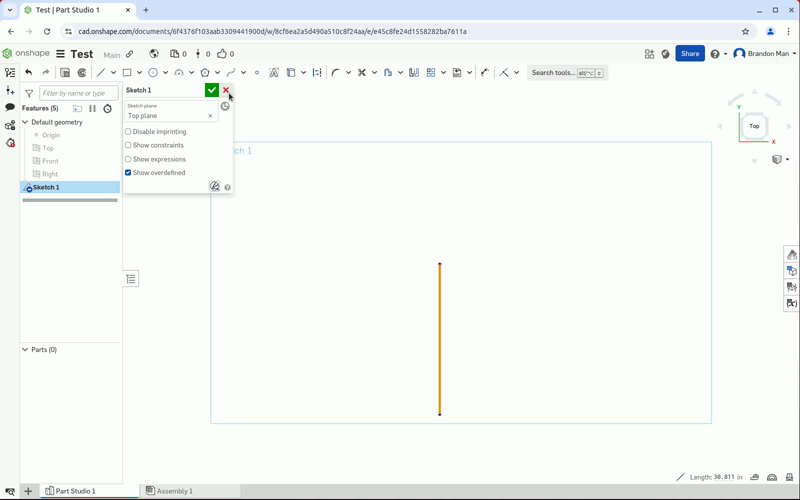
key(shift+h)
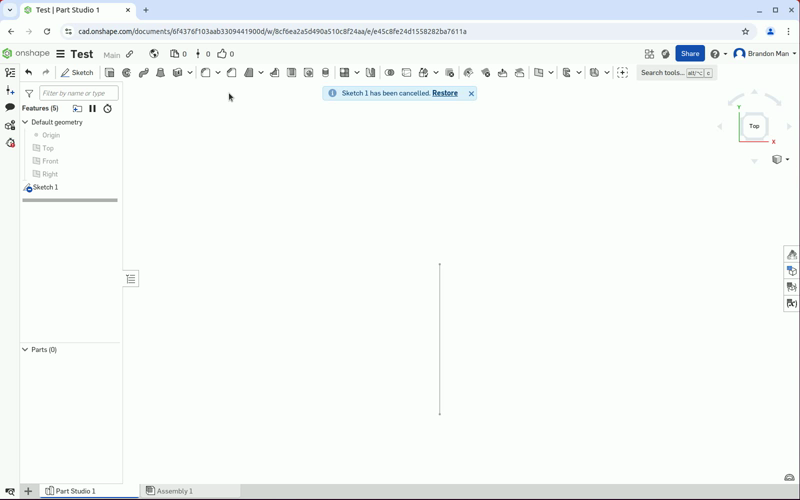
mouse_move(73, 352)
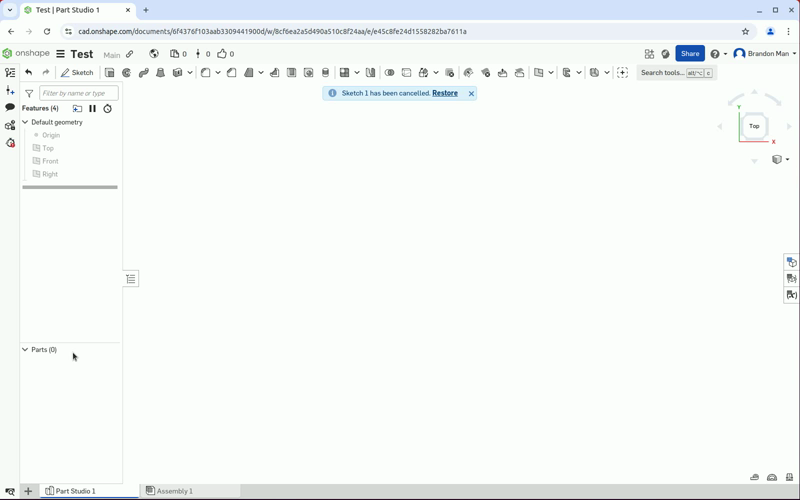
key(y)
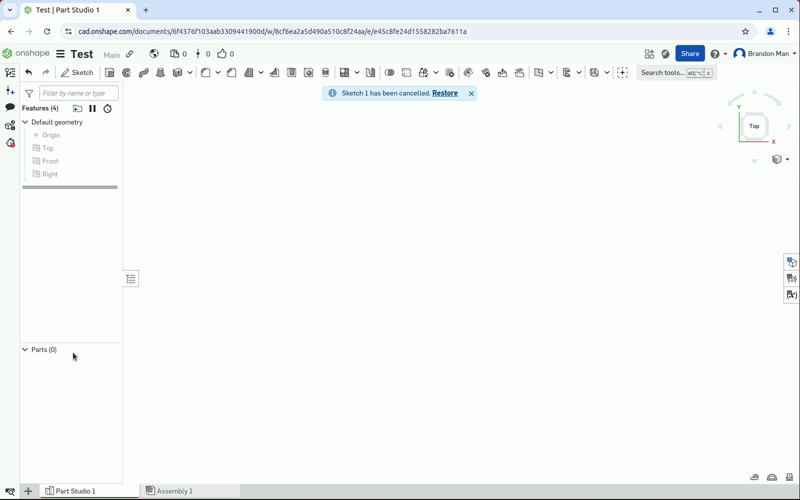
key(shift+p)
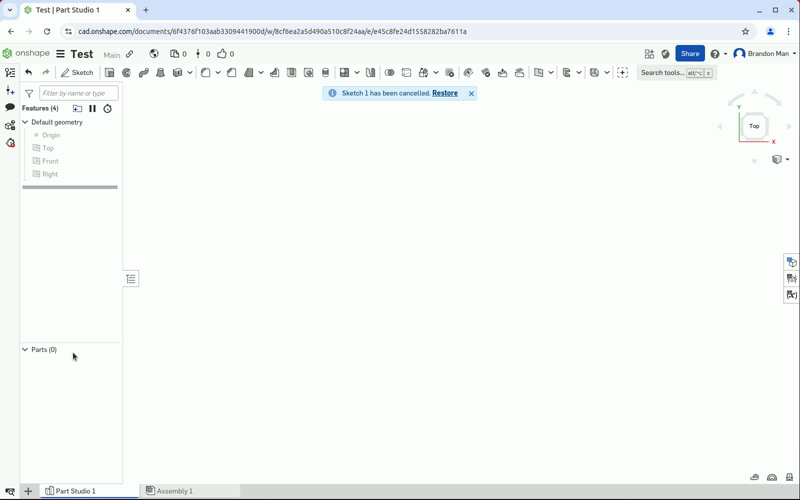
key(space)
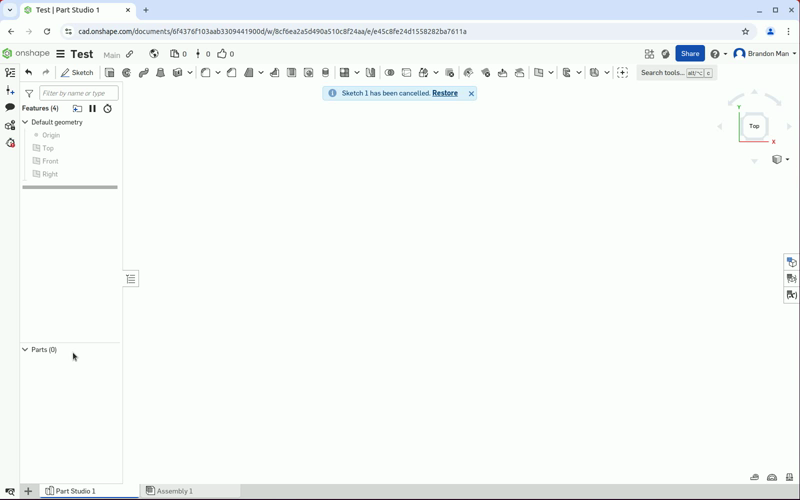
key_down(shift)
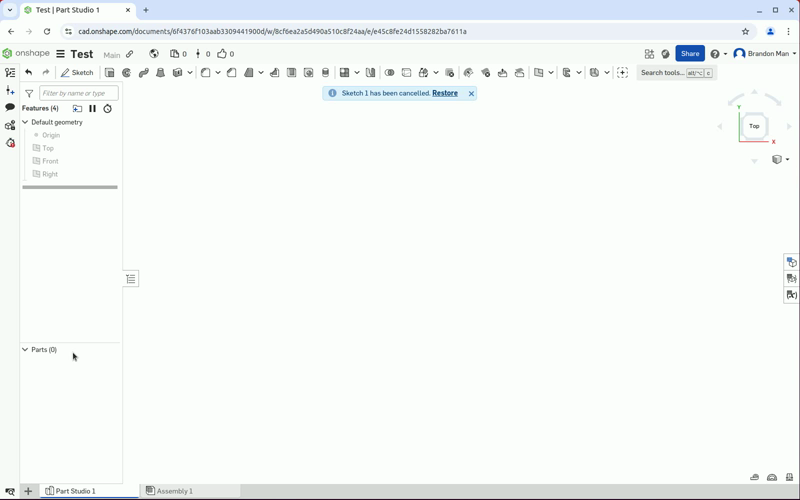
key(up)
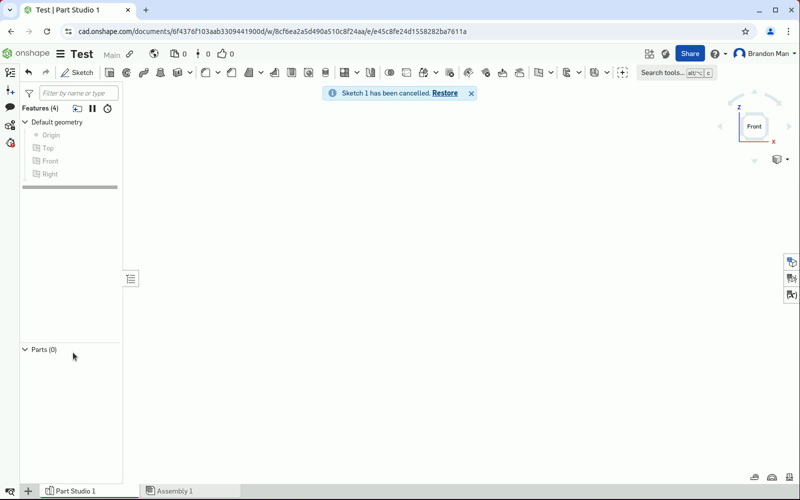
key_up(shift)
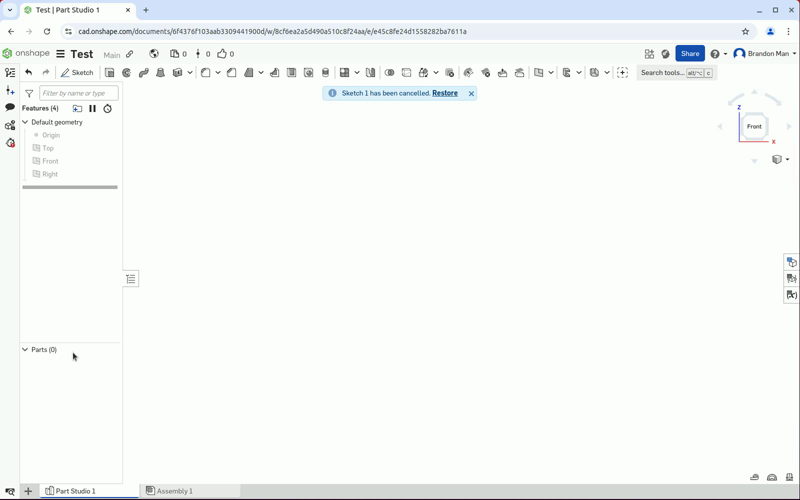
mouse_move(73, 352)
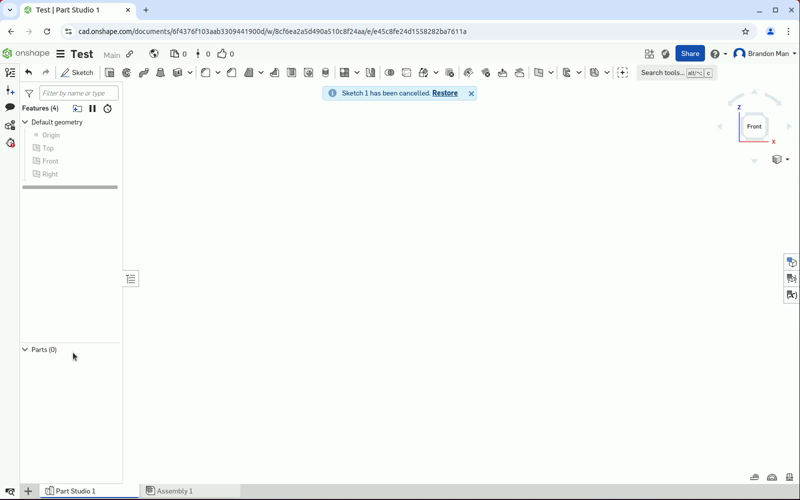
key(shift+y)
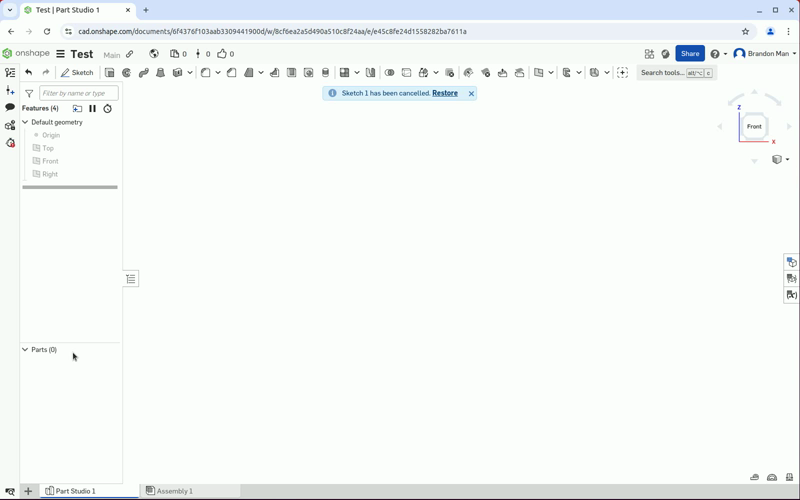
key(shift+s)
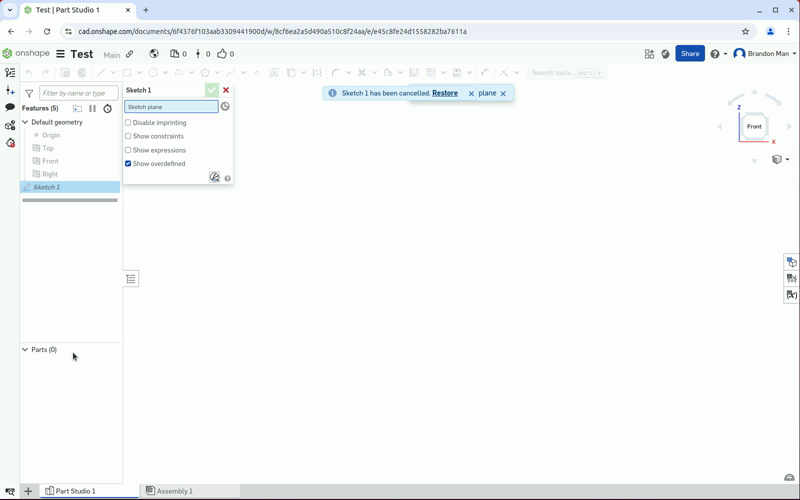
mouse_move(73, 163)
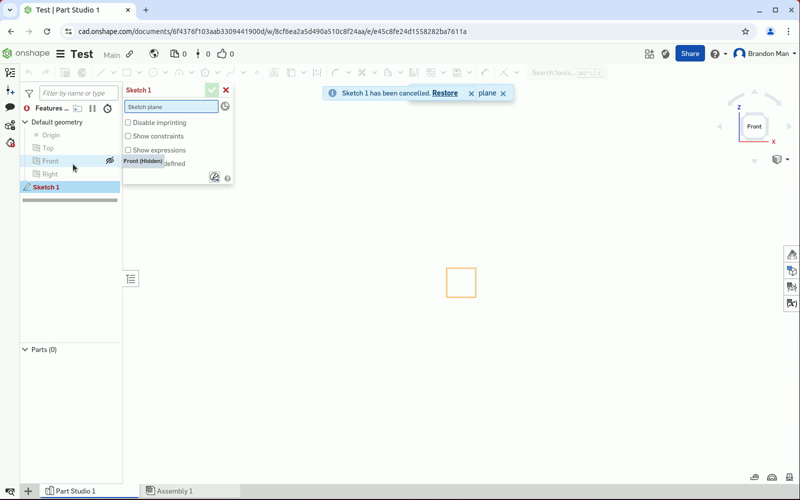
click(73, 163)
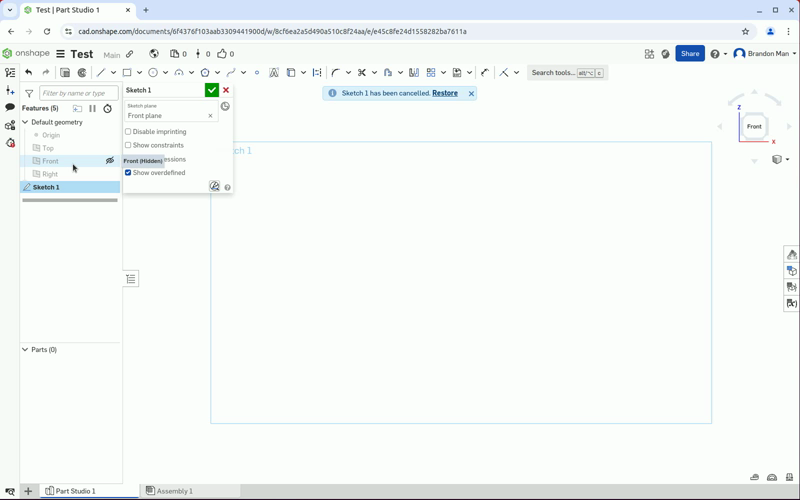
mouse_move(73, 352)
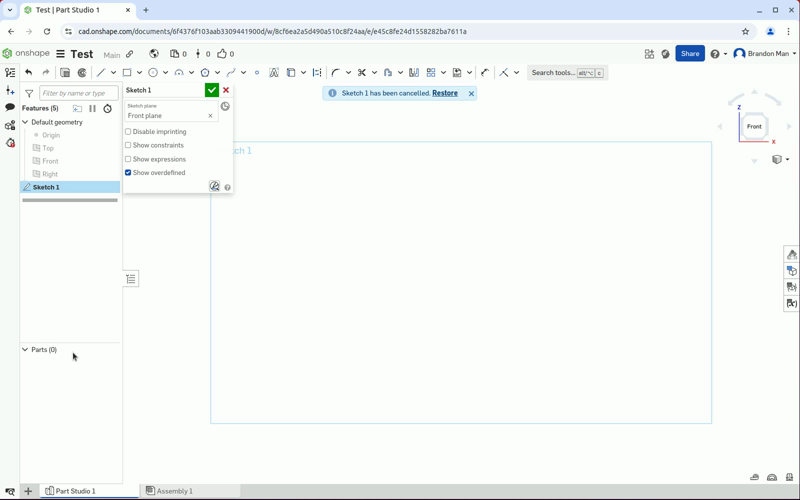
key(y)
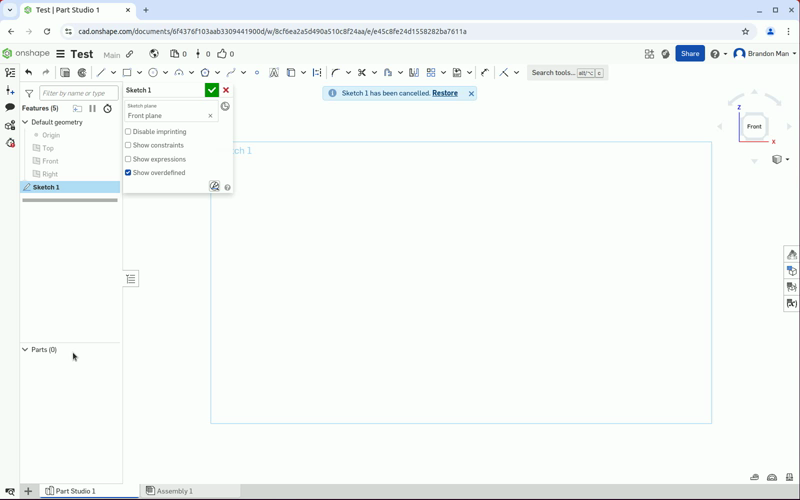
key(l)
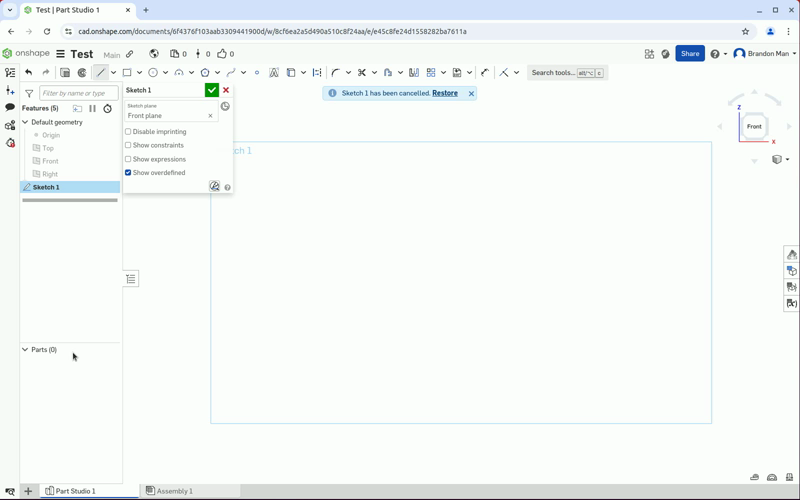
key_down(shift)
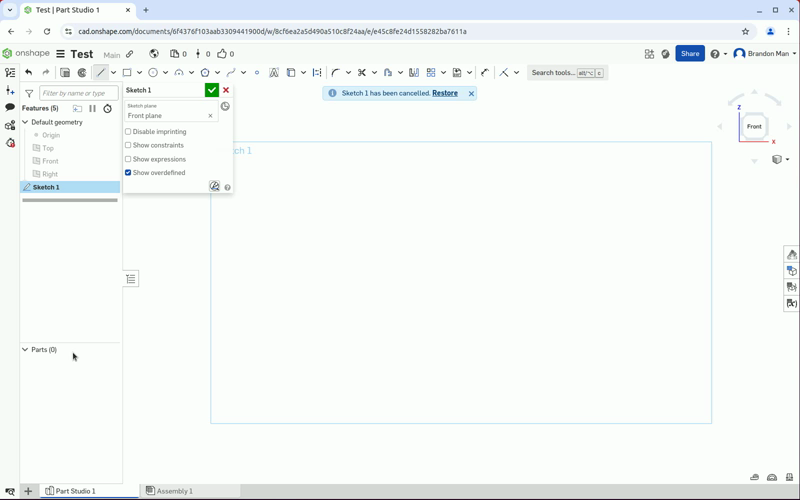
mouse_move(348, 282)
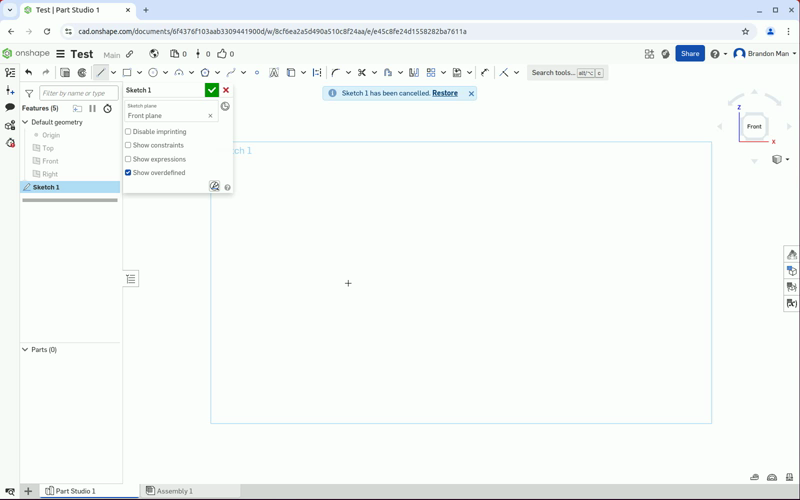
click(348, 282)
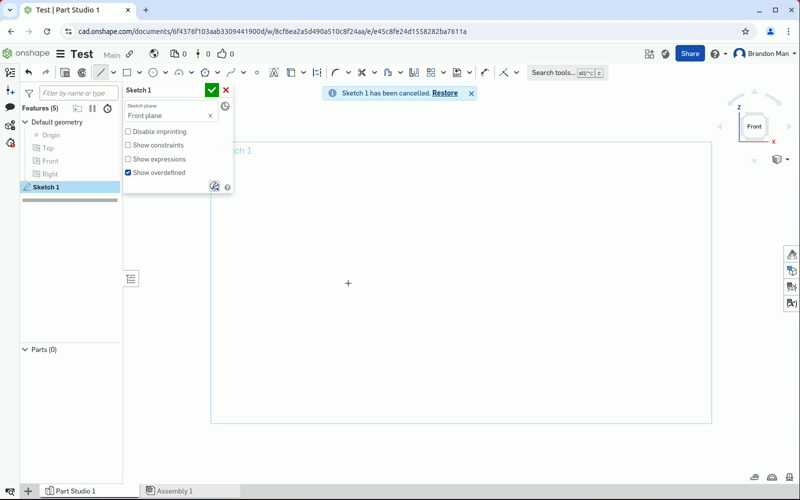
key_up(shift)
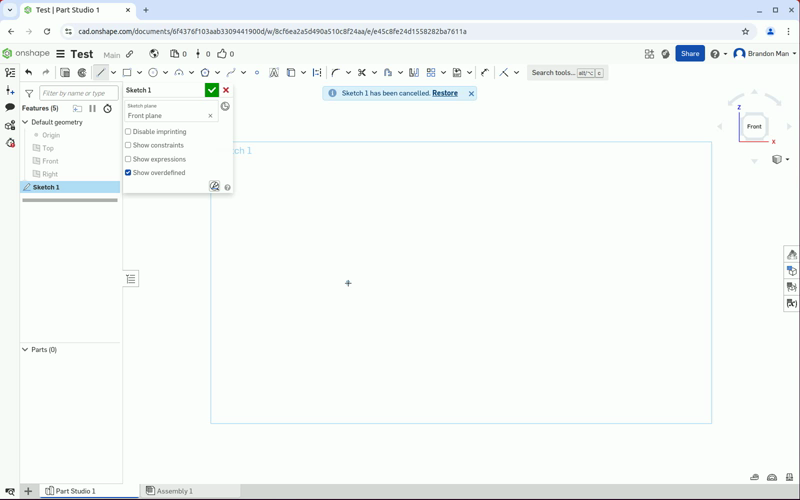
key_down(shift)
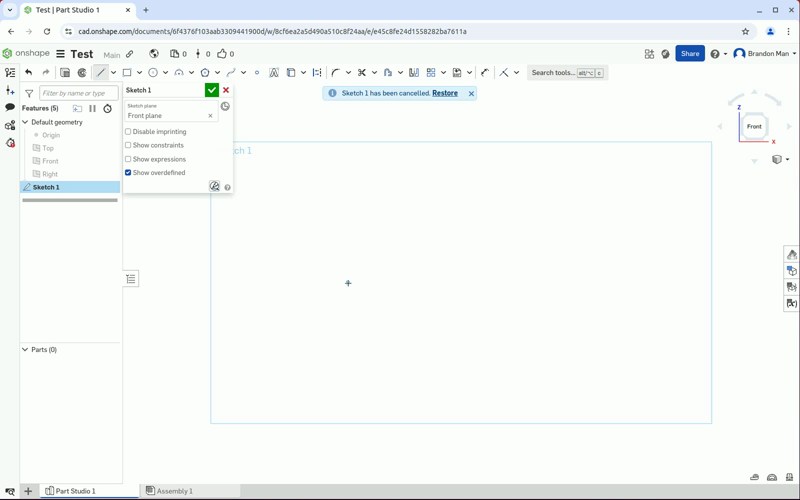
mouse_move(378, 282)
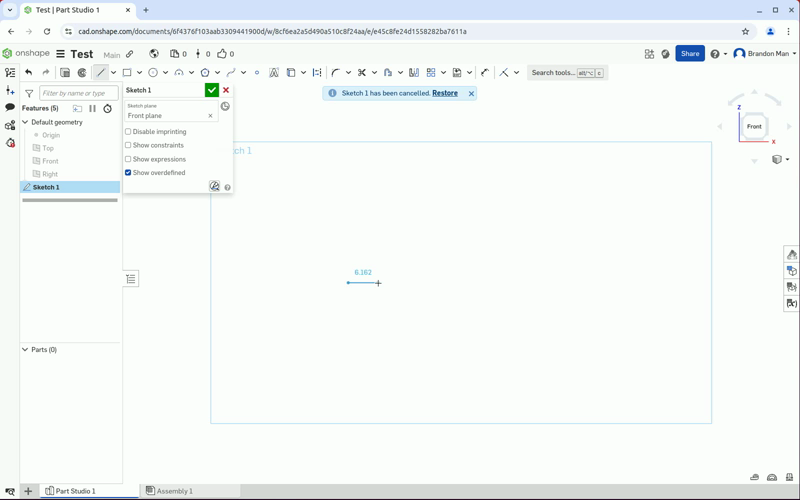
mouse_move(367, 282)
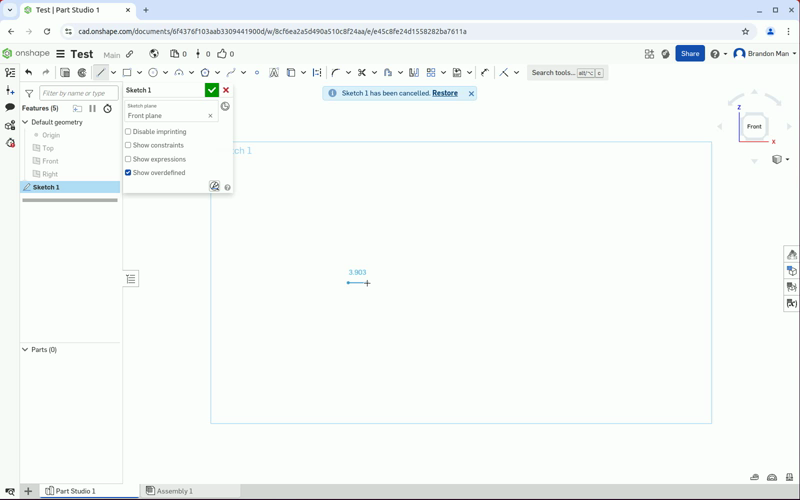
click(367, 282)
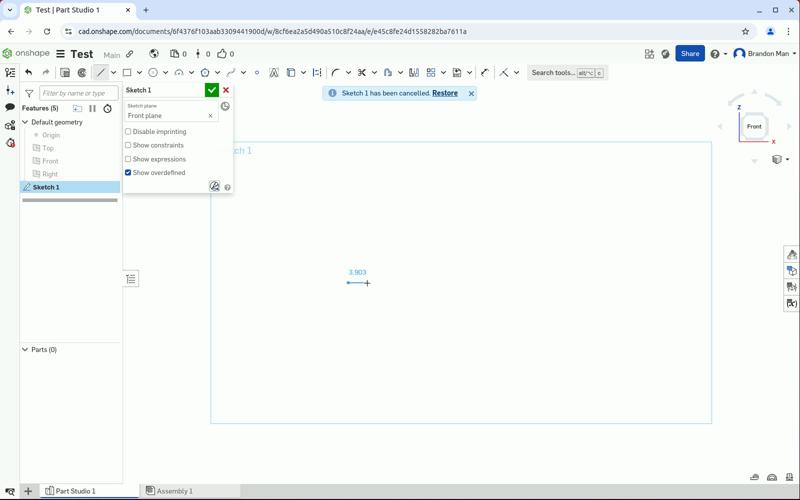
key_up(shift)
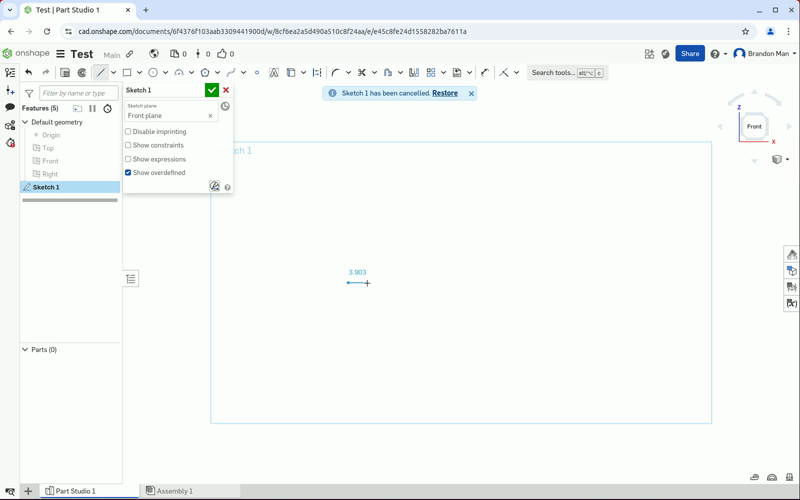
key_down(shift)
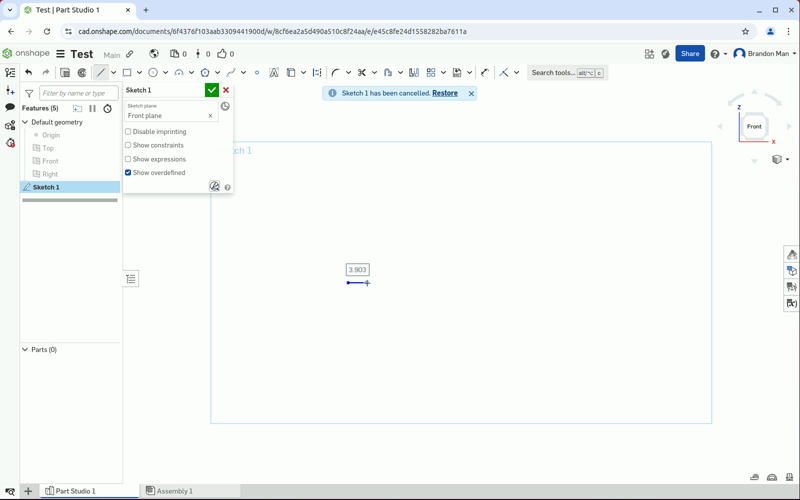
mouse_move(459, 282)
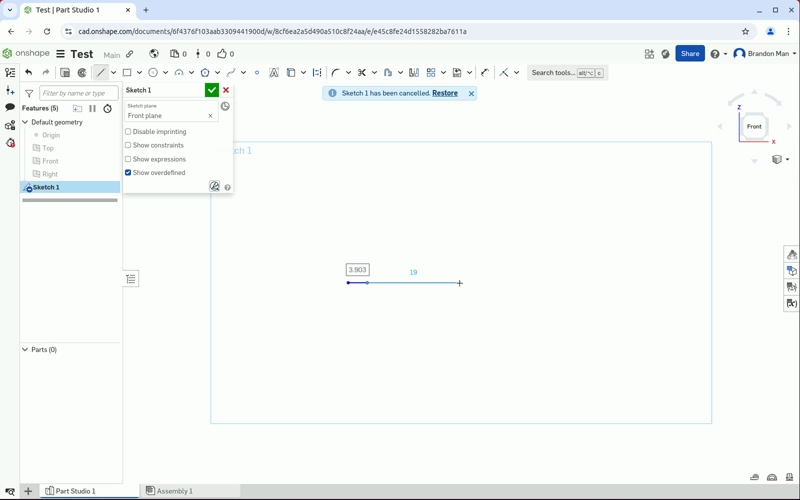
click(459, 282)
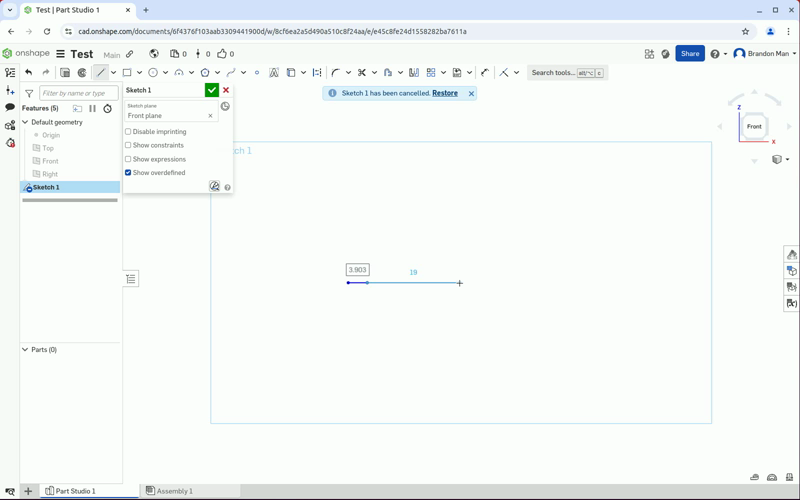
key_up(shift)
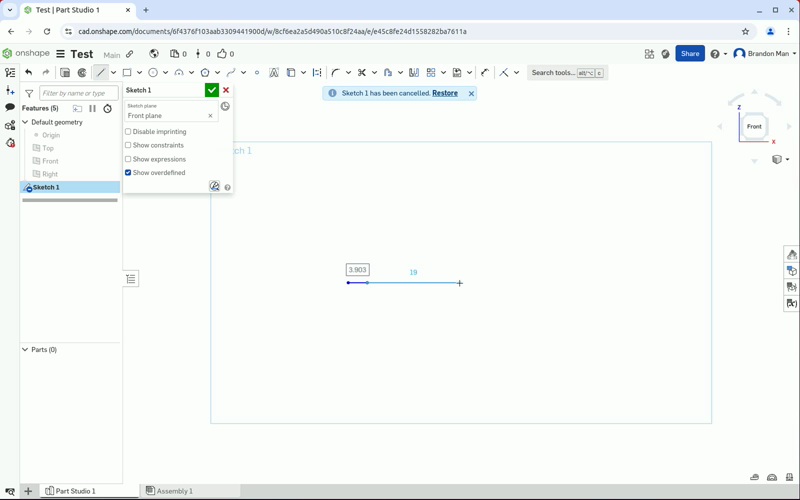
key(esc)
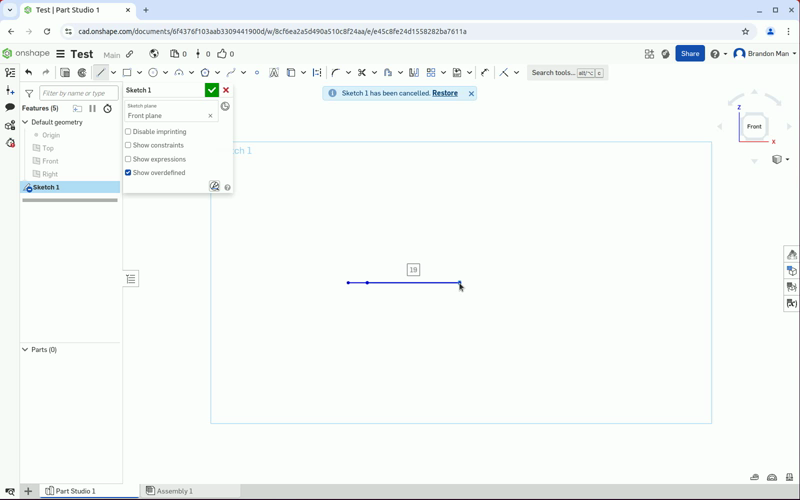
key(a)
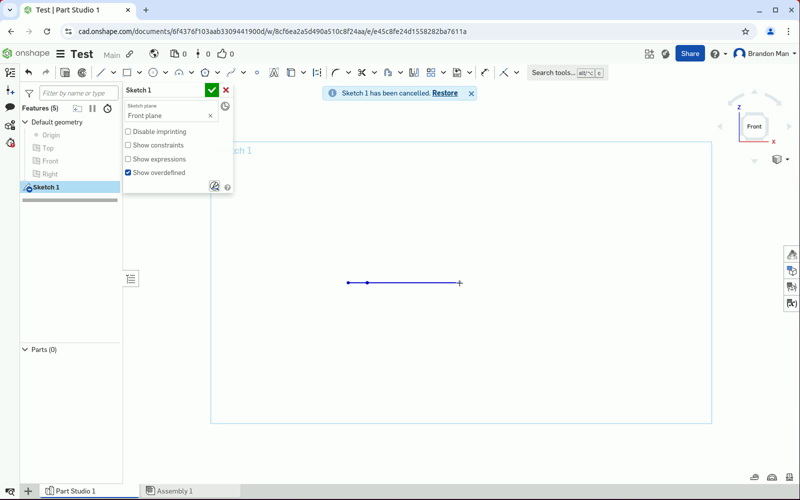
mouse_move(459, 282)
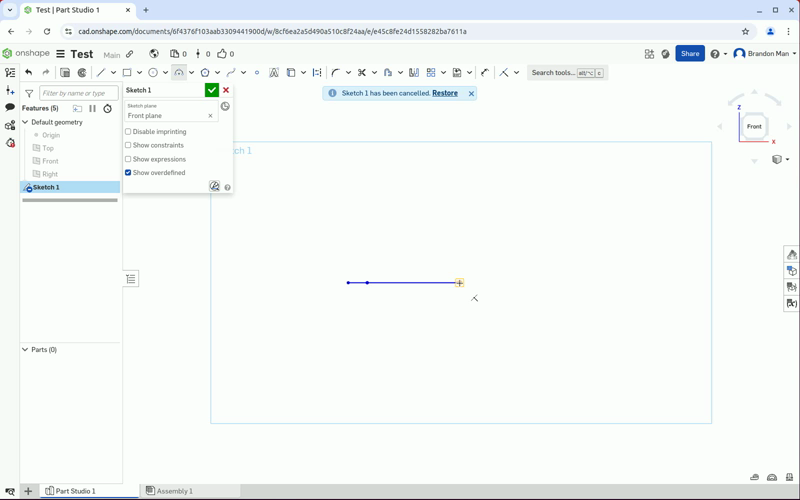
click(459, 282)
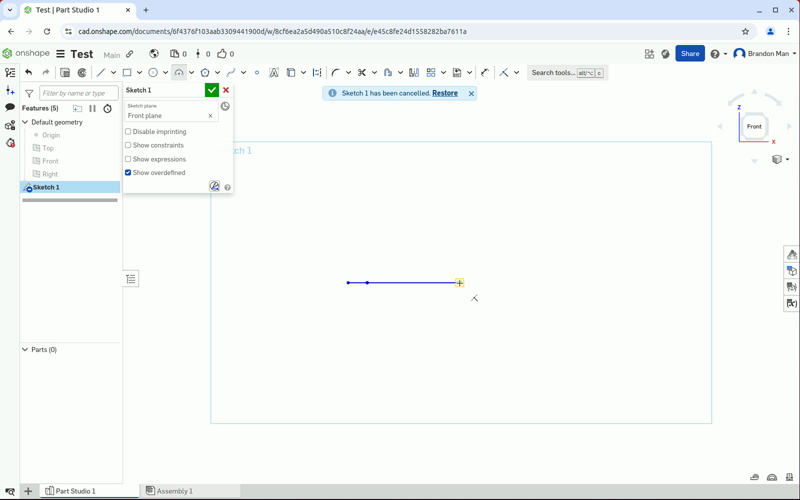
key_down(shift)
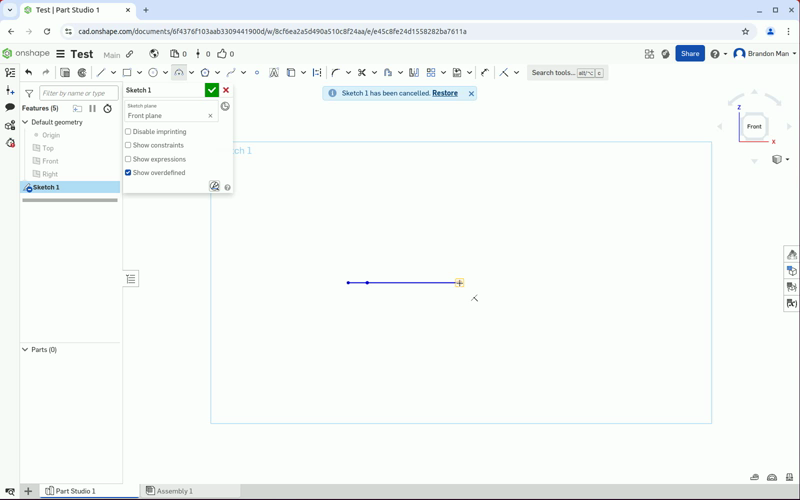
mouse_move(460, 281)
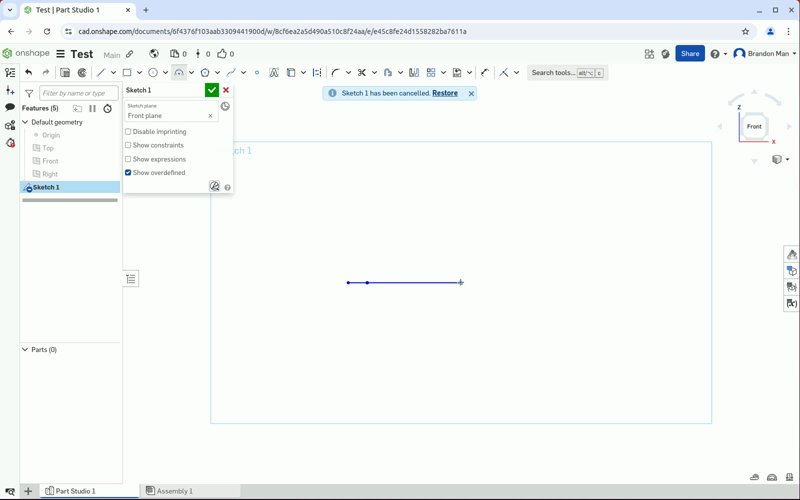
scroll(6)
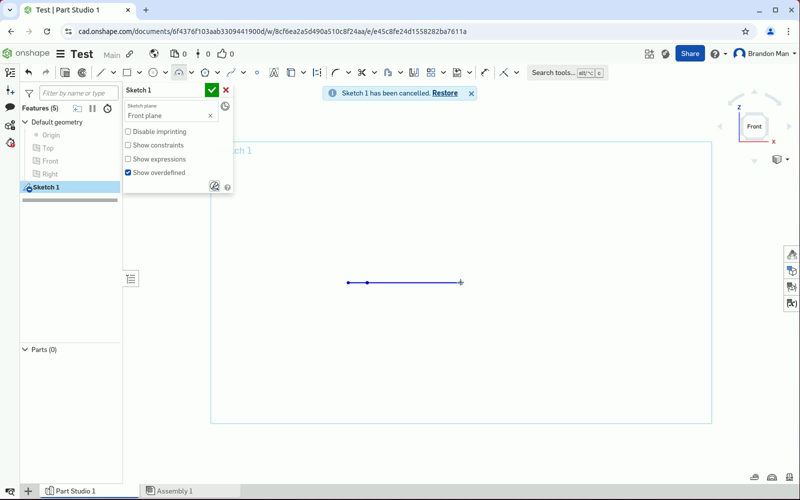
scroll(6)
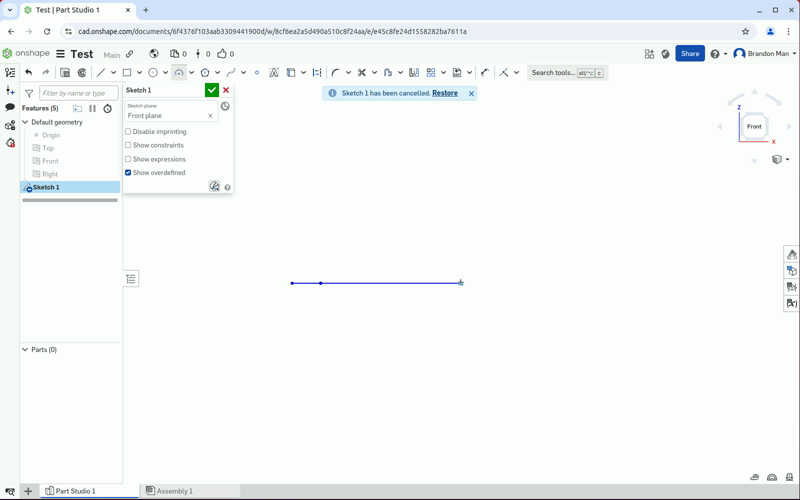
scroll(6)
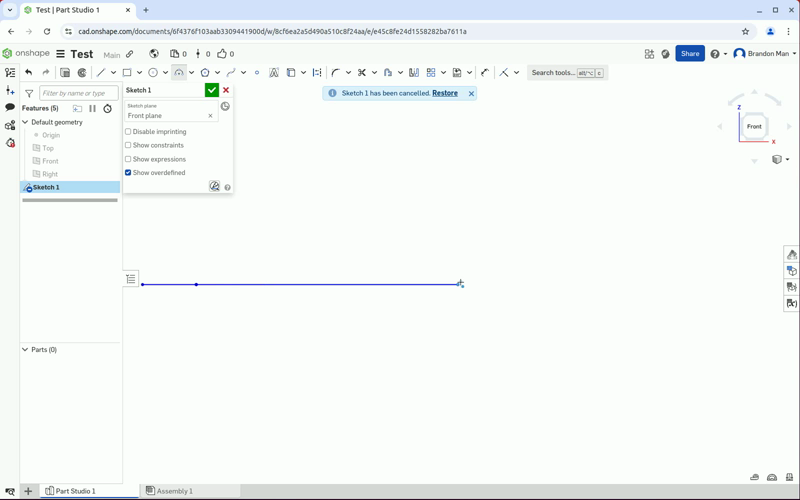
scroll(6)
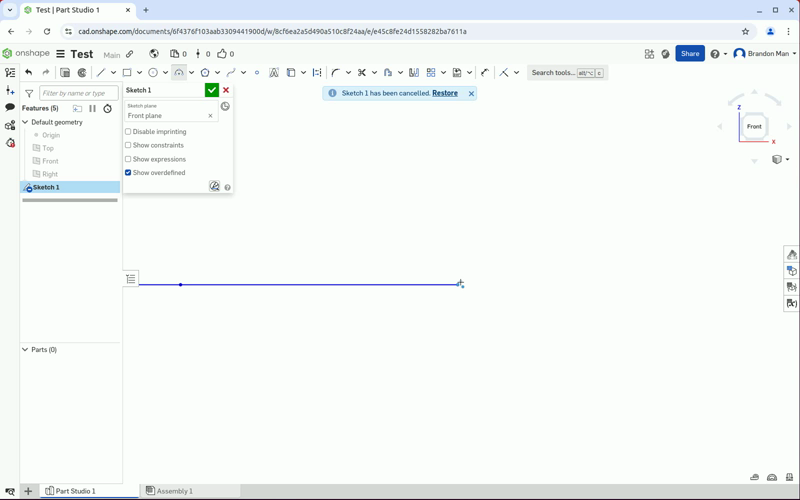
scroll(6)
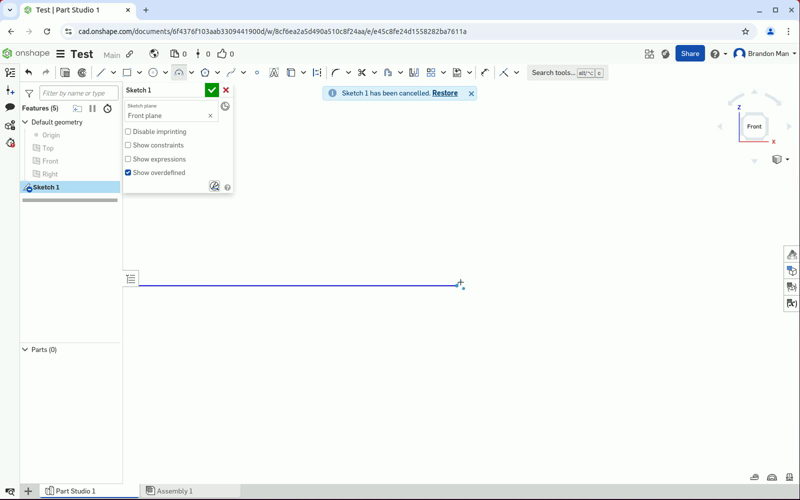
scroll(6)
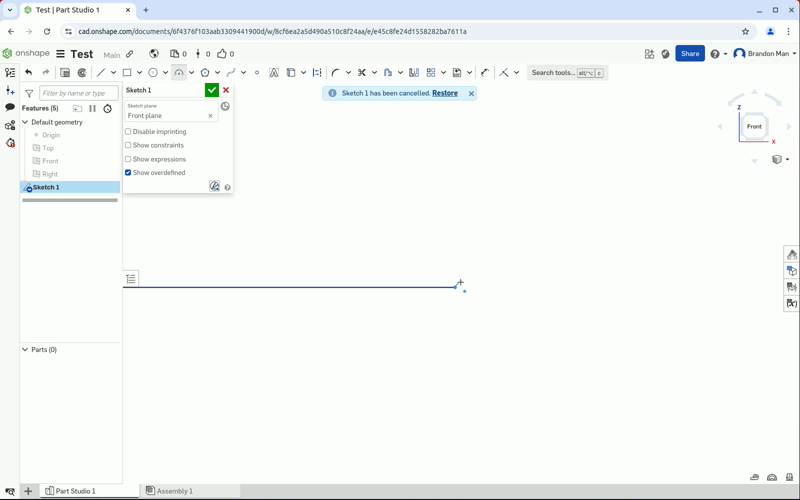
scroll(6)
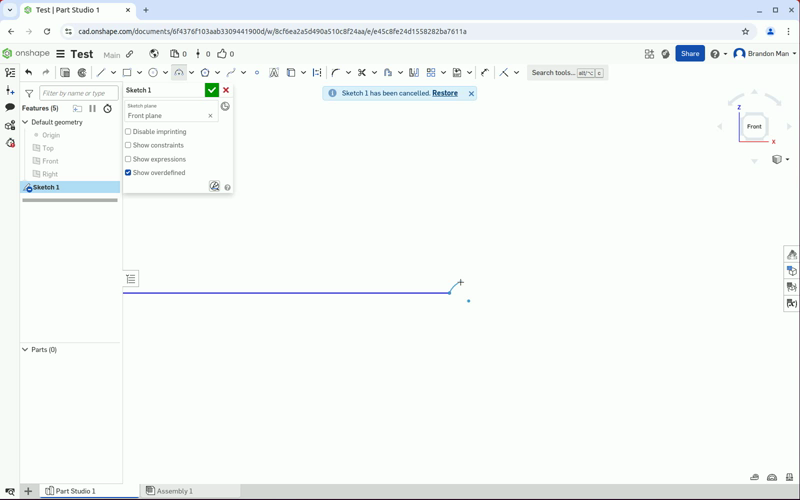
click(460, 281)
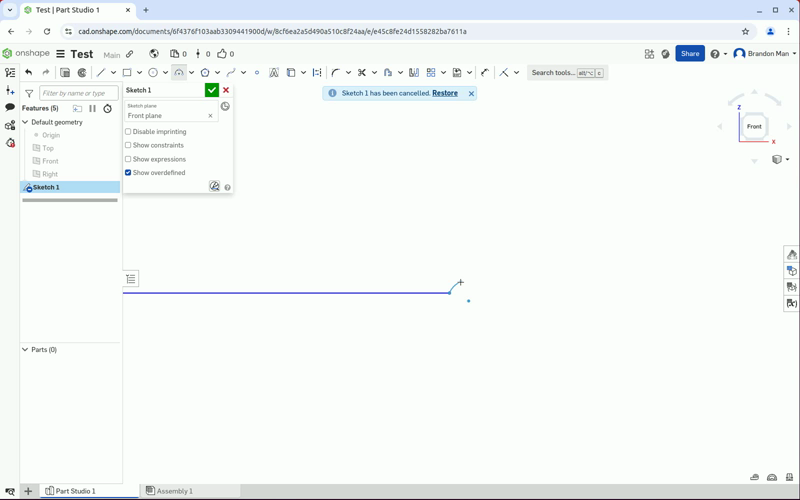
scroll(-6)
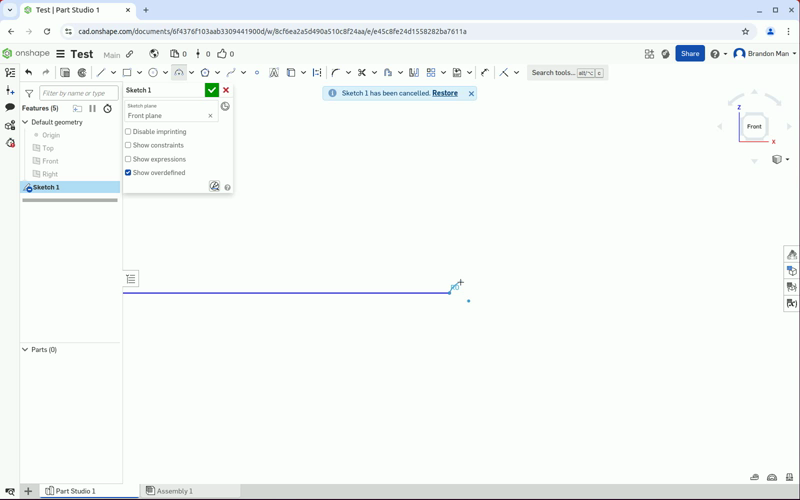
scroll(-6)
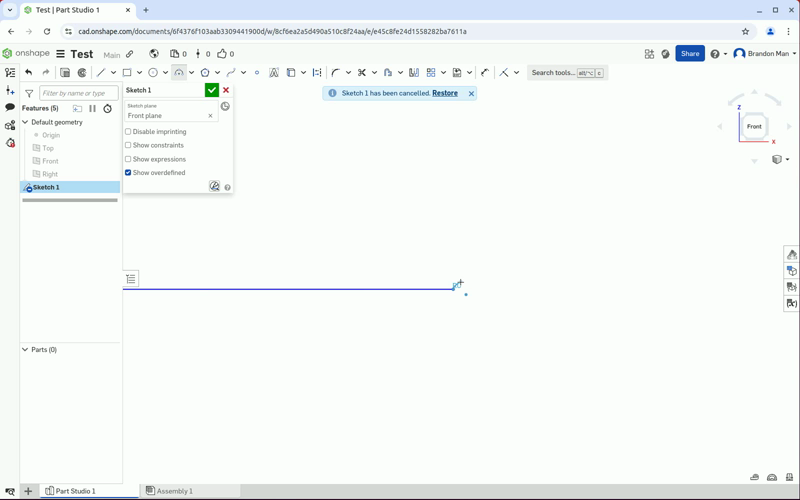
scroll(-6)
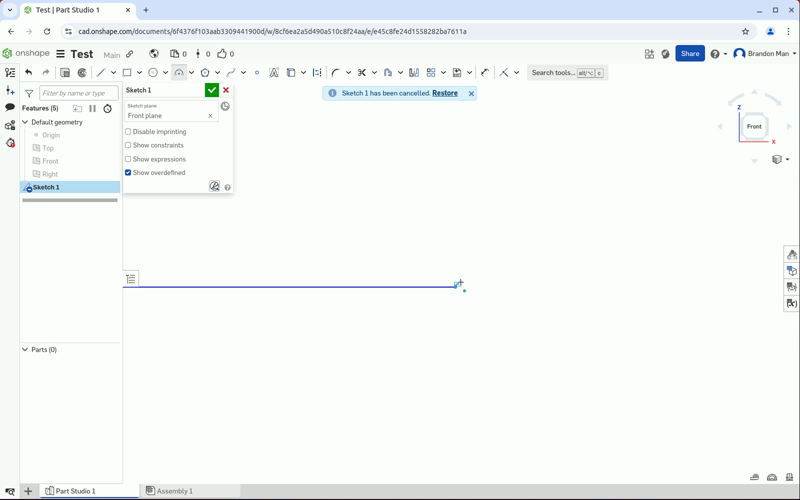
scroll(-6)
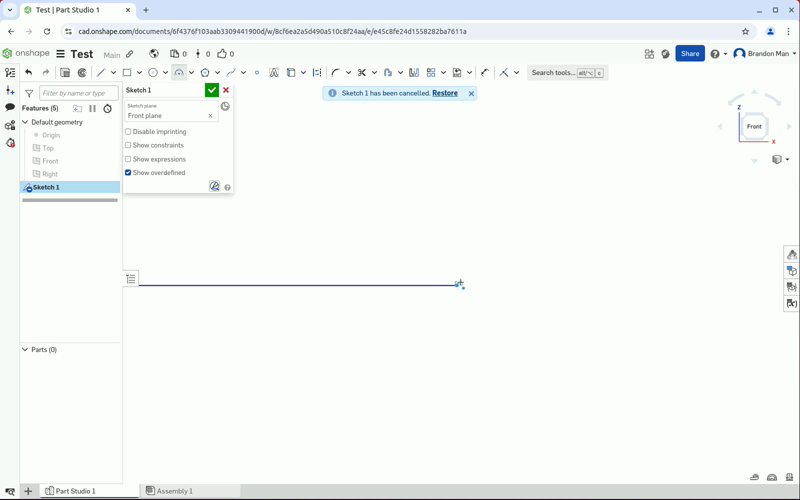
scroll(-6)
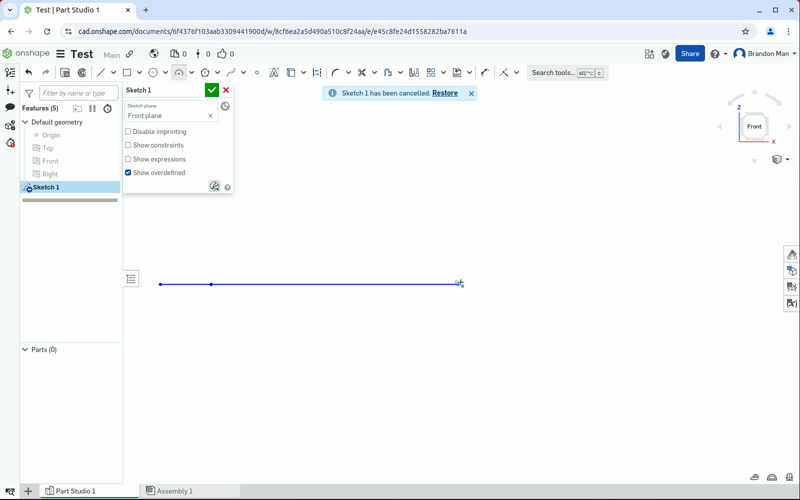
scroll(-6)
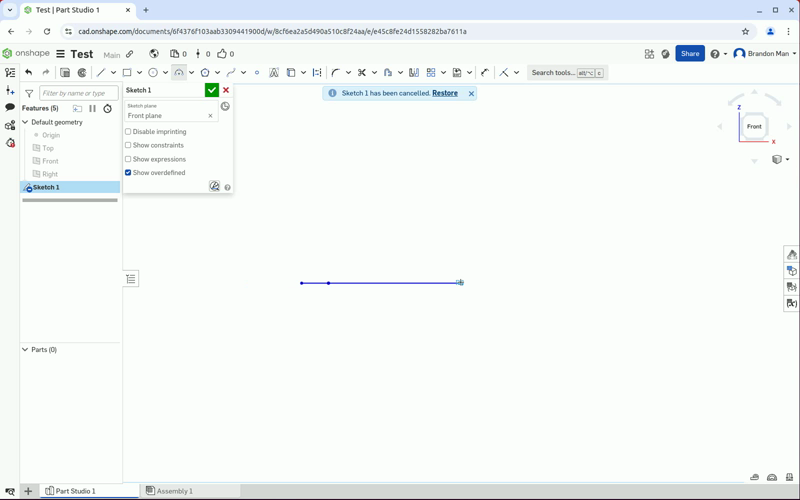
scroll(-6)
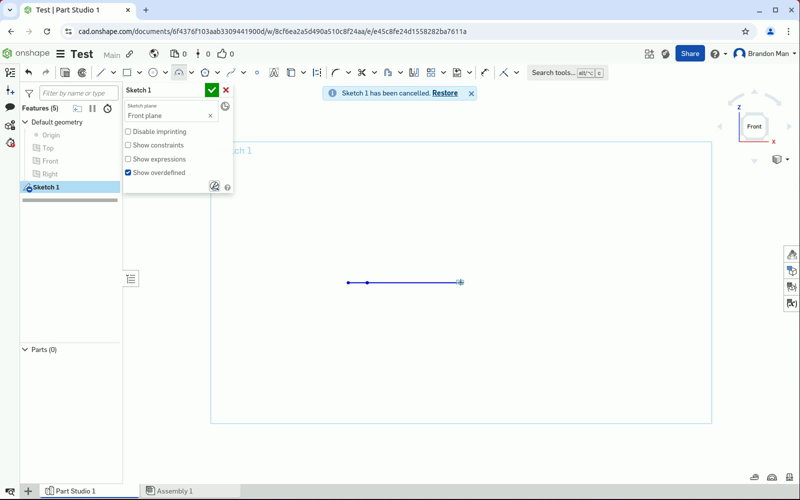
mouse_move(459, 282)
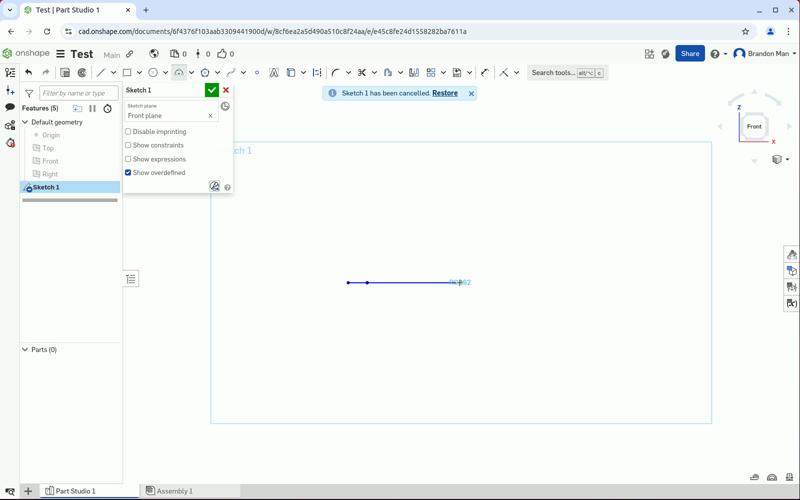
scroll(6)
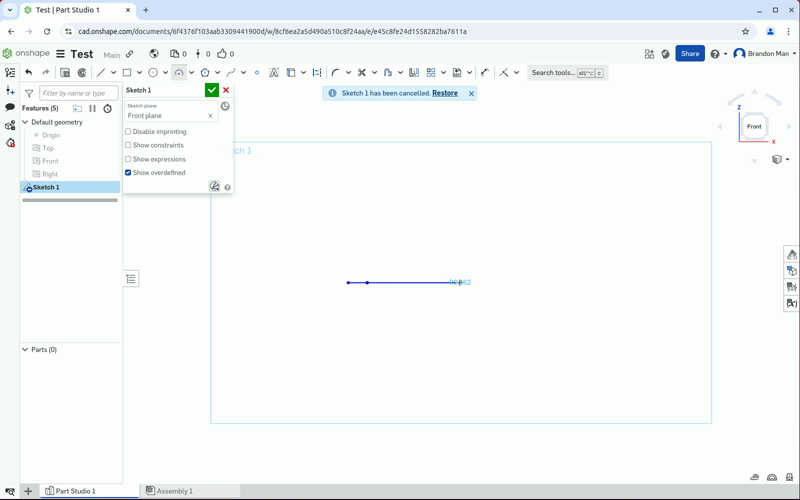
scroll(6)
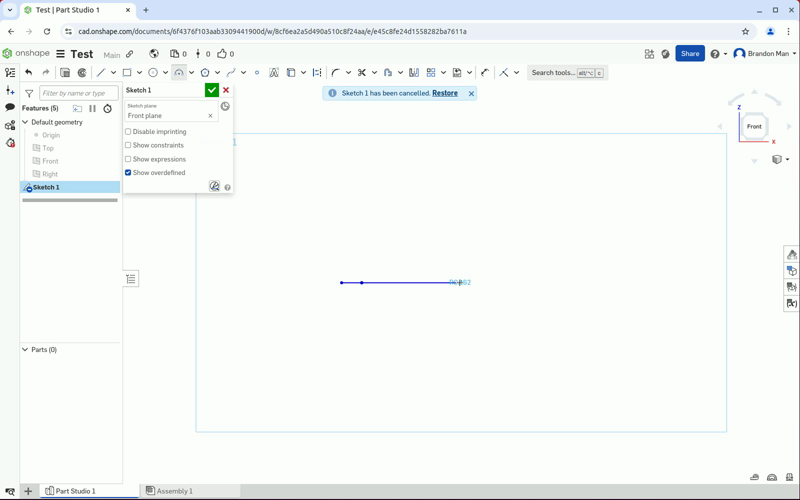
scroll(6)
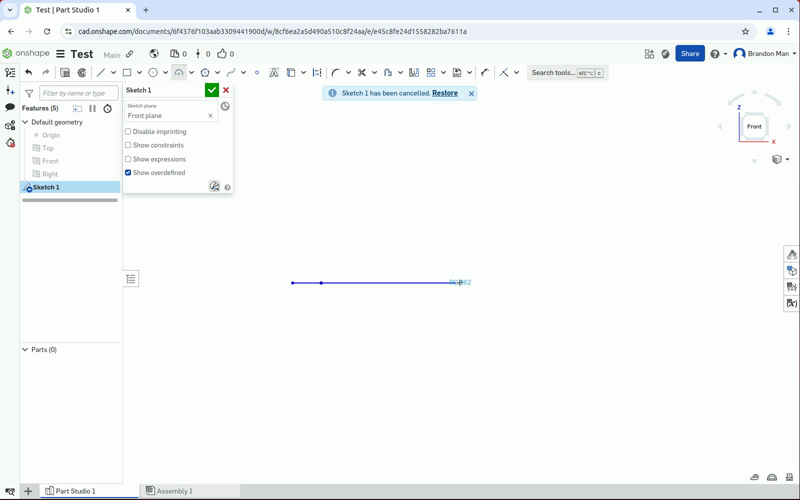
scroll(6)
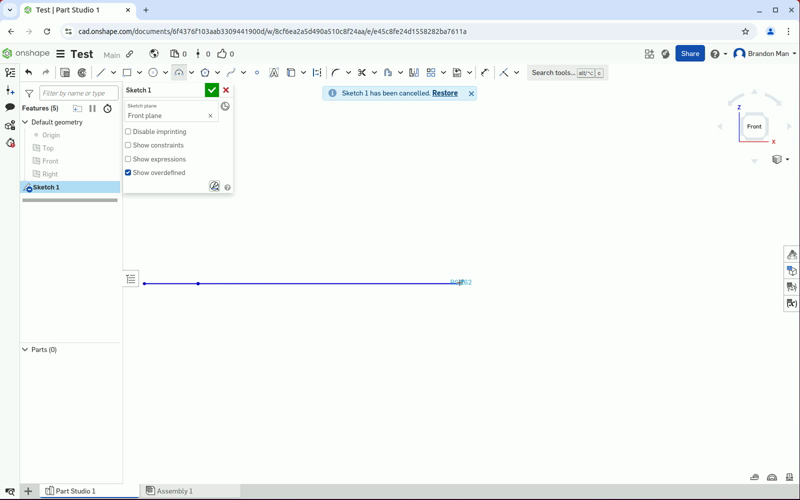
scroll(6)
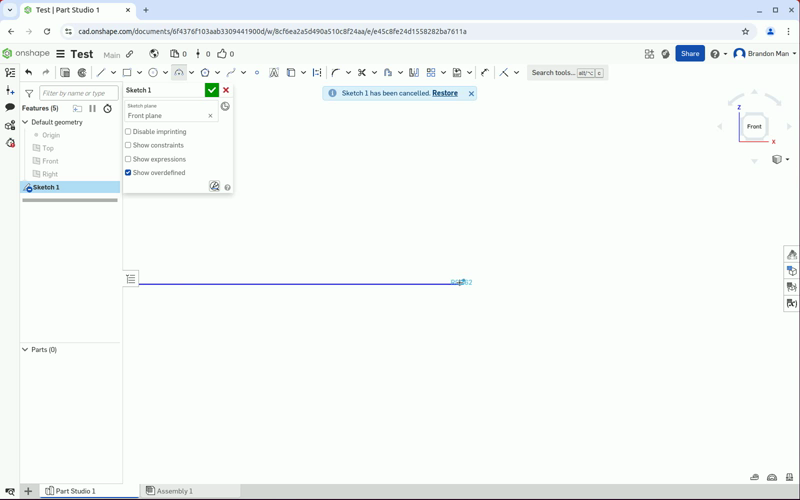
scroll(6)
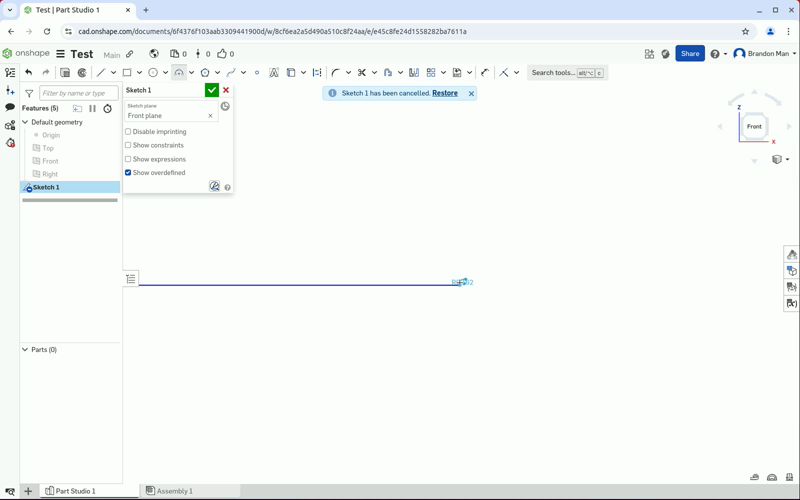
scroll(6)
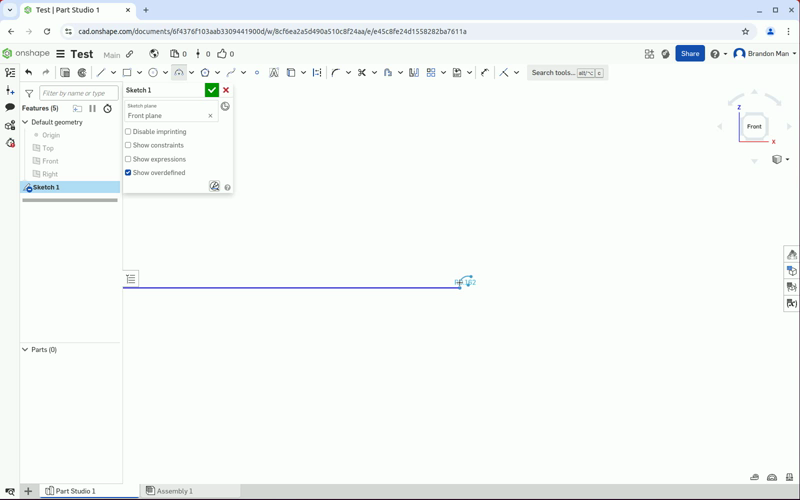
click(459, 282)
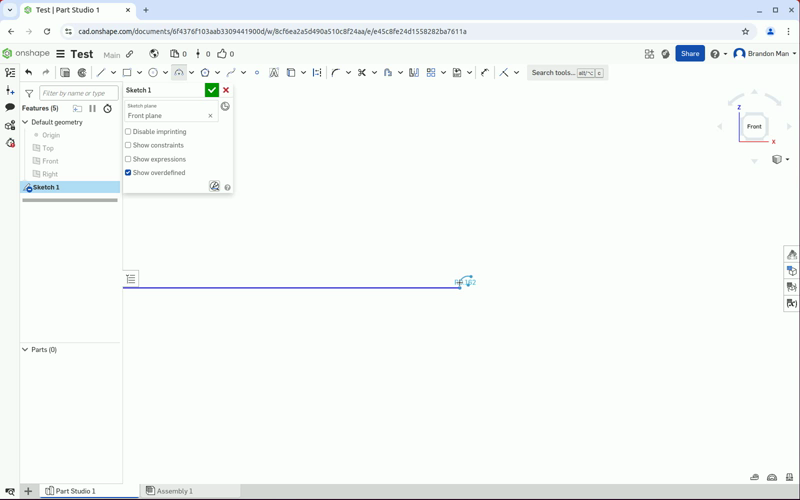
scroll(-6)
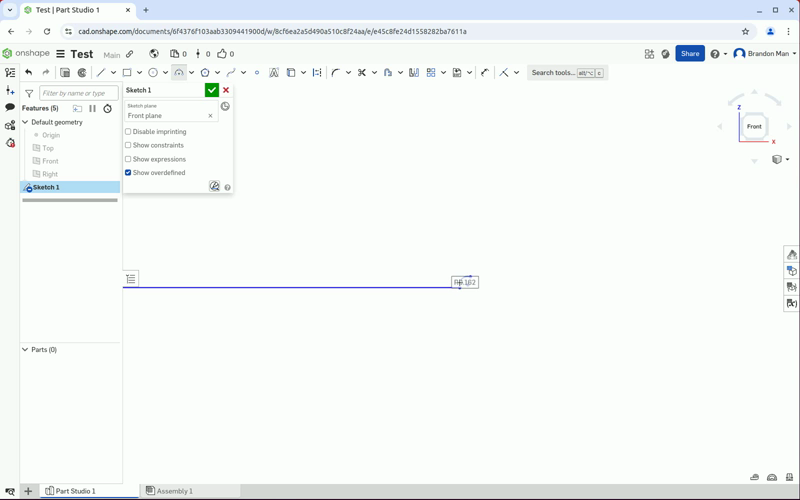
scroll(-6)
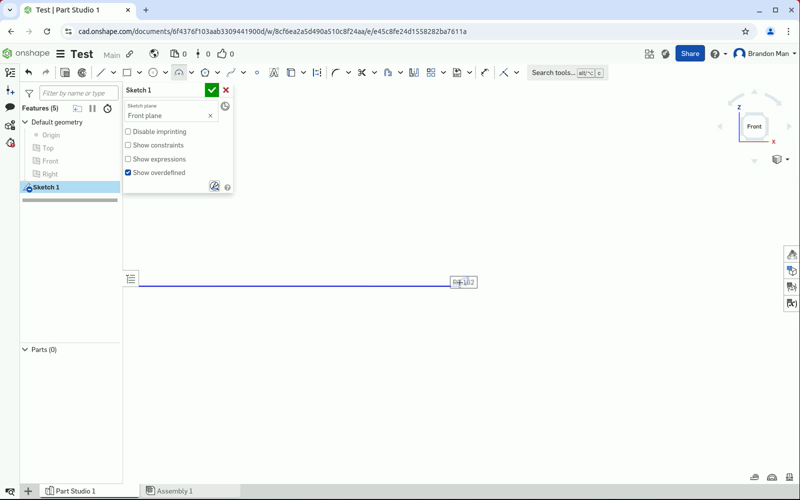
scroll(-6)
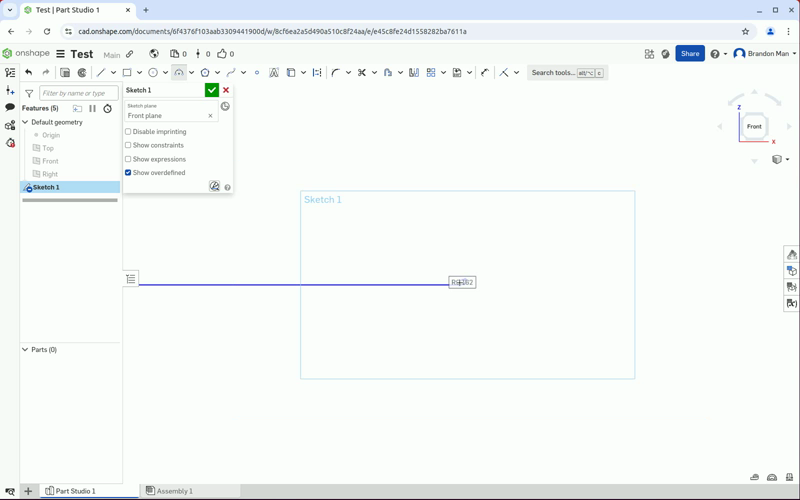
scroll(-6)
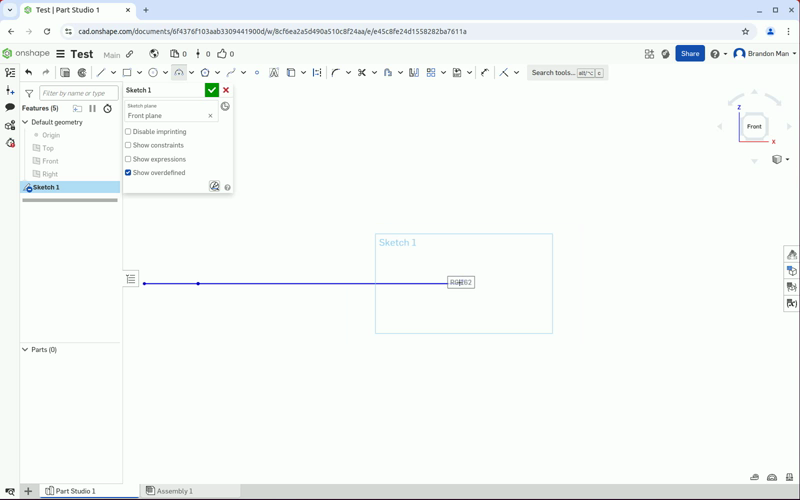
scroll(-6)
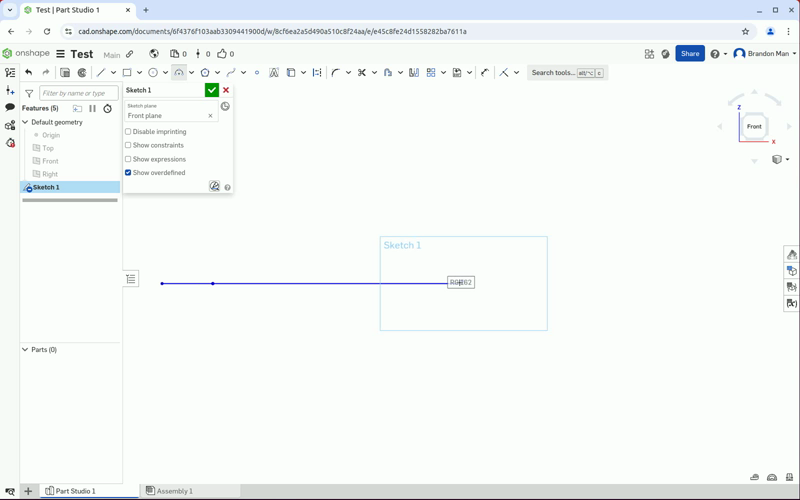
scroll(-6)
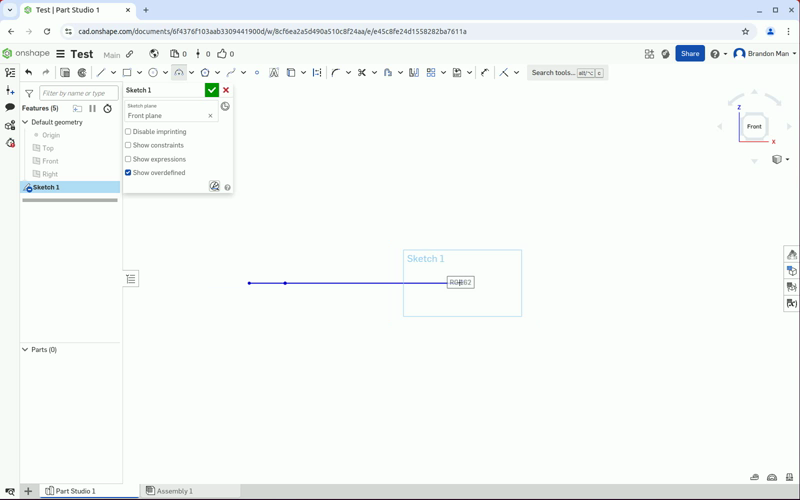
scroll(-6)
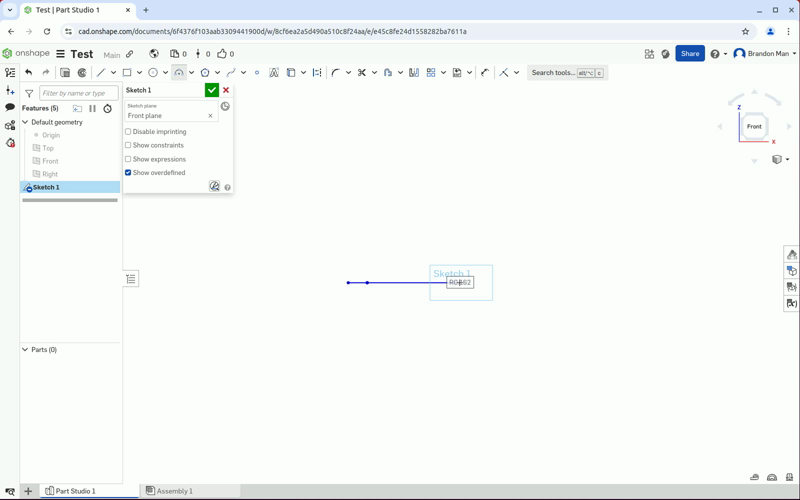
key_up(shift)
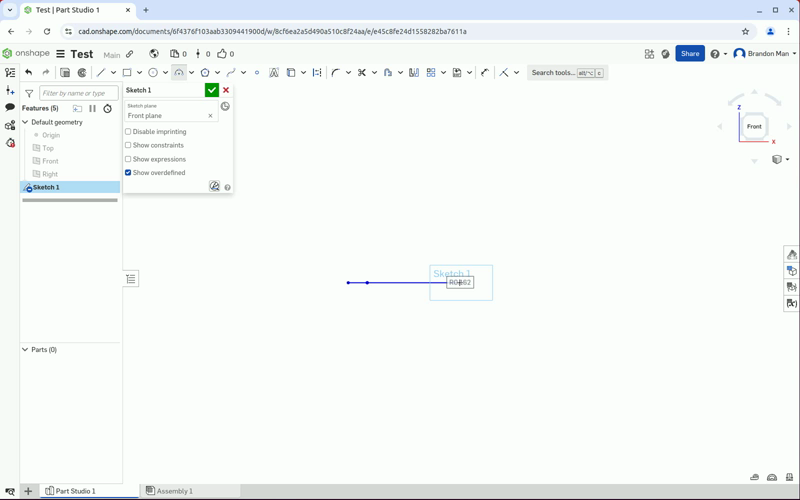
key(esc)
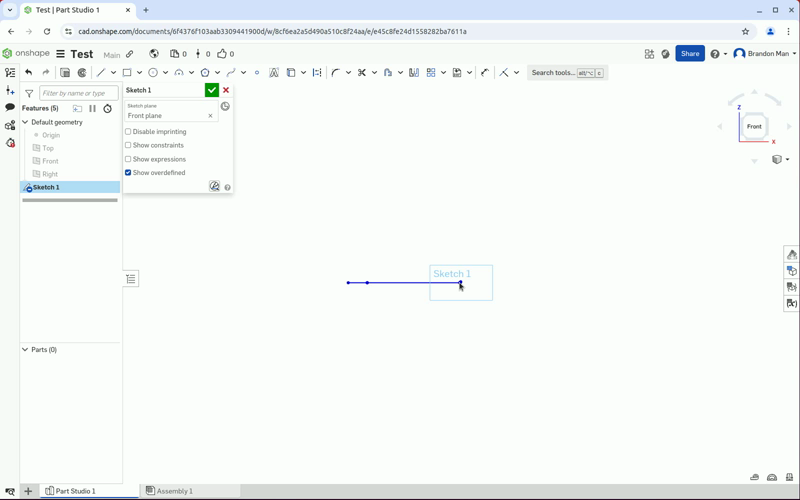
key(l)
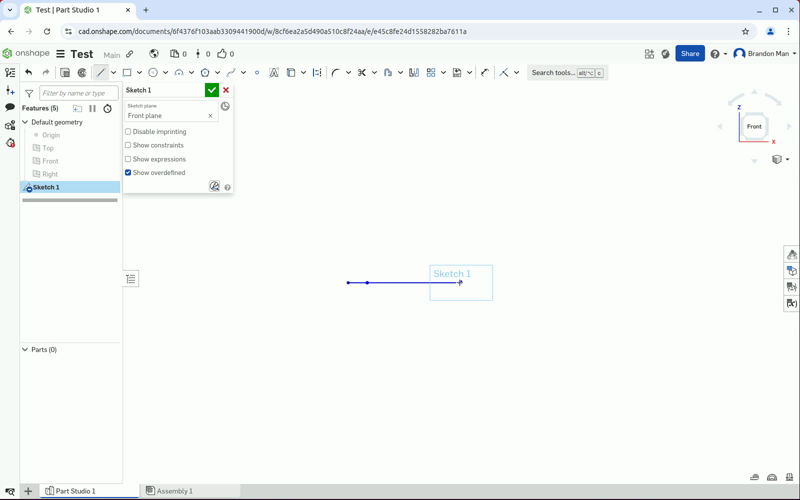
mouse_move(460, 281)
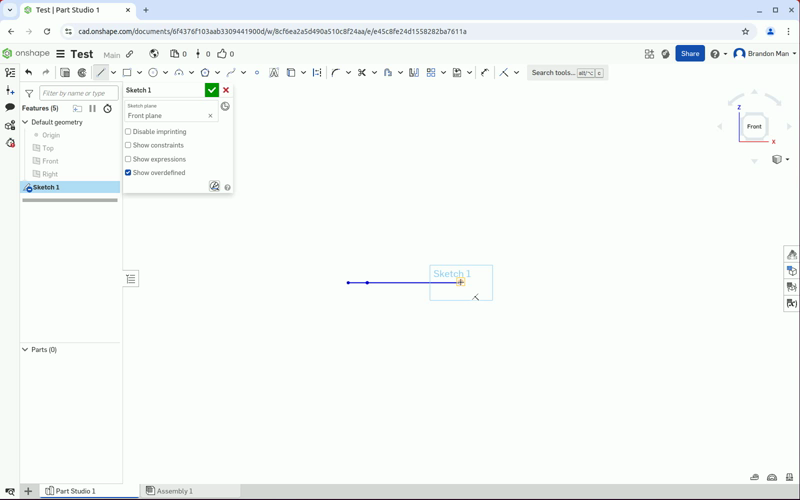
scroll(6)
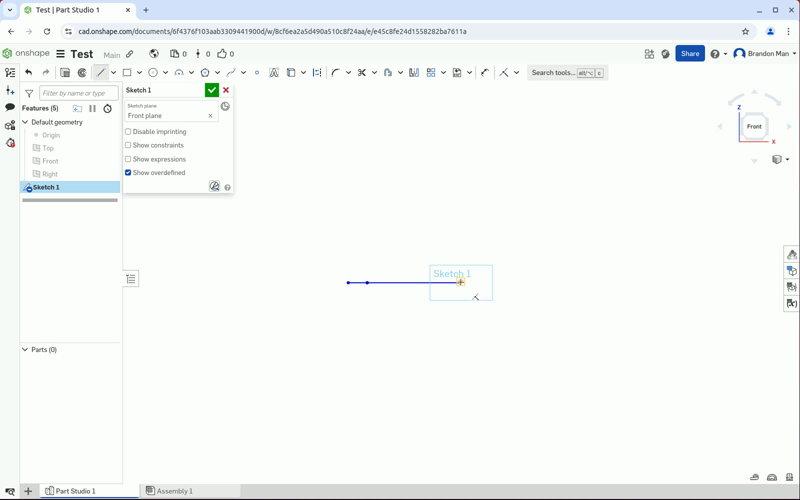
scroll(6)
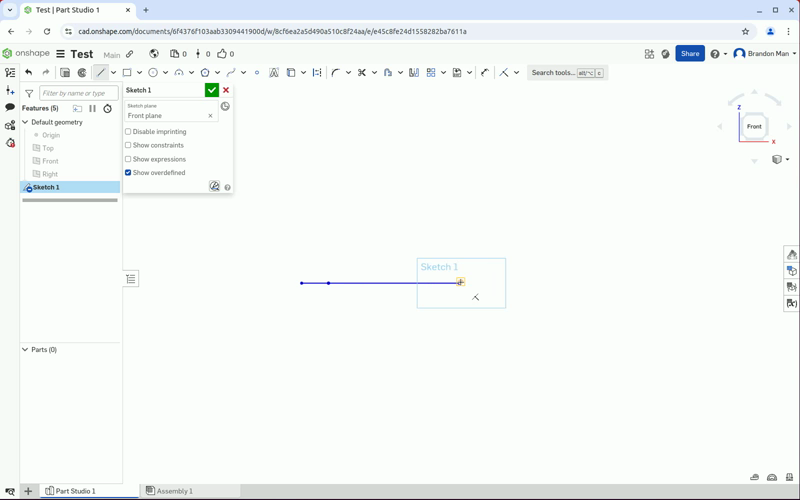
scroll(6)
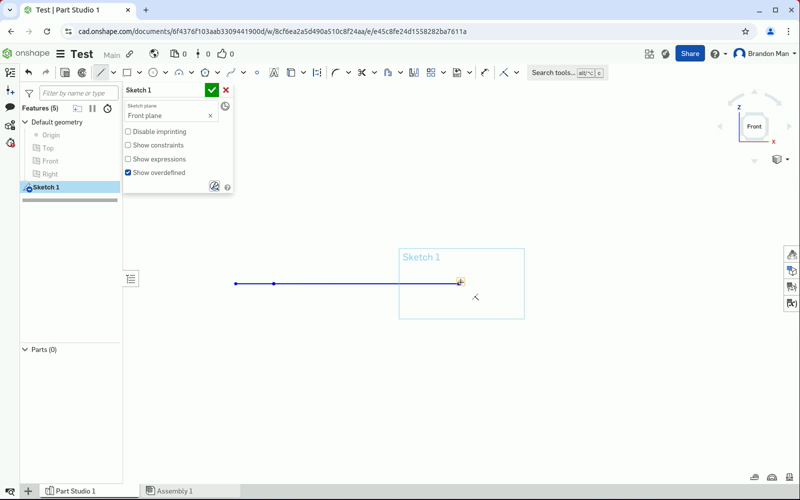
scroll(6)
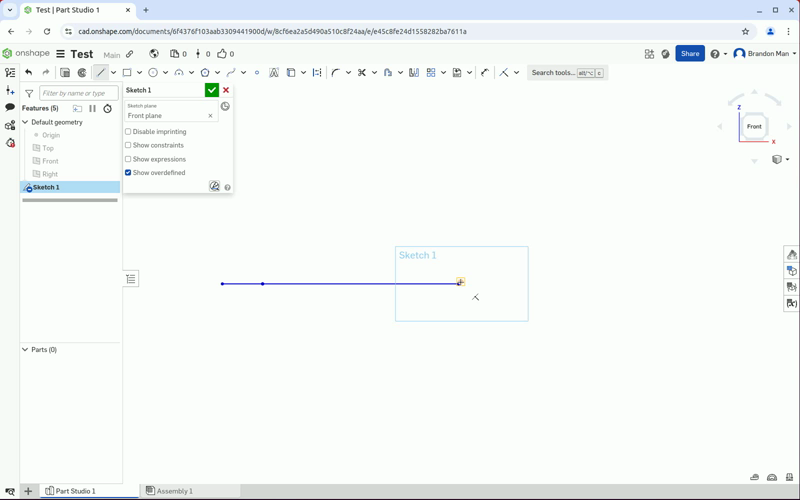
scroll(6)
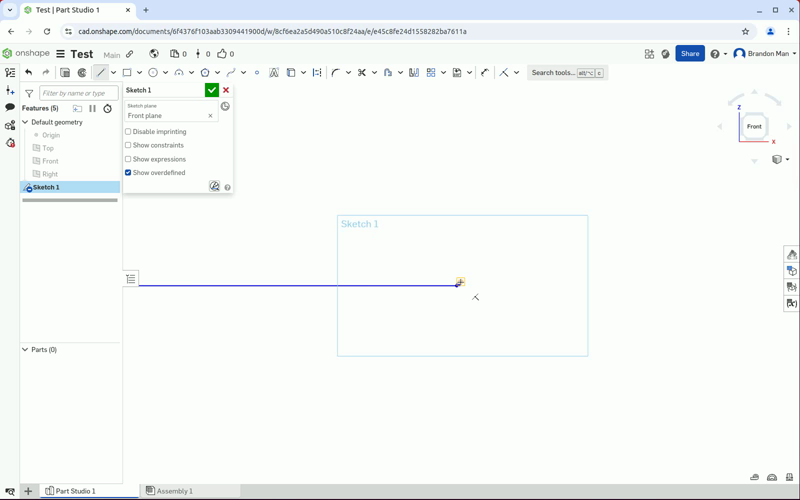
scroll(6)
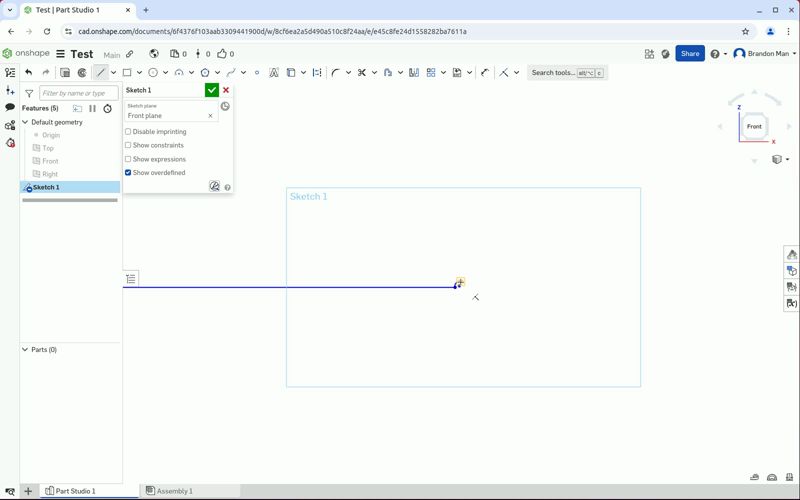
scroll(6)
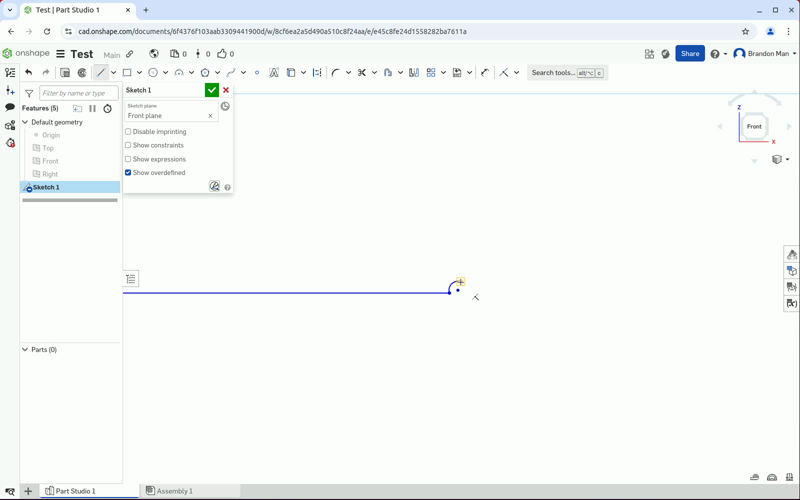
click(460, 281)
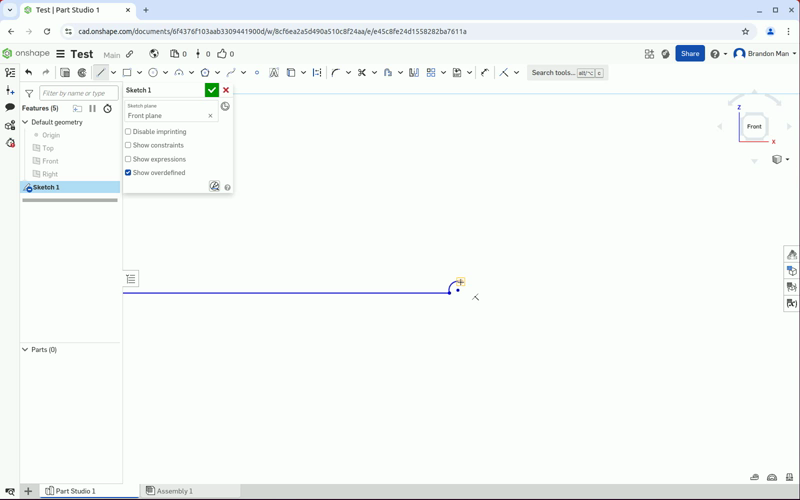
scroll(-6)
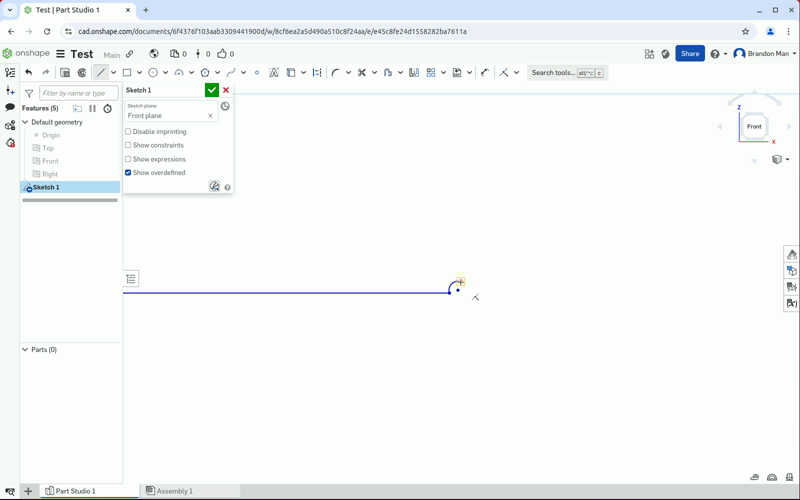
scroll(-6)
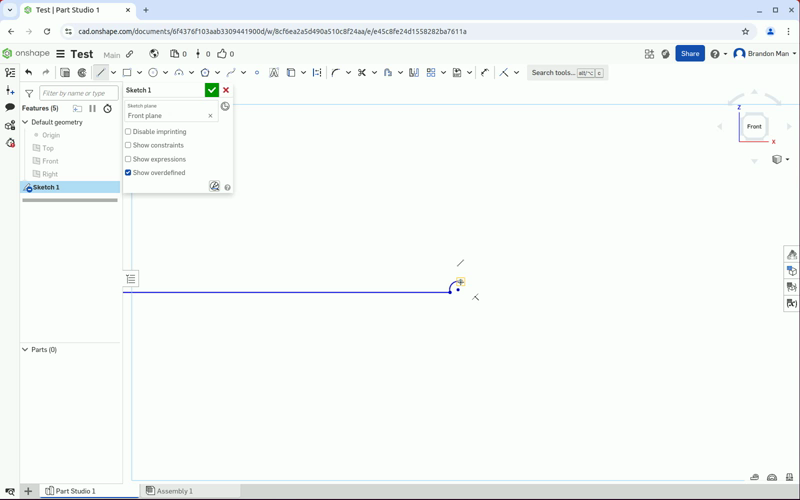
scroll(-6)
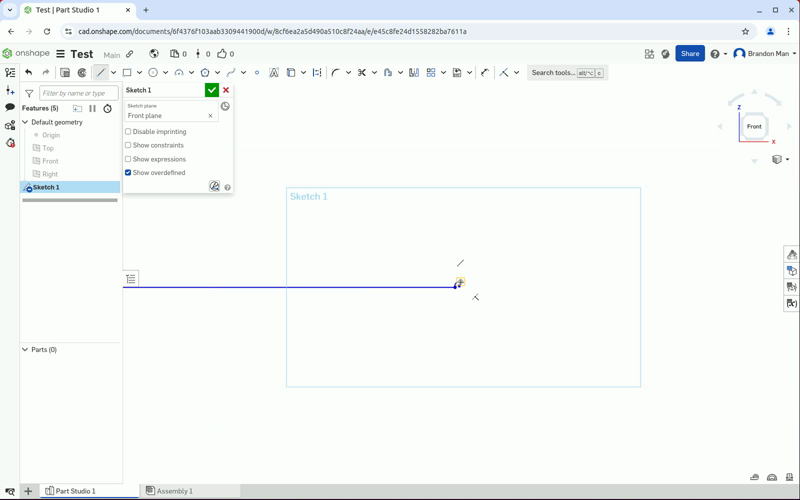
scroll(-6)
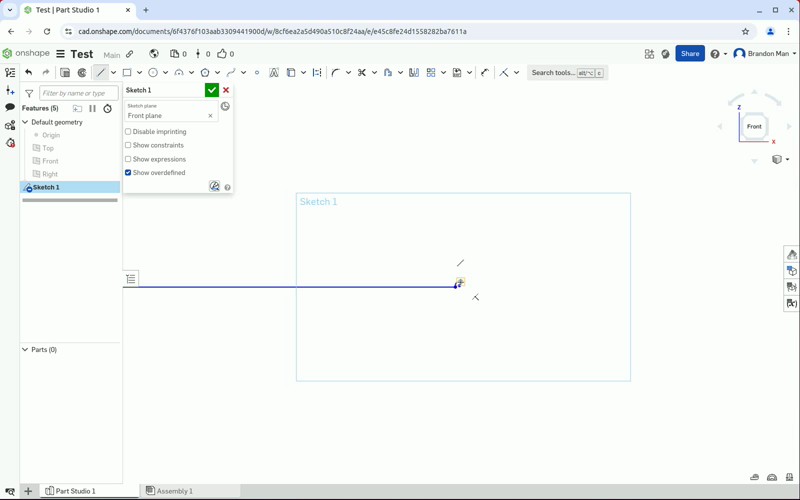
scroll(-6)
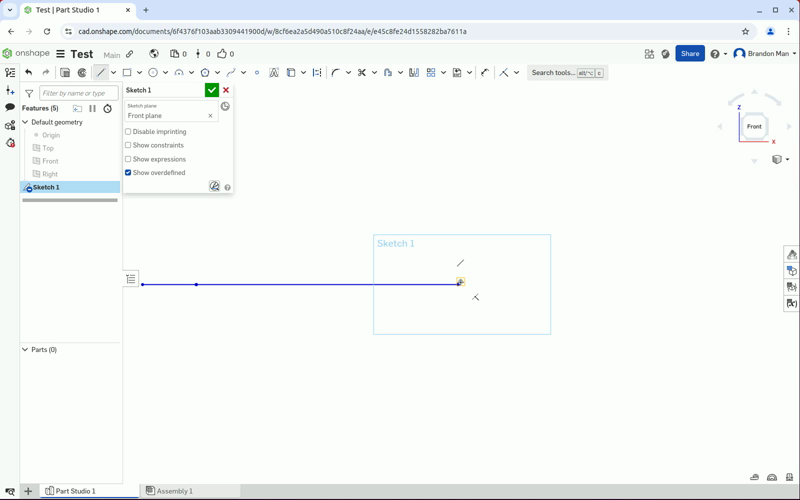
scroll(-6)
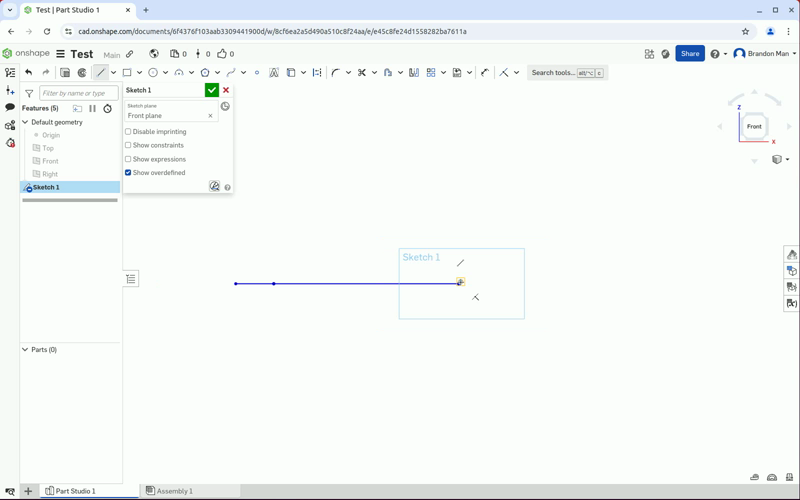
scroll(-6)
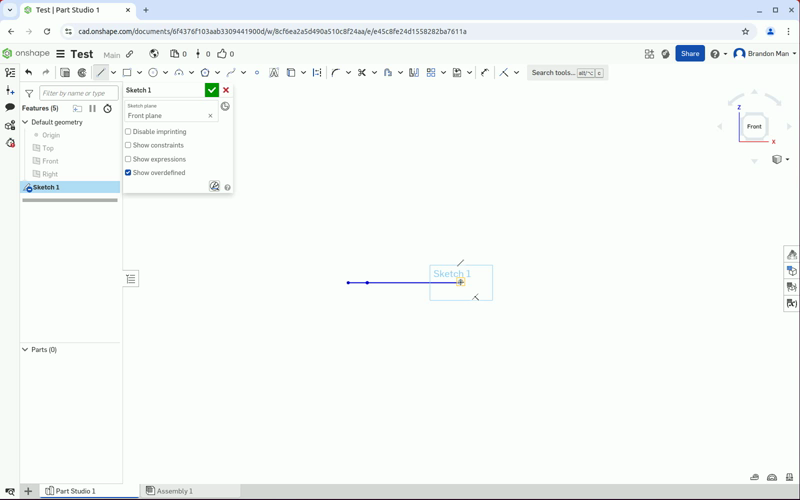
key_down(shift)
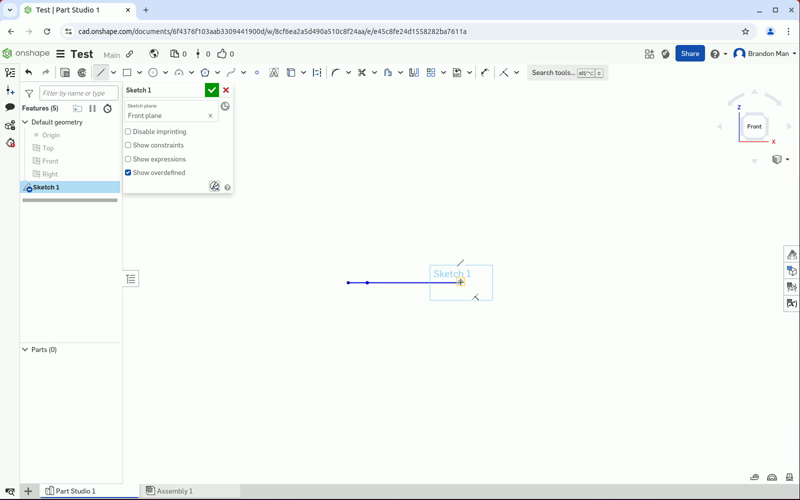
mouse_move(490, 281)
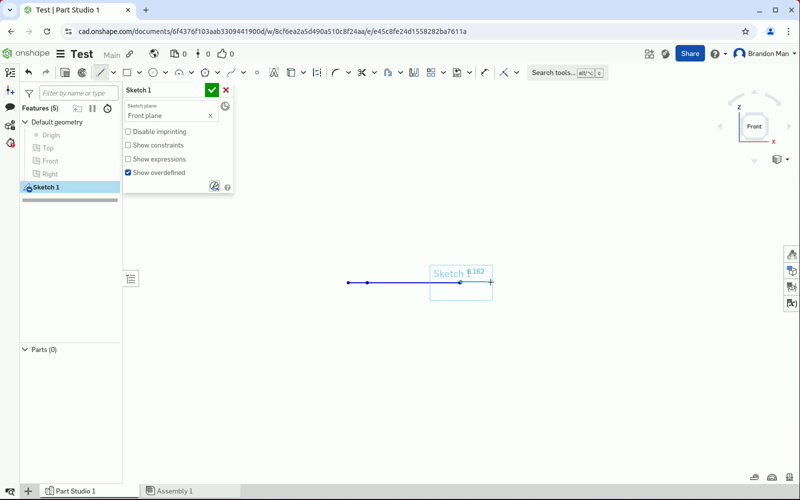
mouse_move(460, 276)
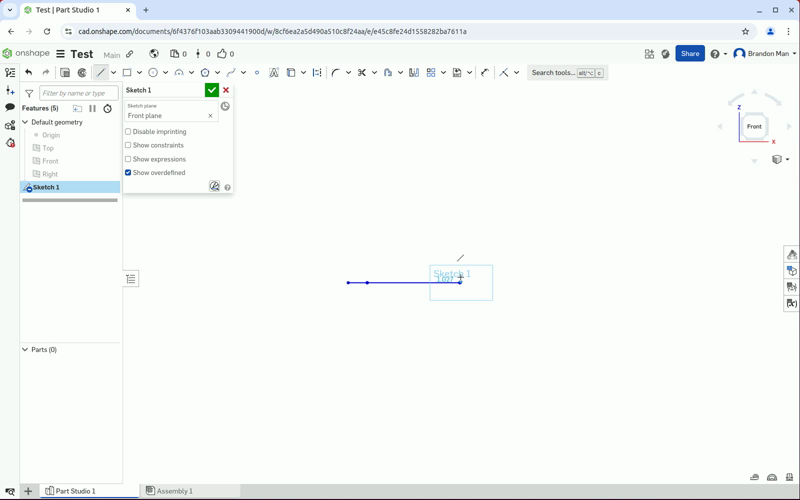
scroll(6)
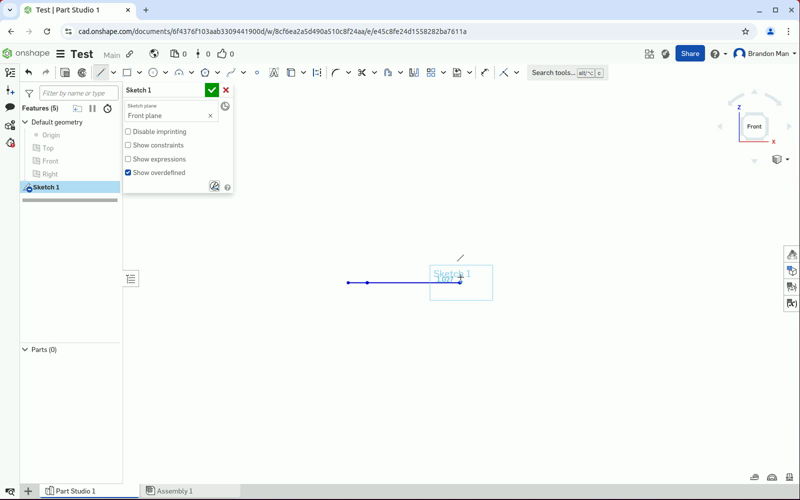
scroll(6)
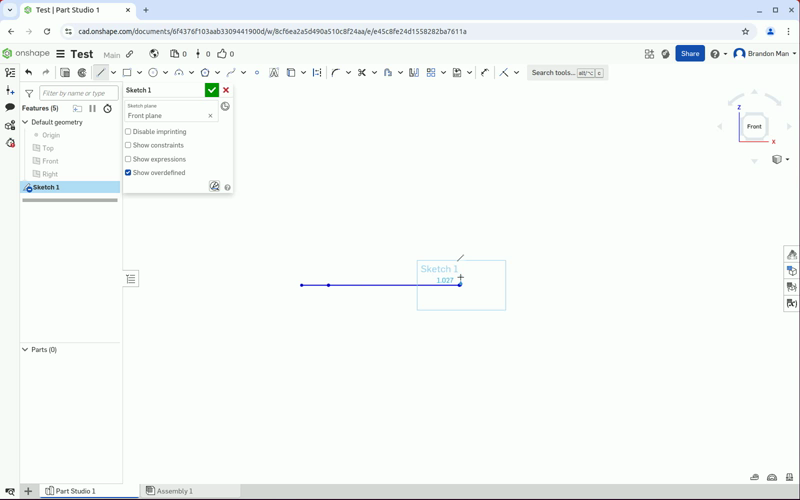
scroll(6)
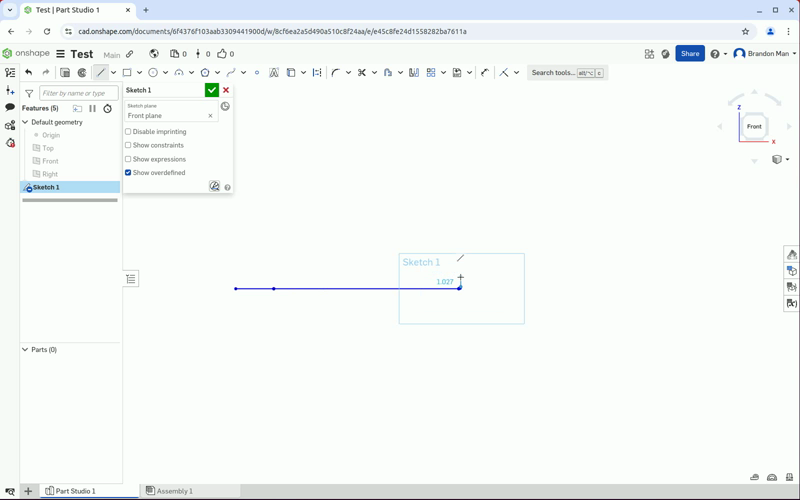
scroll(6)
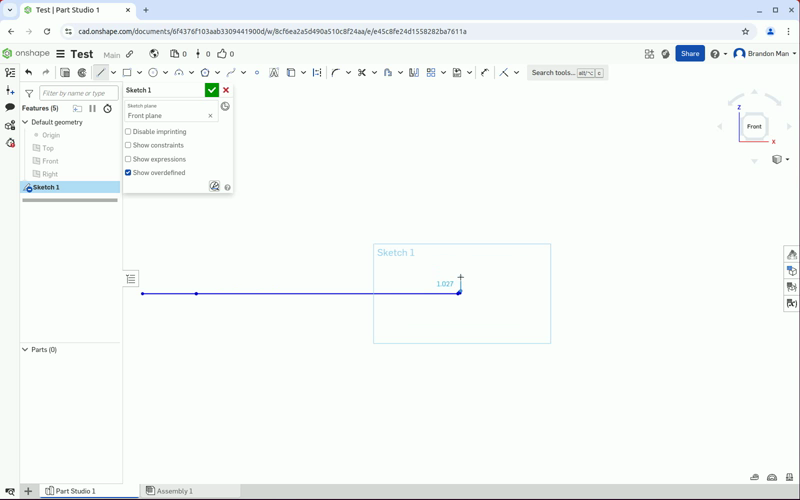
scroll(6)
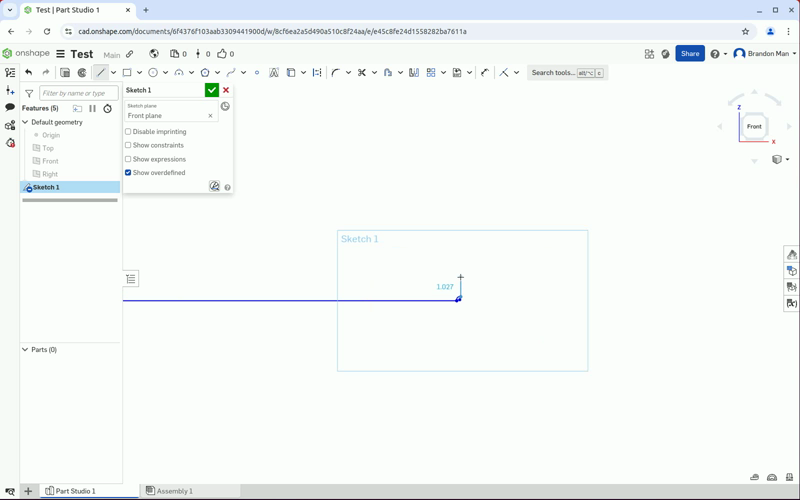
scroll(6)
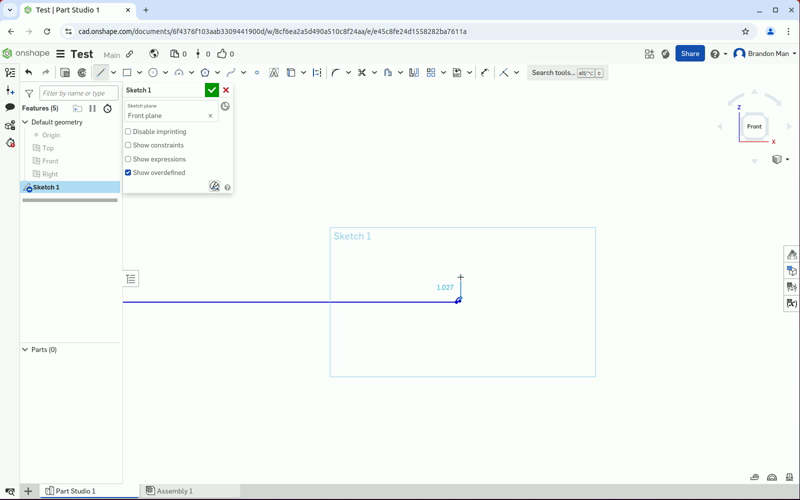
scroll(6)
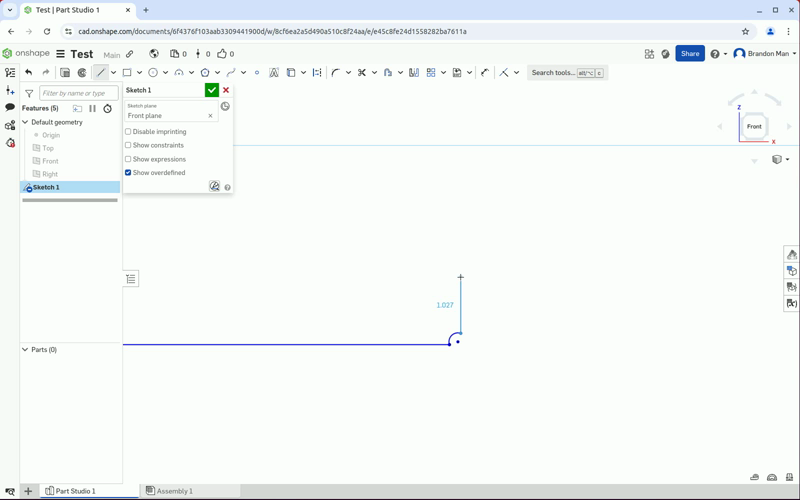
click(460, 276)
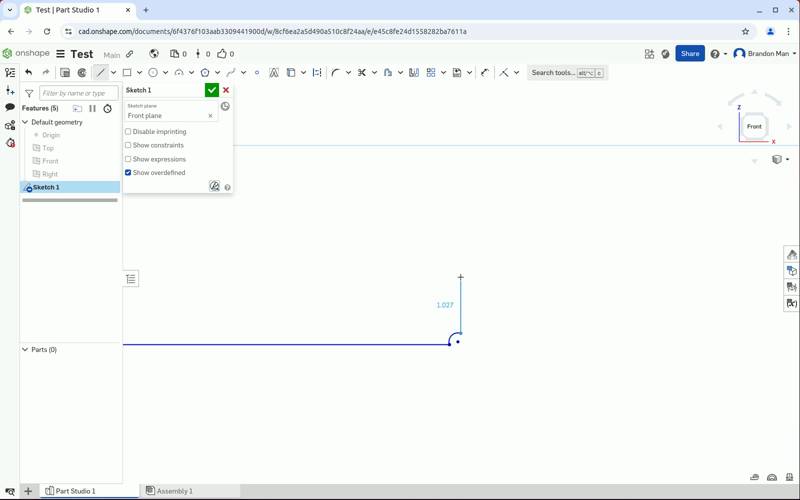
scroll(-6)
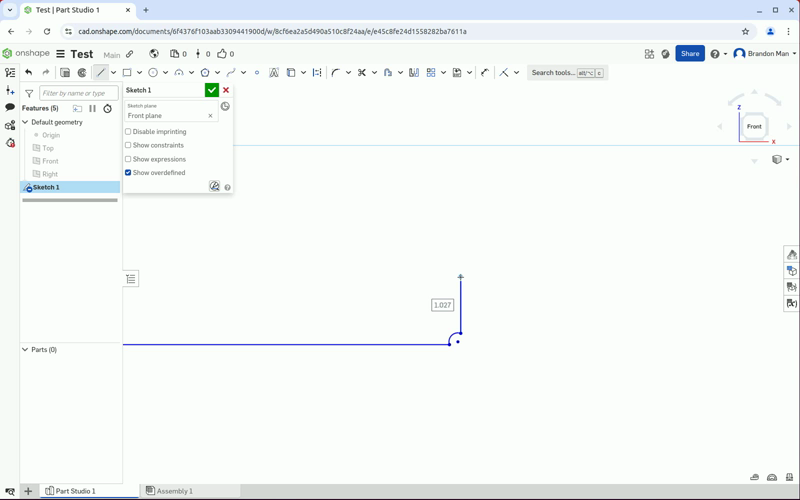
scroll(-6)
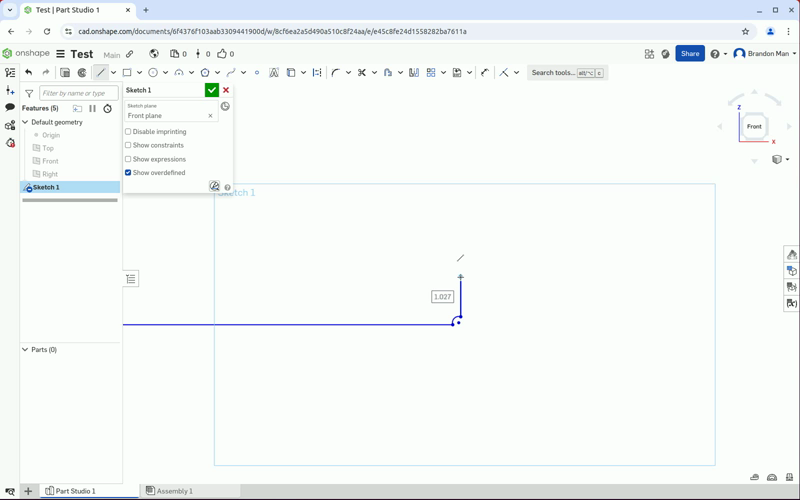
scroll(-6)
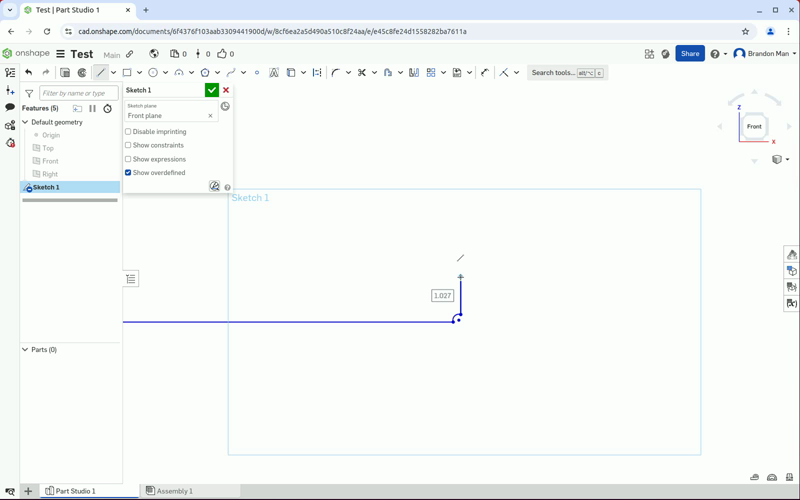
scroll(-6)
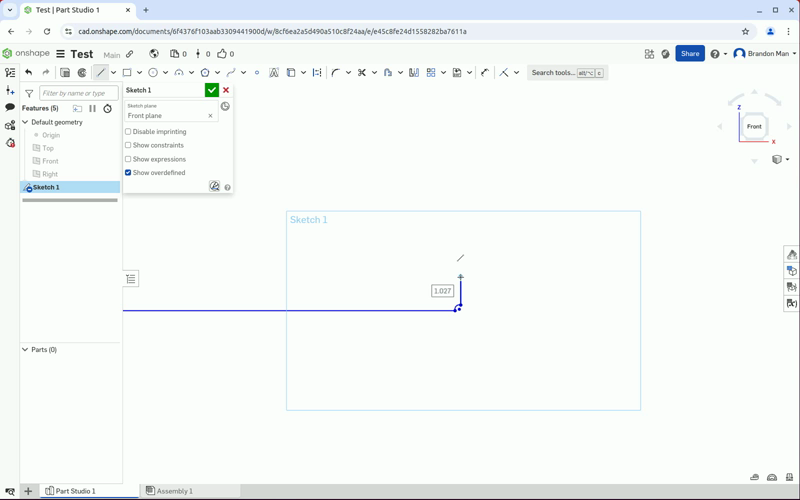
scroll(-6)
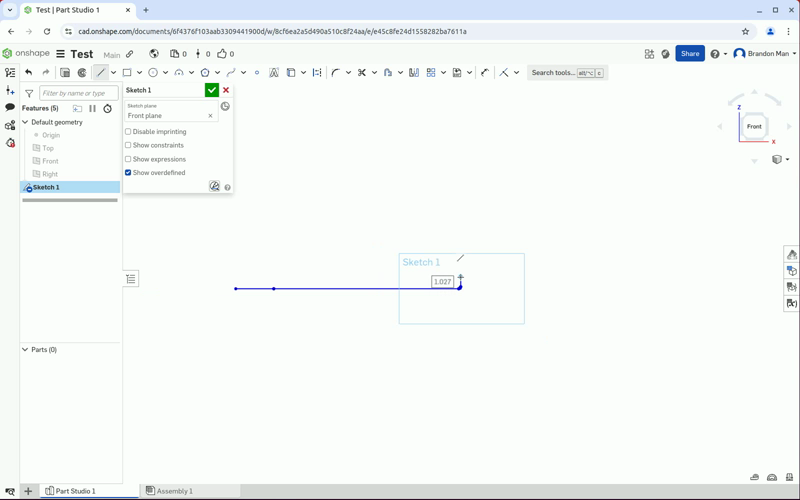
scroll(-6)
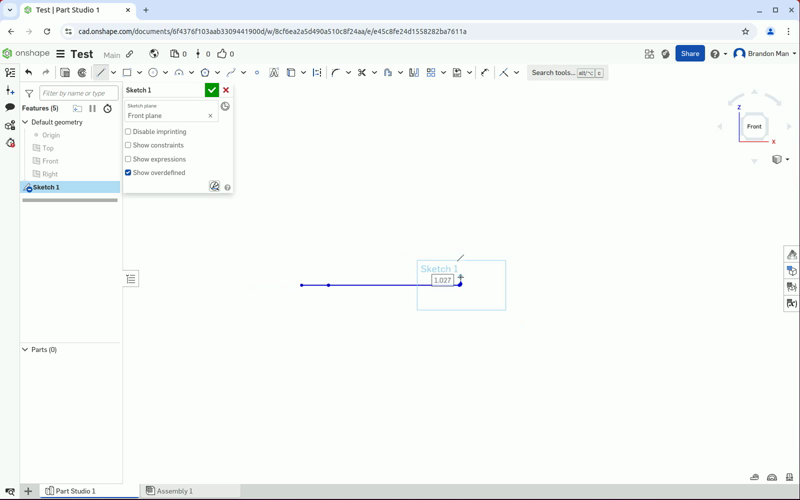
scroll(-6)
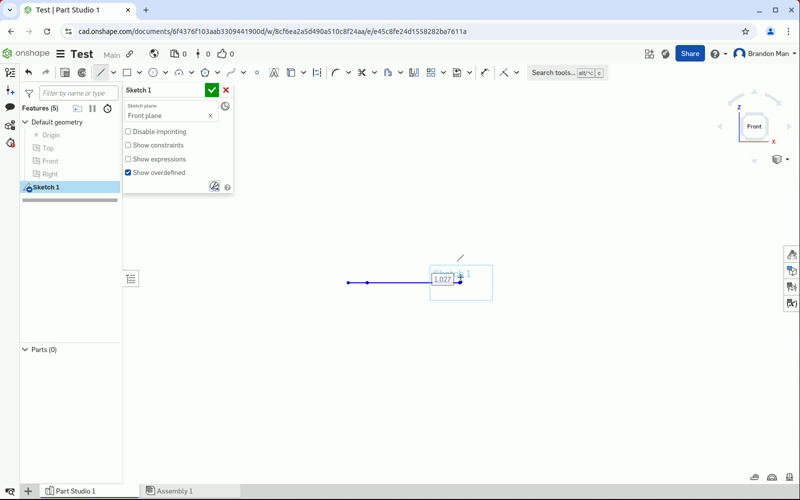
key_up(shift)
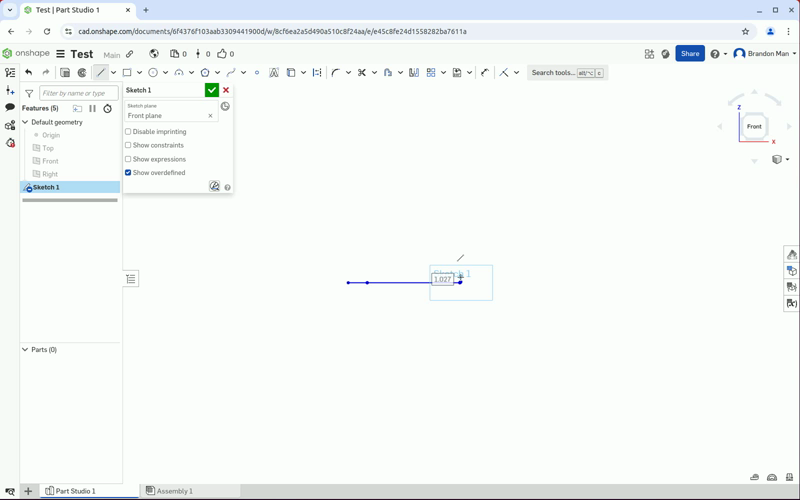
key(esc)
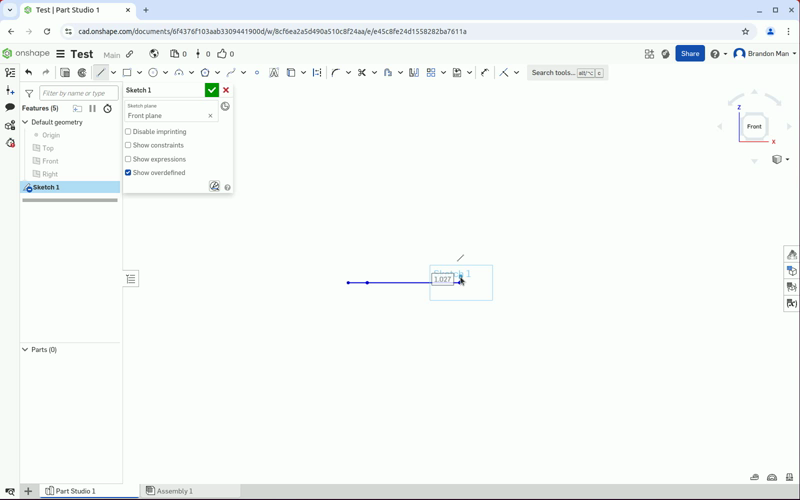
key(a)
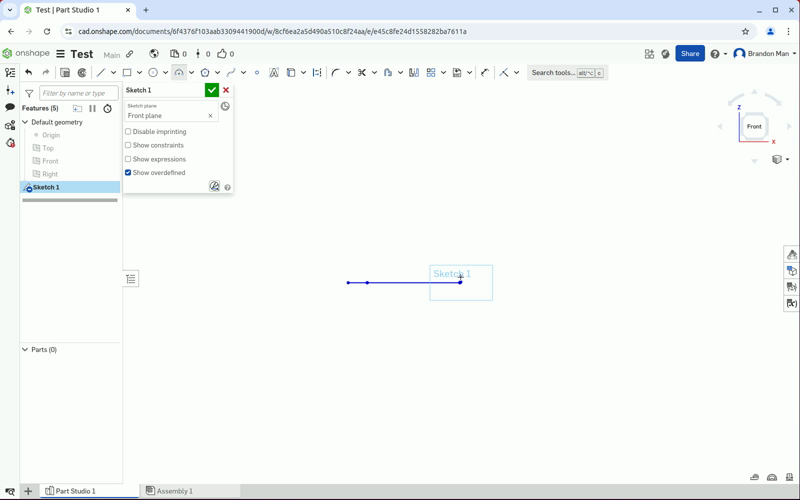
mouse_move(460, 276)
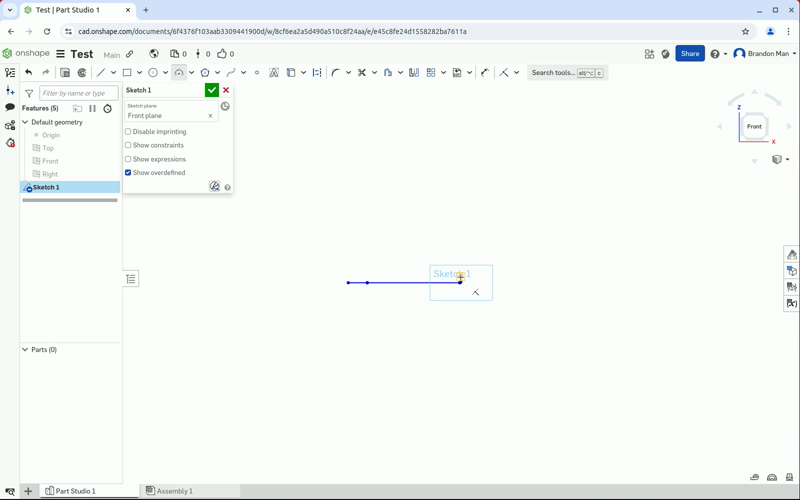
click(460, 276)
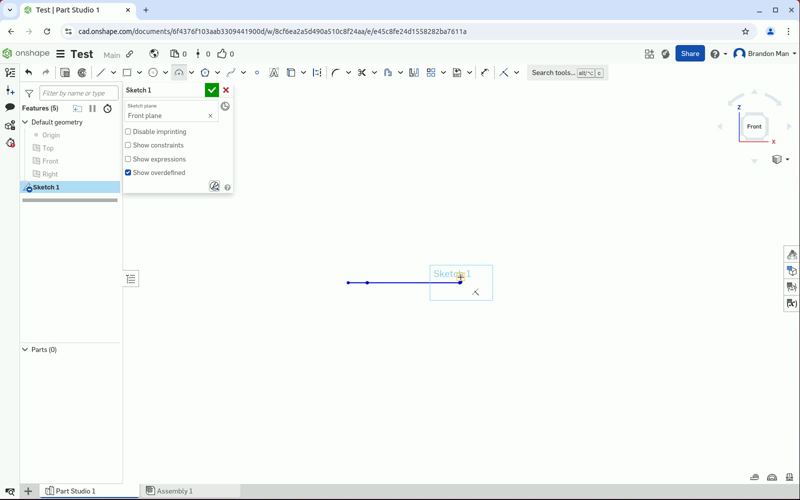
key_down(shift)
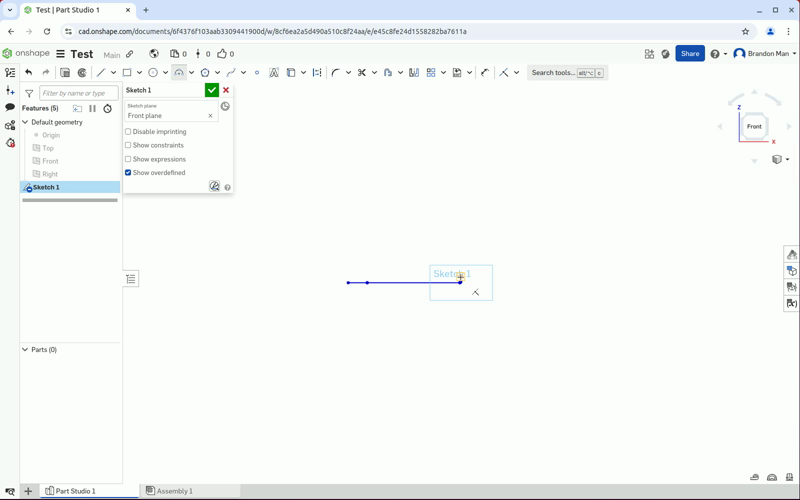
mouse_move(367, 281)
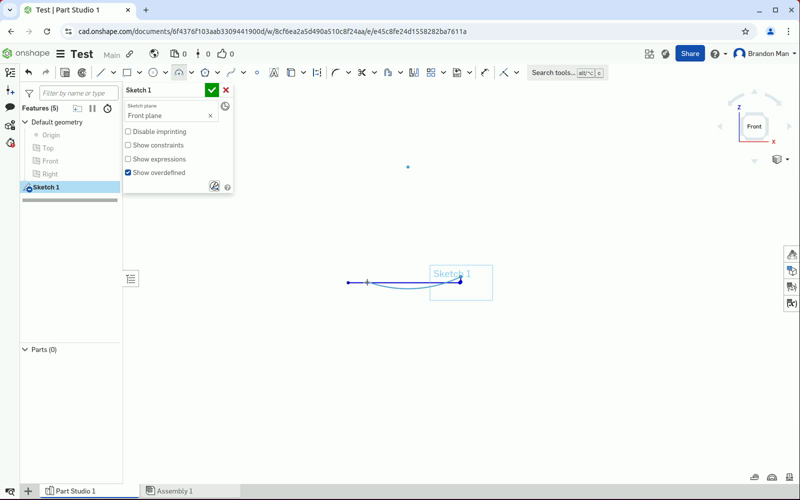
scroll(6)
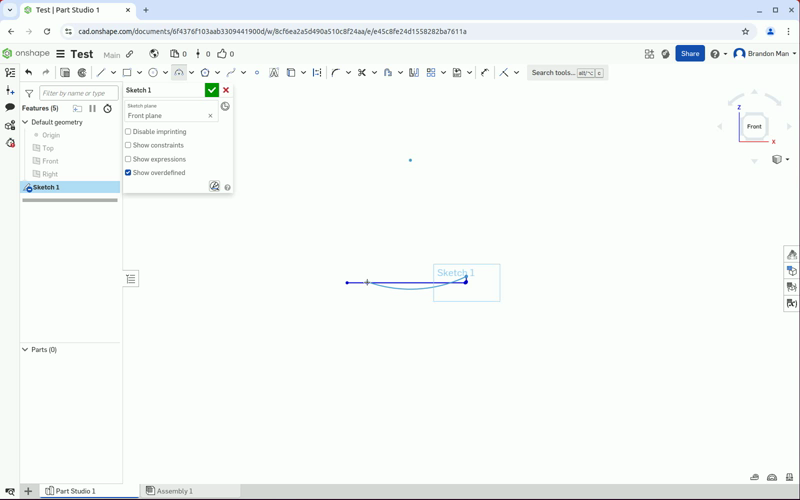
scroll(6)
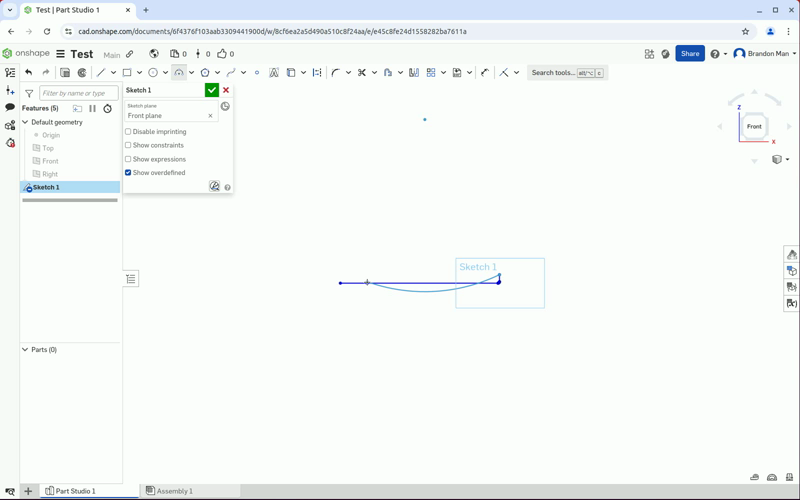
scroll(6)
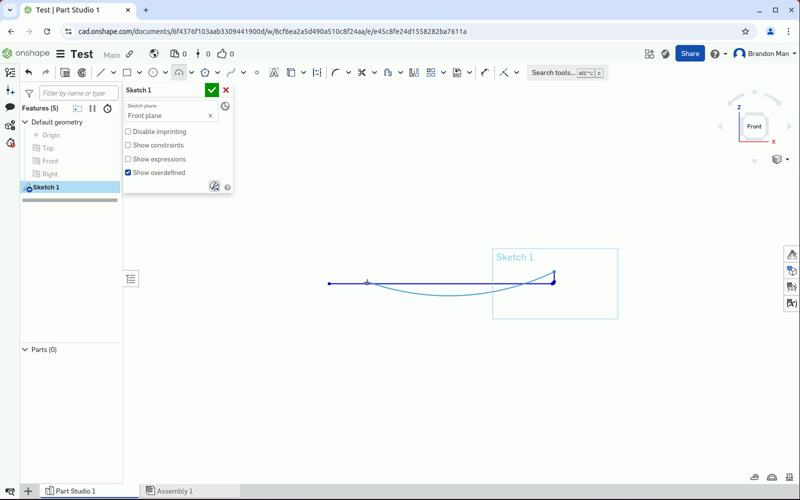
scroll(6)
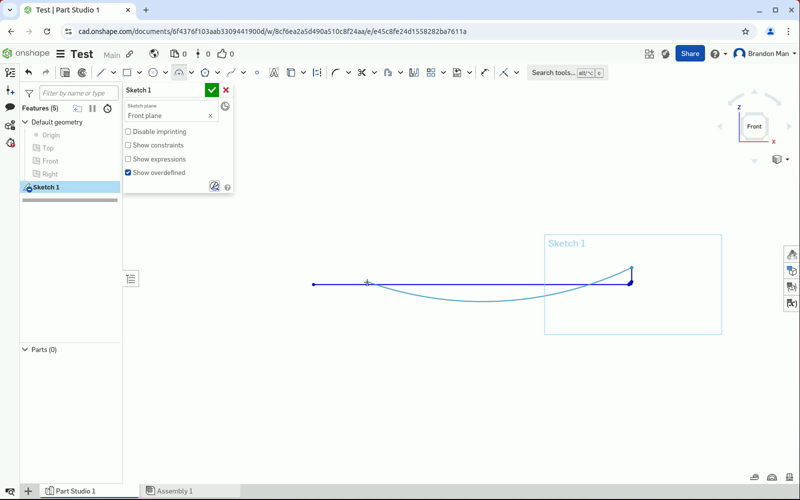
scroll(6)
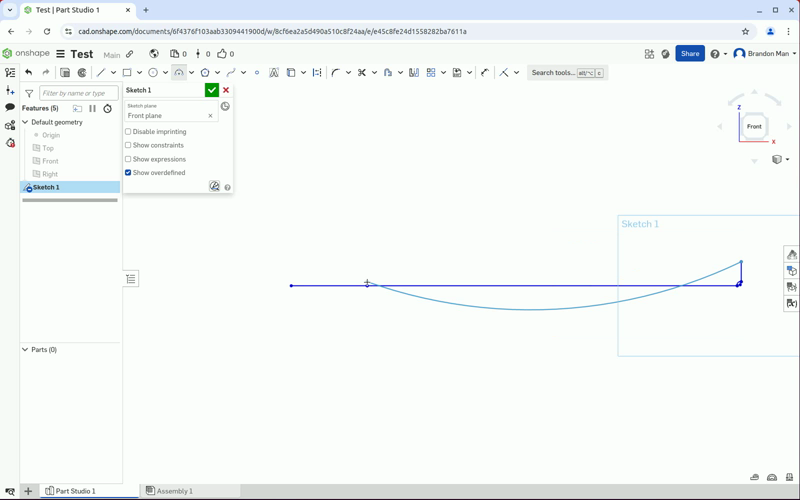
scroll(6)
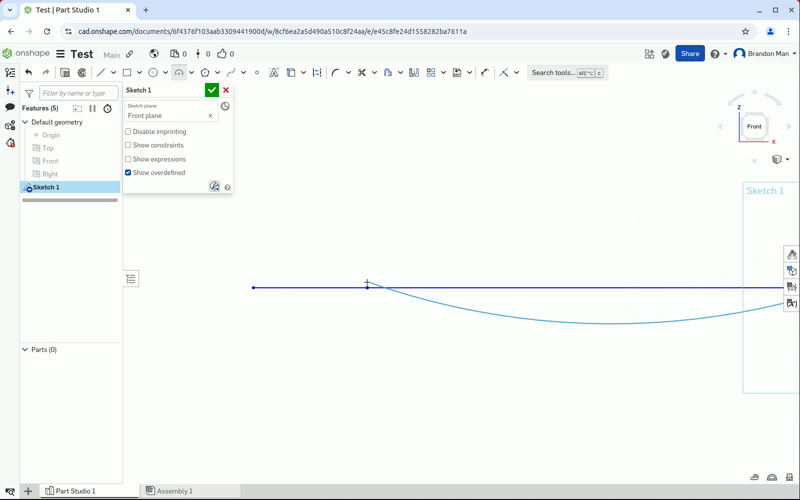
scroll(6)
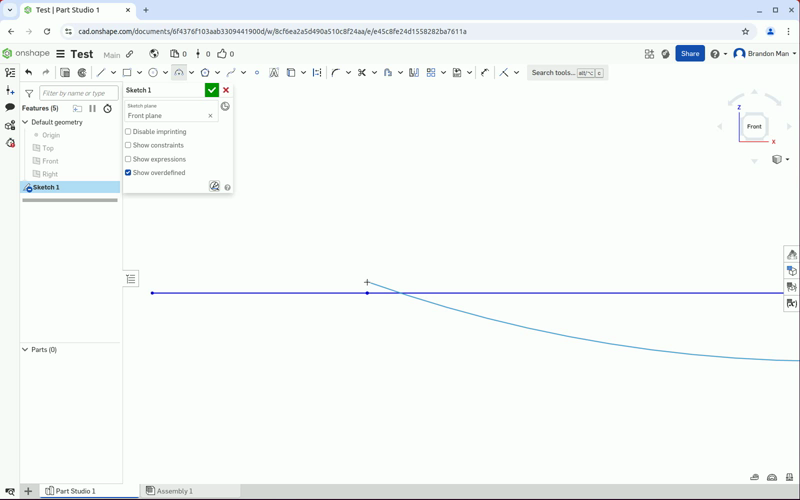
click(367, 281)
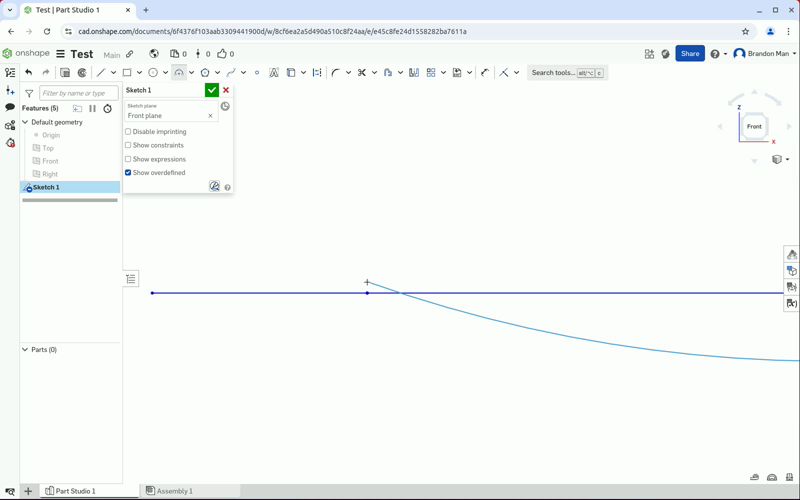
scroll(-6)
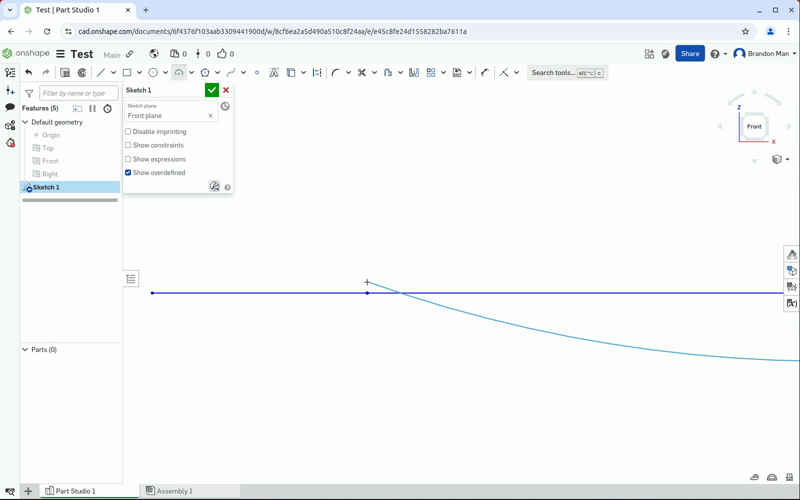
scroll(-6)
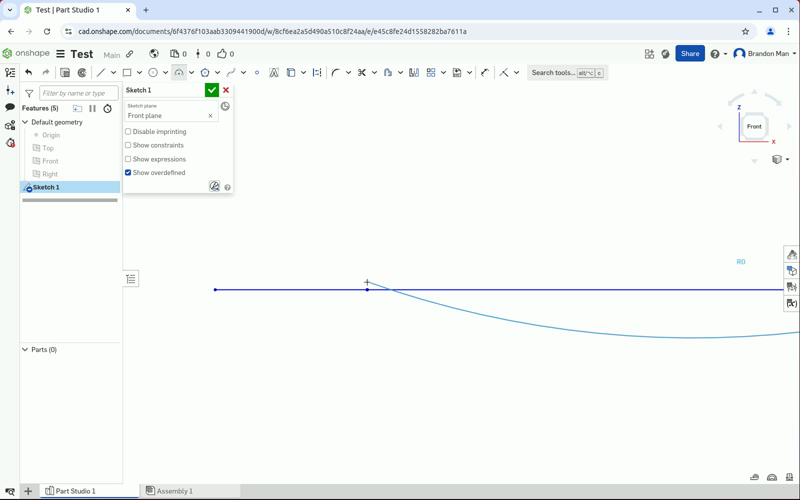
scroll(-6)
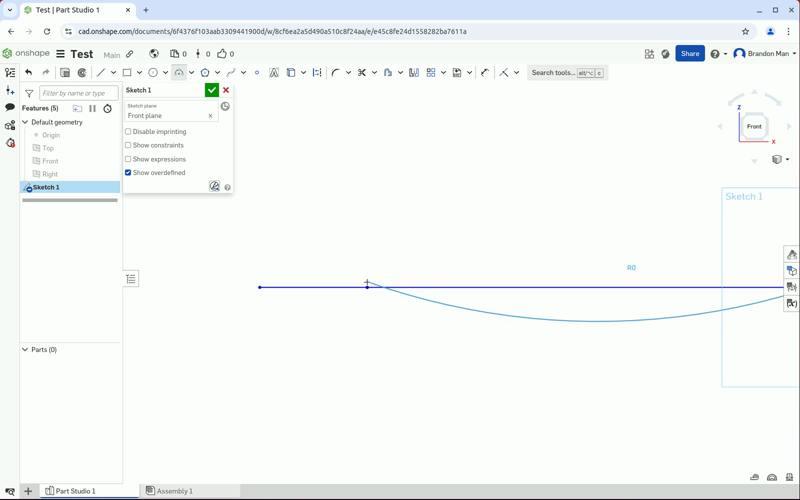
scroll(-6)
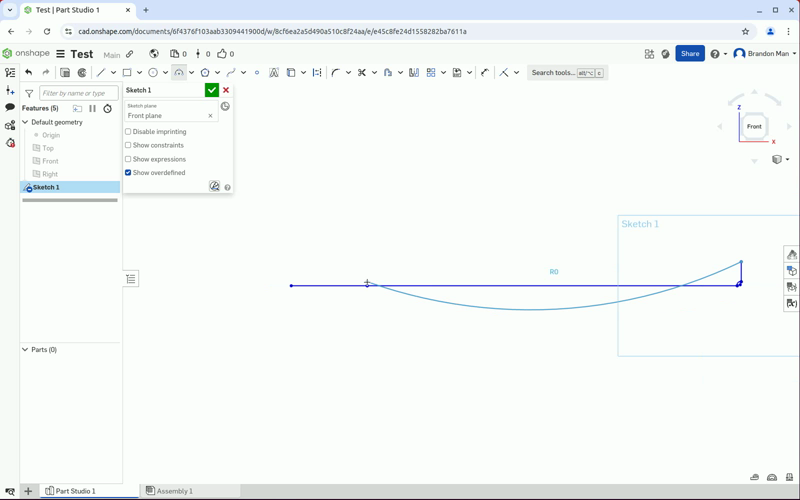
scroll(-6)
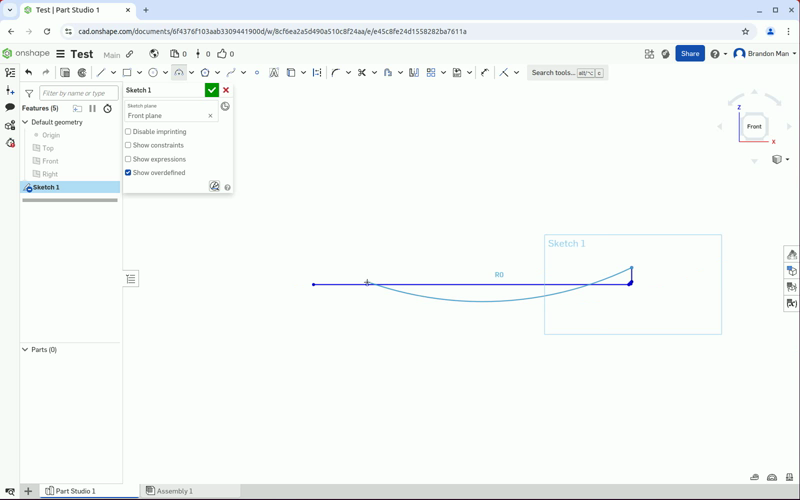
scroll(-6)
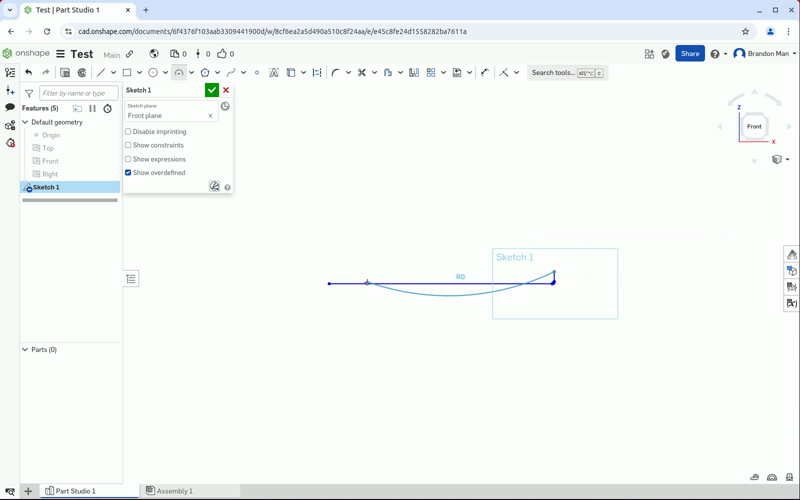
scroll(-6)
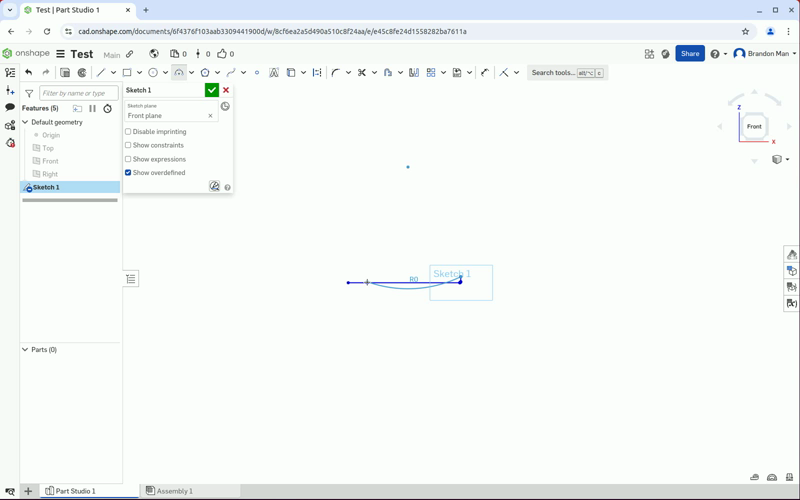
mouse_move(413, 278)
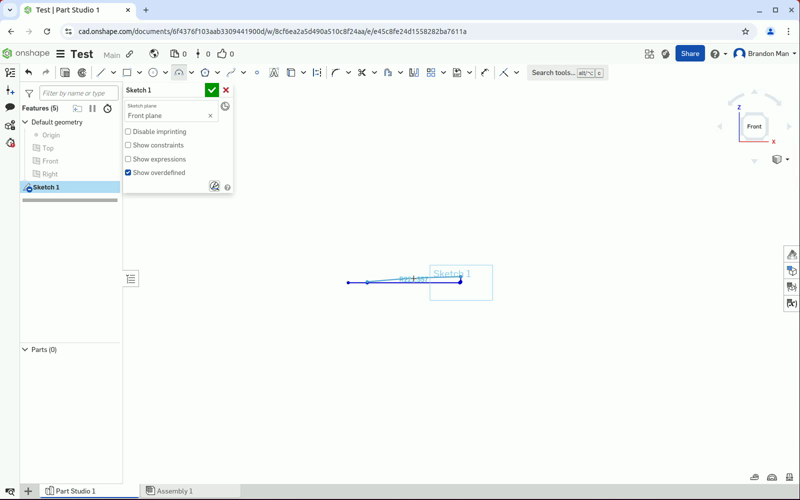
click(413, 278)
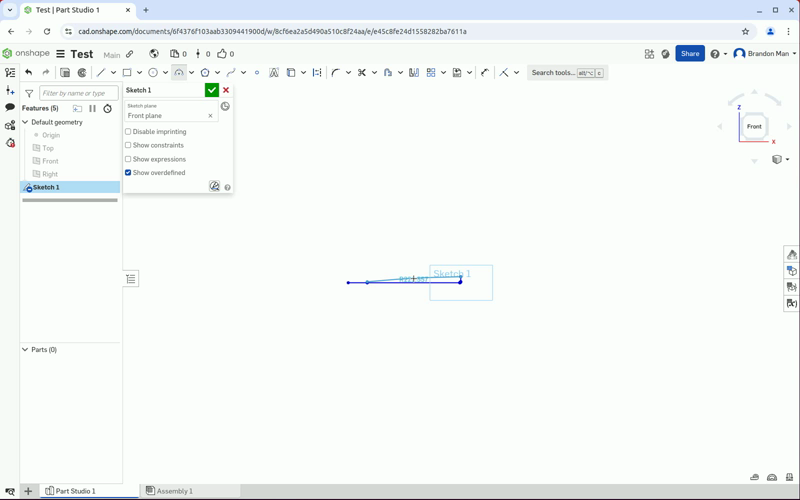
key_up(shift)
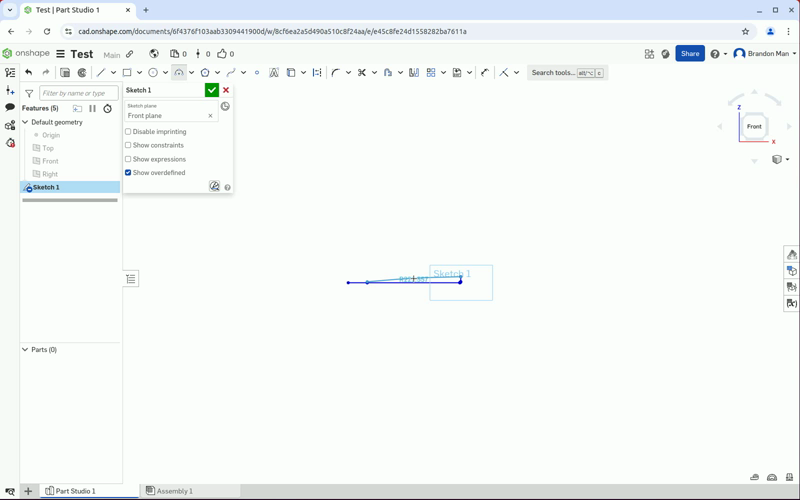
key(esc)
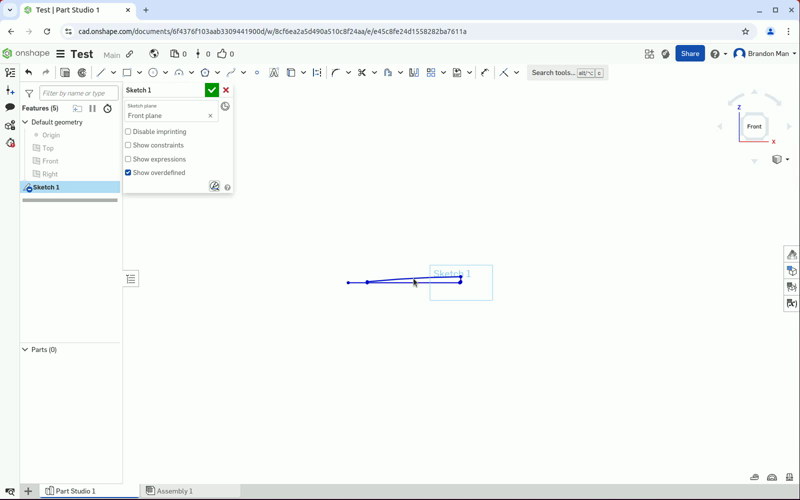
key(l)
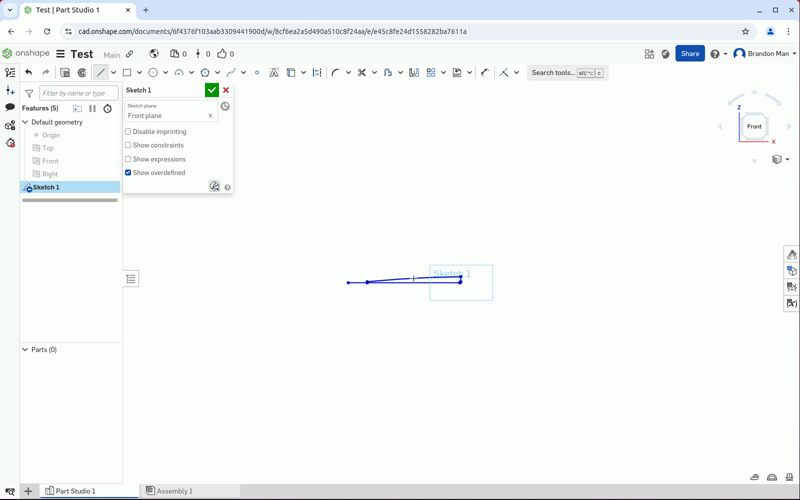
mouse_move(367, 281)
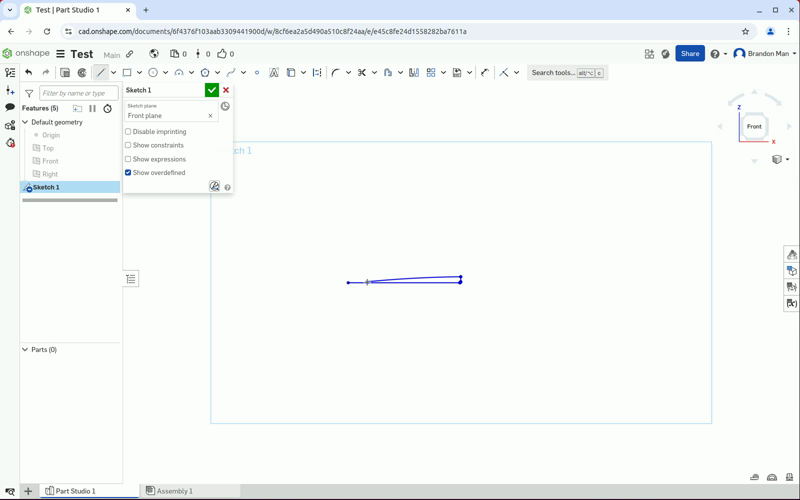
scroll(6)
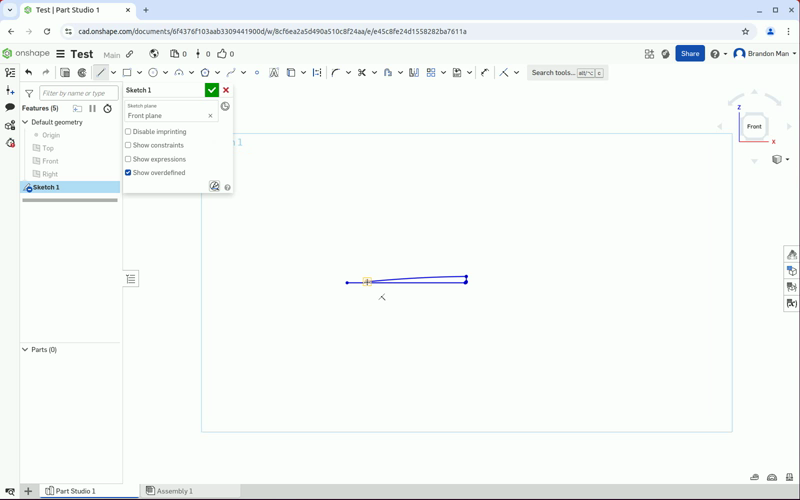
scroll(6)
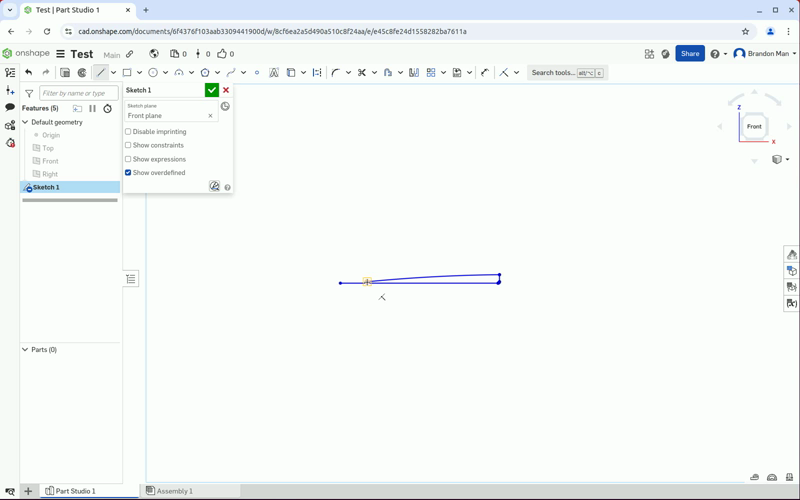
scroll(6)
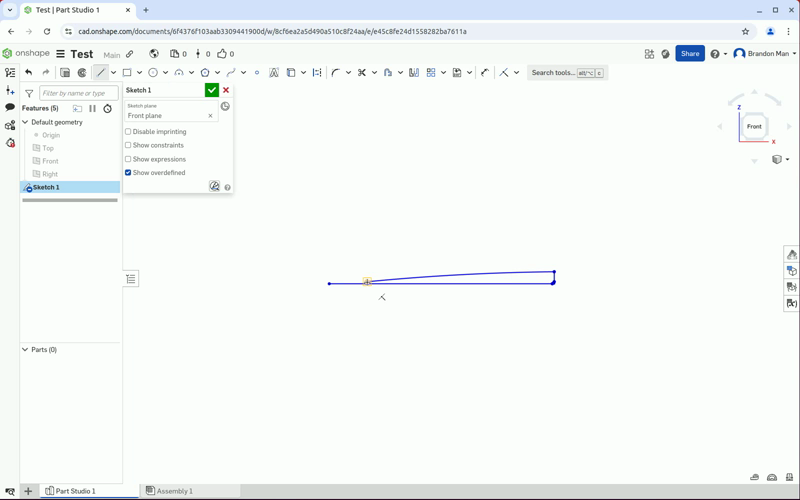
scroll(6)
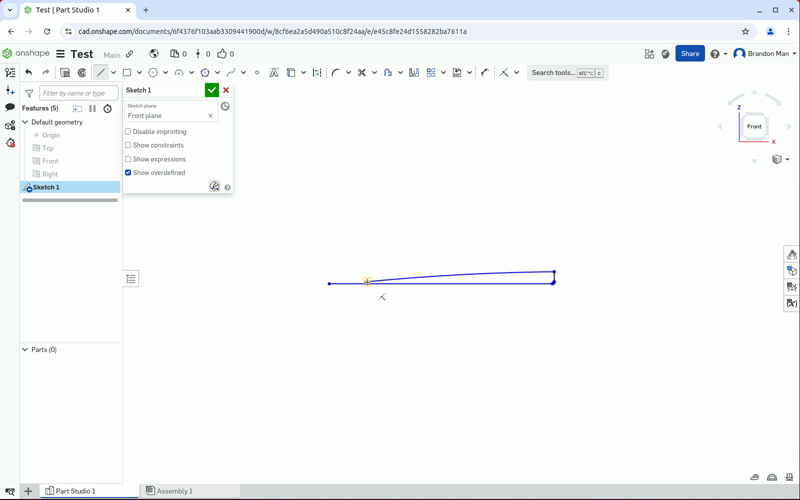
scroll(6)
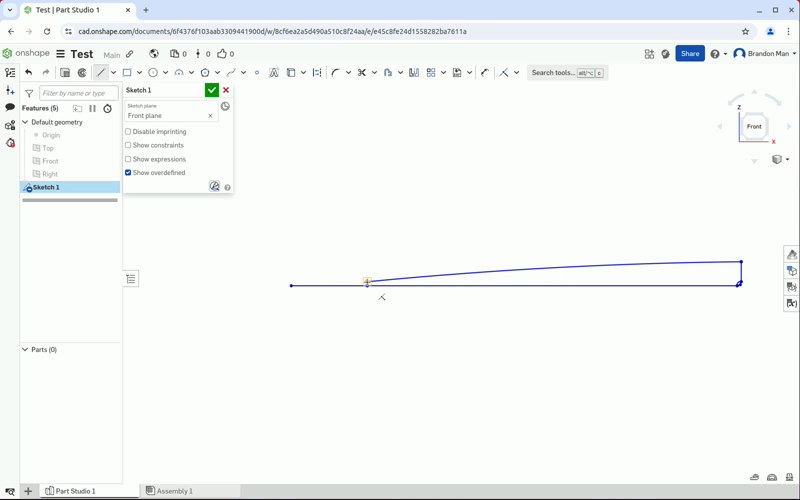
scroll(6)
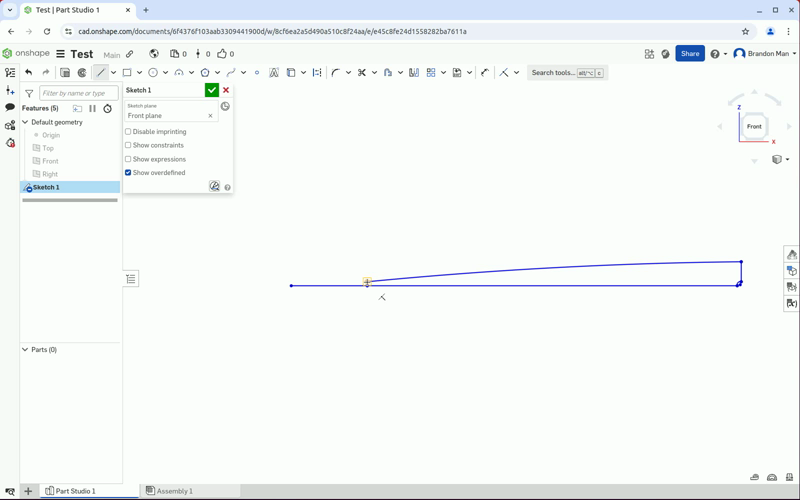
scroll(6)
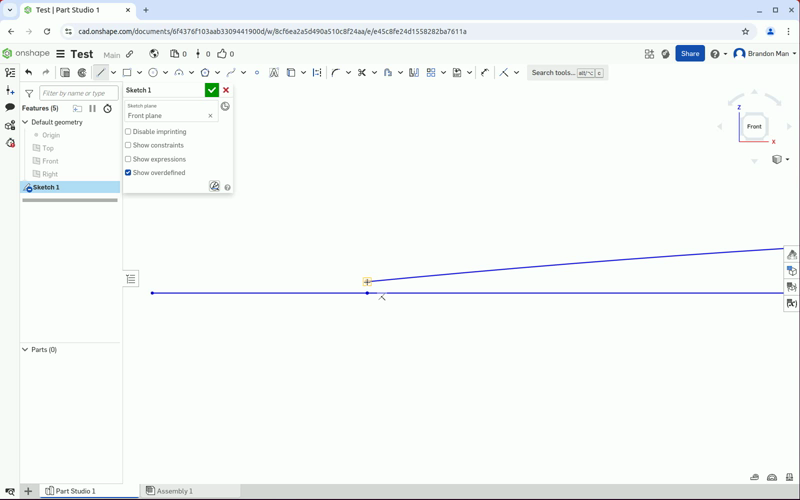
click(367, 281)
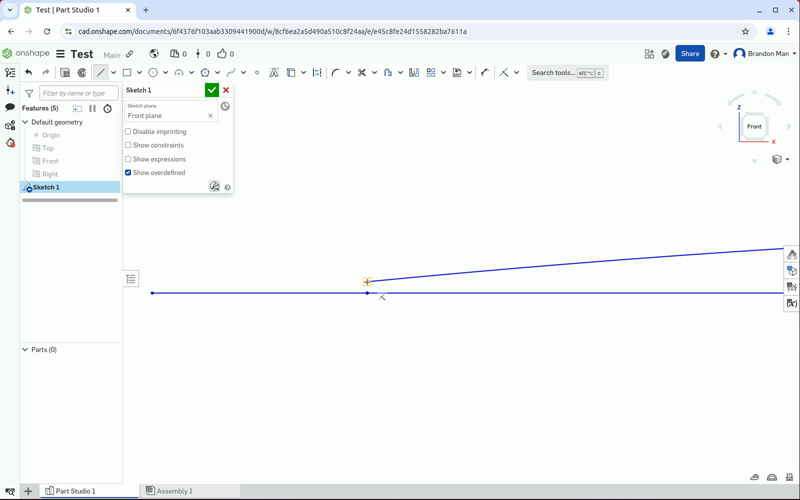
scroll(-6)
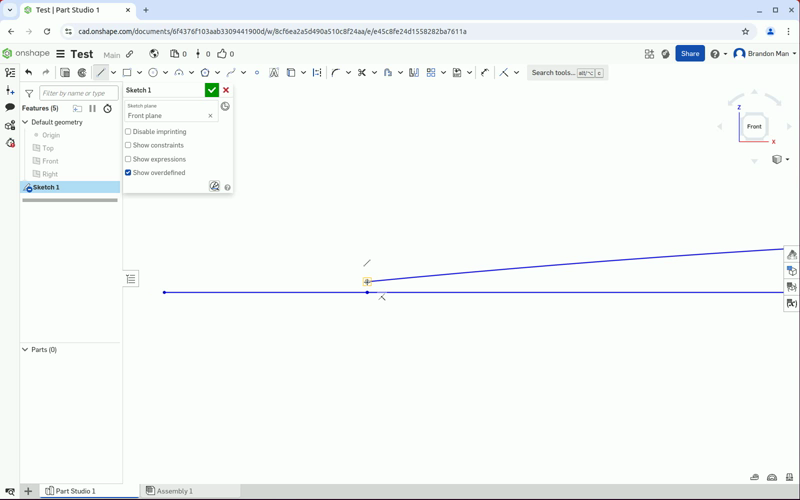
scroll(-6)
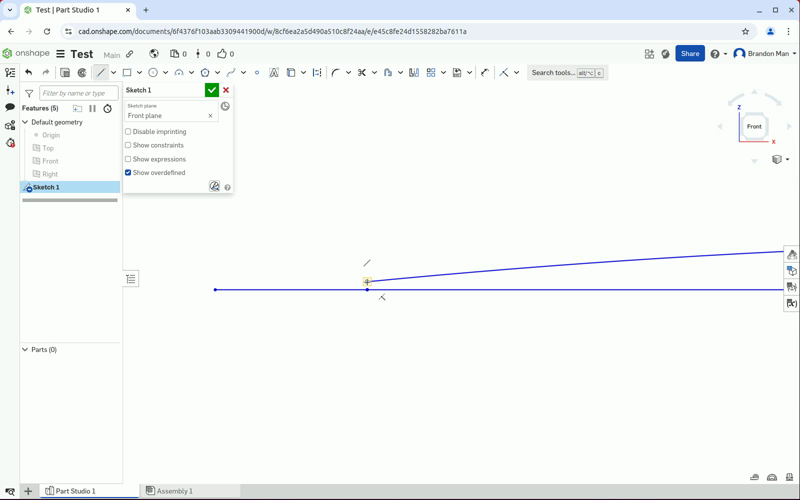
scroll(-6)
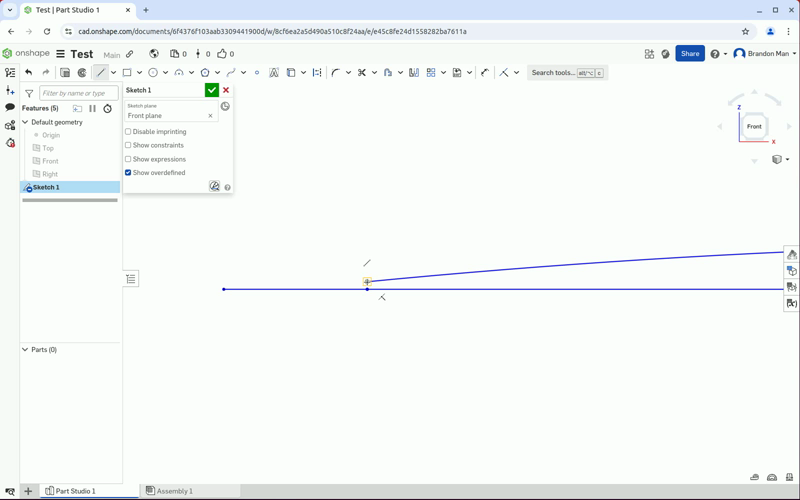
scroll(-6)
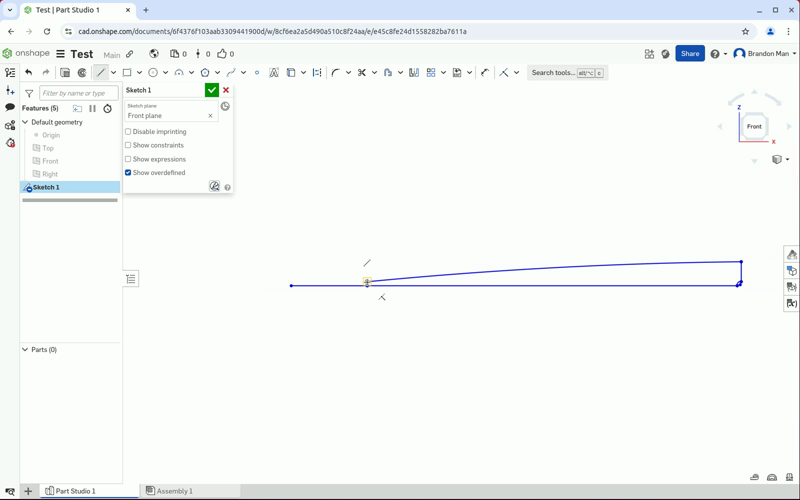
scroll(-6)
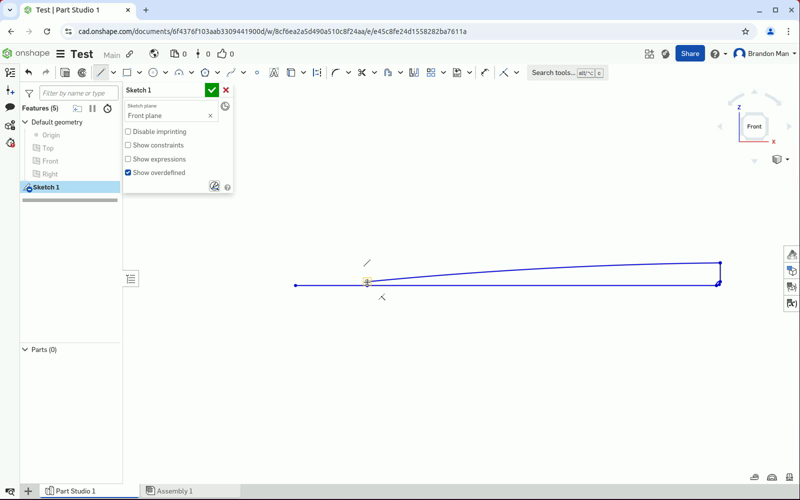
scroll(-6)
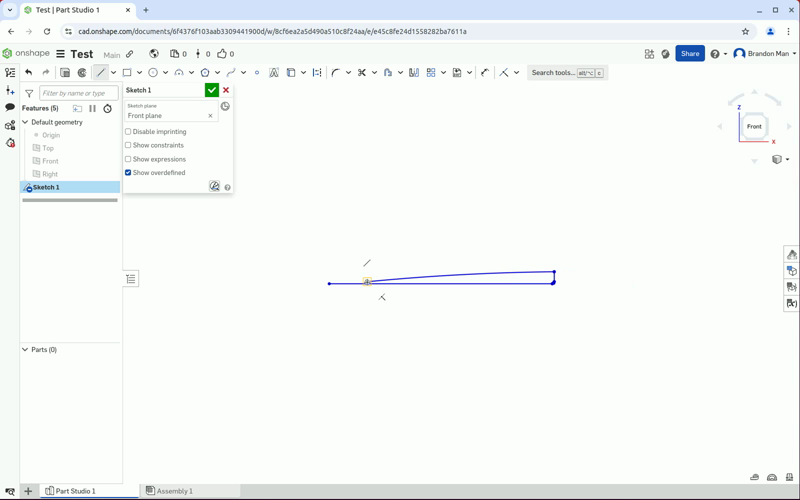
scroll(-6)
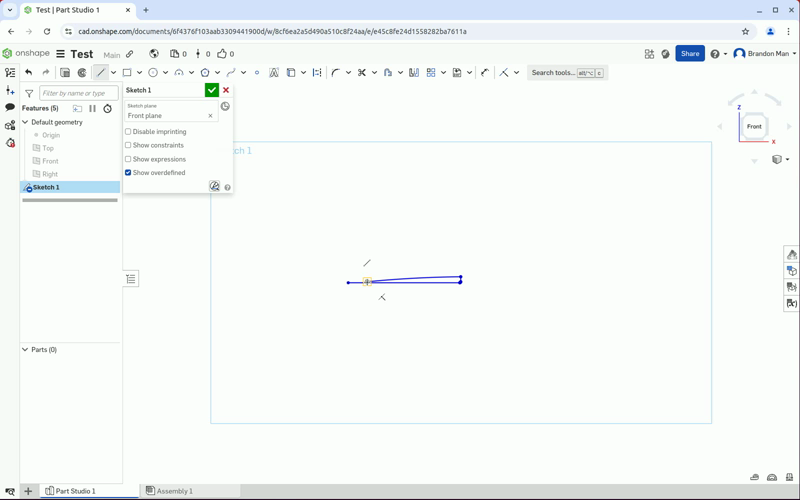
key_down(shift)
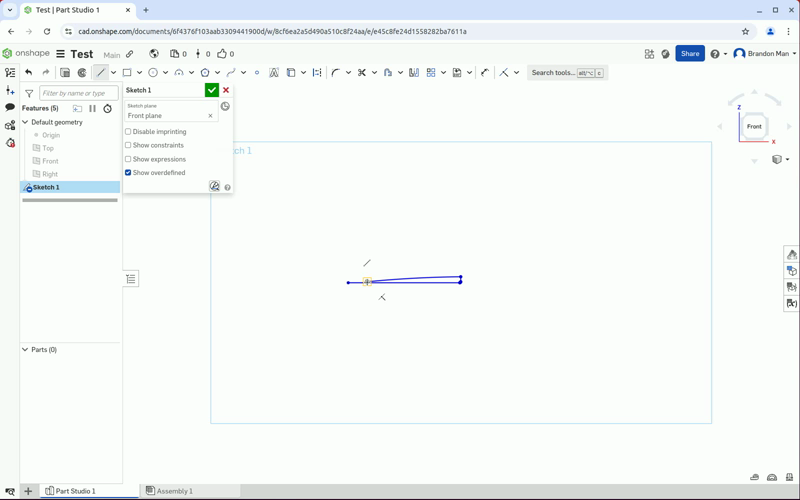
mouse_move(397, 281)
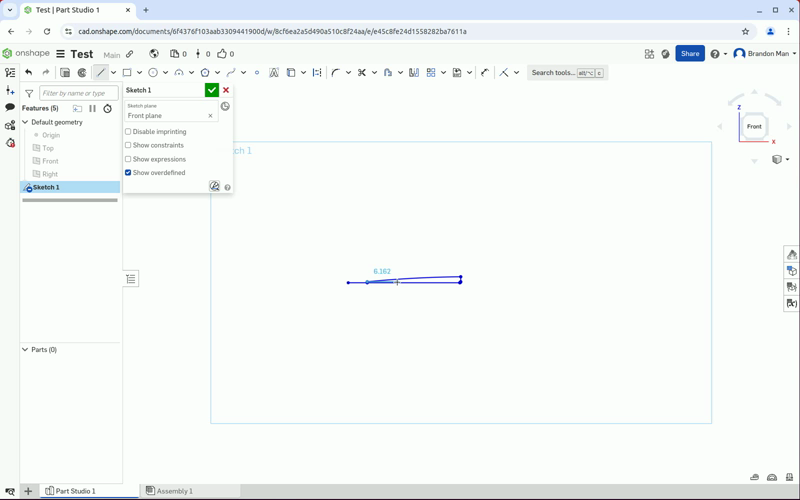
mouse_move(348, 276)
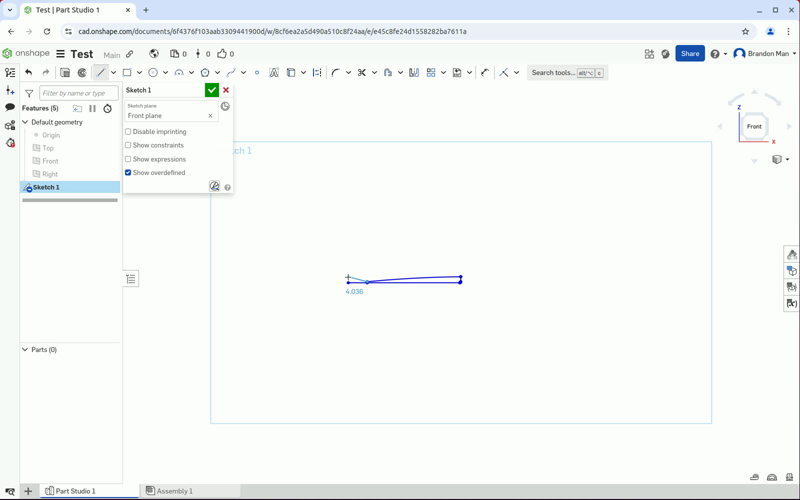
click(348, 276)
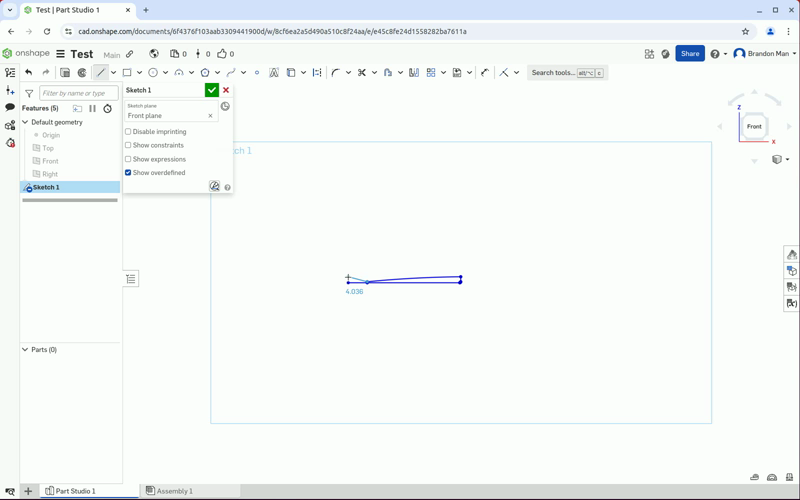
key_up(shift)
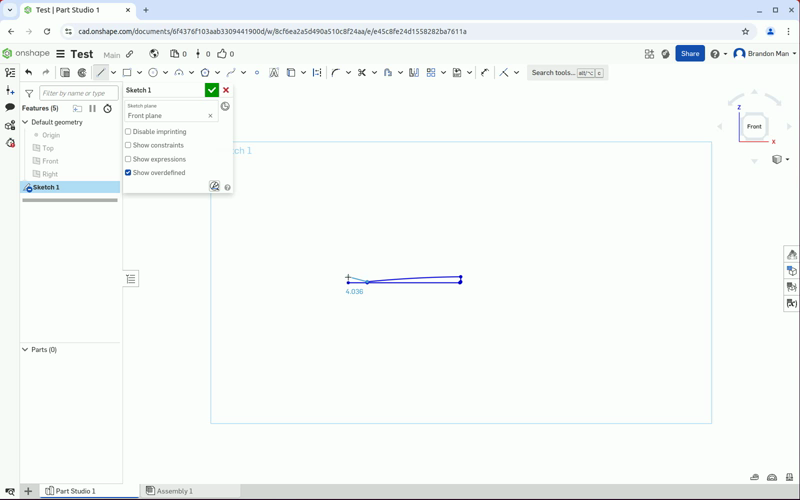
mouse_move(378, 276)
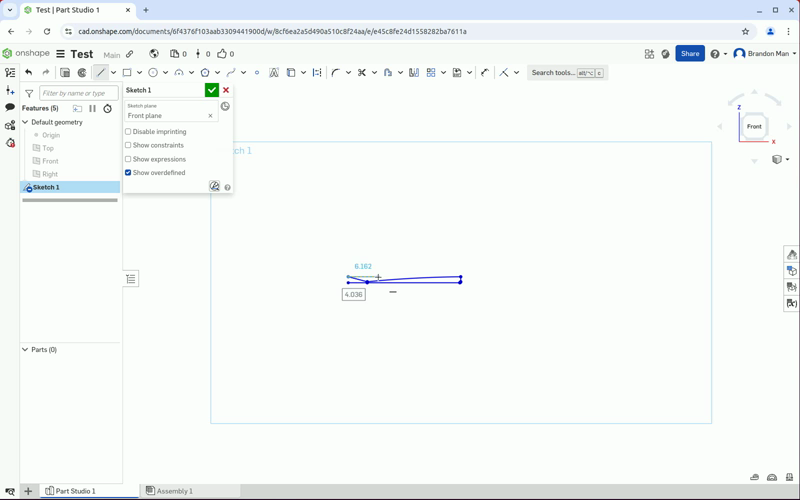
key_down(shift)
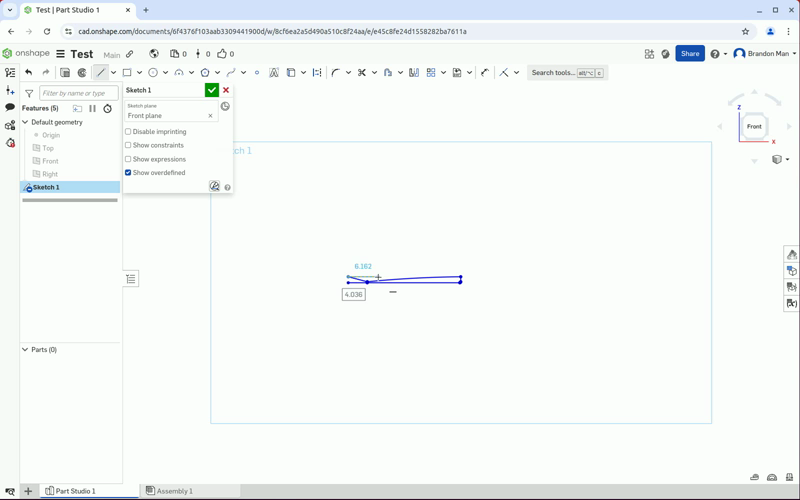
mouse_move(348, 282)
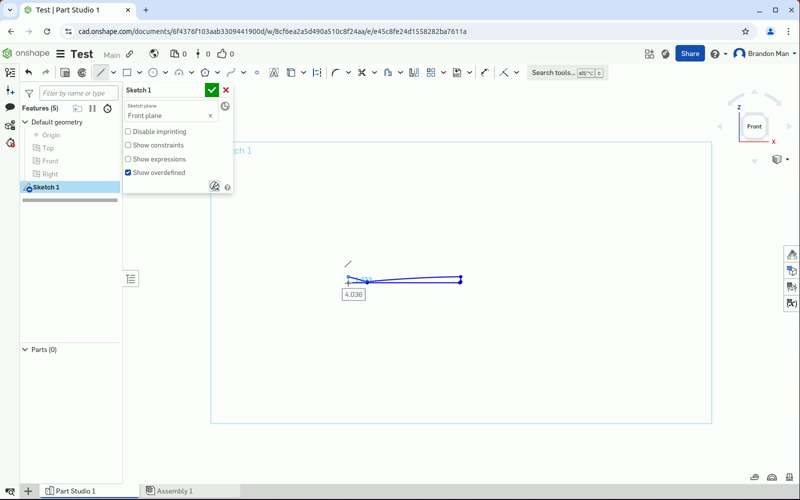
scroll(6)
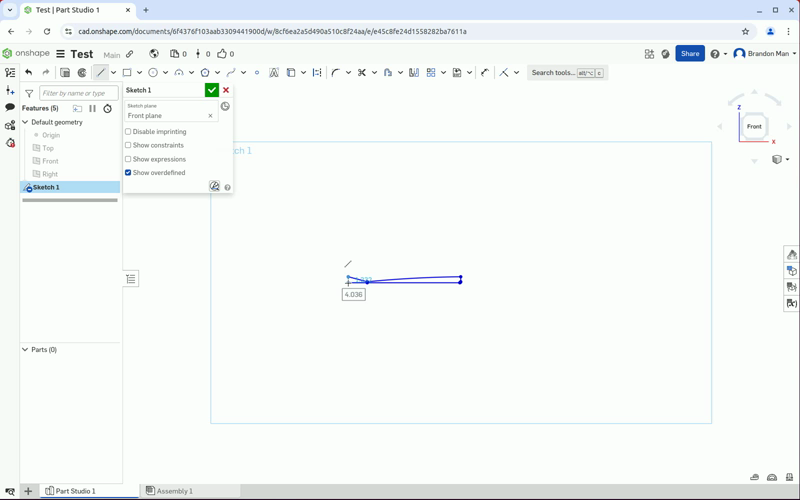
scroll(6)
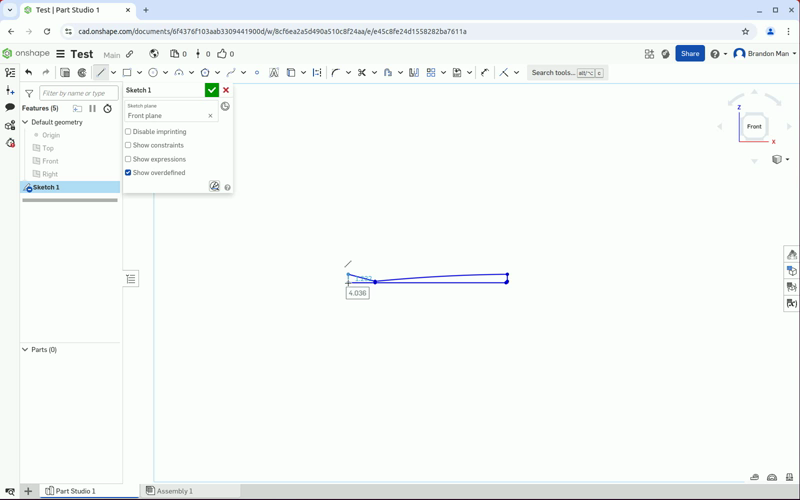
scroll(6)
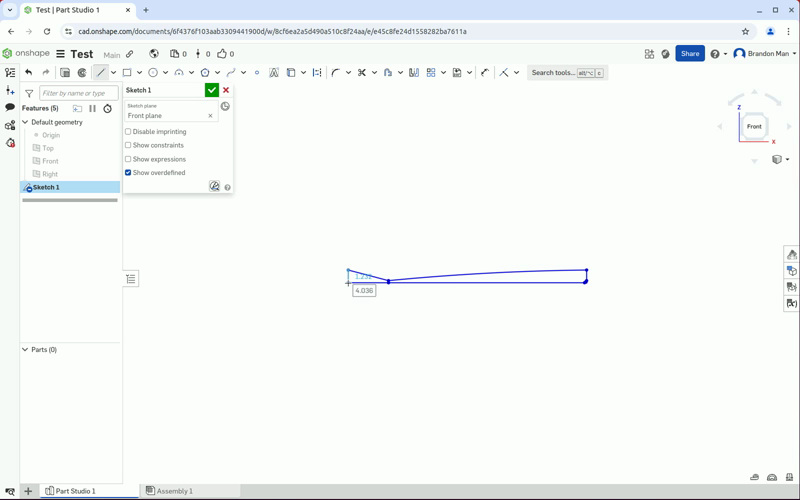
scroll(6)
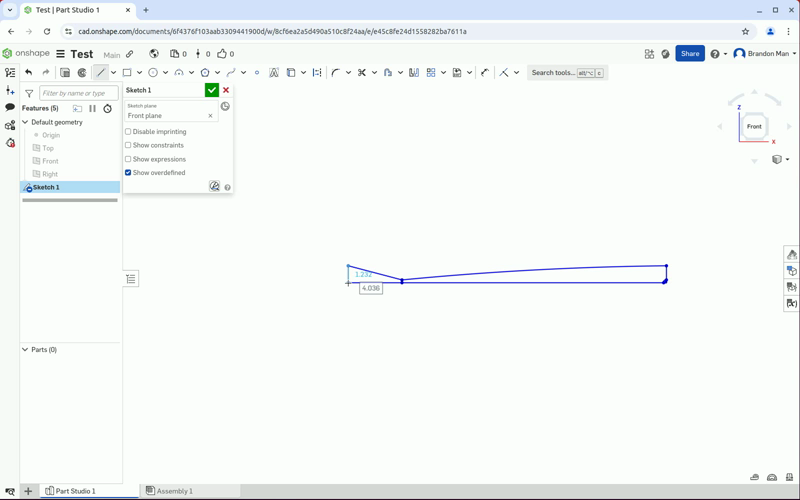
scroll(6)
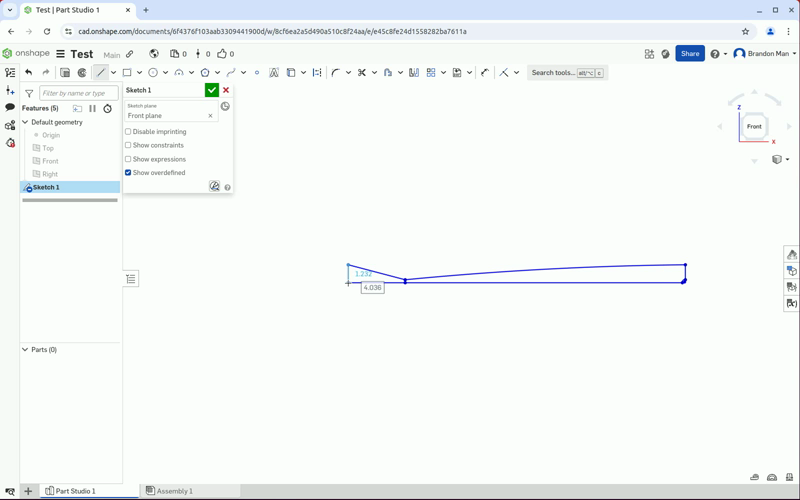
scroll(6)
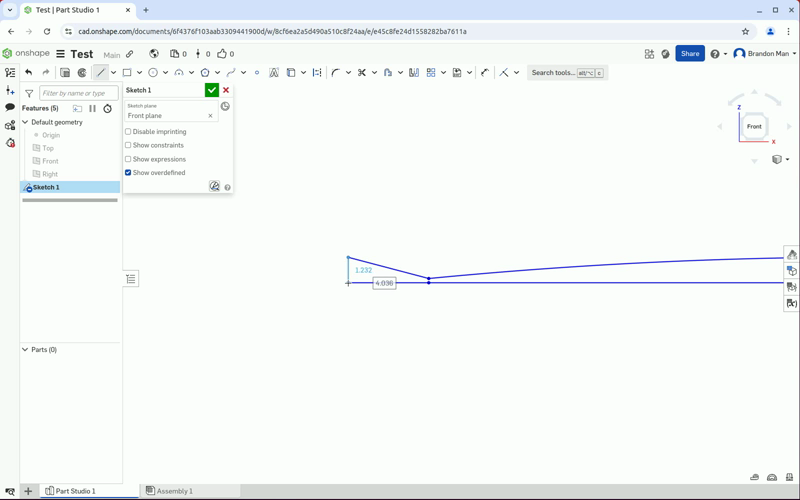
scroll(6)
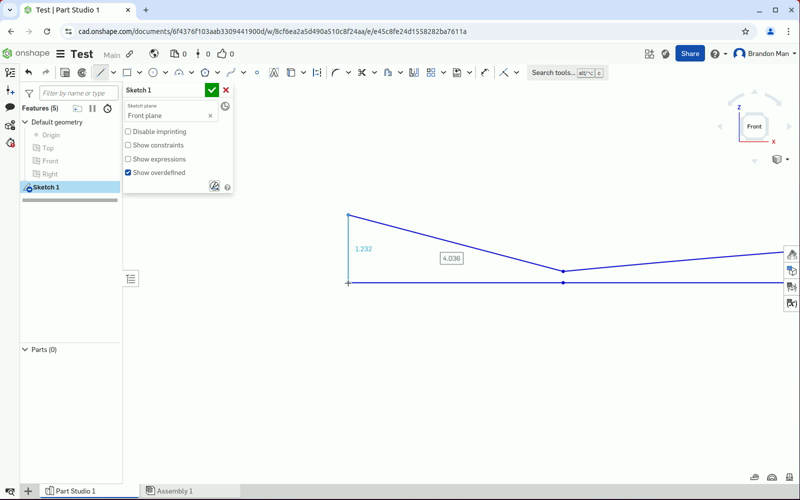
key_up(shift)
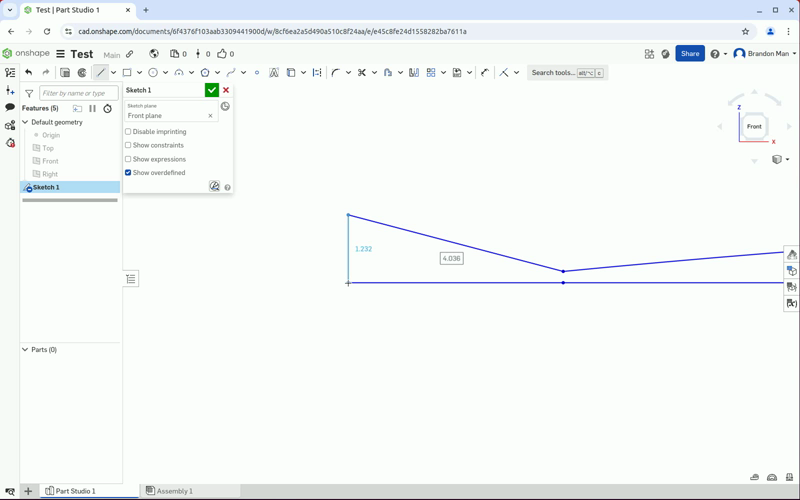
click(348, 282)
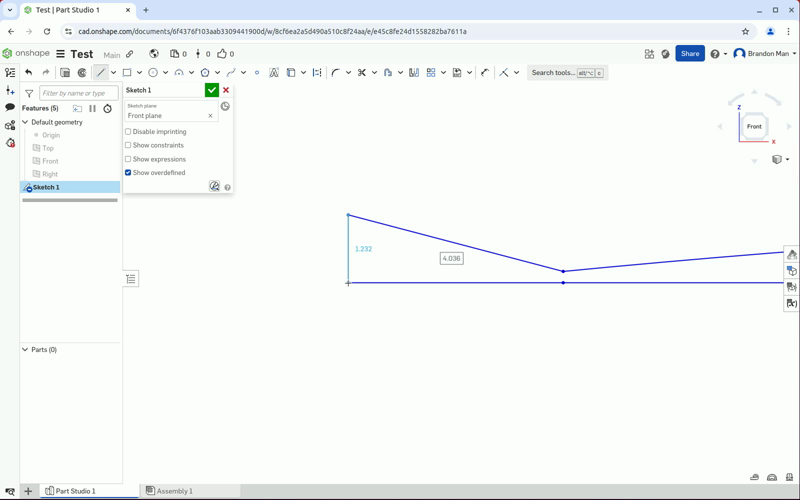
scroll(-6)
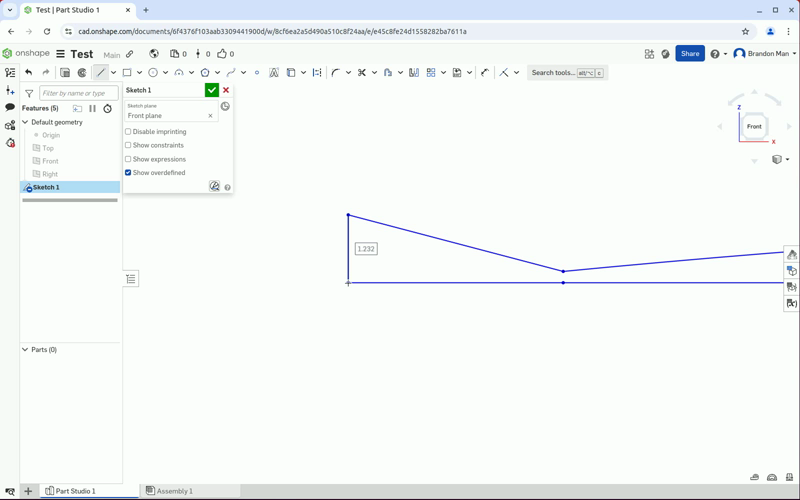
scroll(-6)
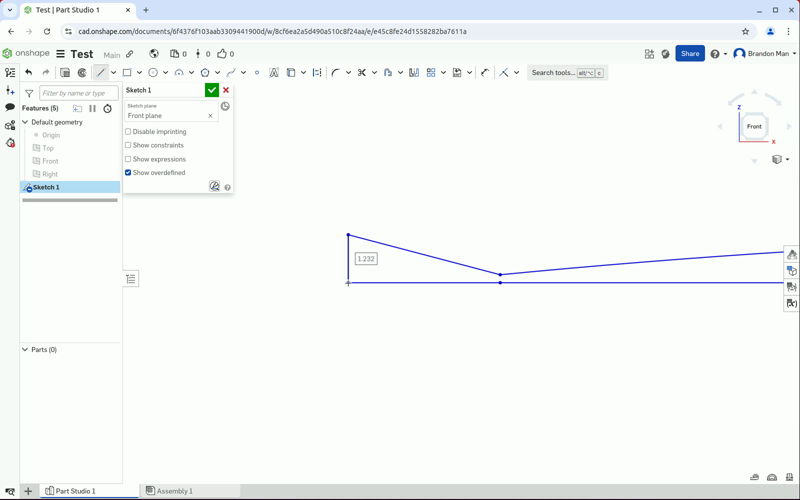
scroll(-6)
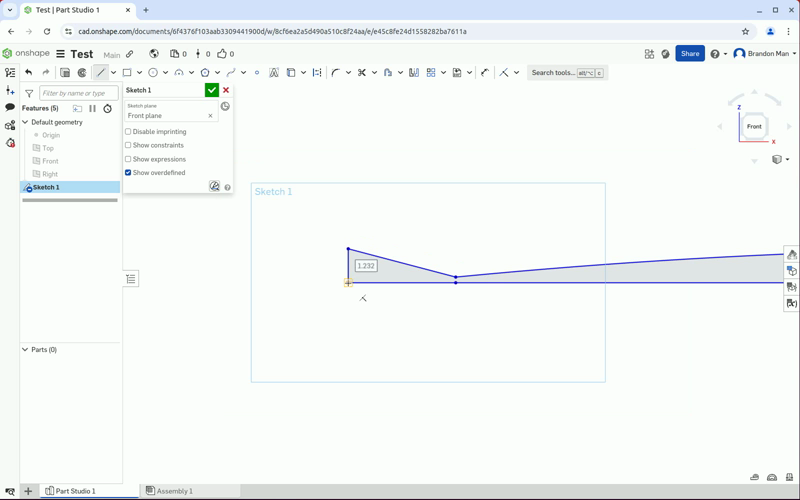
scroll(-6)
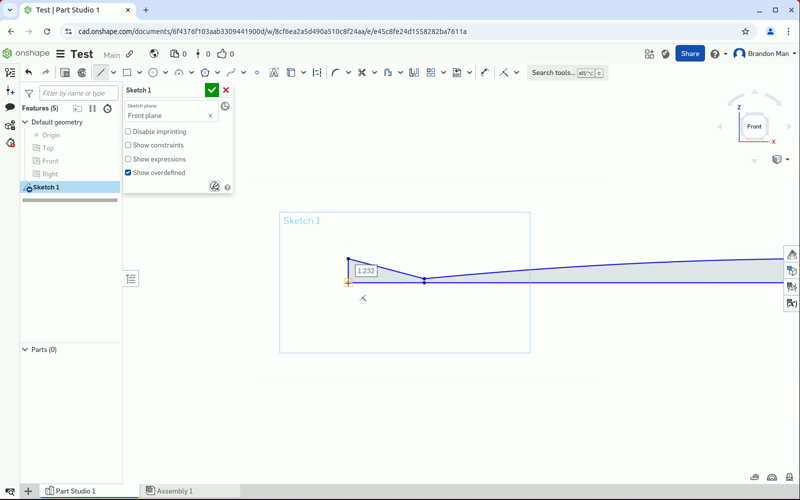
scroll(-6)
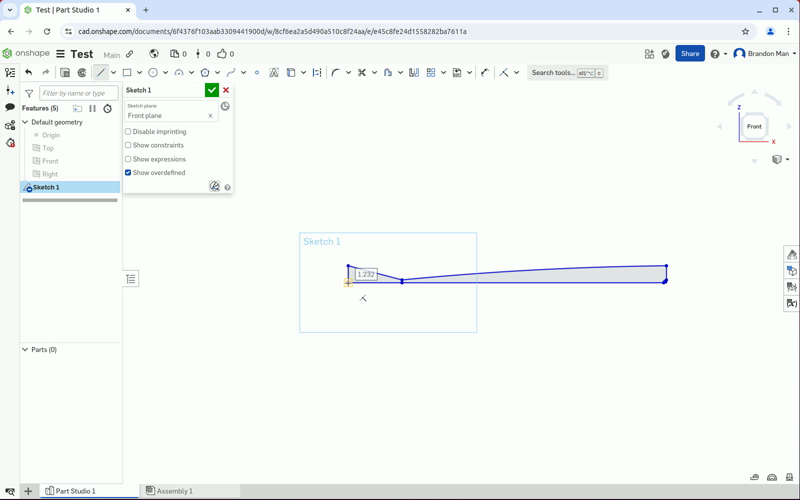
scroll(-6)
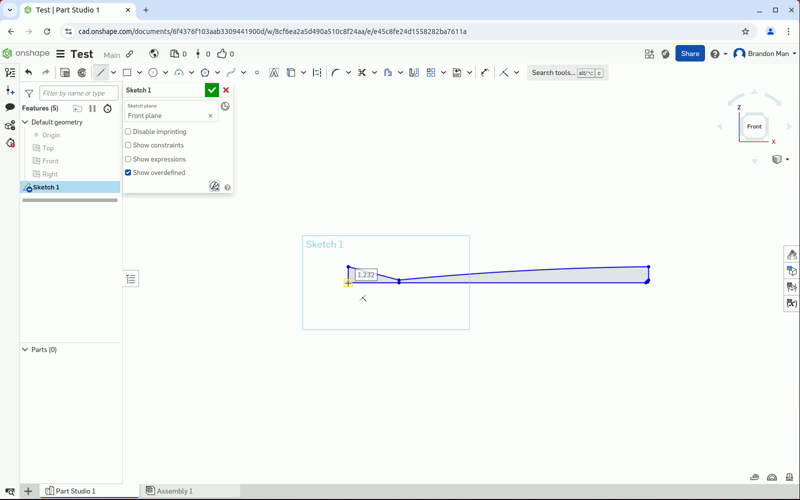
scroll(-6)
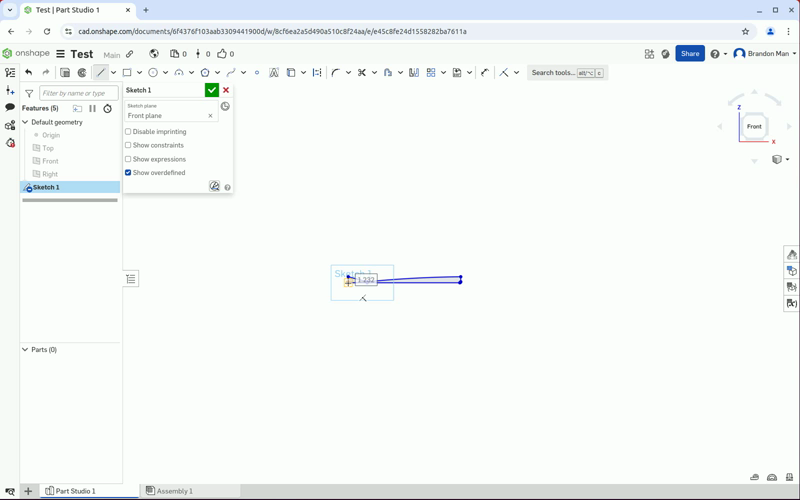
key(esc)
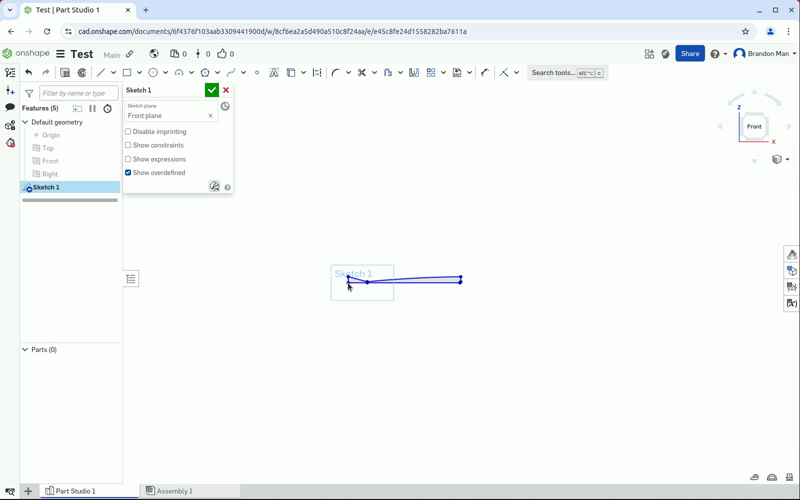
mouse_move(437, 279)
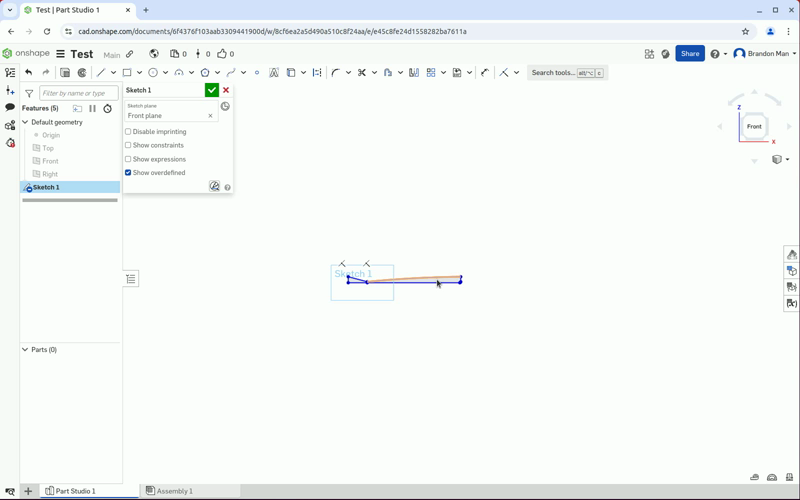
scroll(6)
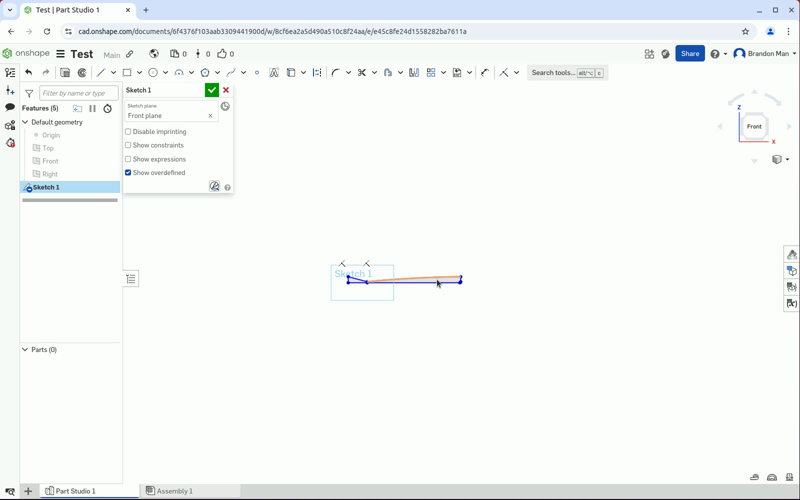
scroll(6)
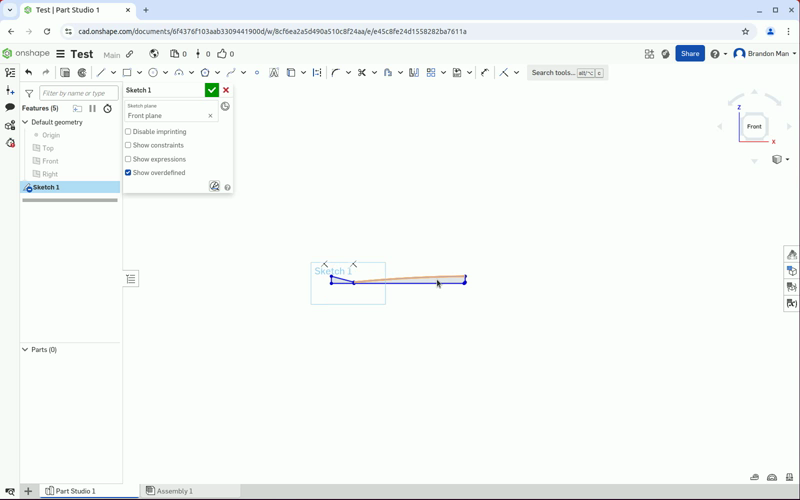
scroll(6)
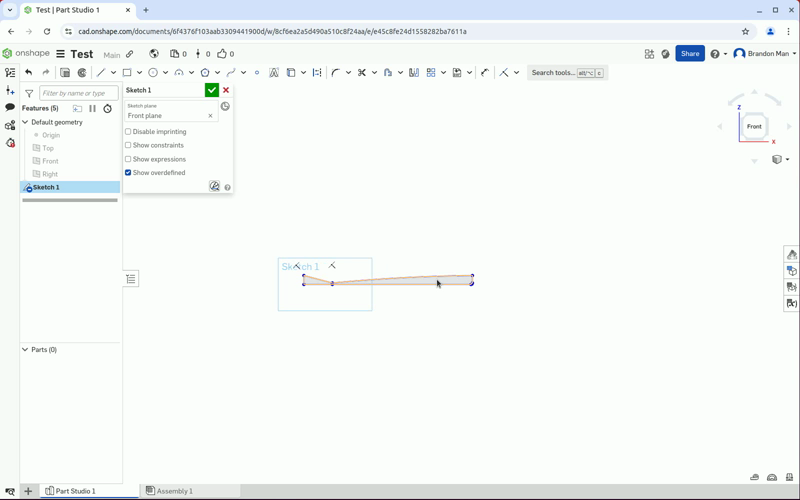
scroll(6)
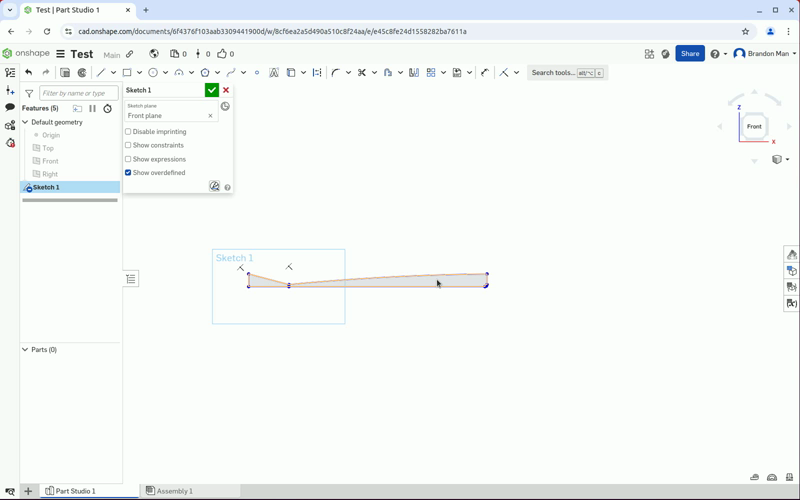
scroll(6)
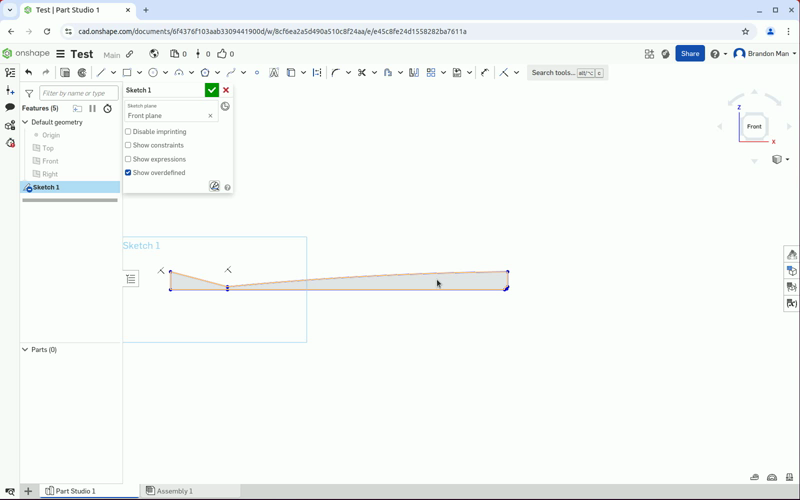
scroll(6)
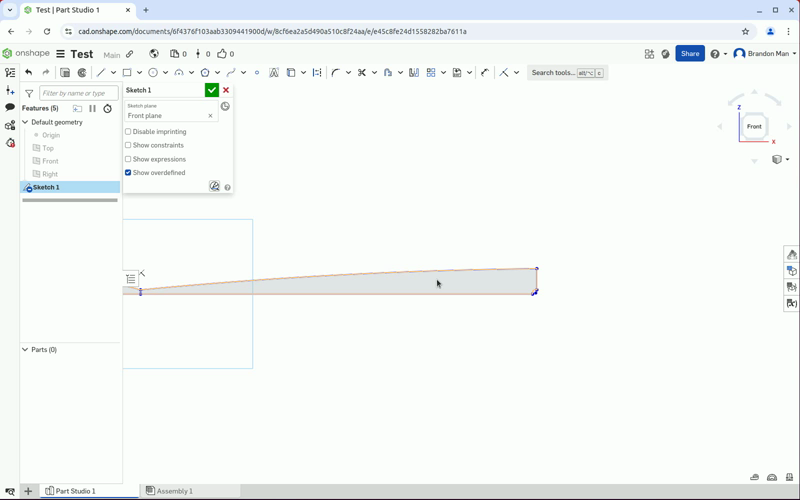
scroll(6)
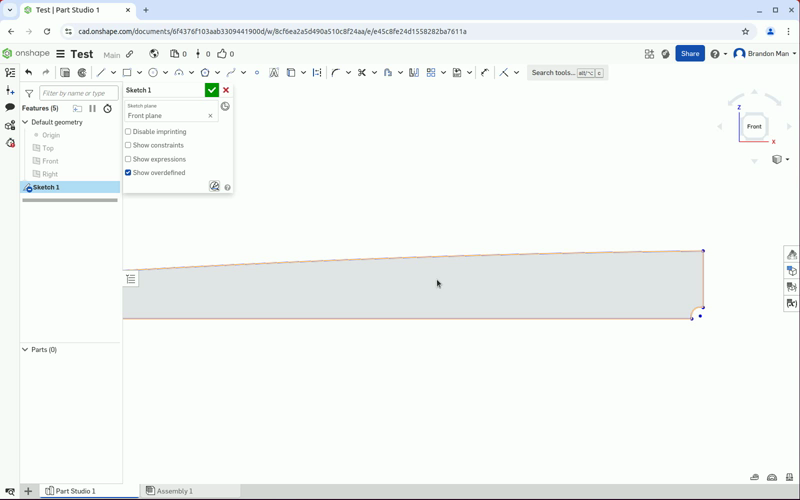
click(437, 279)
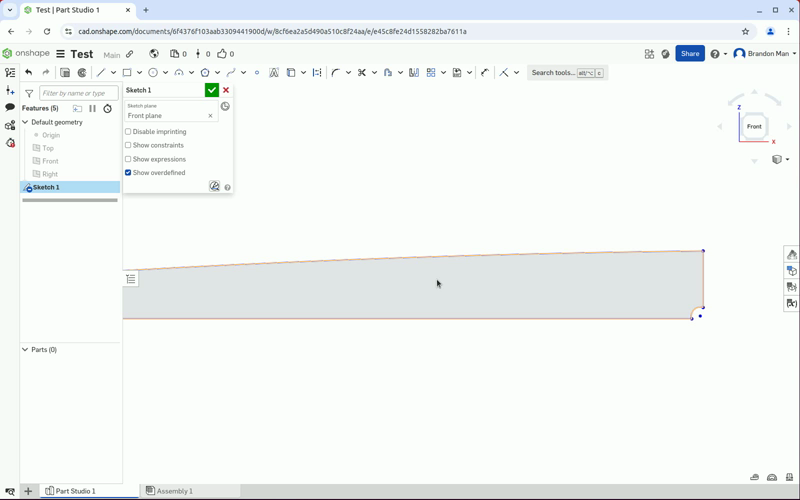
scroll(-6)
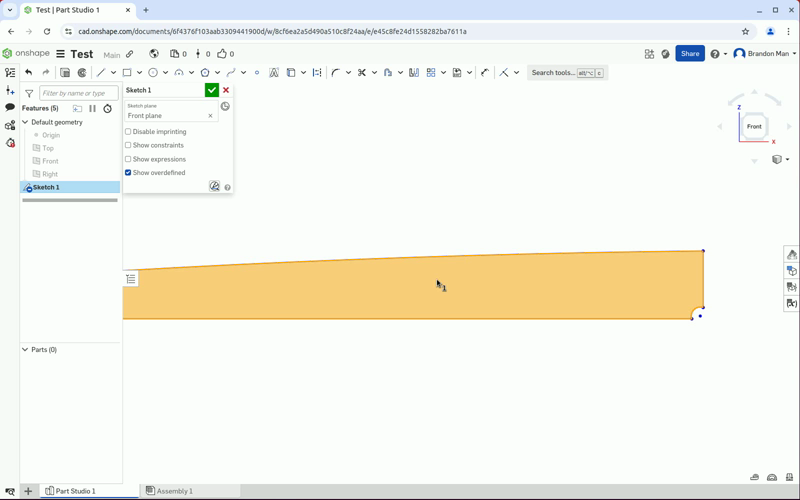
scroll(-6)
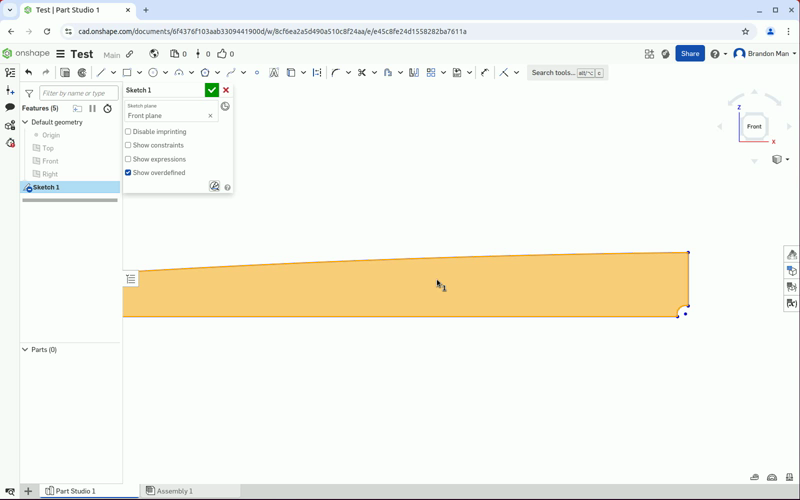
scroll(-6)
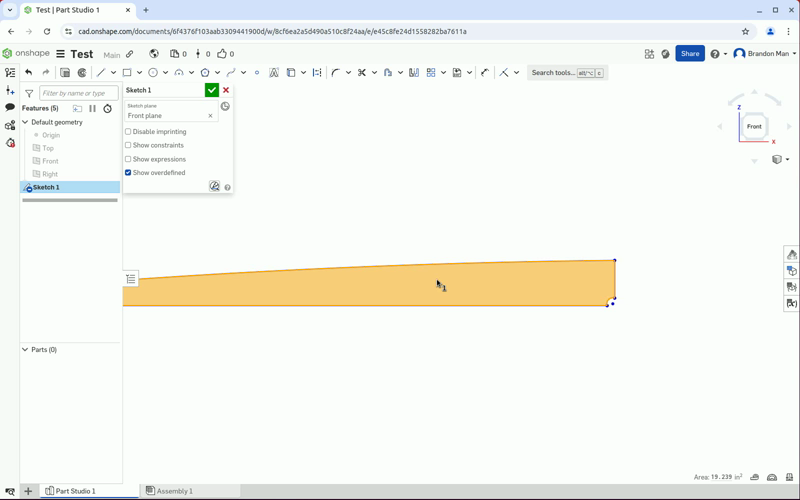
scroll(-6)
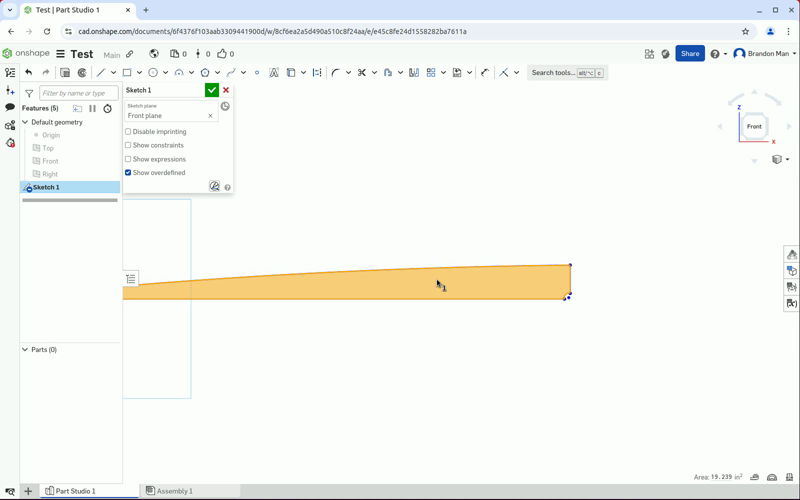
scroll(-6)
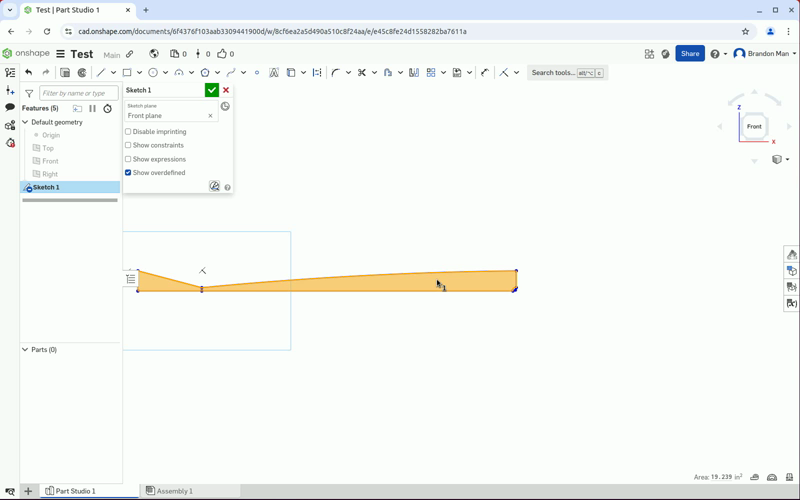
scroll(-6)
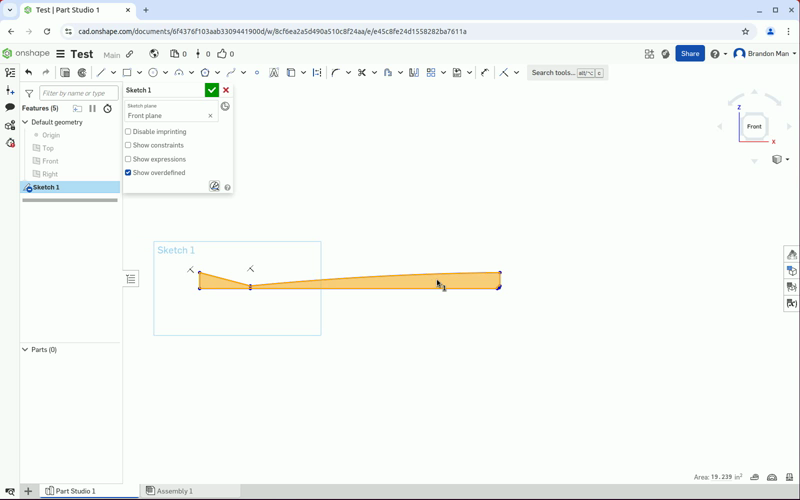
scroll(-6)
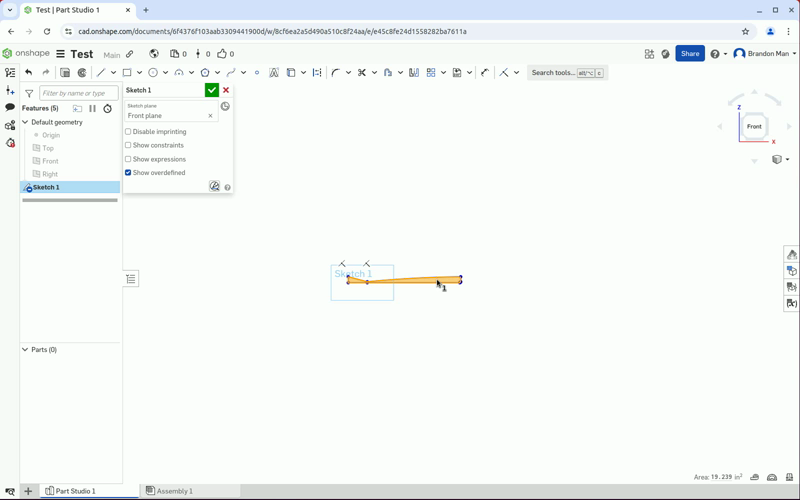
mouse_move(73, 352)
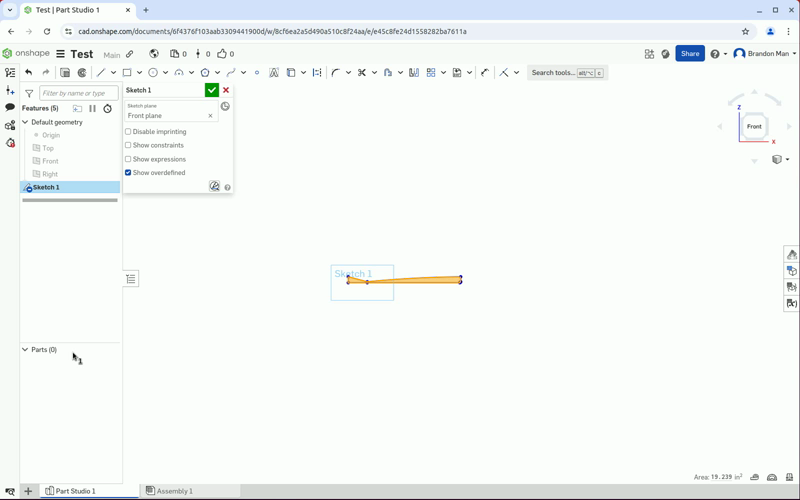
key(shift+y)
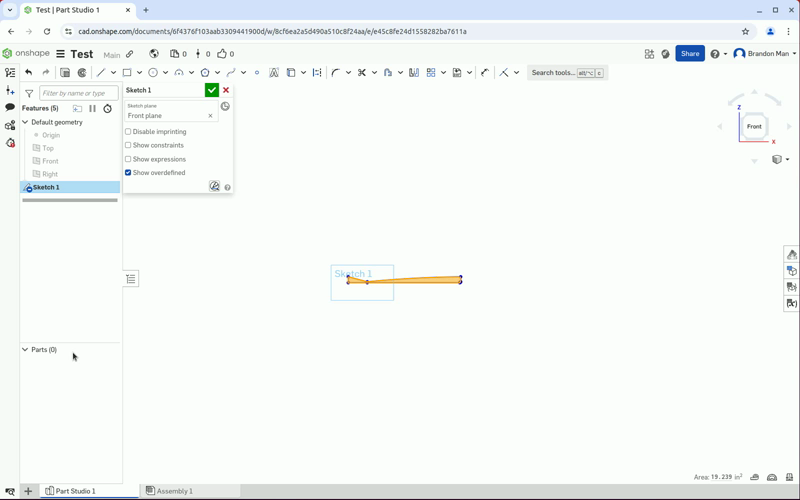
key(shift+e)
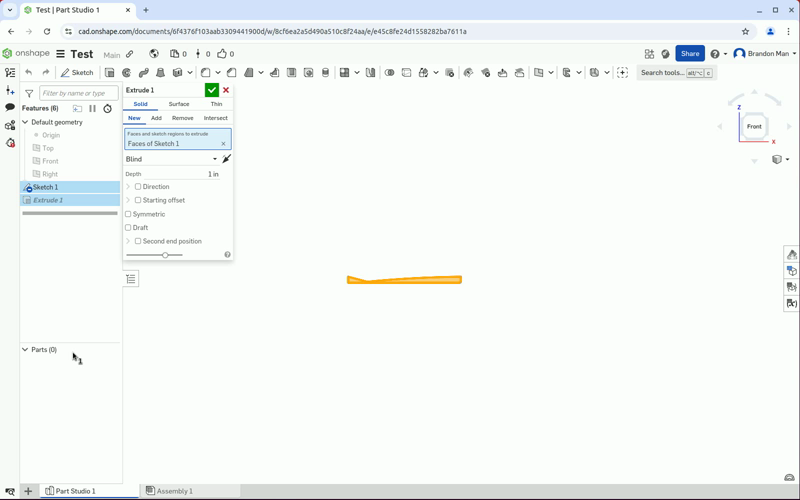
mouse_move(143, 106)
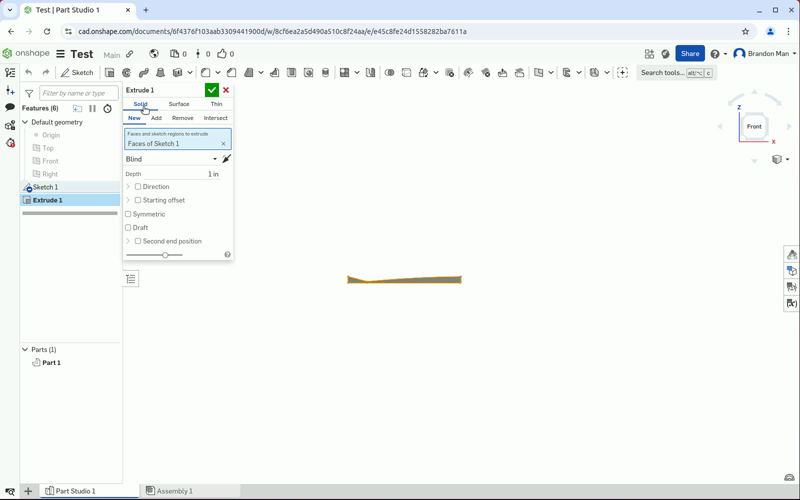
click(143, 106)
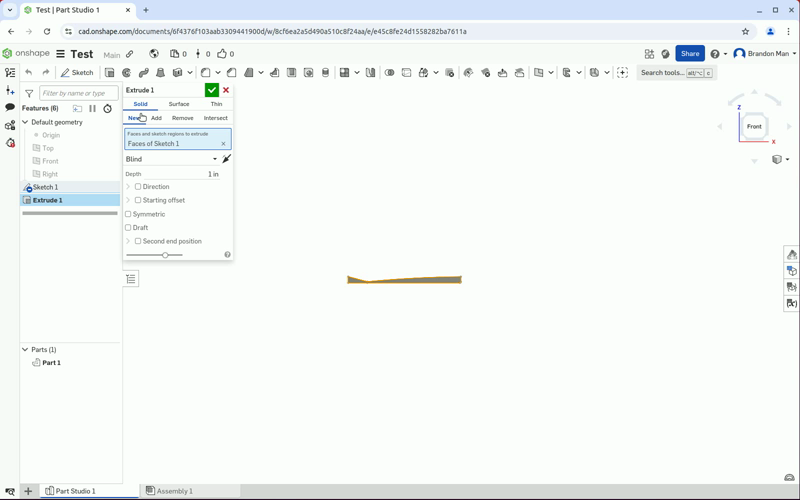
mouse_move(137, 120)
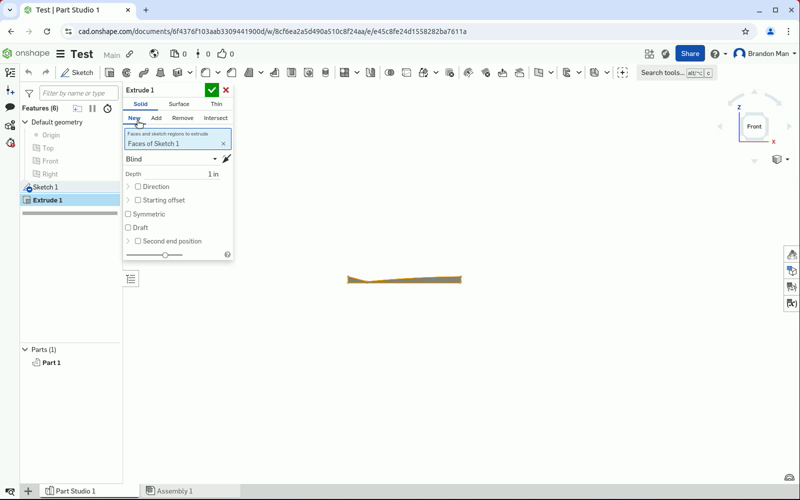
click(137, 120)
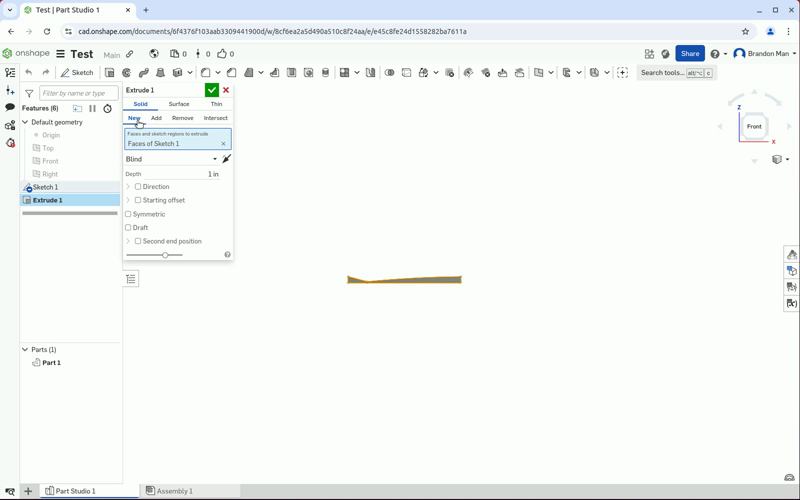
key(tab, 4)
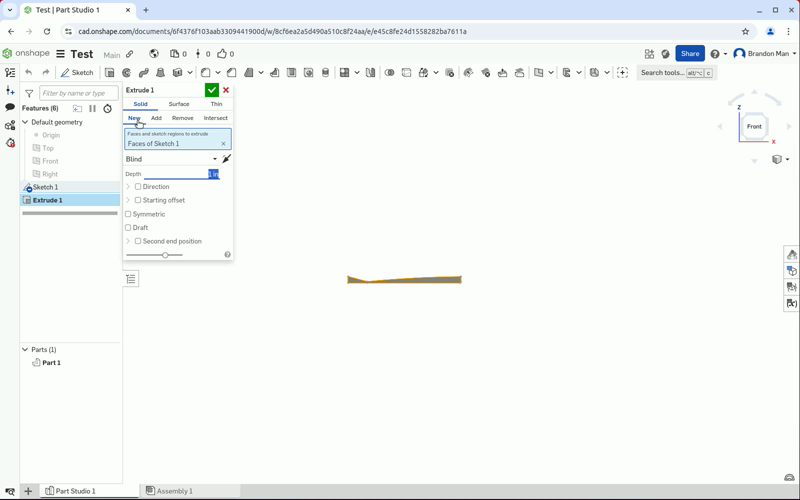
text(5.055)
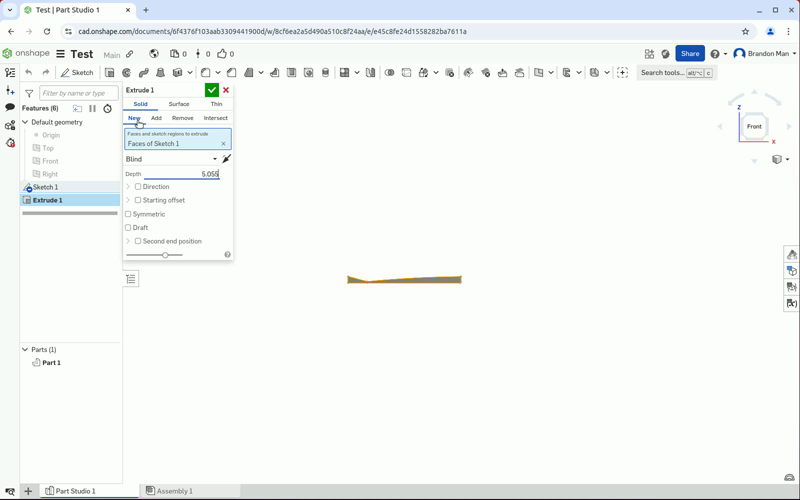
key(tab, 3)
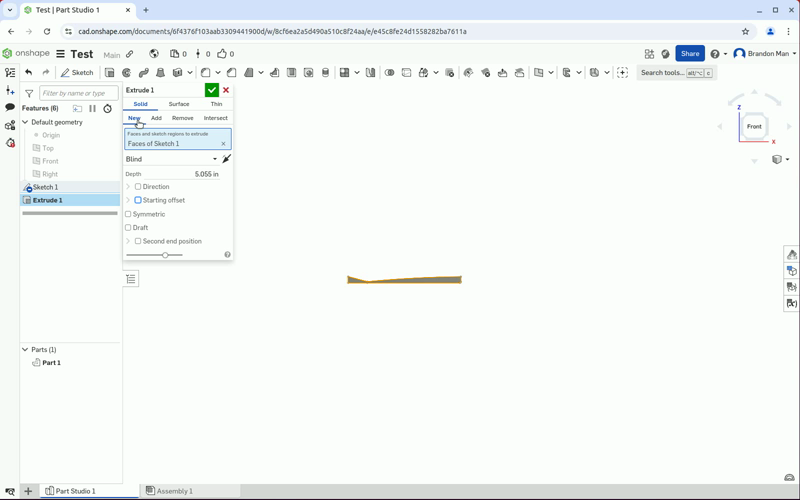
key(tab, 2)
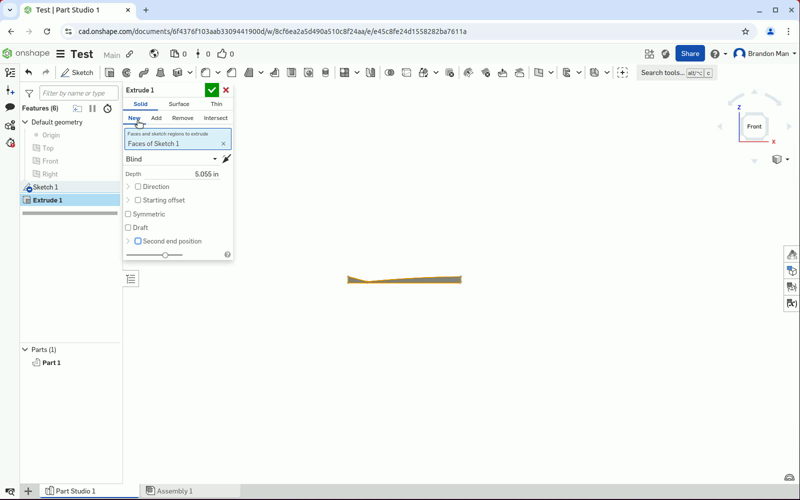
key(space)
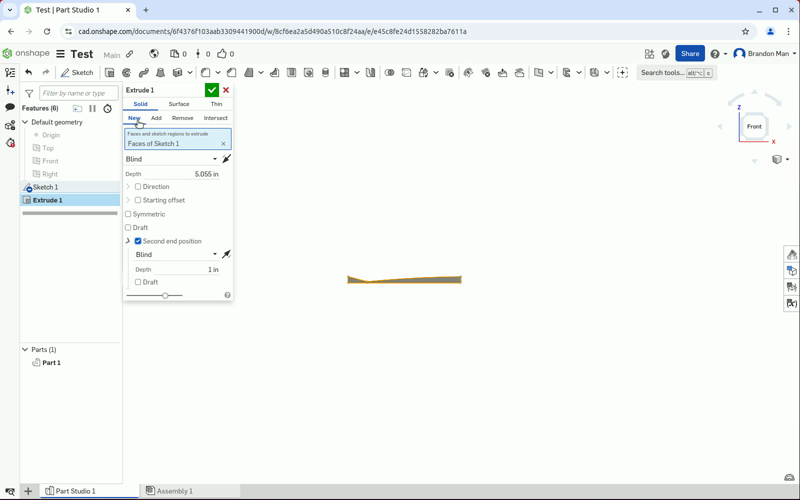
key(tab, 3)
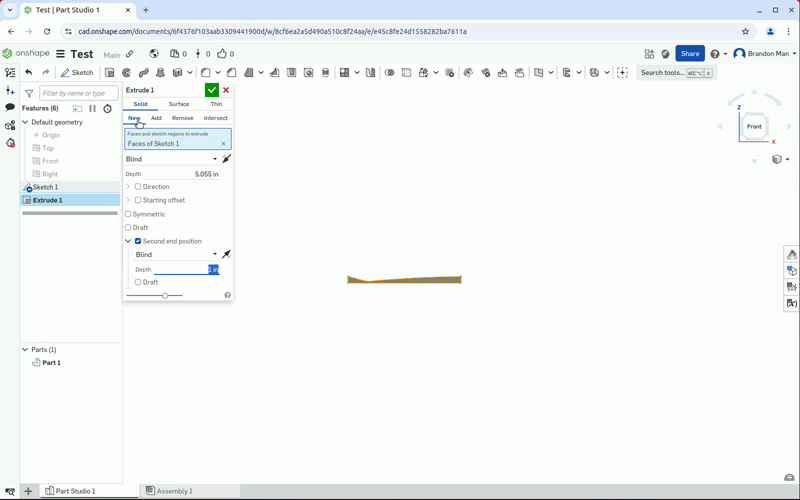
text(5.055)
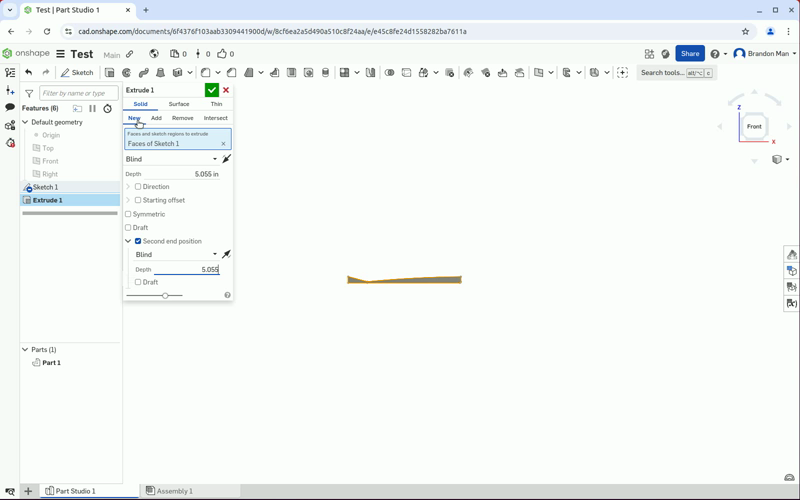
key(enter)
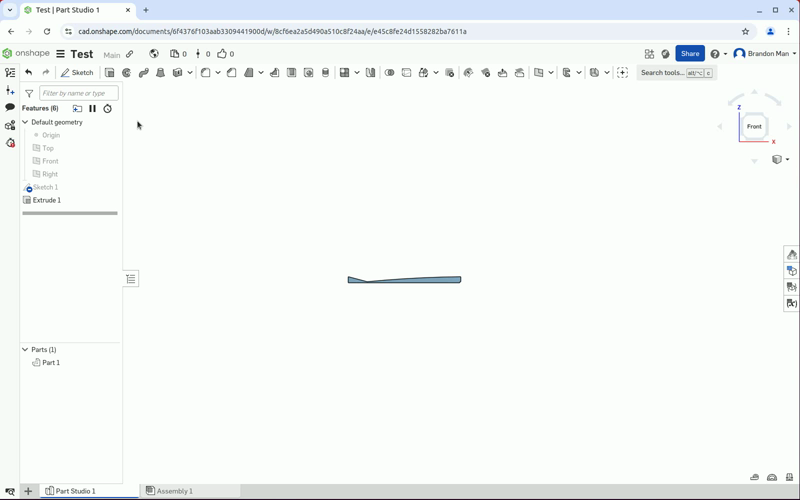
key(shift+h)
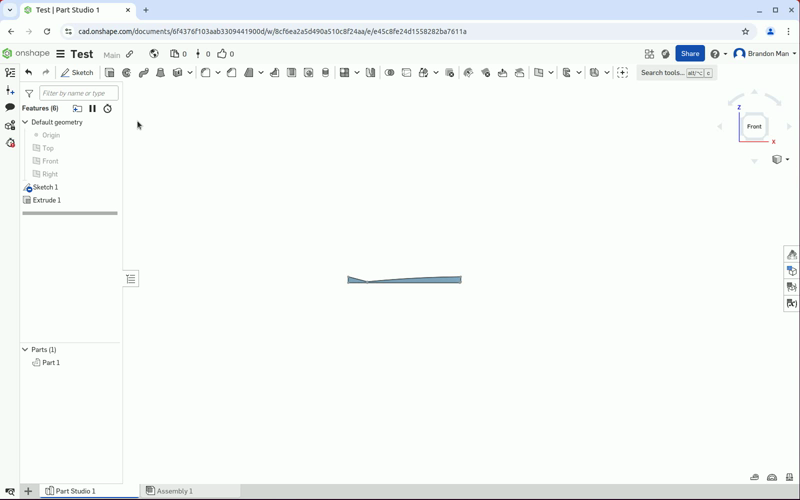
key(shift+h)
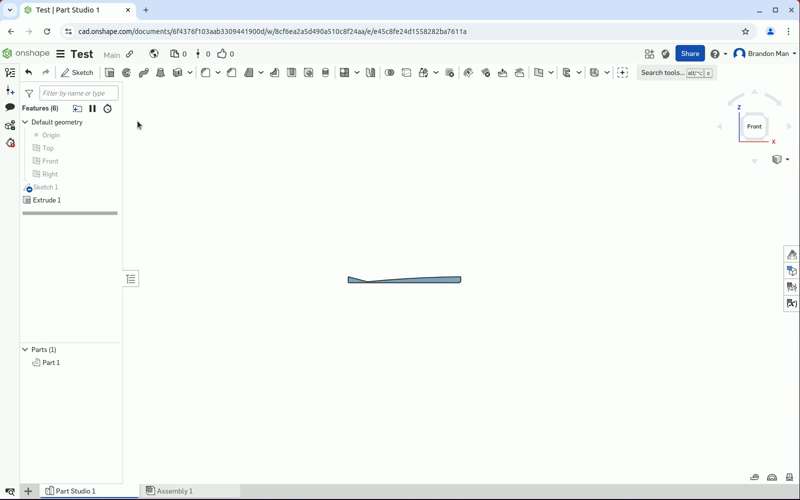
mouse_move(73, 189)
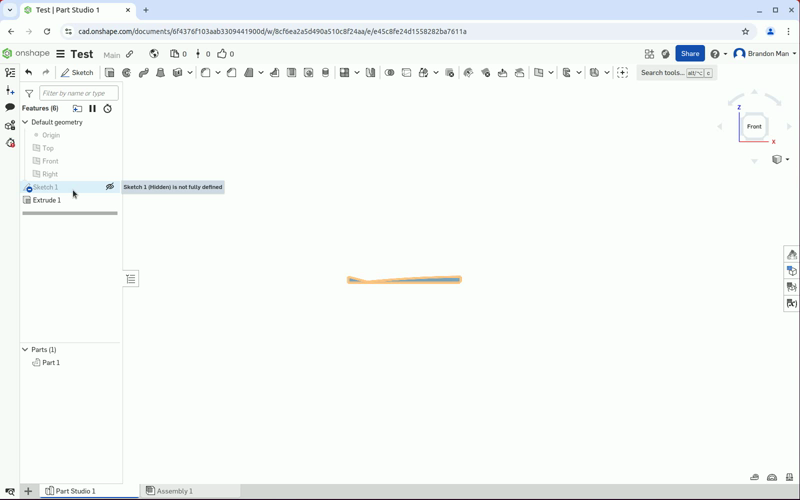
click(73, 189)
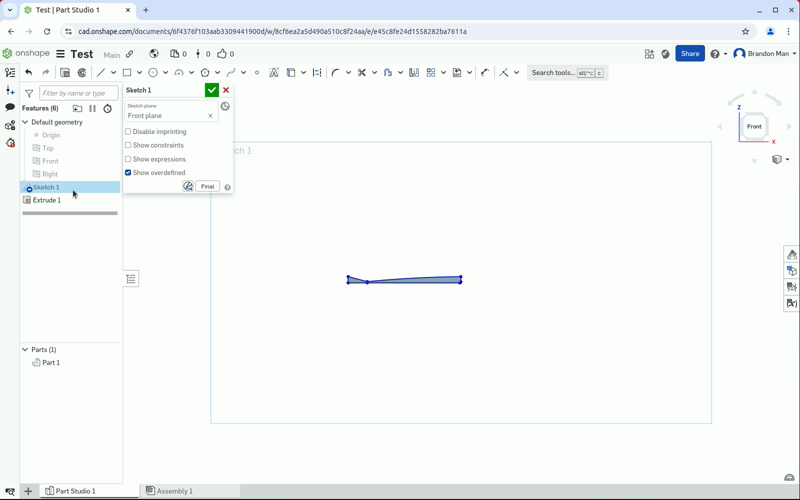
mouse_move(229, 92)
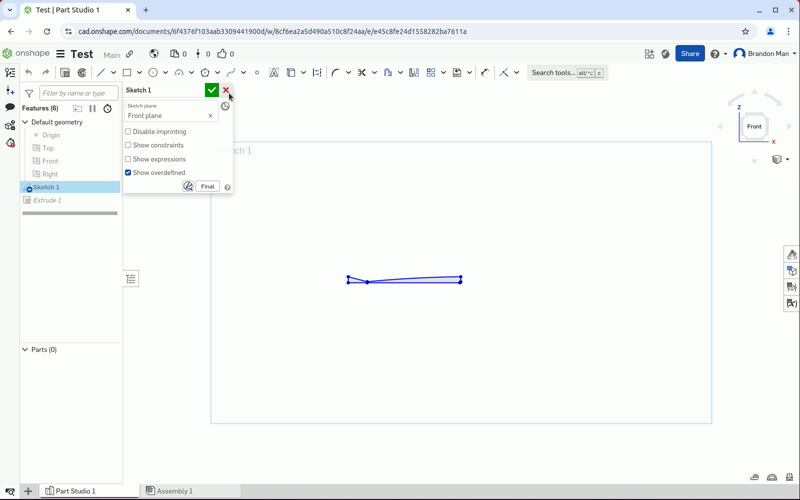
click(229, 92)
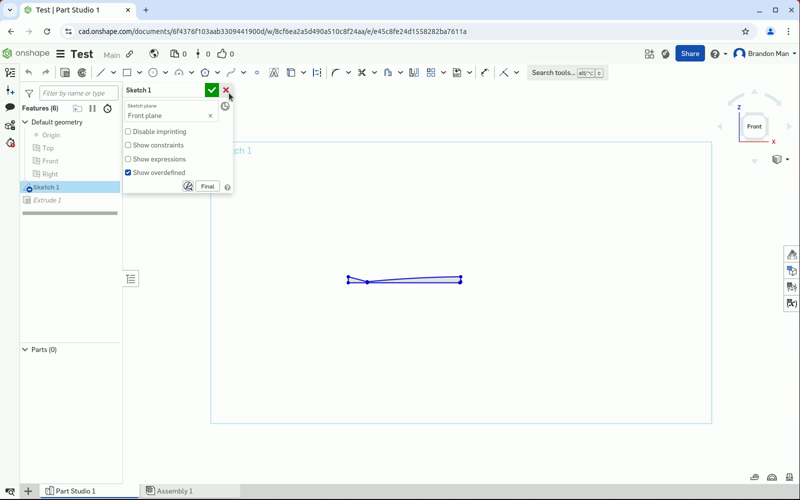
key(shift+s)
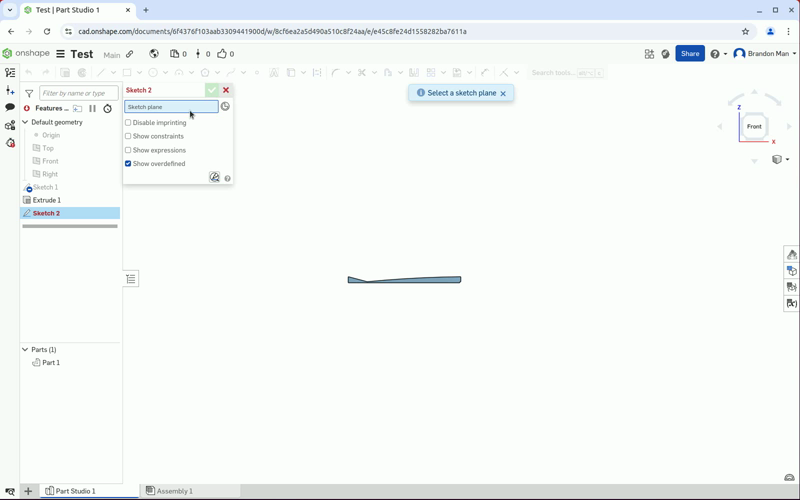
mouse_move(73, 163)
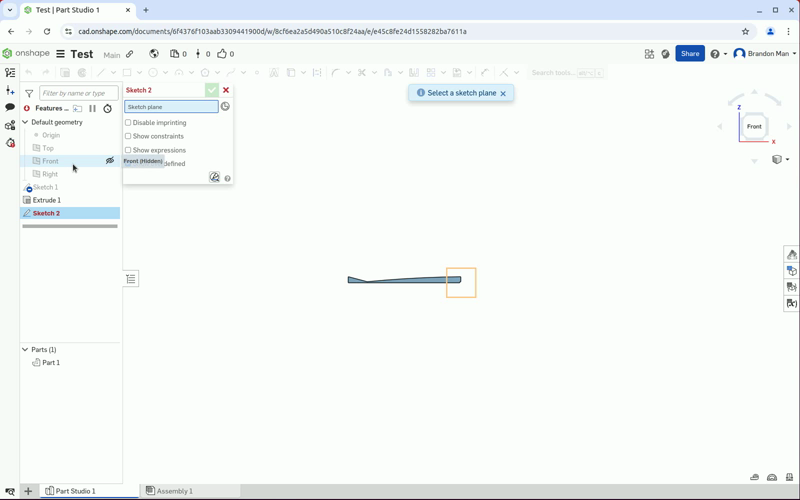
click(73, 163)
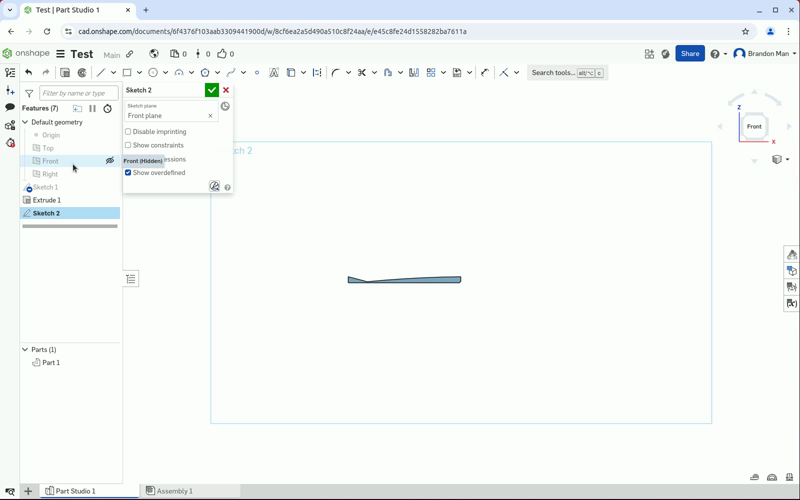
mouse_move(73, 352)
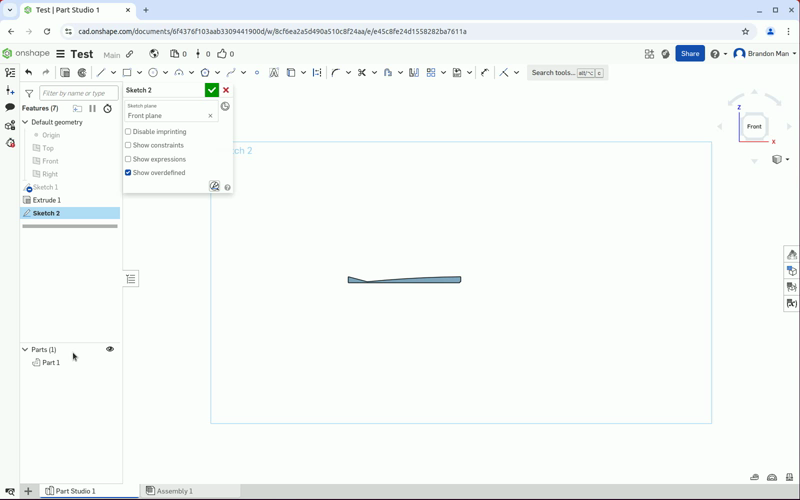
key(y)
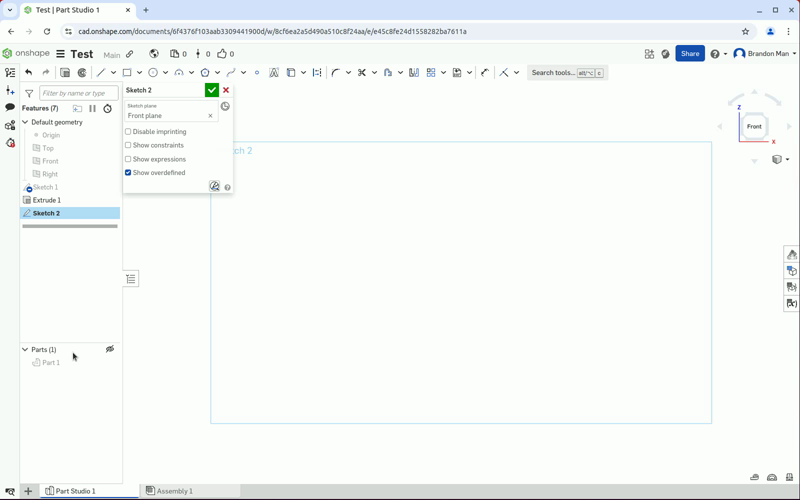
key(l)
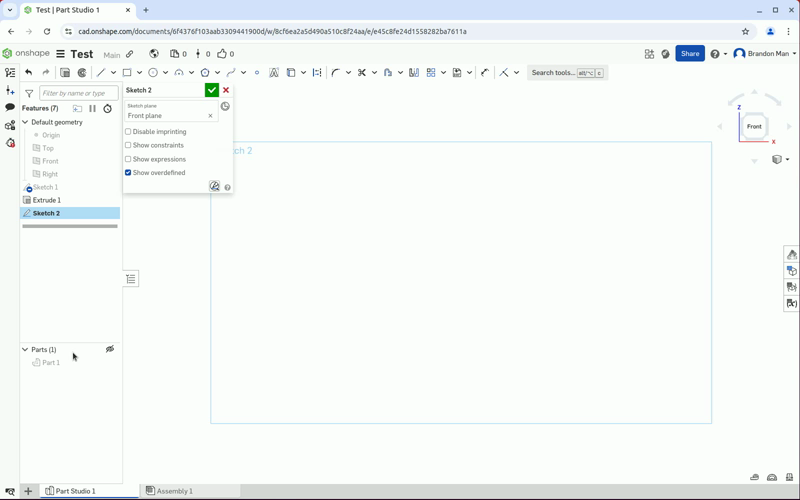
key_down(shift)
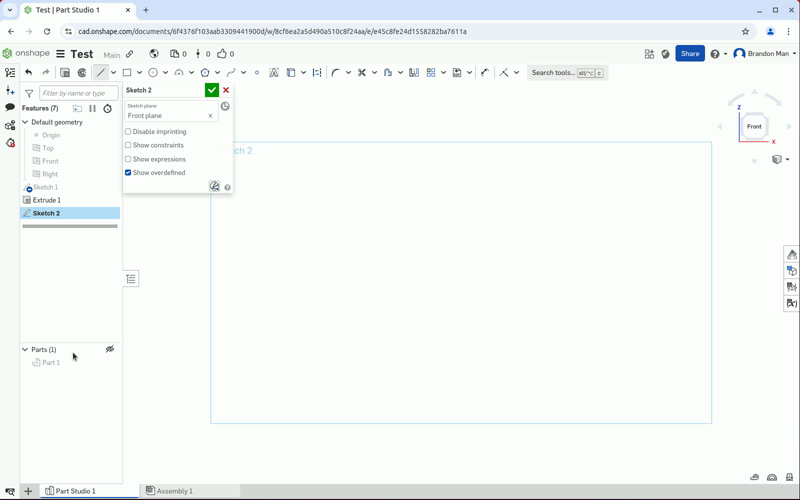
mouse_move(460, 282)
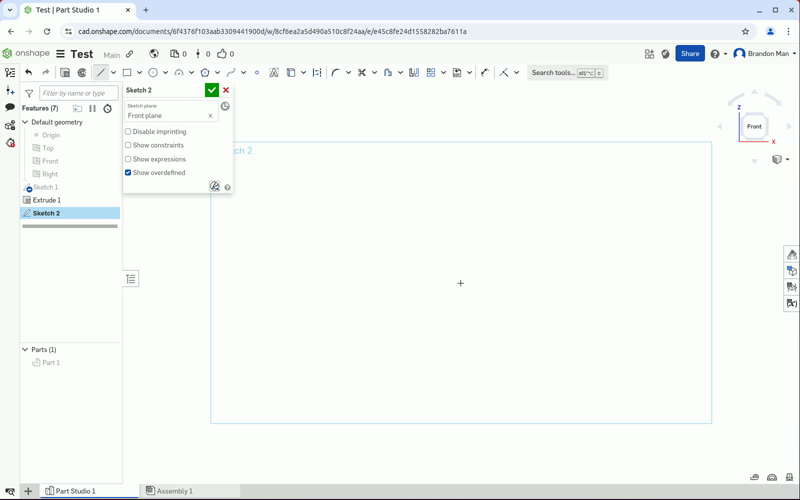
click(460, 282)
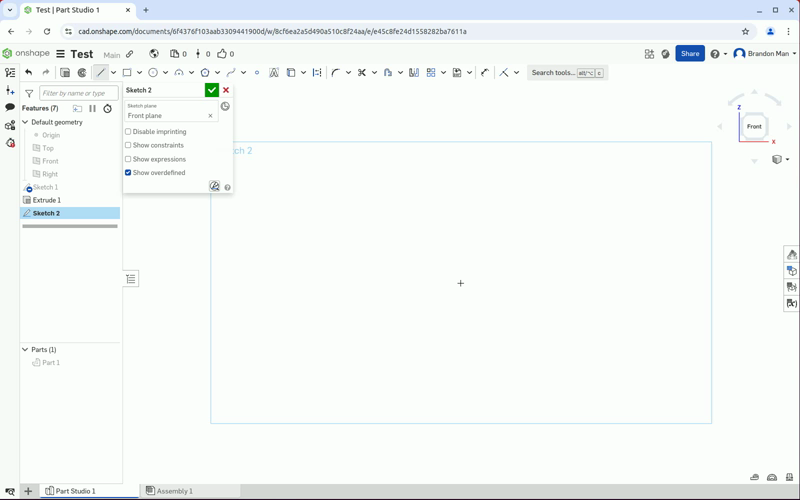
key_up(shift)
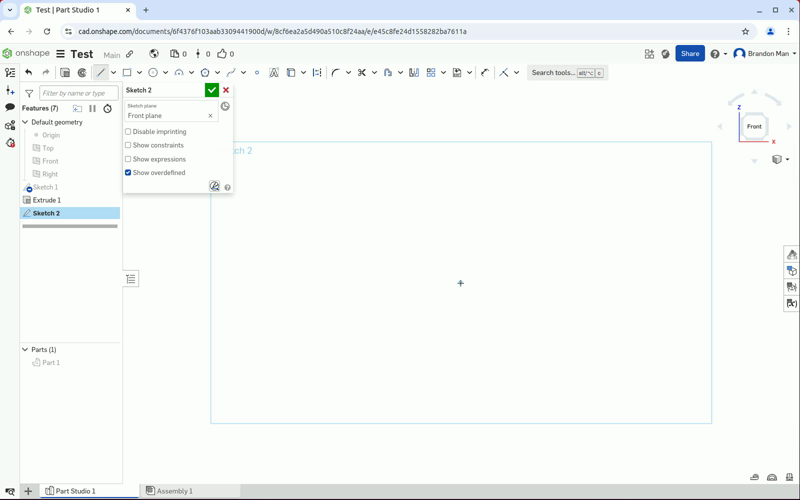
key_down(shift)
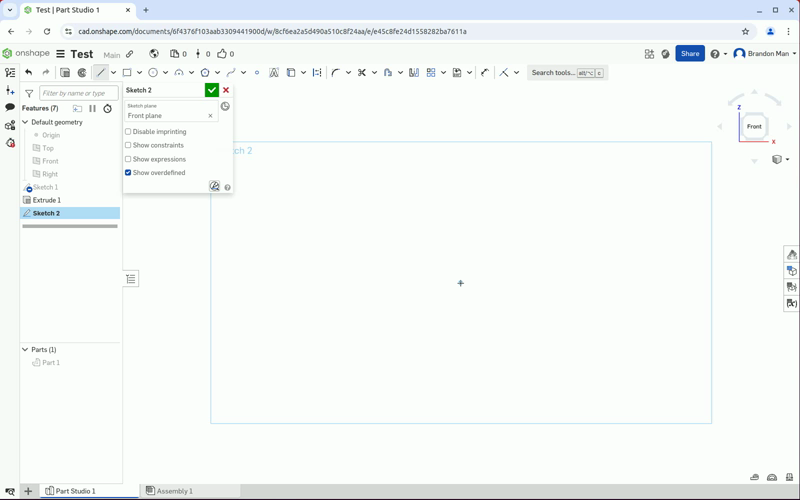
mouse_move(490, 282)
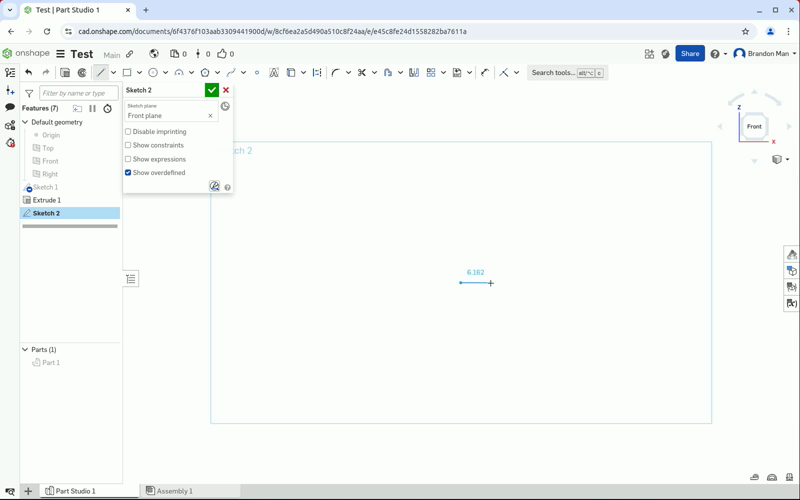
mouse_move(464, 282)
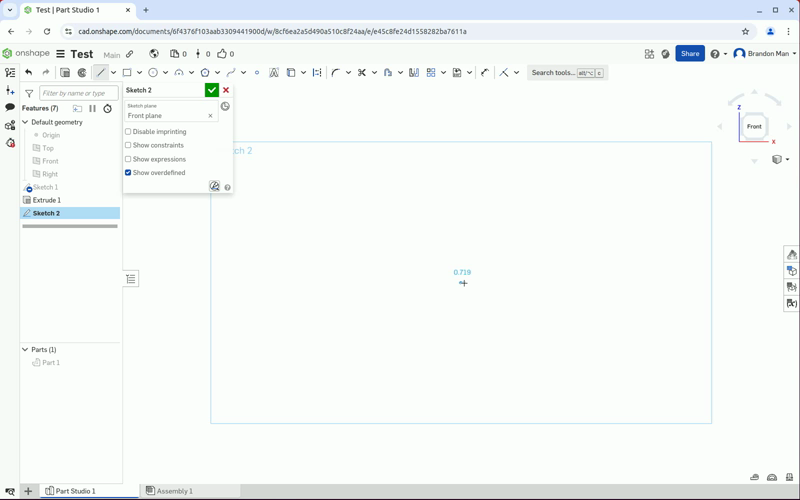
scroll(6)
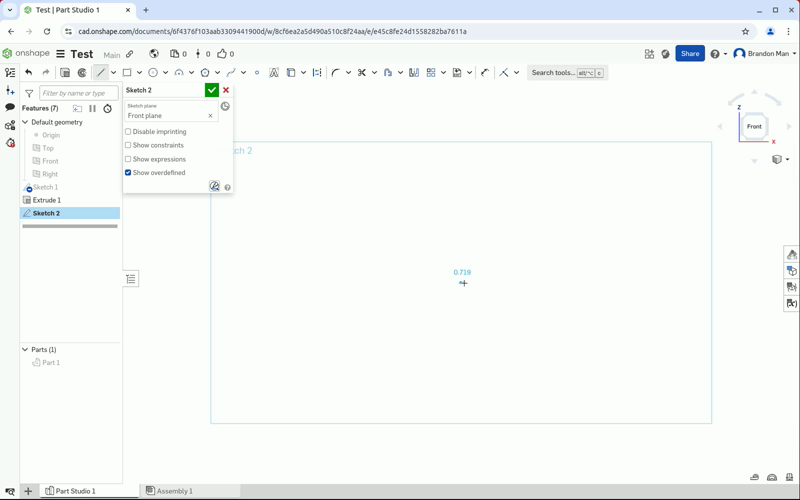
scroll(6)
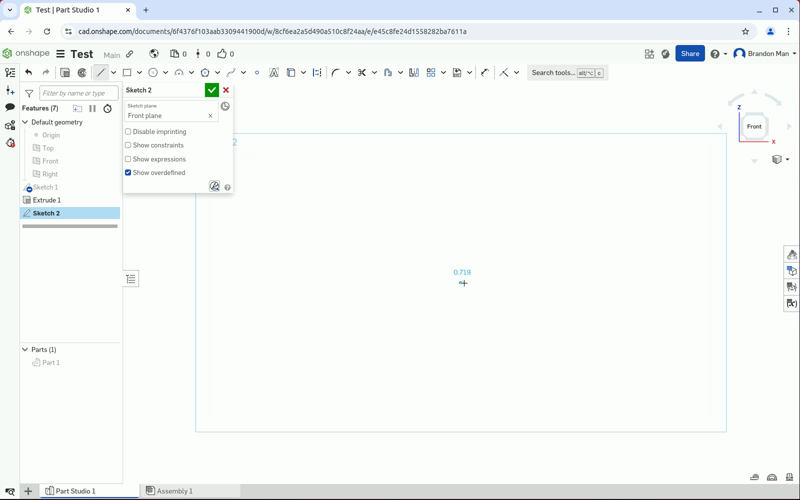
scroll(6)
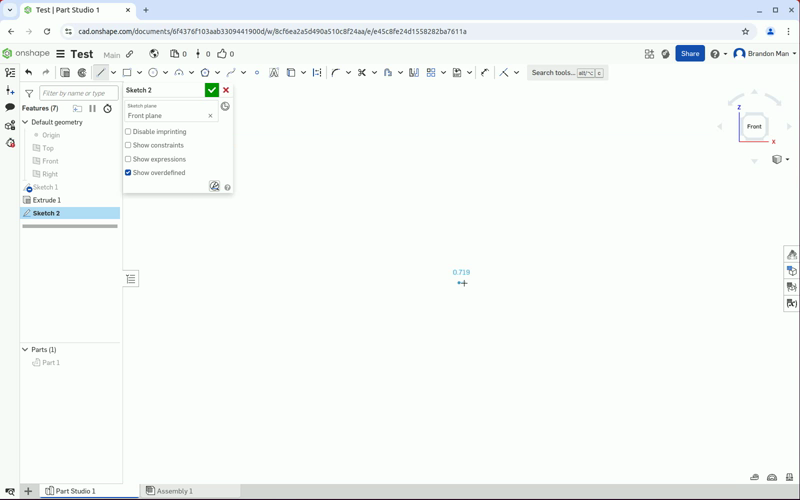
scroll(6)
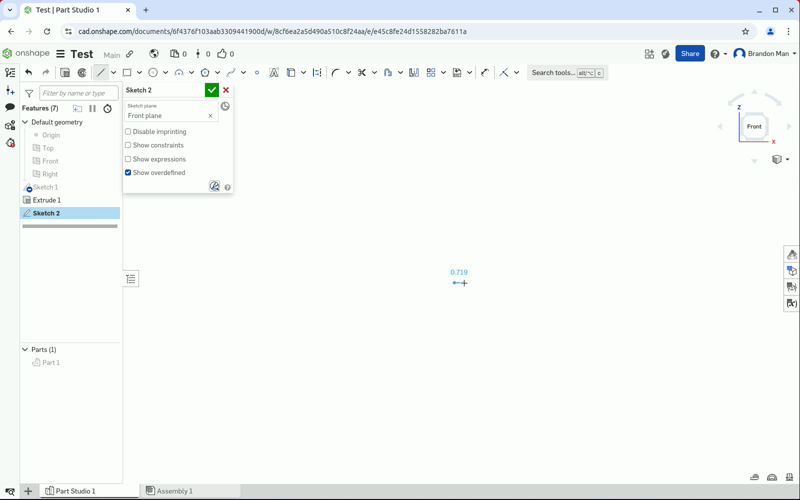
scroll(6)
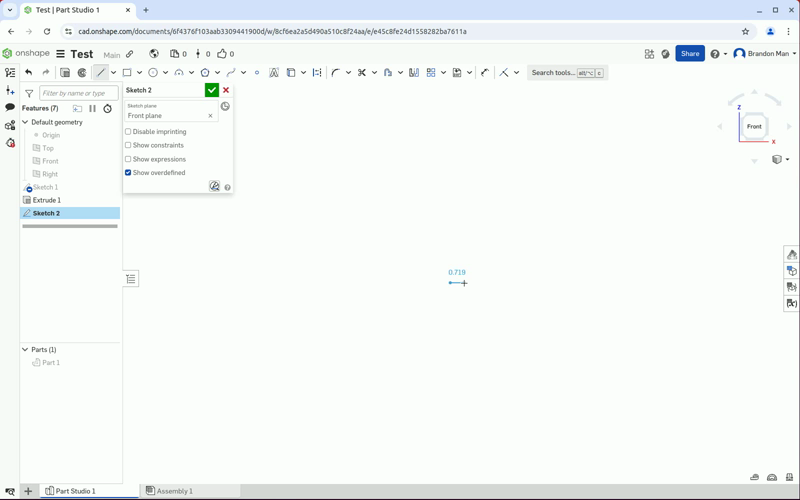
scroll(6)
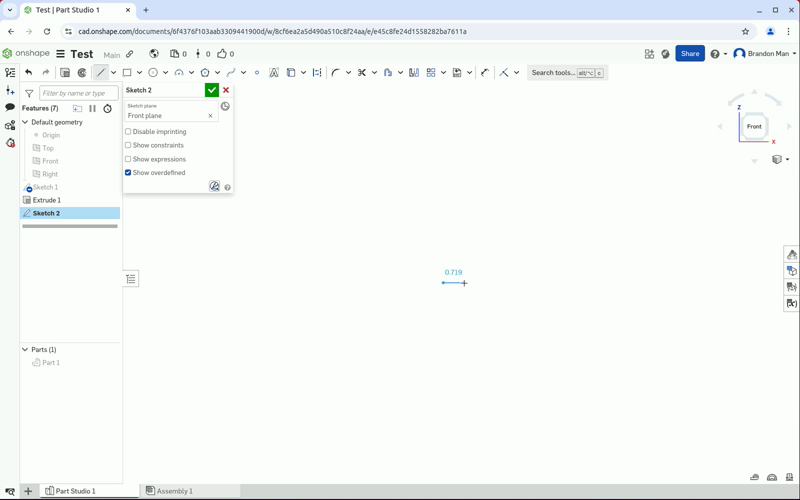
scroll(6)
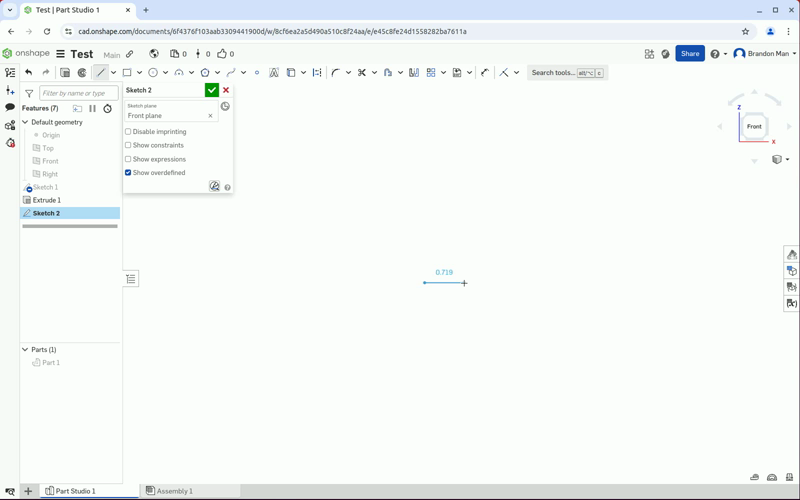
click(464, 282)
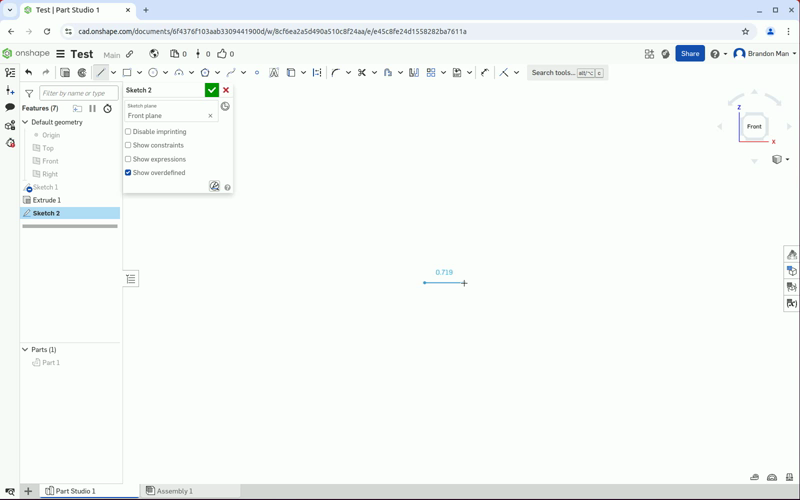
scroll(-6)
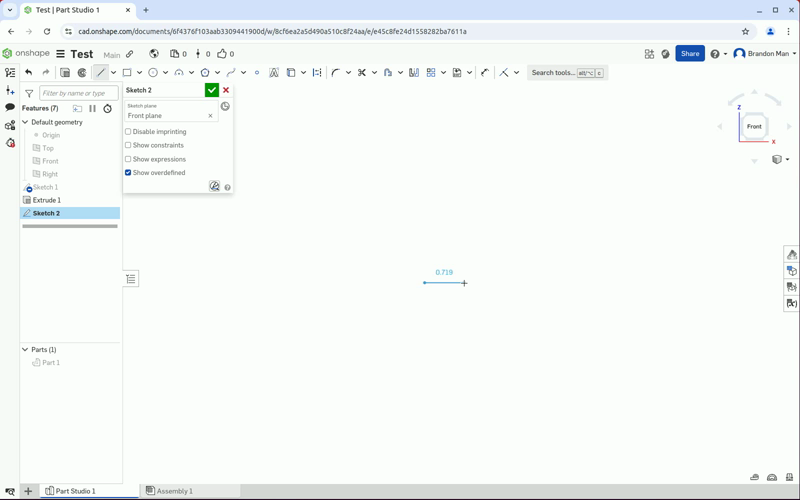
scroll(-6)
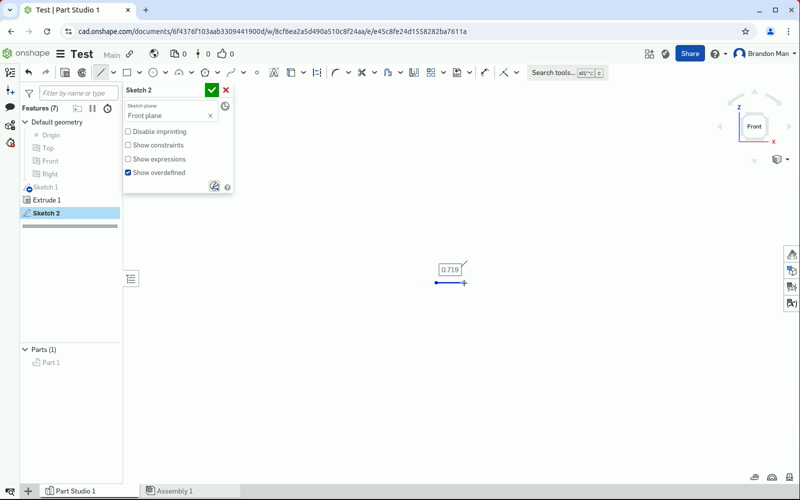
scroll(-6)
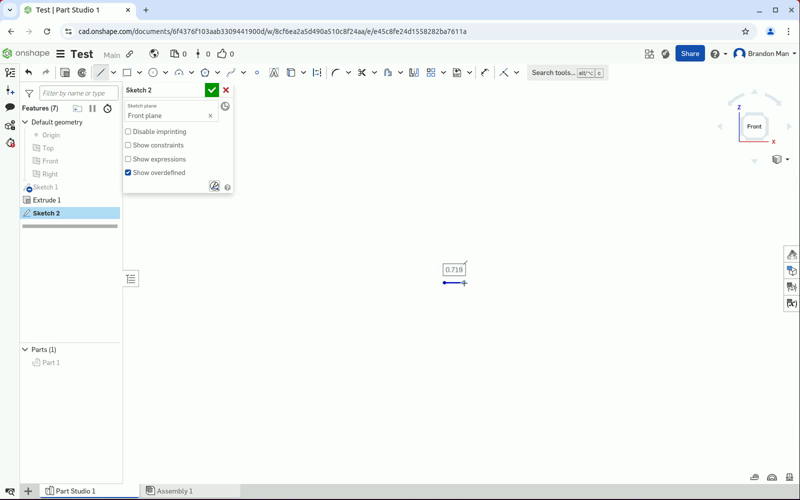
scroll(-6)
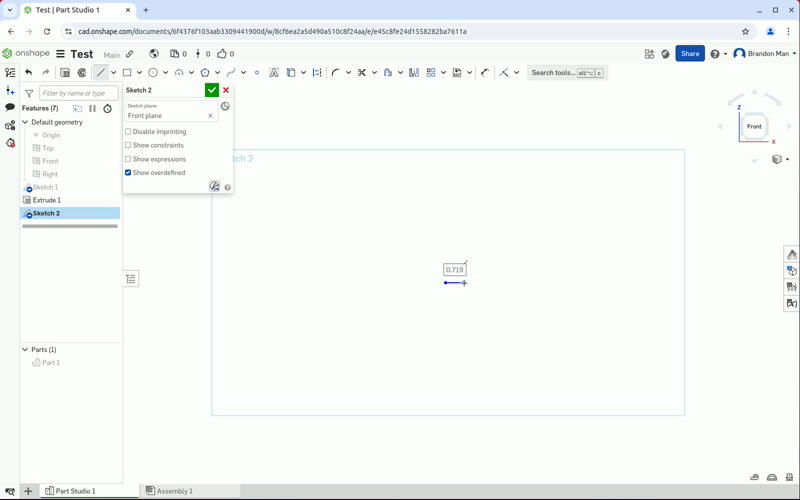
scroll(-6)
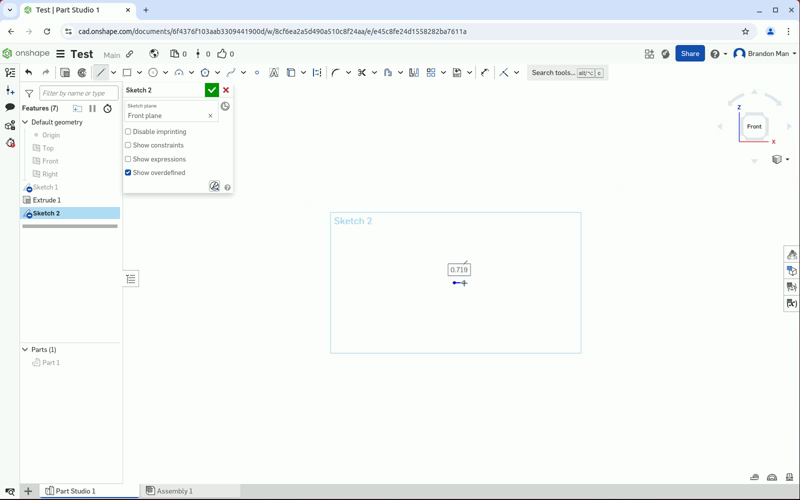
scroll(-6)
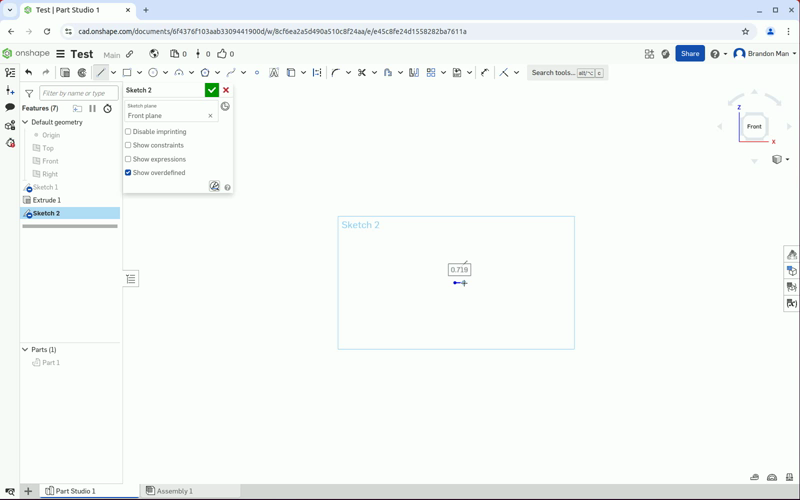
scroll(-6)
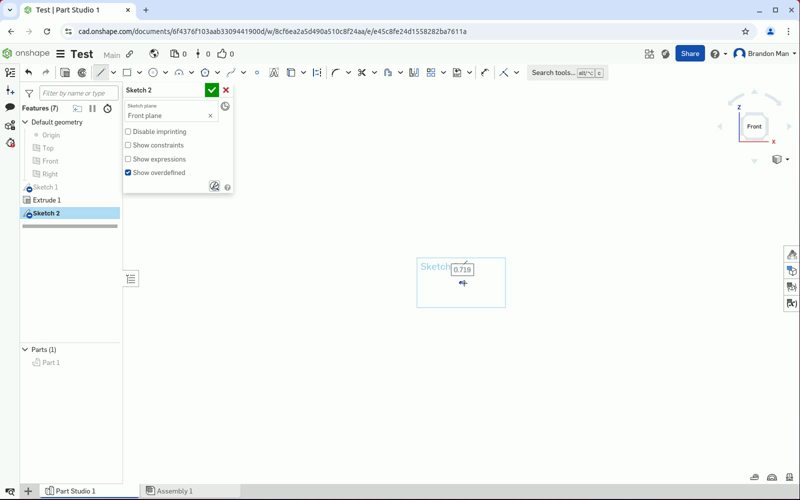
key_up(shift)
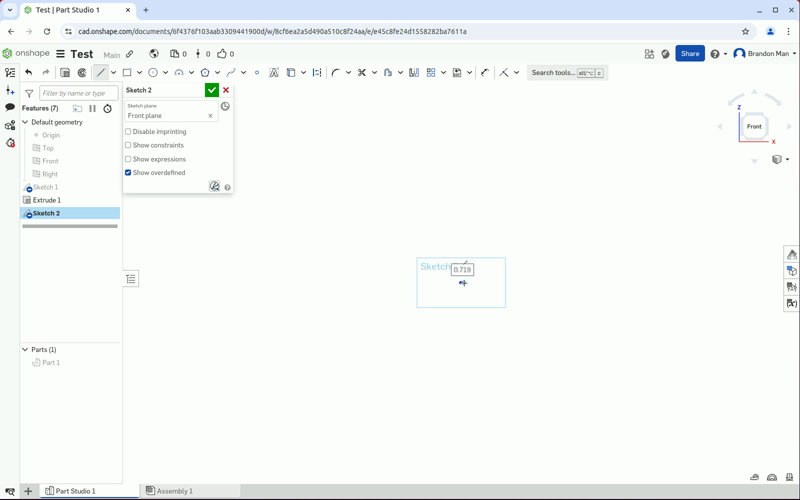
key(esc)
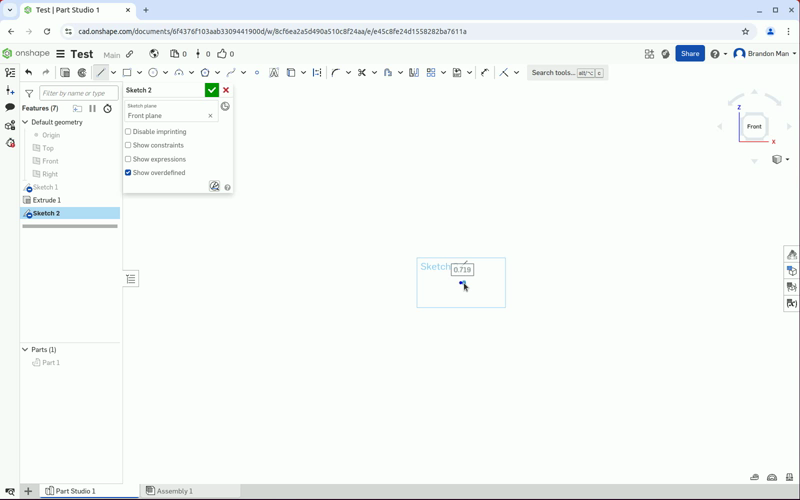
key(a)
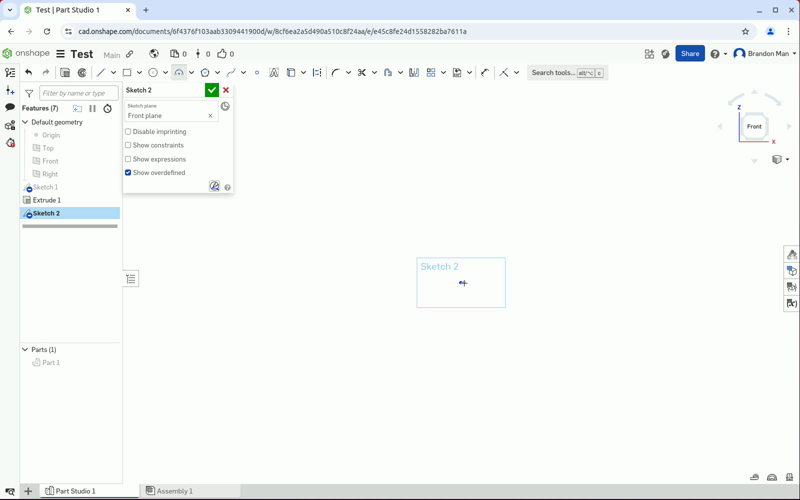
mouse_move(464, 282)
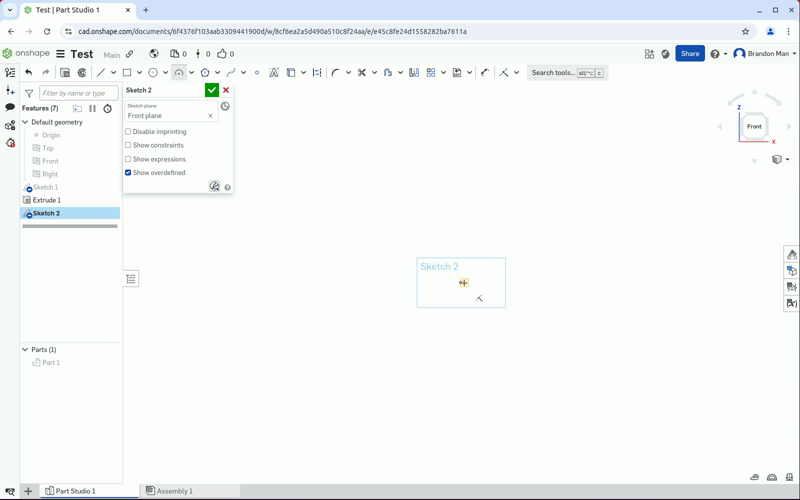
scroll(6)
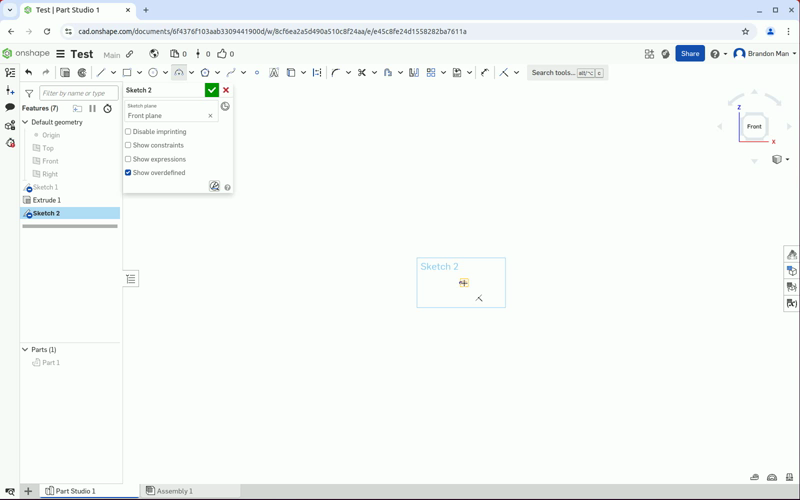
scroll(6)
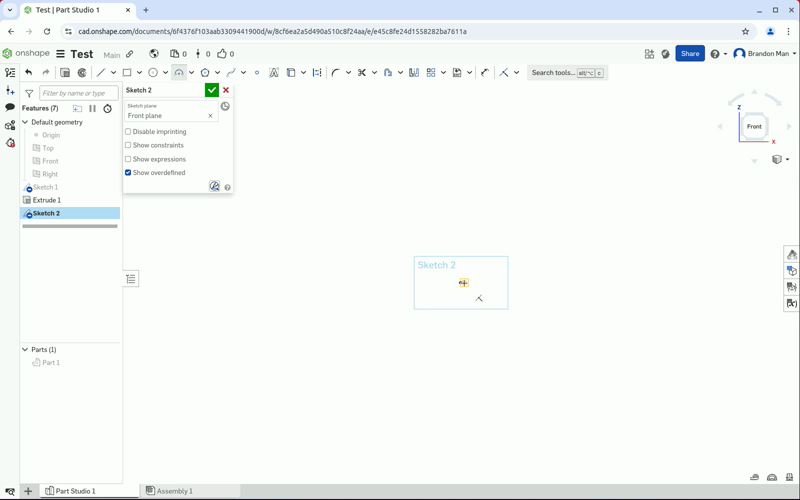
scroll(6)
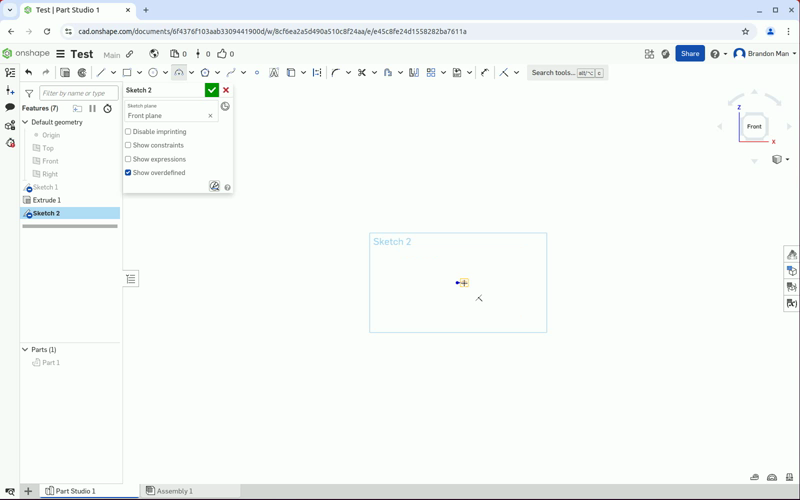
scroll(6)
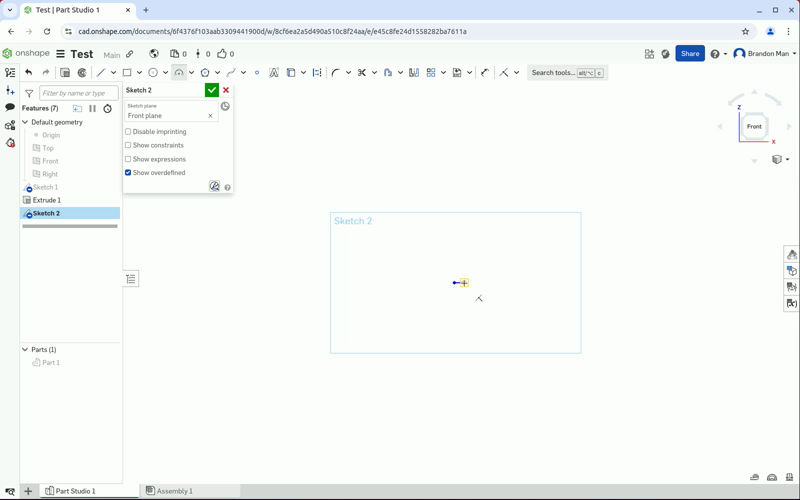
scroll(6)
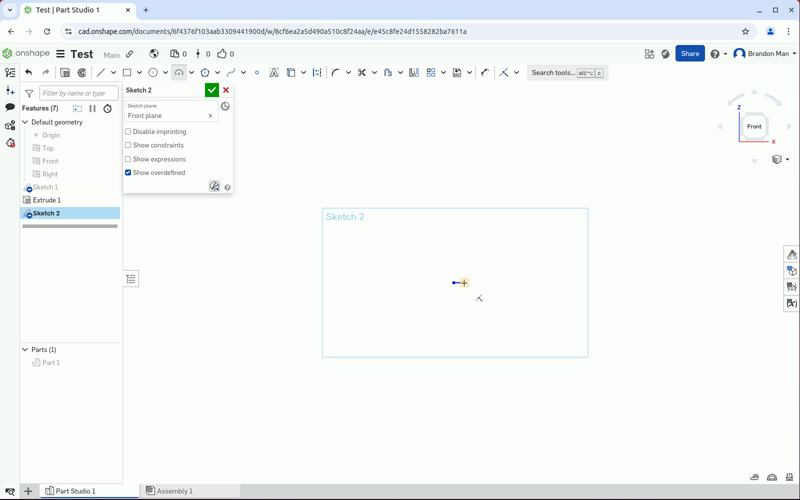
scroll(6)
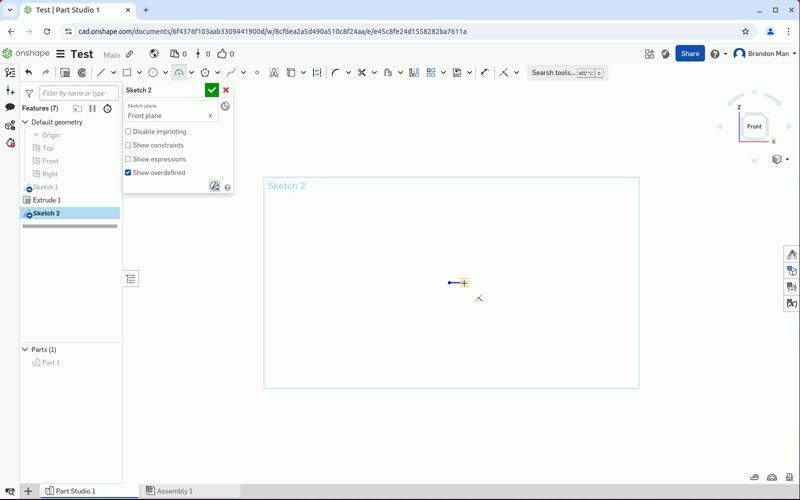
scroll(6)
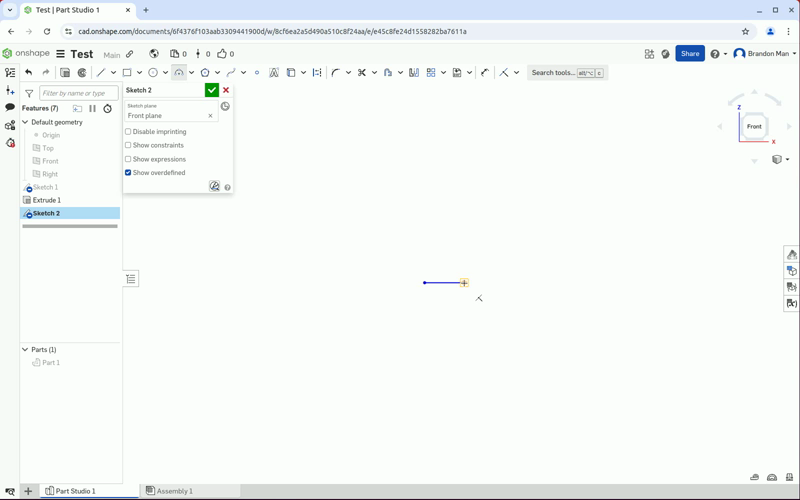
click(464, 282)
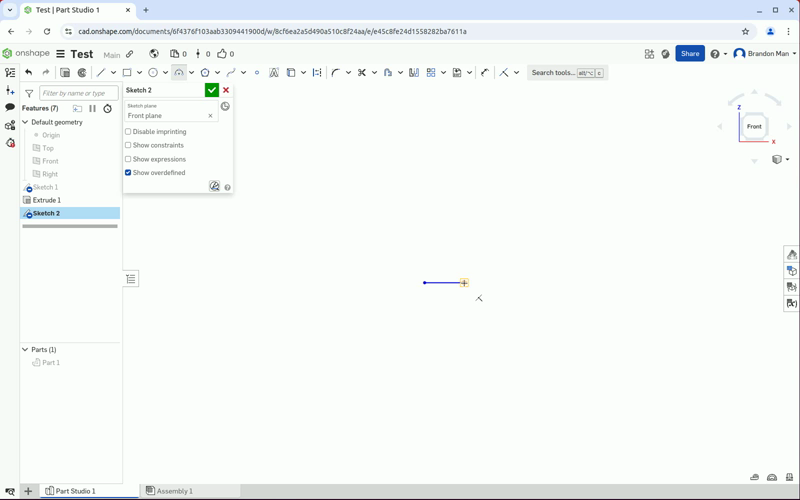
scroll(-6)
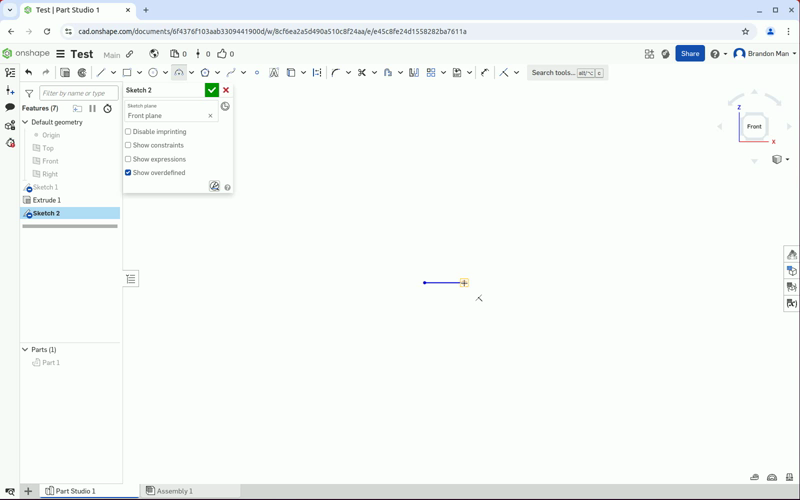
scroll(-6)
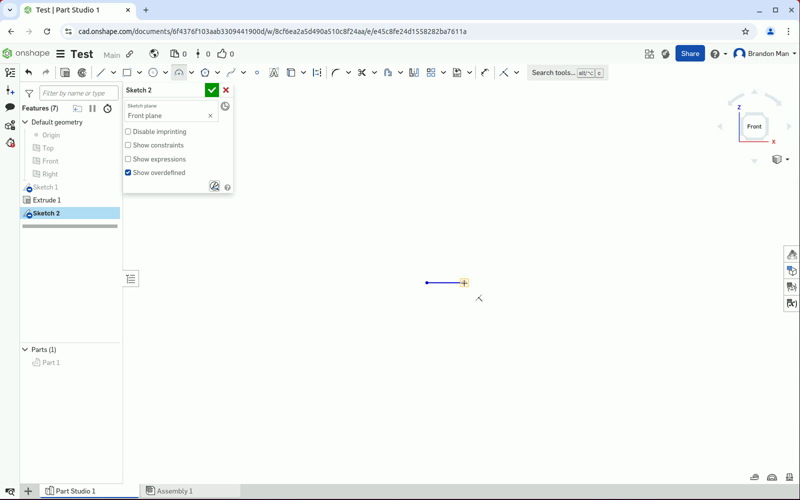
scroll(-6)
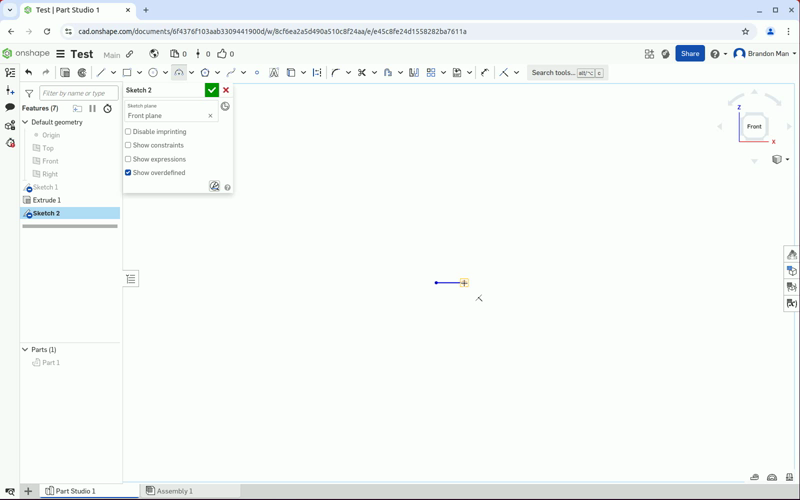
scroll(-6)
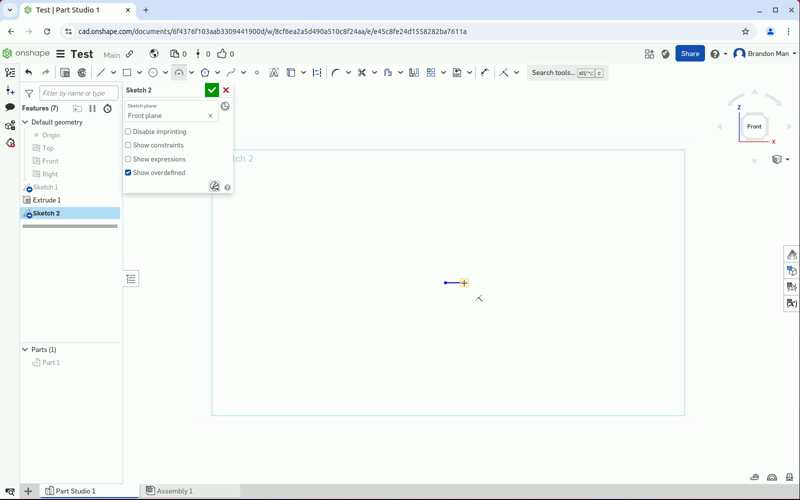
scroll(-6)
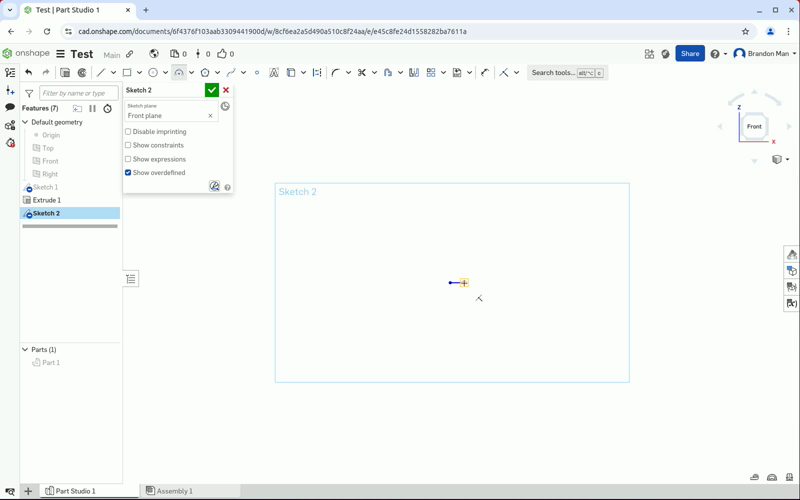
scroll(-6)
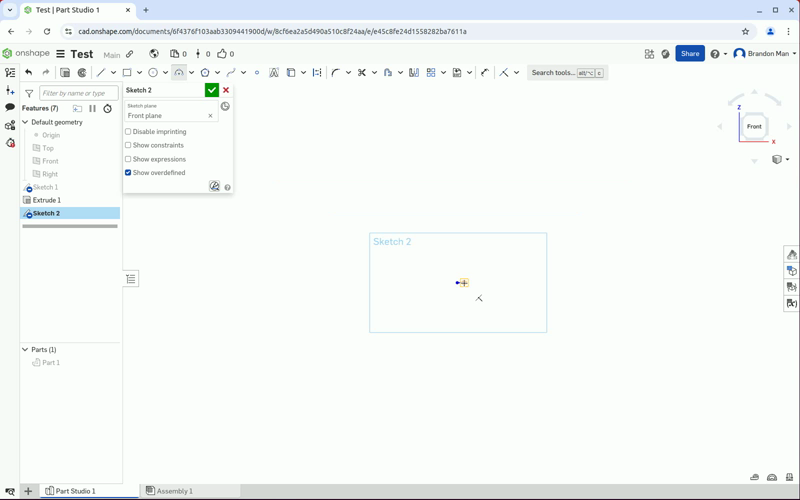
scroll(-6)
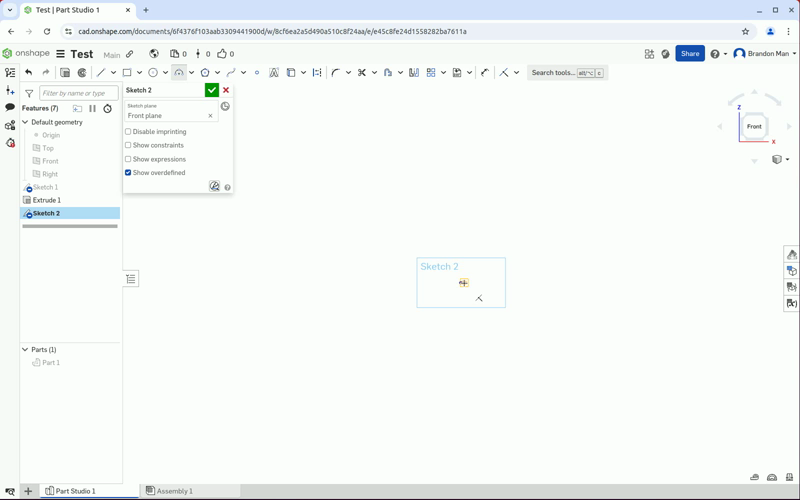
key_down(shift)
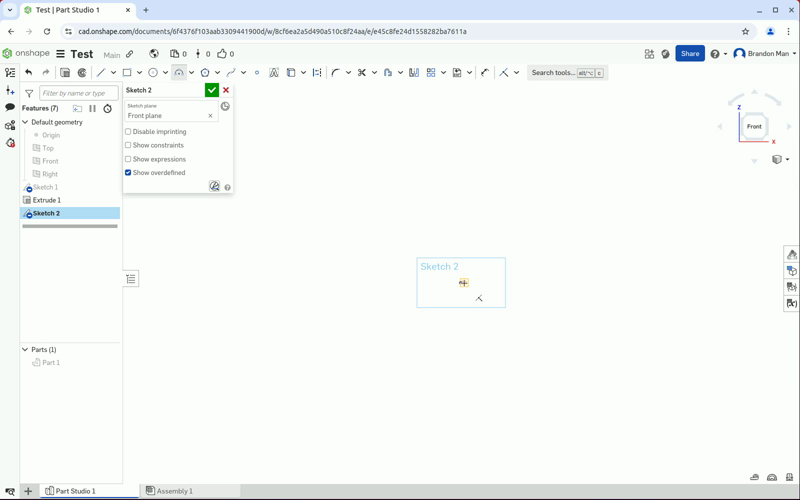
mouse_move(460, 279)
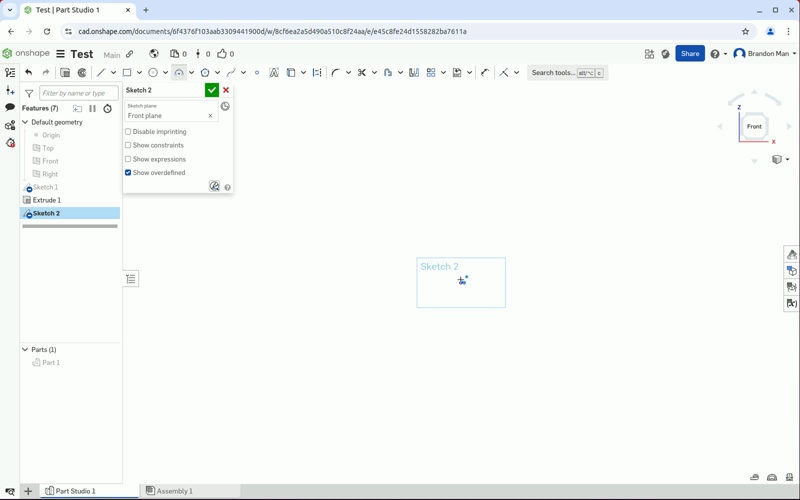
scroll(6)
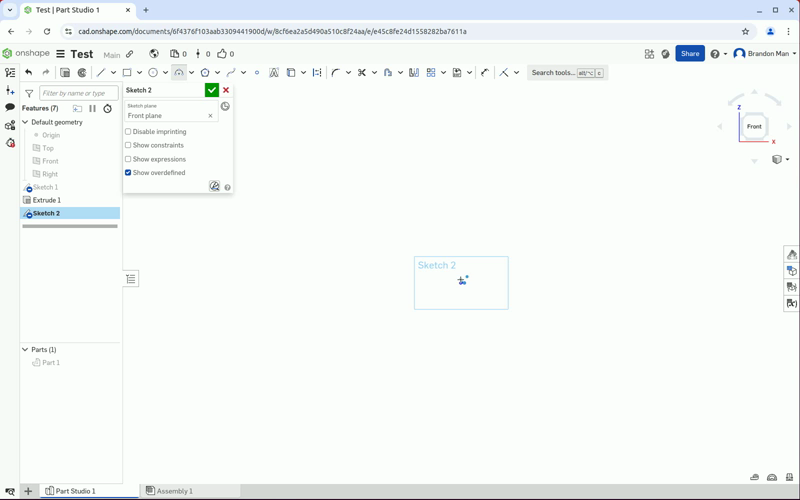
scroll(6)
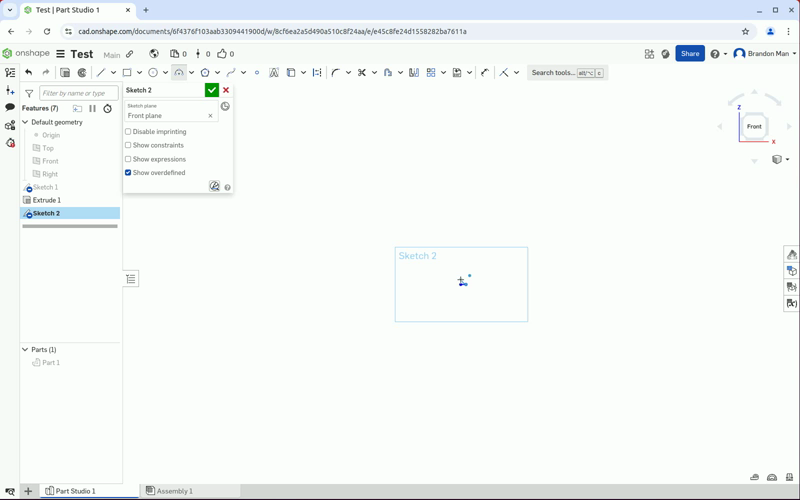
scroll(6)
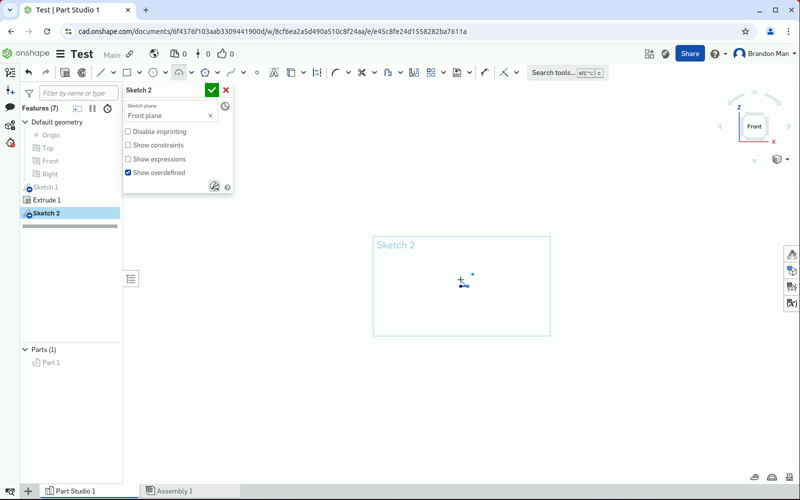
scroll(6)
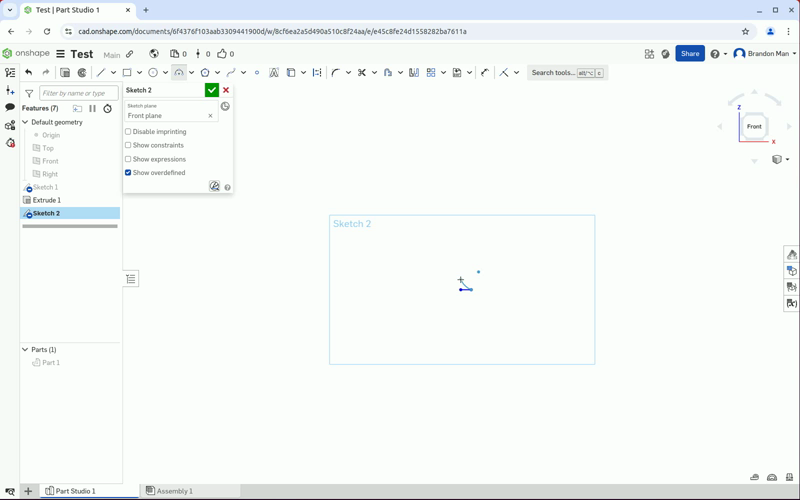
scroll(6)
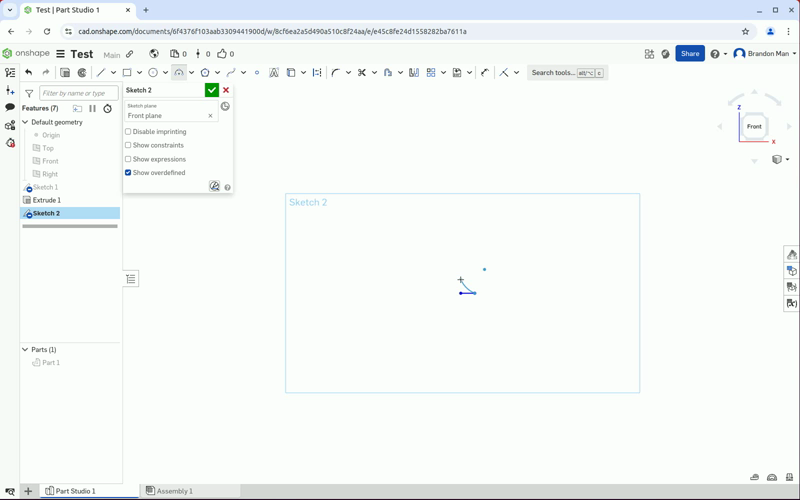
scroll(6)
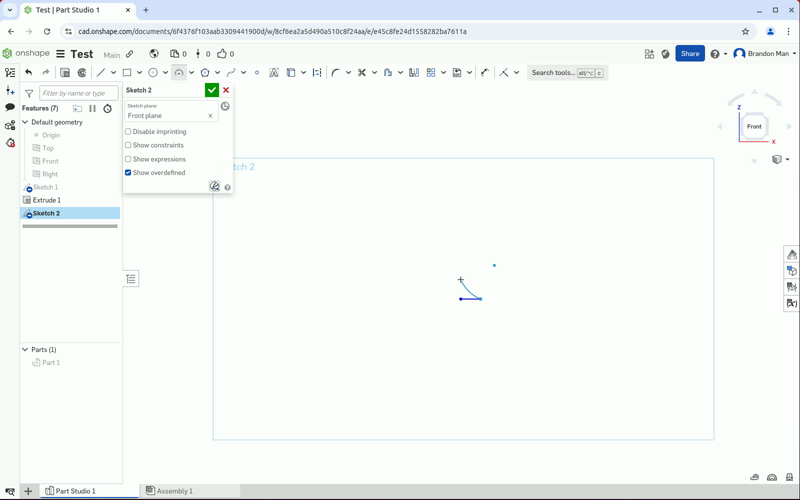
scroll(6)
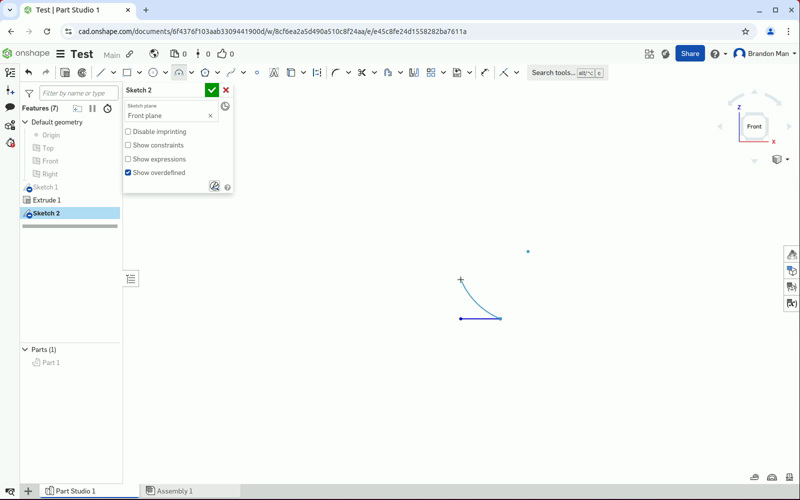
click(460, 279)
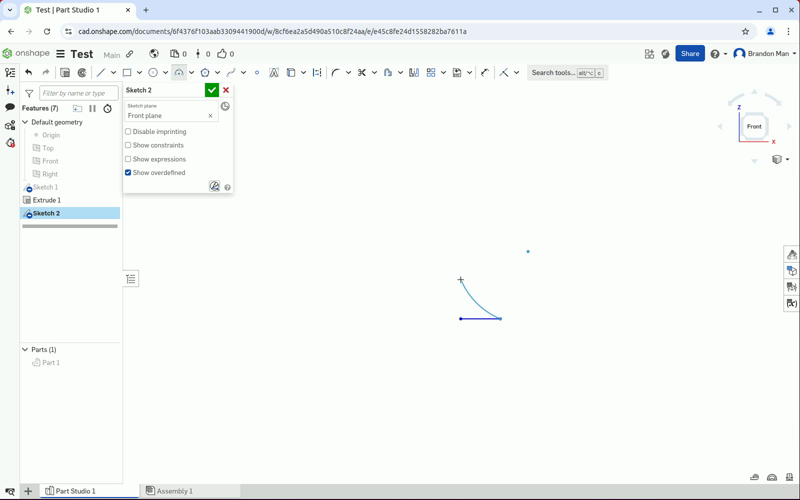
scroll(-6)
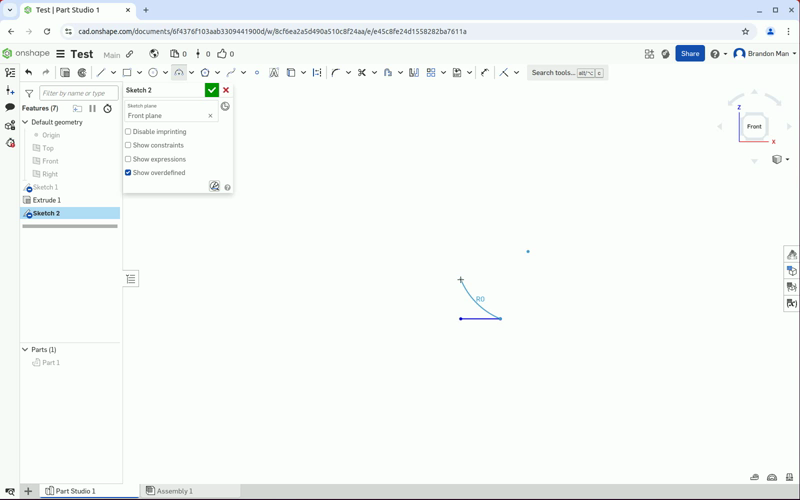
scroll(-6)
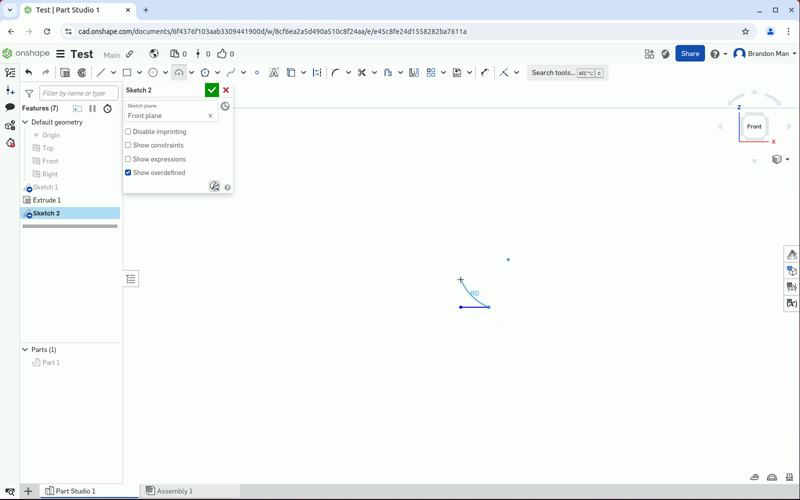
scroll(-6)
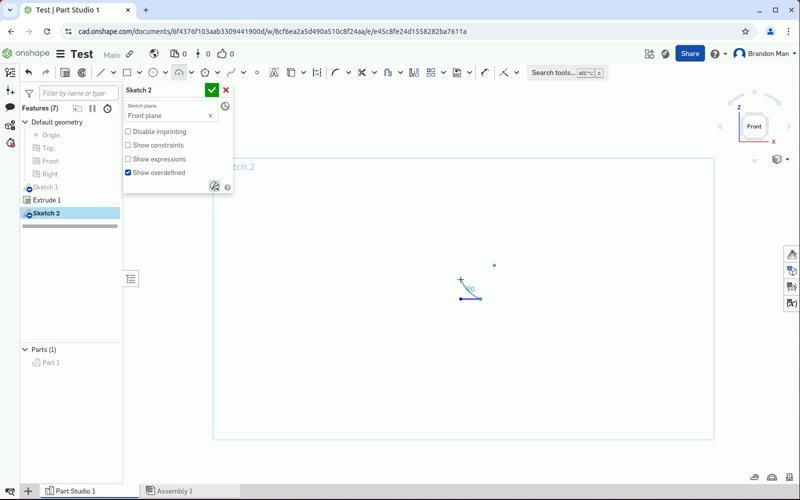
scroll(-6)
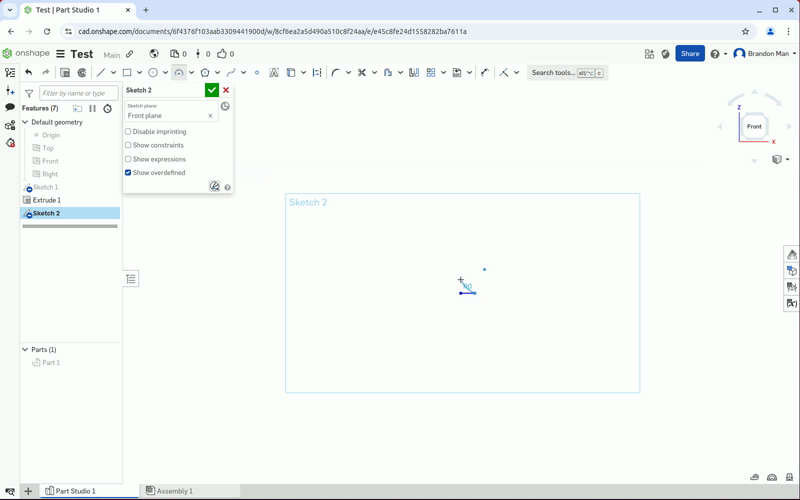
scroll(-6)
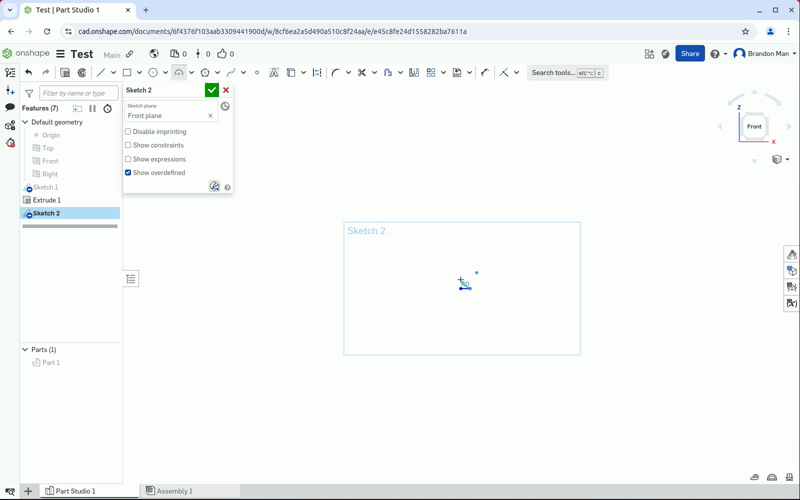
scroll(-6)
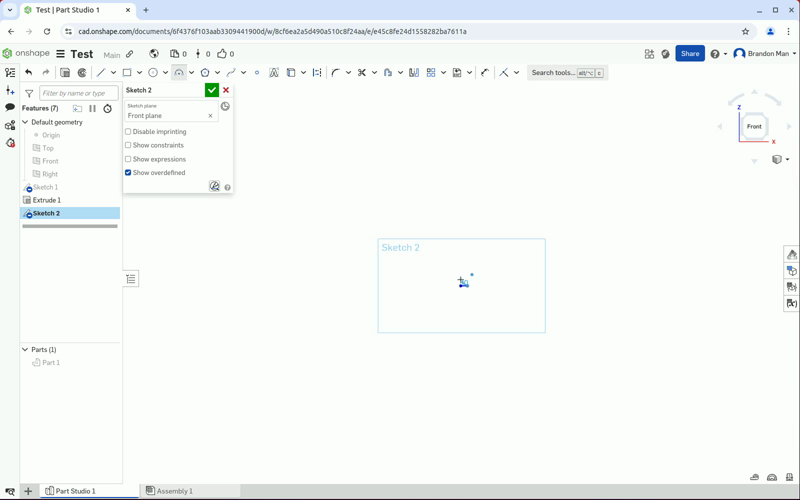
scroll(-6)
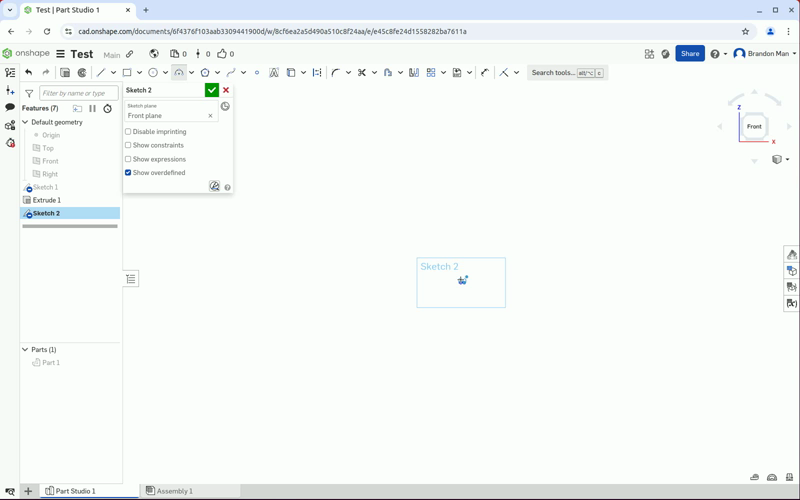
mouse_move(463, 280)
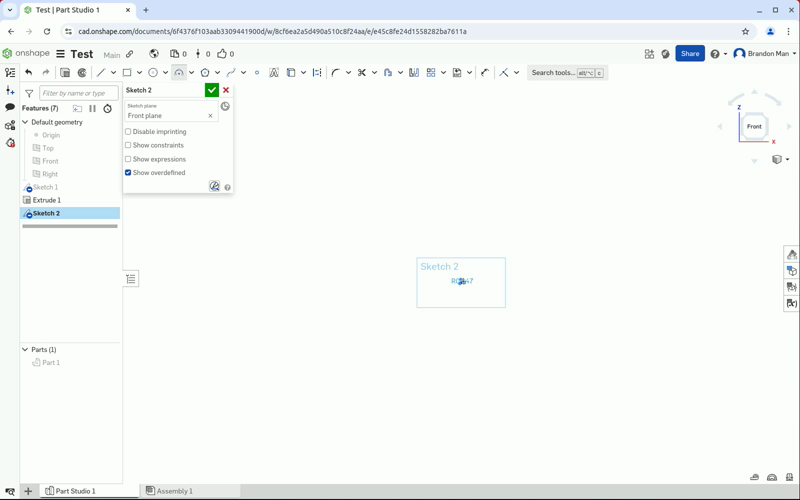
scroll(6)
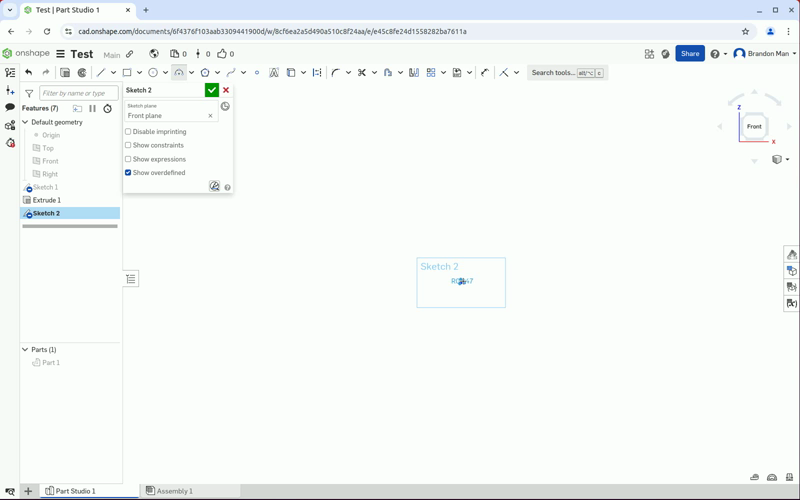
scroll(6)
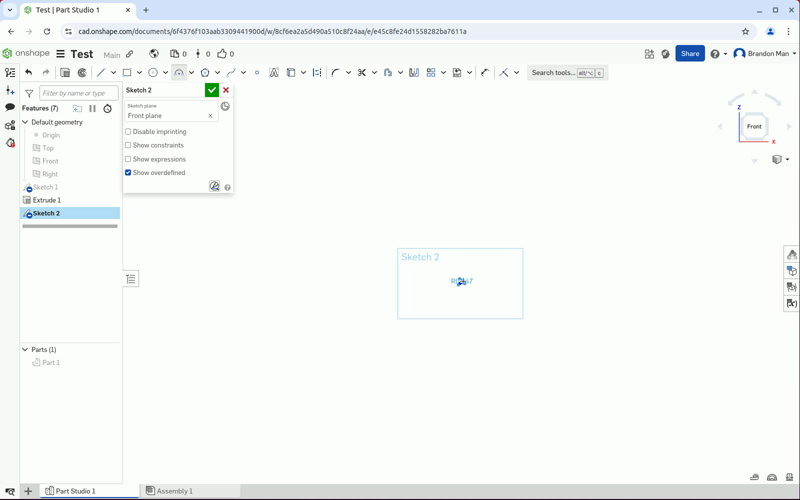
scroll(6)
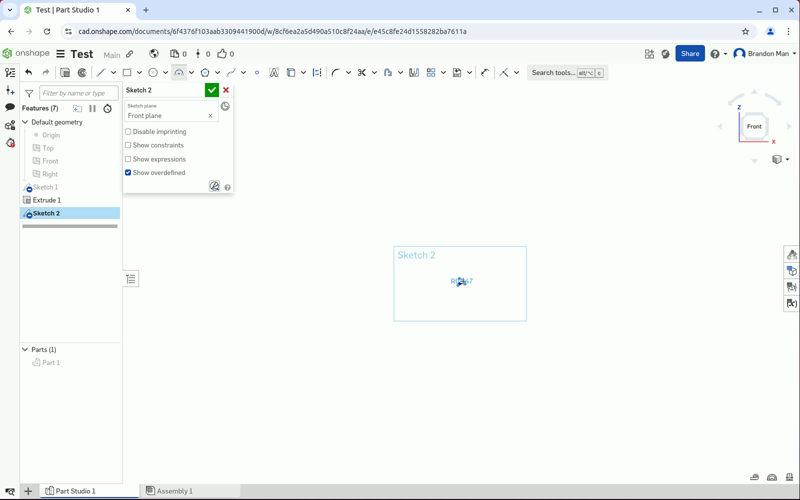
scroll(6)
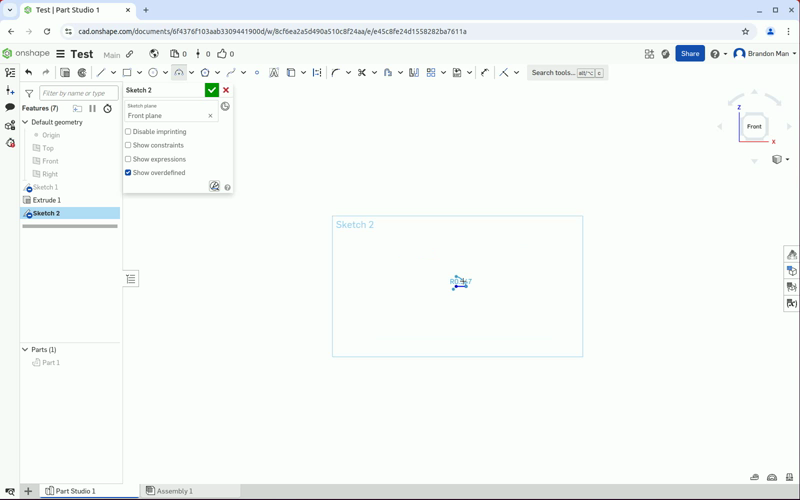
scroll(6)
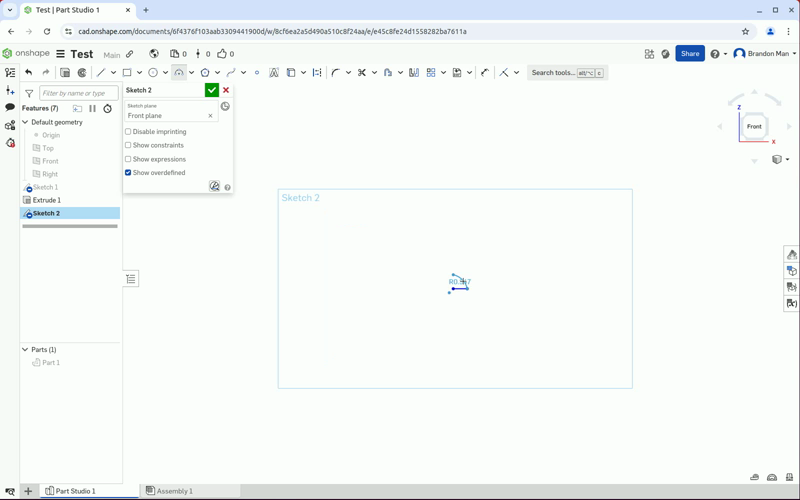
scroll(6)
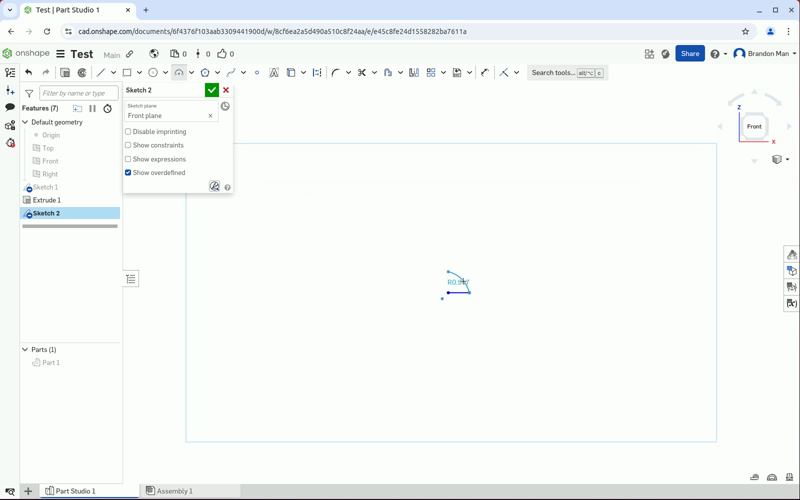
scroll(6)
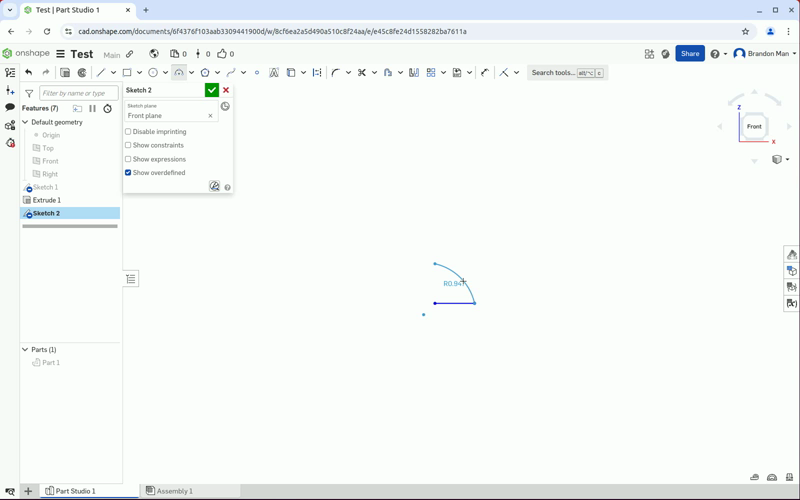
click(463, 280)
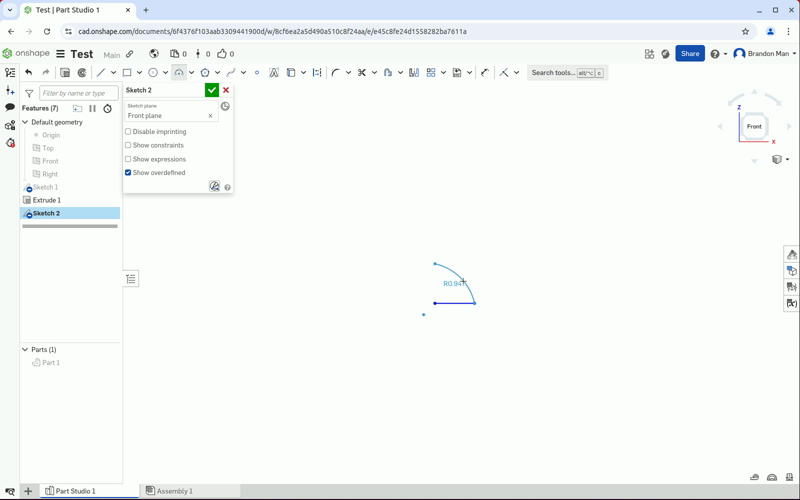
scroll(-6)
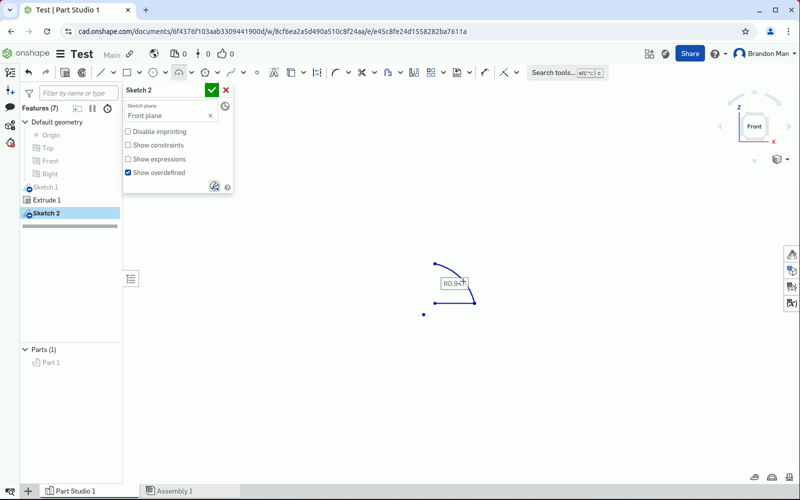
scroll(-6)
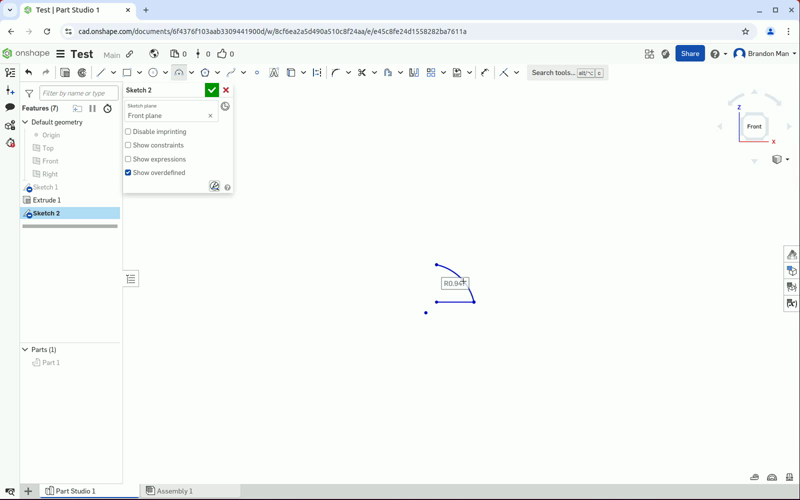
scroll(-6)
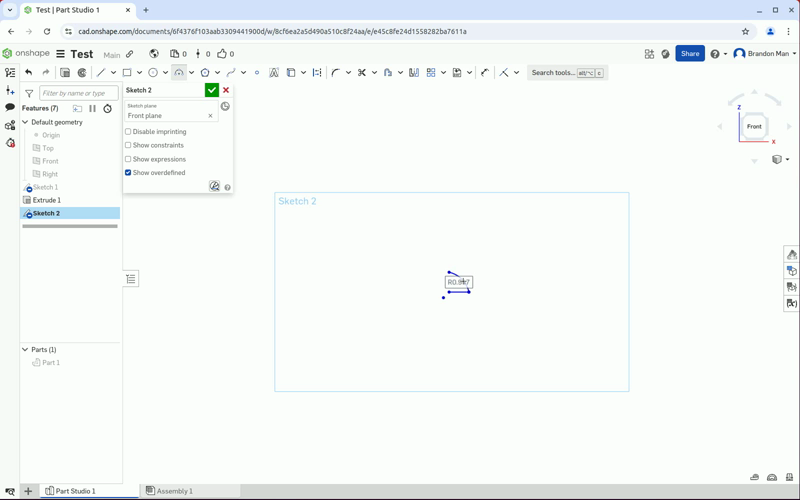
scroll(-6)
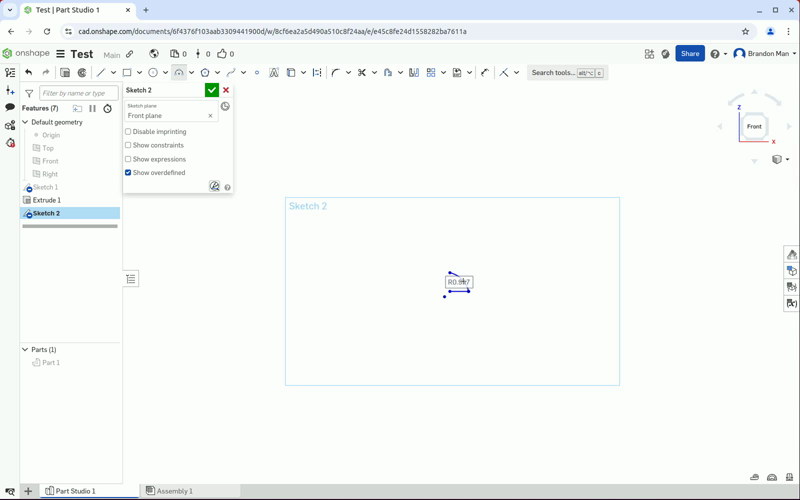
scroll(-6)
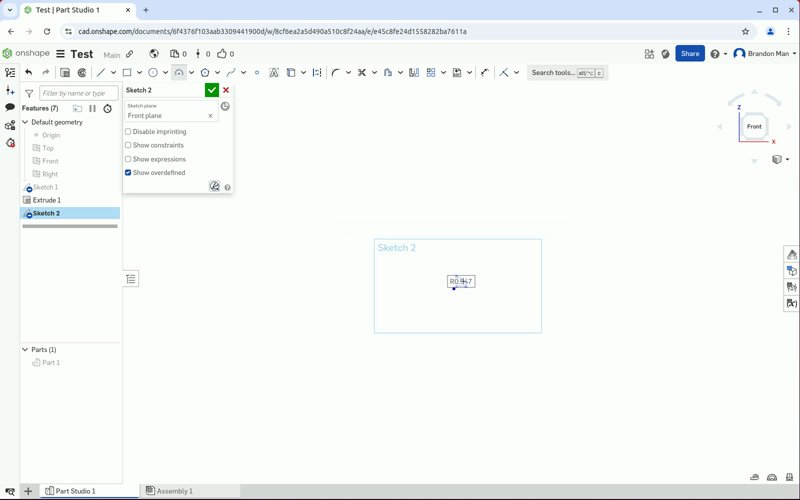
scroll(-6)
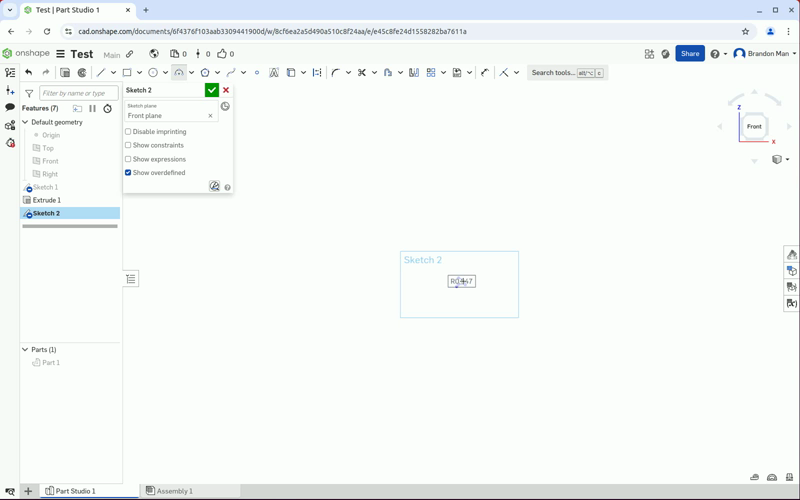
scroll(-6)
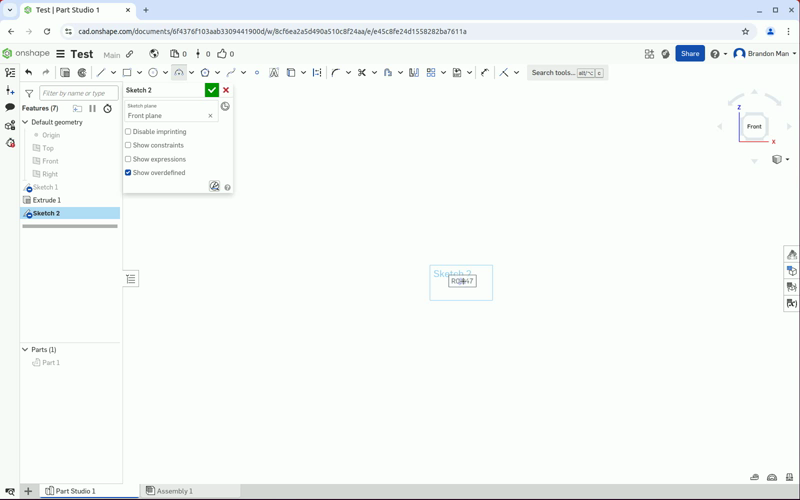
key_up(shift)
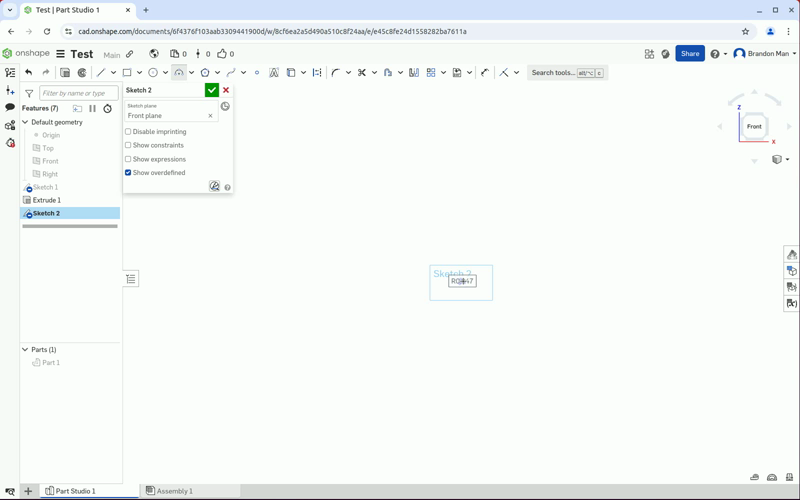
key(esc)
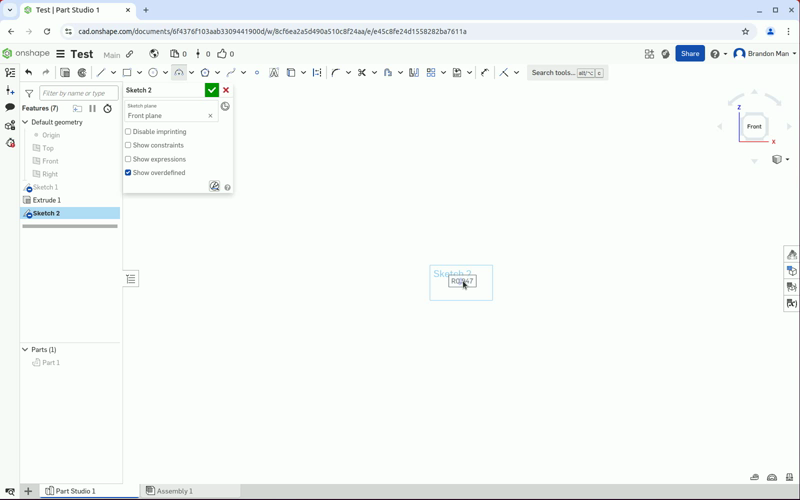
key(l)
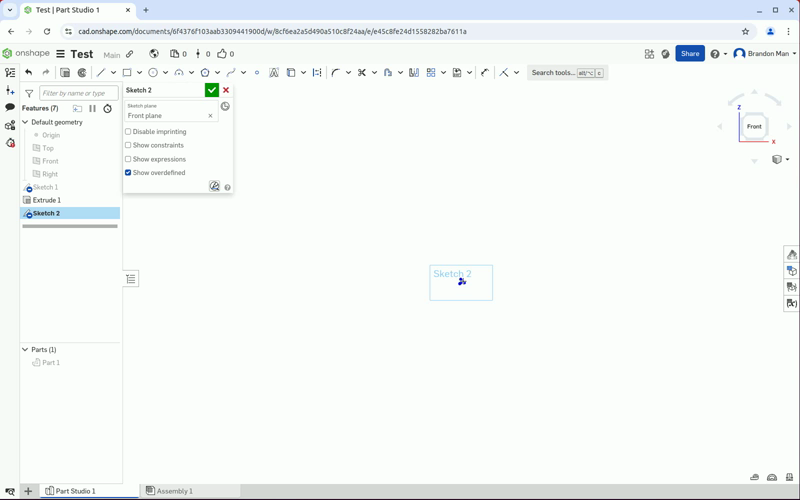
mouse_move(460, 279)
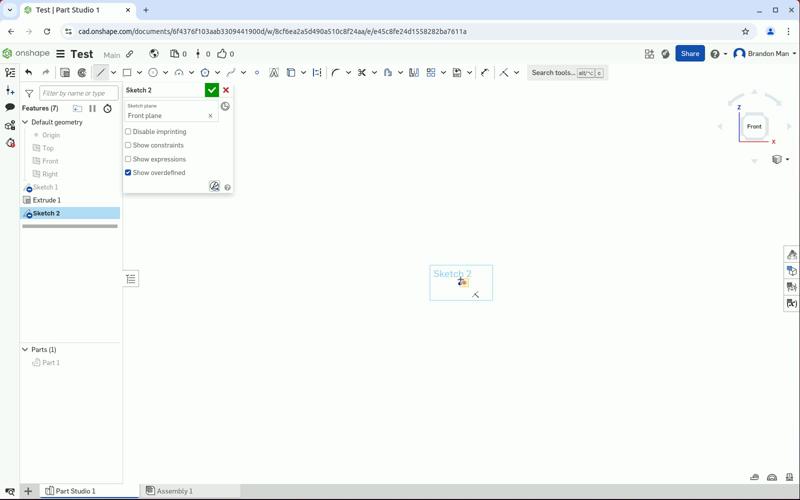
scroll(6)
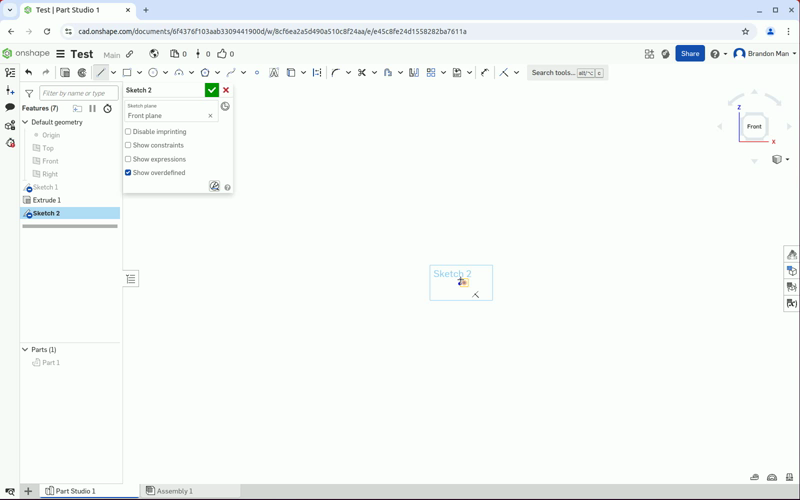
scroll(6)
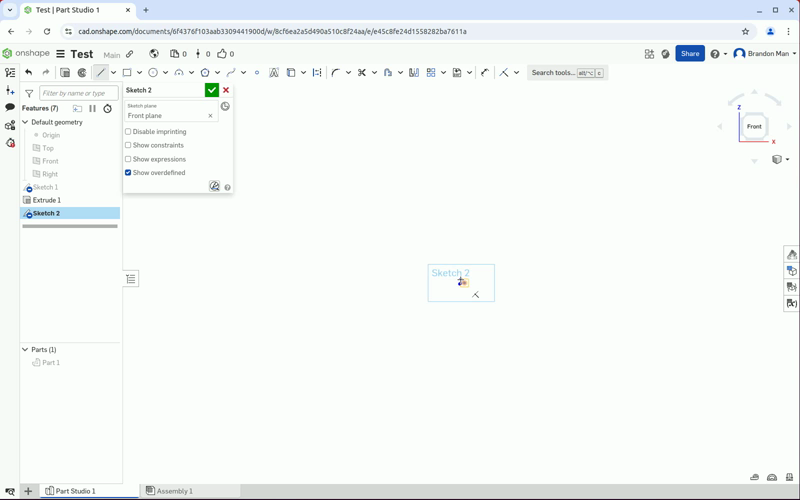
scroll(6)
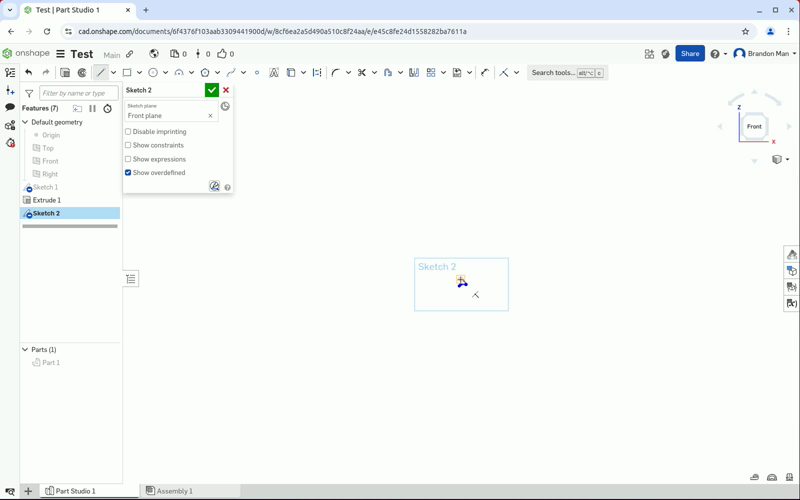
scroll(6)
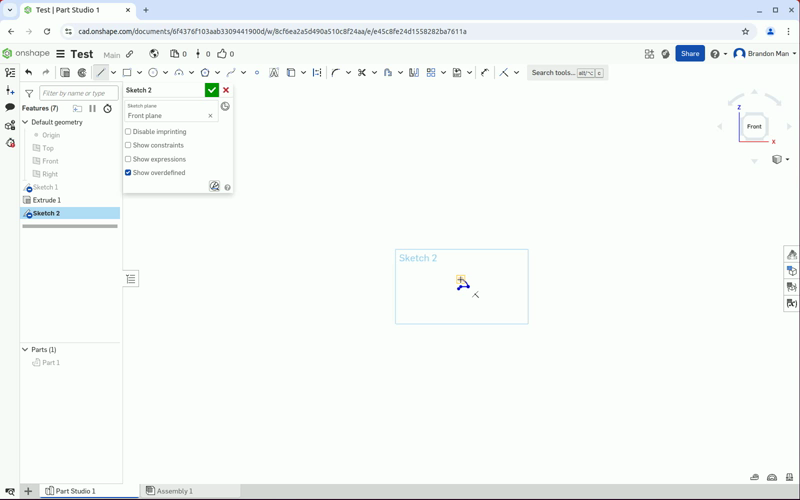
scroll(6)
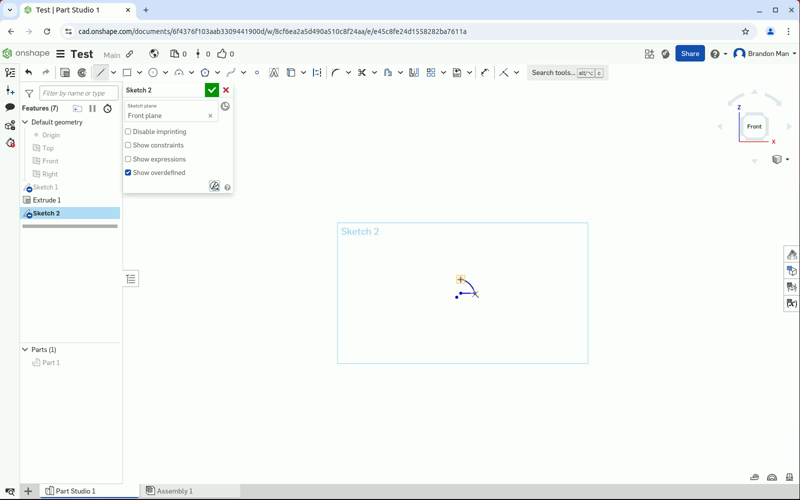
scroll(6)
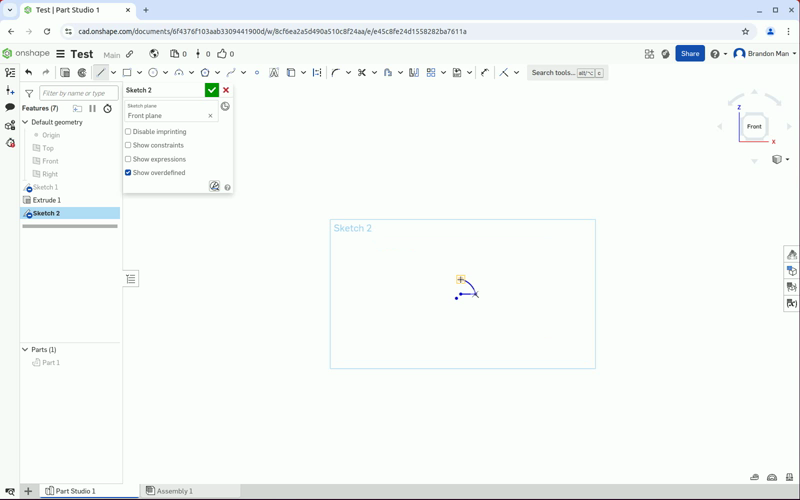
scroll(6)
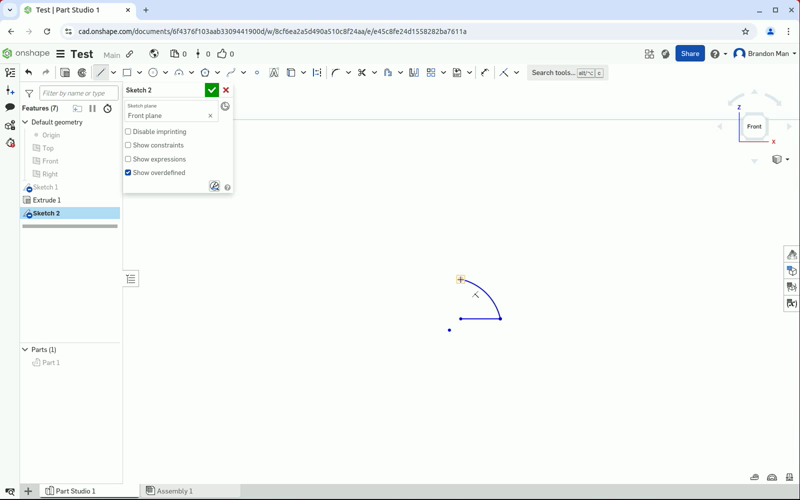
click(460, 279)
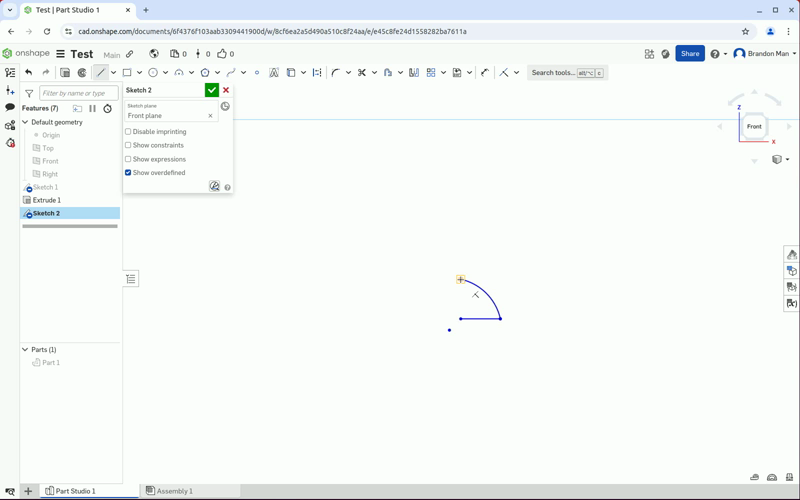
scroll(-6)
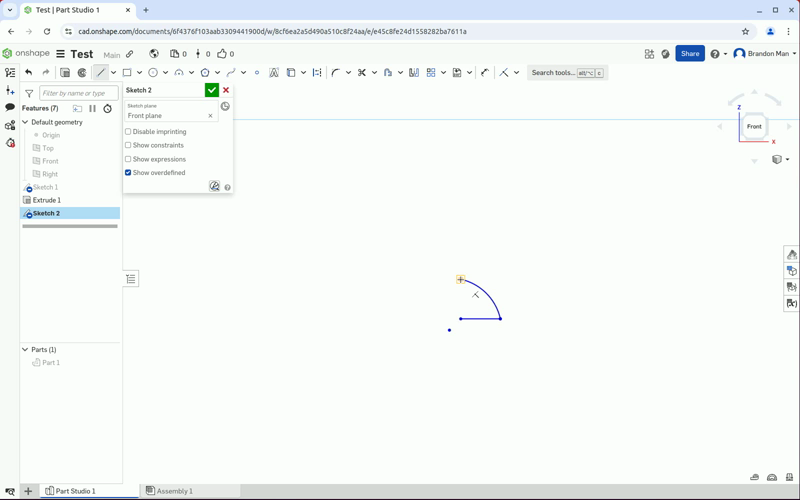
scroll(-6)
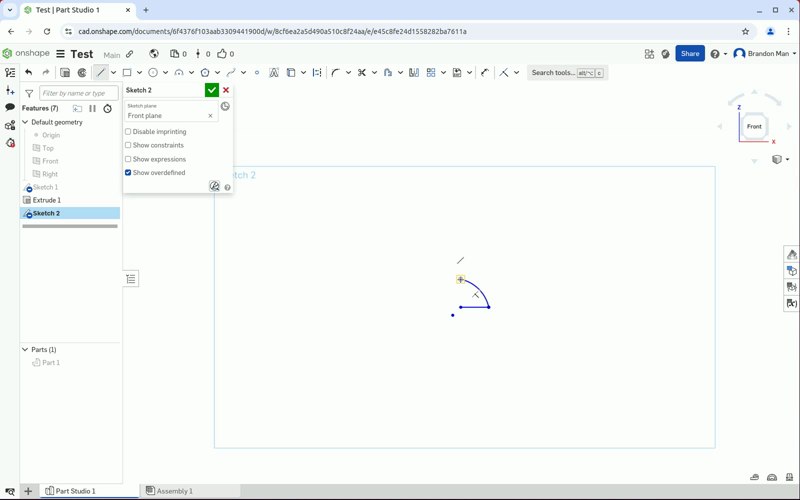
scroll(-6)
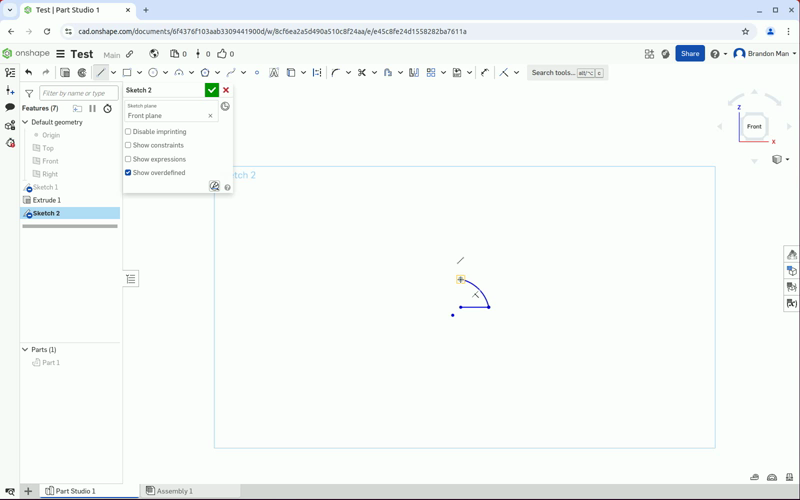
scroll(-6)
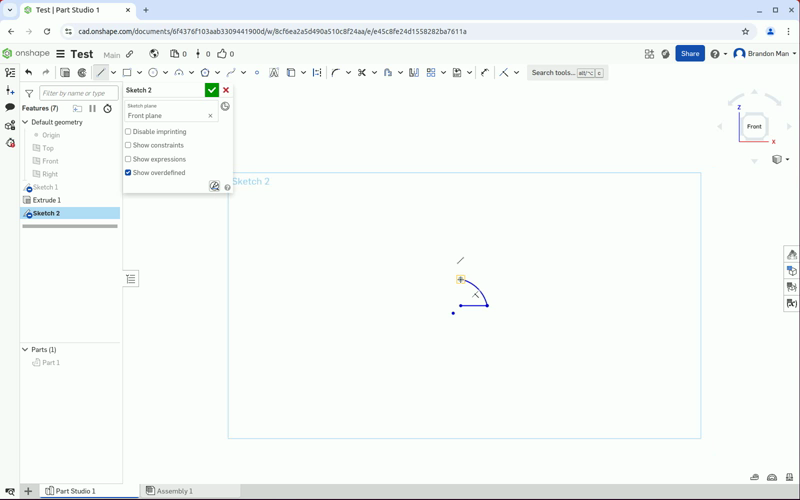
scroll(-6)
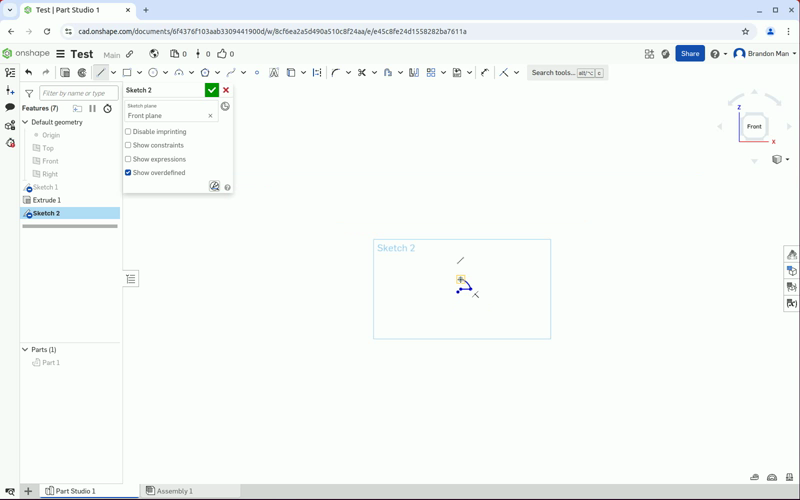
scroll(-6)
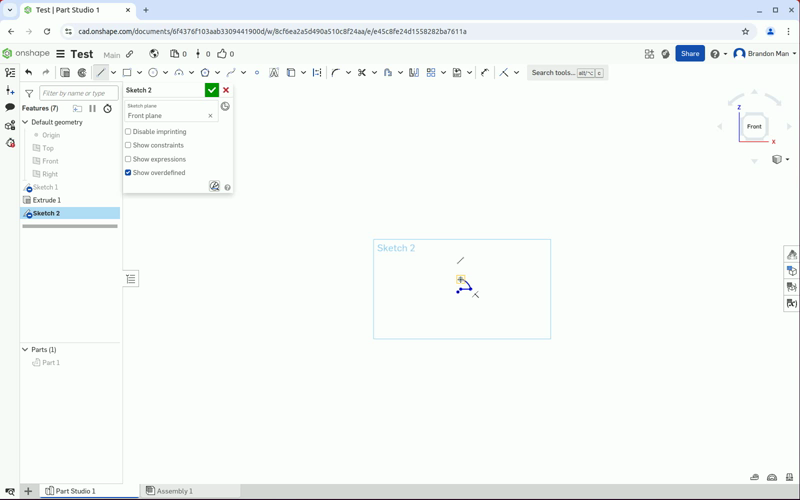
scroll(-6)
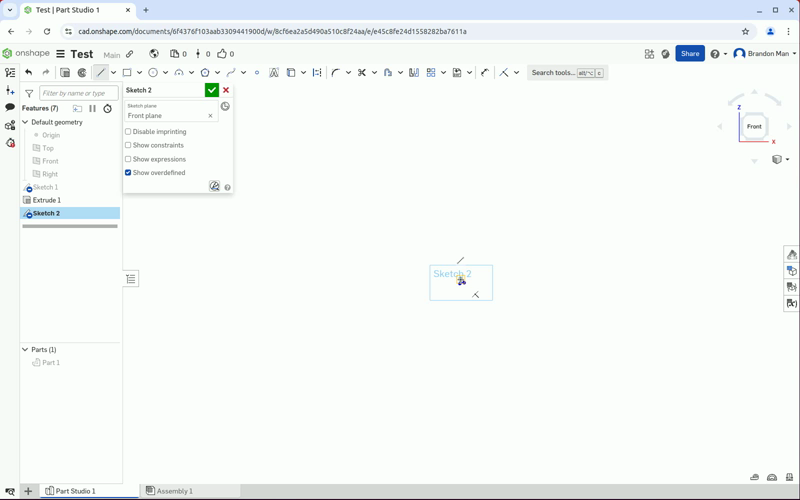
mouse_move(490, 279)
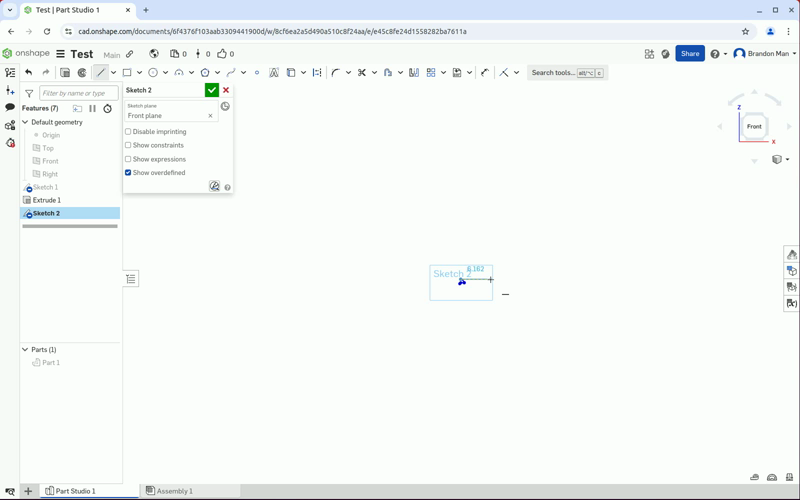
key_down(shift)
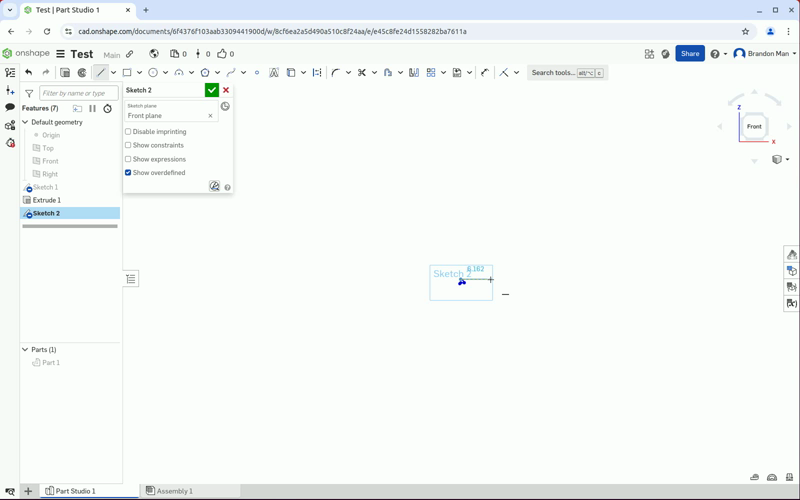
mouse_move(460, 282)
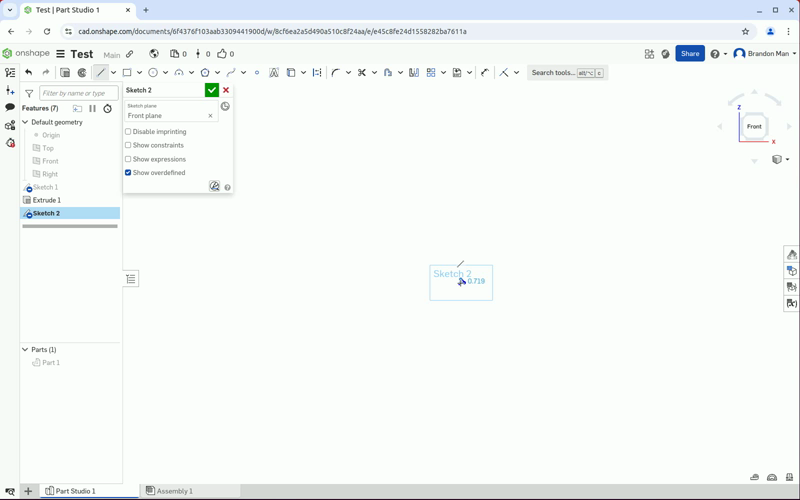
scroll(6)
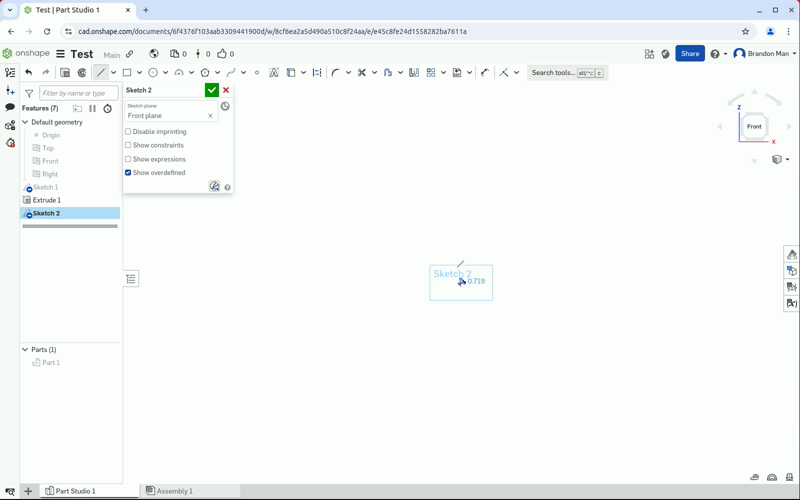
scroll(6)
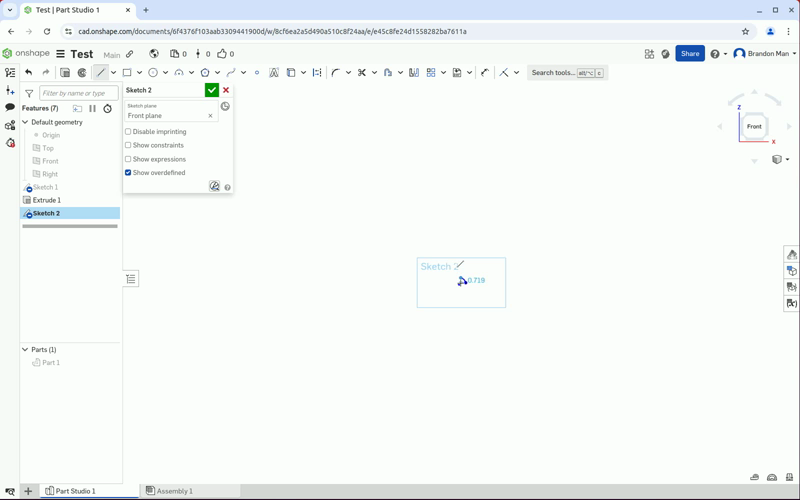
scroll(6)
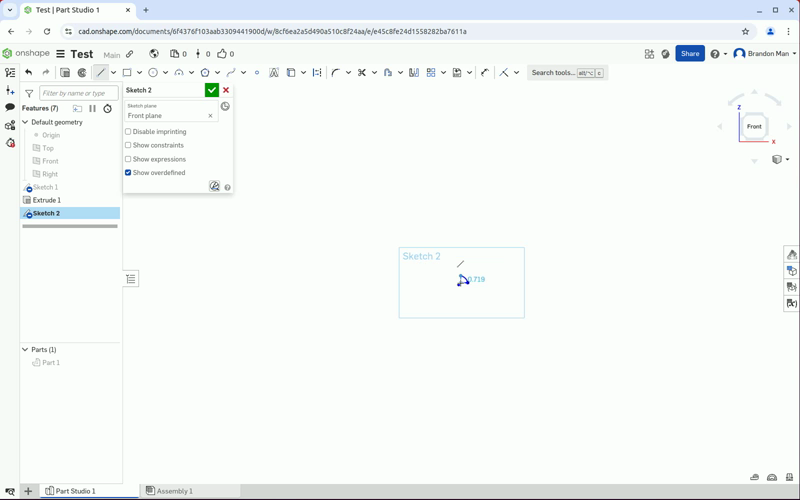
scroll(6)
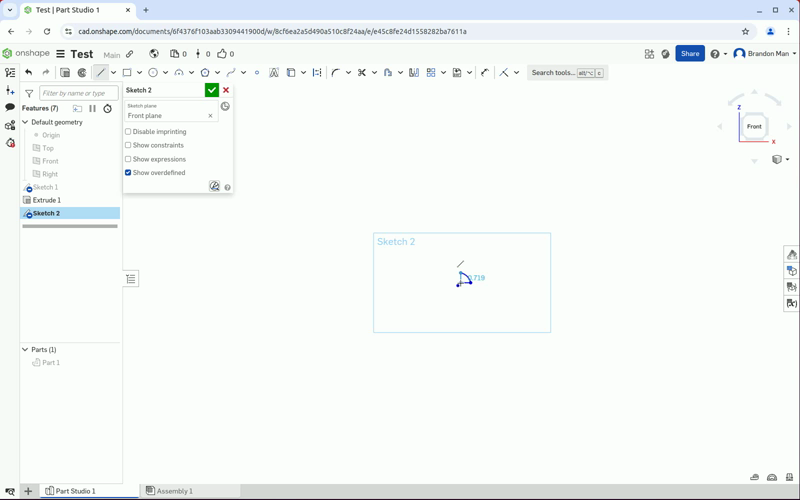
scroll(6)
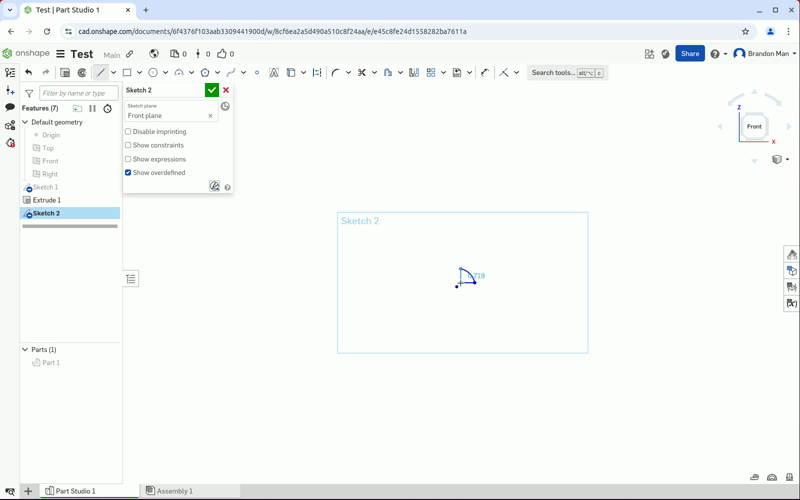
scroll(6)
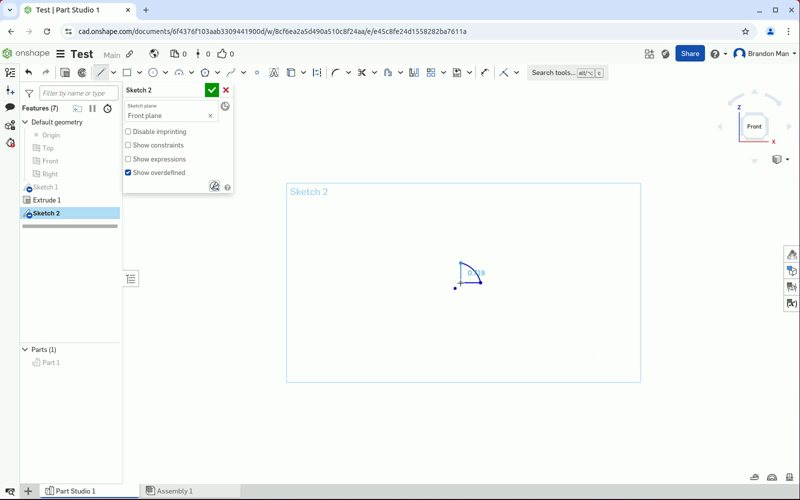
scroll(6)
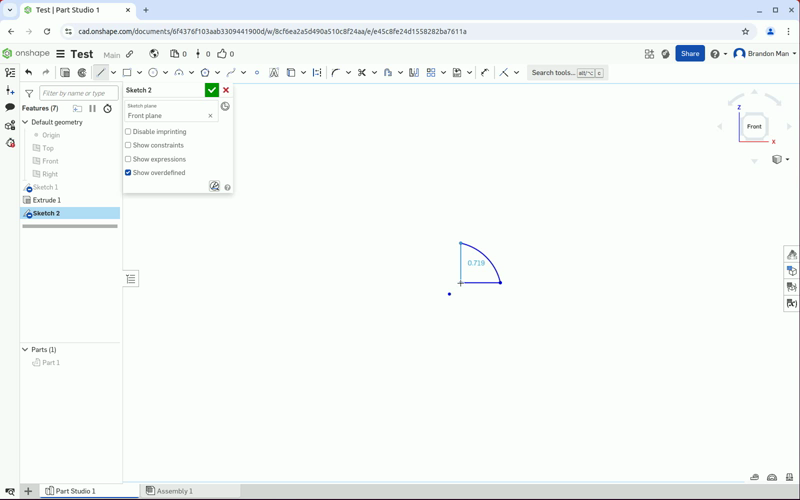
key_up(shift)
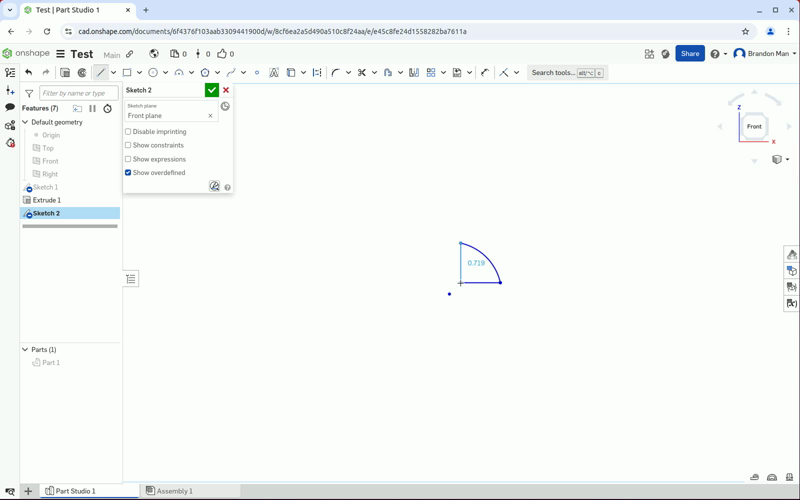
click(460, 282)
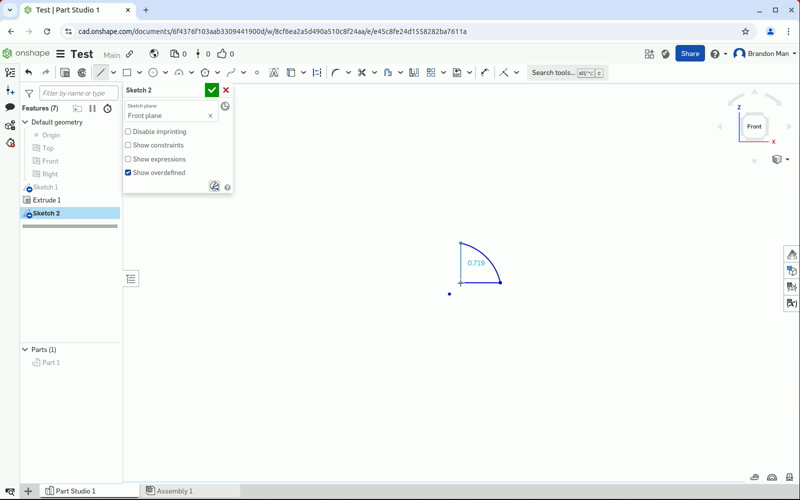
scroll(-6)
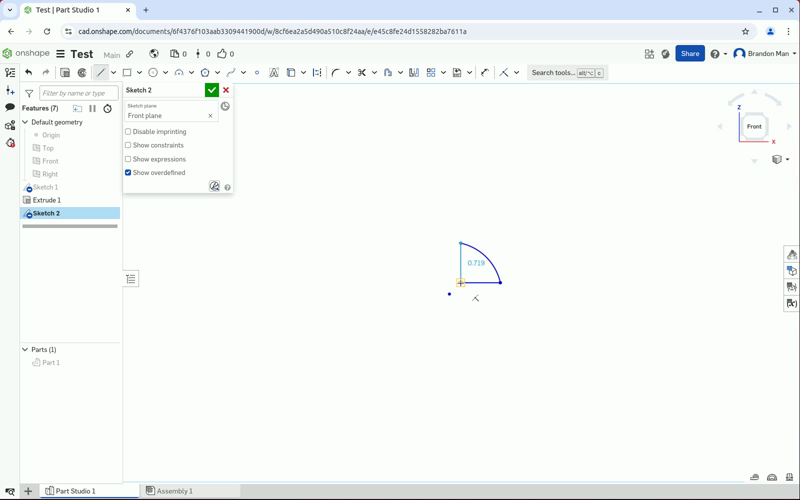
scroll(-6)
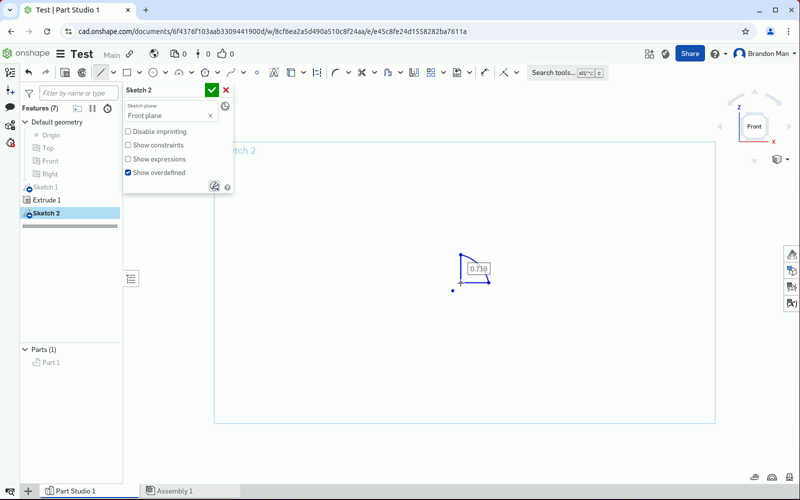
scroll(-6)
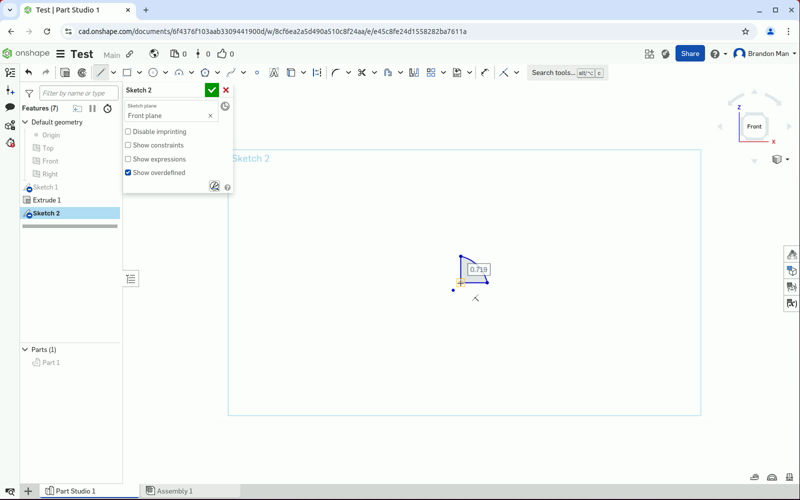
scroll(-6)
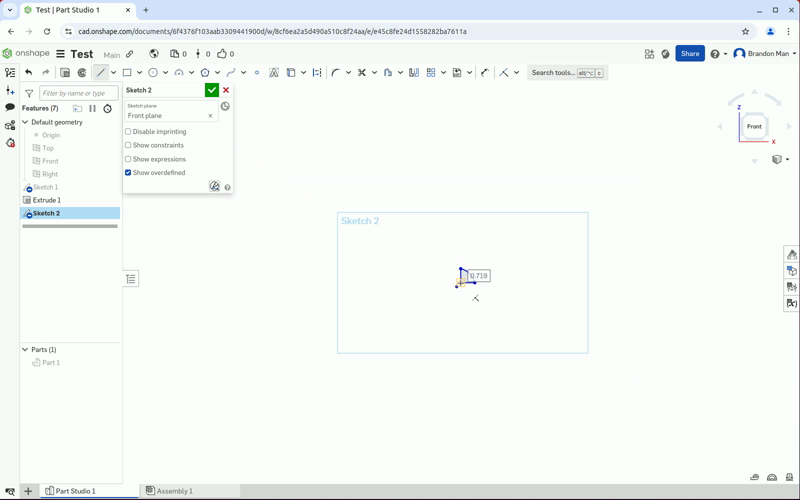
scroll(-6)
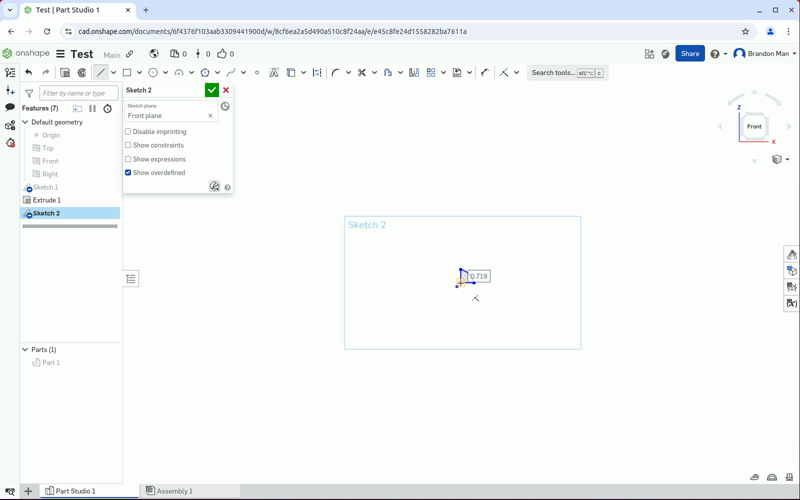
scroll(-6)
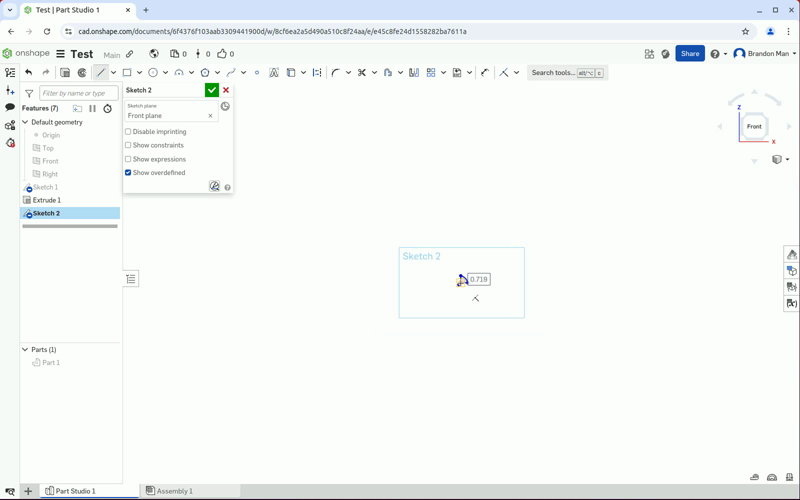
scroll(-6)
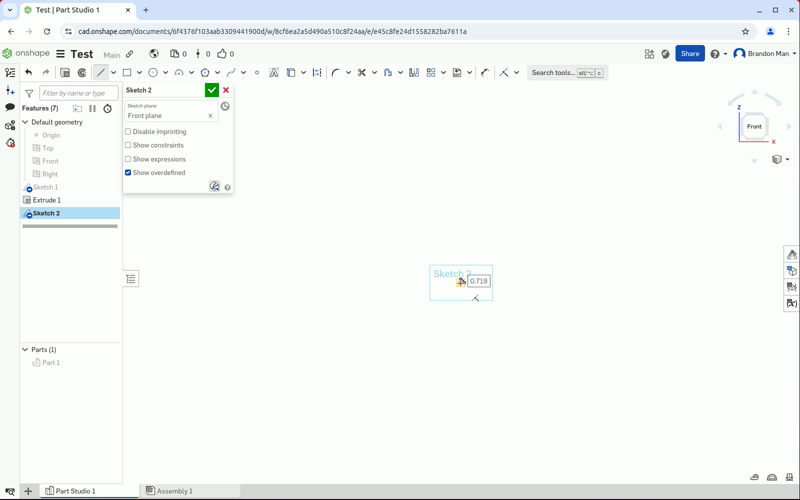
key(esc)
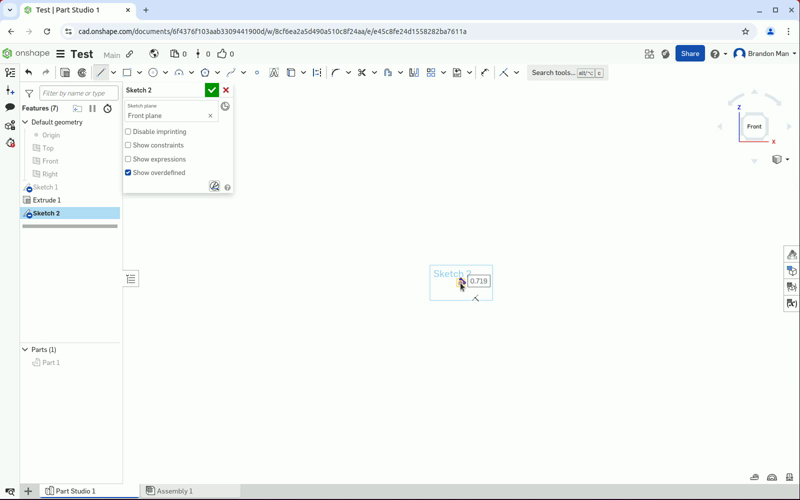
mouse_move(463, 281)
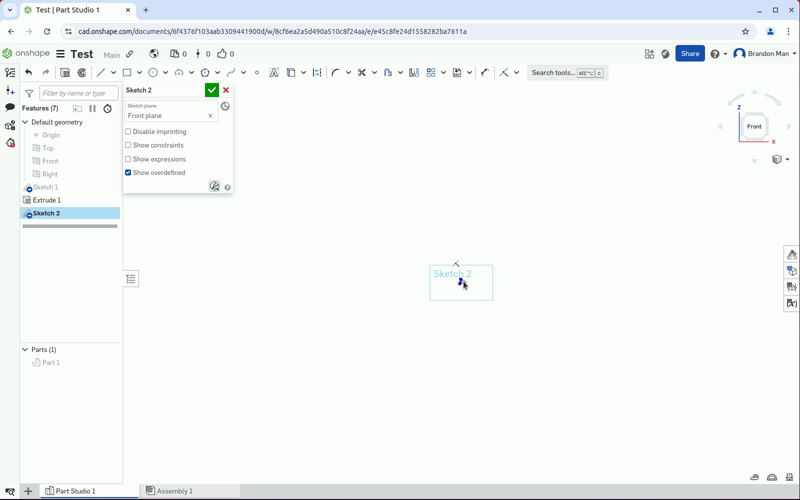
scroll(6)
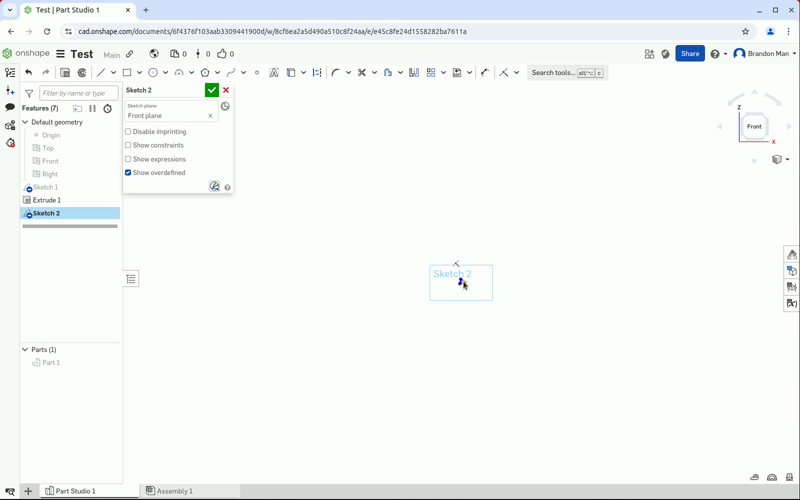
scroll(6)
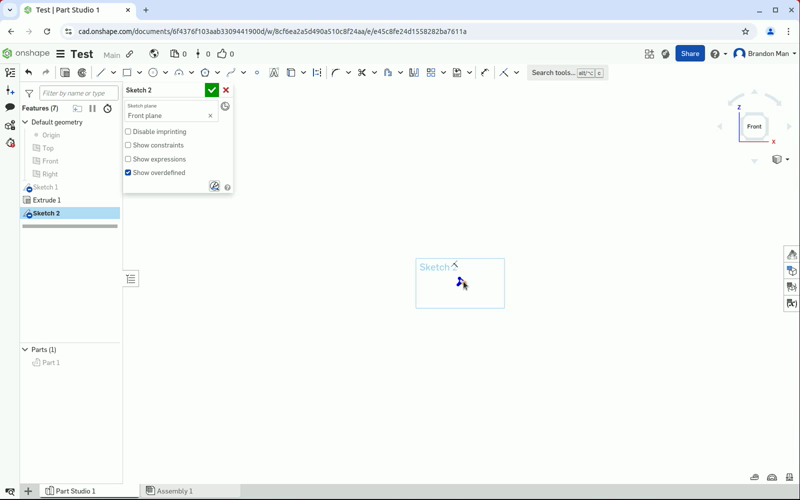
scroll(6)
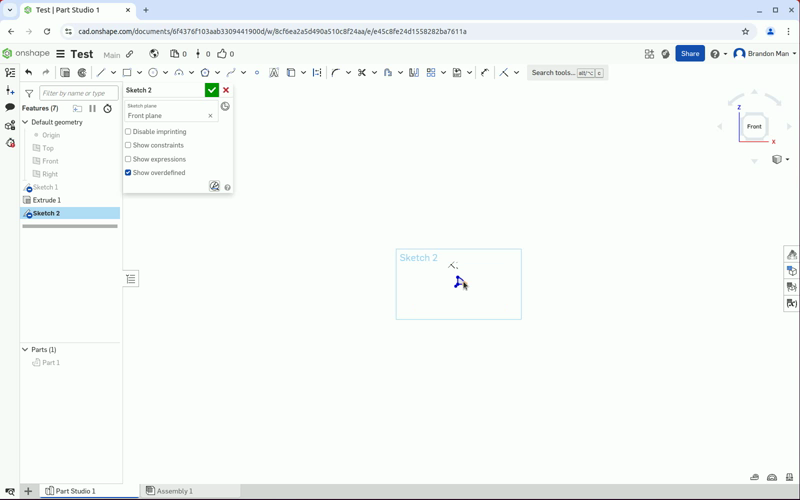
scroll(6)
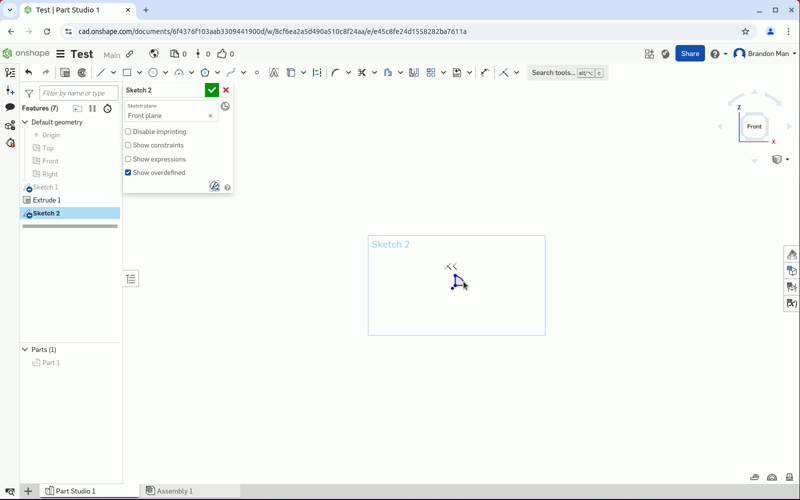
scroll(6)
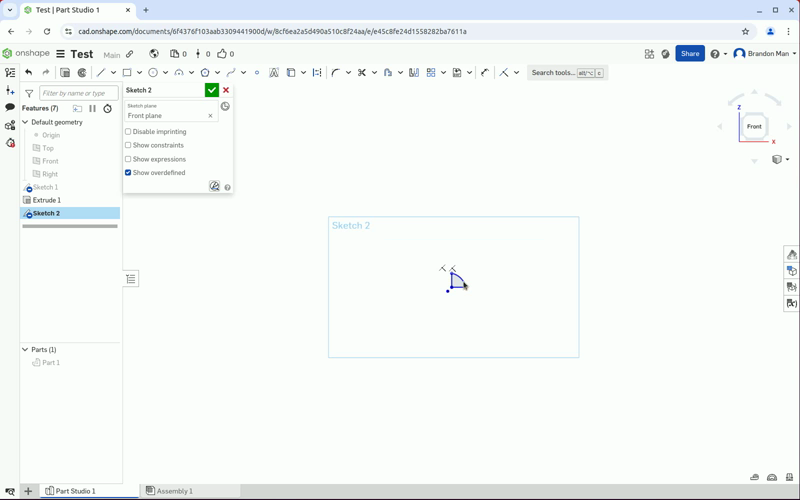
scroll(6)
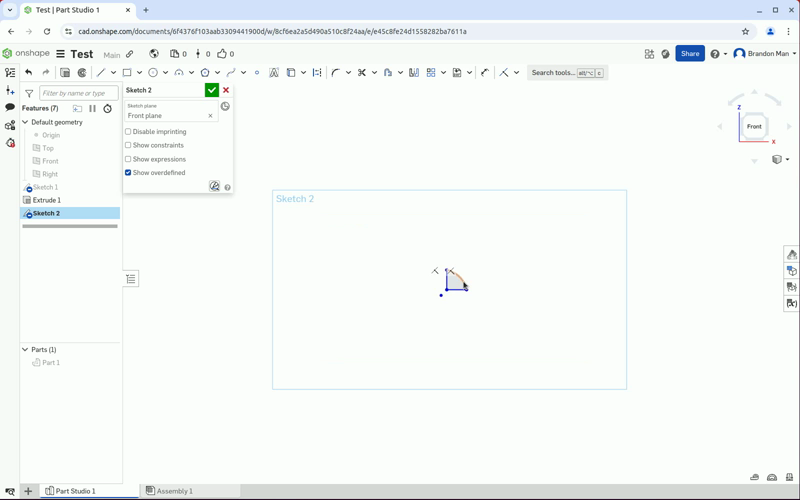
scroll(6)
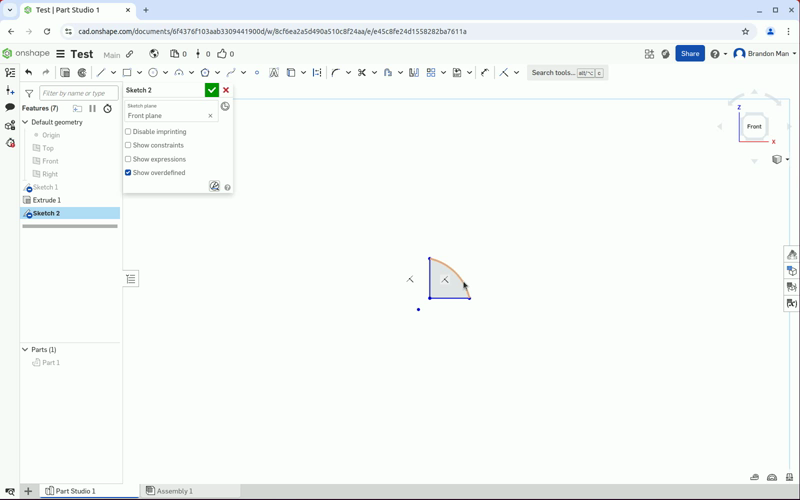
click(463, 281)
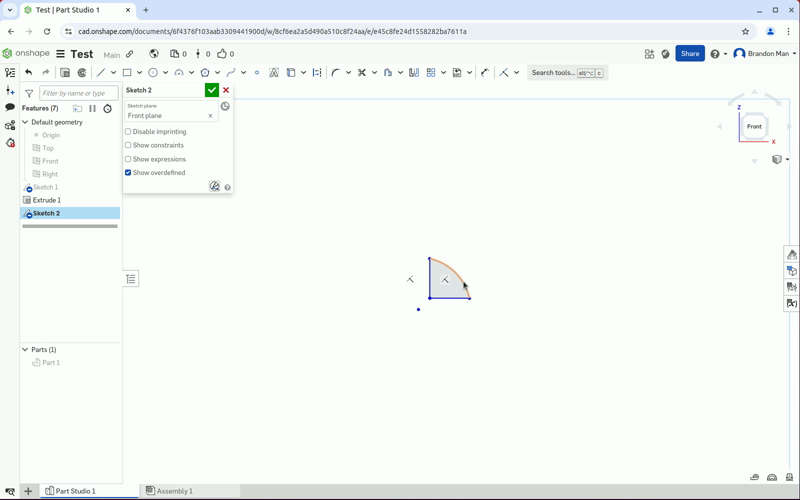
scroll(-6)
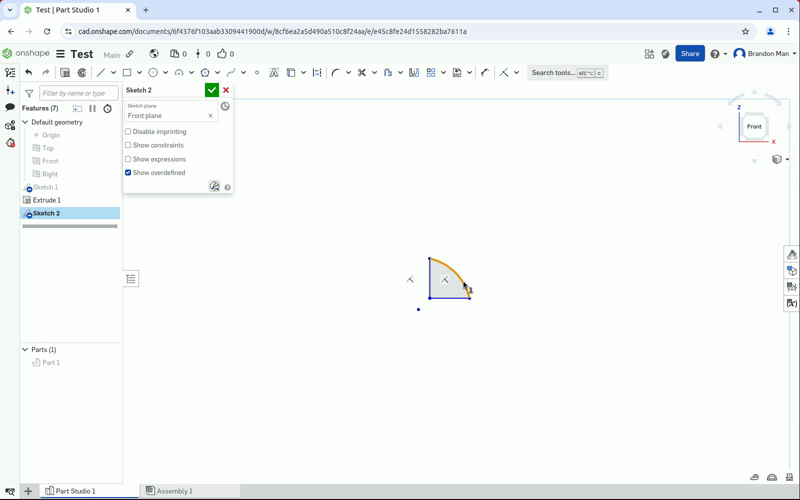
scroll(-6)
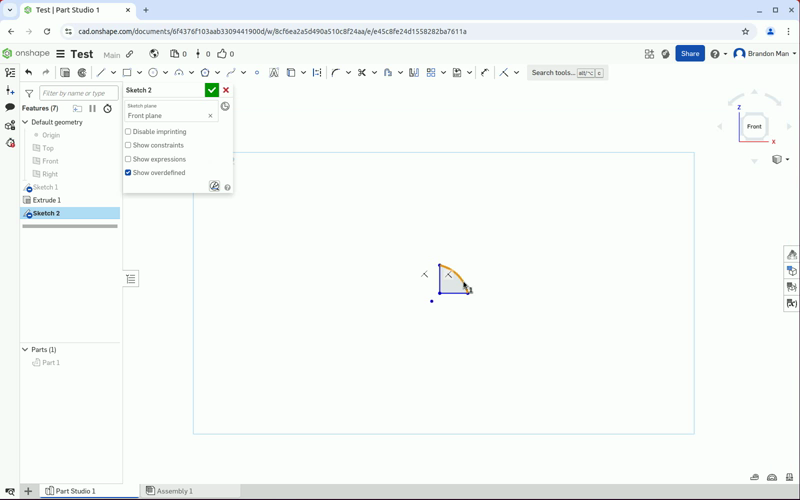
scroll(-6)
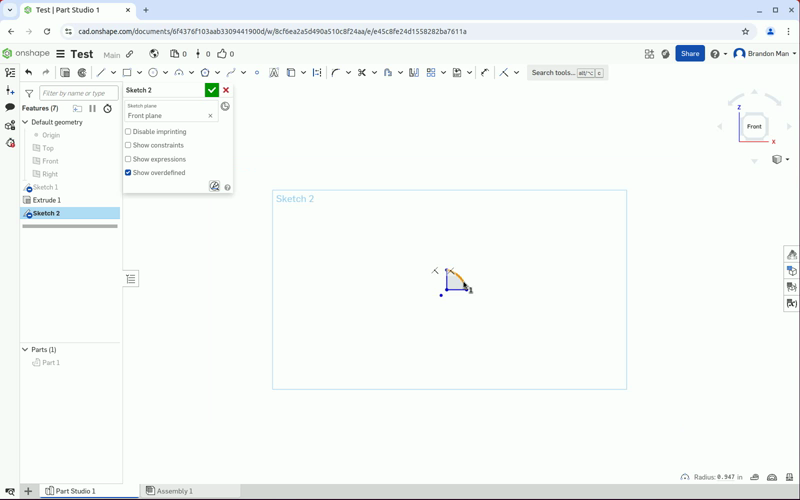
scroll(-6)
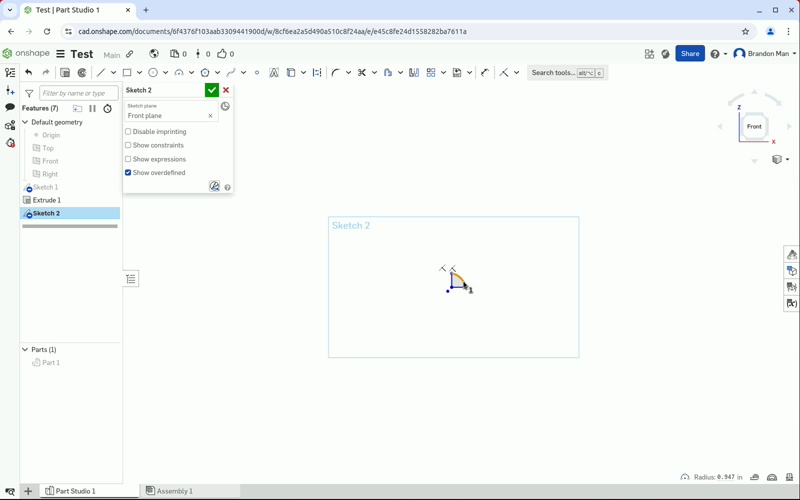
scroll(-6)
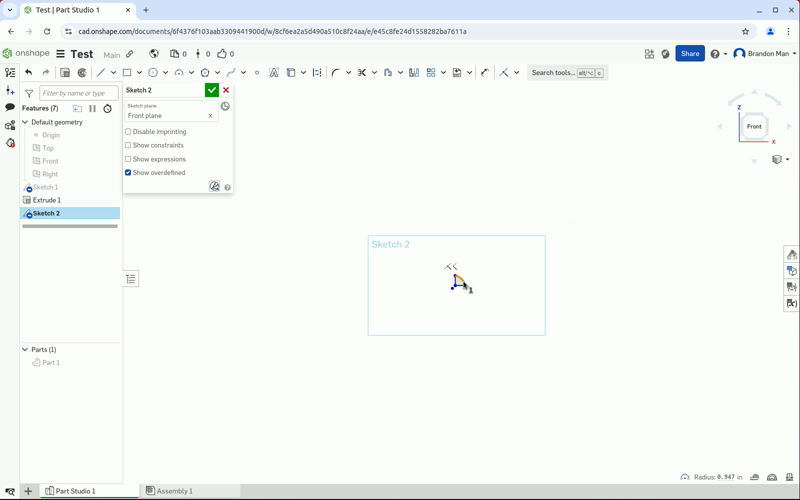
scroll(-6)
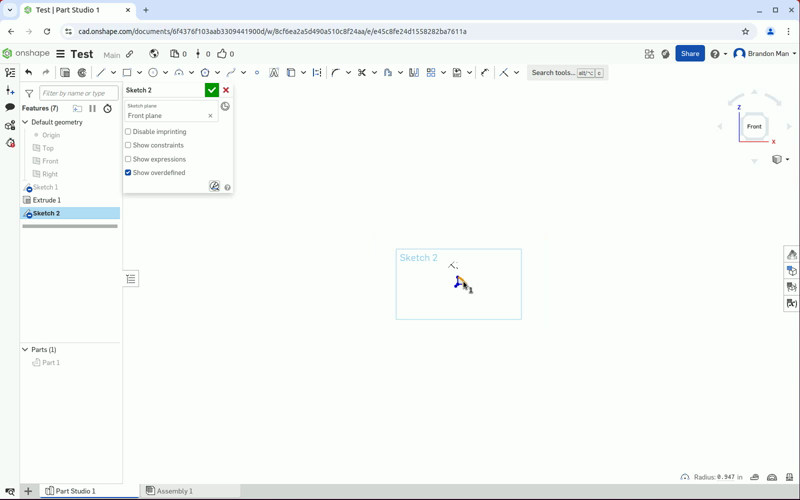
scroll(-6)
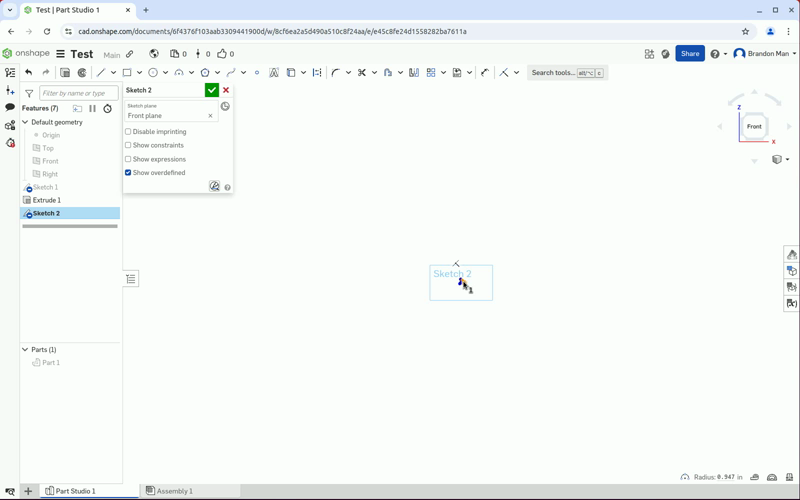
mouse_move(73, 352)
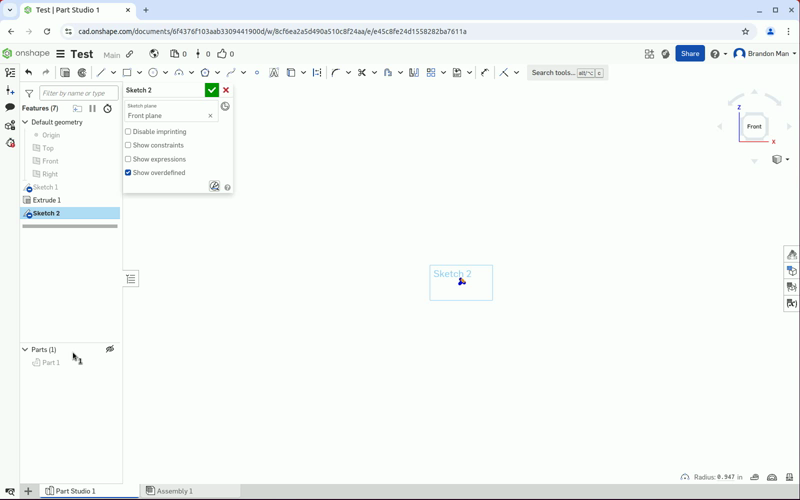
key(shift+y)
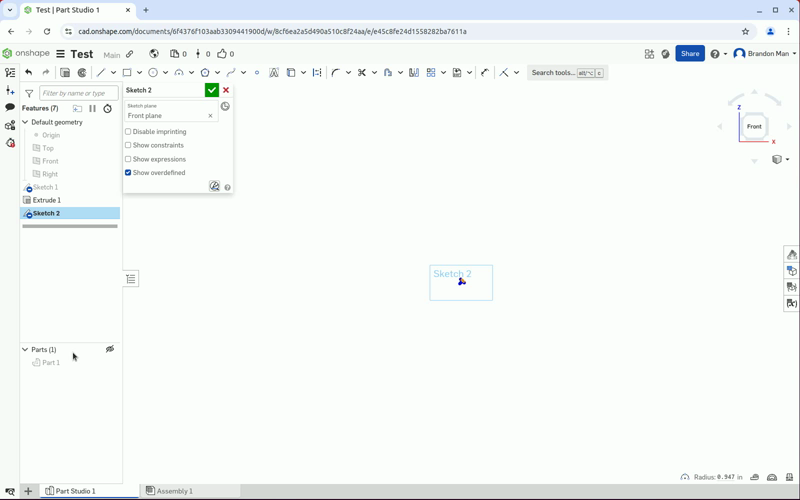
key(shift+e)
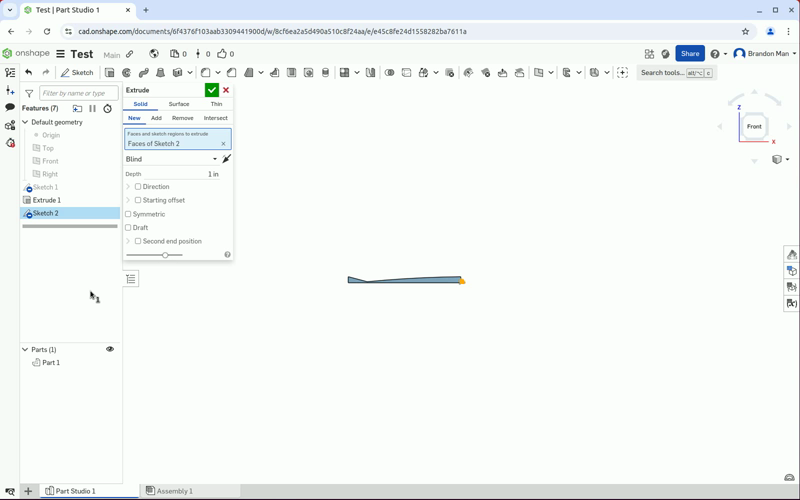
mouse_move(143, 106)
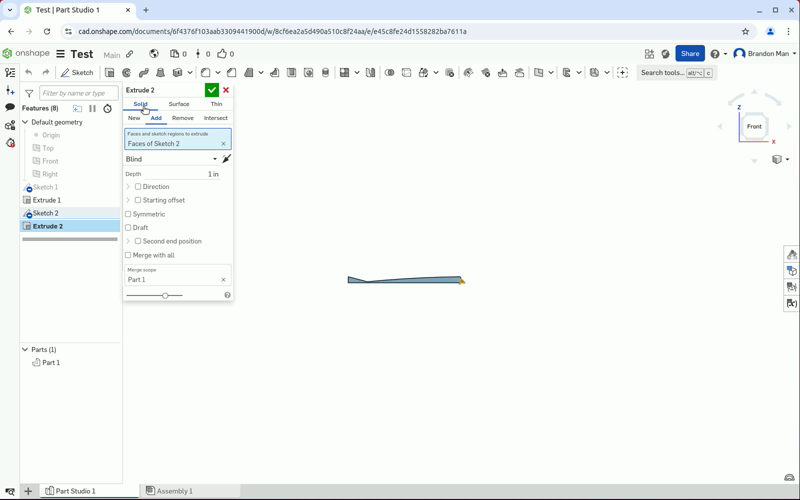
click(143, 106)
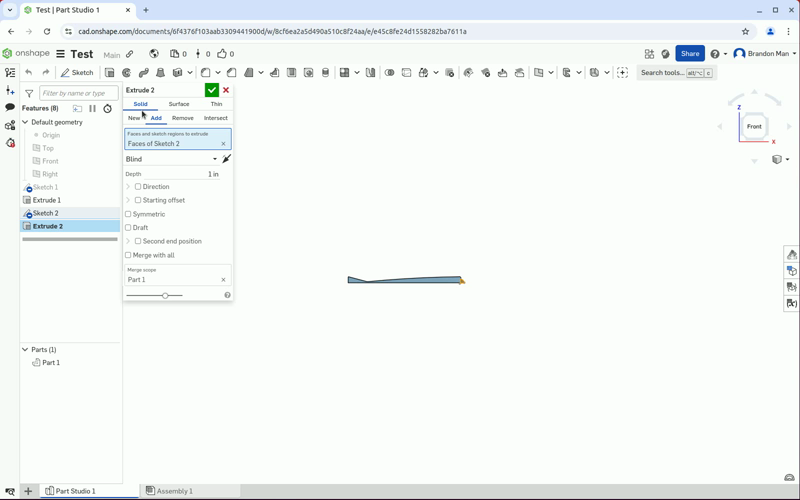
mouse_move(137, 120)
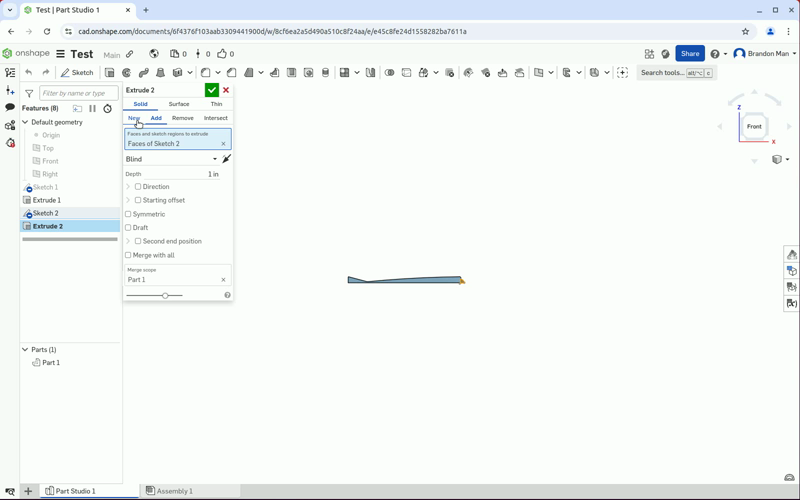
click(137, 120)
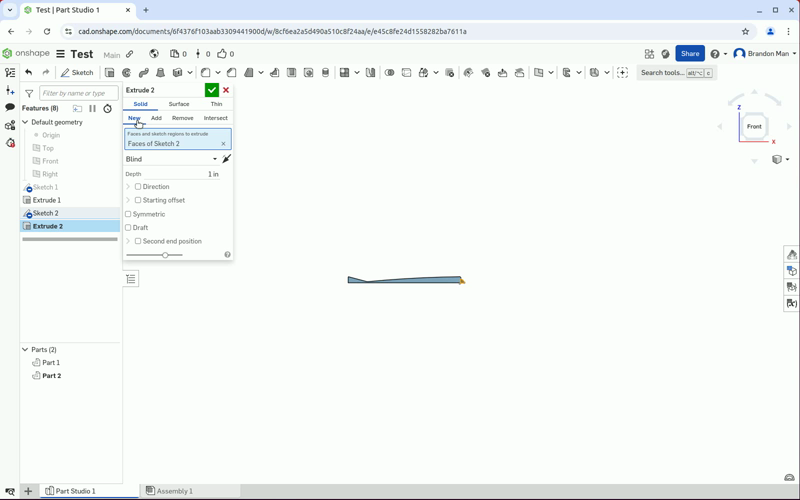
key(tab, 4)
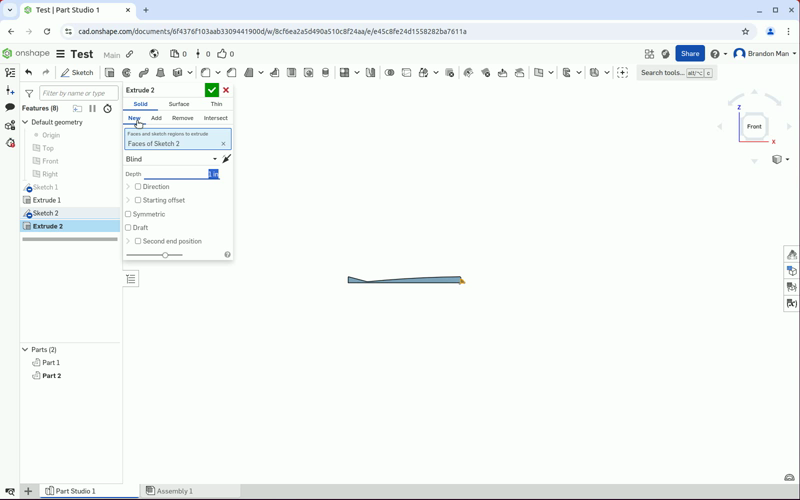
text(5.055)
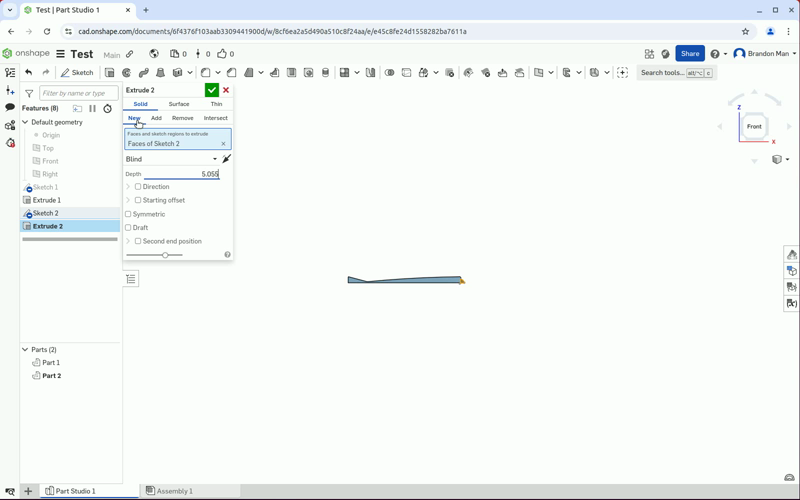
key(tab, 3)
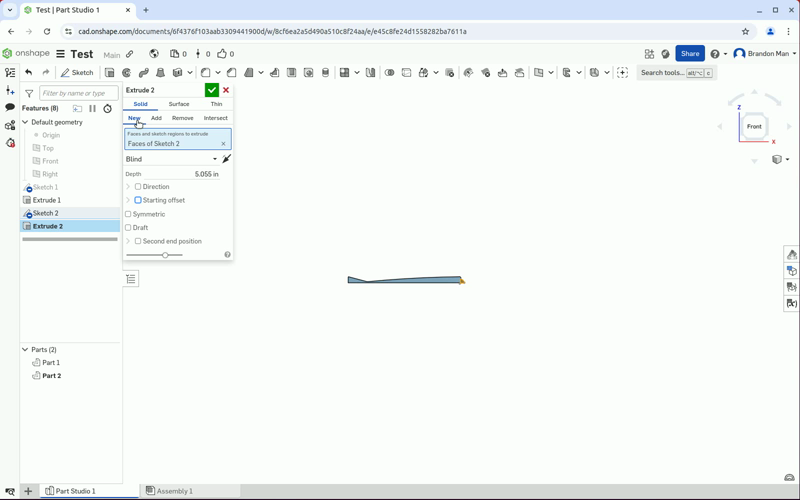
key(tab, 2)
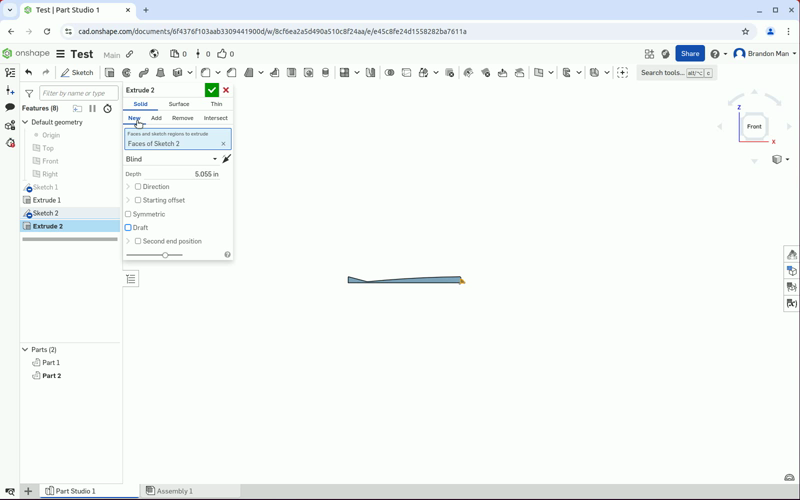
key(space)
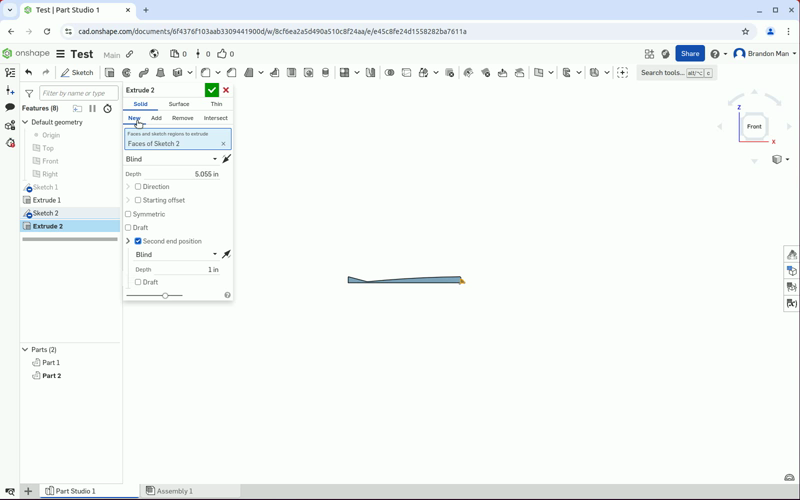
key(tab, 3)
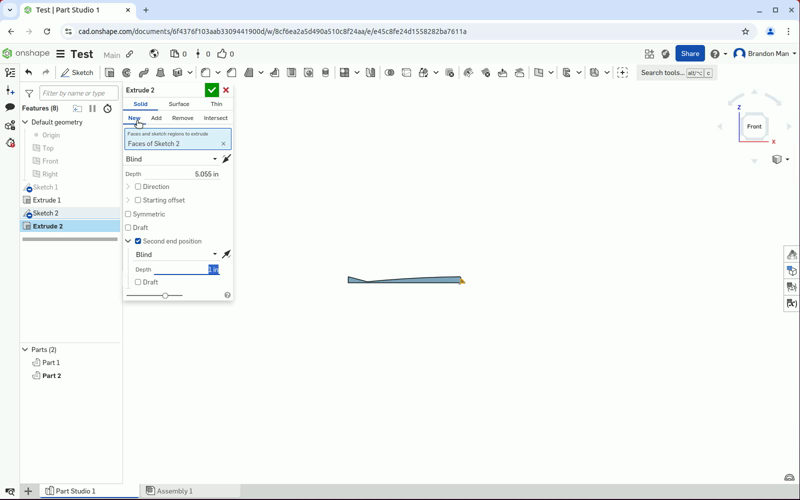
text(5.055)
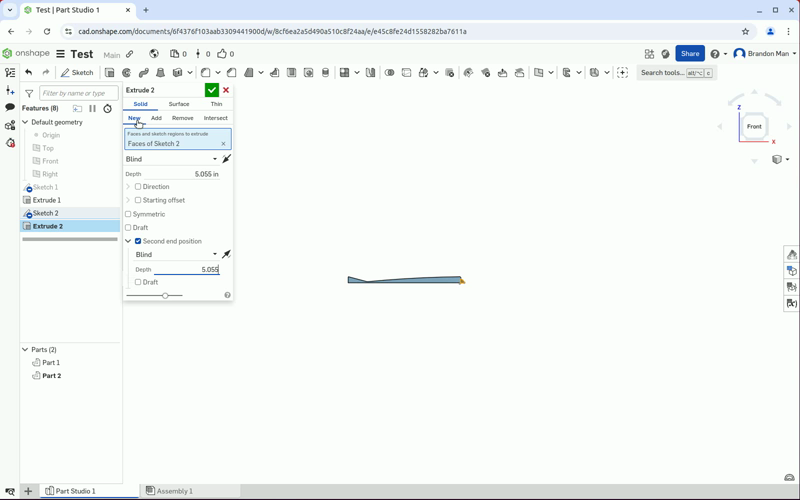
key(enter)
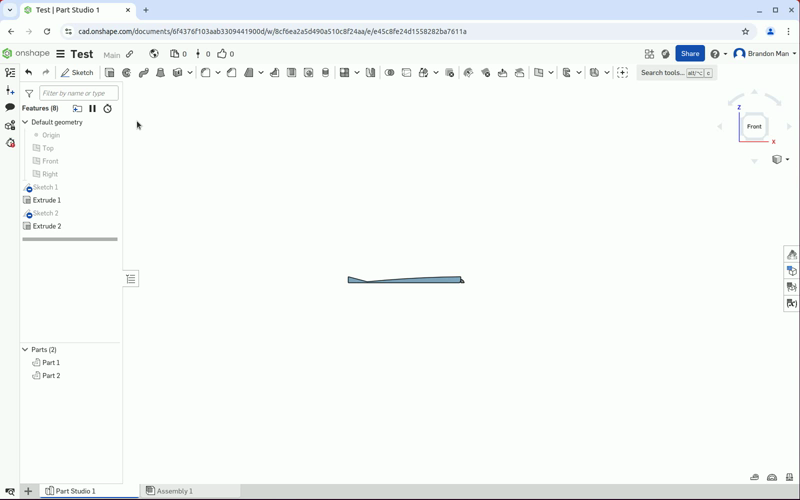
key(shift+h)
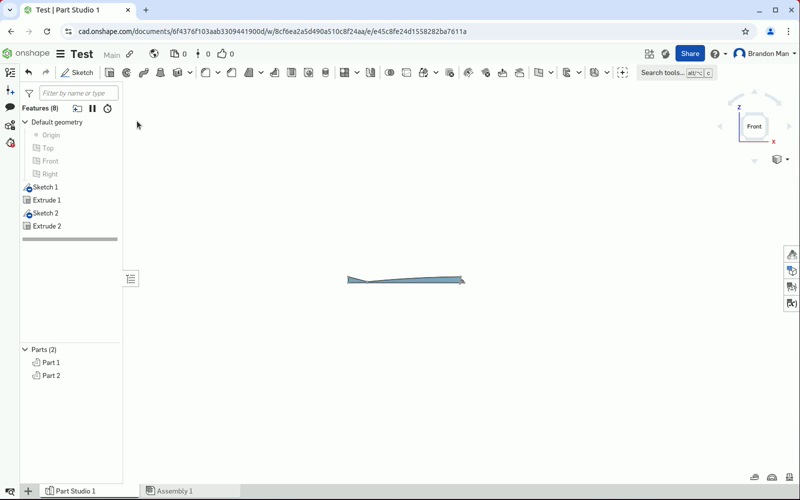
key(shift+h)
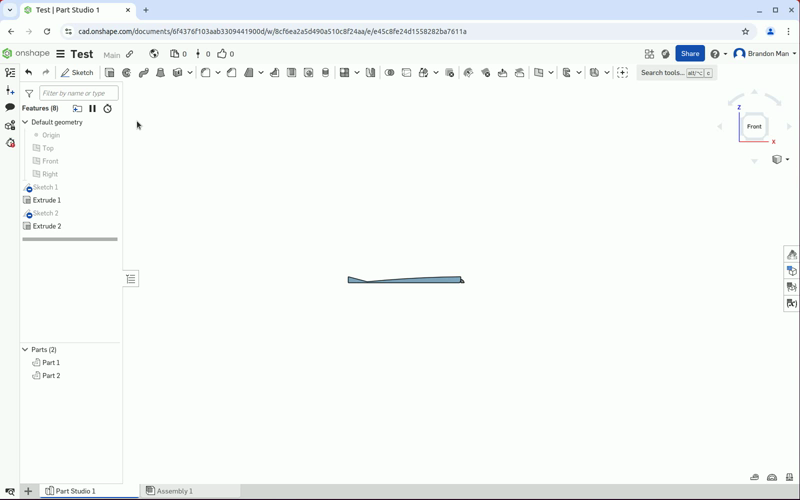
mouse_move(73, 189)
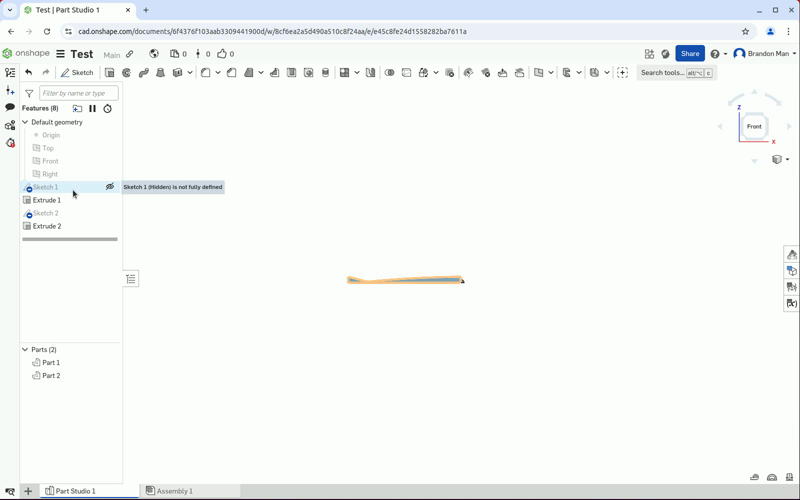
click(73, 189)
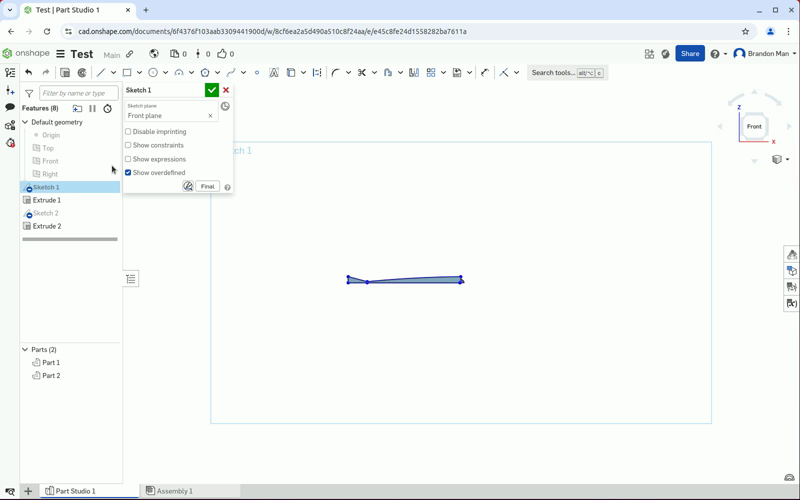
mouse_move(229, 92)
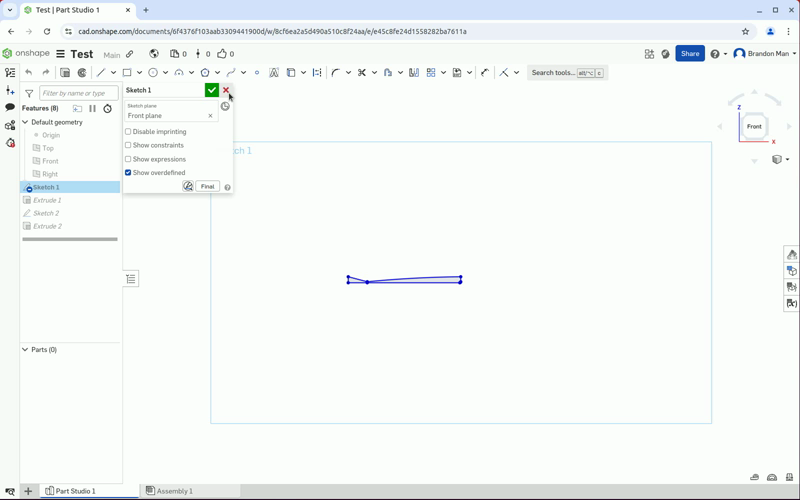
click(229, 92)
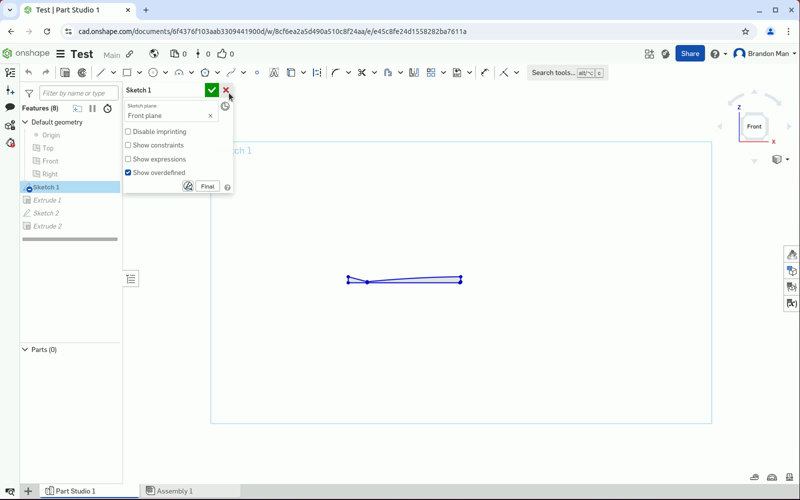
key(shift+s)
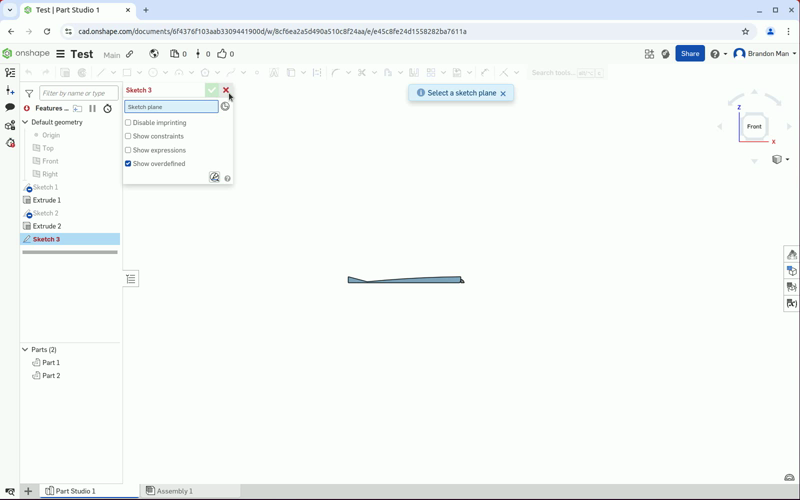
mouse_move(73, 163)
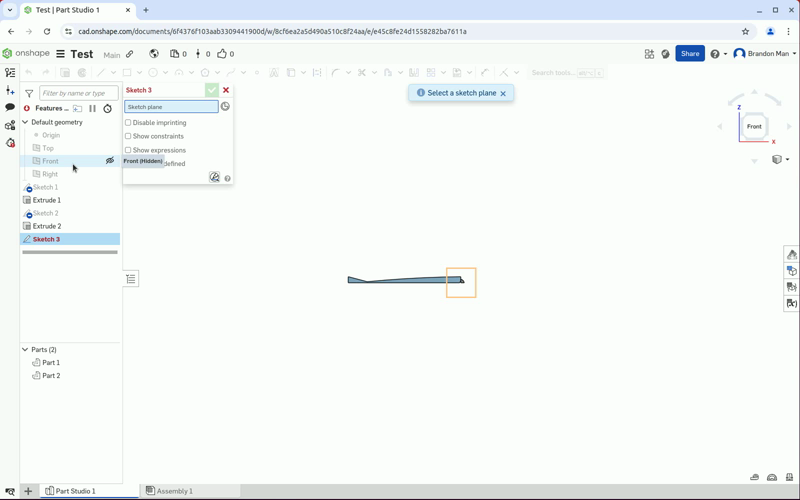
click(73, 163)
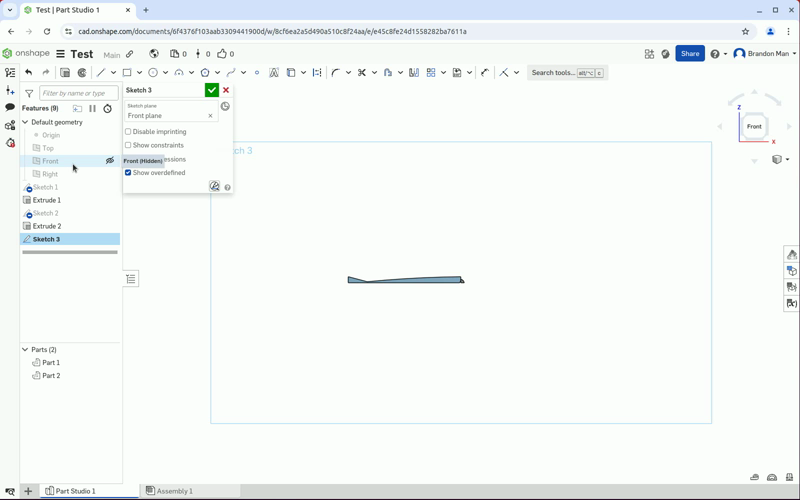
mouse_move(73, 352)
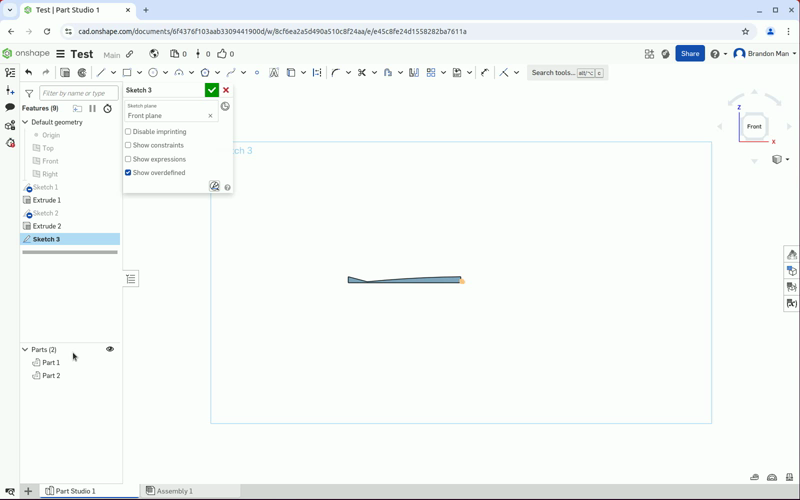
key(y)
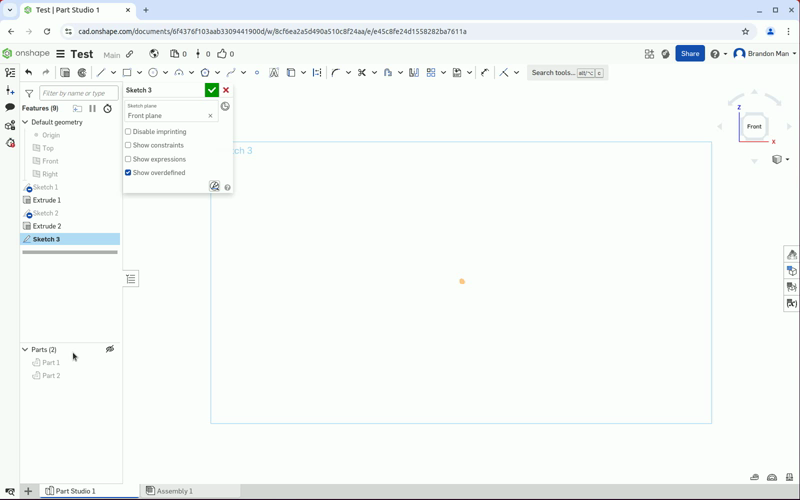
key(l)
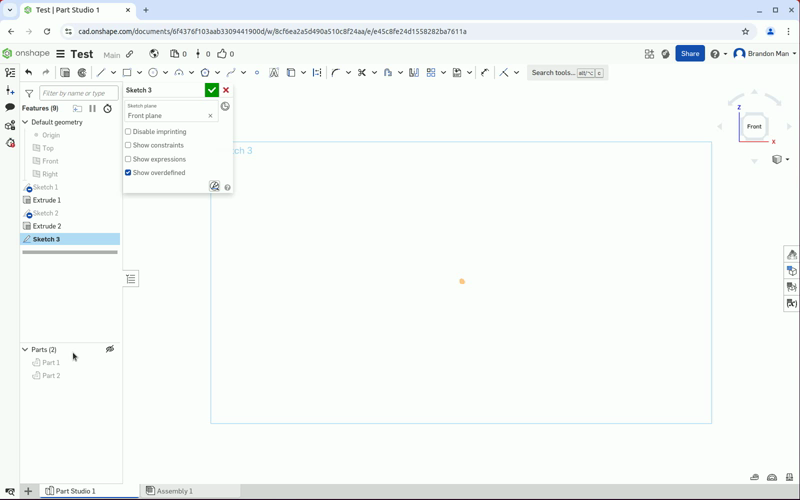
key_down(shift)
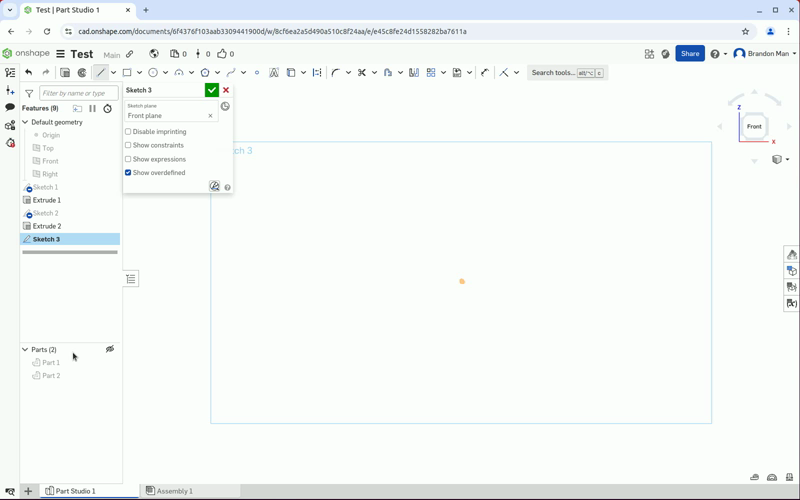
mouse_move(458, 282)
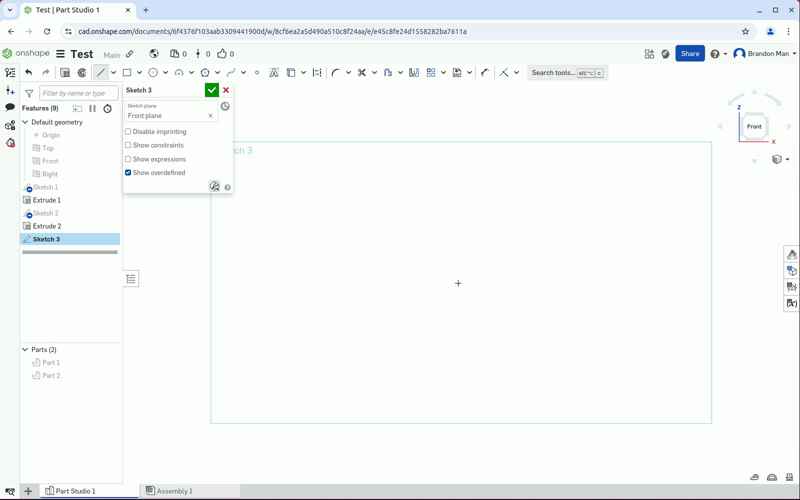
click(458, 282)
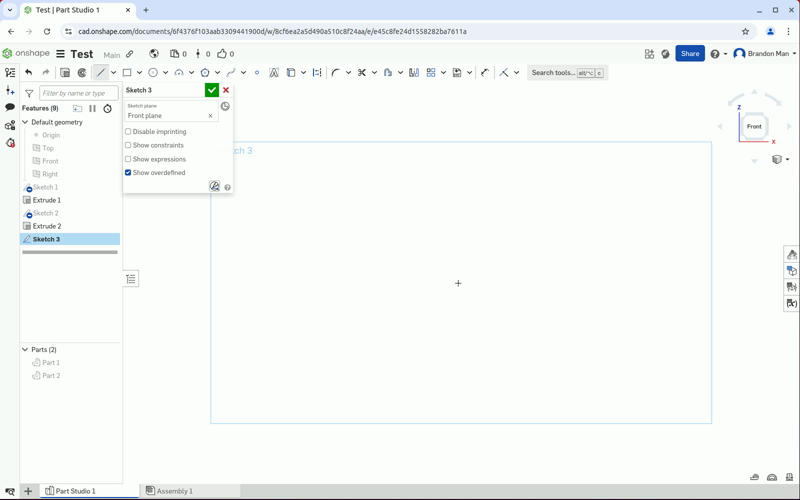
key_up(shift)
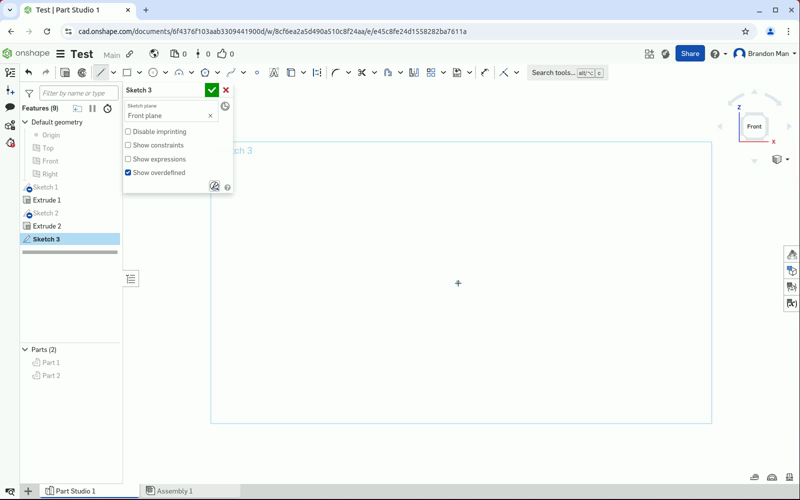
key_down(shift)
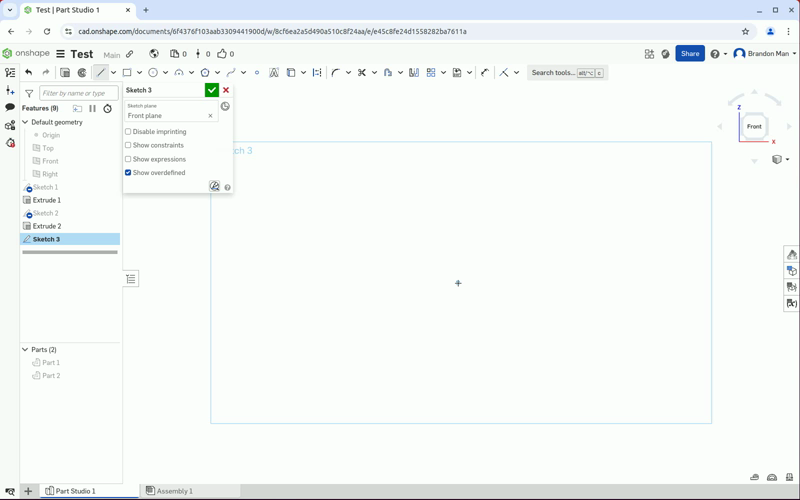
mouse_move(488, 282)
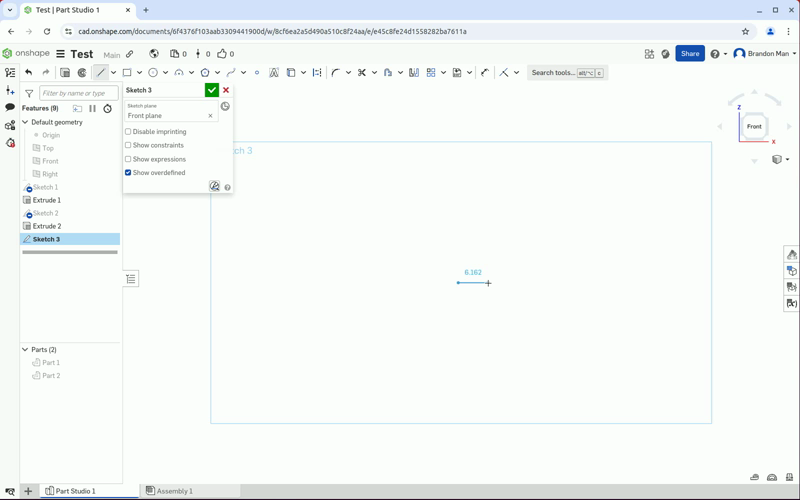
mouse_move(461, 282)
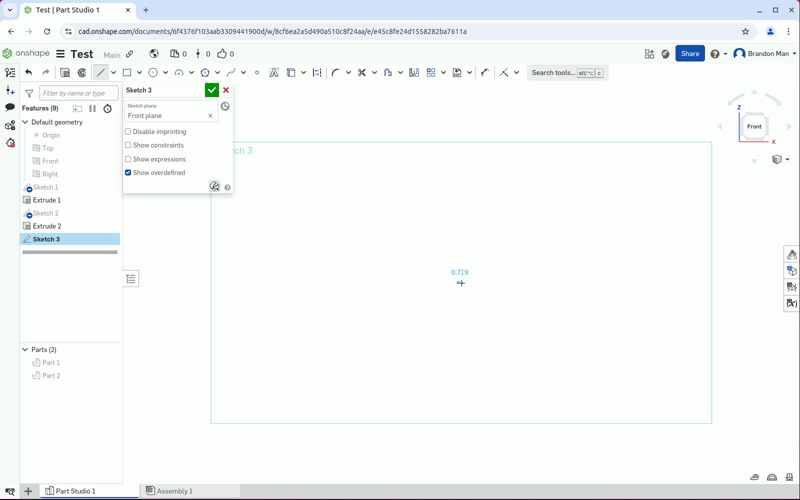
scroll(6)
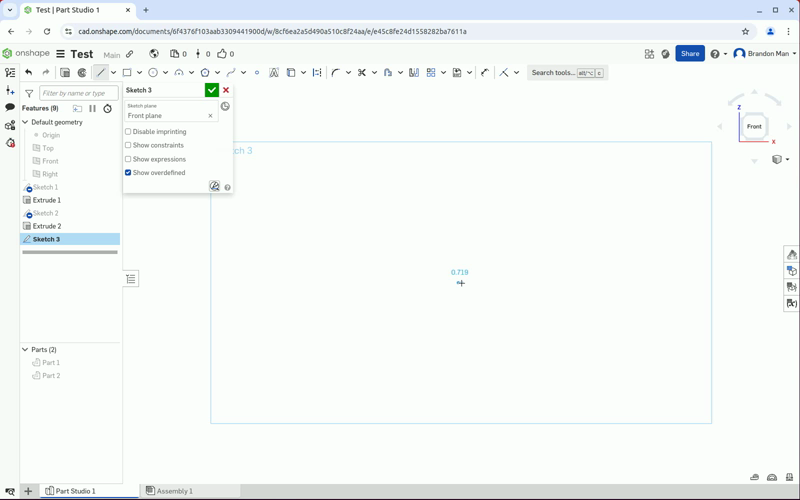
scroll(6)
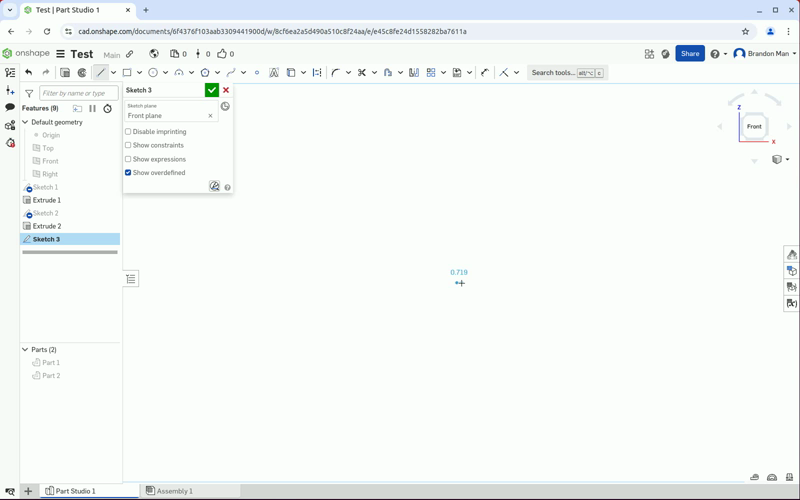
scroll(6)
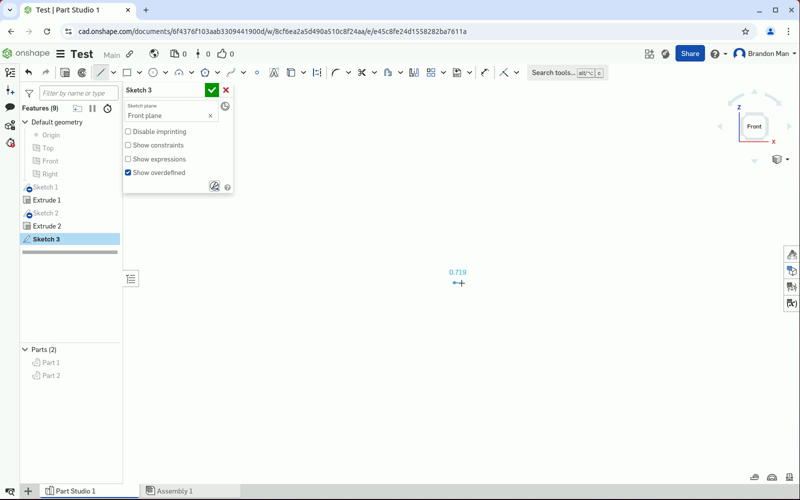
scroll(6)
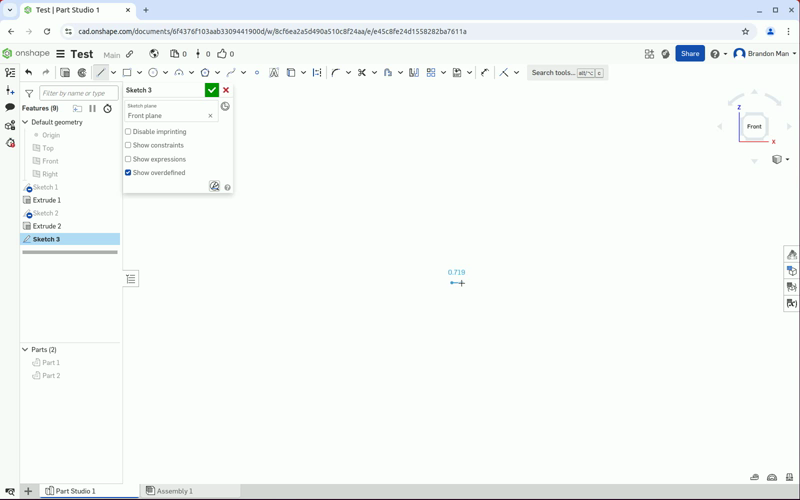
scroll(6)
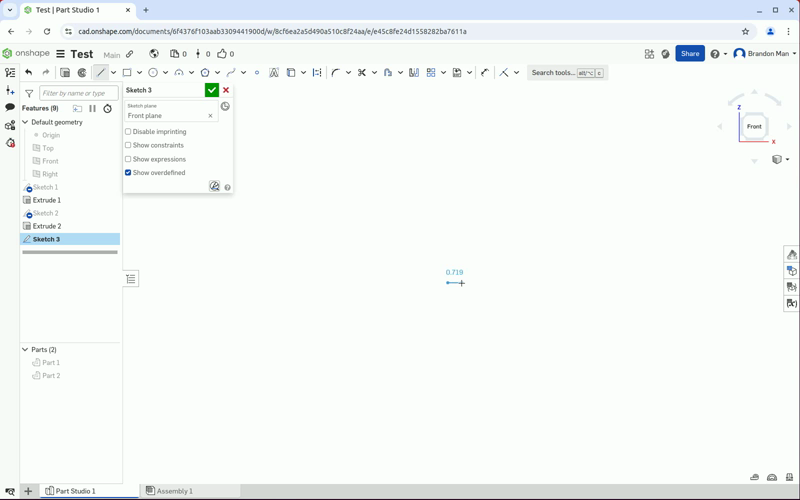
scroll(6)
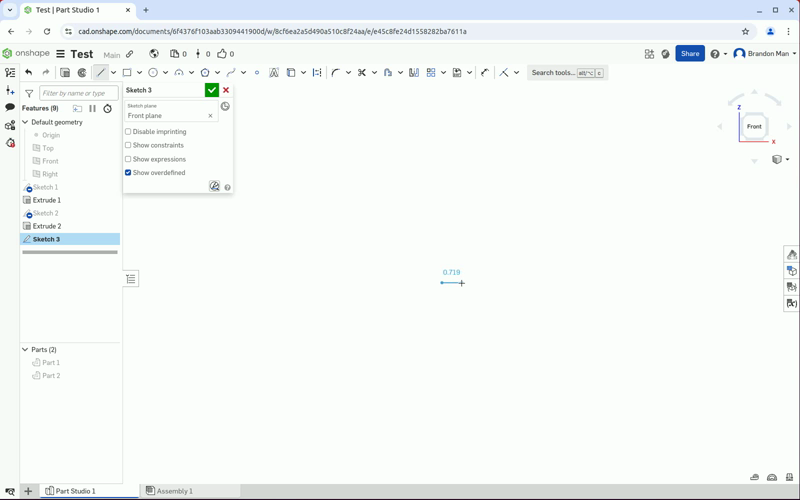
scroll(6)
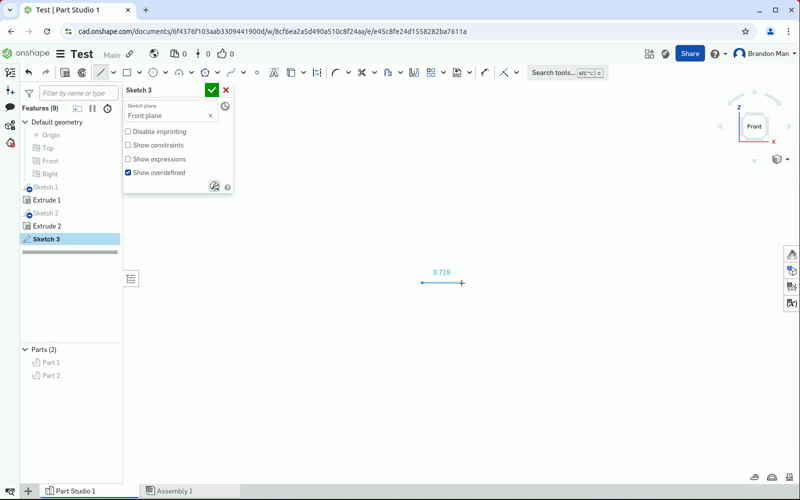
click(461, 282)
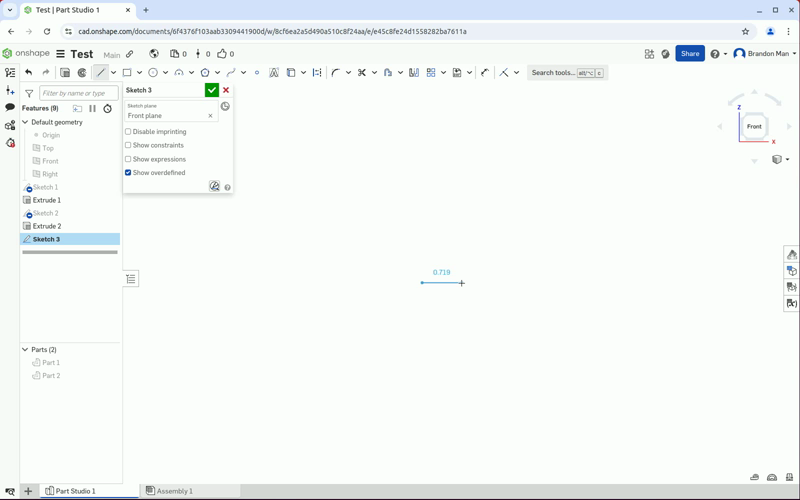
scroll(-6)
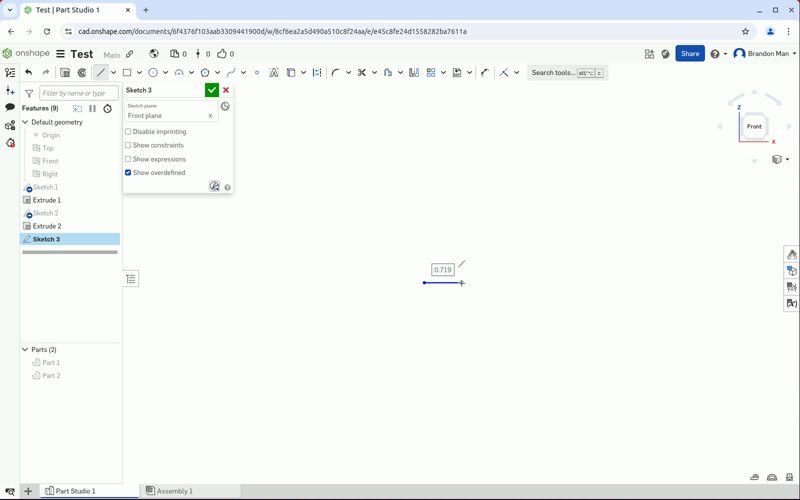
scroll(-6)
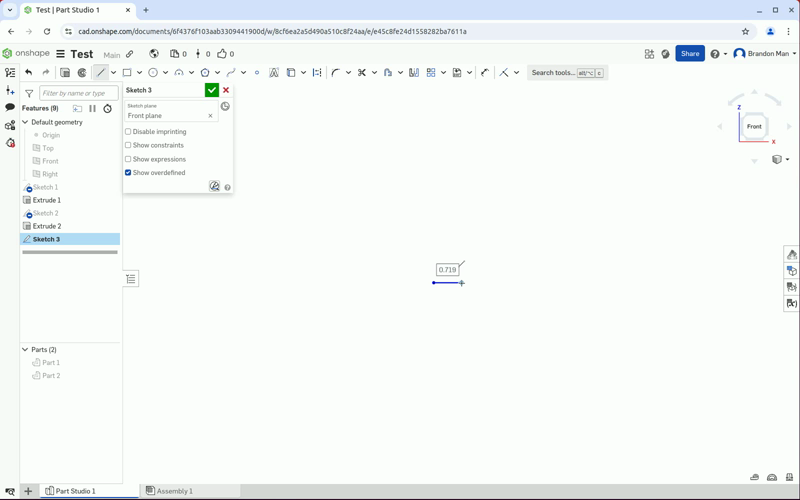
scroll(-6)
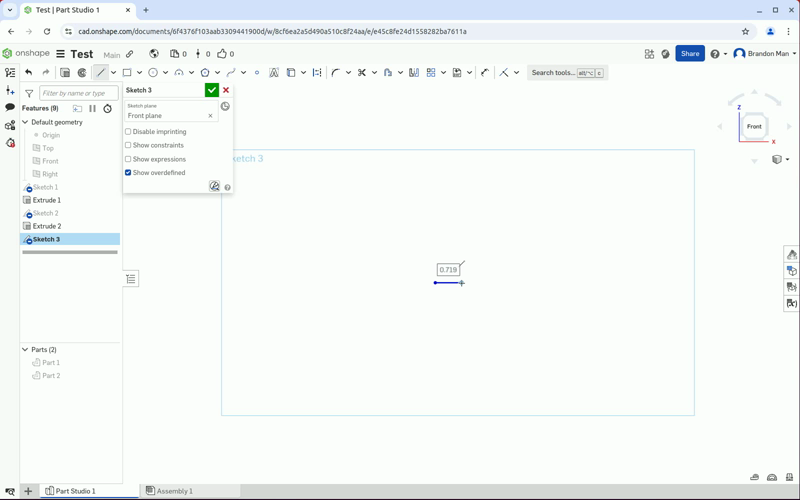
scroll(-6)
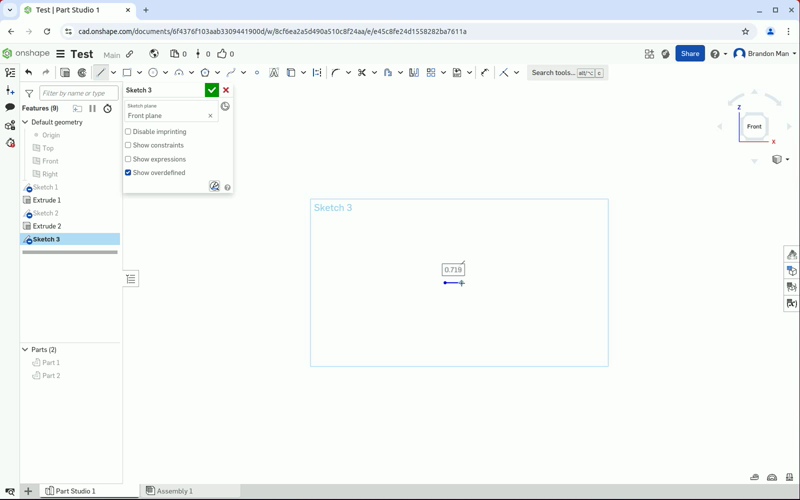
scroll(-6)
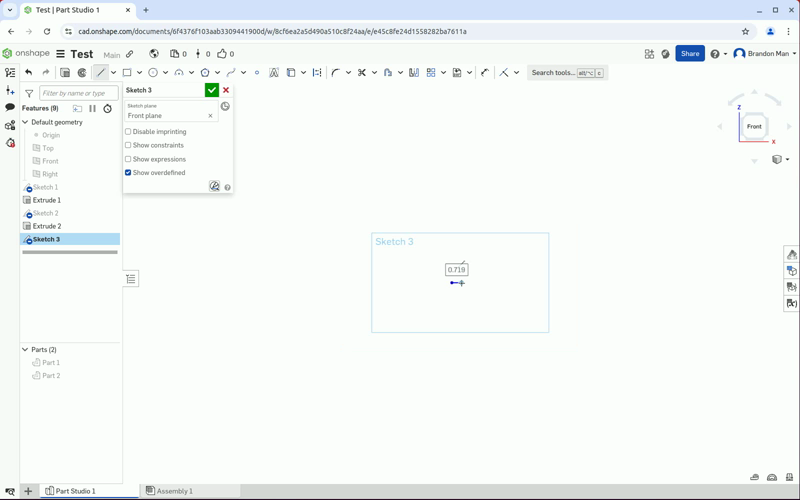
scroll(-6)
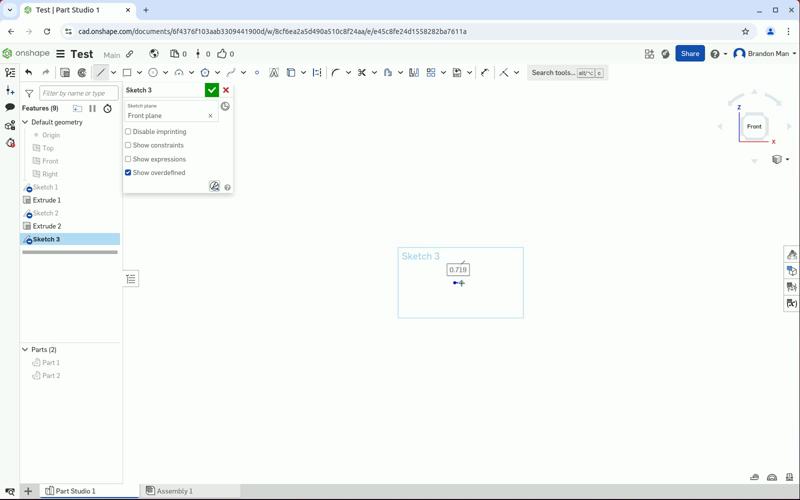
scroll(-6)
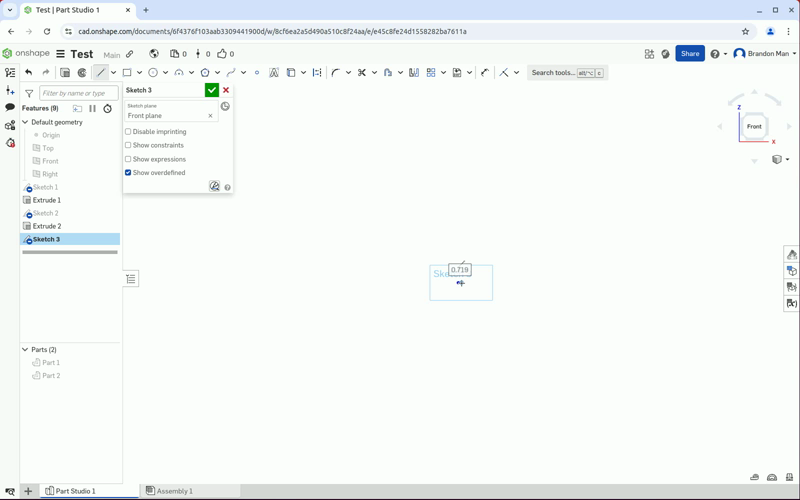
key_up(shift)
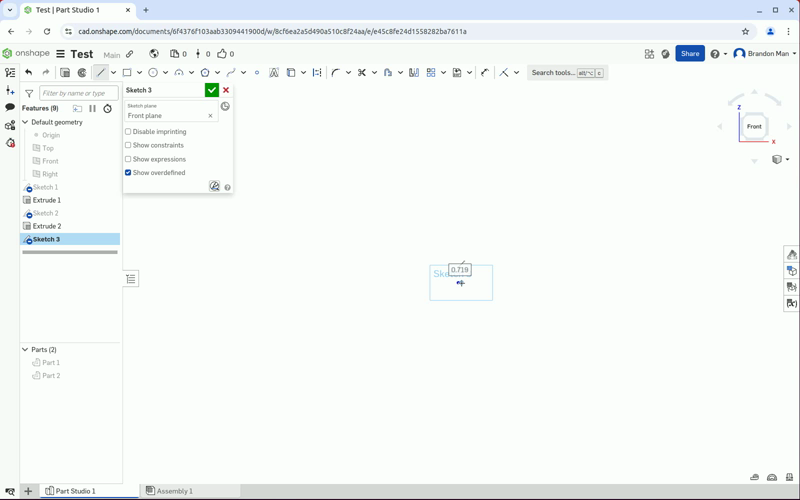
key_down(shift)
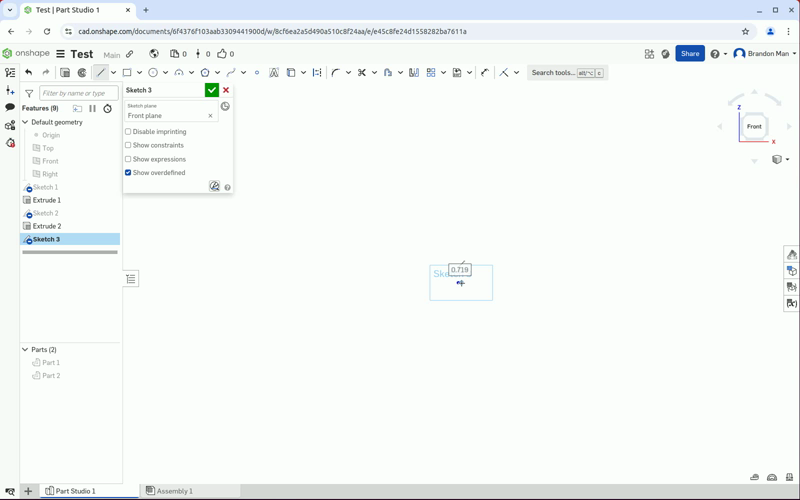
mouse_move(492, 282)
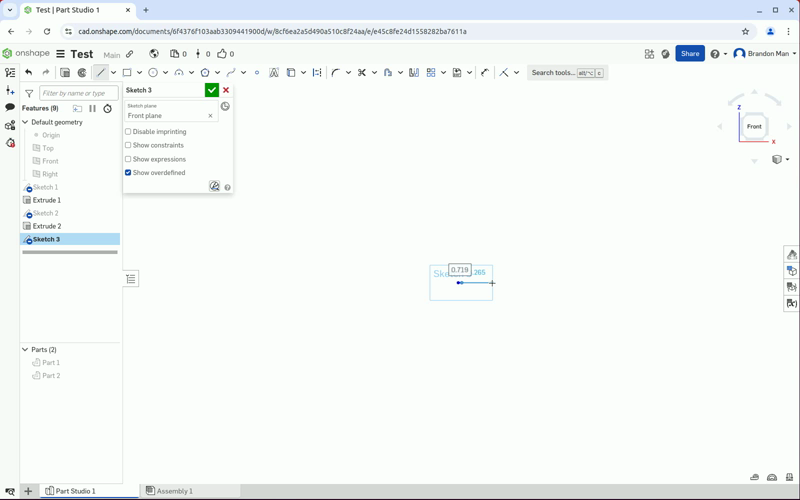
mouse_move(461, 279)
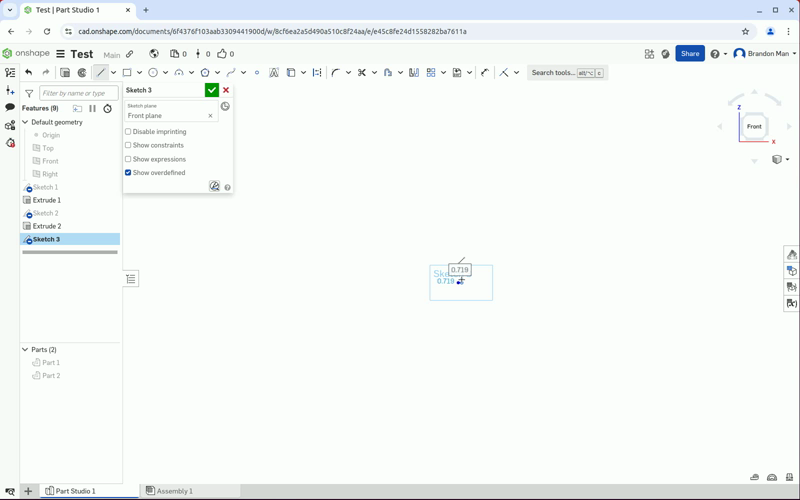
scroll(6)
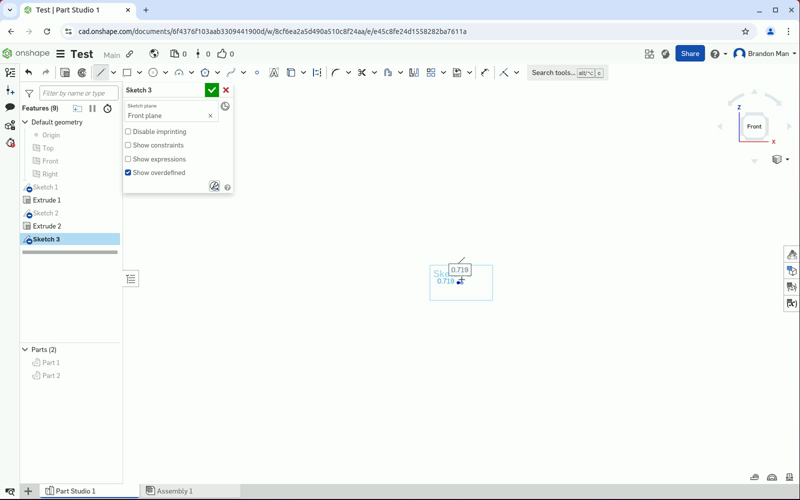
scroll(6)
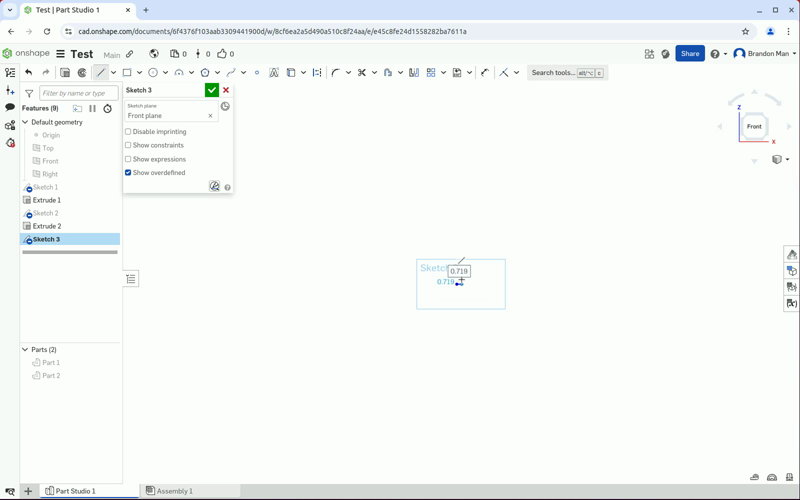
scroll(6)
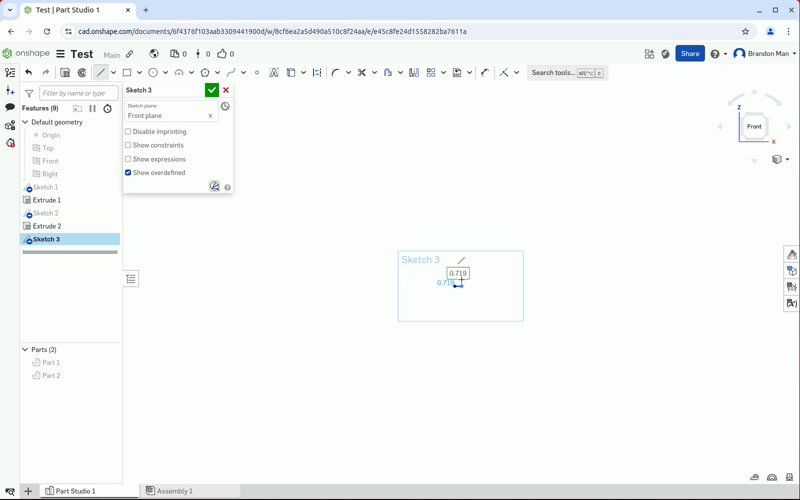
scroll(6)
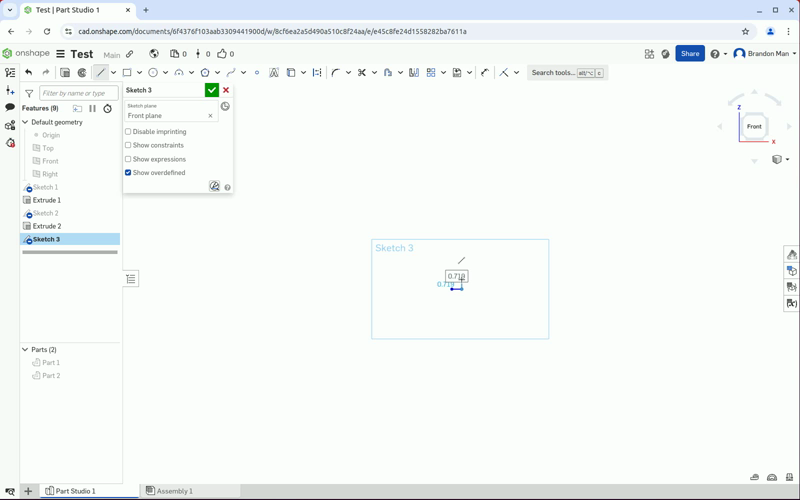
scroll(6)
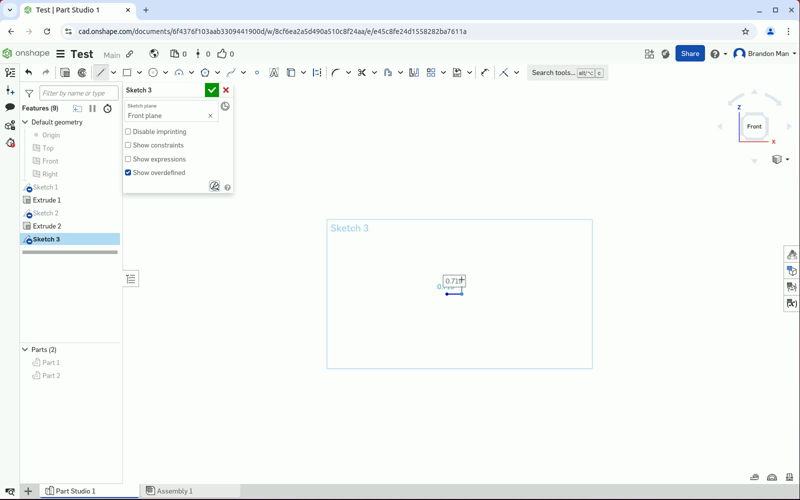
scroll(6)
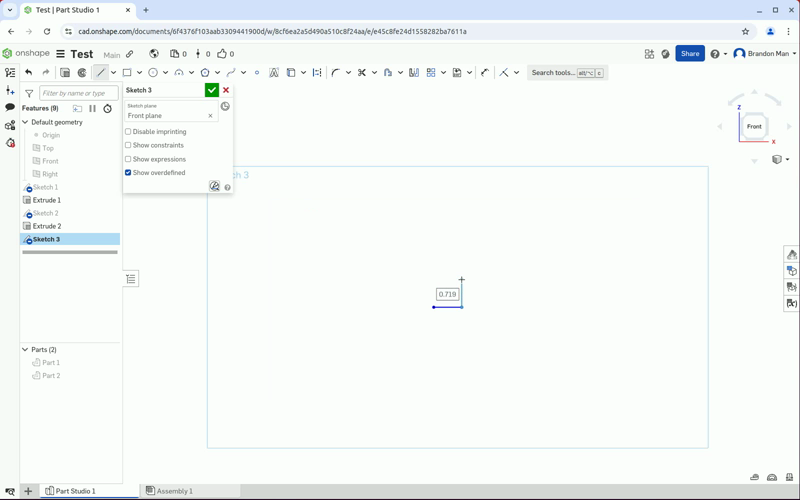
scroll(6)
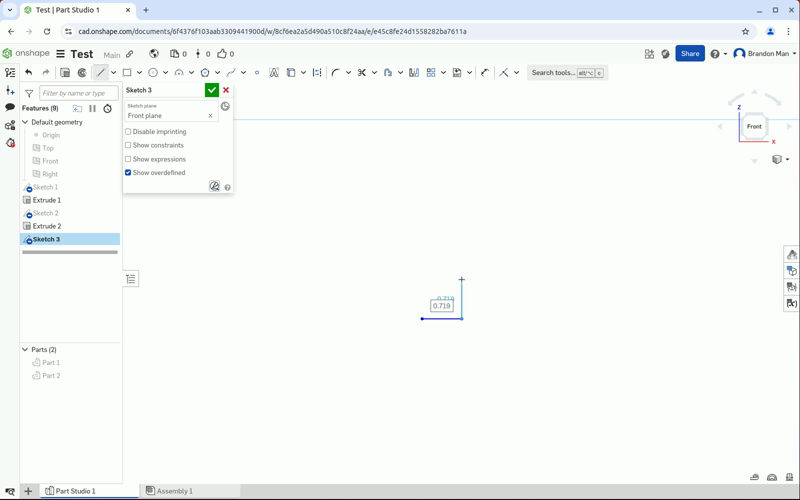
click(461, 279)
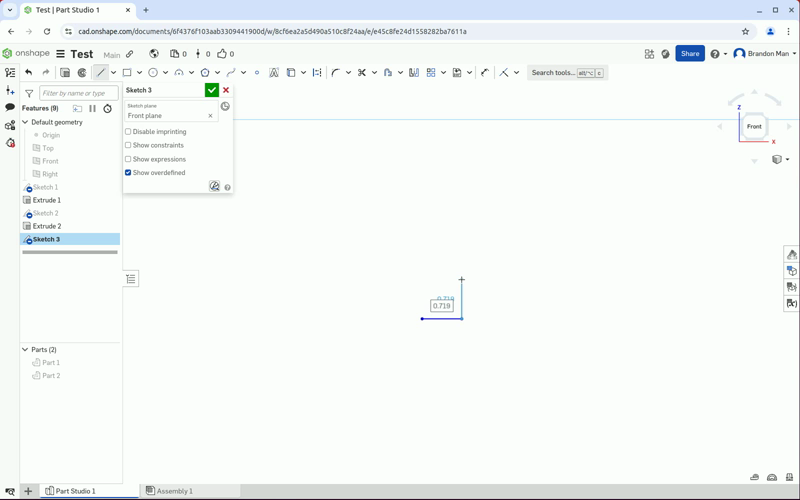
scroll(-6)
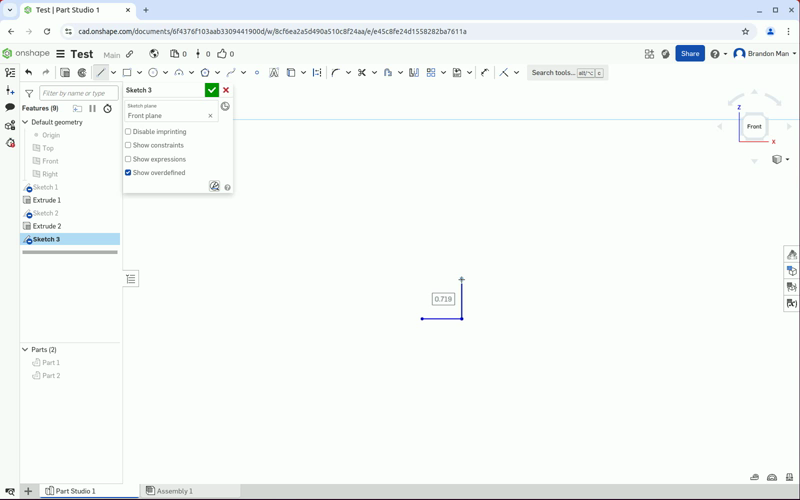
scroll(-6)
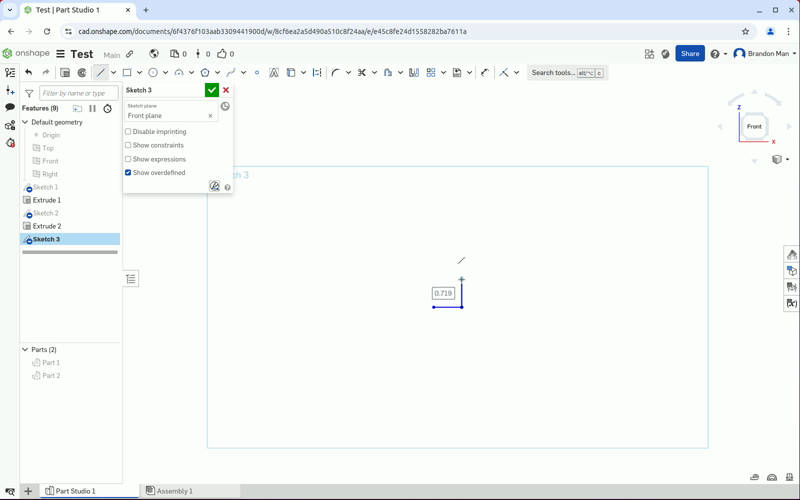
scroll(-6)
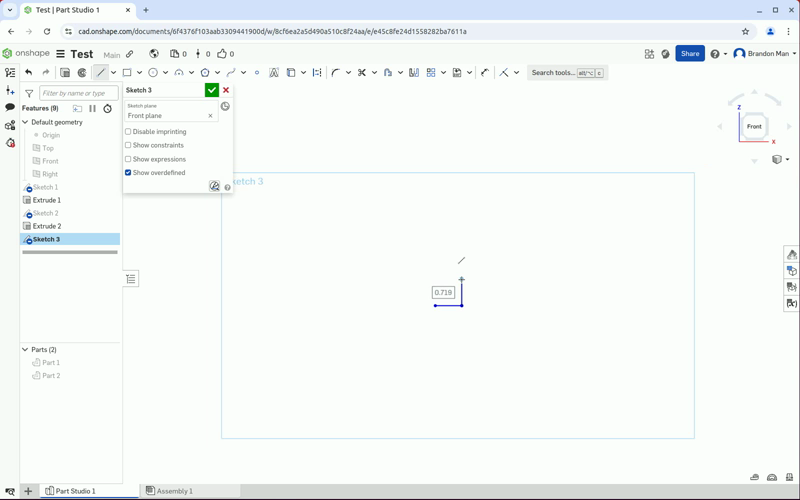
scroll(-6)
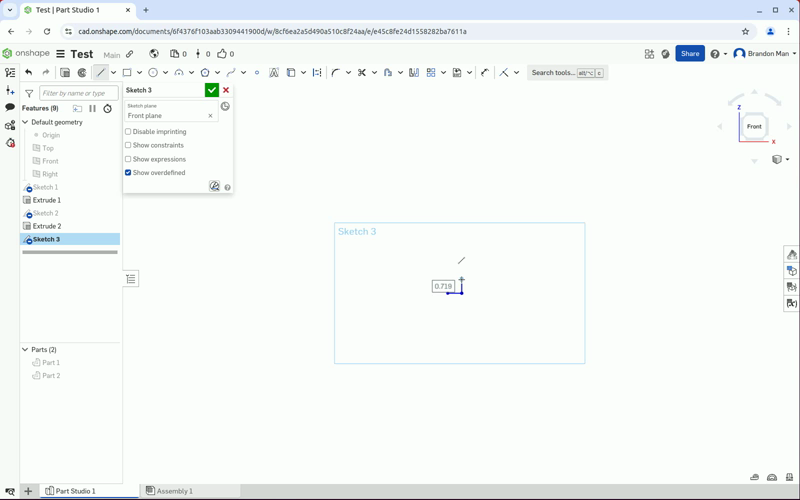
scroll(-6)
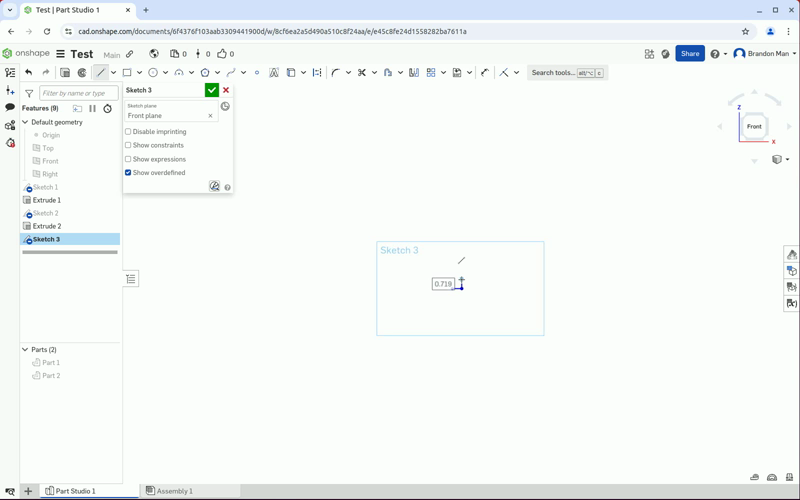
scroll(-6)
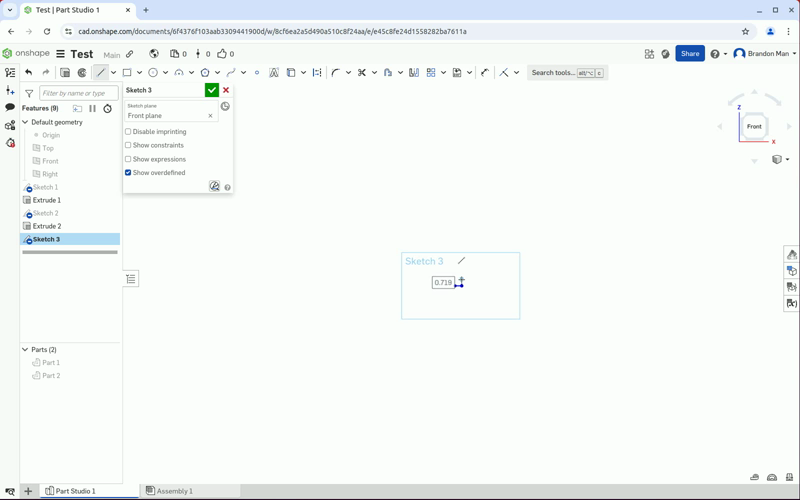
scroll(-6)
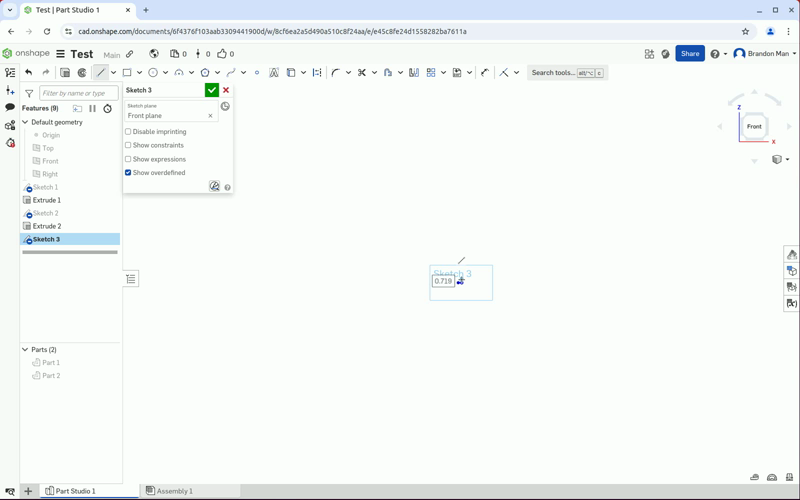
key_up(shift)
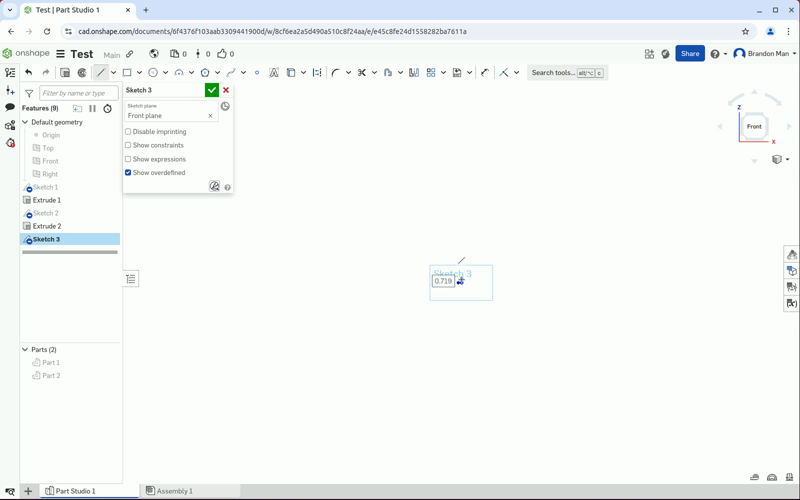
key(esc)
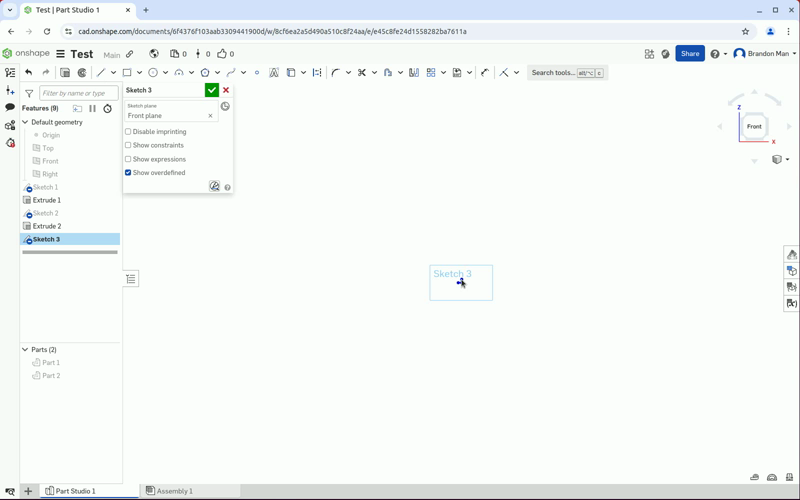
key(a)
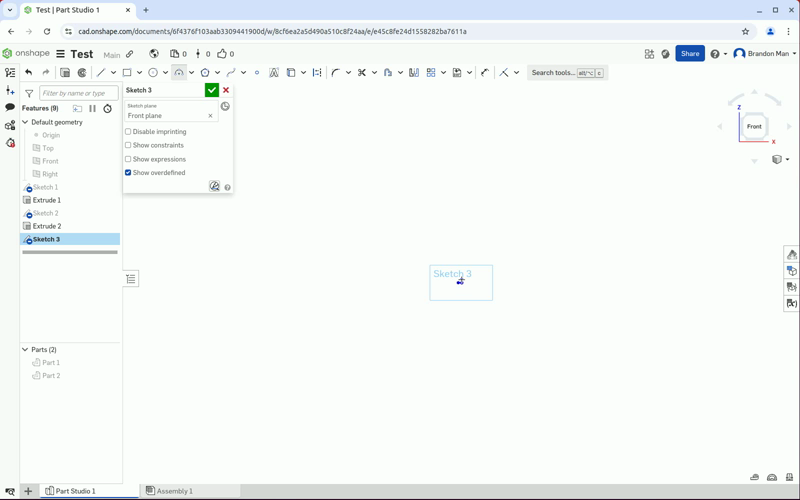
mouse_move(461, 279)
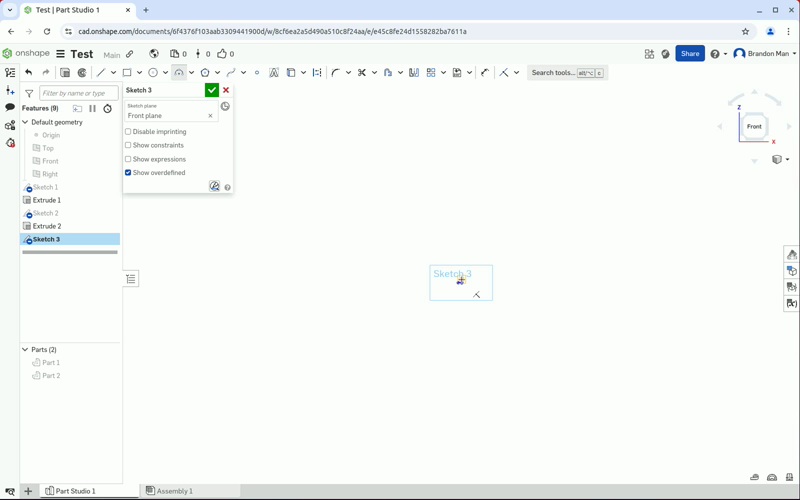
scroll(6)
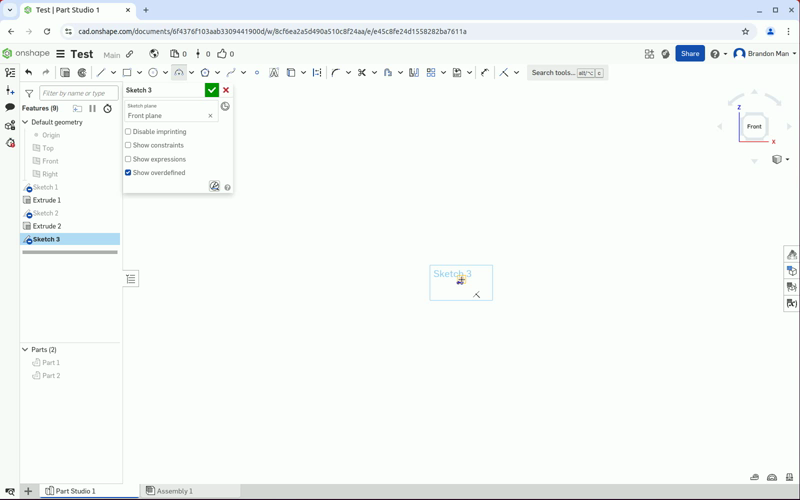
scroll(6)
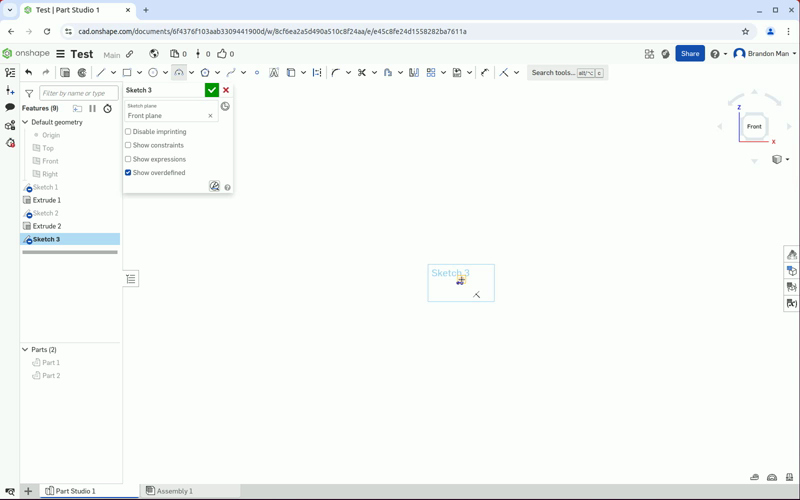
scroll(6)
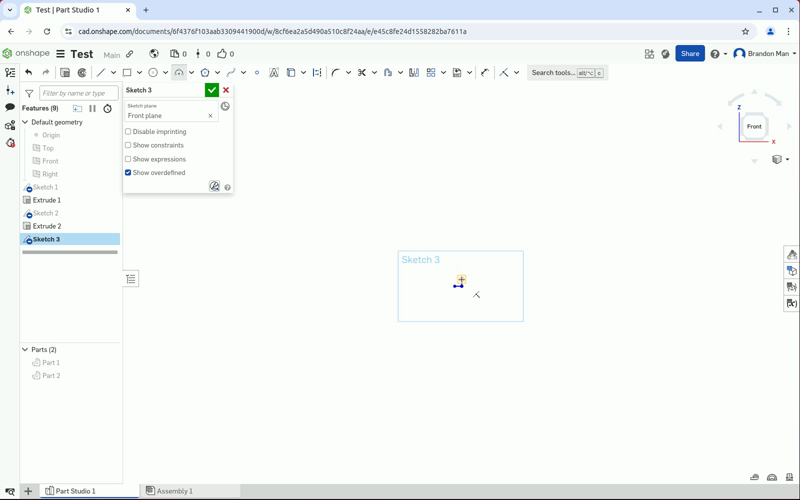
scroll(6)
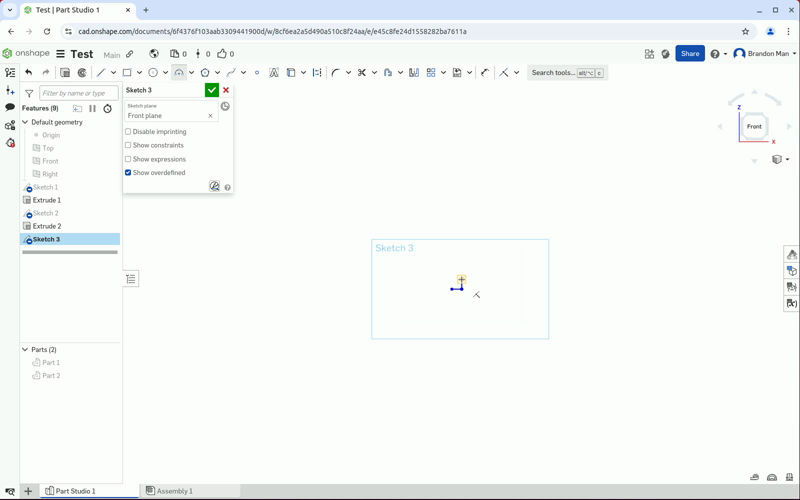
scroll(6)
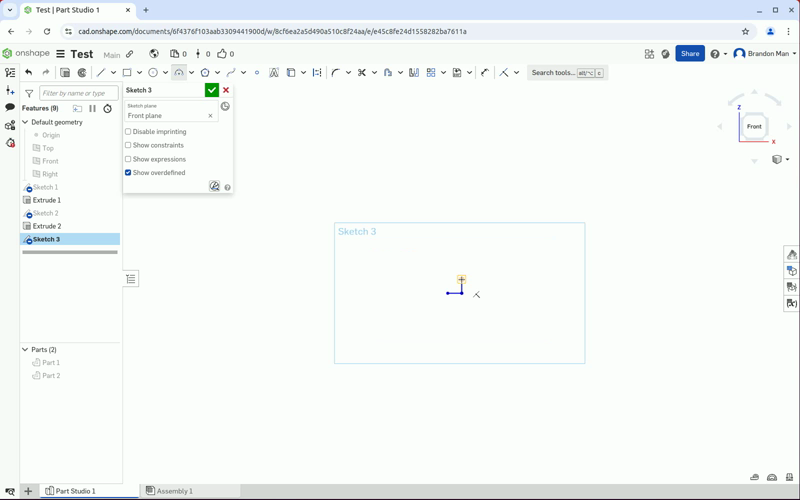
scroll(6)
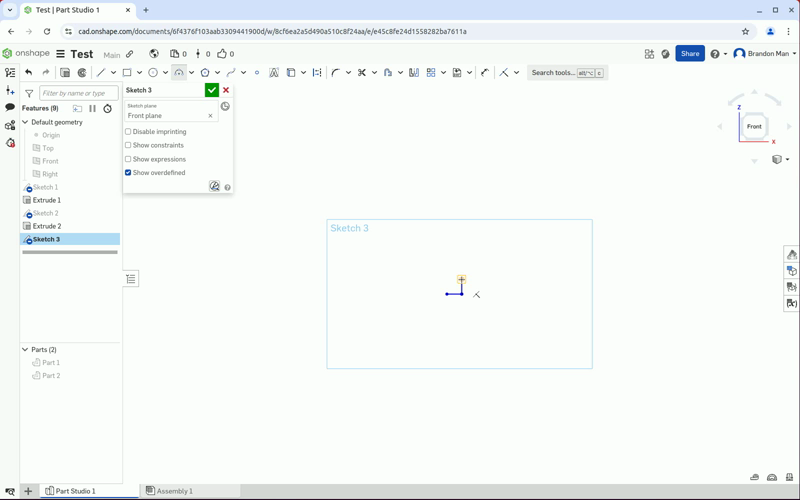
scroll(6)
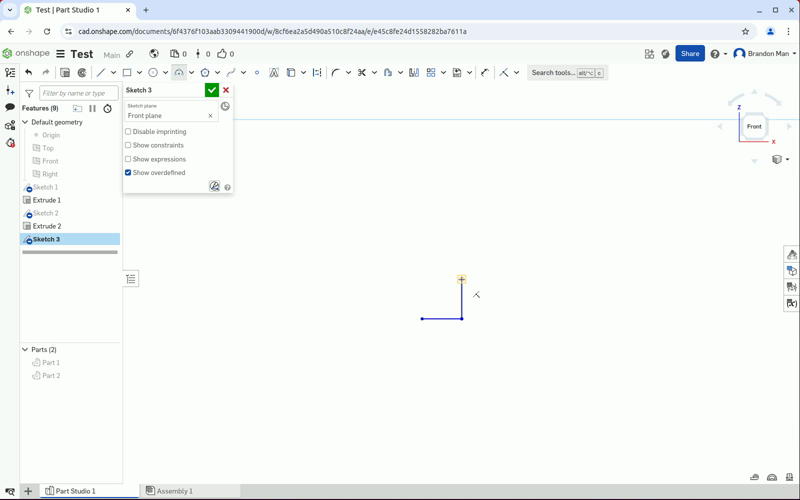
click(461, 279)
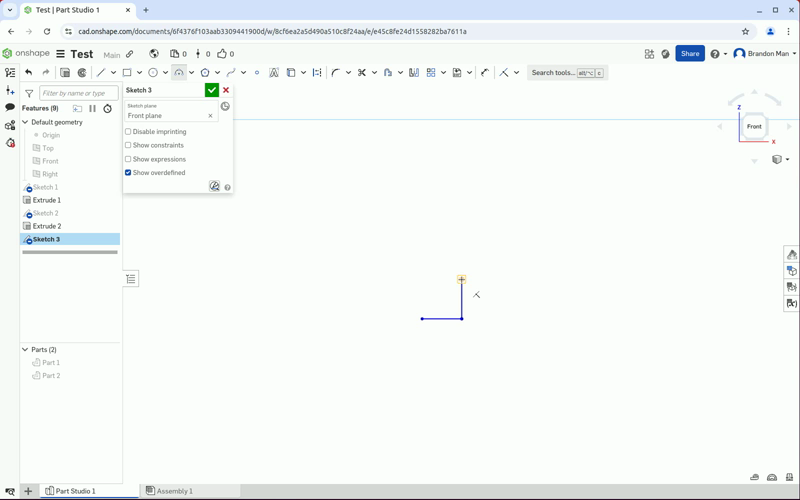
scroll(-6)
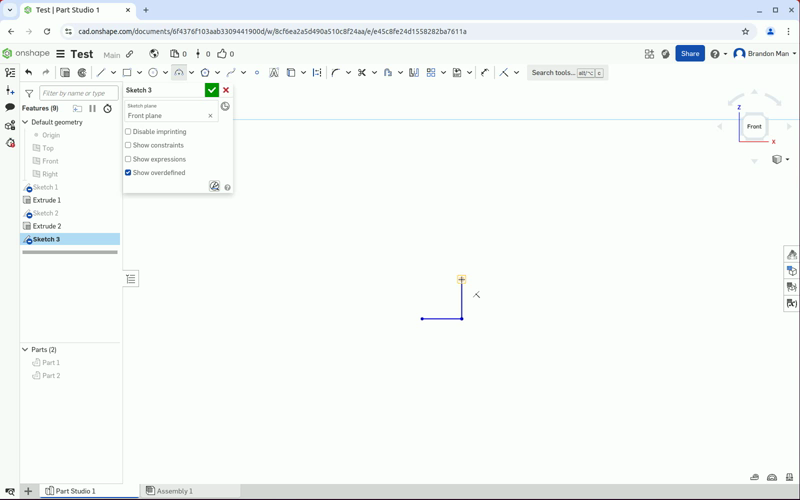
scroll(-6)
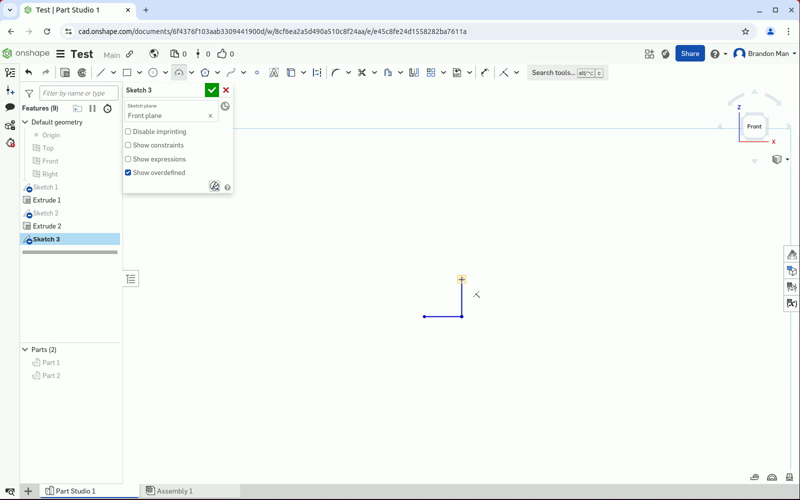
scroll(-6)
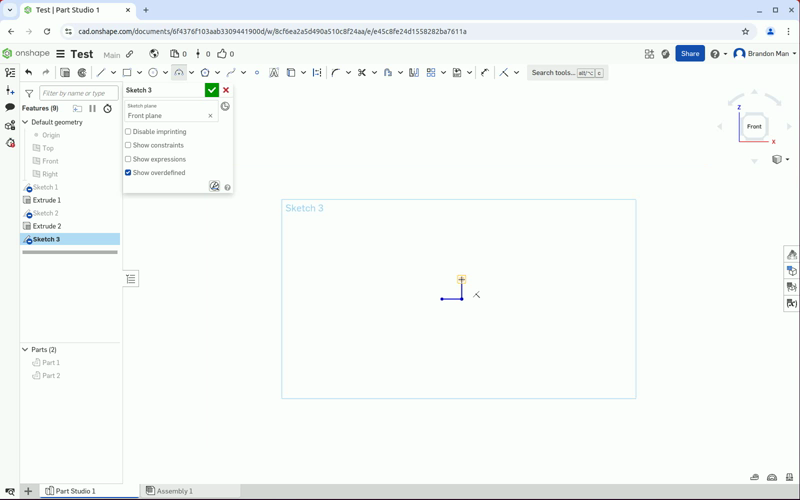
scroll(-6)
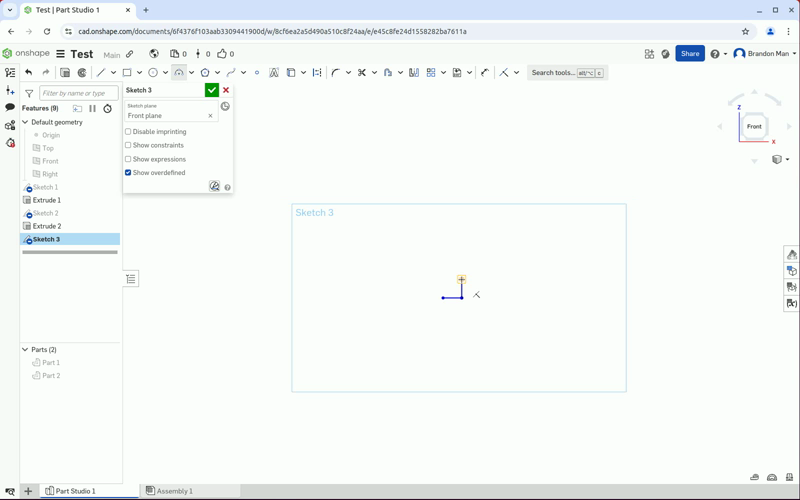
scroll(-6)
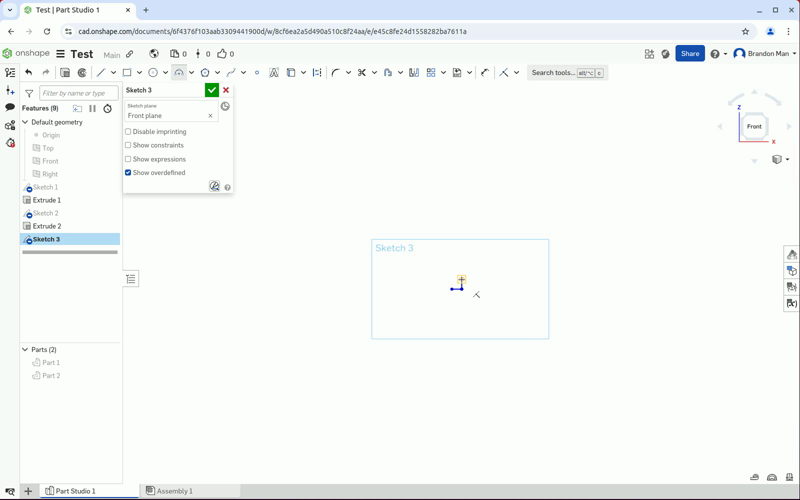
scroll(-6)
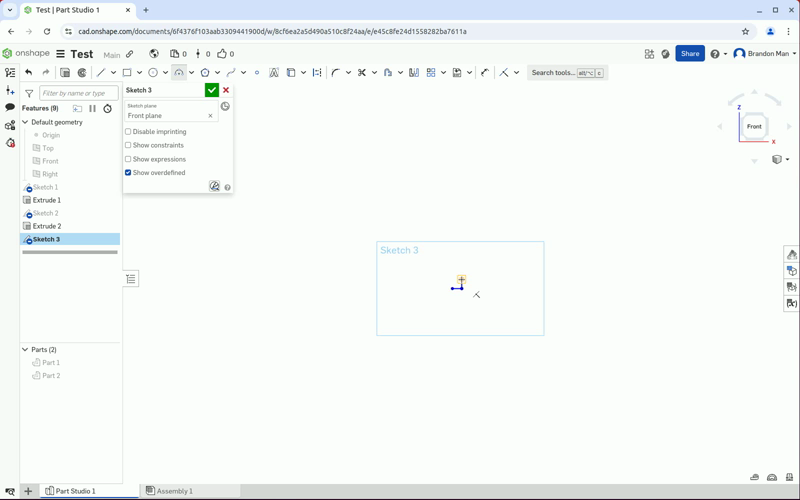
scroll(-6)
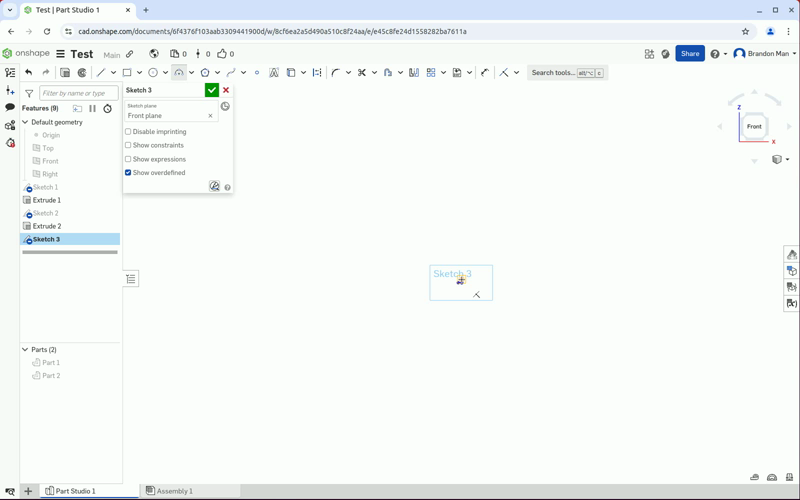
mouse_move(458, 282)
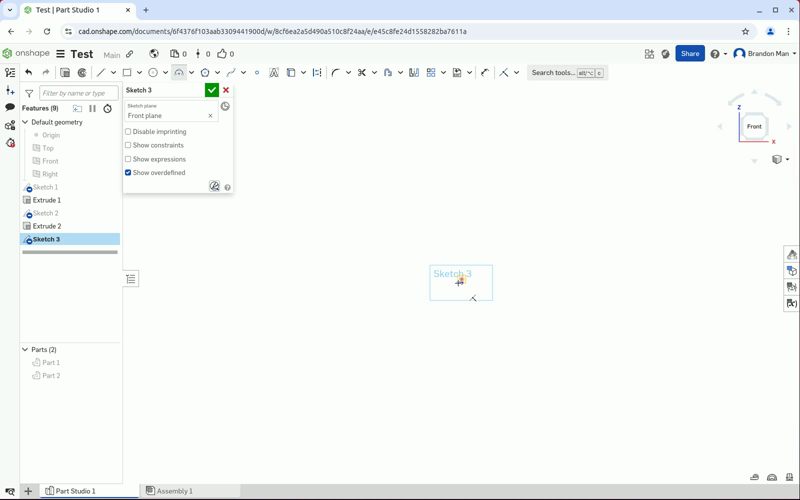
scroll(6)
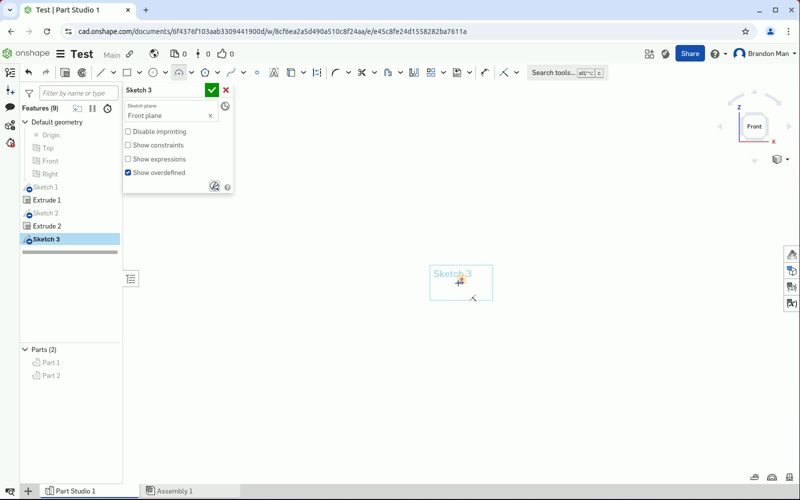
scroll(6)
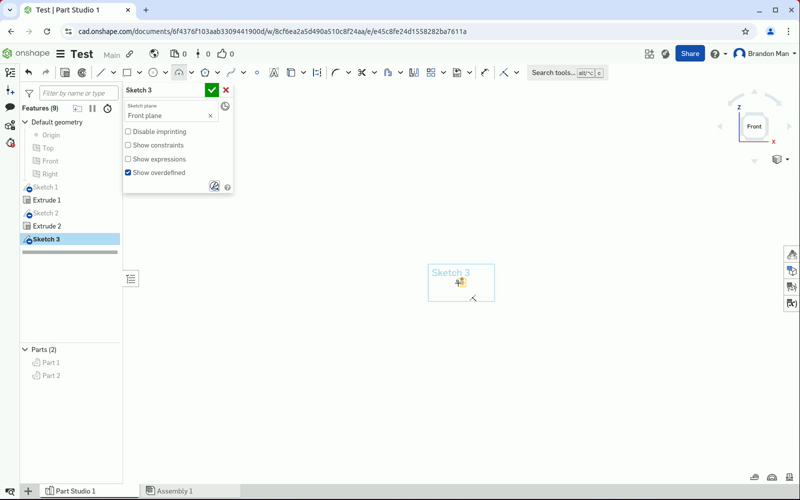
scroll(6)
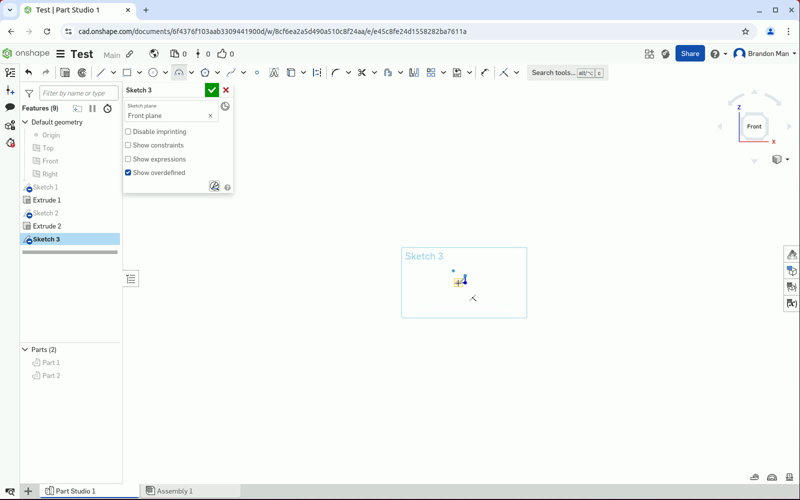
scroll(6)
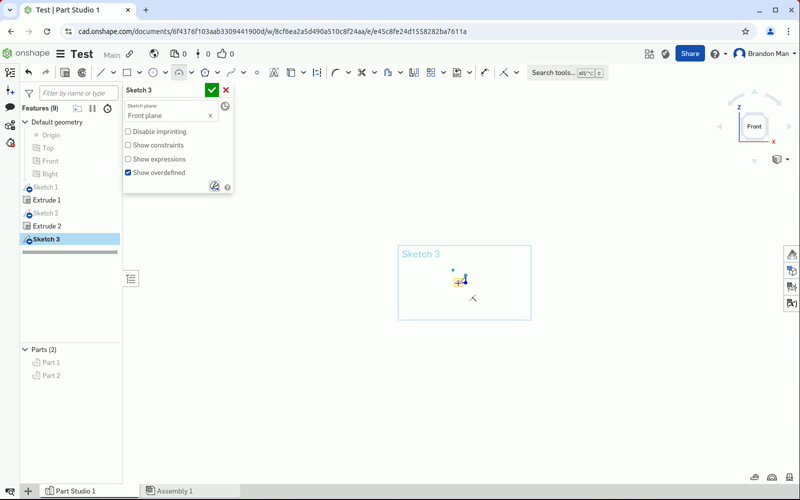
scroll(6)
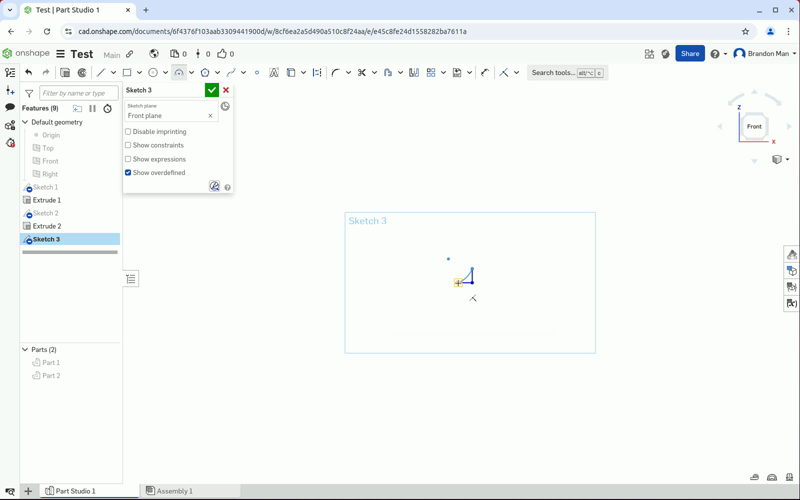
scroll(6)
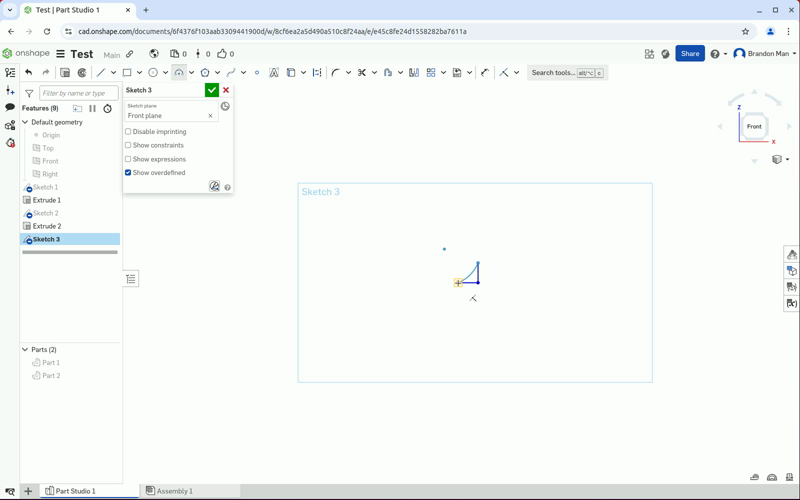
scroll(6)
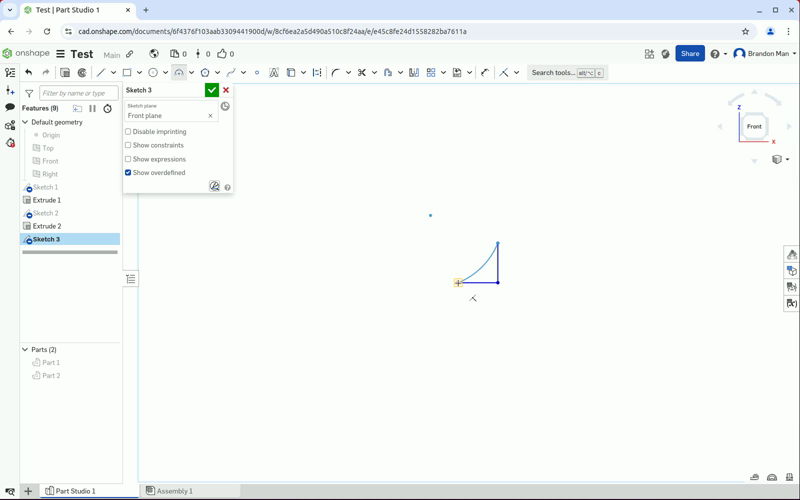
click(458, 282)
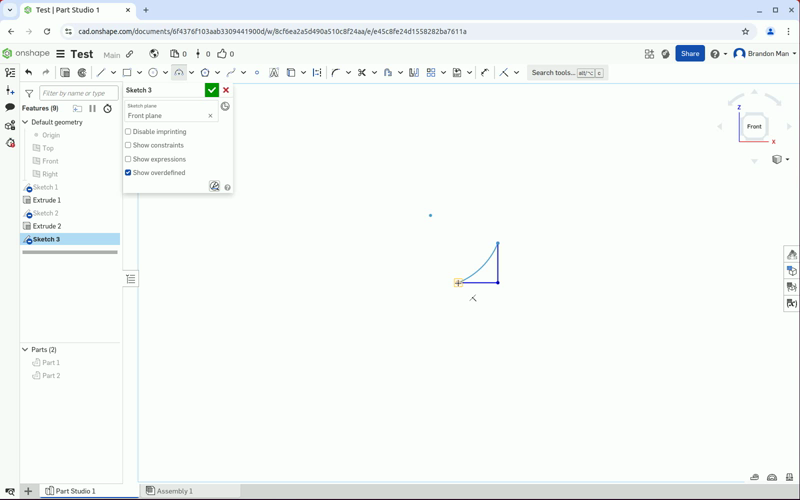
scroll(-6)
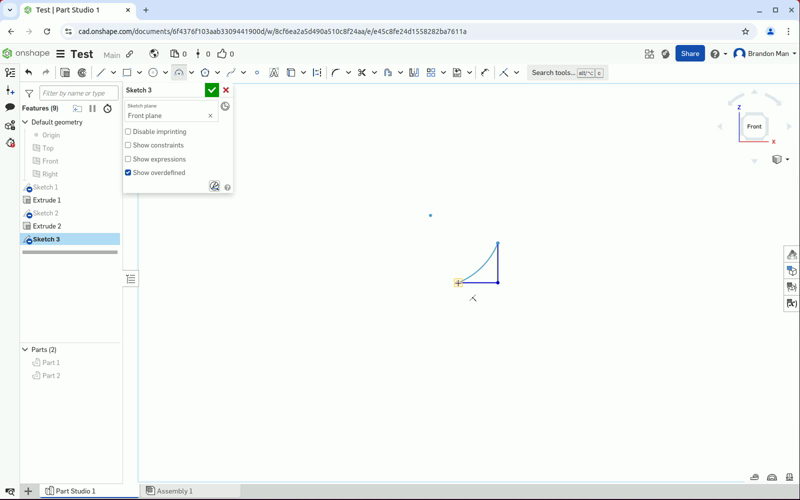
scroll(-6)
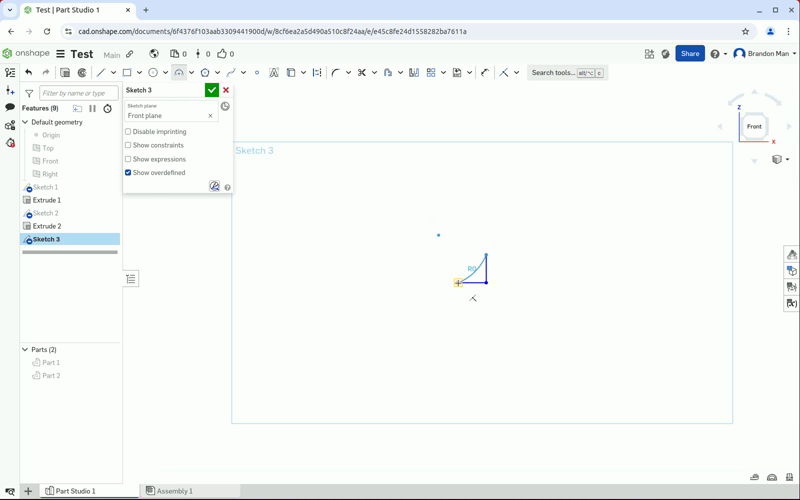
scroll(-6)
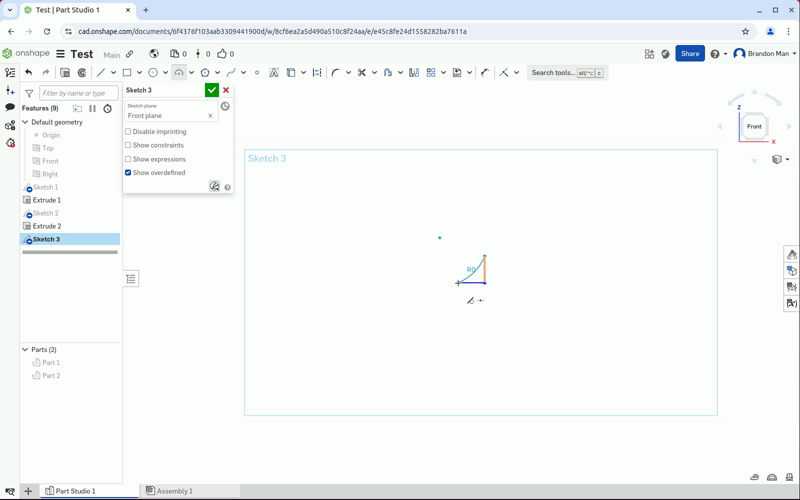
scroll(-6)
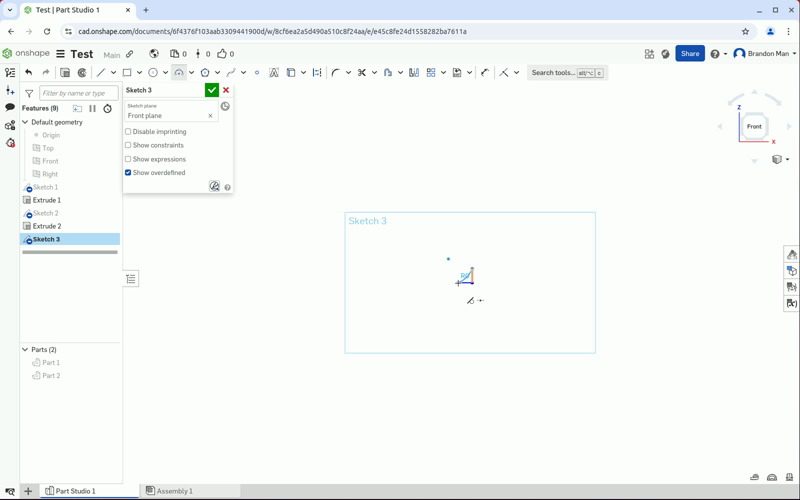
scroll(-6)
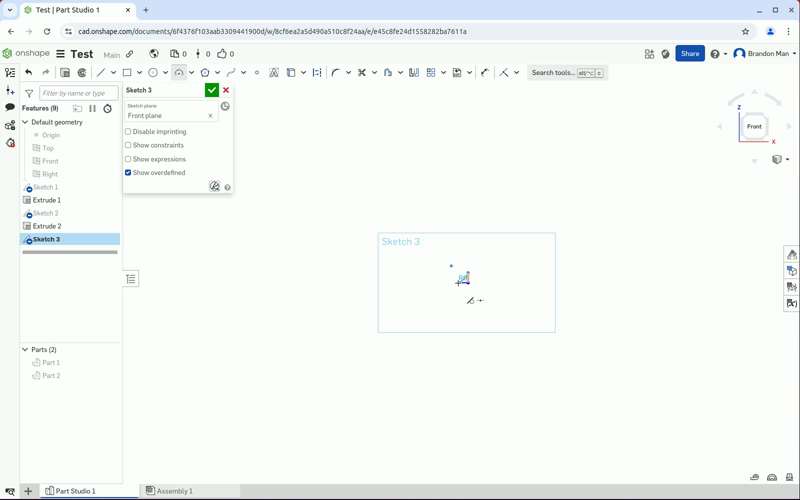
scroll(-6)
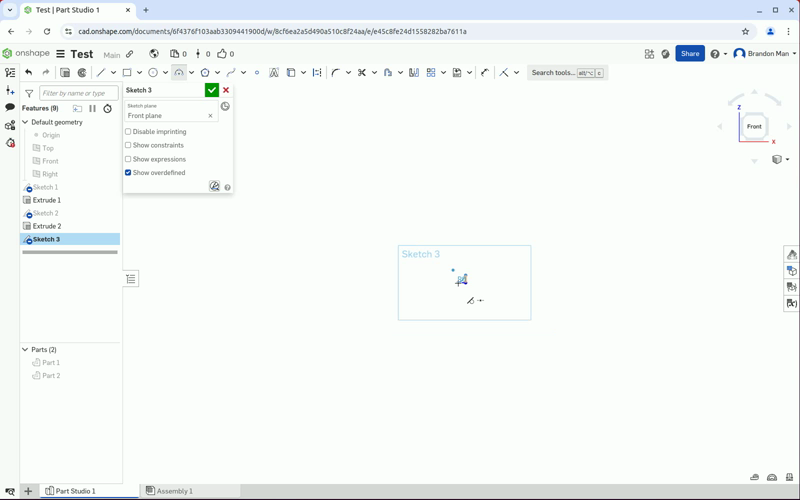
scroll(-6)
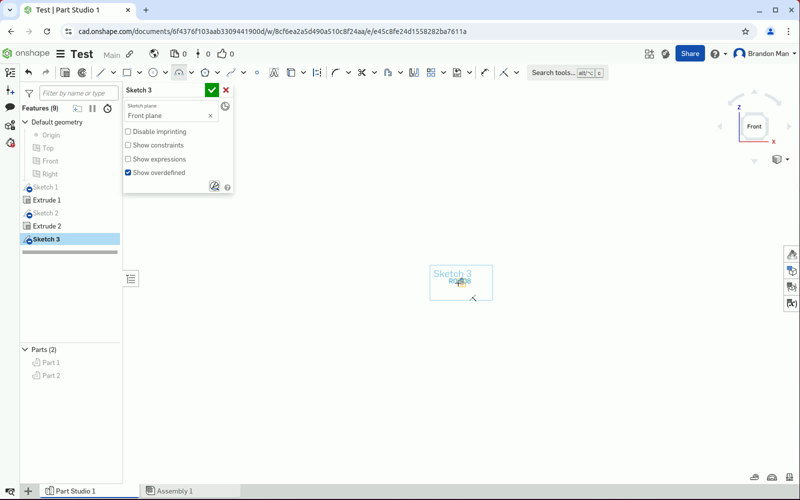
key_down(shift)
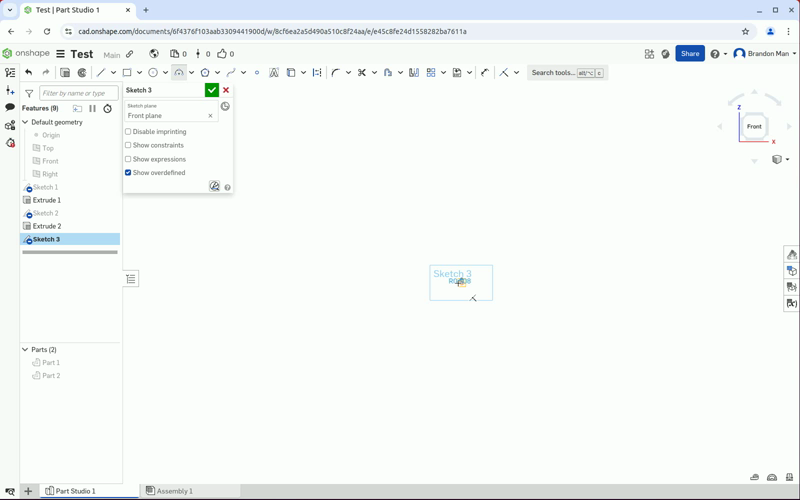
mouse_move(459, 280)
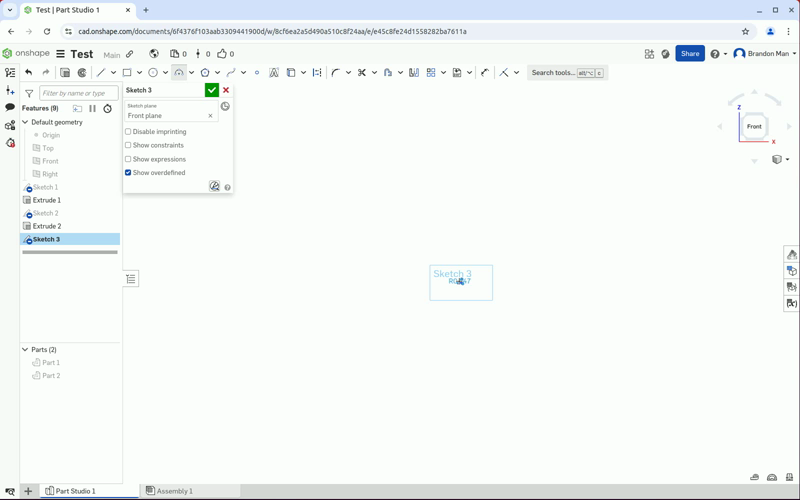
scroll(6)
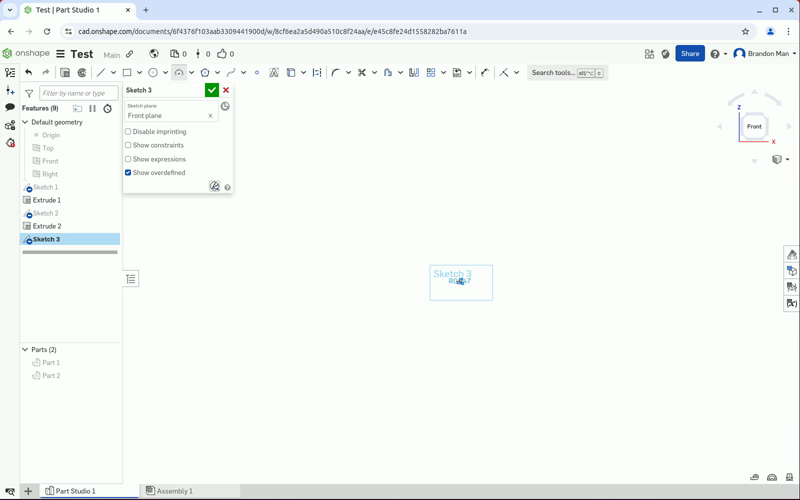
scroll(6)
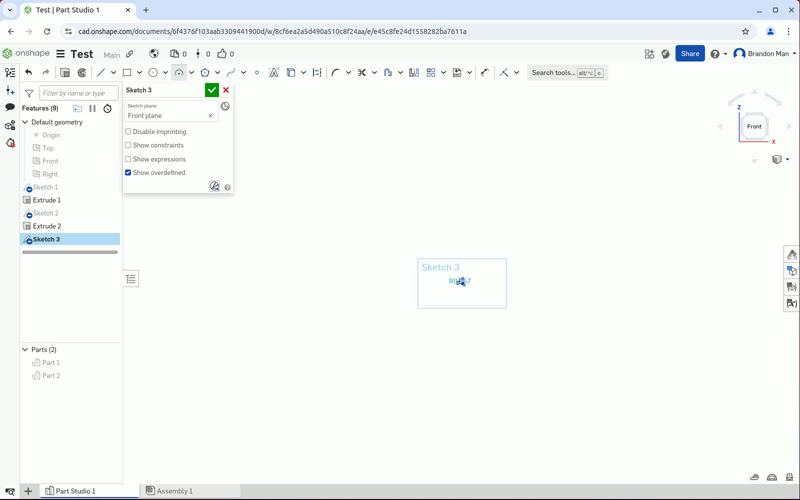
scroll(6)
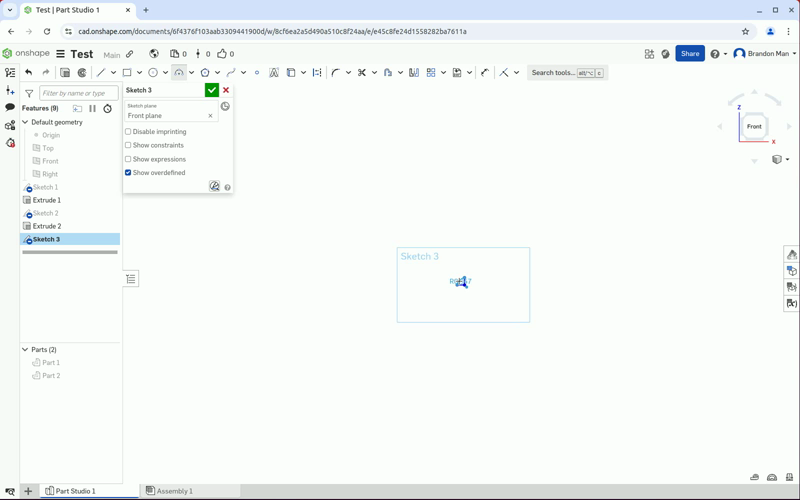
scroll(6)
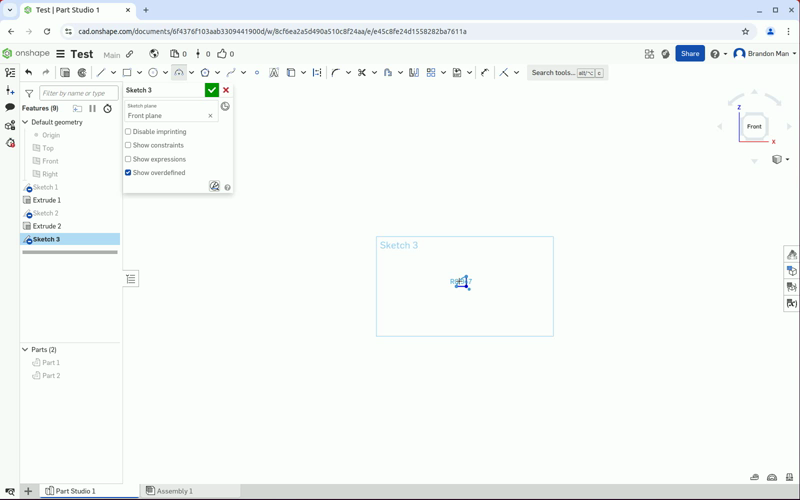
scroll(6)
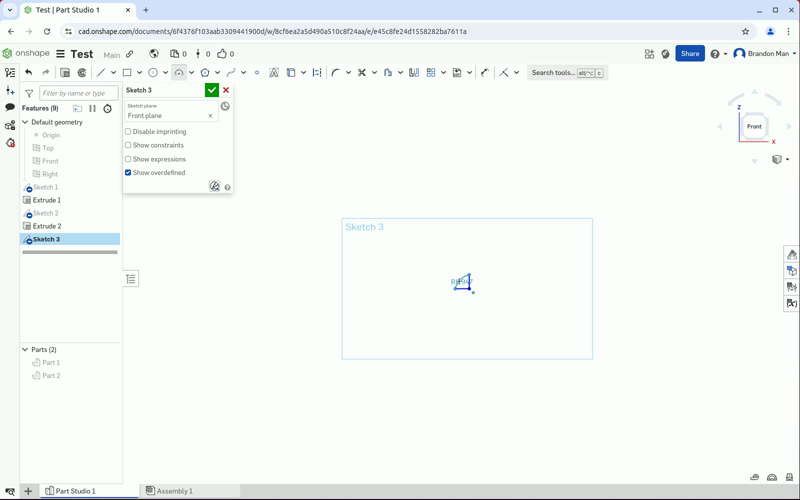
scroll(6)
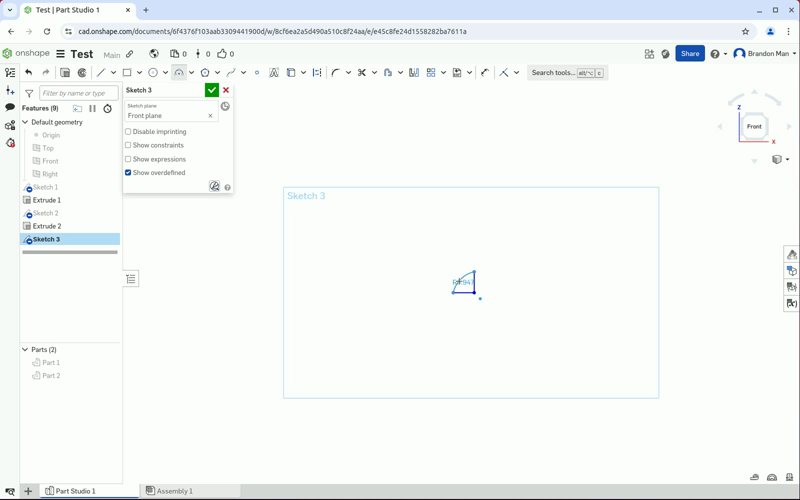
scroll(6)
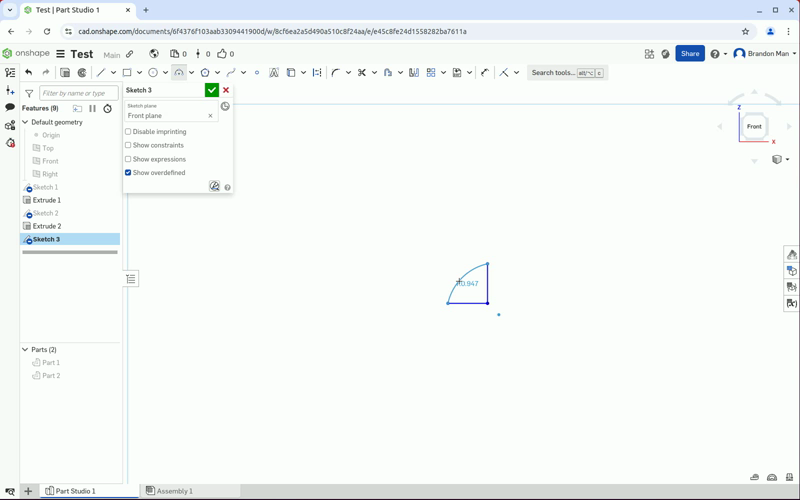
click(459, 280)
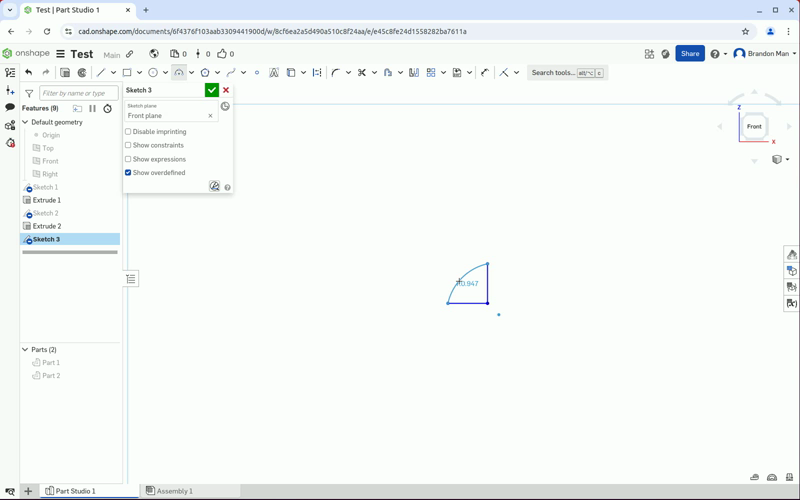
scroll(-6)
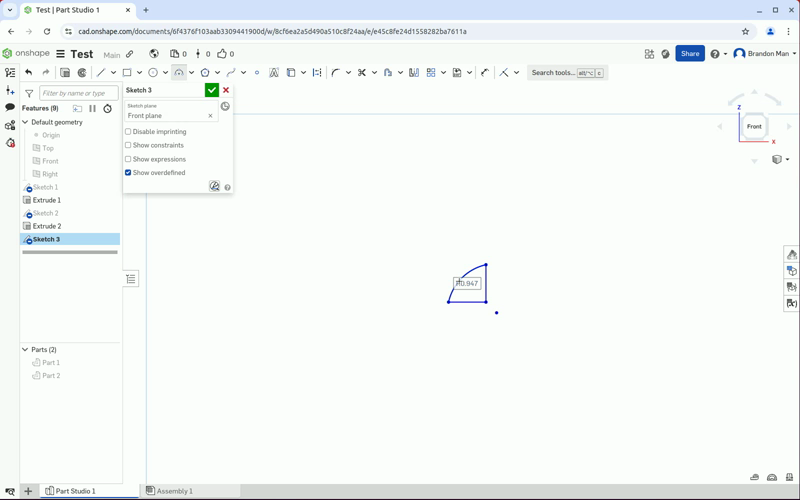
scroll(-6)
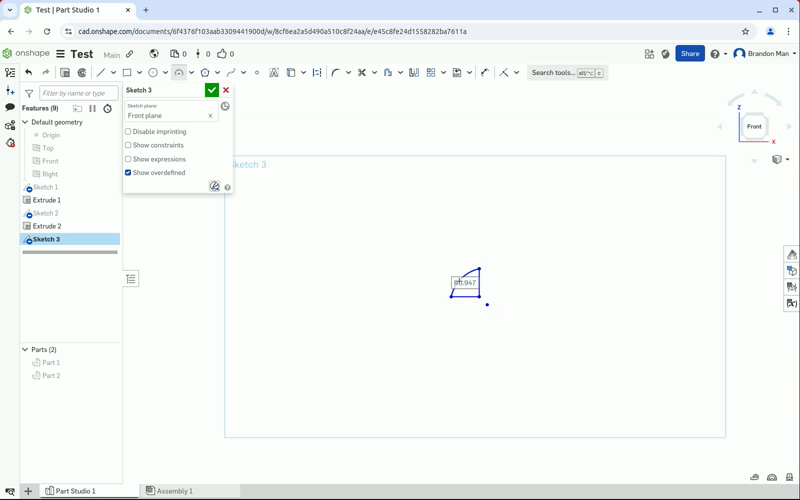
scroll(-6)
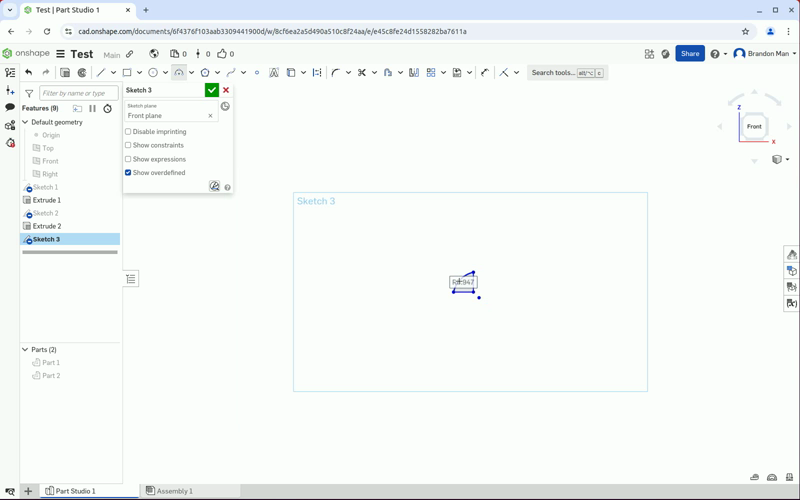
scroll(-6)
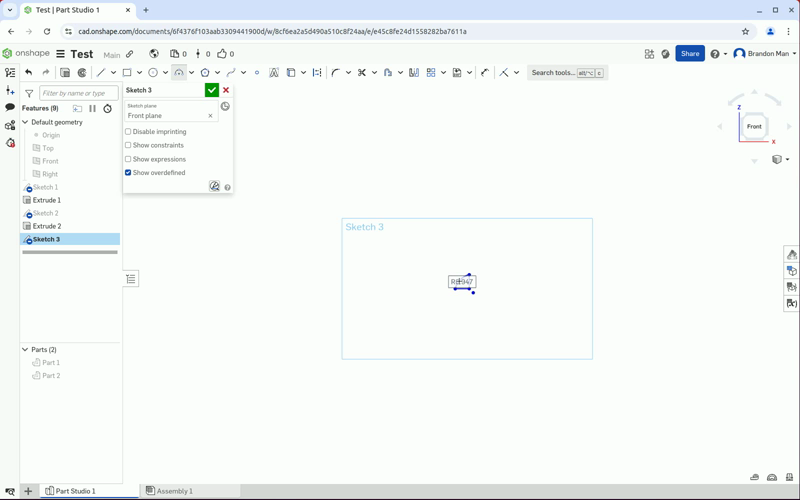
scroll(-6)
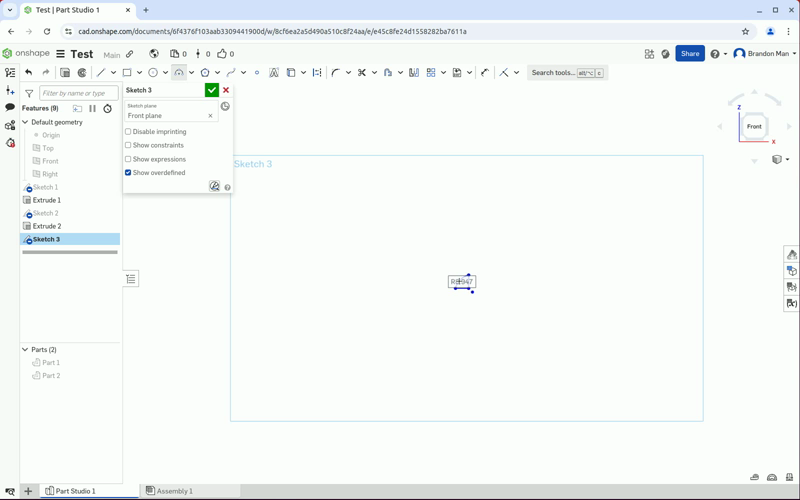
scroll(-6)
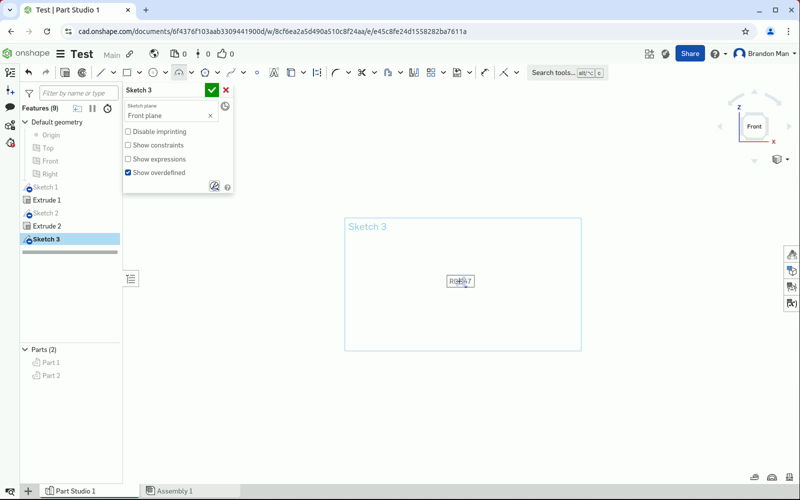
scroll(-6)
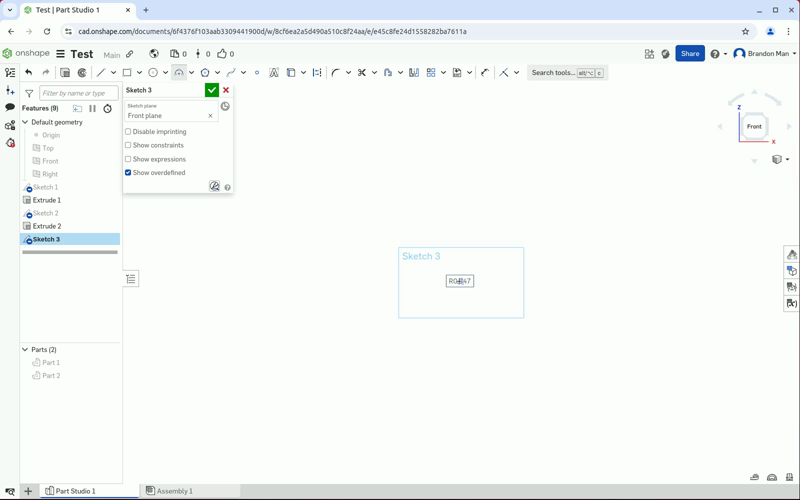
key_up(shift)
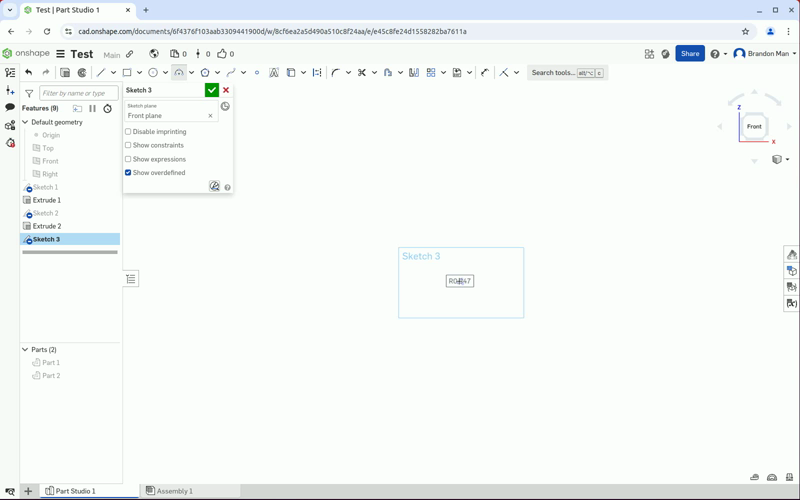
key(esc)
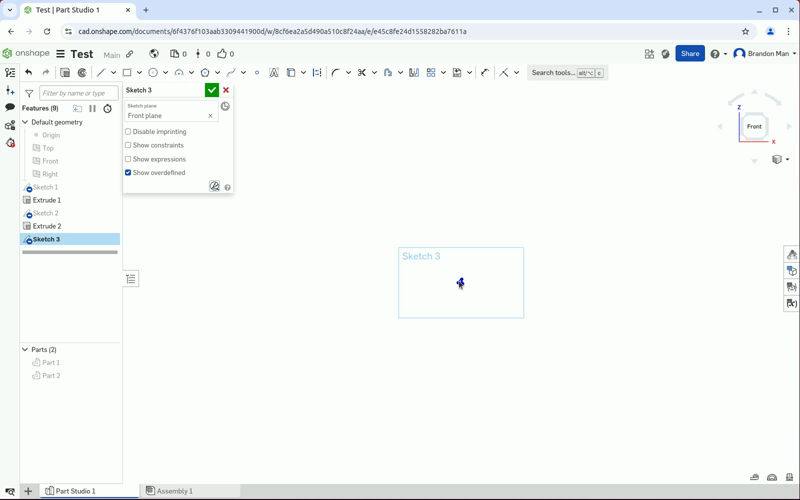
mouse_move(459, 282)
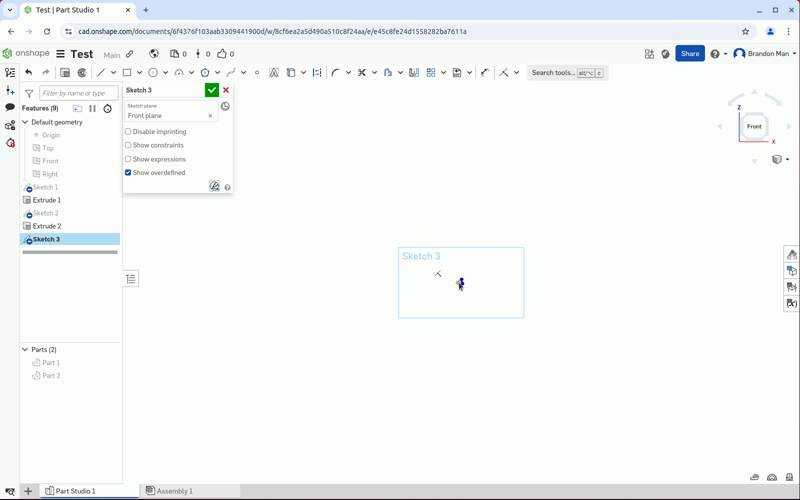
scroll(6)
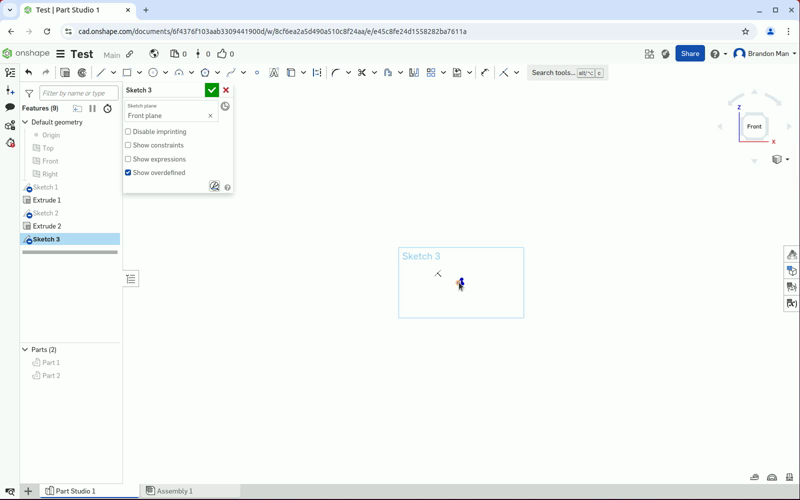
scroll(6)
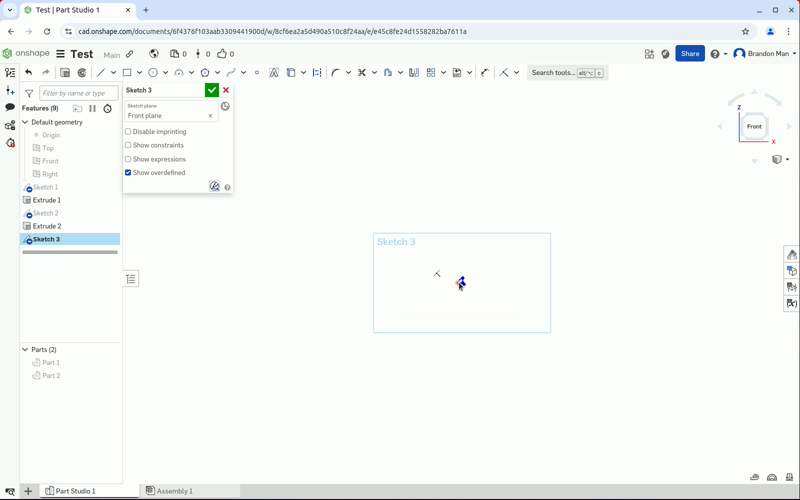
scroll(6)
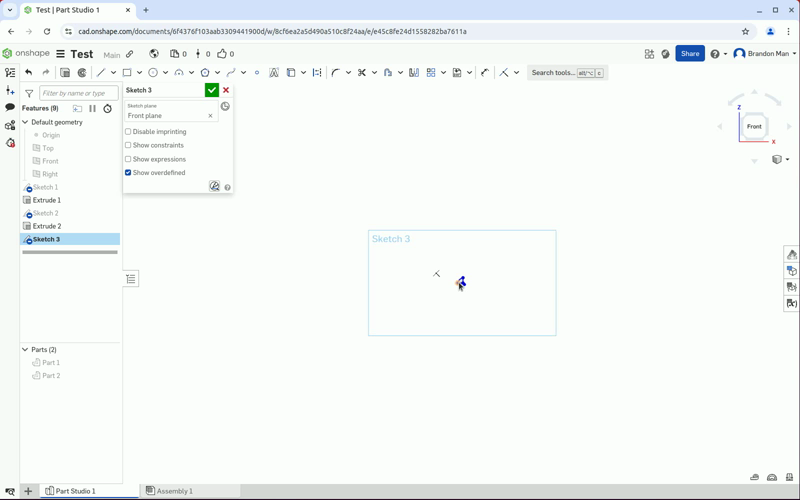
scroll(6)
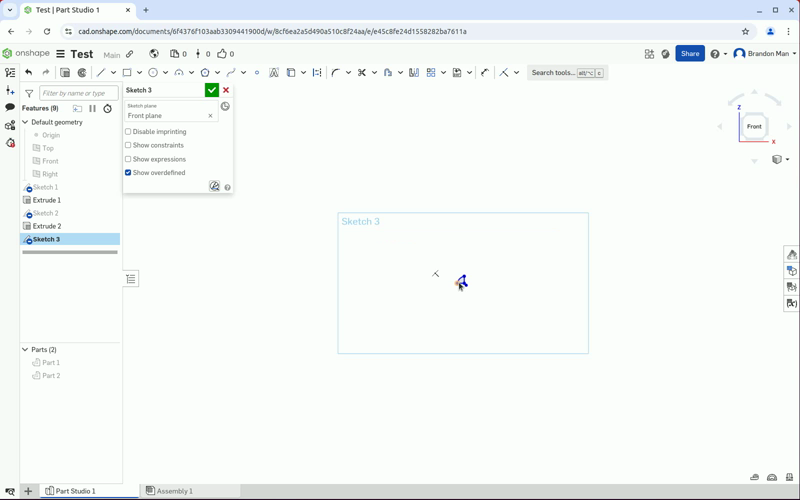
scroll(6)
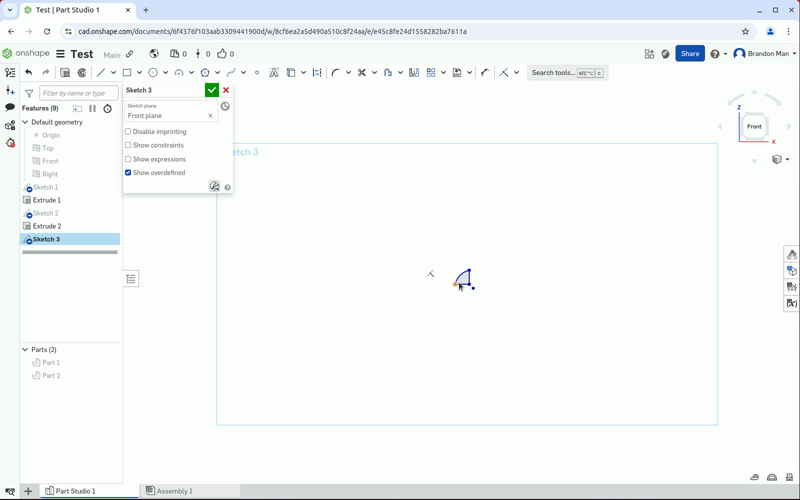
scroll(6)
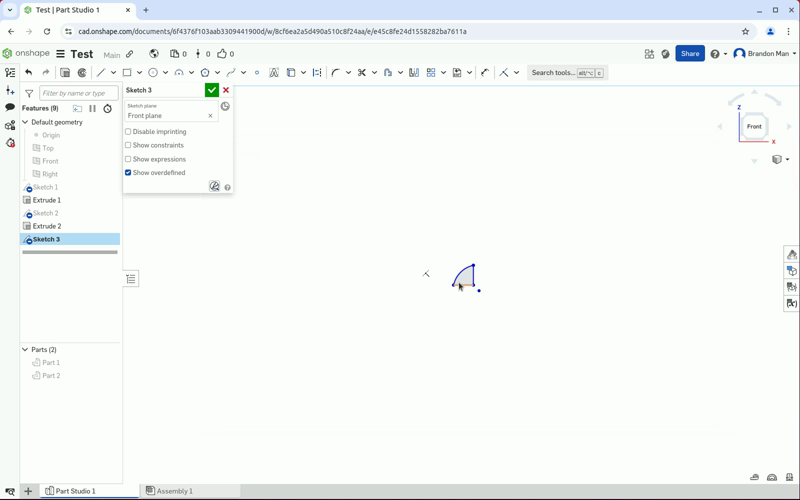
scroll(6)
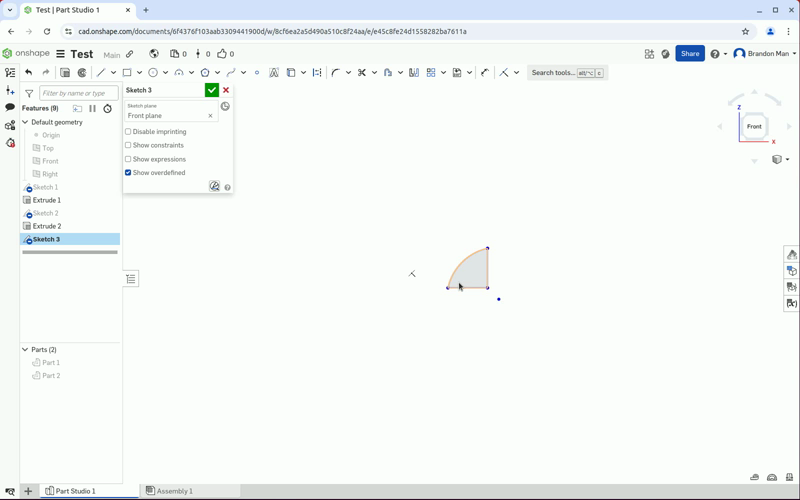
click(459, 282)
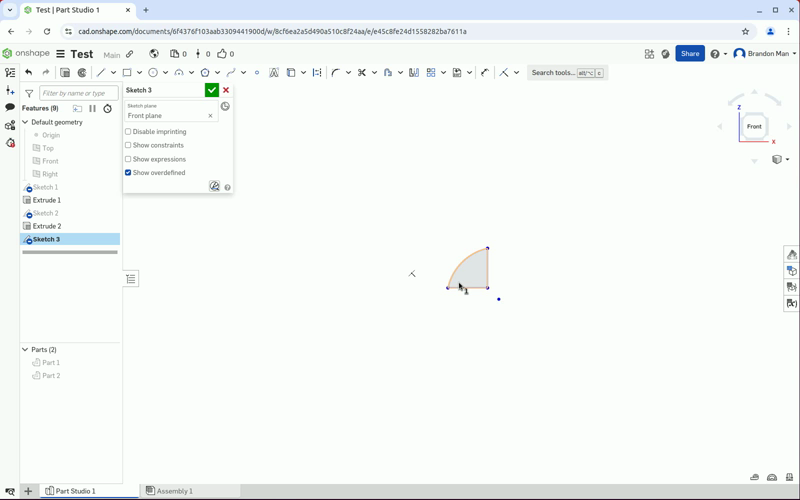
scroll(-6)
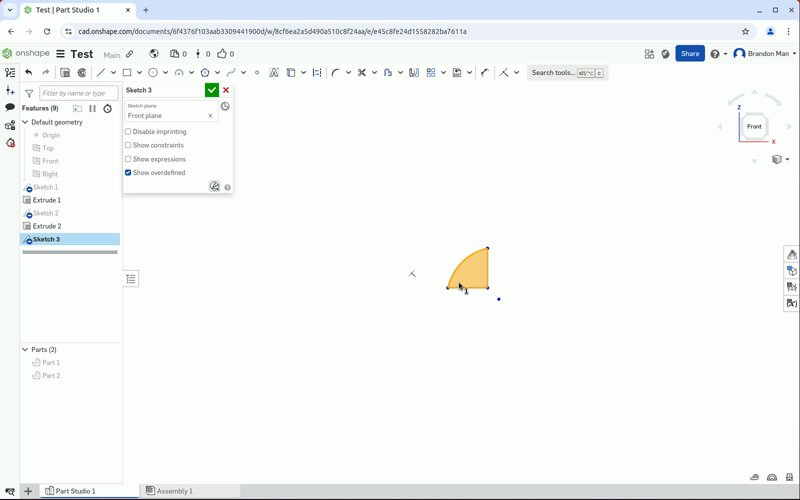
scroll(-6)
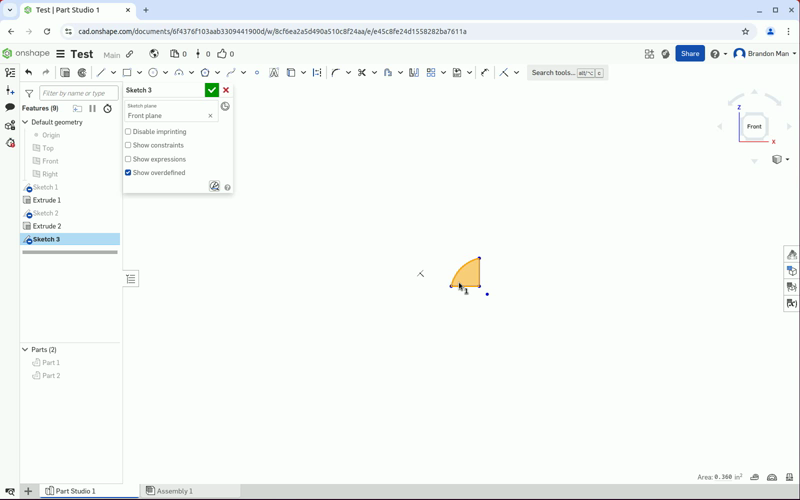
scroll(-6)
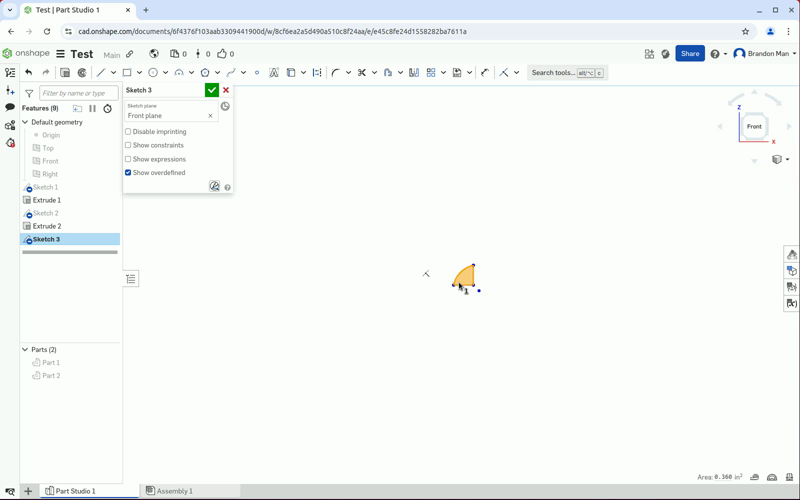
scroll(-6)
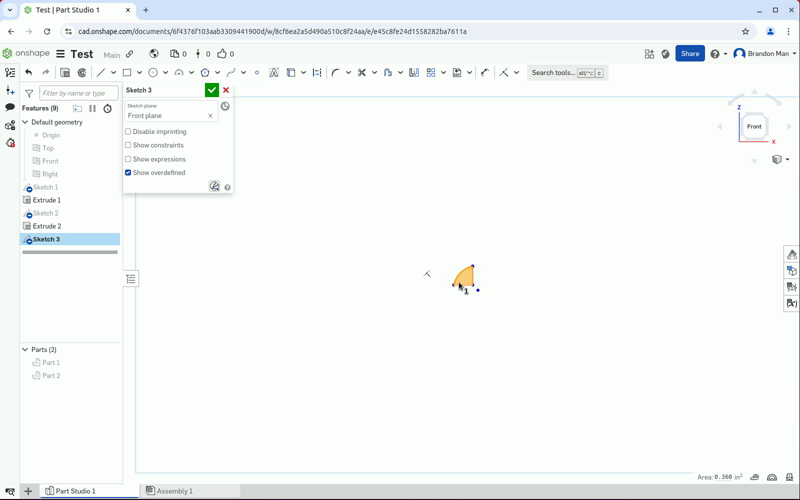
scroll(-6)
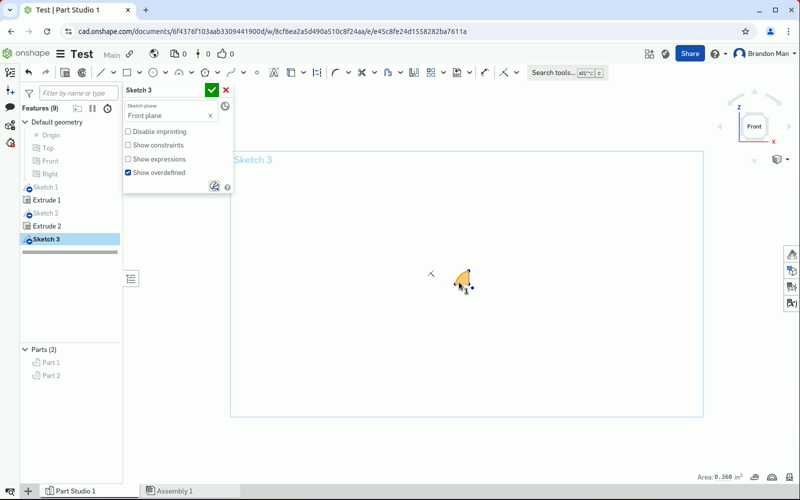
scroll(-6)
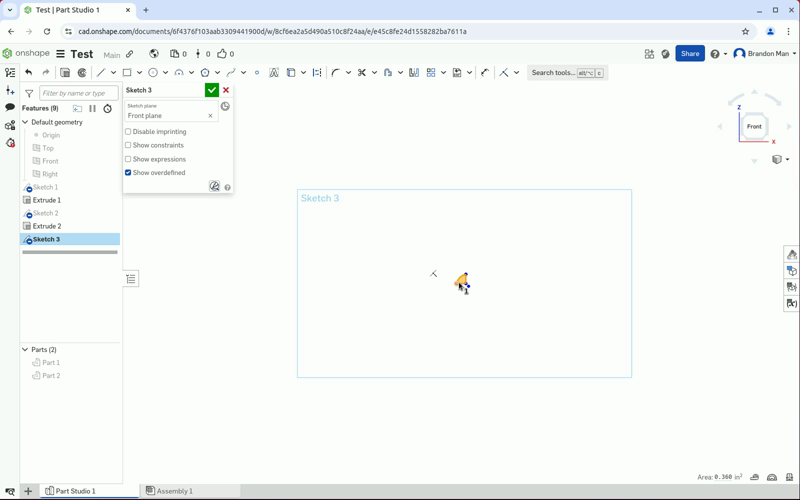
scroll(-6)
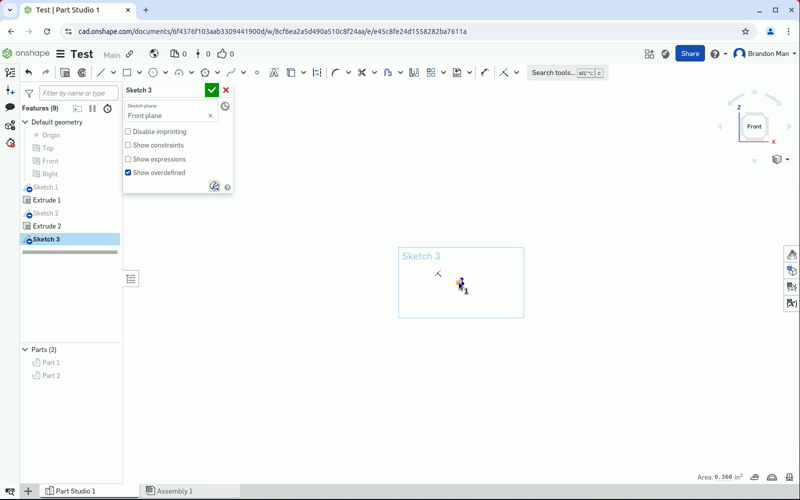
mouse_move(73, 352)
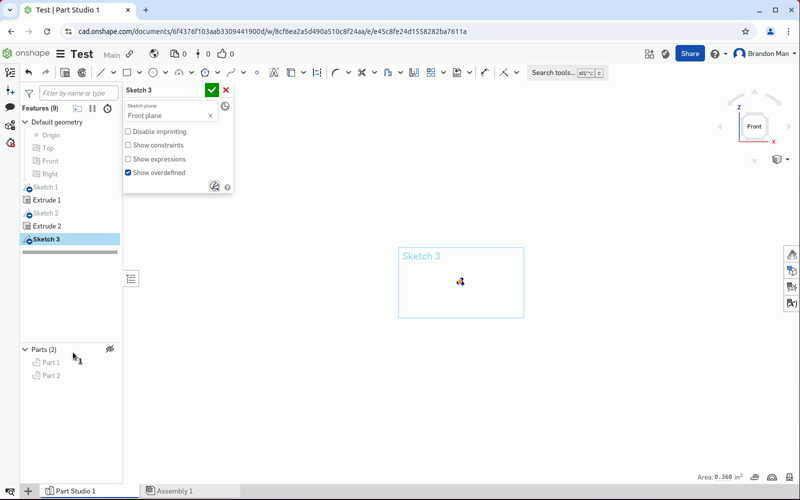
key(shift+y)
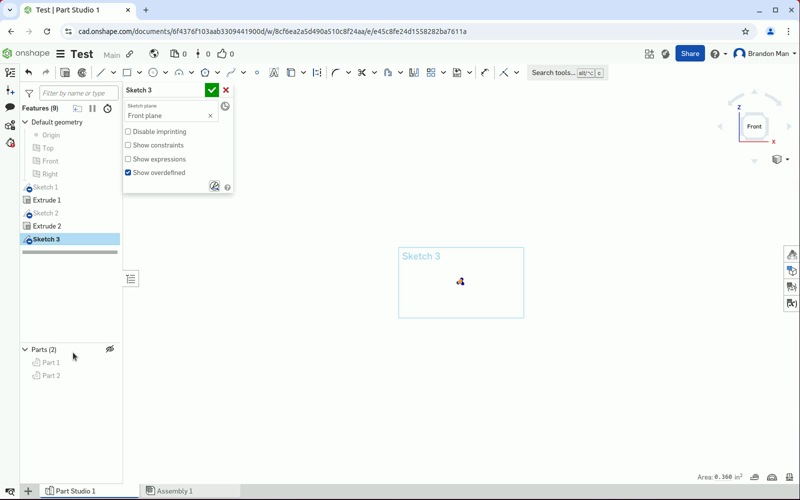
key(shift+e)
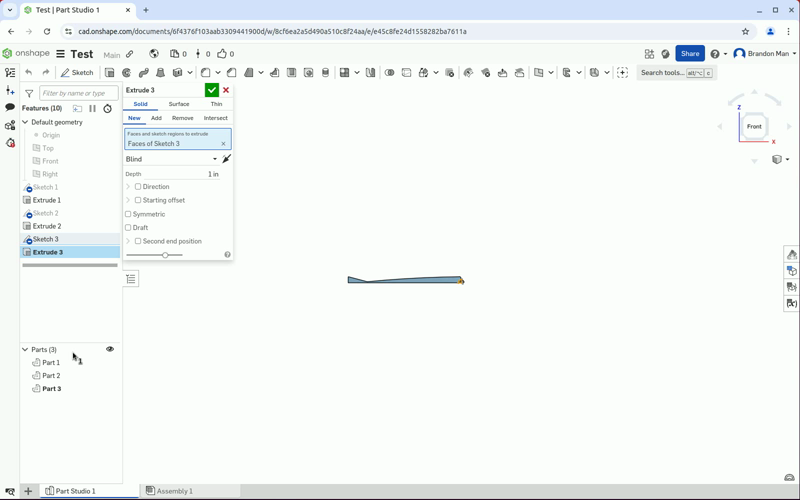
mouse_move(143, 106)
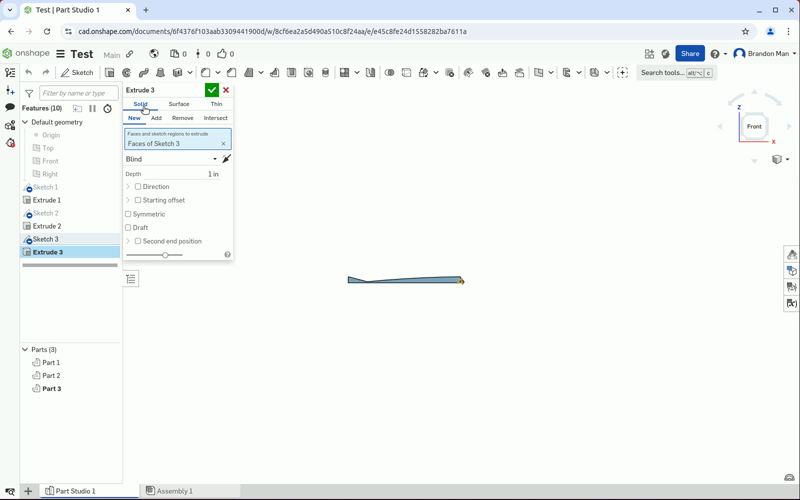
click(143, 106)
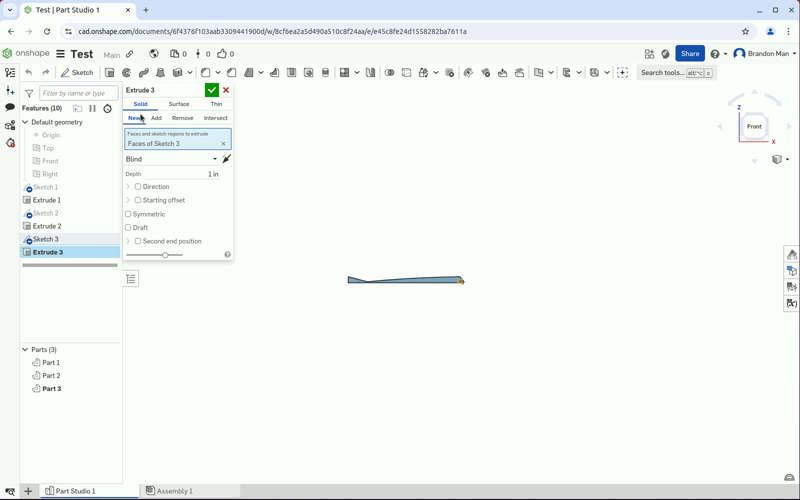
mouse_move(137, 120)
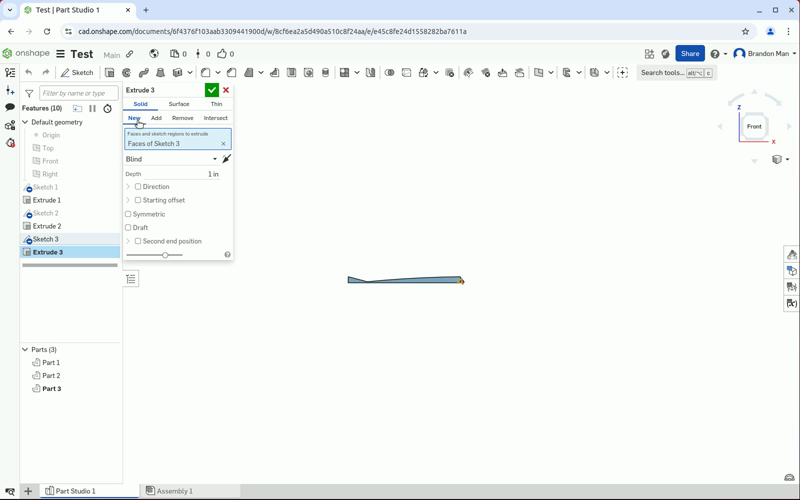
click(137, 120)
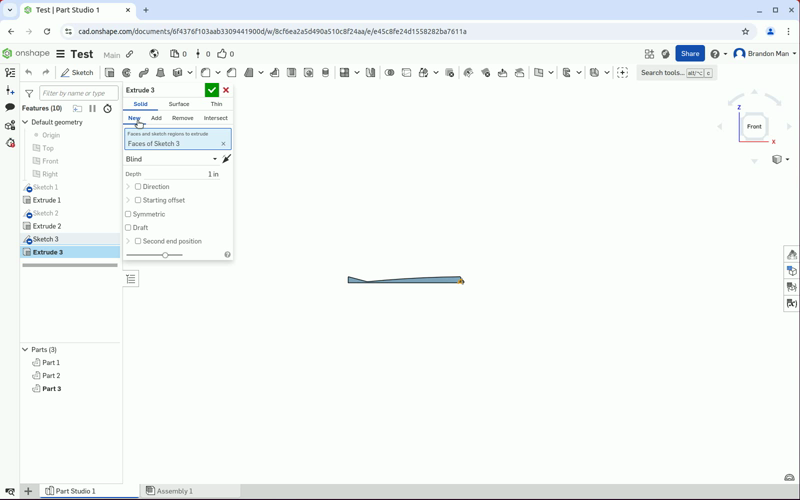
key(tab, 4)
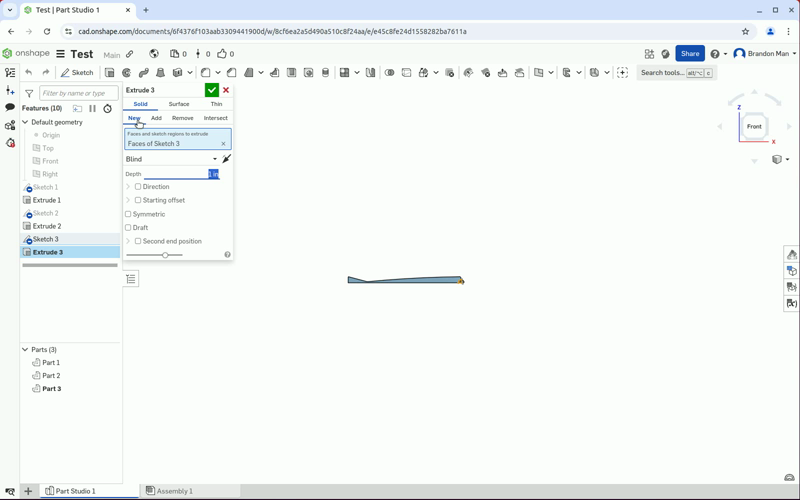
text(5.055)
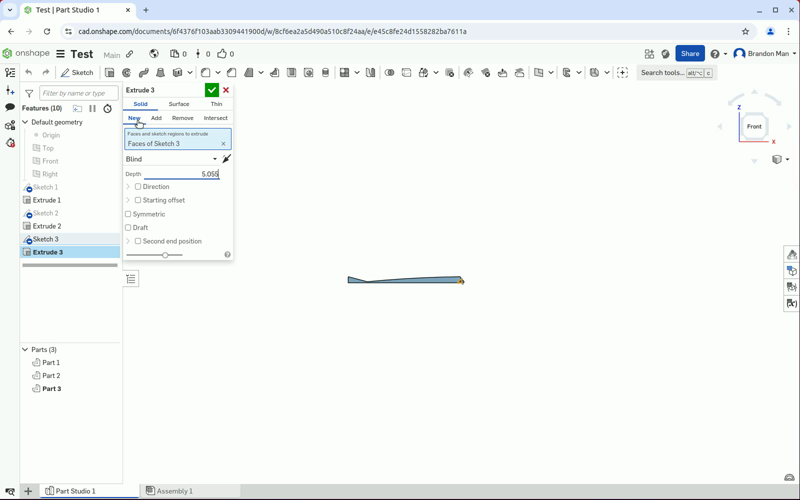
key(tab, 3)
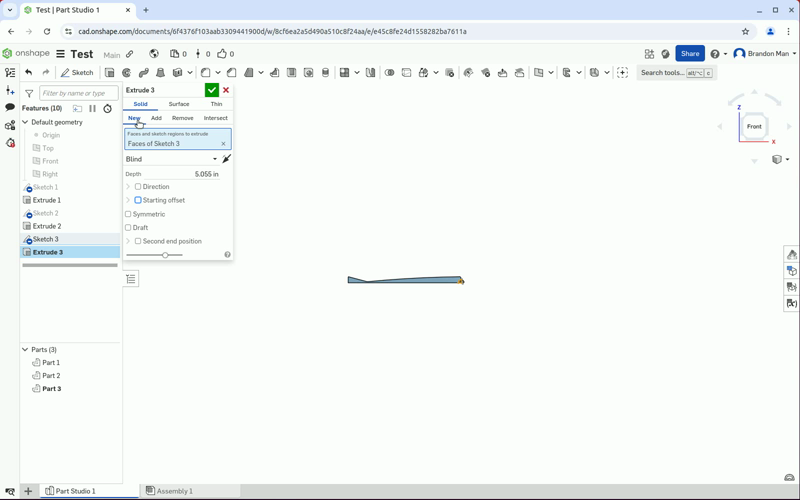
key(tab, 2)
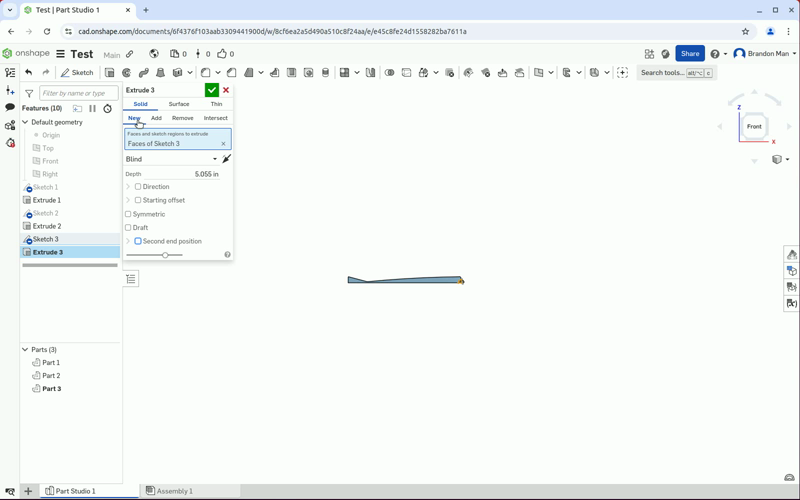
key(space)
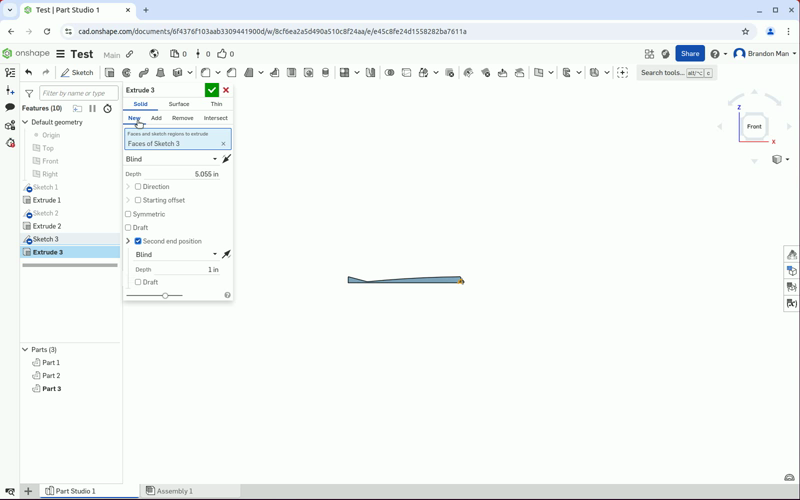
key(tab, 3)
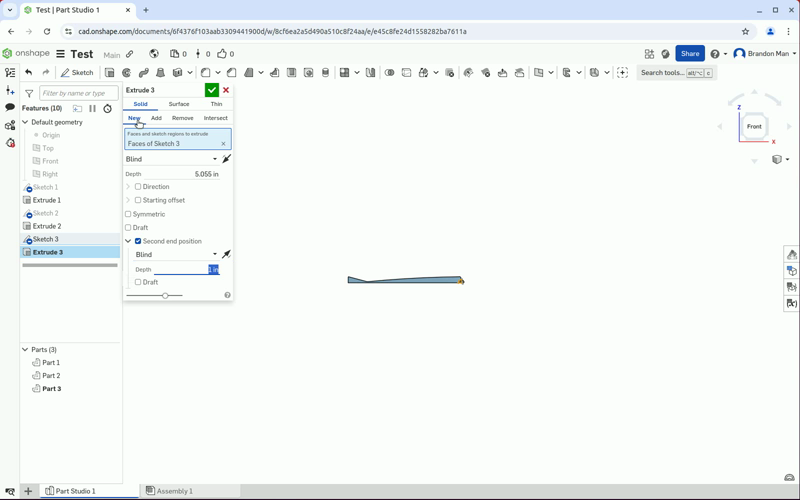
text(5.055)
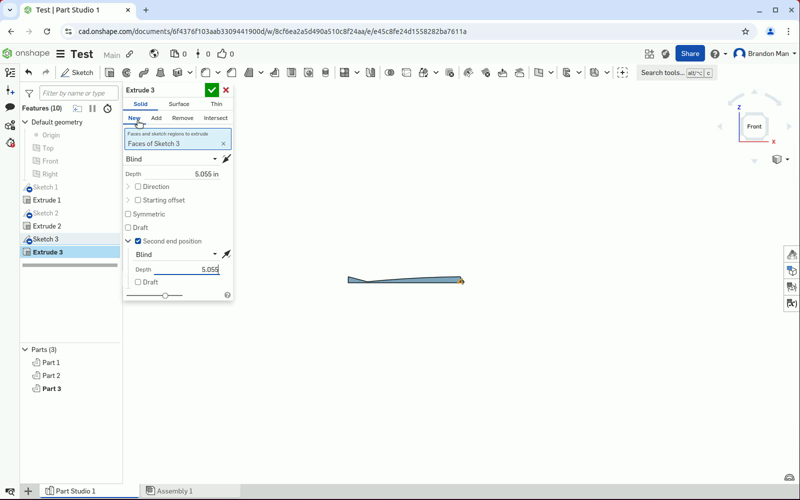
key(enter)
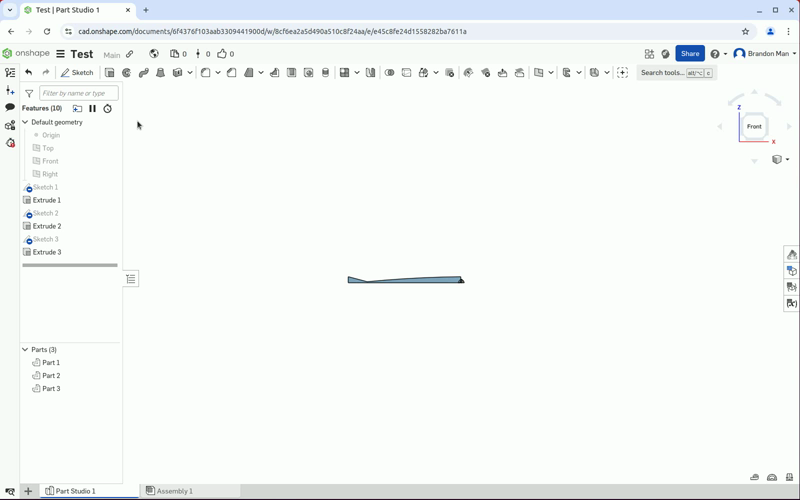
key(shift+h)
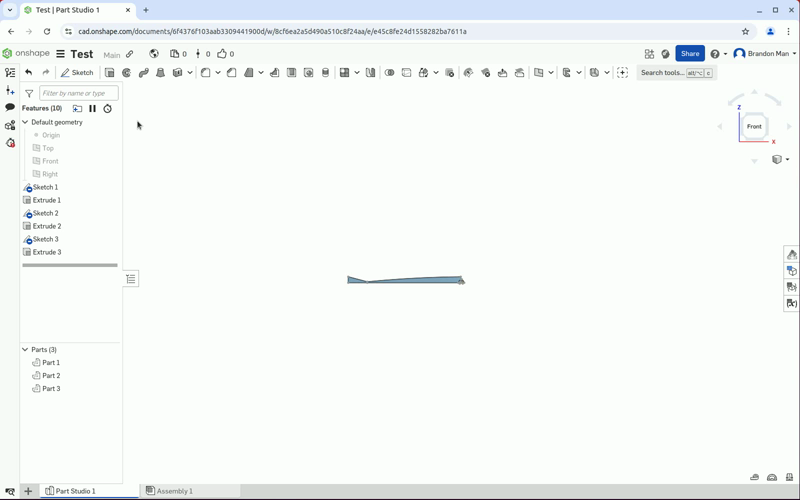
key(shift+h)
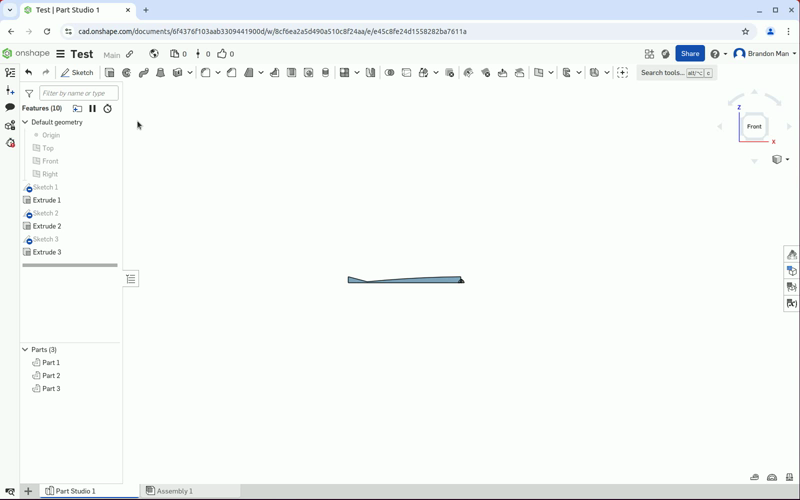
mouse_move(73, 189)
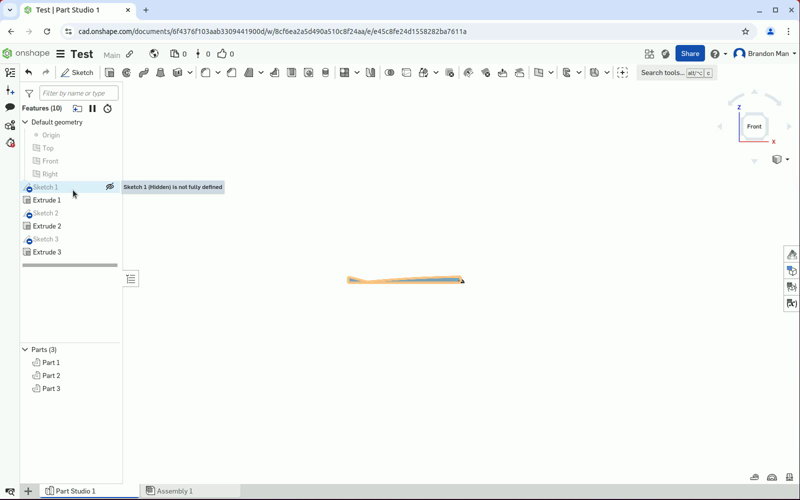
click(73, 189)
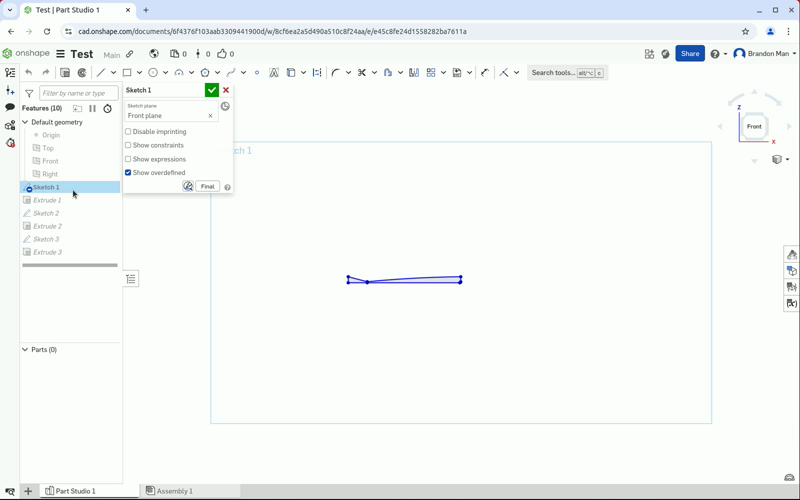
mouse_move(229, 92)
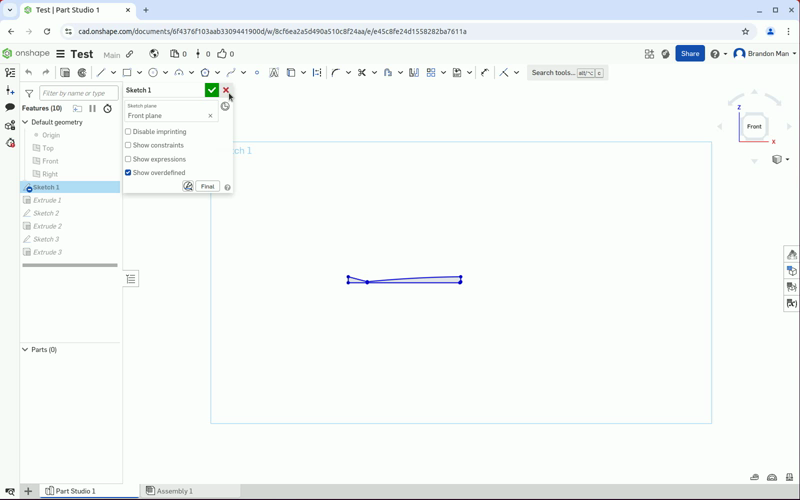
click(229, 92)
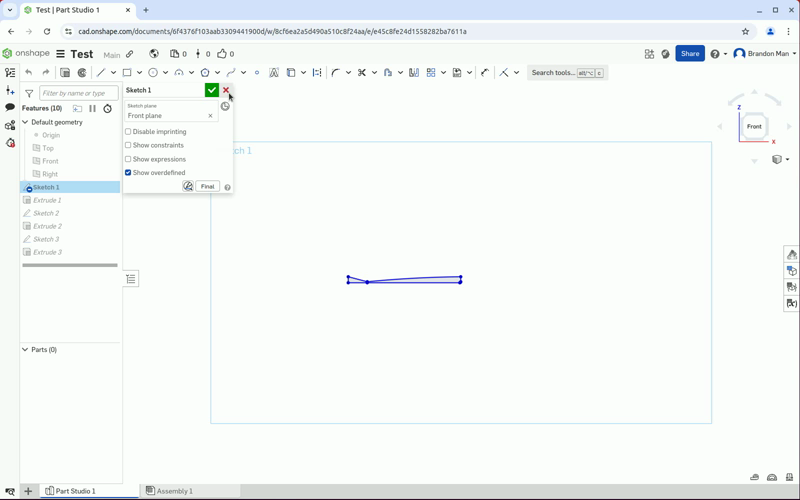
key(shift+s)
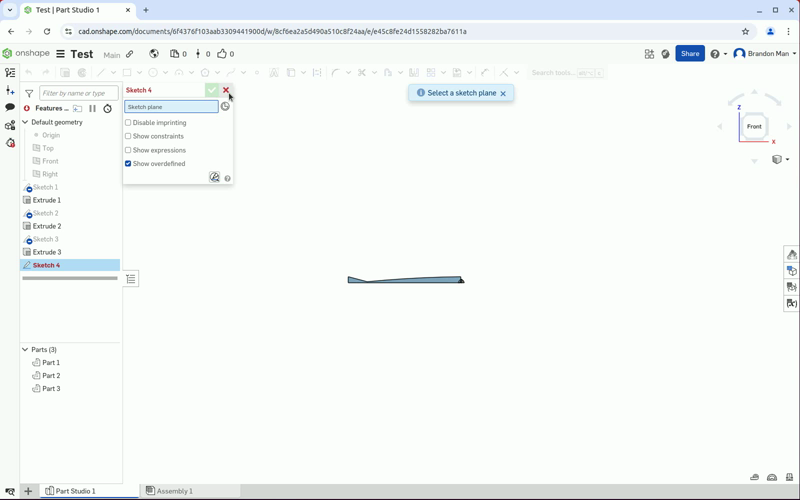
mouse_move(73, 163)
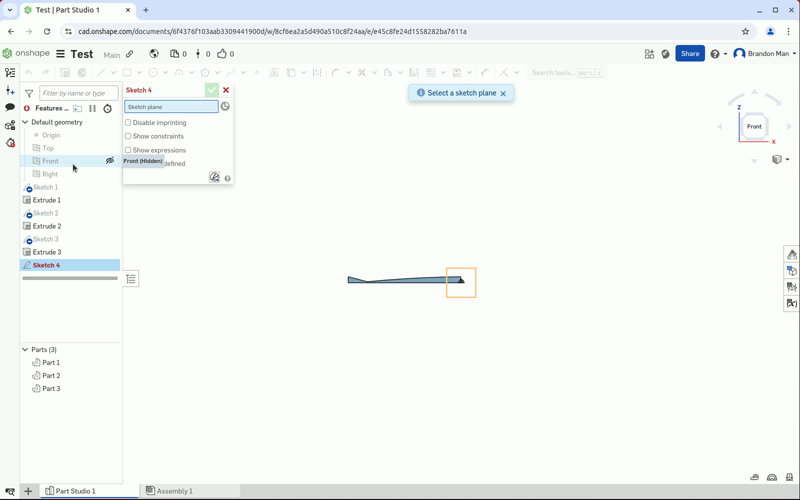
click(73, 163)
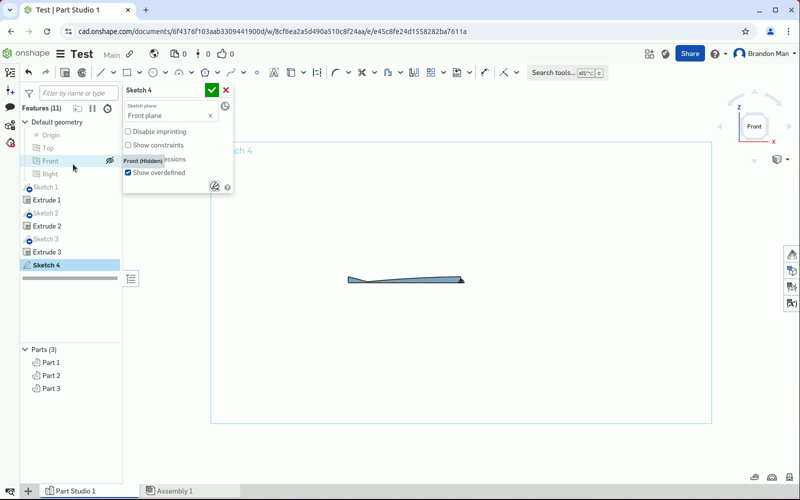
mouse_move(73, 352)
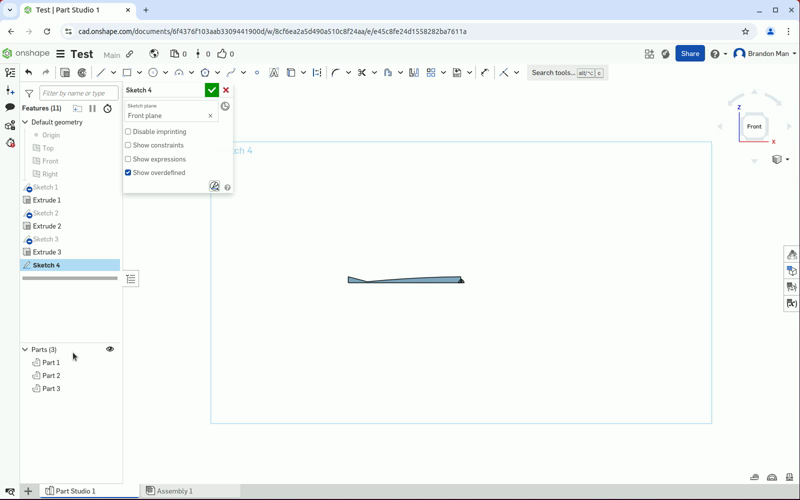
key(y)
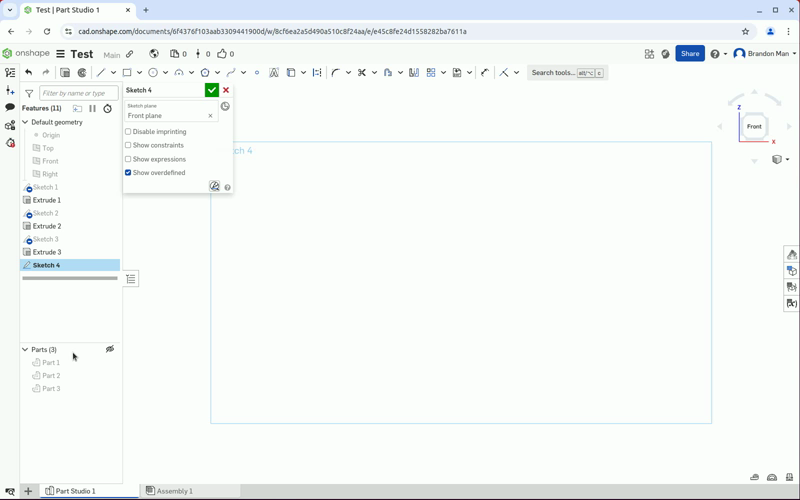
key(l)
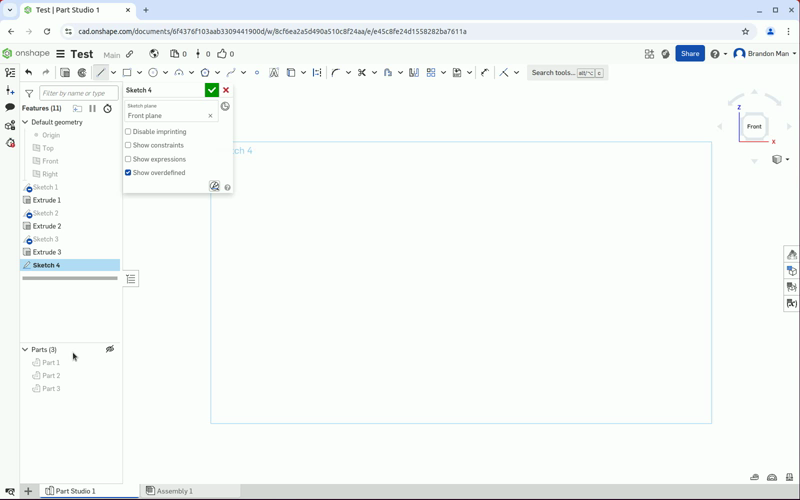
key_down(shift)
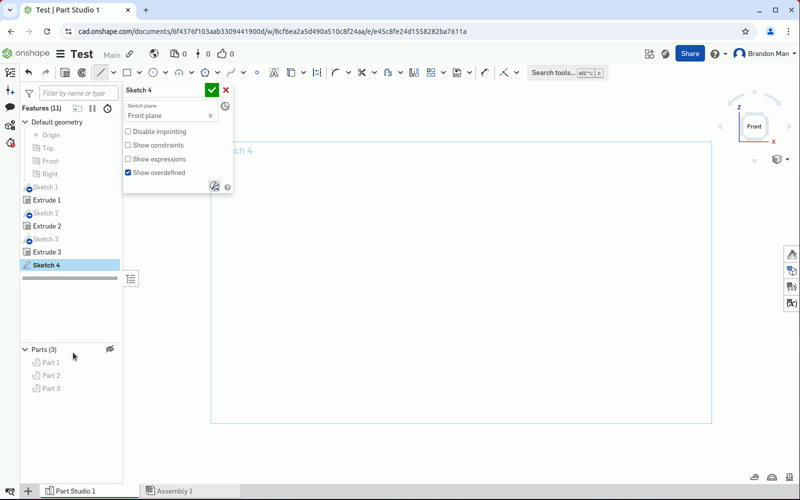
mouse_move(348, 276)
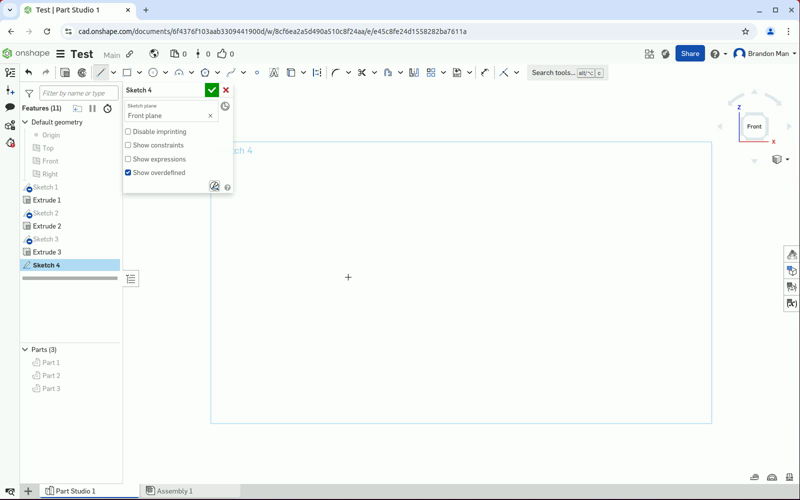
click(348, 276)
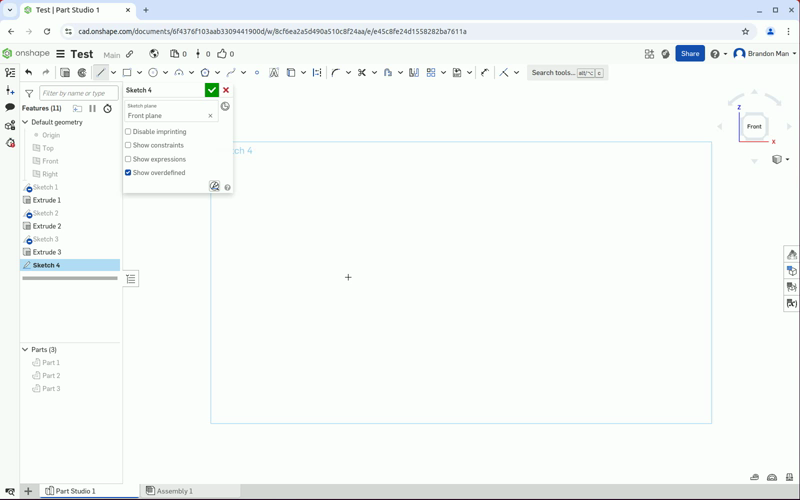
key_up(shift)
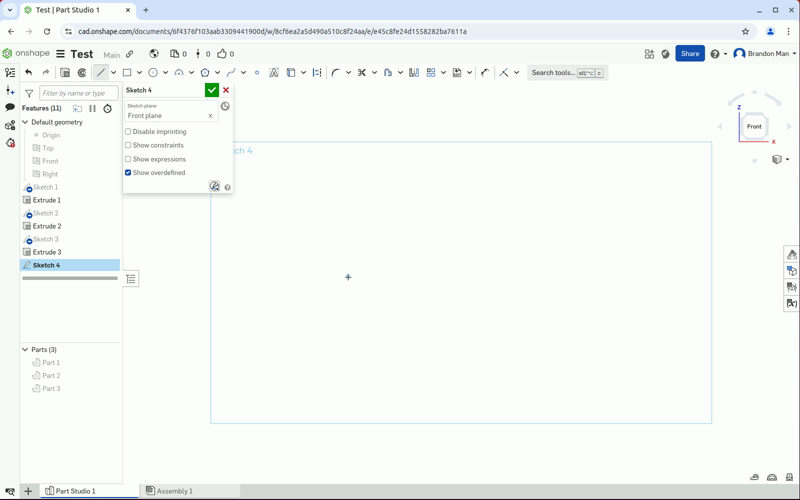
key_down(shift)
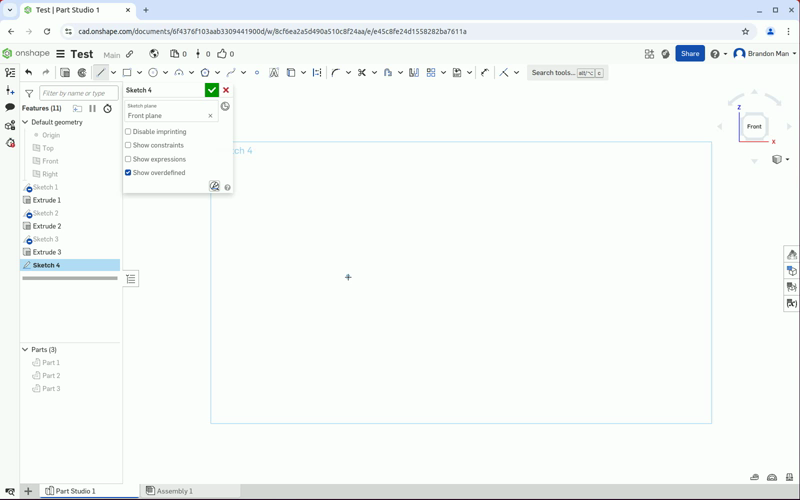
mouse_move(378, 276)
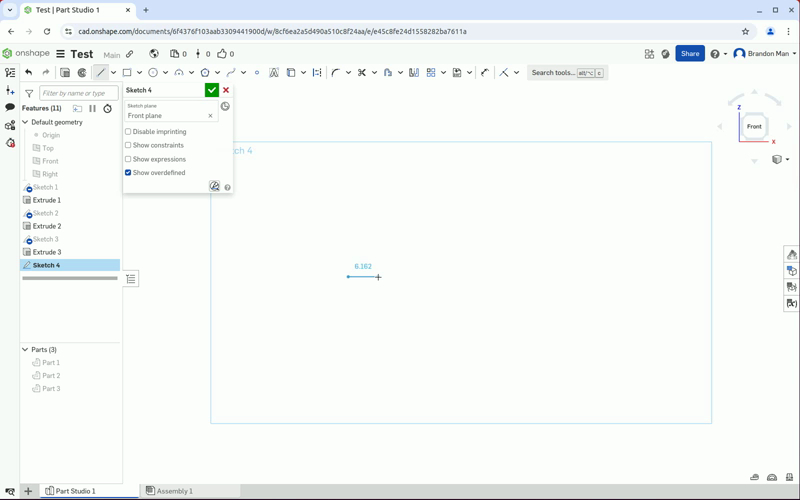
mouse_move(367, 281)
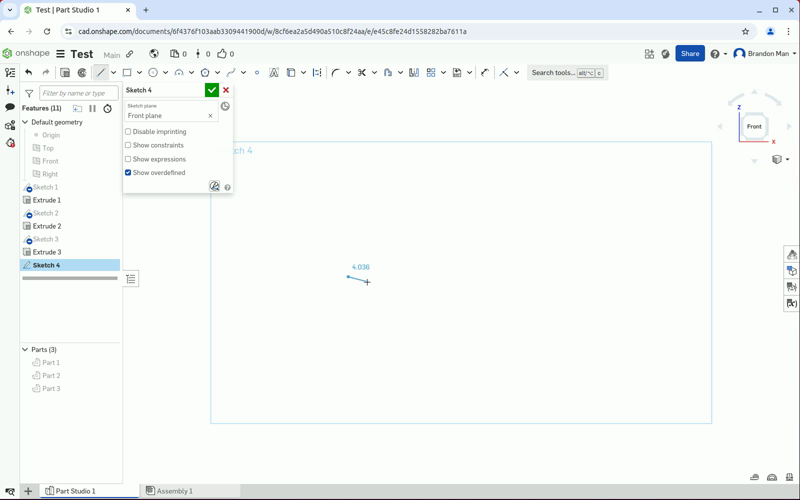
click(367, 281)
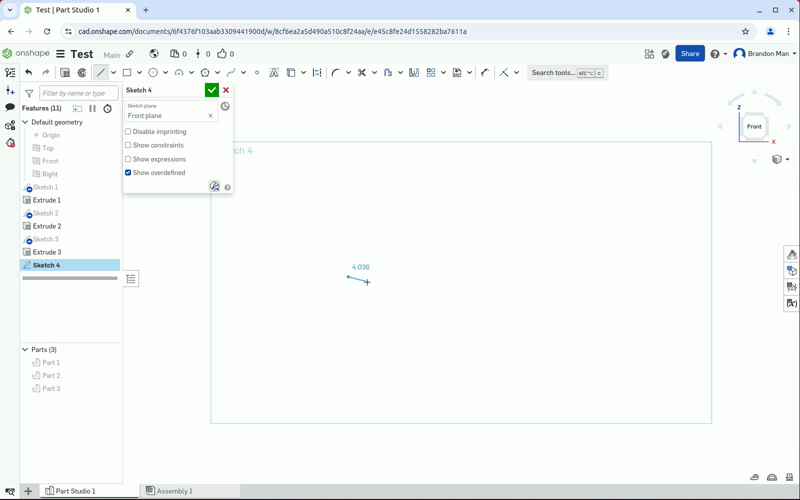
key_up(shift)
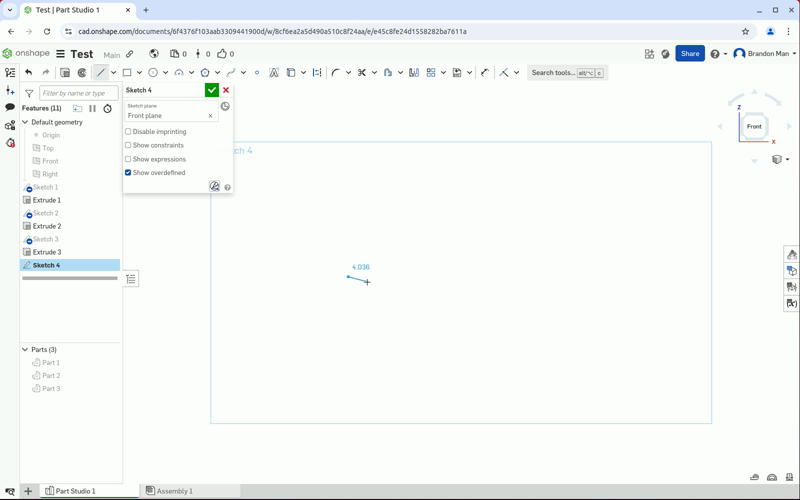
key(esc)
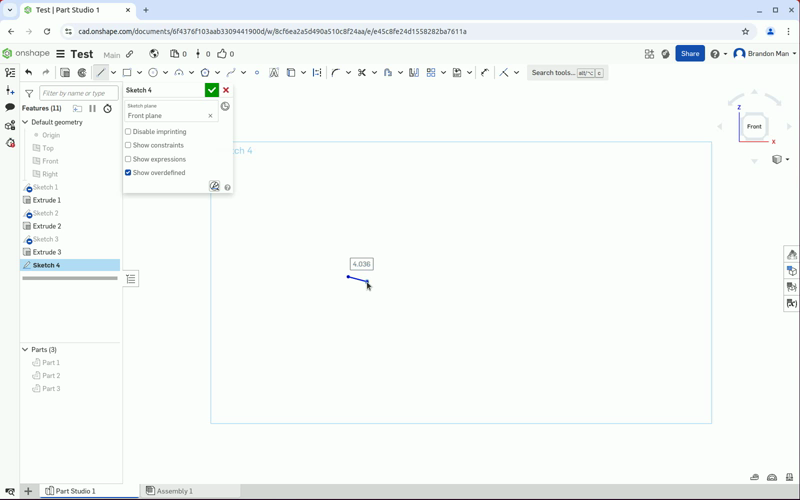
key(a)
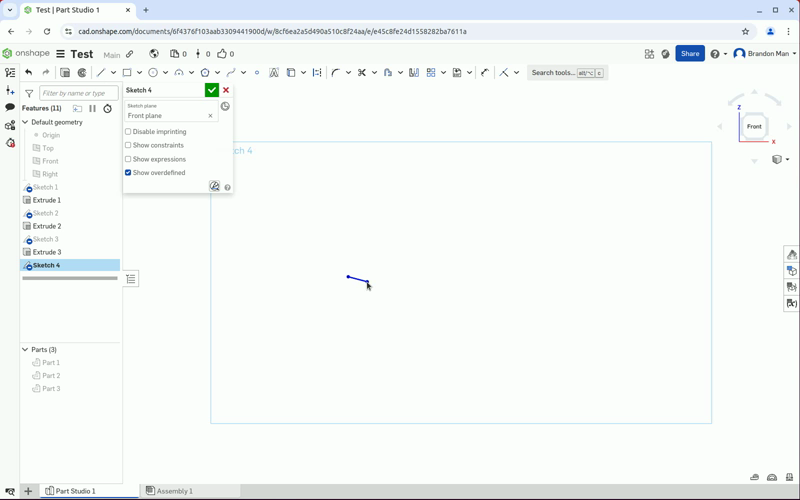
mouse_move(367, 281)
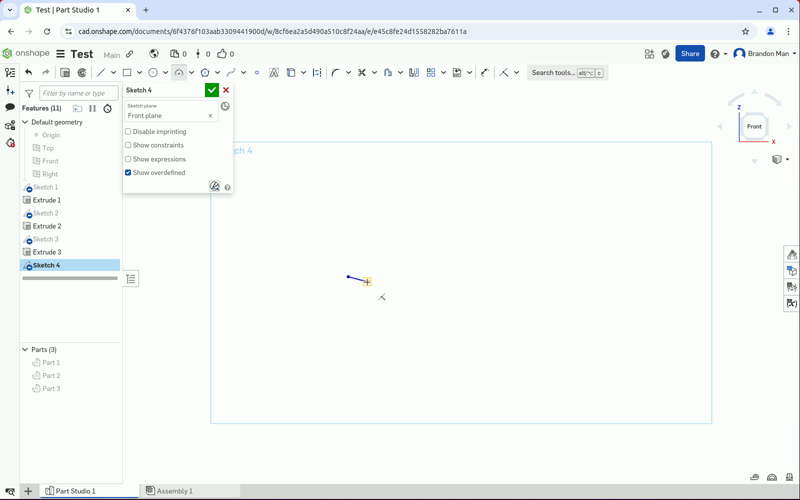
click(367, 281)
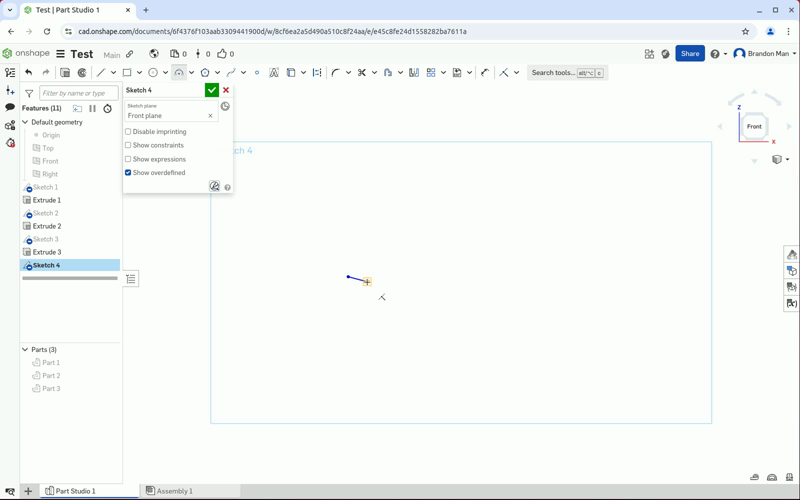
key_down(shift)
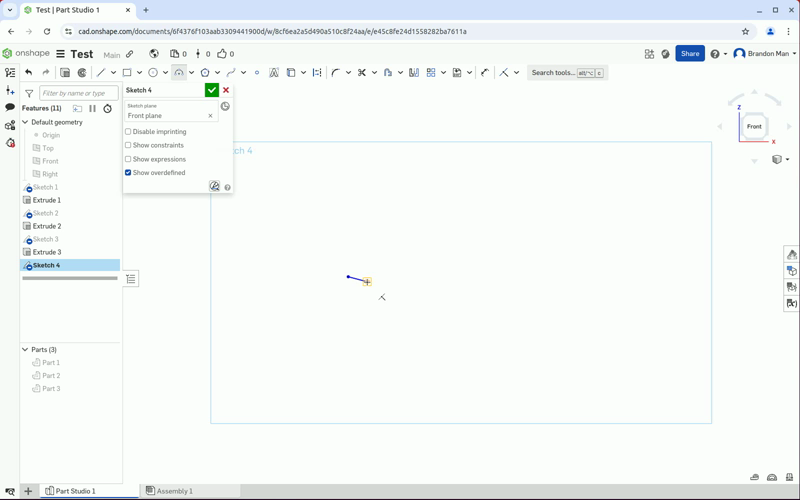
mouse_move(460, 277)
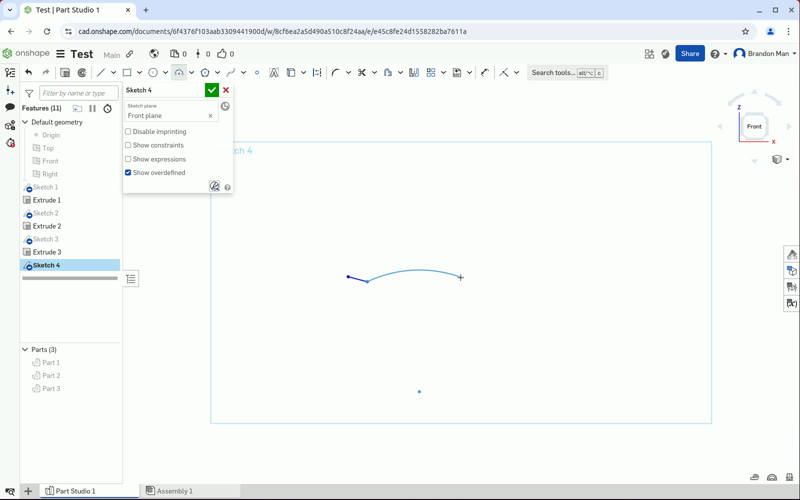
click(460, 277)
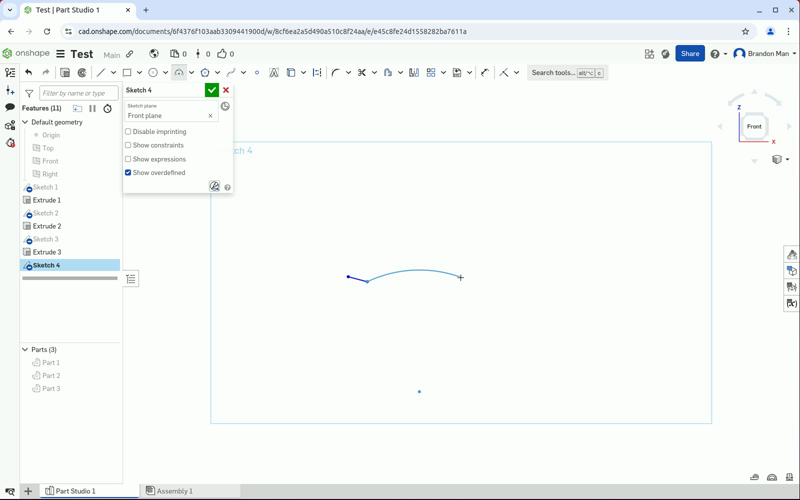
mouse_move(413, 278)
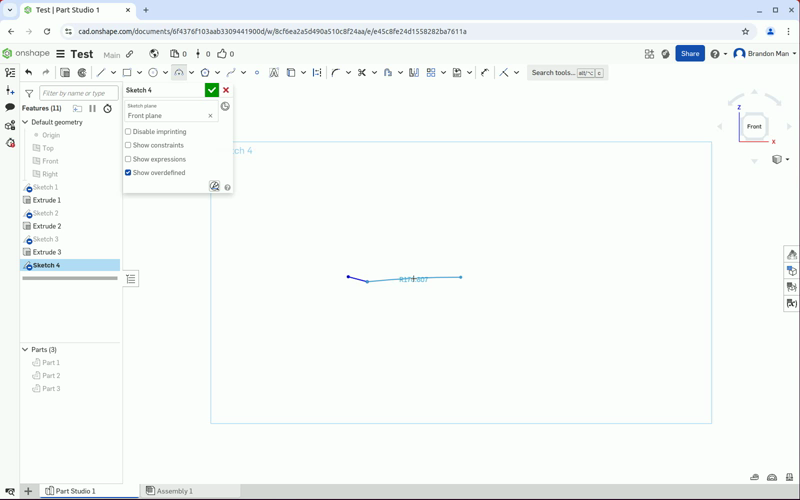
click(413, 278)
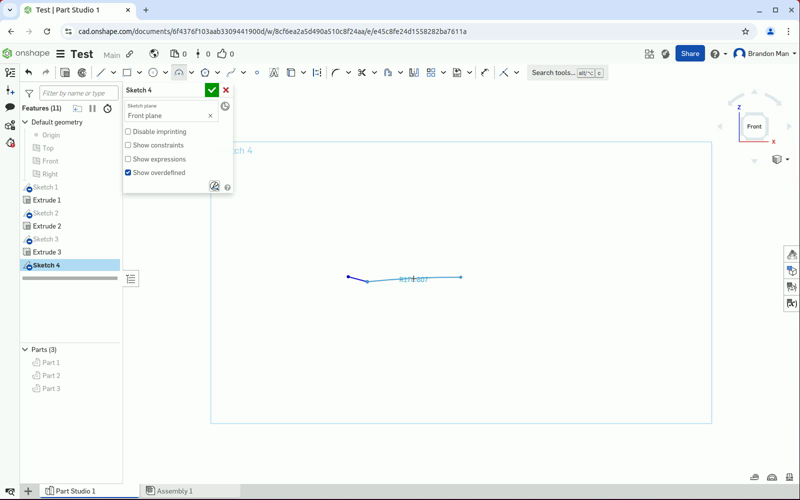
key_up(shift)
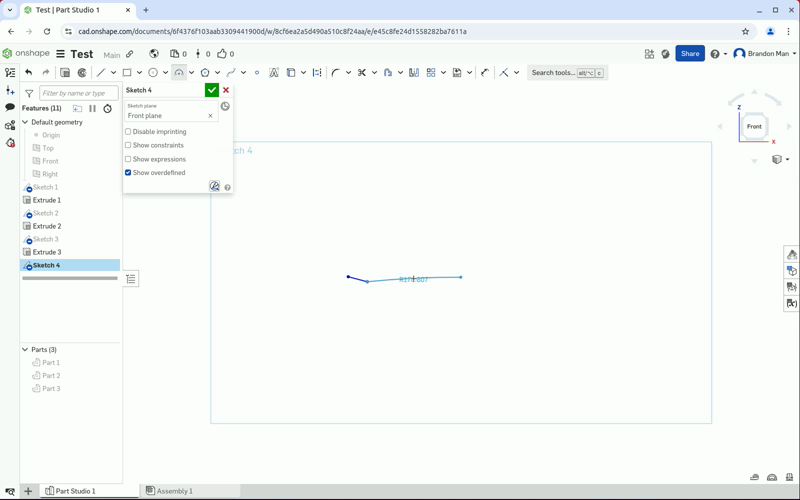
key(esc)
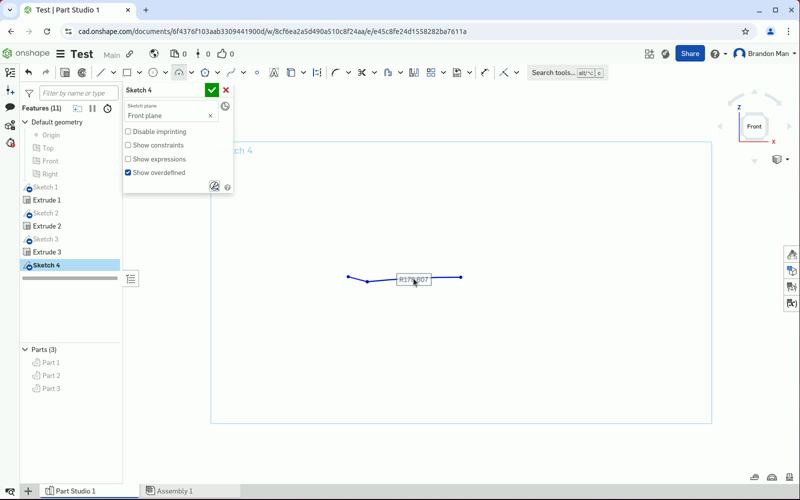
key(l)
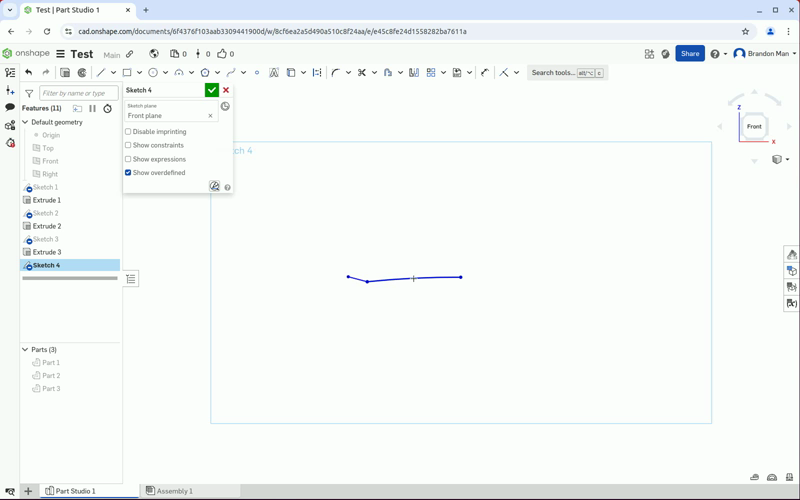
mouse_move(460, 277)
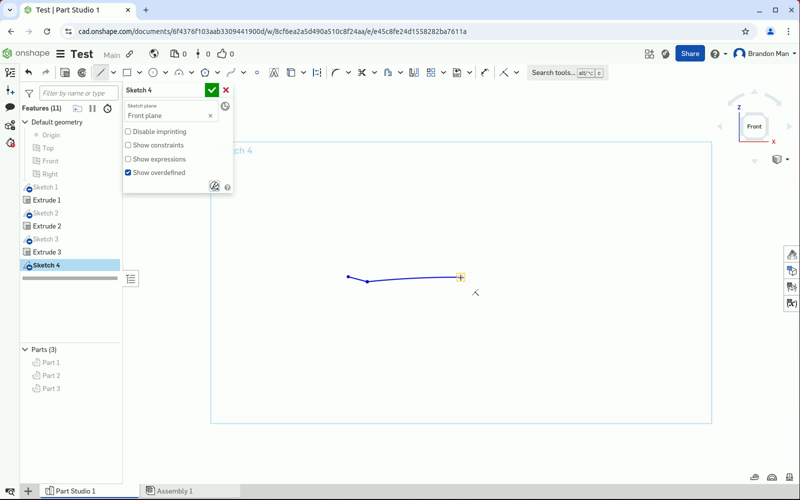
click(460, 277)
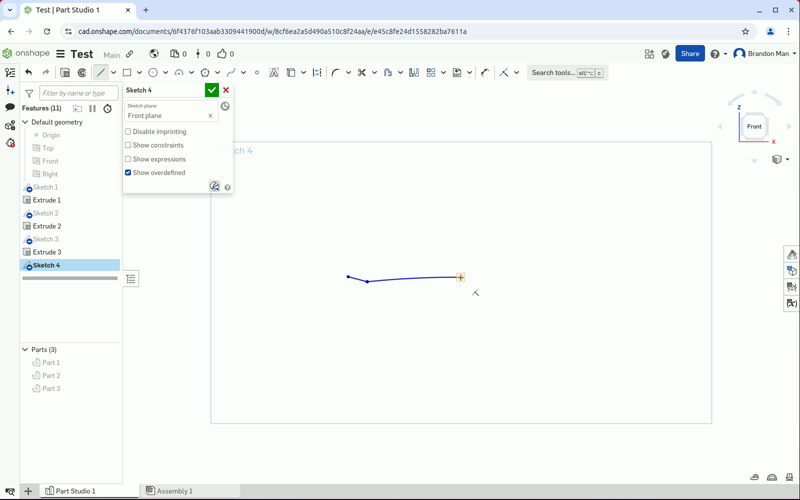
key_down(shift)
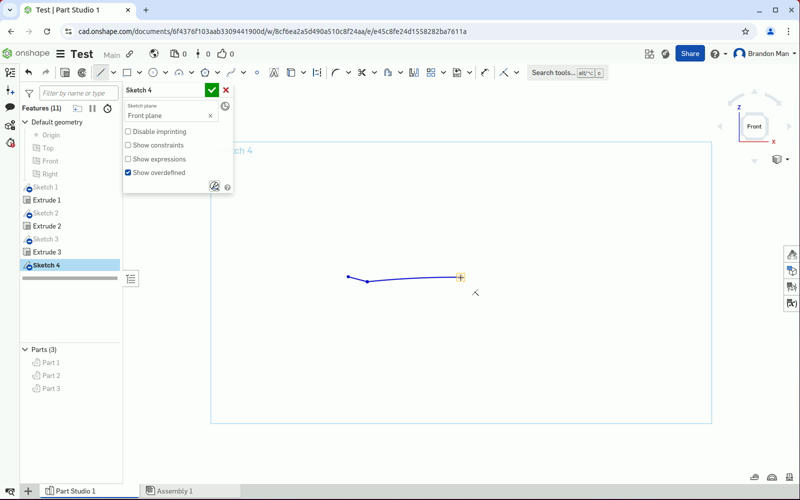
mouse_move(348, 276)
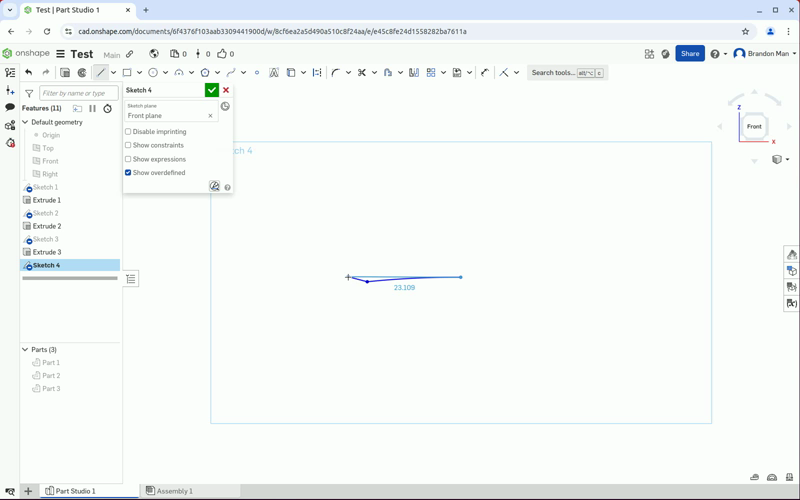
key_up(shift)
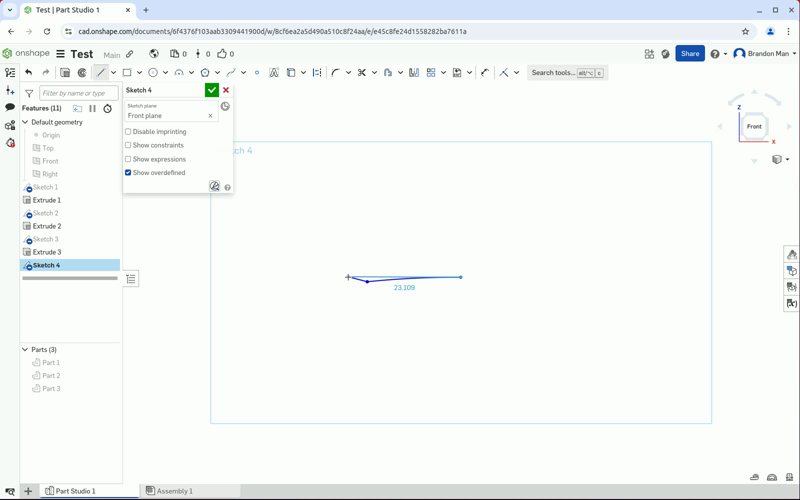
click(348, 276)
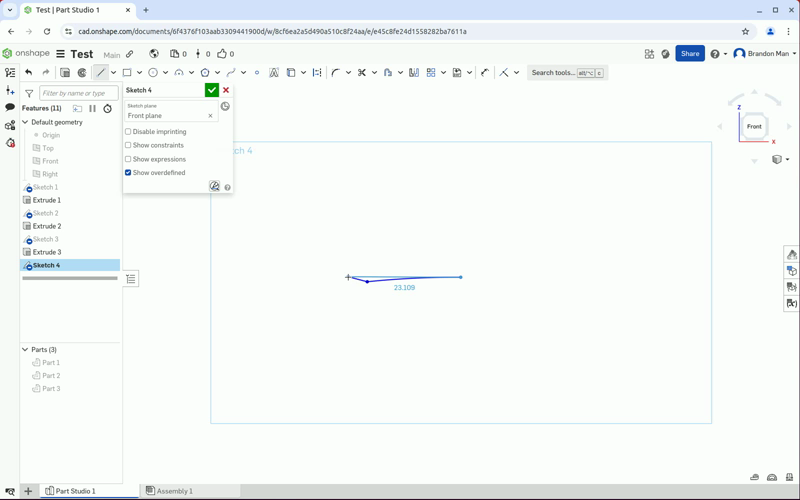
key(esc)
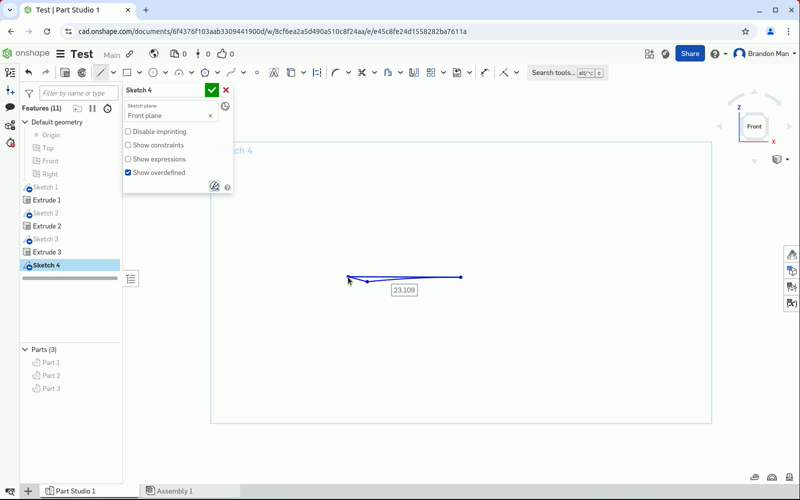
mouse_move(372, 279)
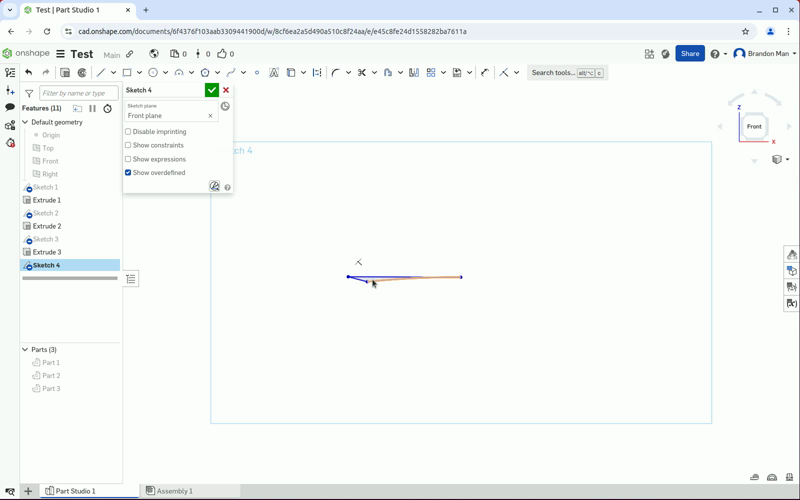
scroll(6)
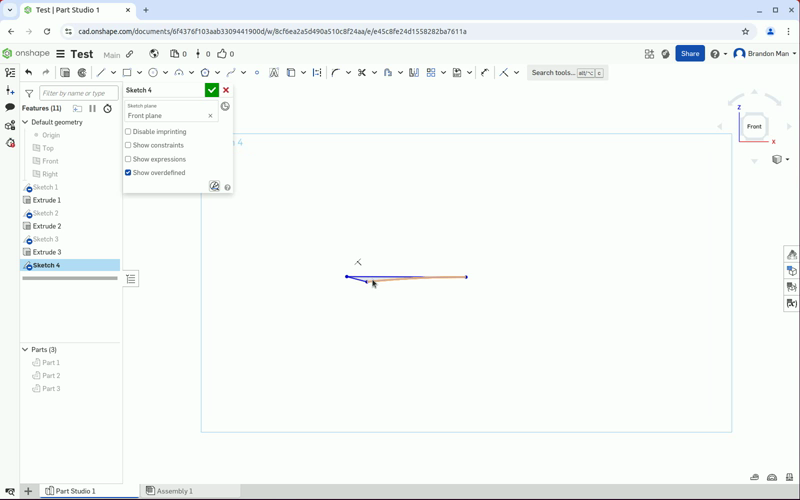
scroll(6)
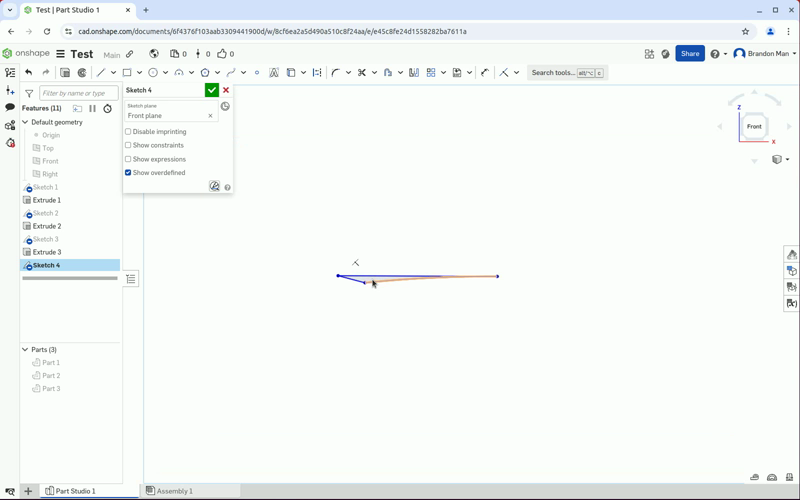
scroll(6)
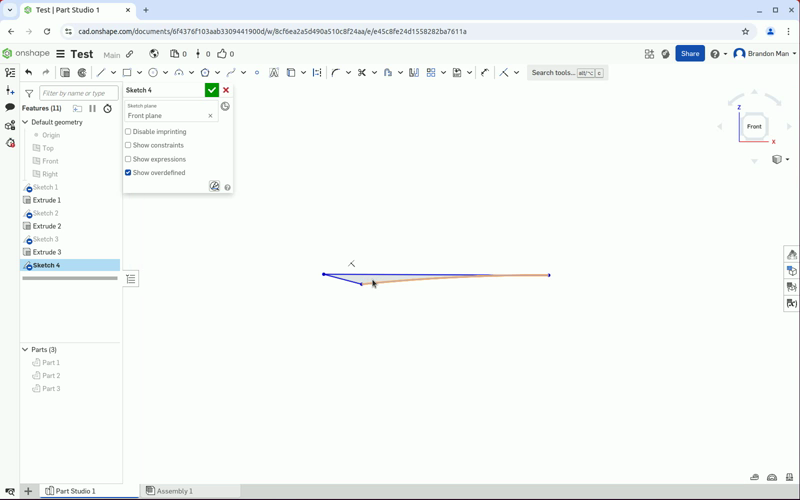
scroll(6)
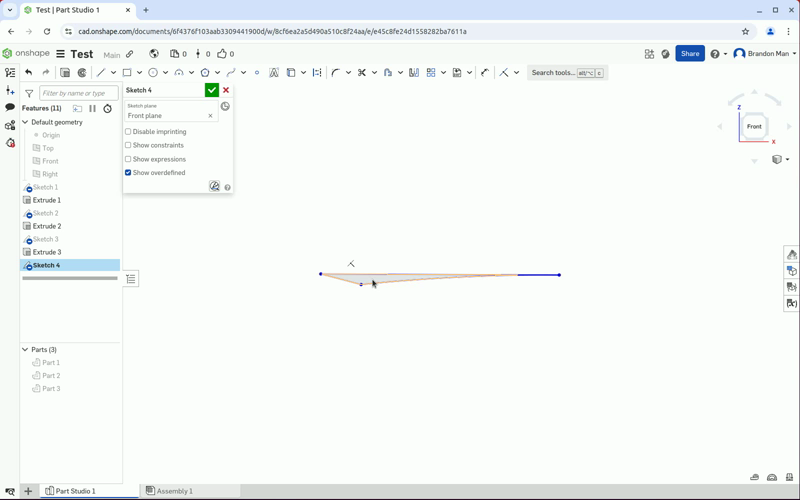
scroll(6)
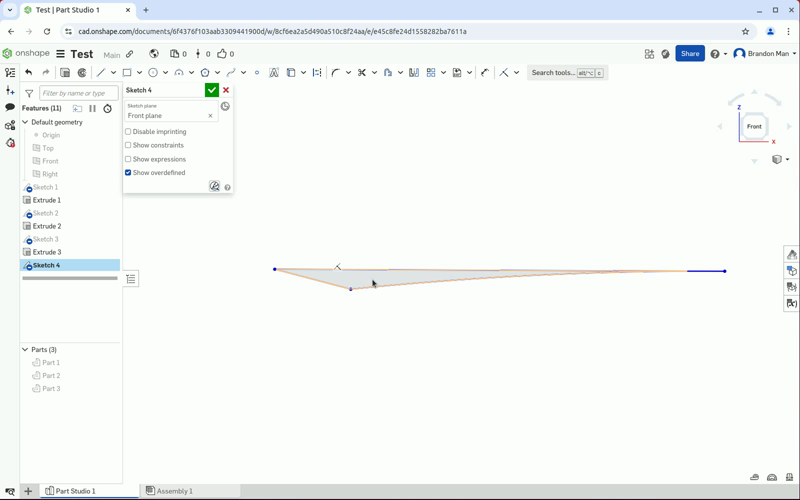
scroll(6)
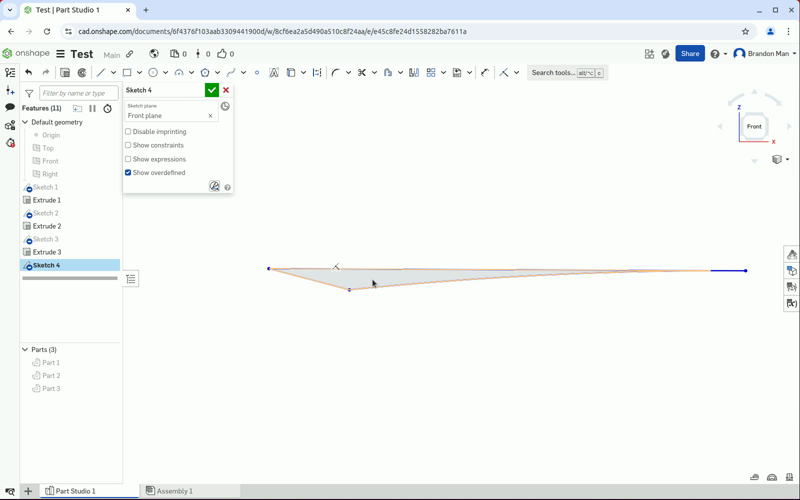
scroll(6)
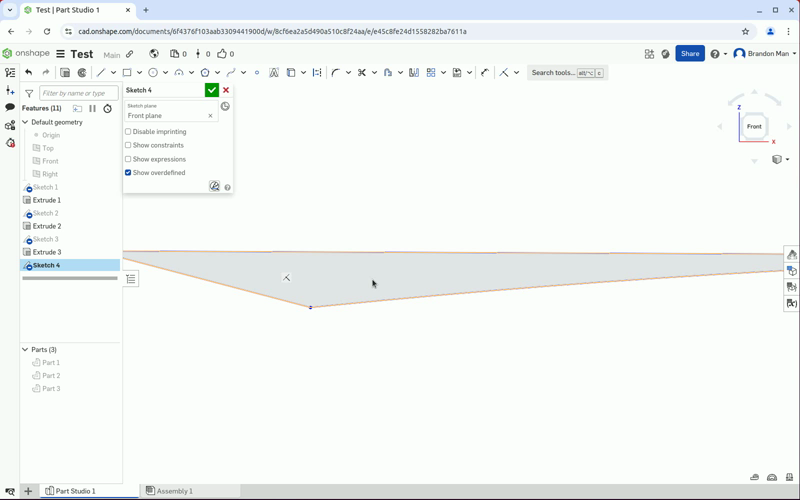
click(372, 279)
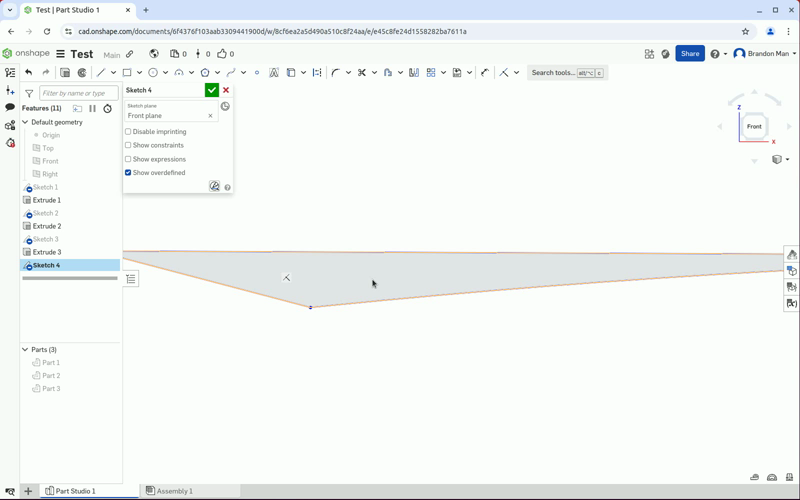
scroll(-6)
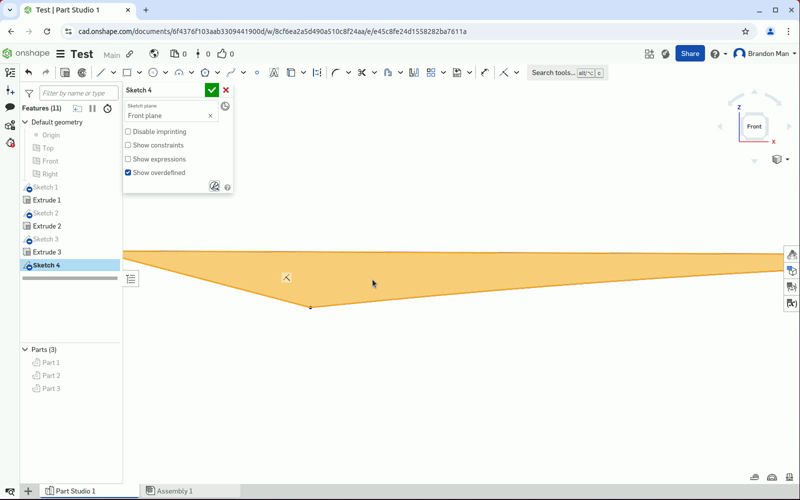
scroll(-6)
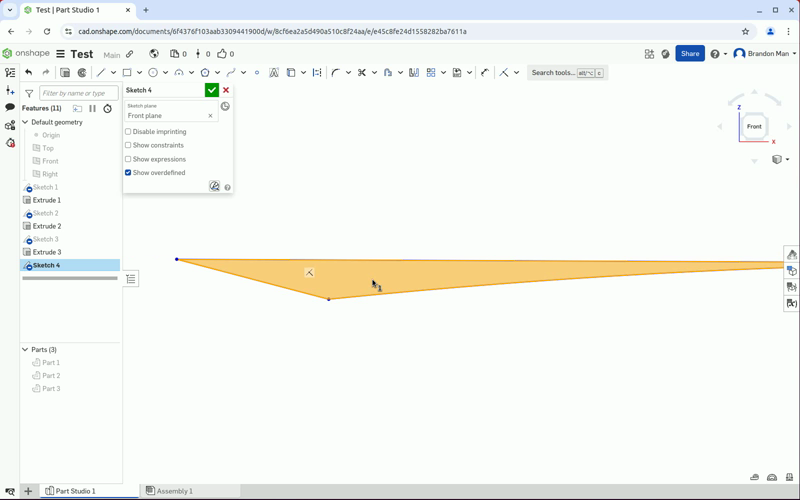
scroll(-6)
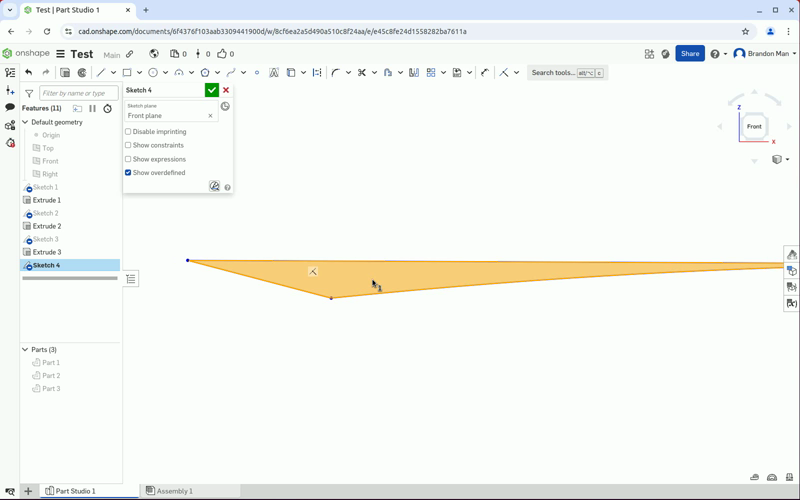
scroll(-6)
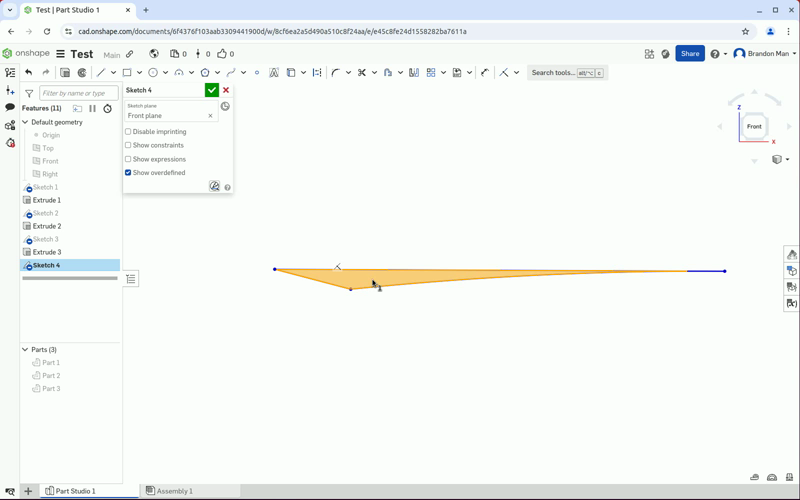
scroll(-6)
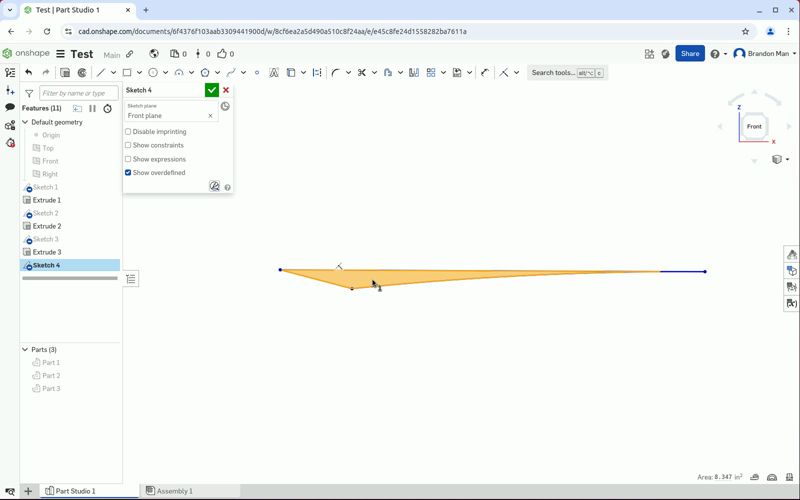
scroll(-6)
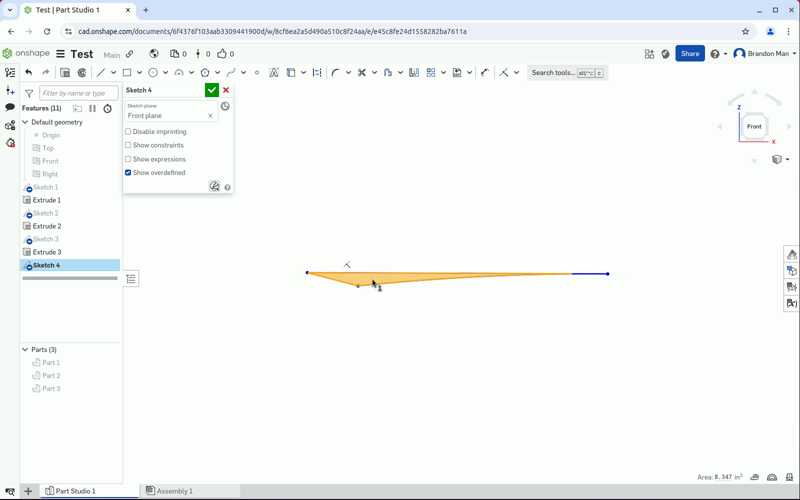
scroll(-6)
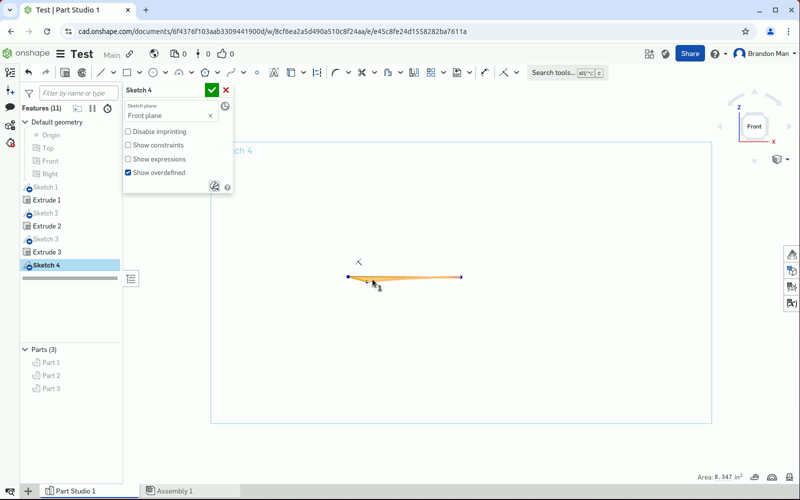
mouse_move(73, 352)
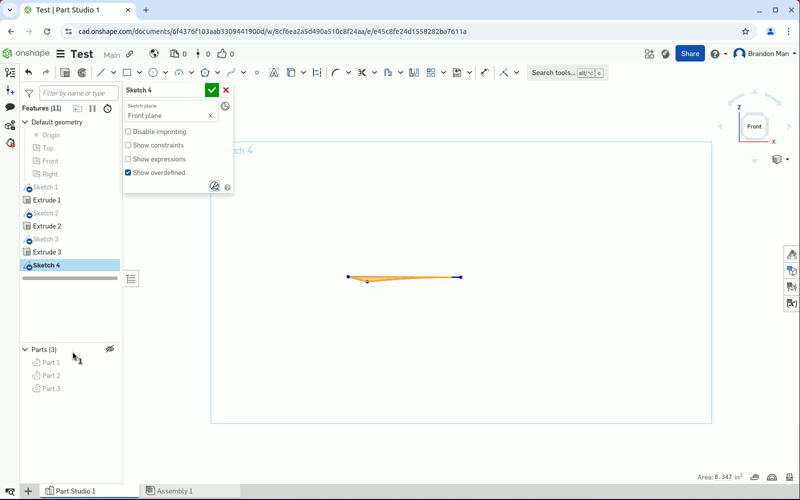
key(shift+y)
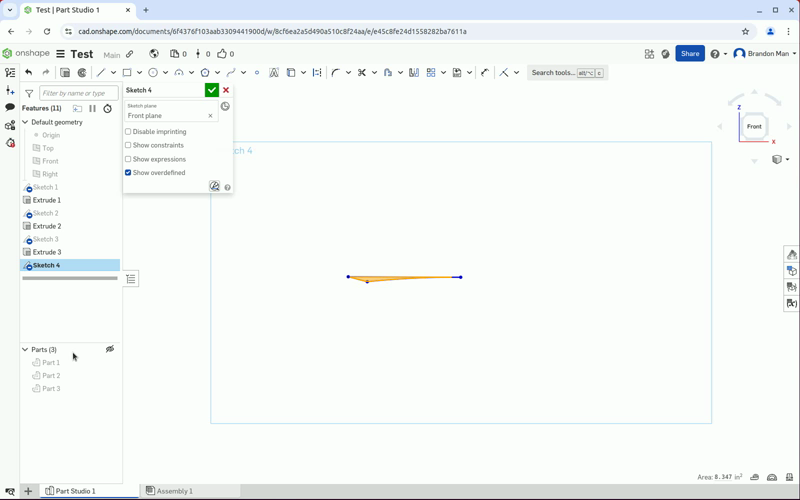
key(shift+e)
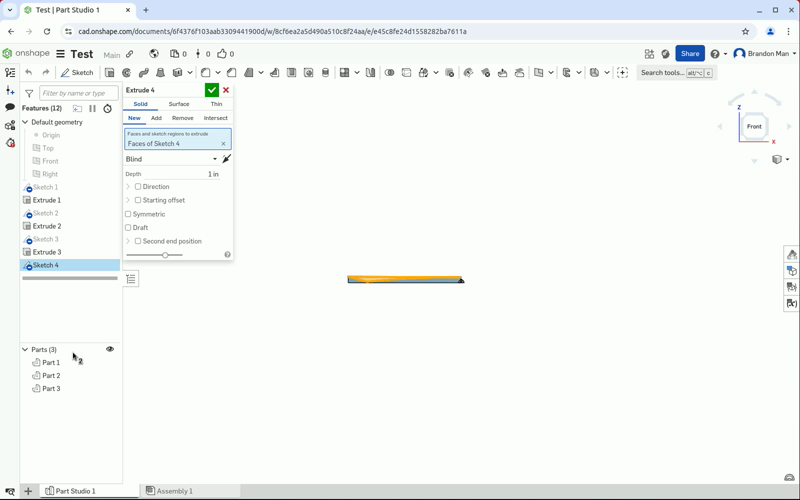
mouse_move(143, 106)
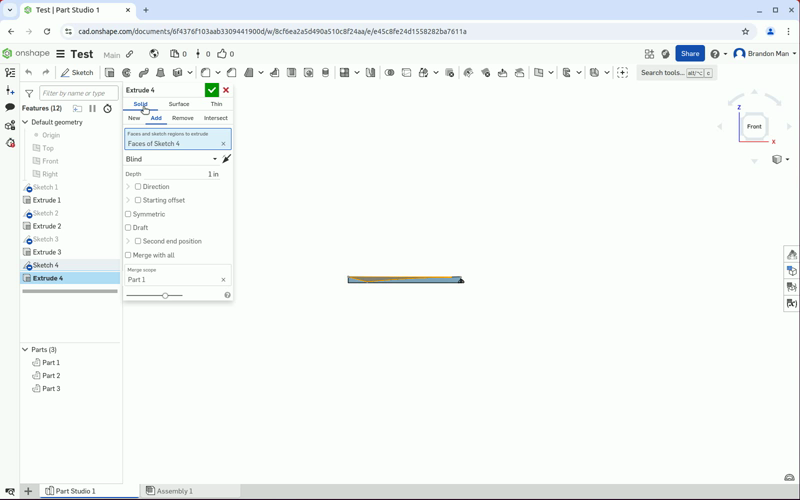
click(143, 106)
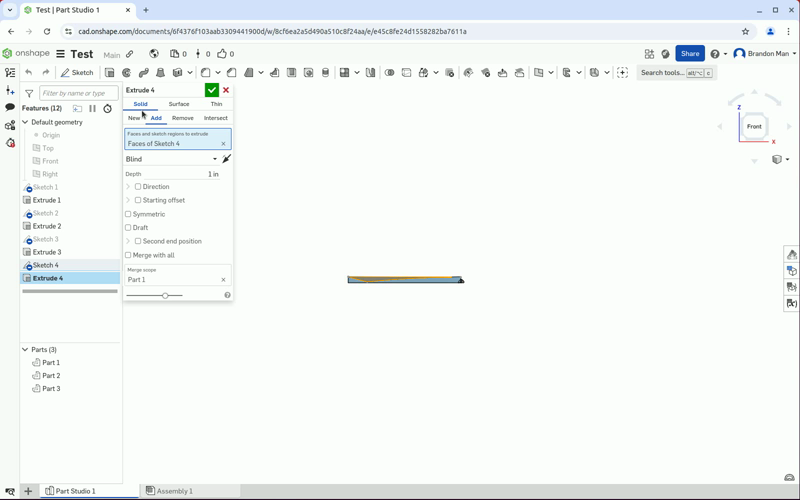
mouse_move(137, 120)
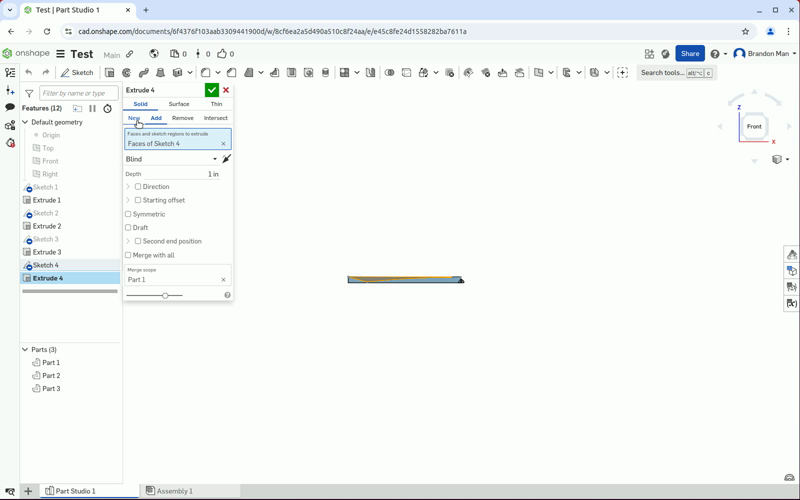
click(137, 120)
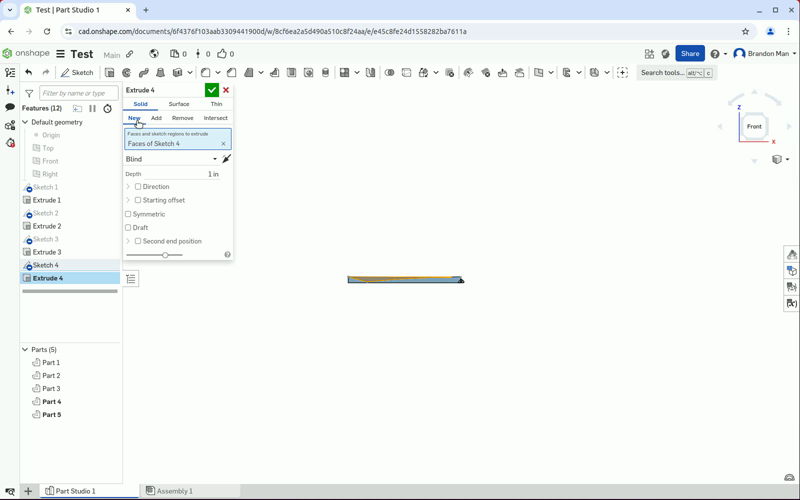
key(tab, 4)
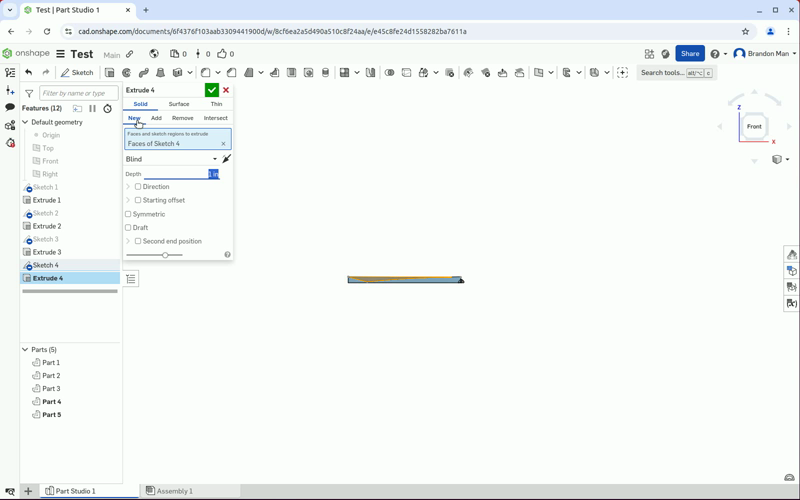
text(5.055)
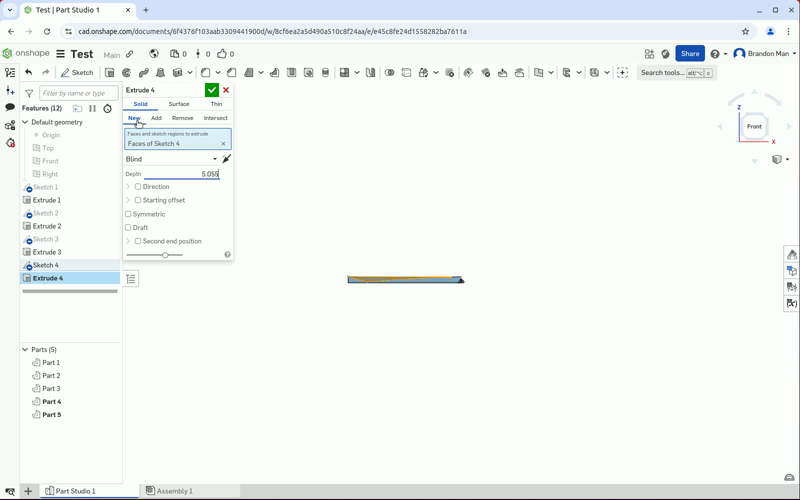
key(tab, 3)
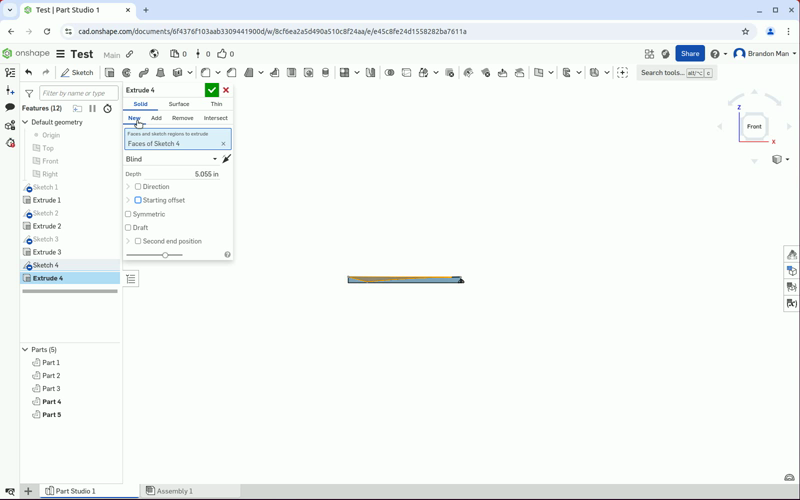
key(tab, 2)
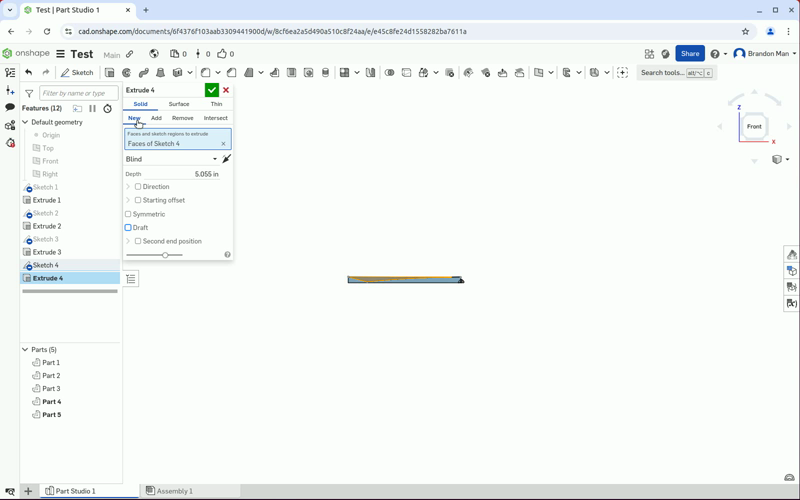
key(space)
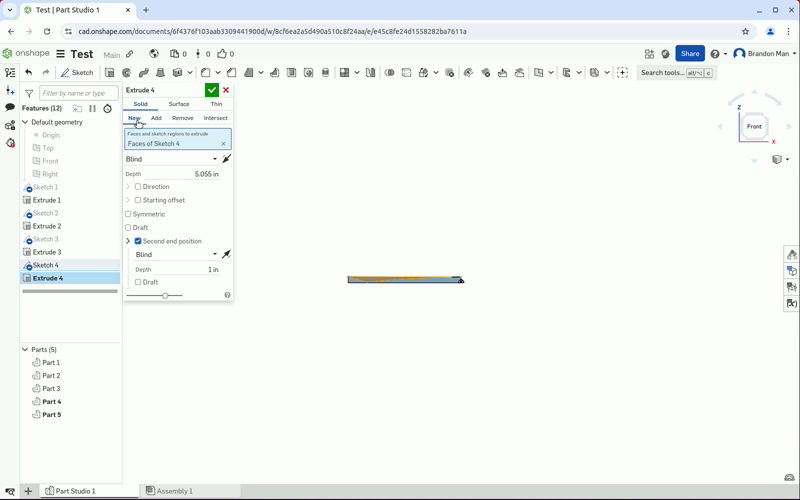
key(tab, 3)
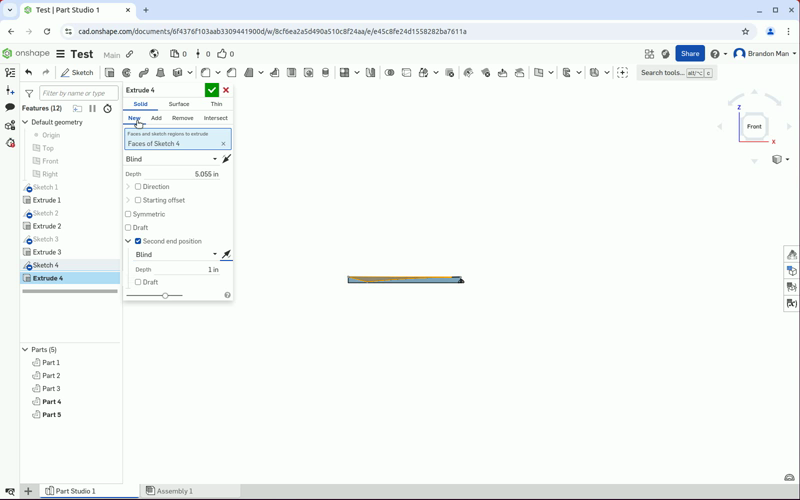
text(5.055)
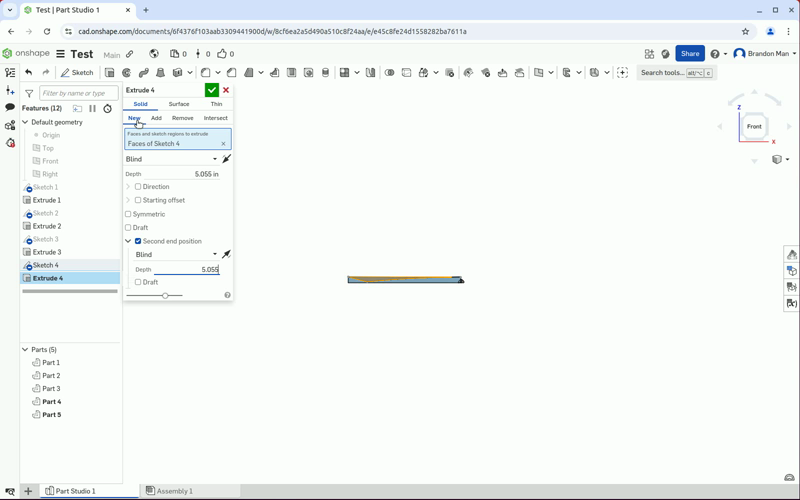
key(enter)
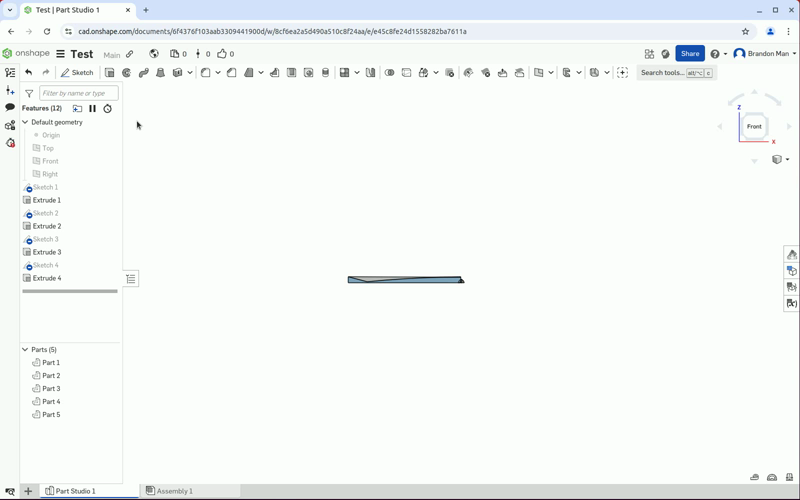
key(shift+h)
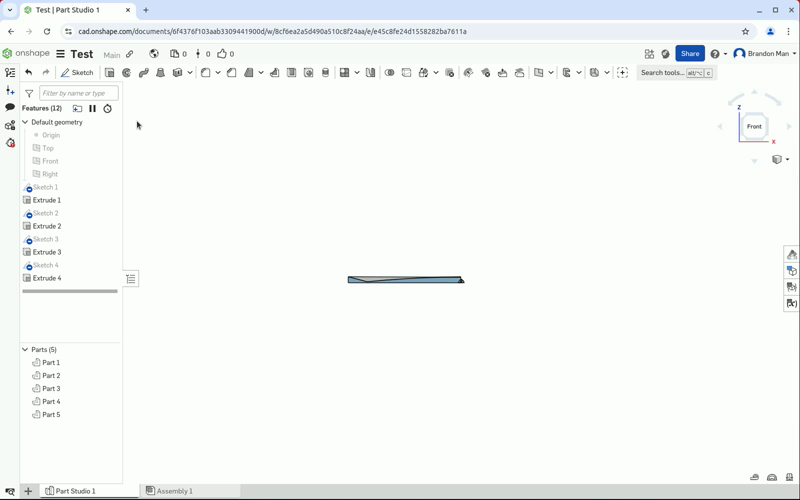
key(shift+h)
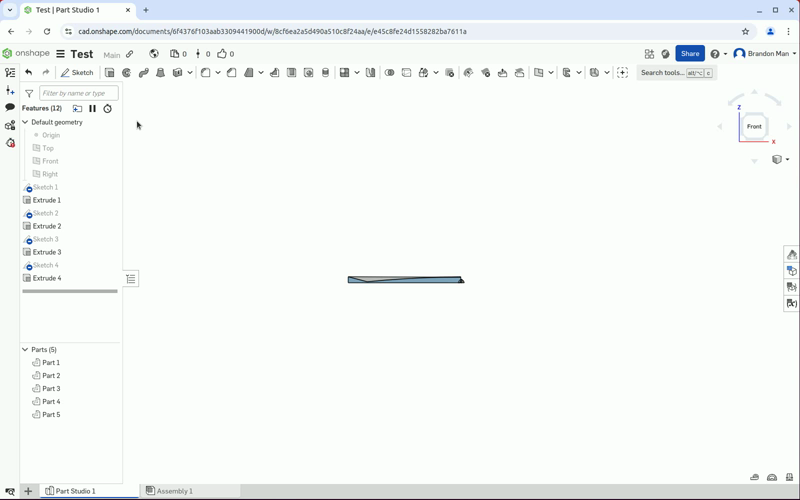
mouse_move(73, 189)
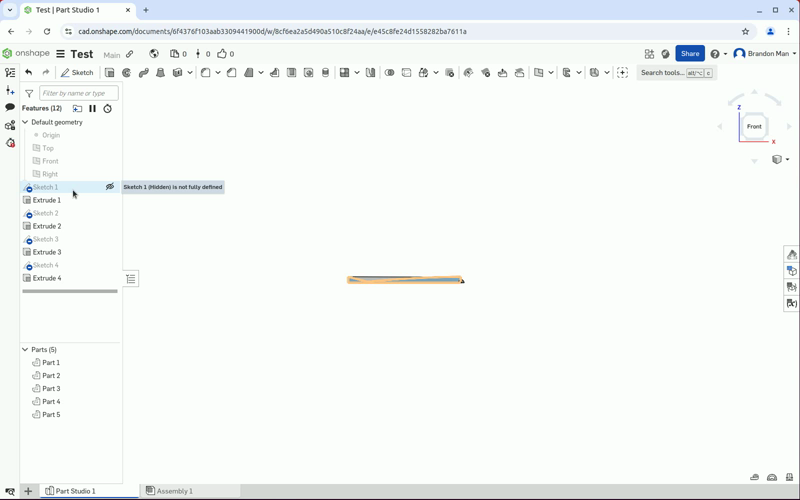
click(73, 189)
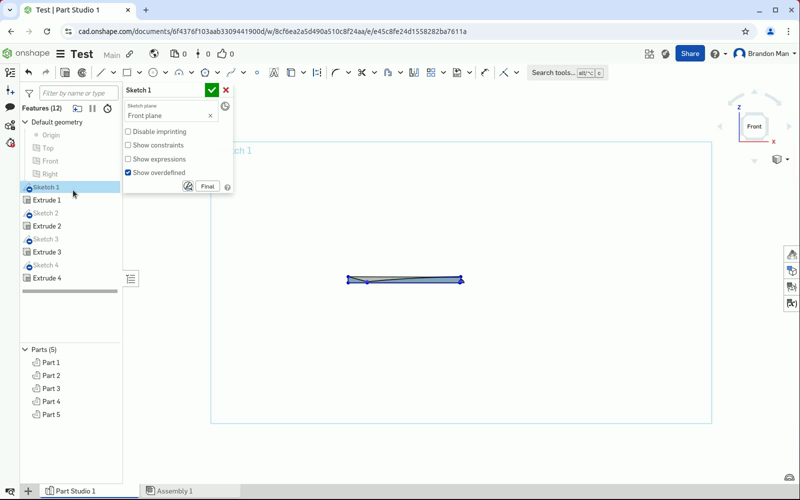
mouse_move(229, 92)
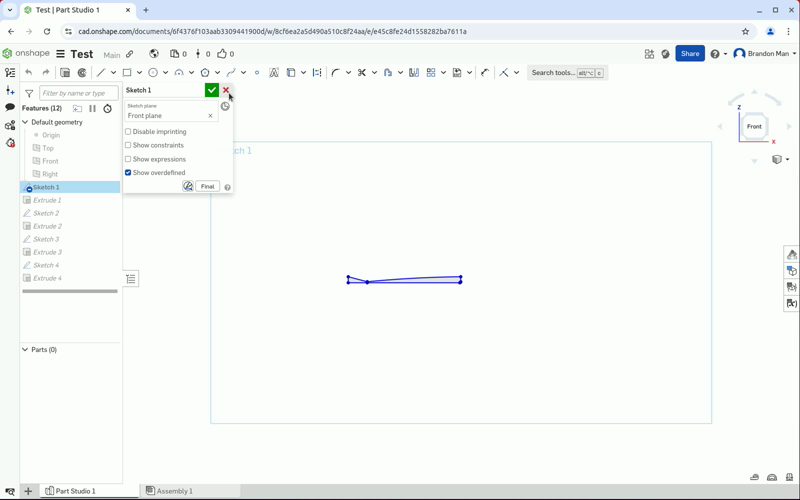
click(229, 92)
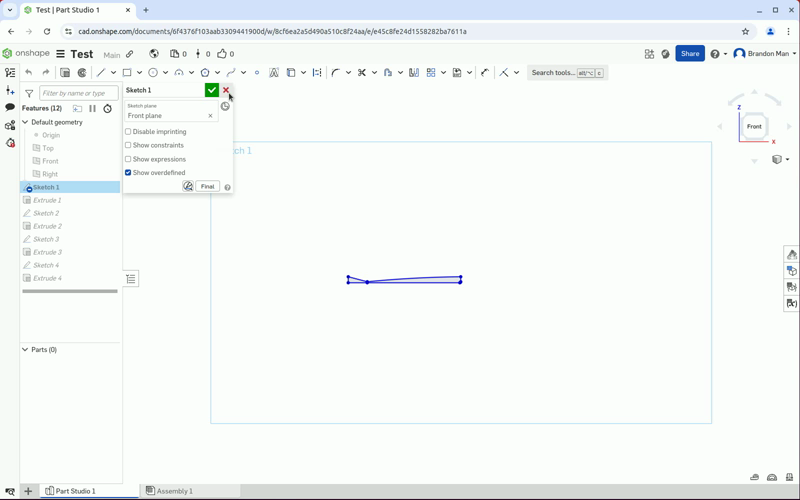
key(shift+s)
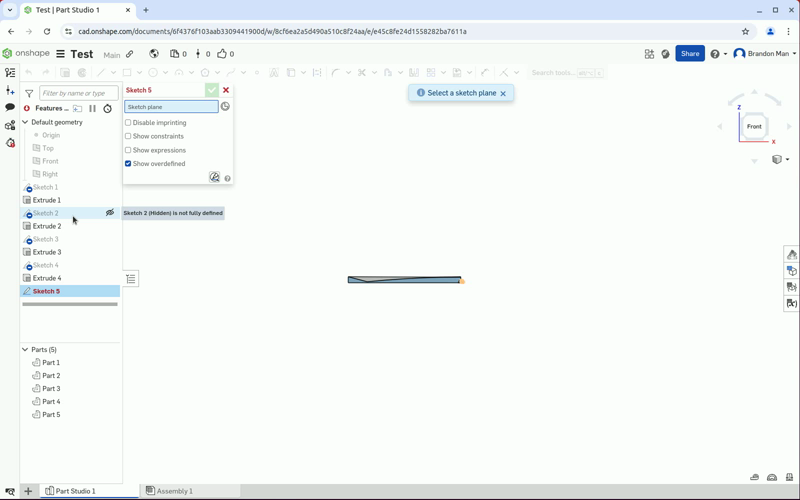
scroll(3)
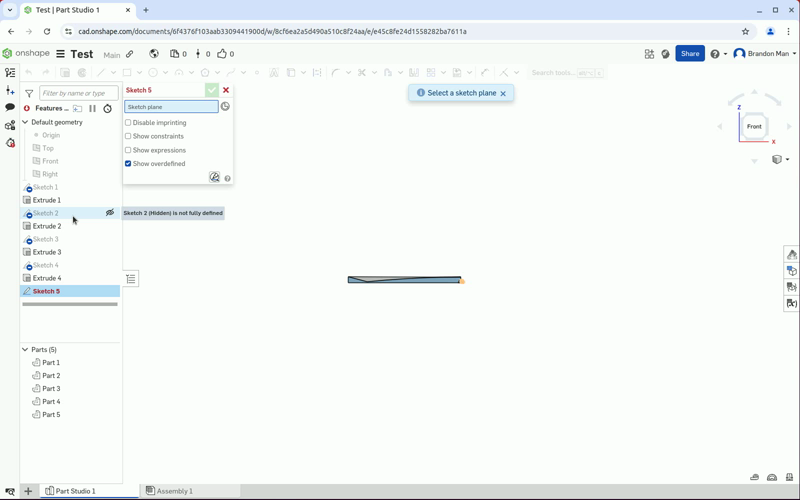
mouse_move(73, 163)
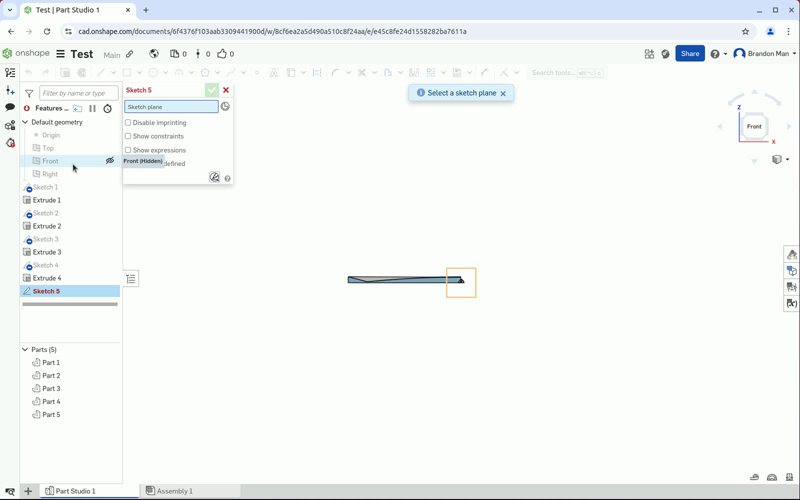
click(73, 163)
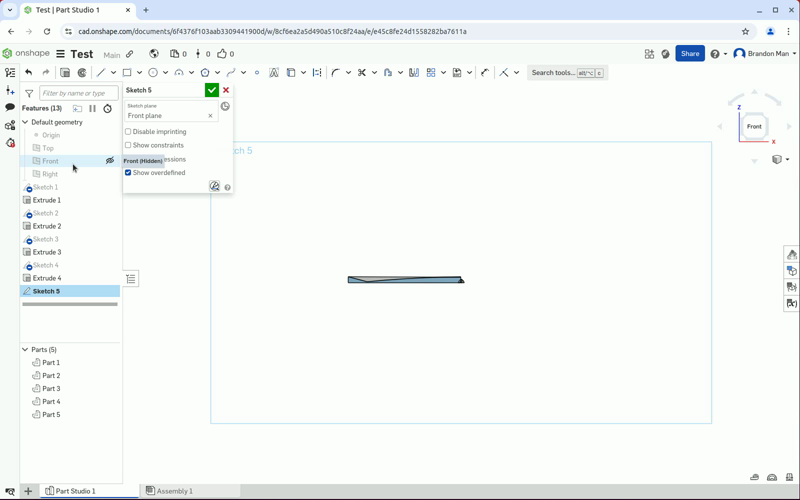
mouse_move(73, 352)
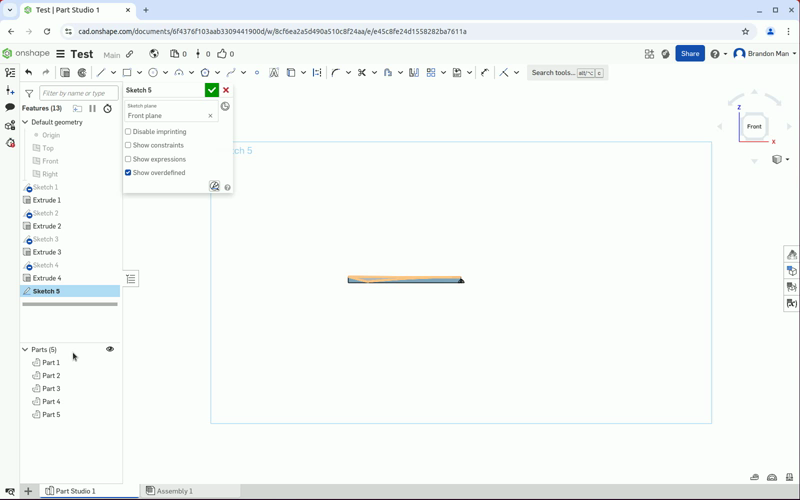
key(y)
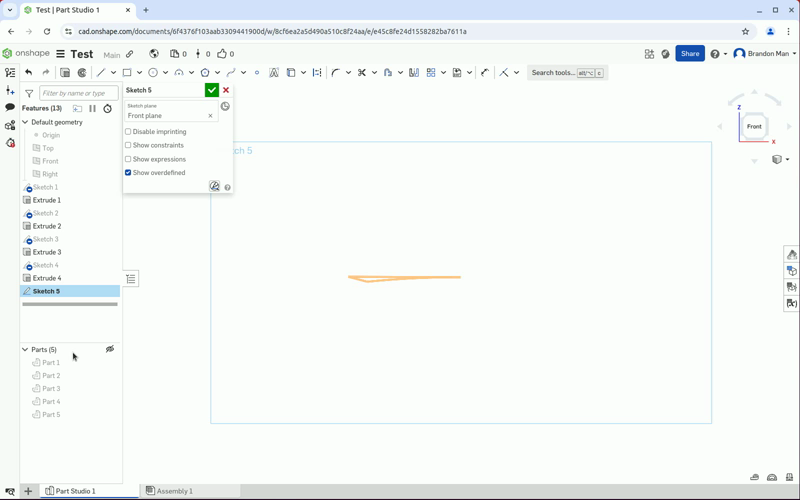
key(a)
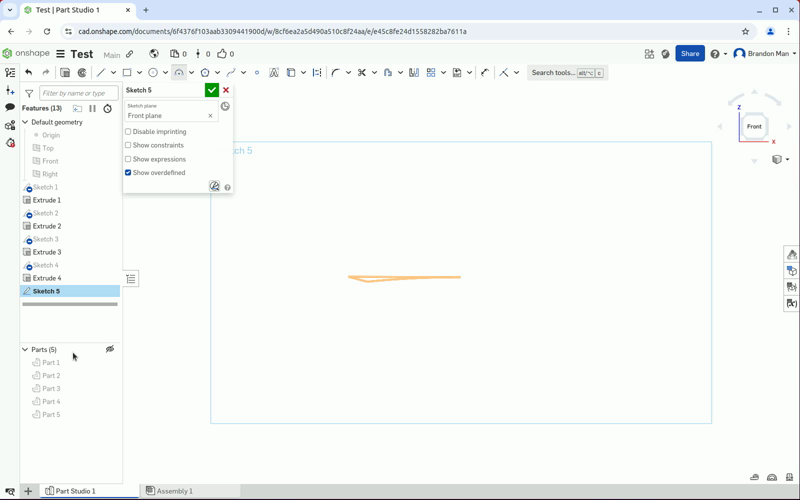
key_down(shift)
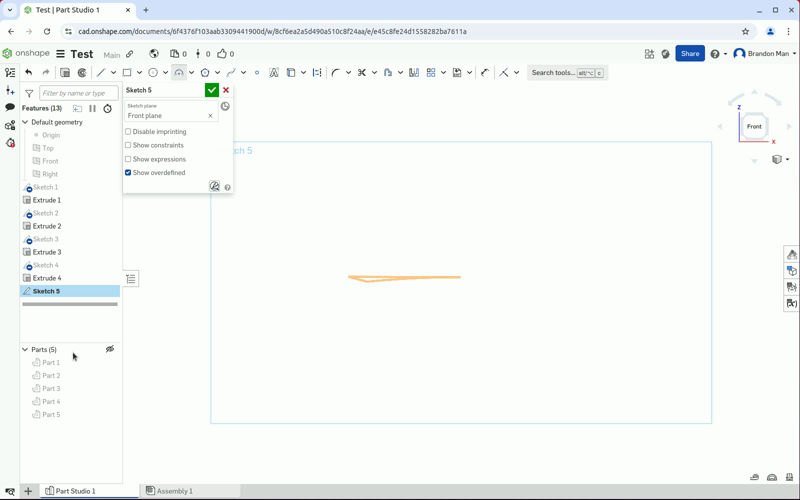
mouse_move(460, 280)
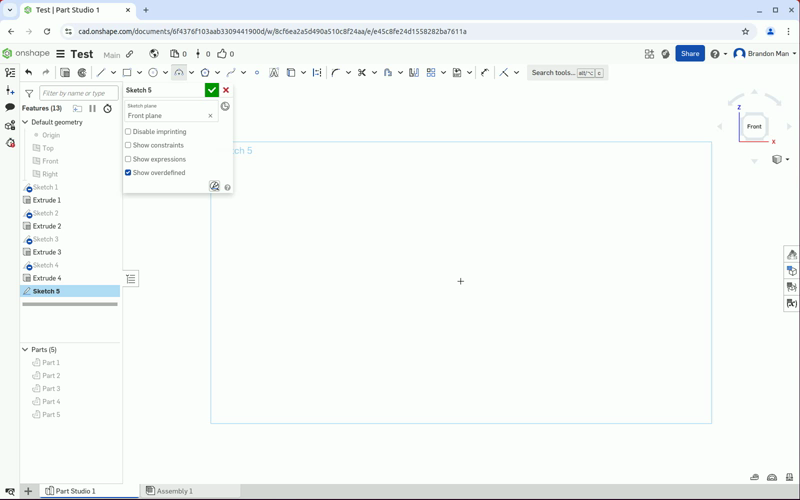
click(460, 280)
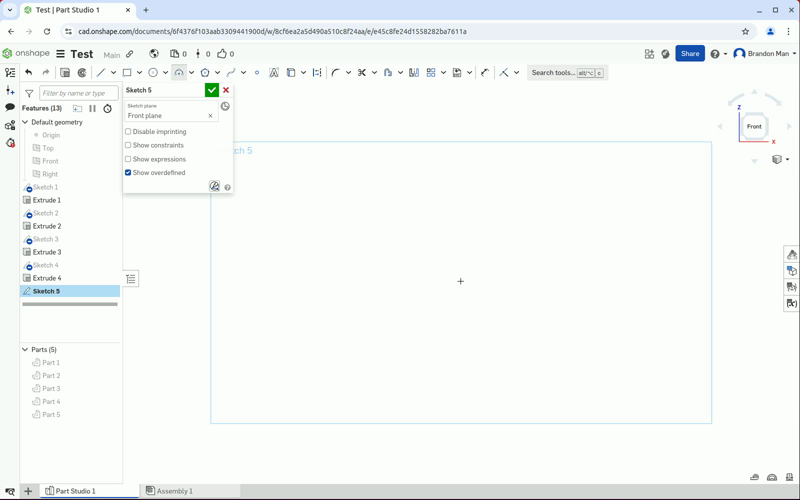
key_up(shift)
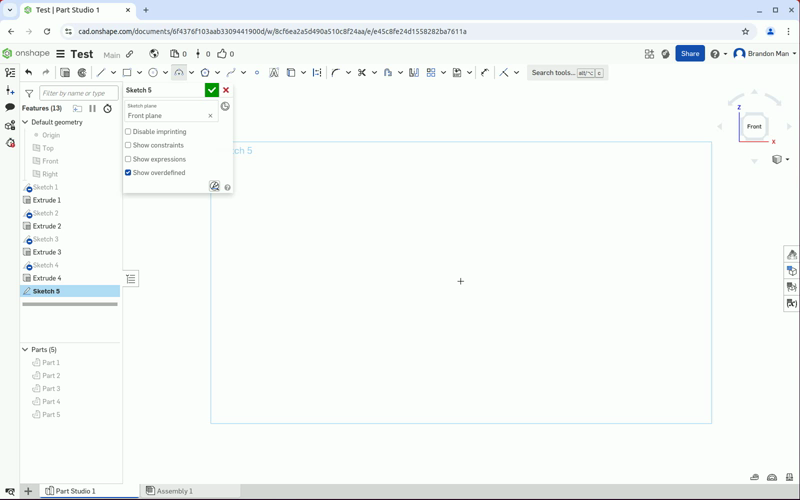
key_down(shift)
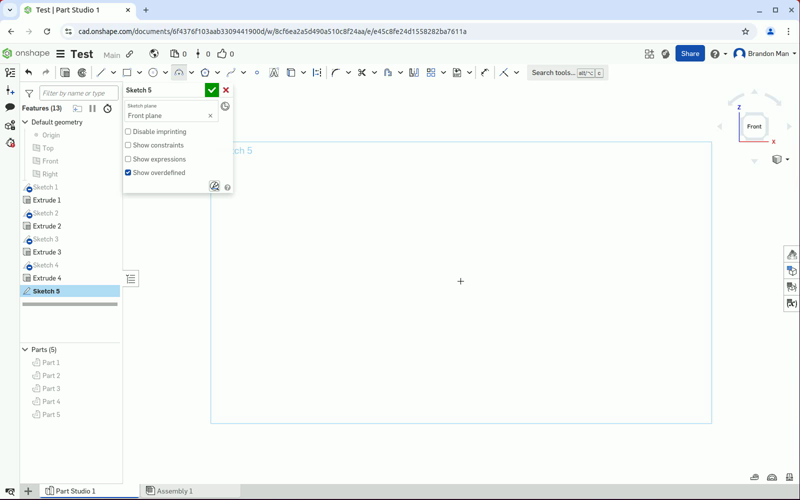
mouse_move(461, 281)
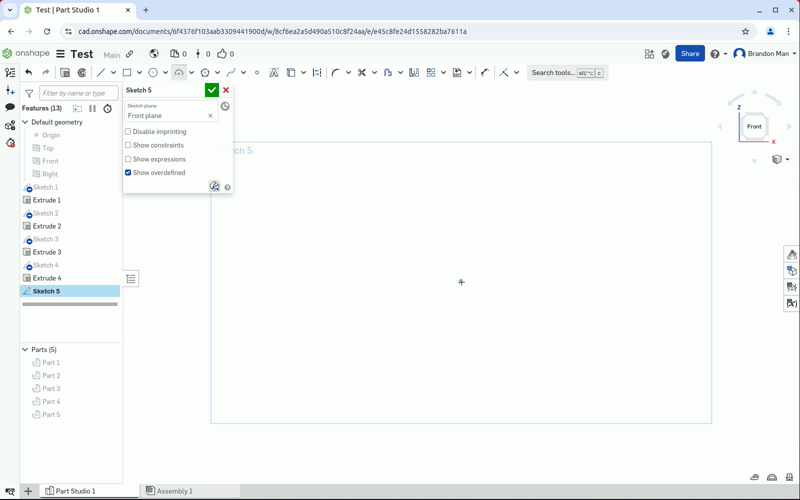
scroll(6)
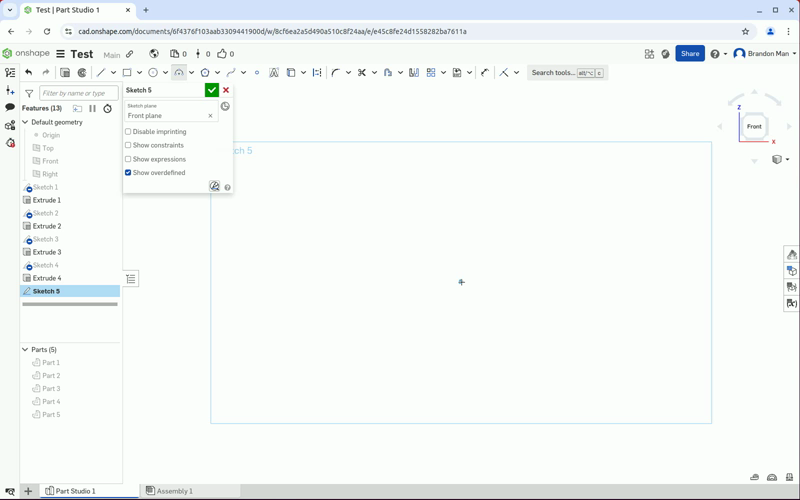
scroll(6)
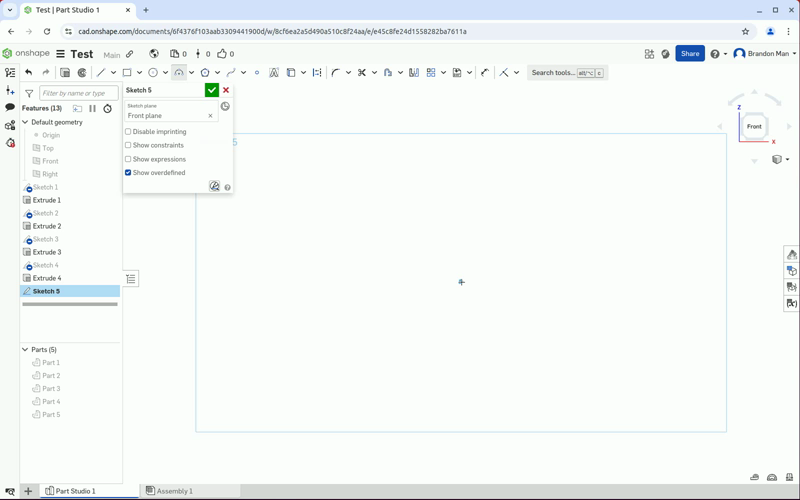
scroll(6)
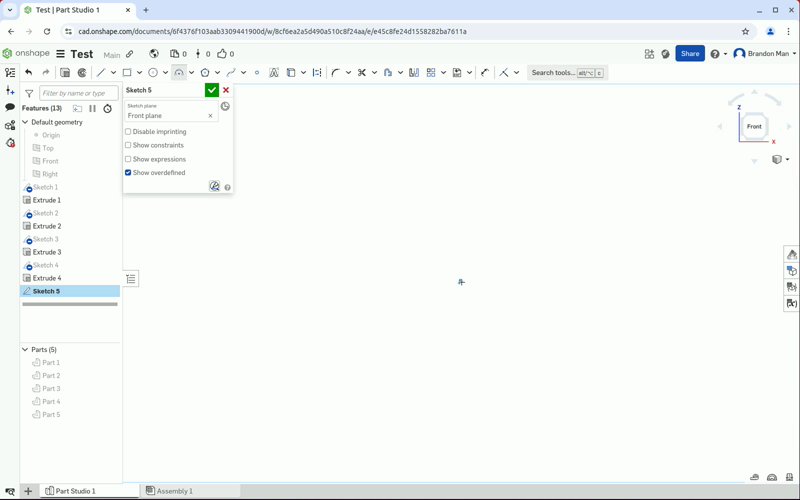
scroll(6)
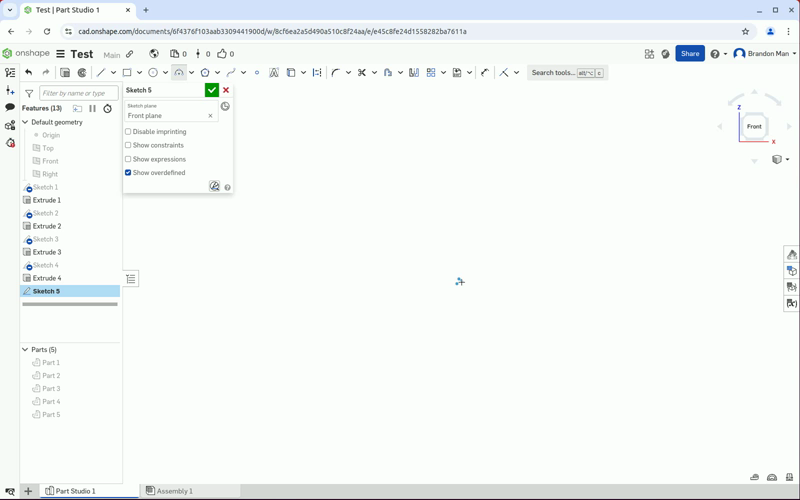
scroll(6)
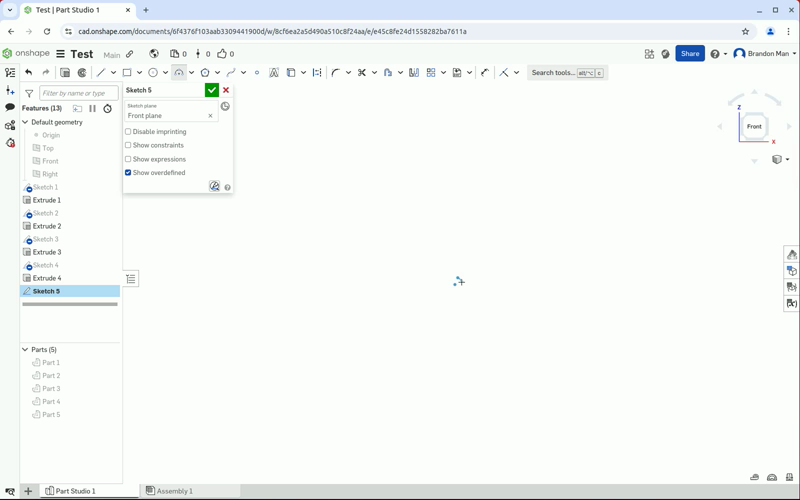
scroll(6)
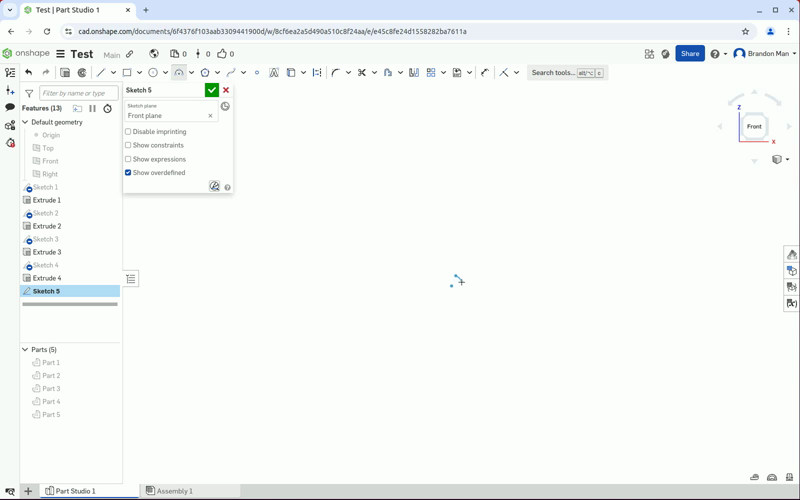
scroll(6)
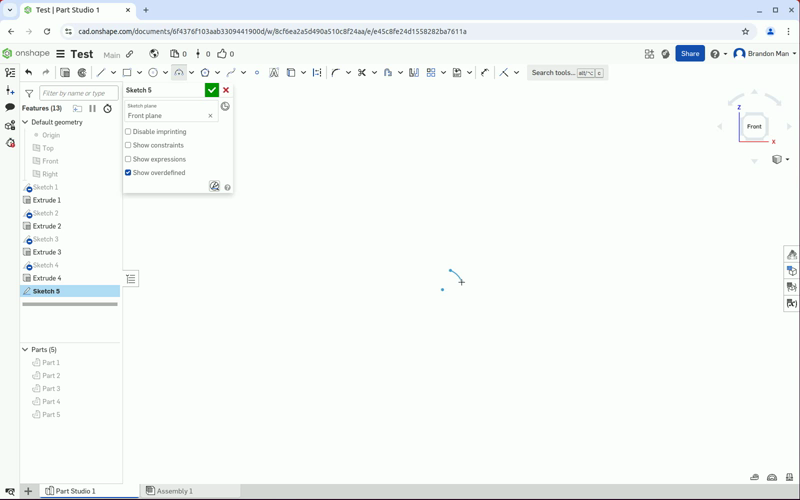
click(461, 281)
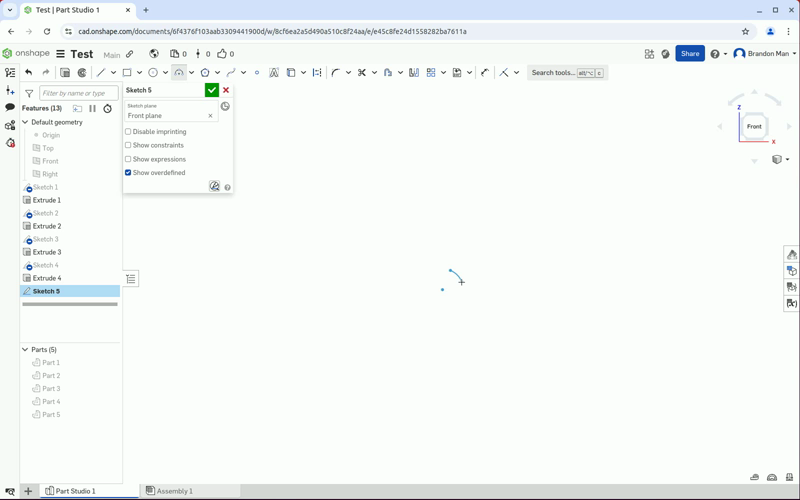
scroll(-6)
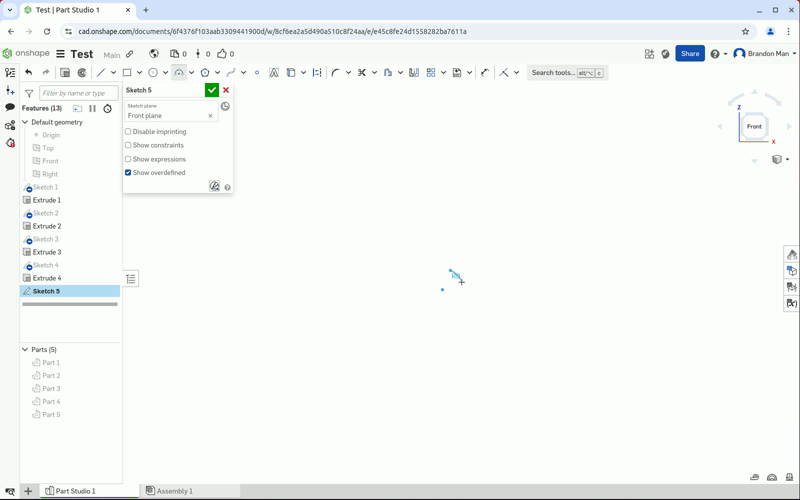
scroll(-6)
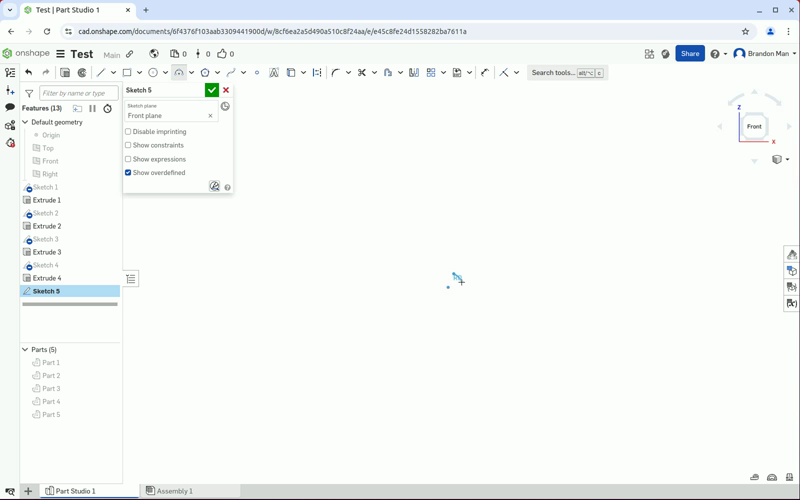
scroll(-6)
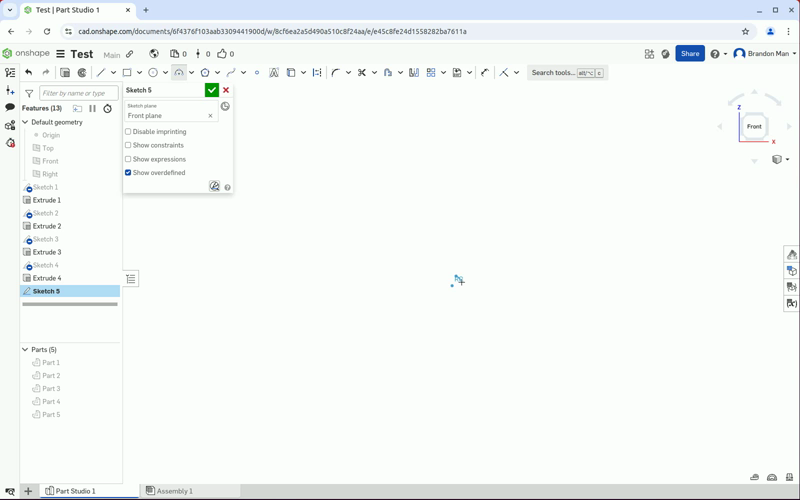
scroll(-6)
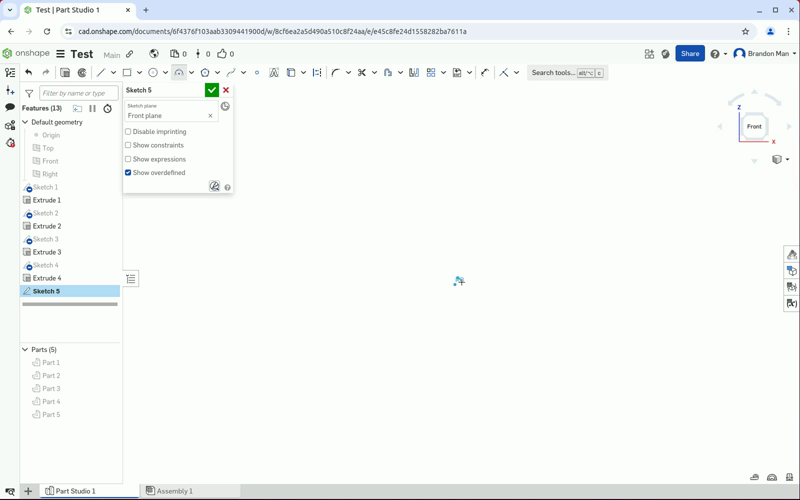
scroll(-6)
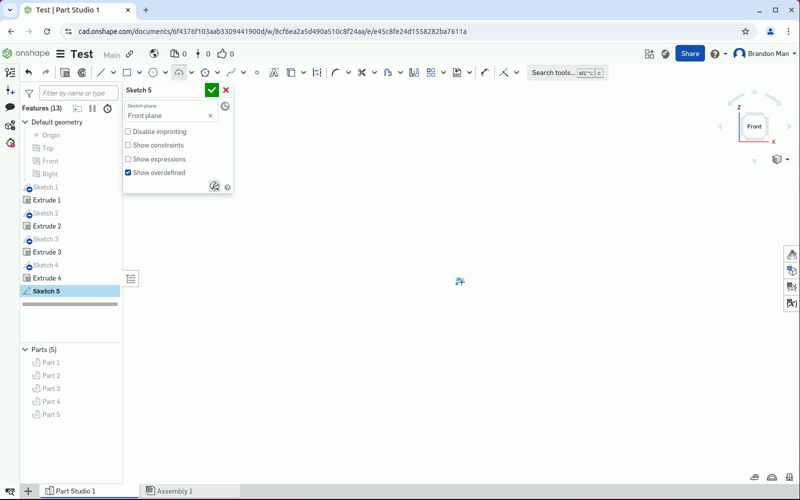
scroll(-6)
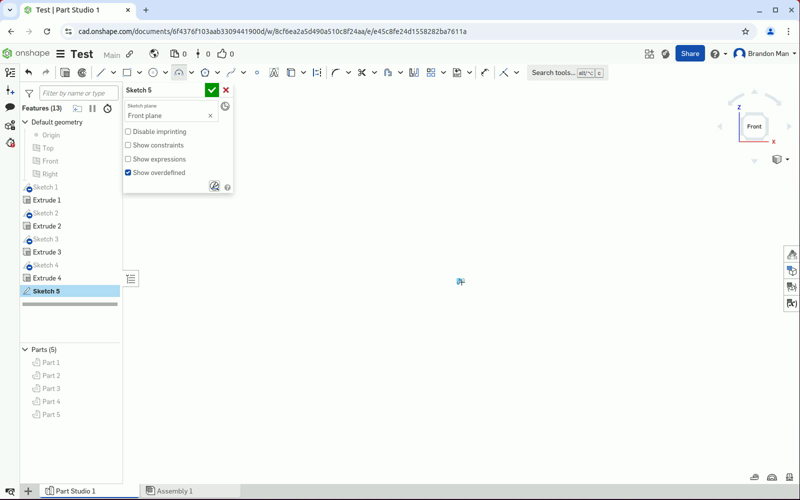
scroll(-6)
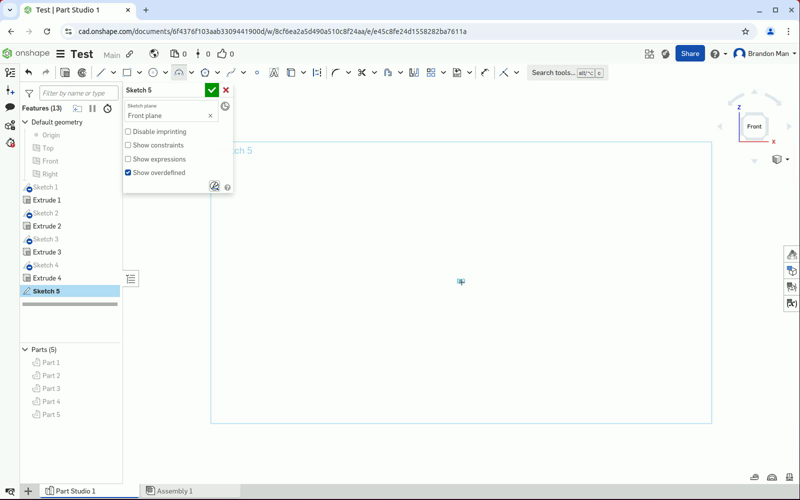
mouse_move(461, 280)
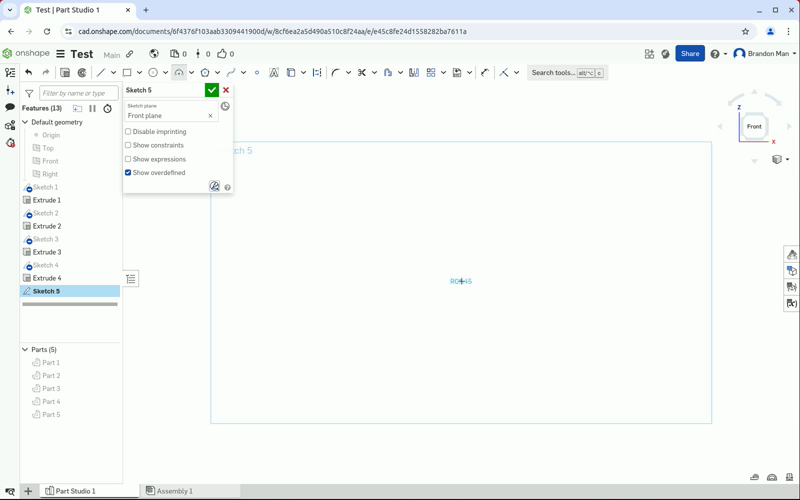
scroll(6)
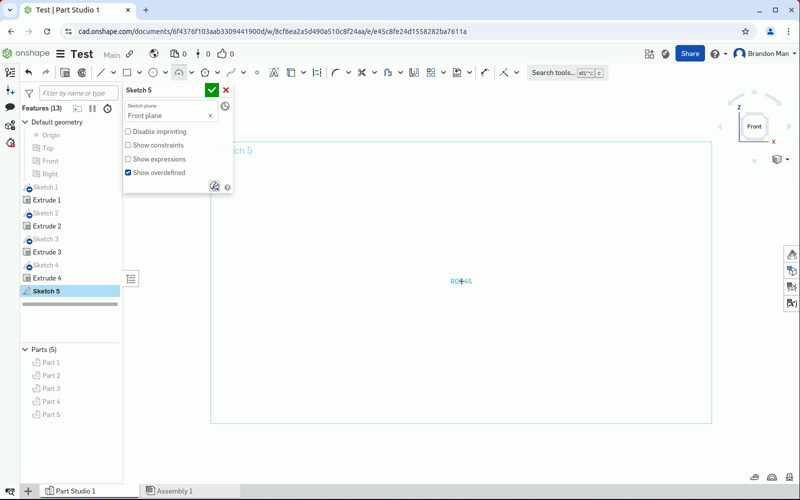
scroll(6)
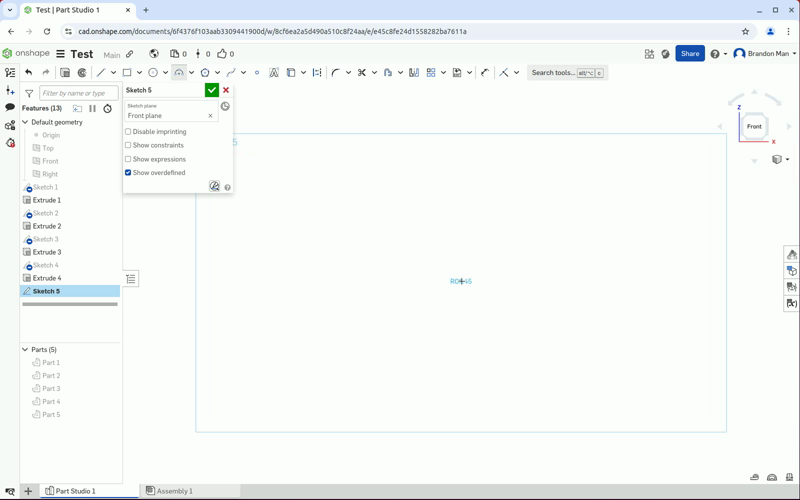
scroll(6)
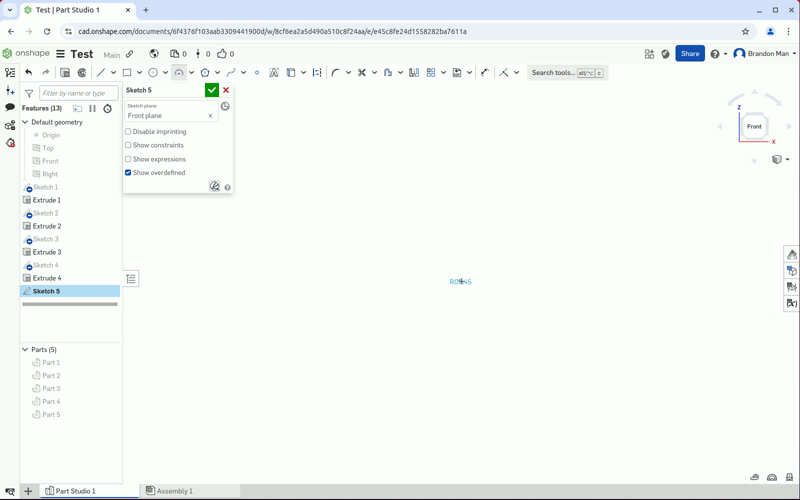
scroll(6)
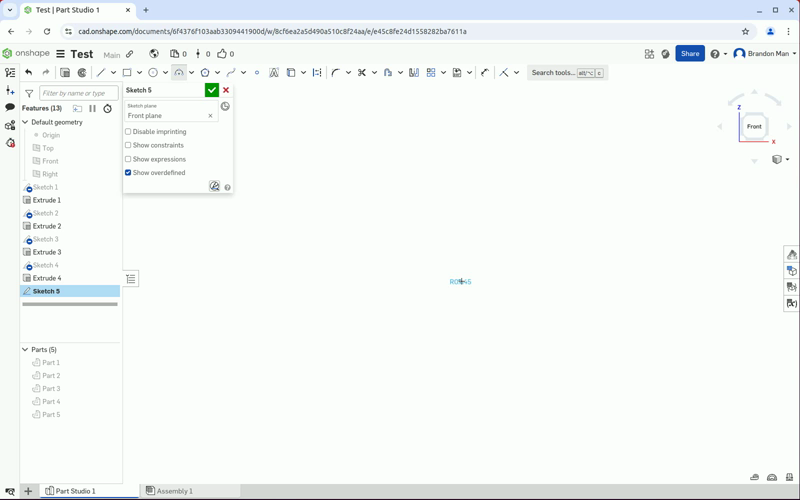
scroll(6)
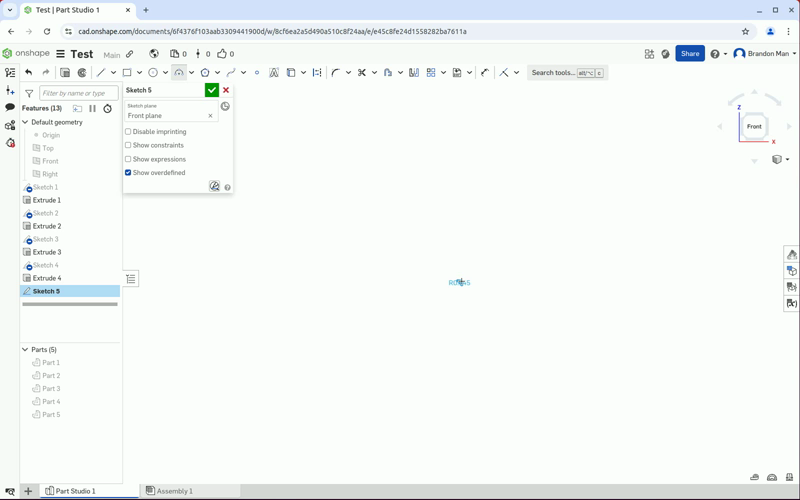
scroll(6)
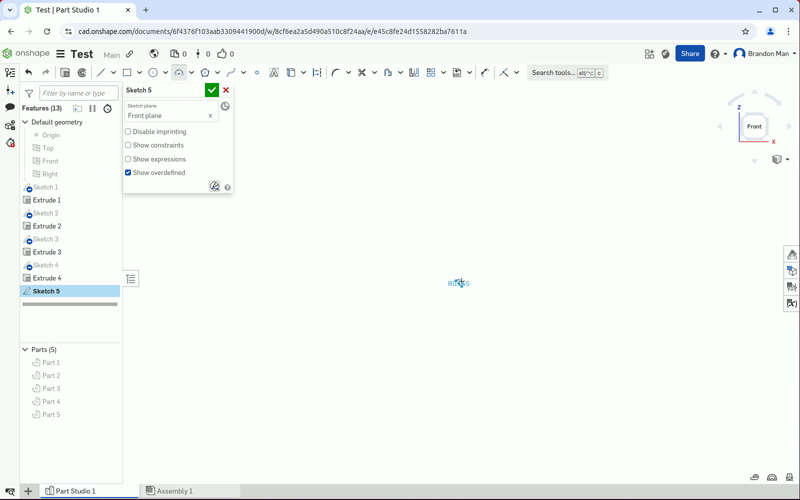
scroll(6)
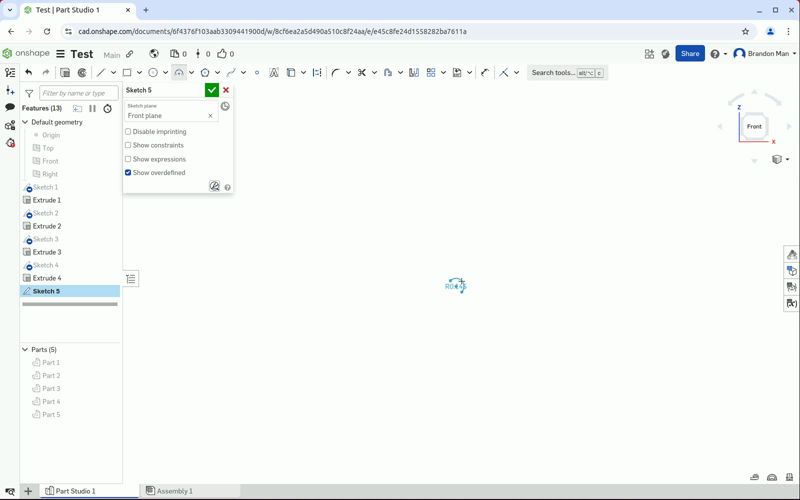
click(461, 280)
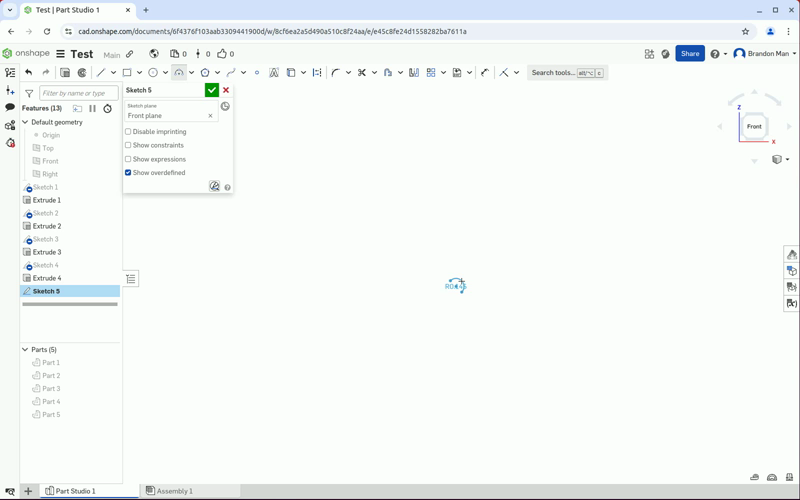
scroll(-6)
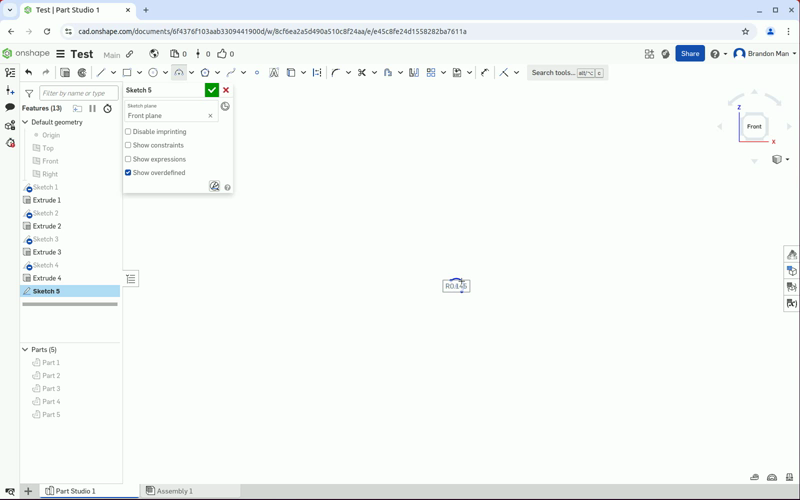
scroll(-6)
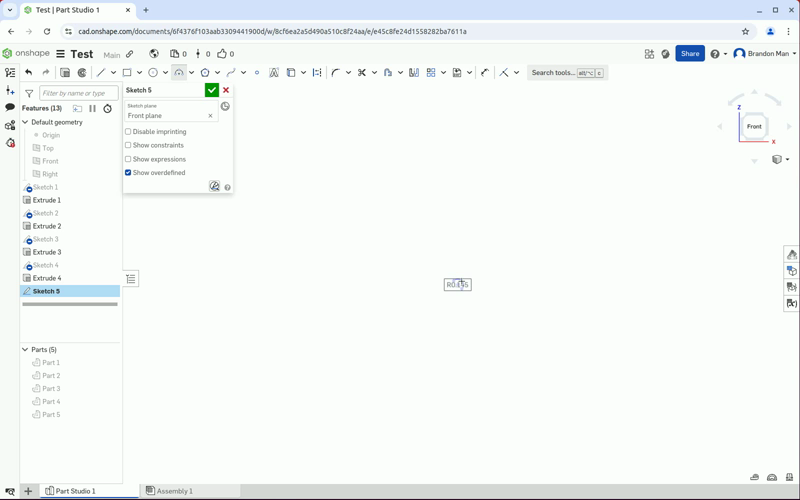
scroll(-6)
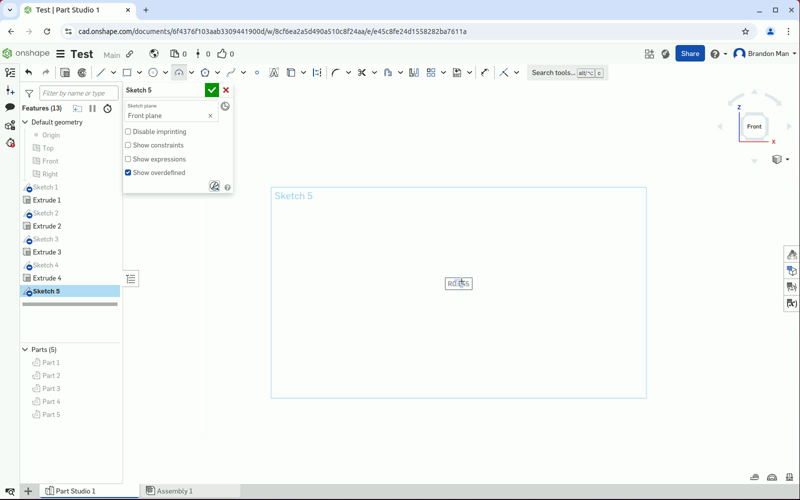
scroll(-6)
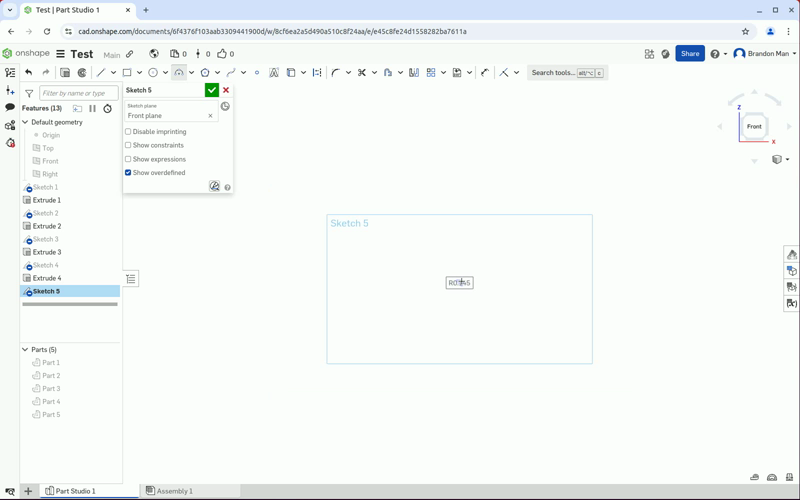
scroll(-6)
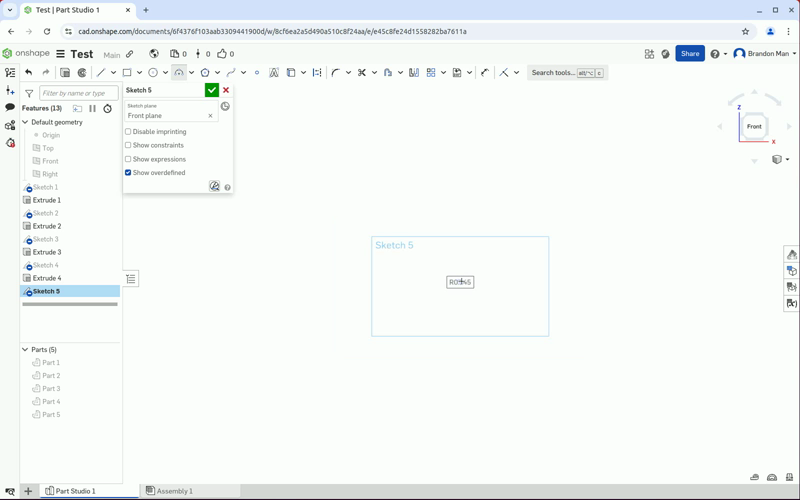
scroll(-6)
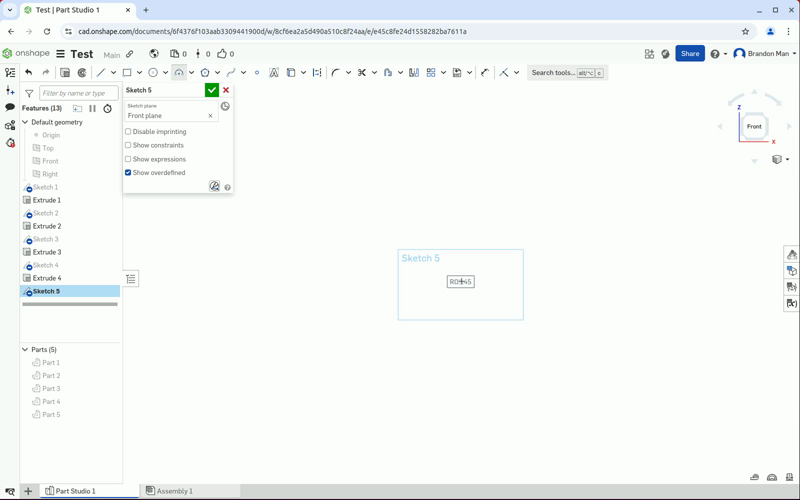
scroll(-6)
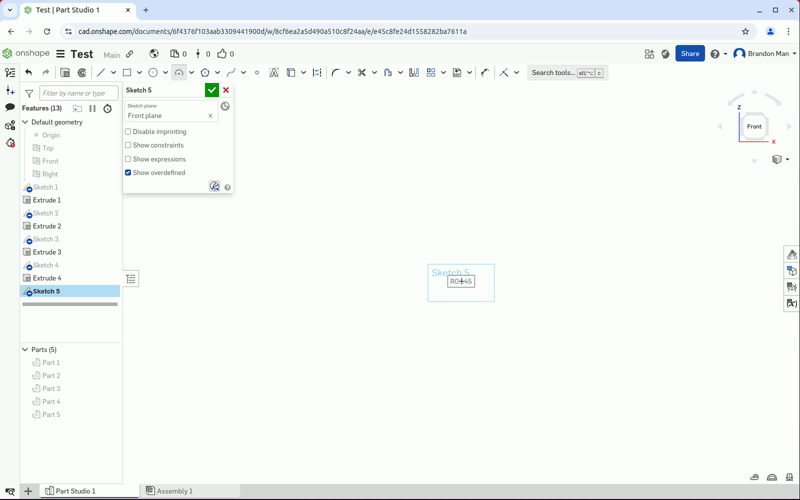
key_up(shift)
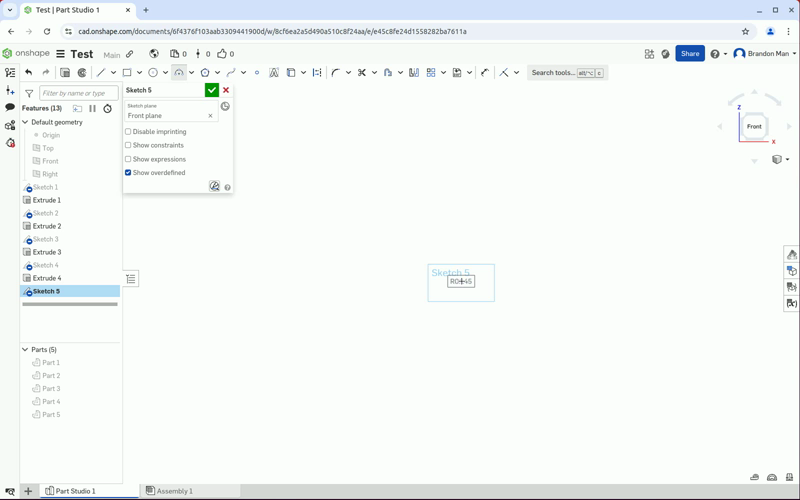
key(esc)
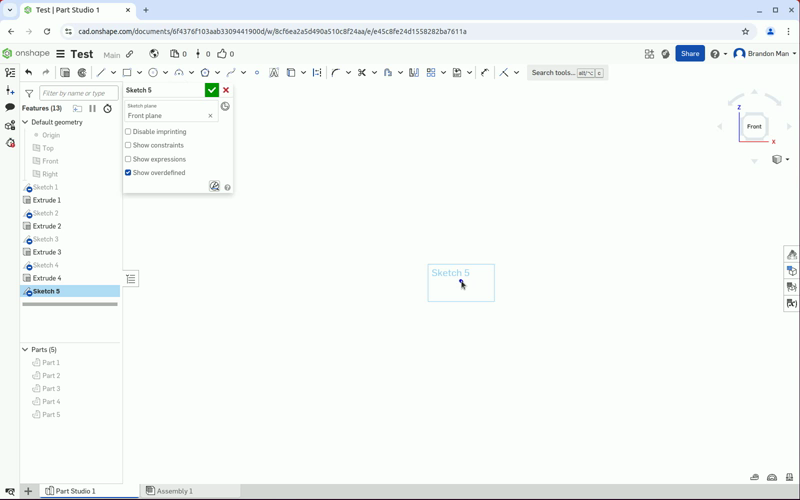
key(l)
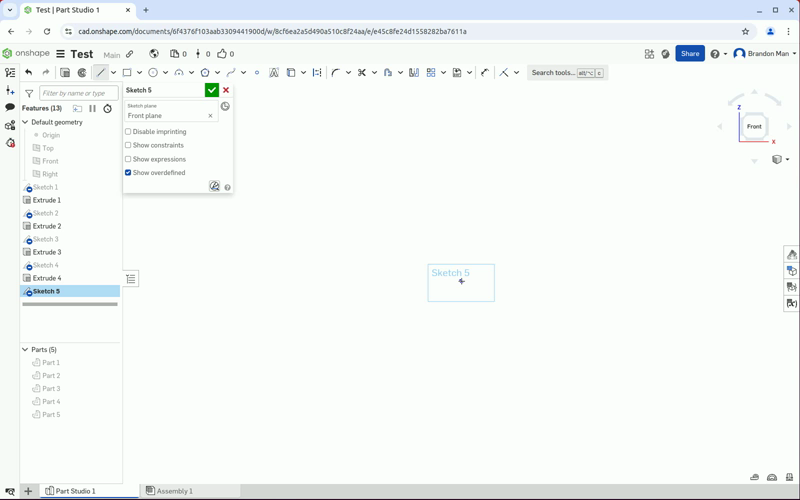
mouse_move(461, 281)
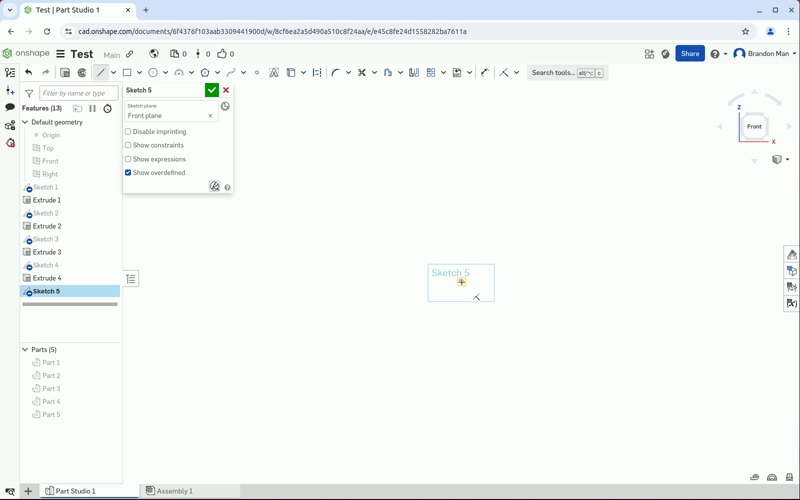
scroll(6)
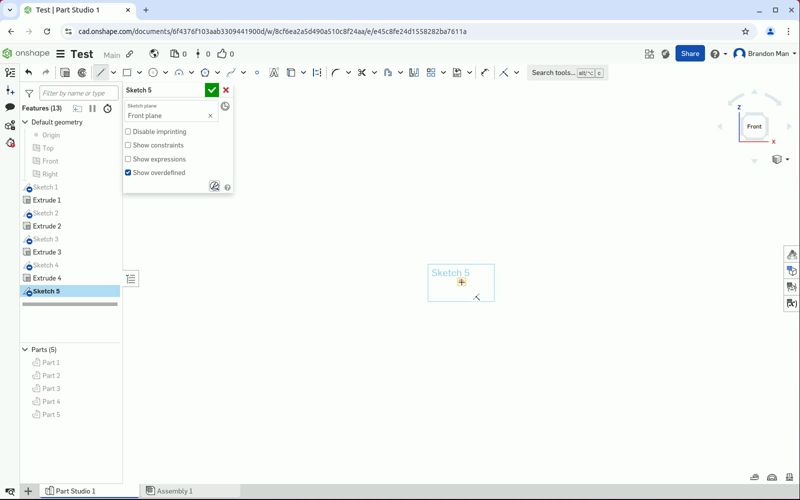
scroll(6)
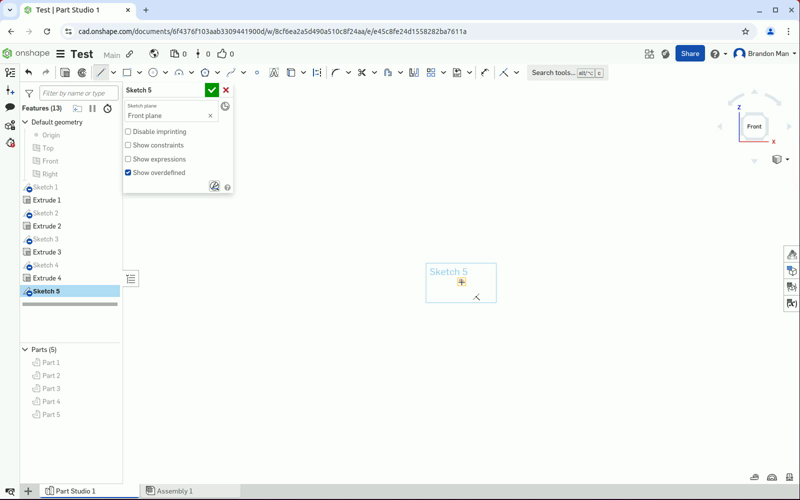
scroll(6)
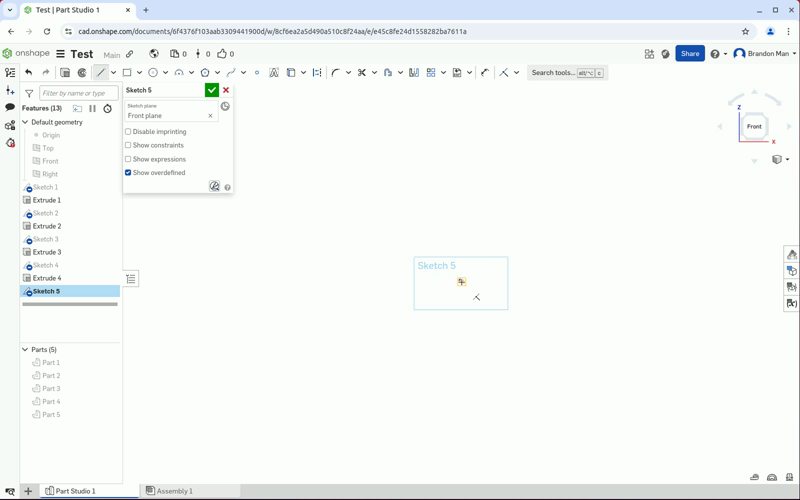
scroll(6)
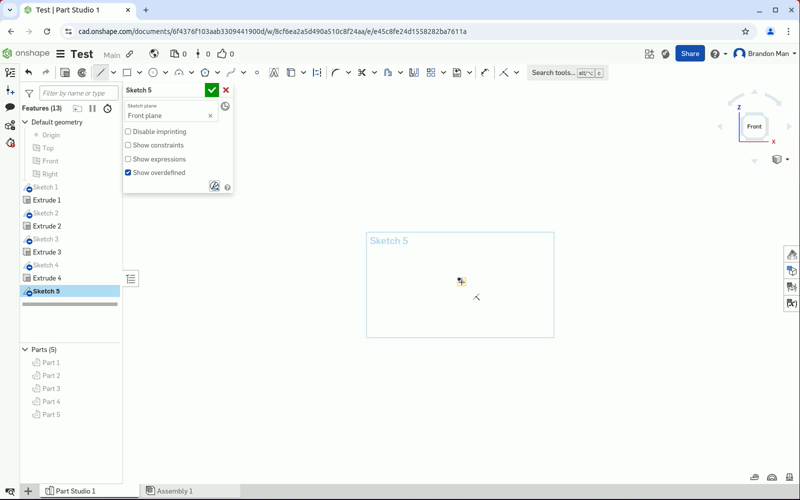
scroll(6)
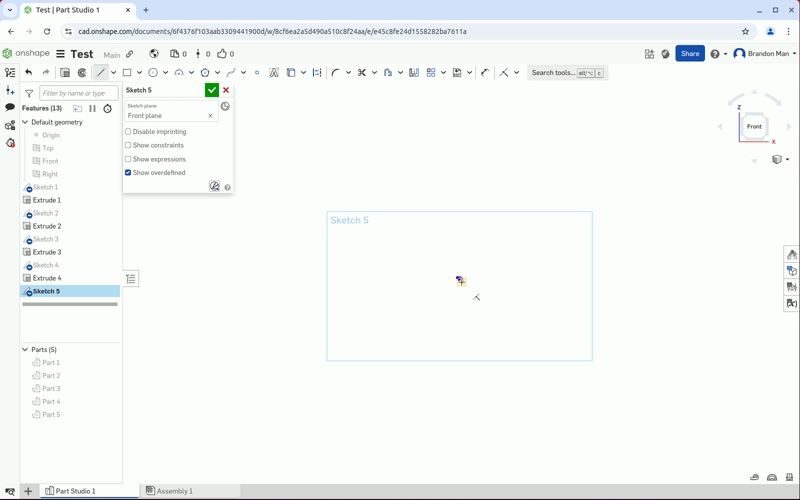
scroll(6)
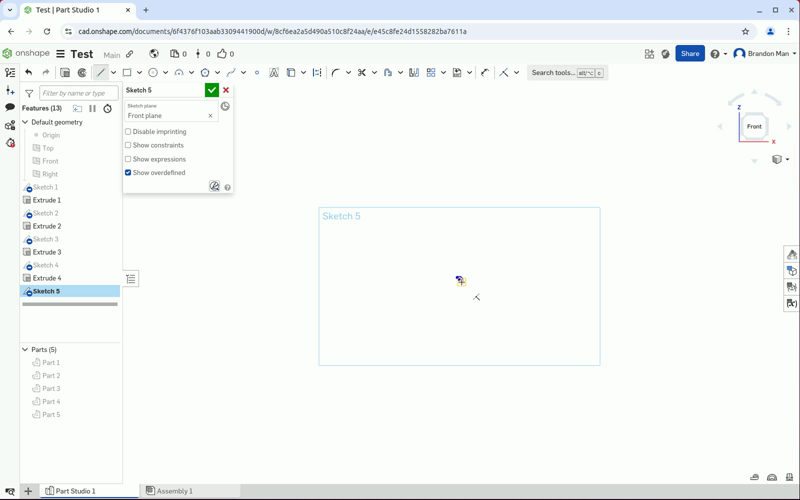
scroll(6)
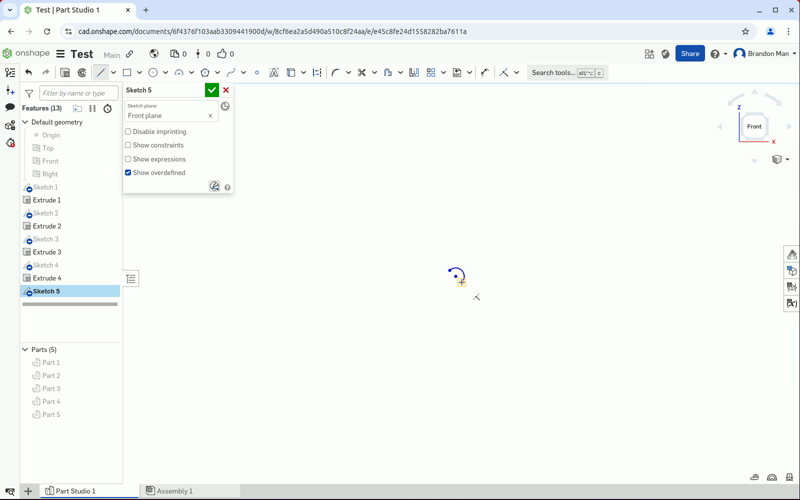
click(461, 281)
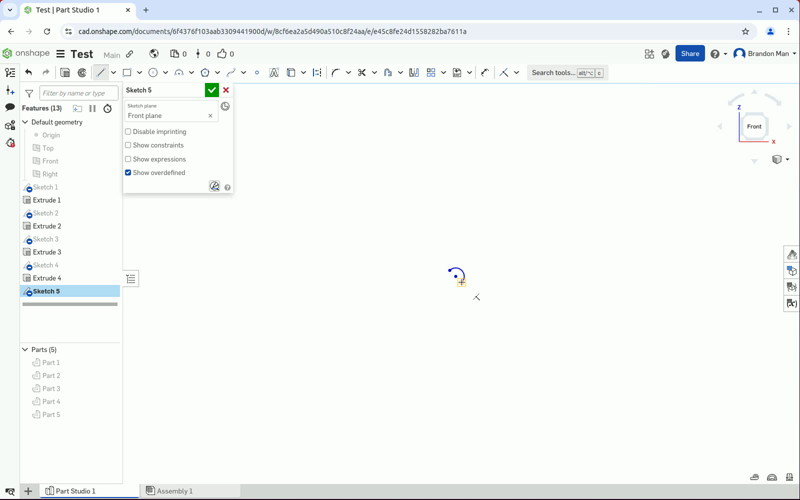
scroll(-6)
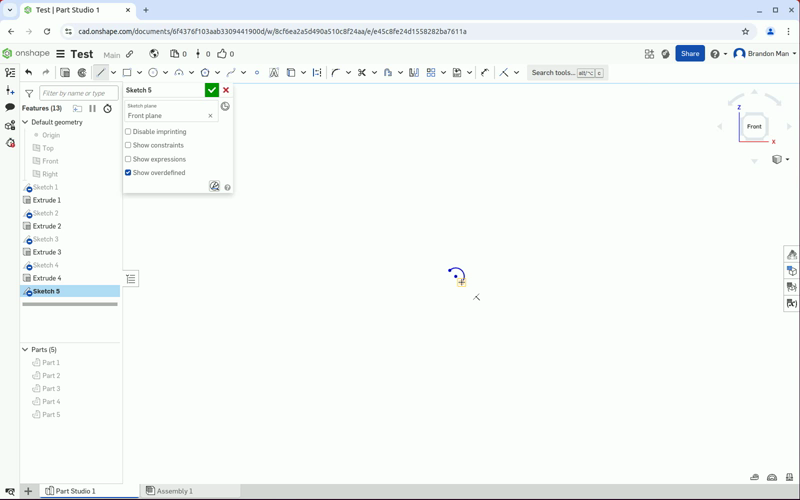
scroll(-6)
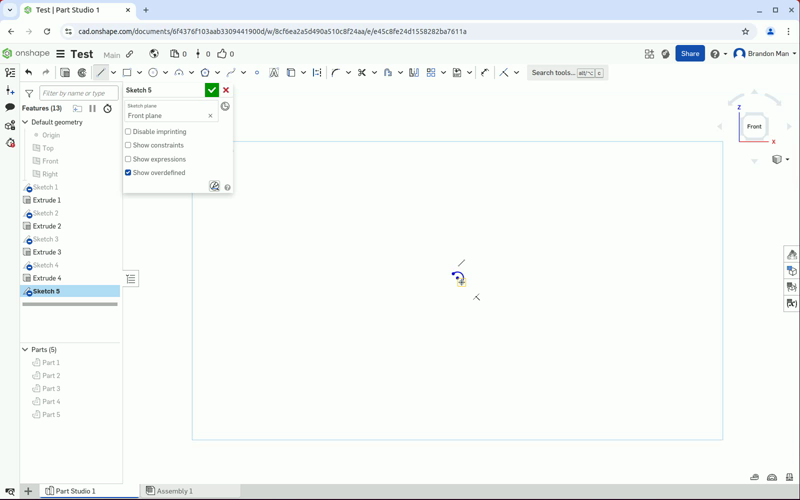
scroll(-6)
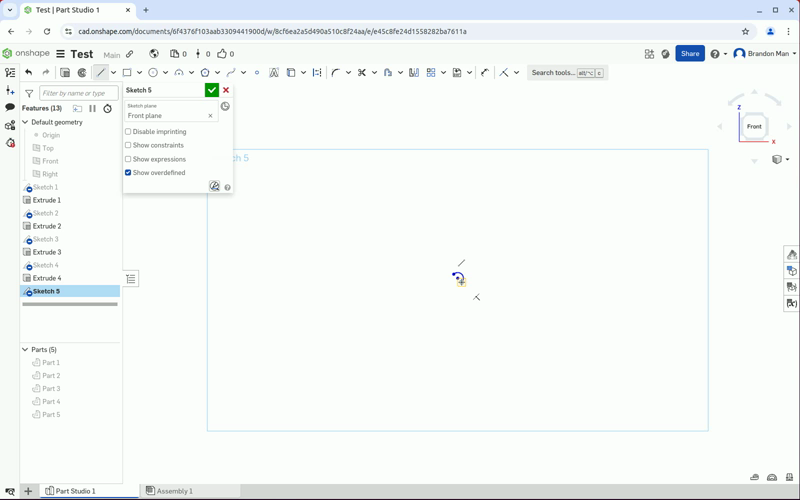
scroll(-6)
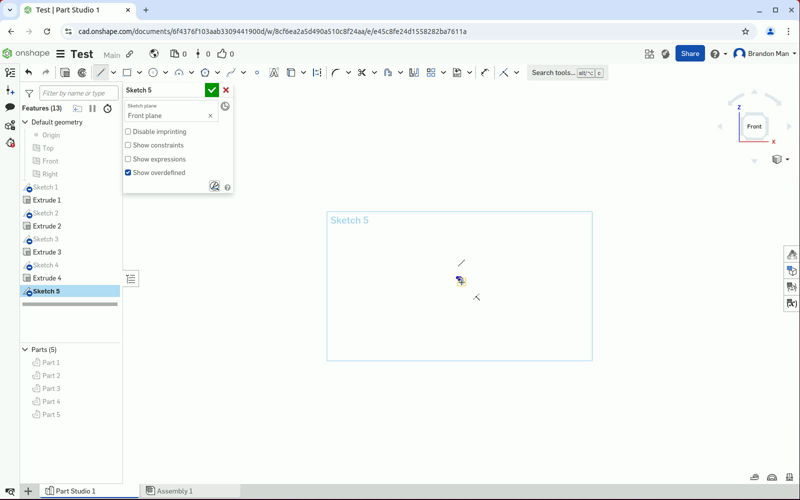
scroll(-6)
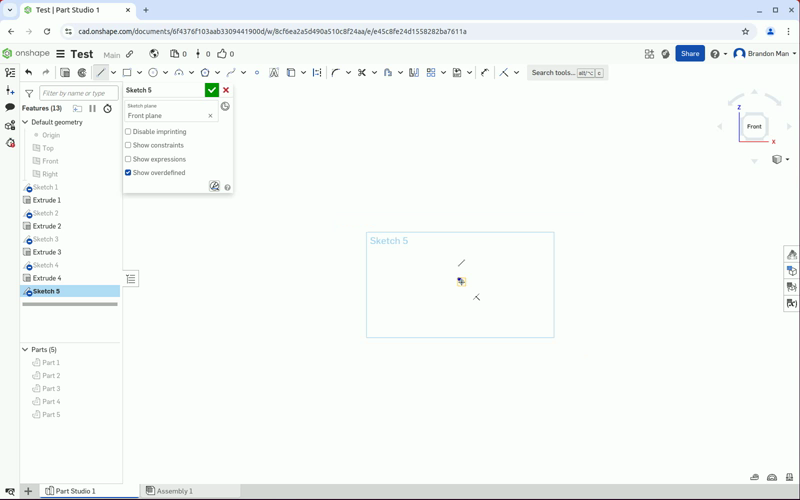
scroll(-6)
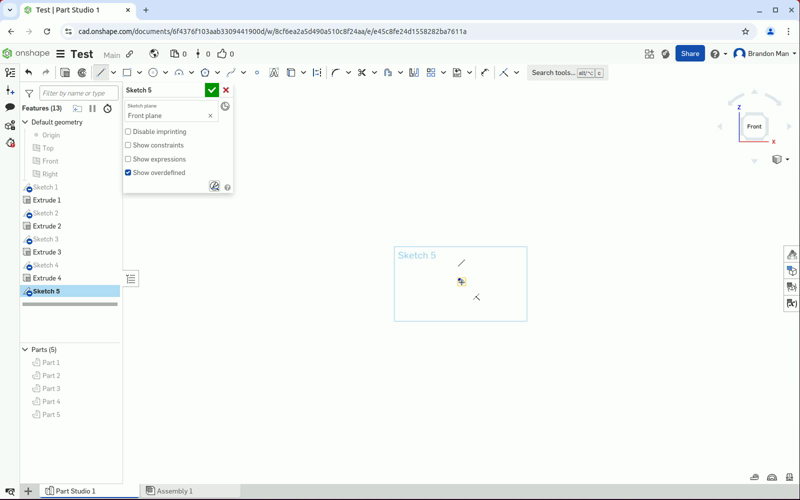
scroll(-6)
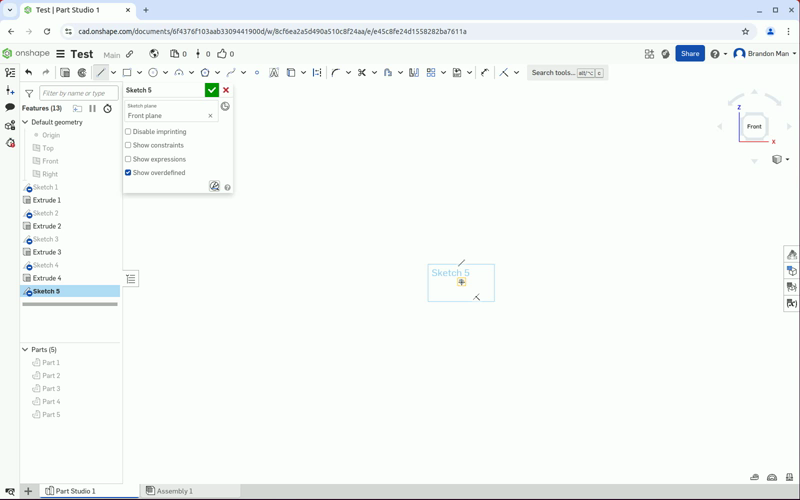
key_down(shift)
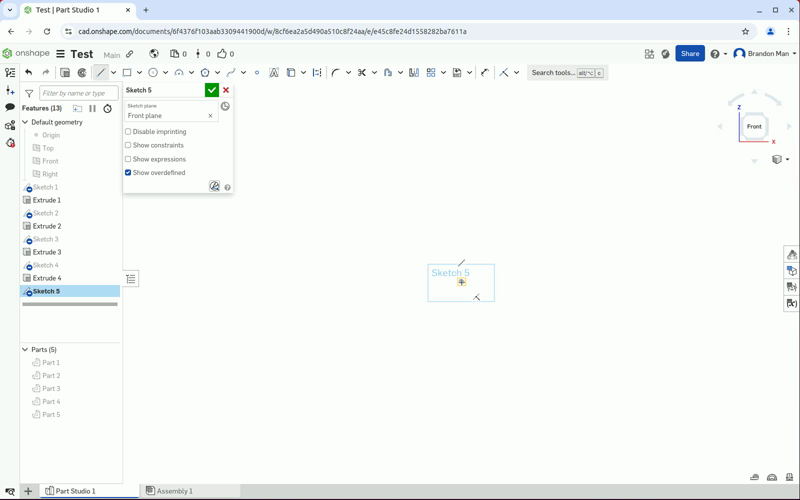
mouse_move(554, 281)
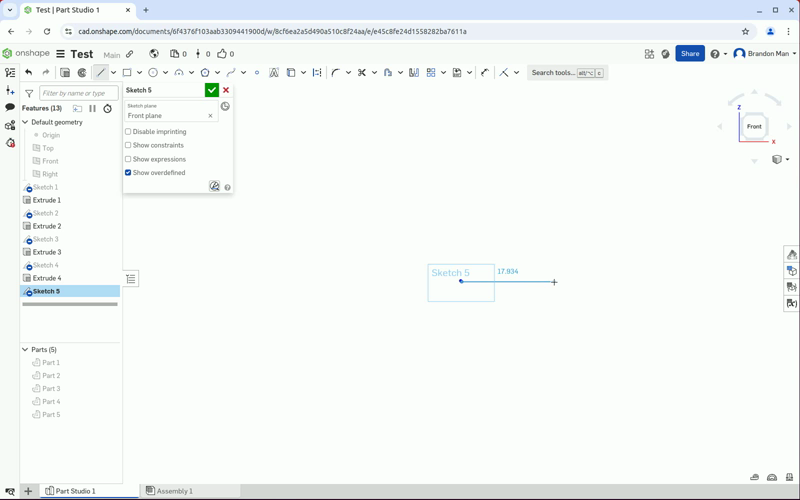
click(554, 281)
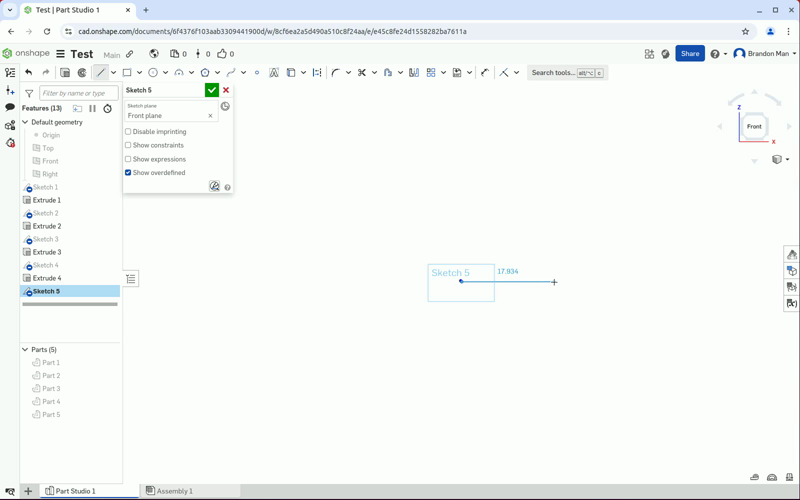
key_up(shift)
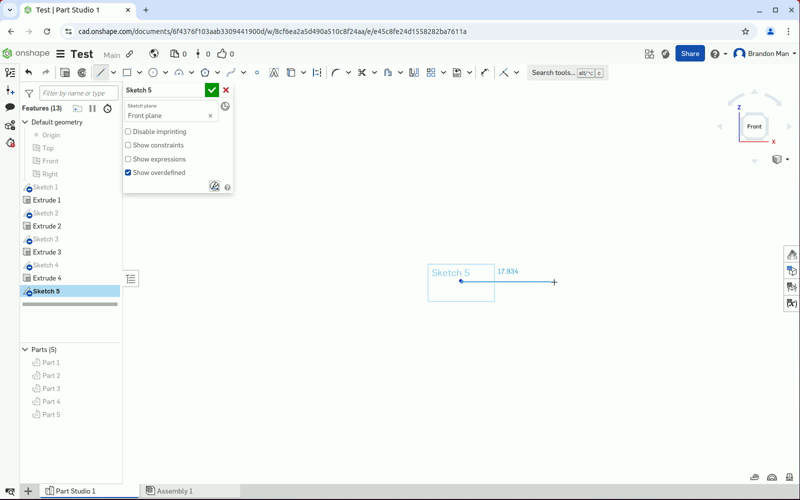
key_down(shift)
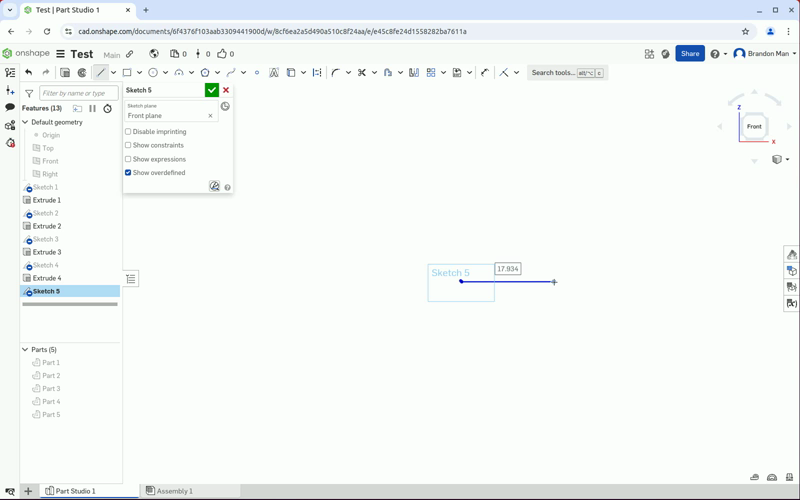
mouse_move(584, 281)
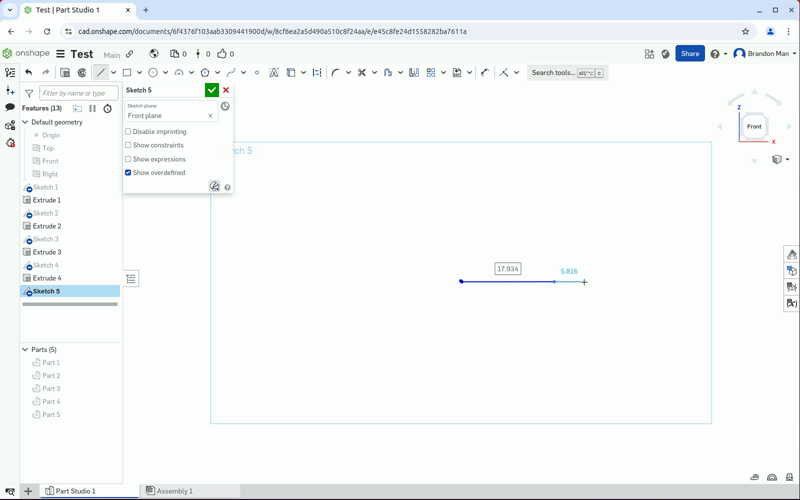
mouse_move(573, 281)
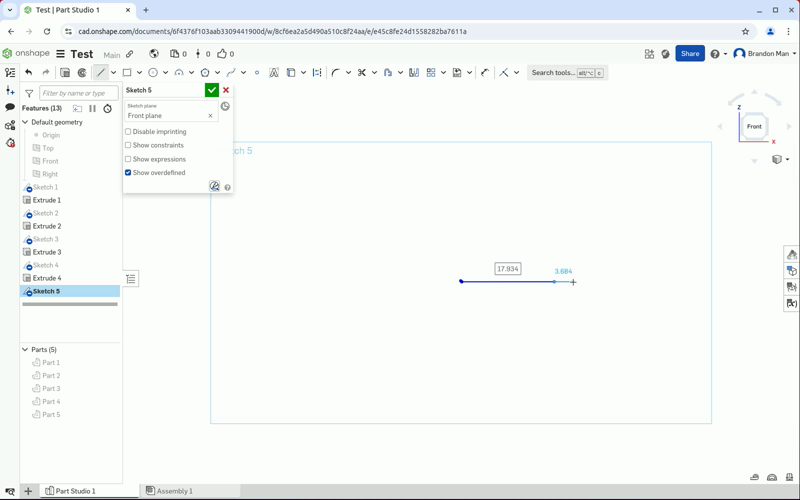
click(573, 281)
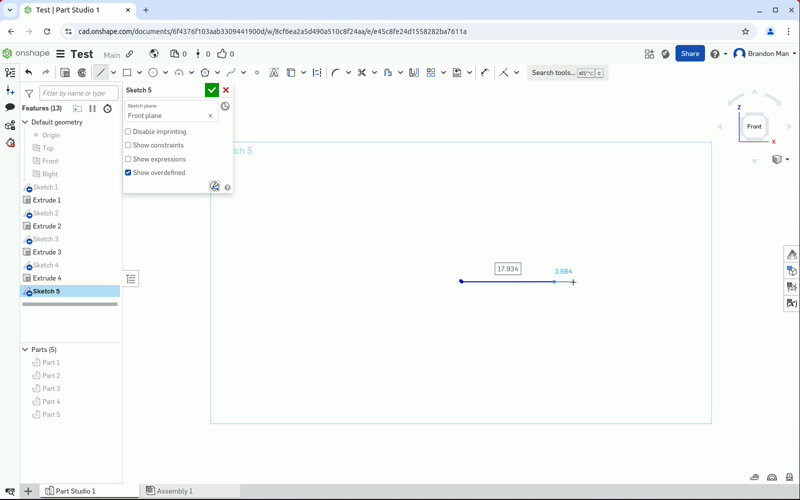
key_up(shift)
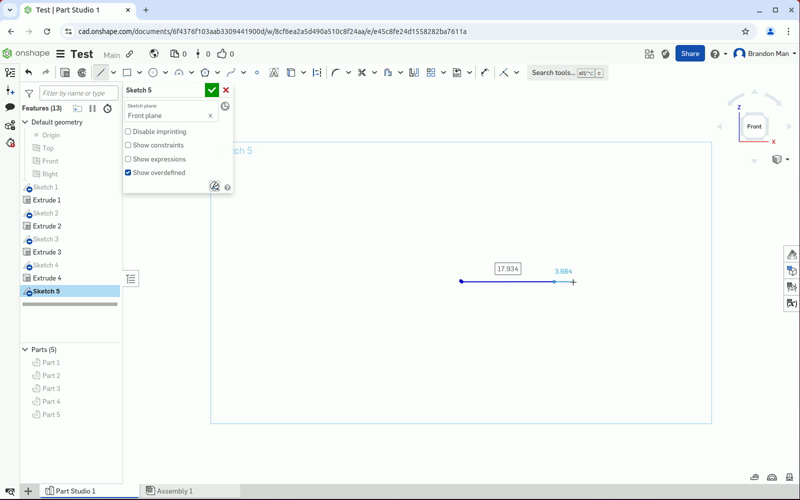
key_down(shift)
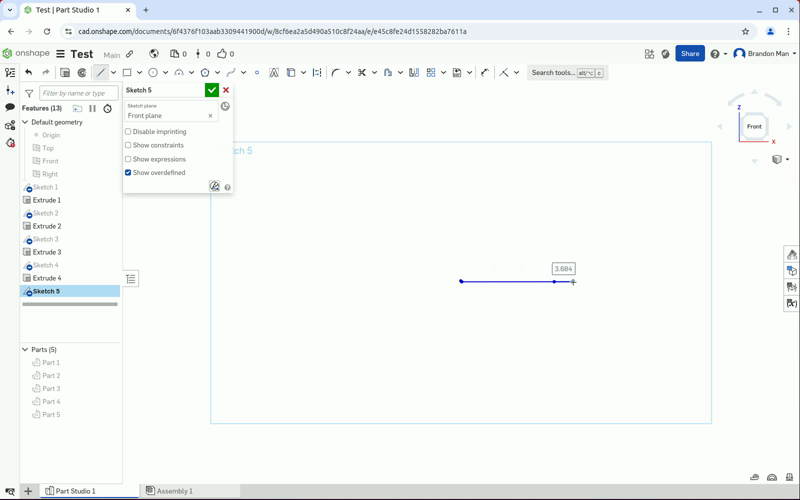
mouse_move(589, 281)
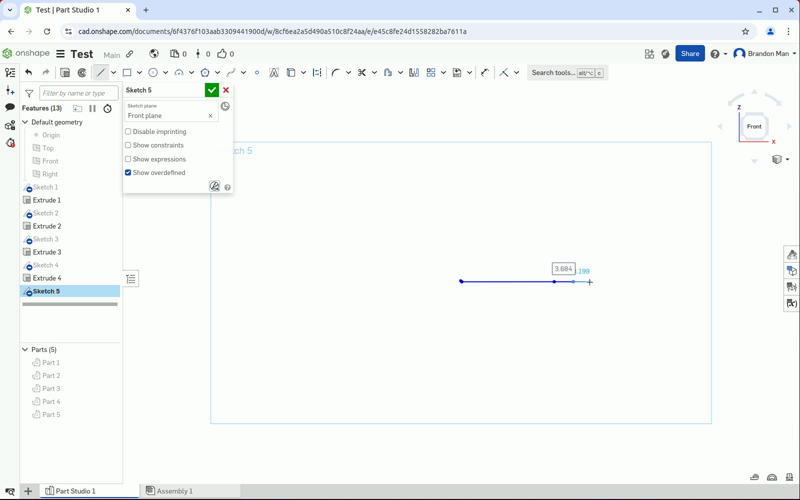
mouse_move(573, 276)
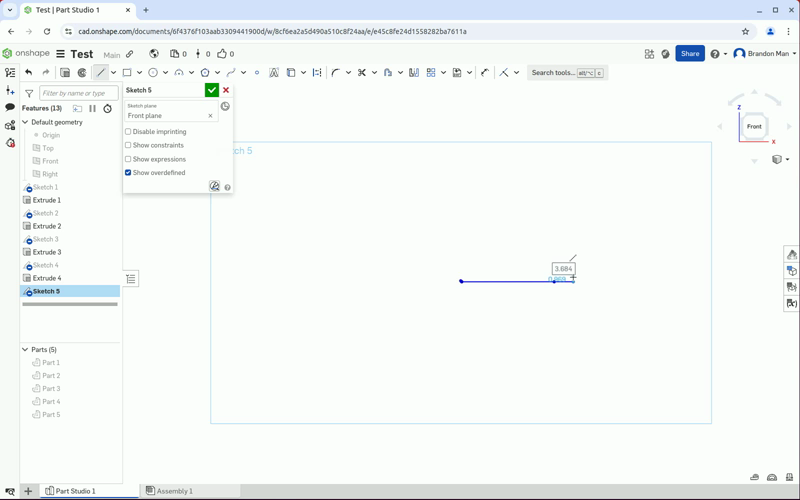
scroll(6)
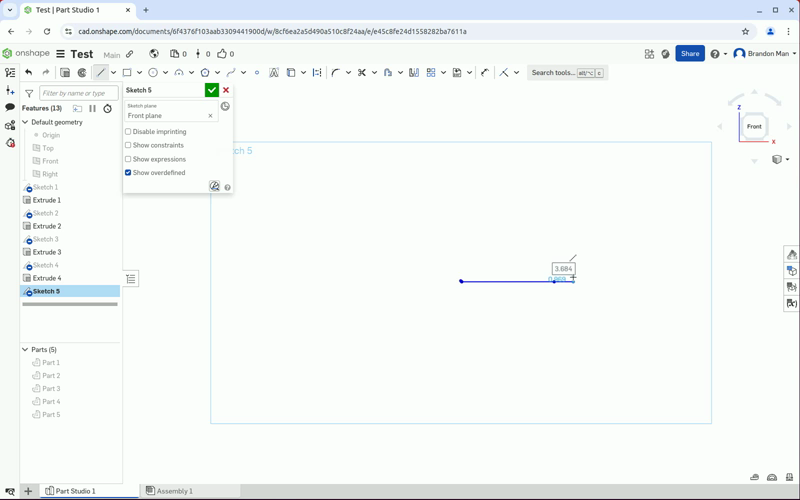
scroll(6)
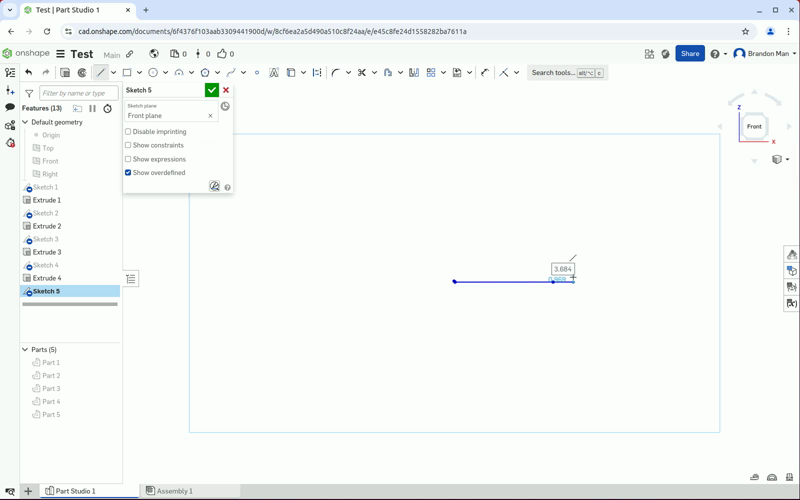
scroll(6)
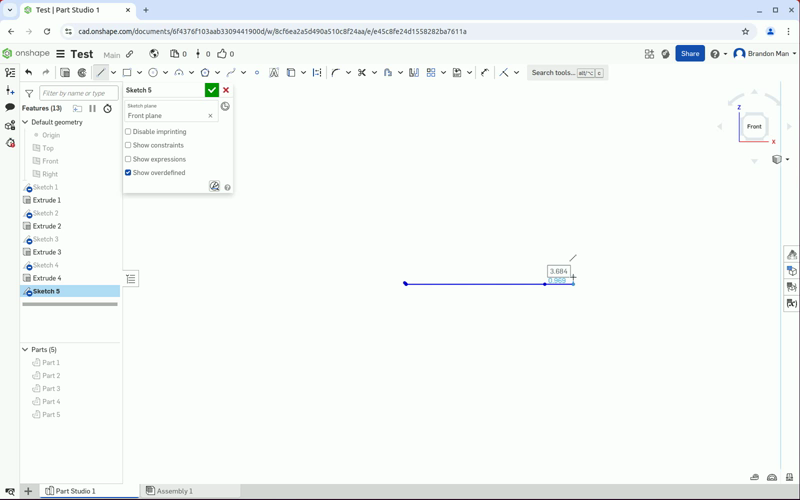
scroll(6)
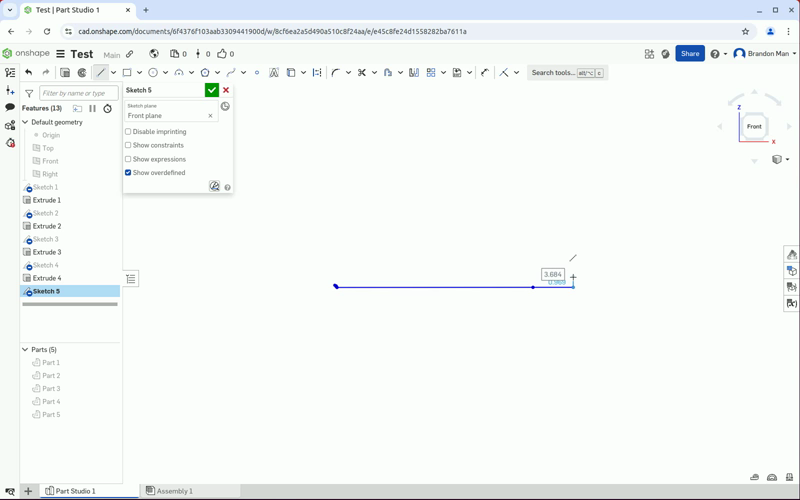
scroll(6)
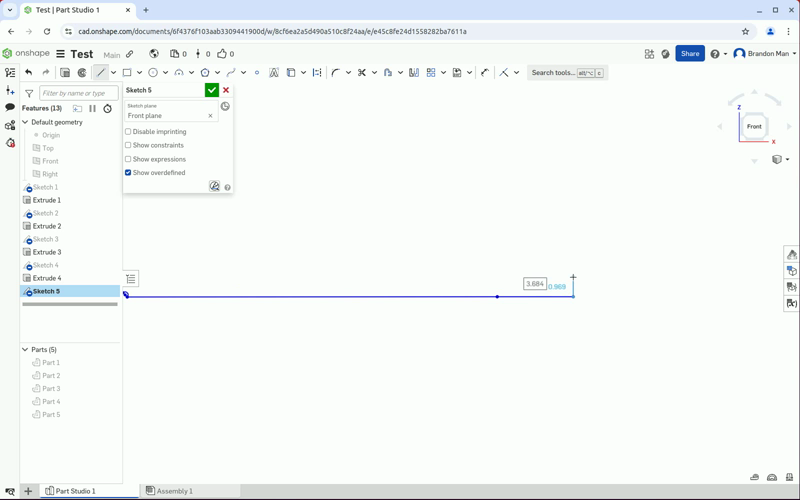
scroll(6)
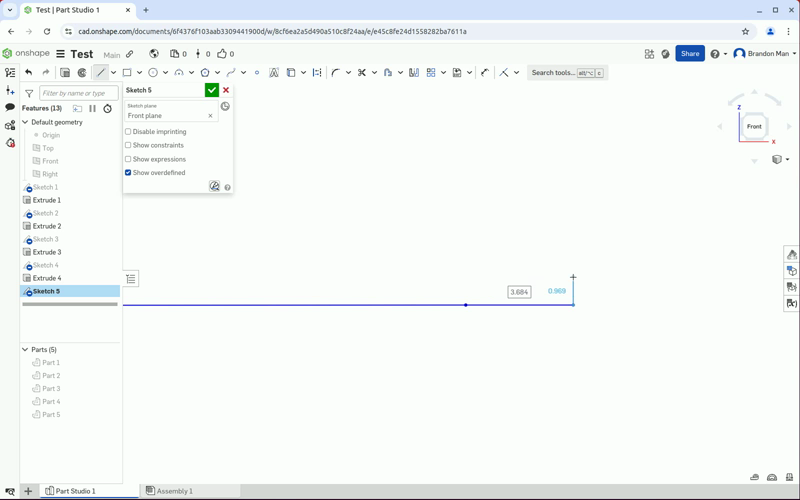
scroll(6)
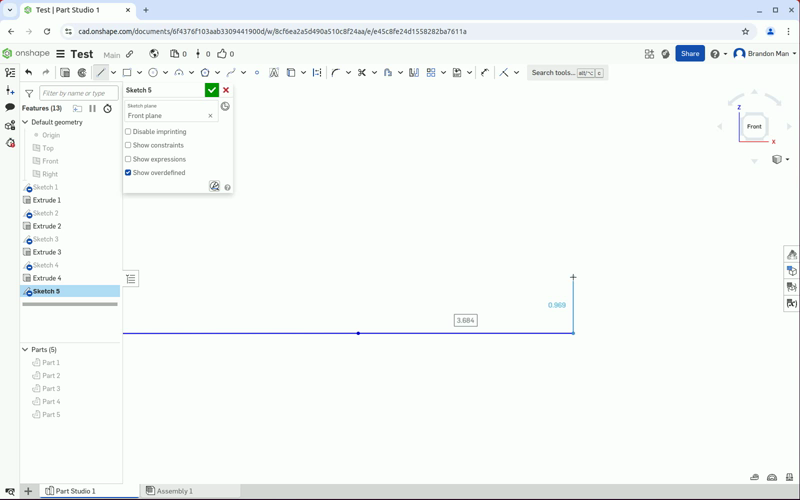
click(573, 276)
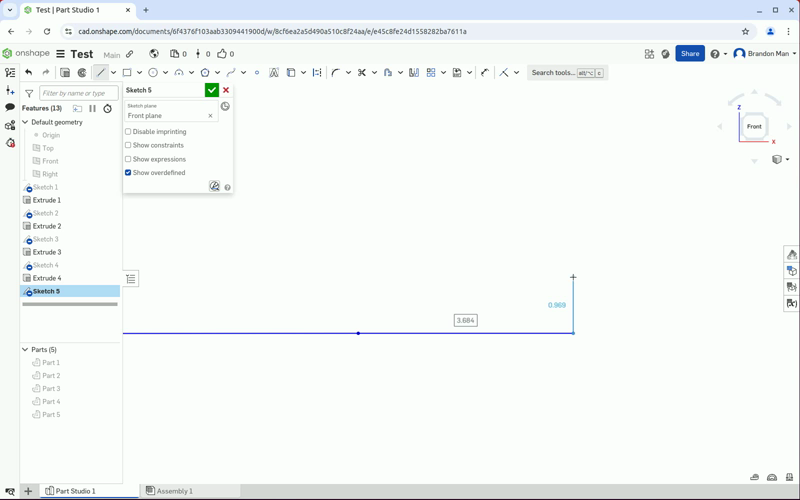
scroll(-6)
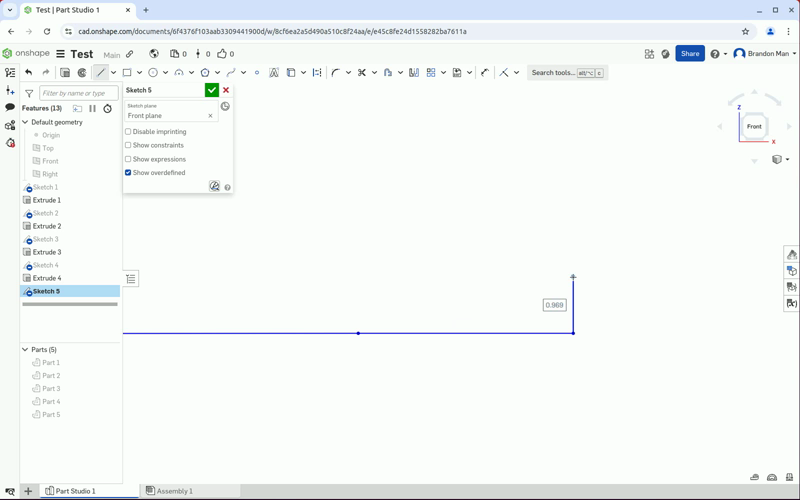
scroll(-6)
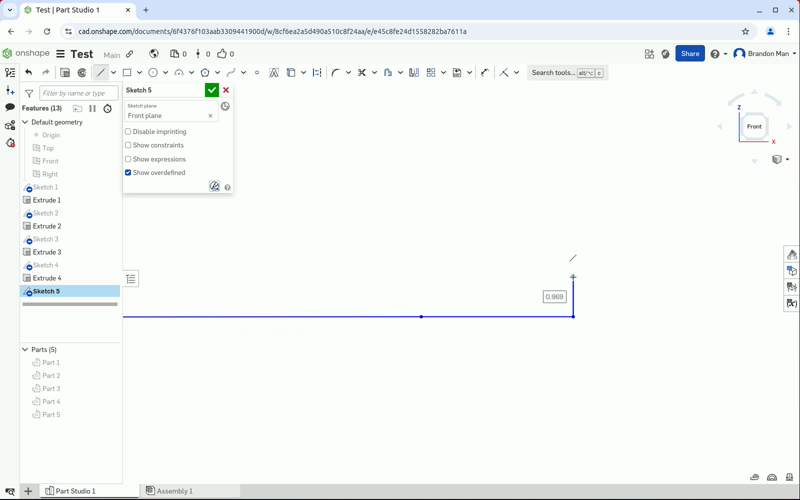
scroll(-6)
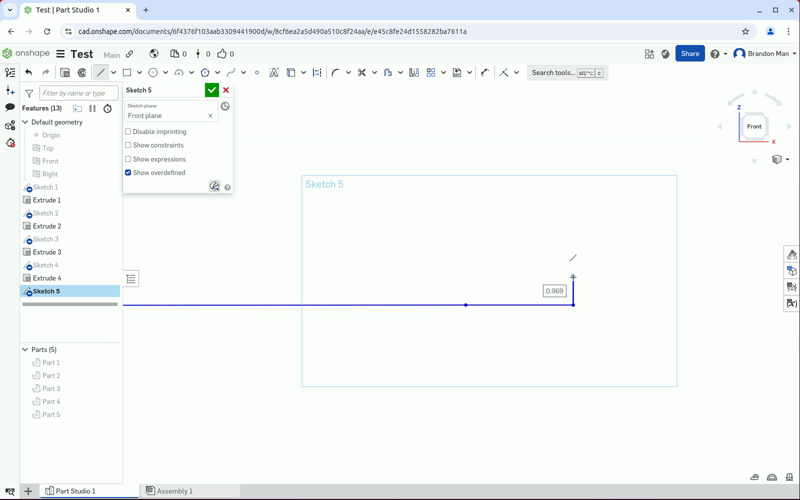
scroll(-6)
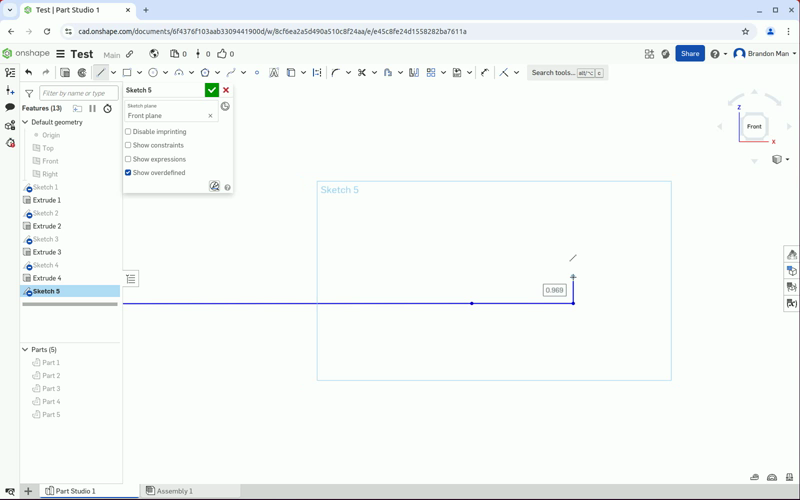
scroll(-6)
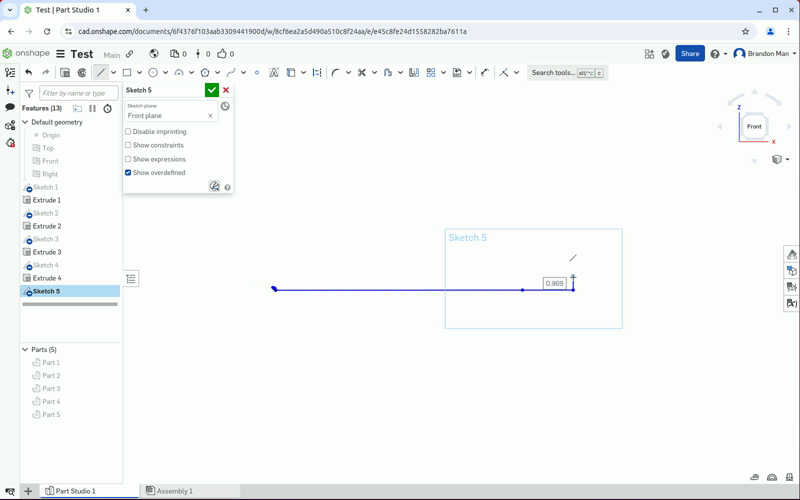
scroll(-6)
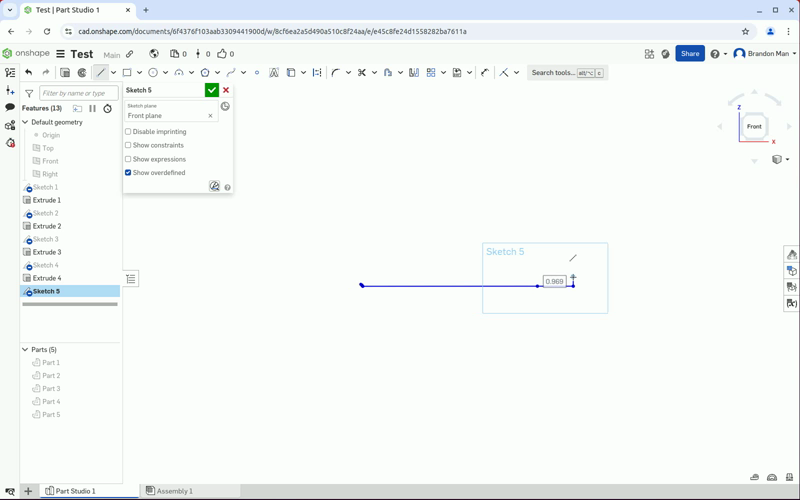
scroll(-6)
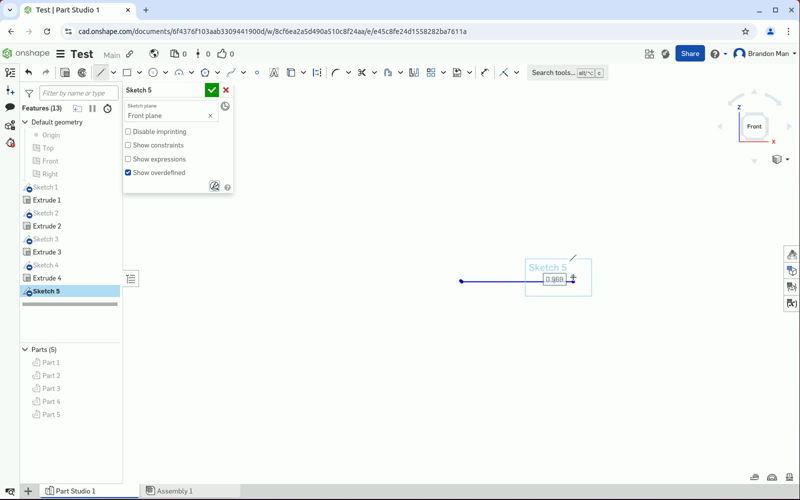
key_up(shift)
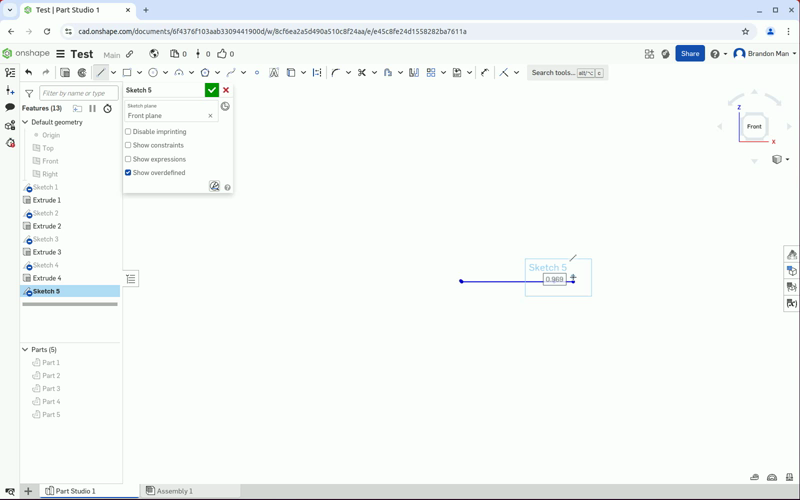
key_down(shift)
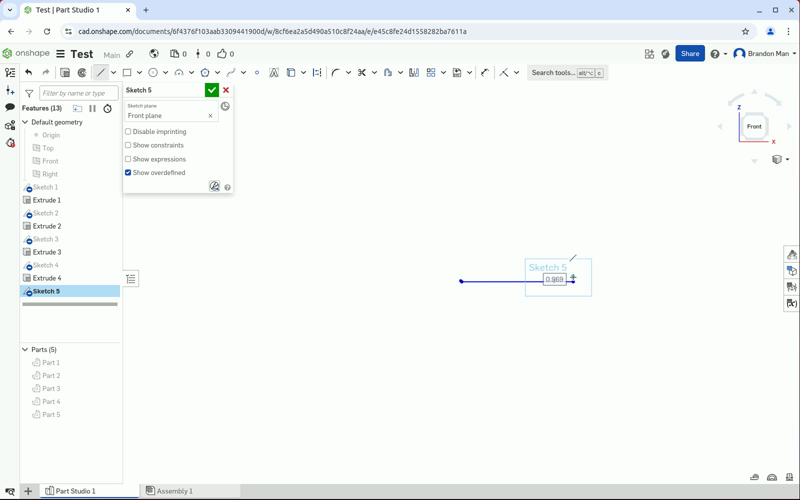
mouse_move(589, 276)
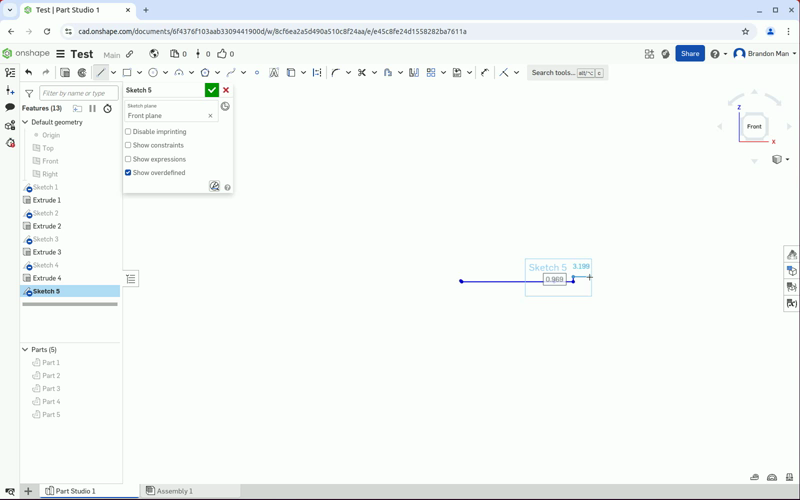
mouse_move(554, 280)
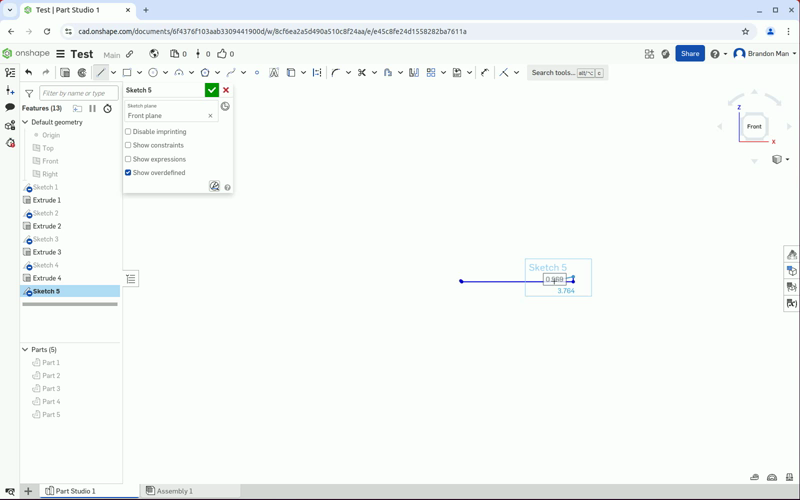
scroll(6)
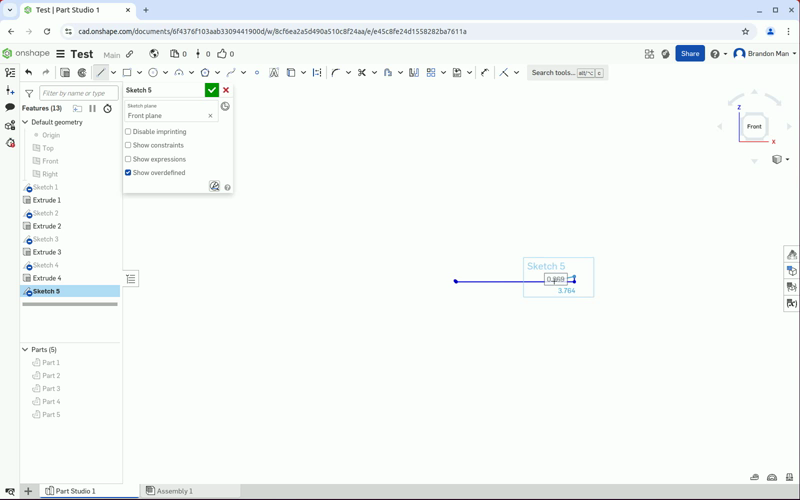
scroll(6)
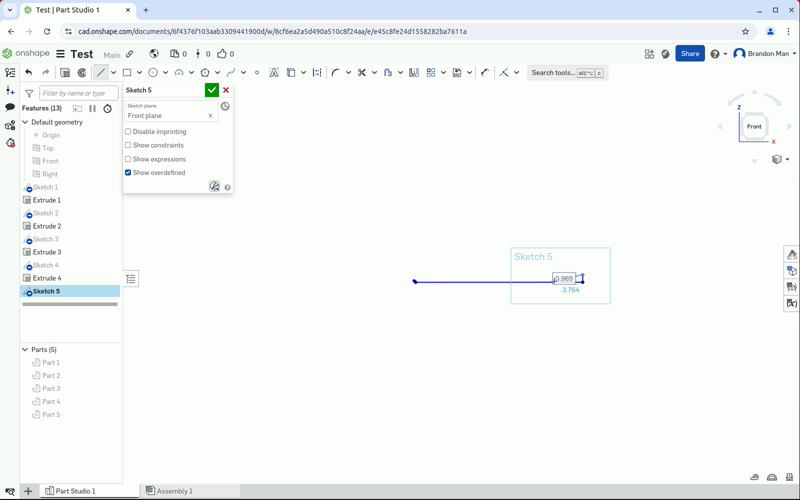
scroll(6)
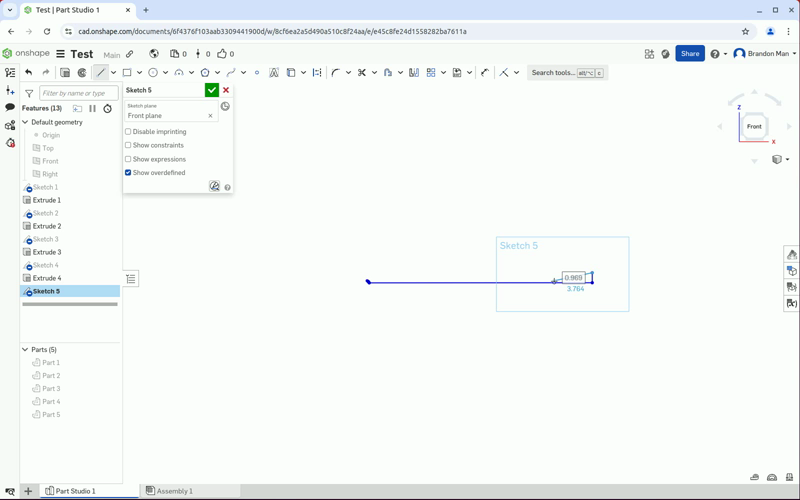
scroll(6)
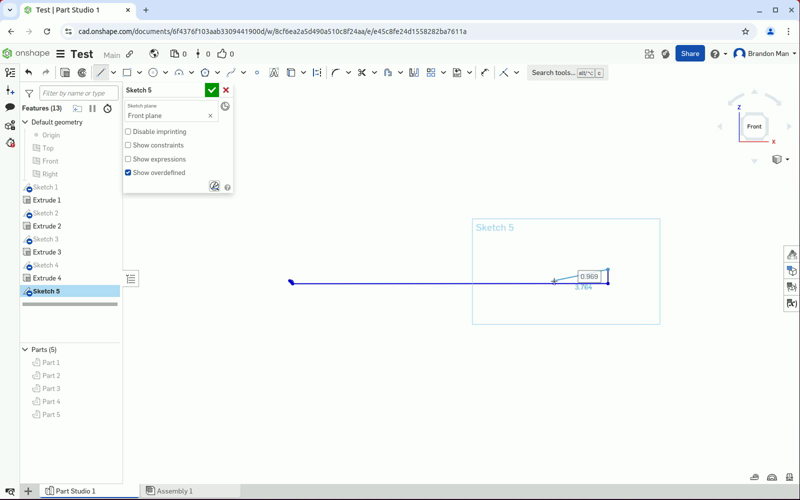
scroll(6)
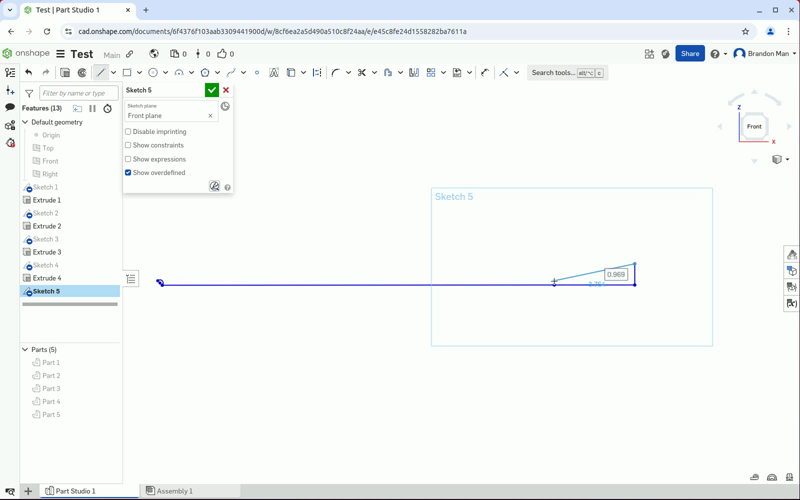
scroll(6)
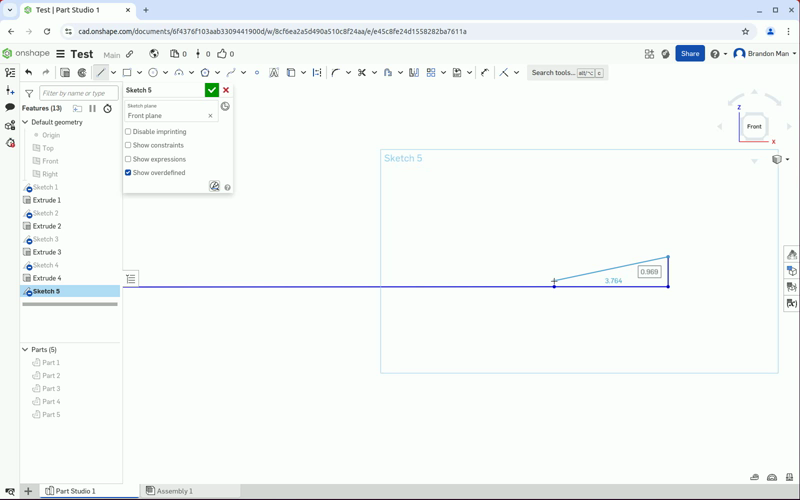
scroll(6)
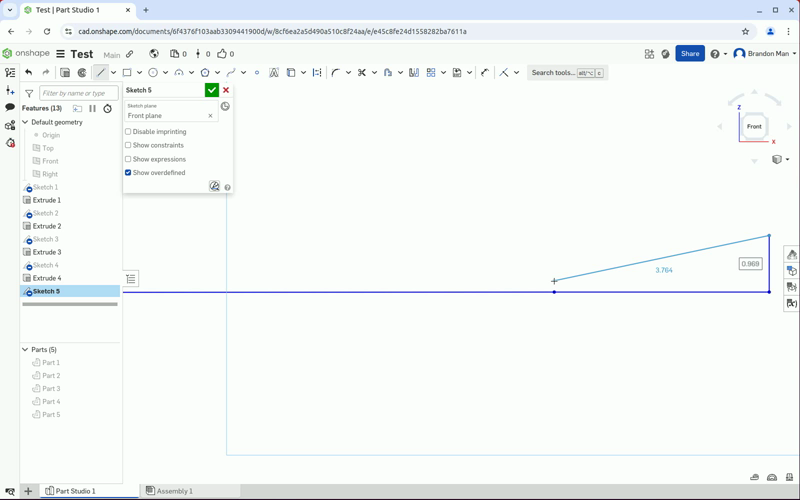
click(554, 280)
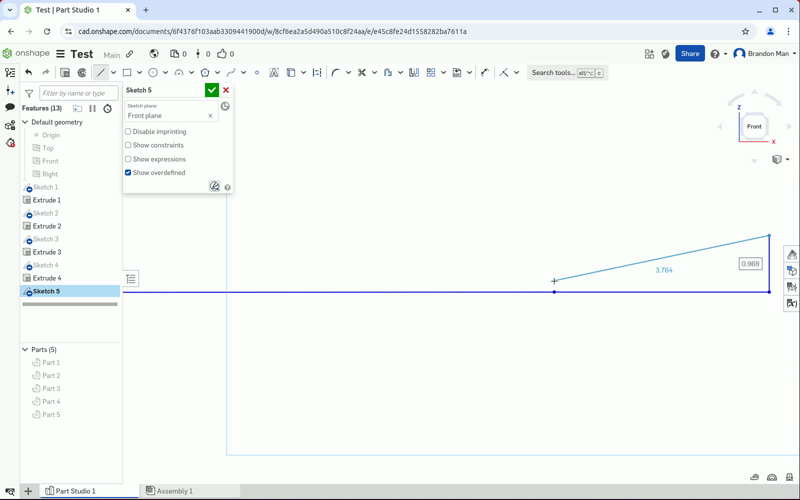
scroll(-6)
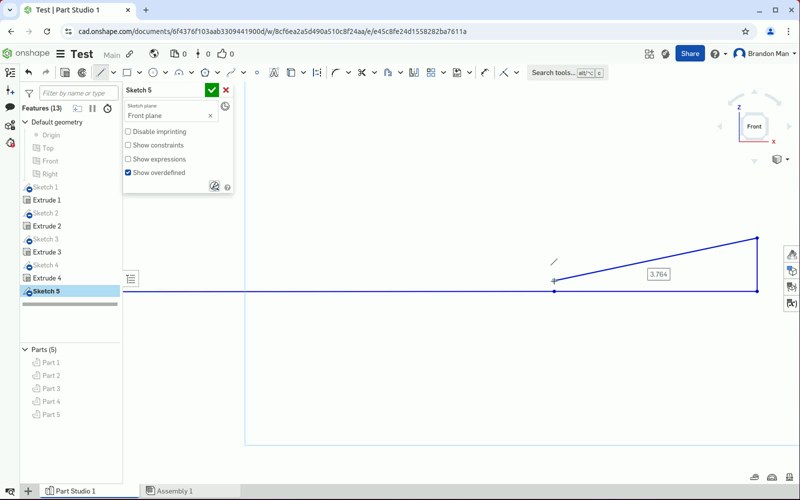
scroll(-6)
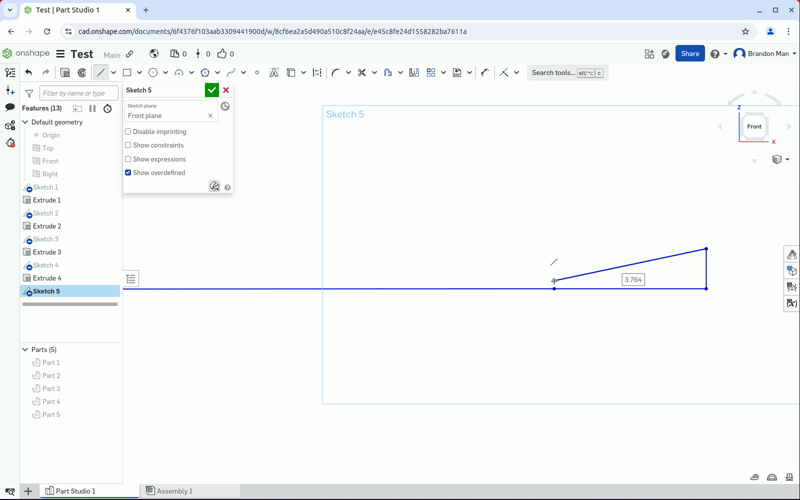
scroll(-6)
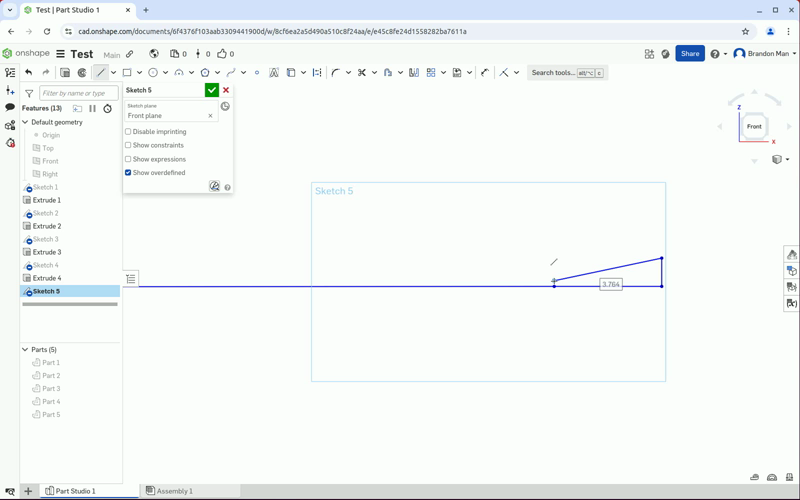
scroll(-6)
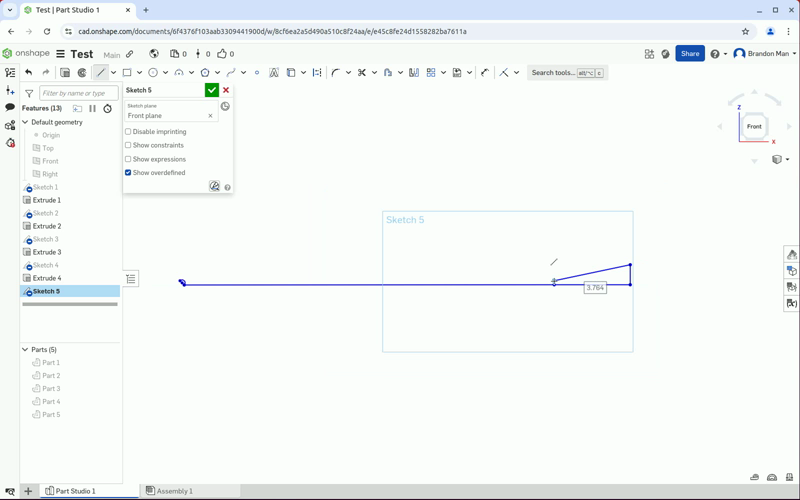
scroll(-6)
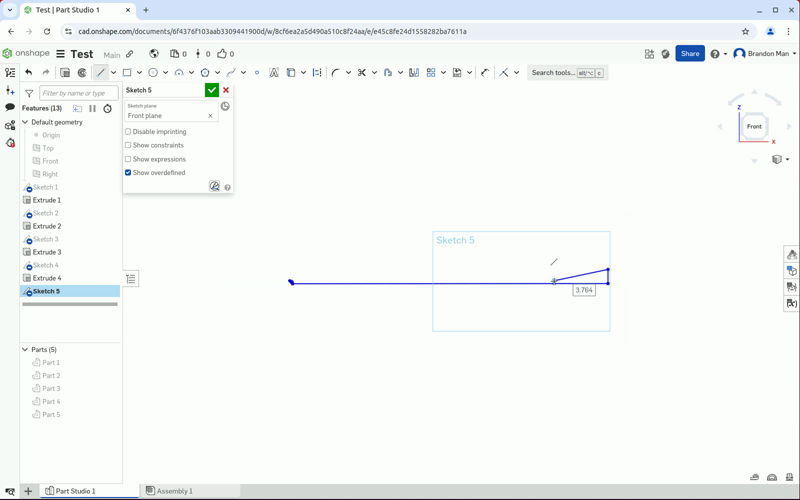
scroll(-6)
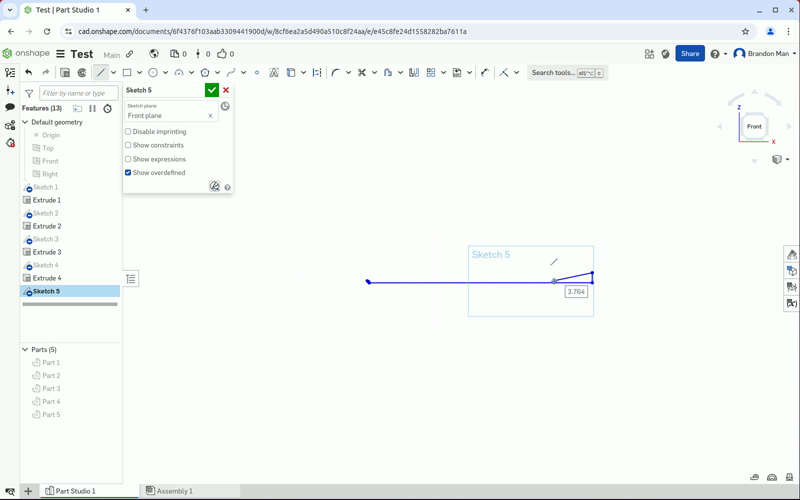
scroll(-6)
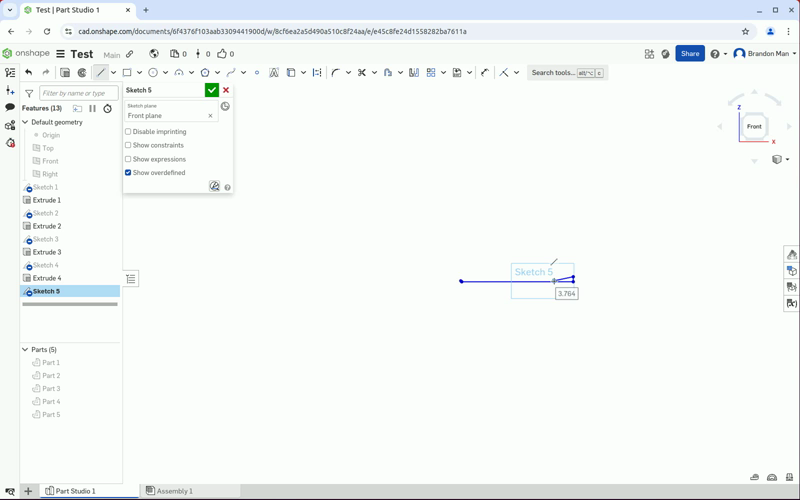
key_up(shift)
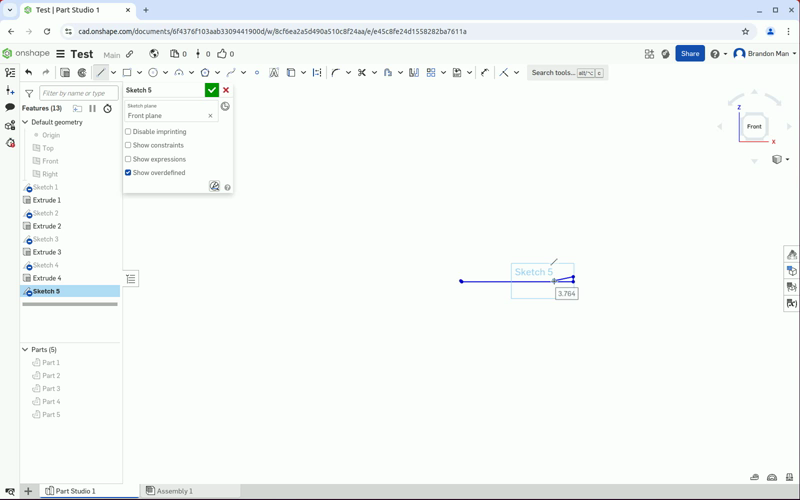
key(esc)
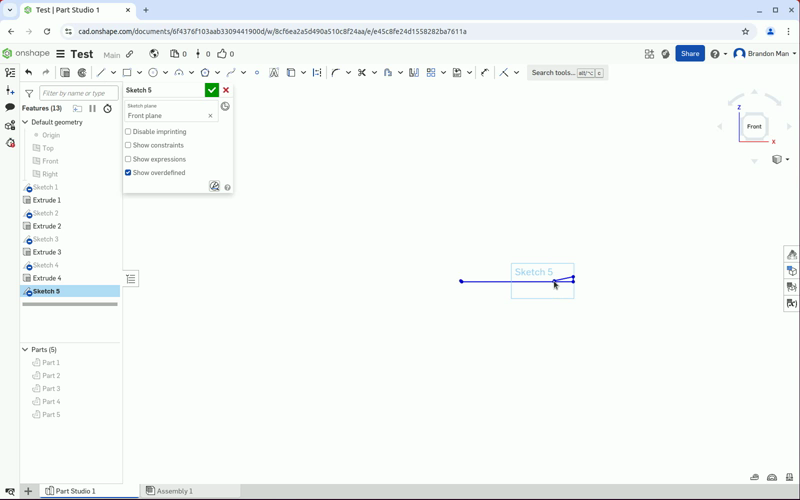
key(a)
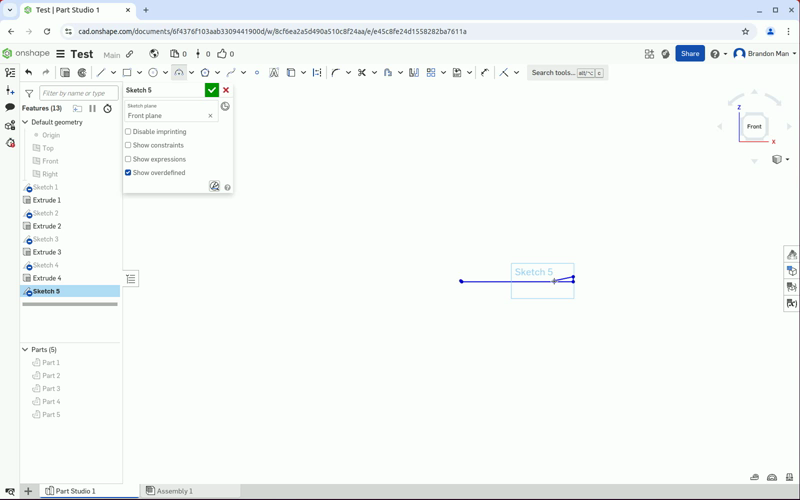
mouse_move(554, 280)
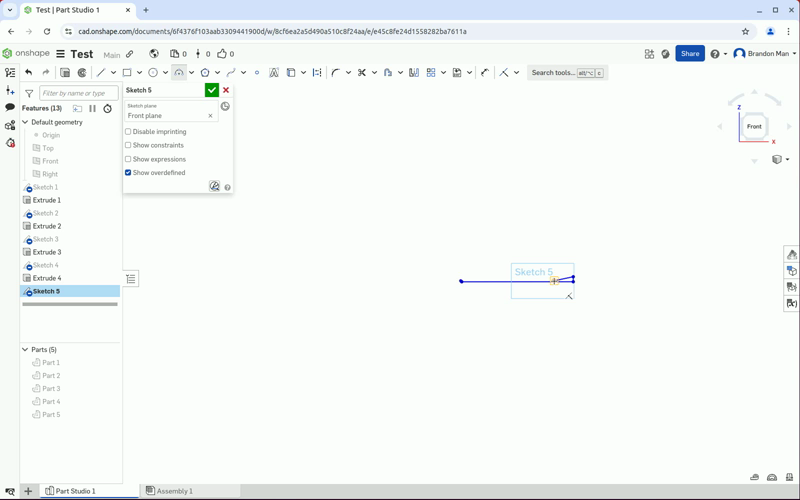
scroll(6)
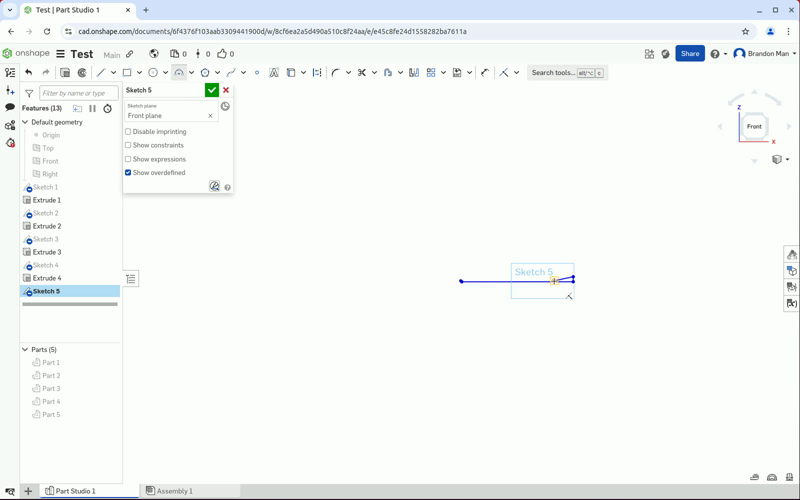
scroll(6)
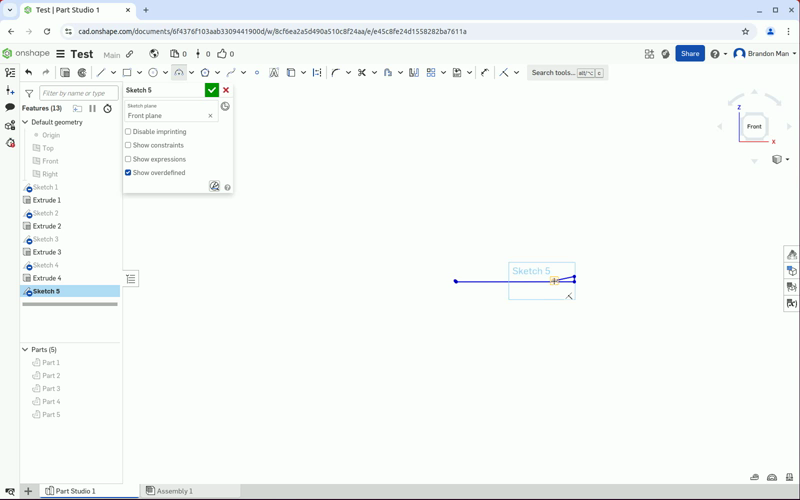
scroll(6)
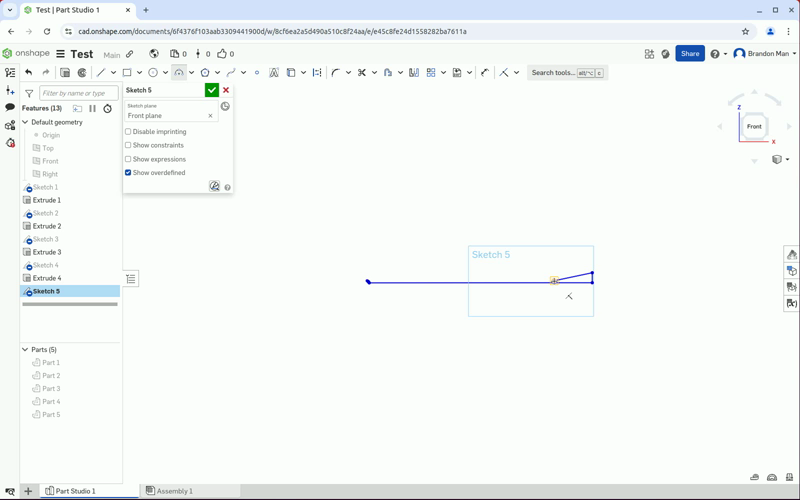
scroll(6)
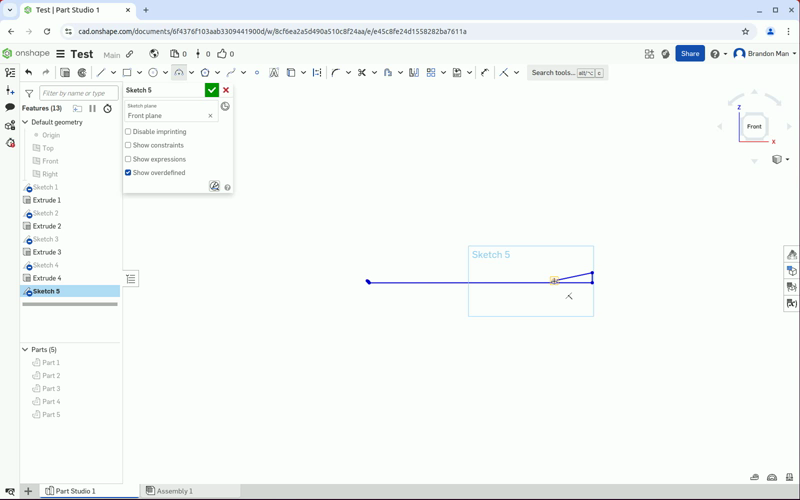
scroll(6)
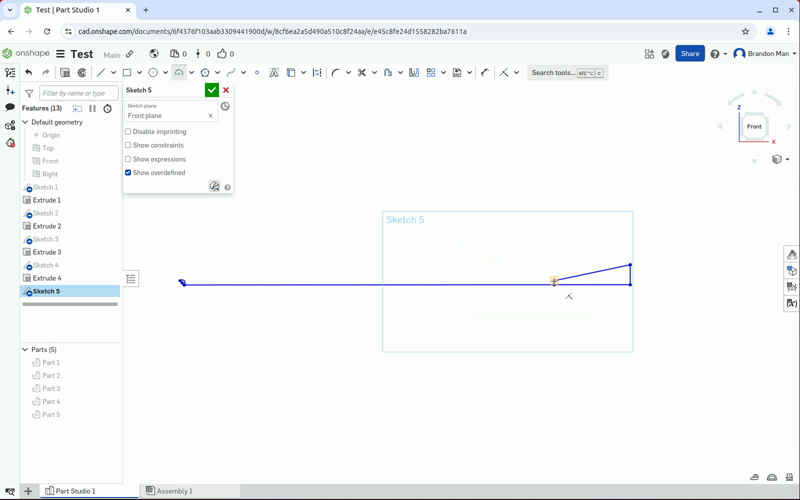
scroll(6)
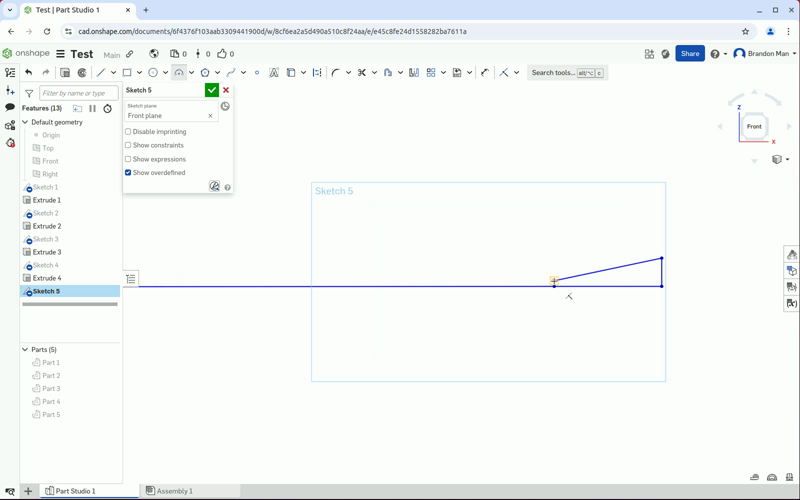
scroll(6)
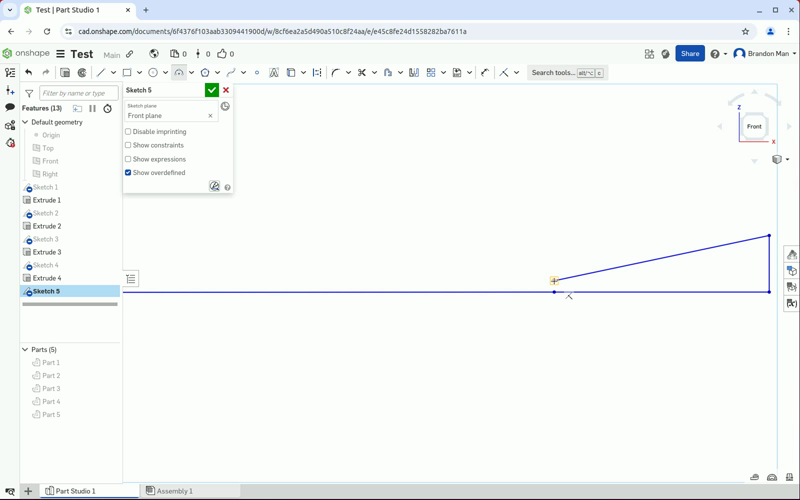
click(554, 280)
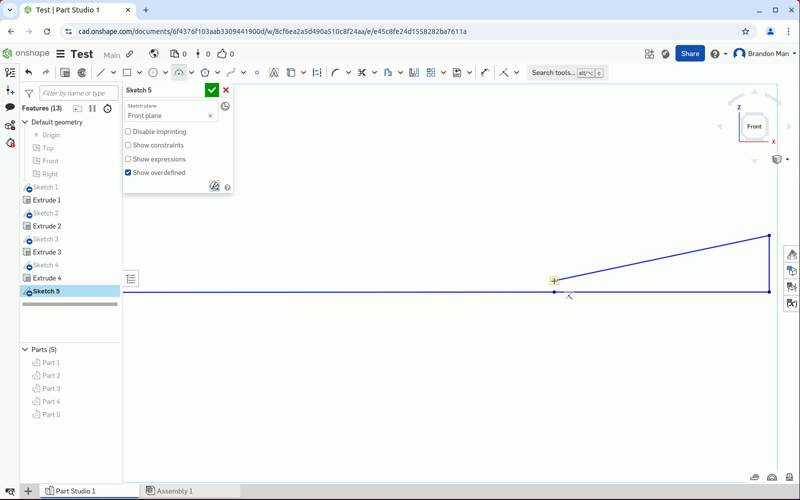
scroll(-6)
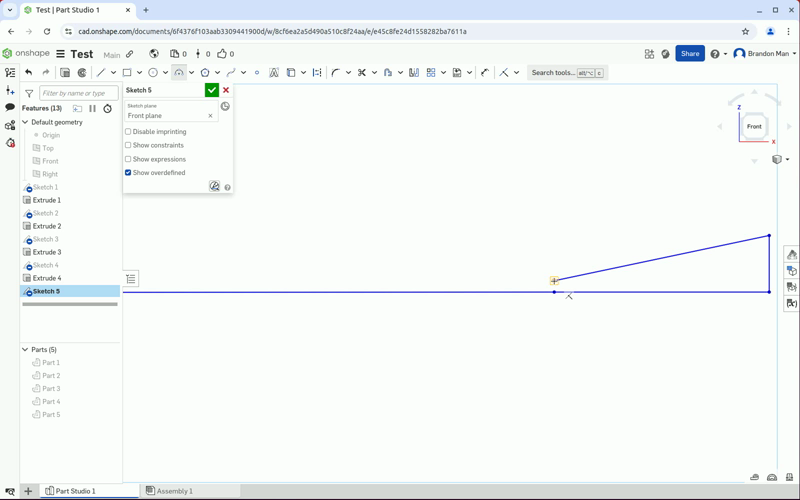
scroll(-6)
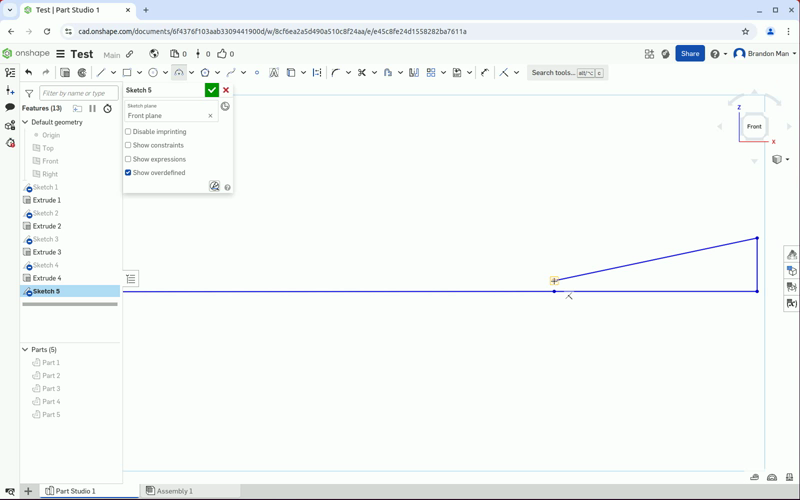
scroll(-6)
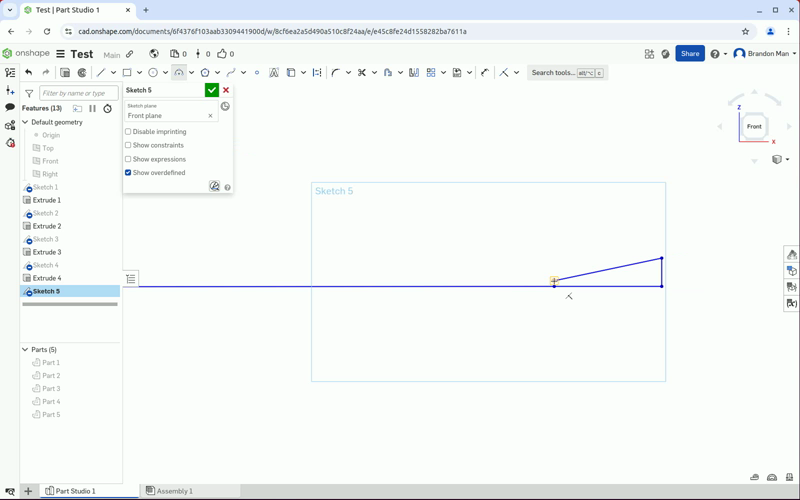
scroll(-6)
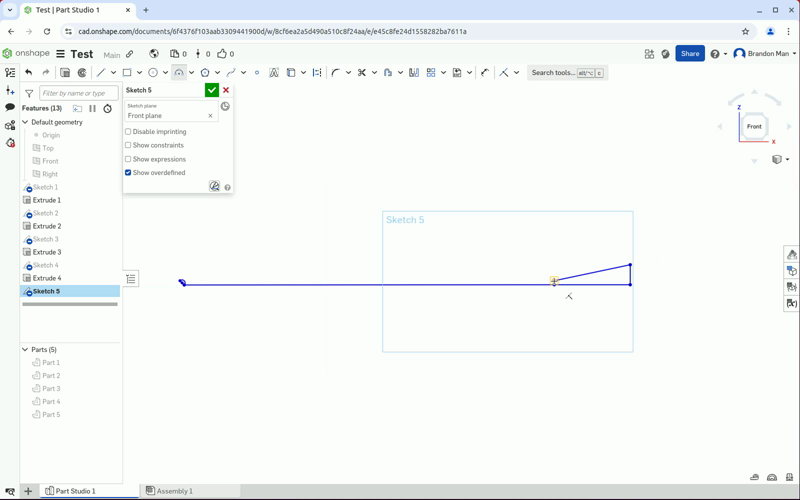
scroll(-6)
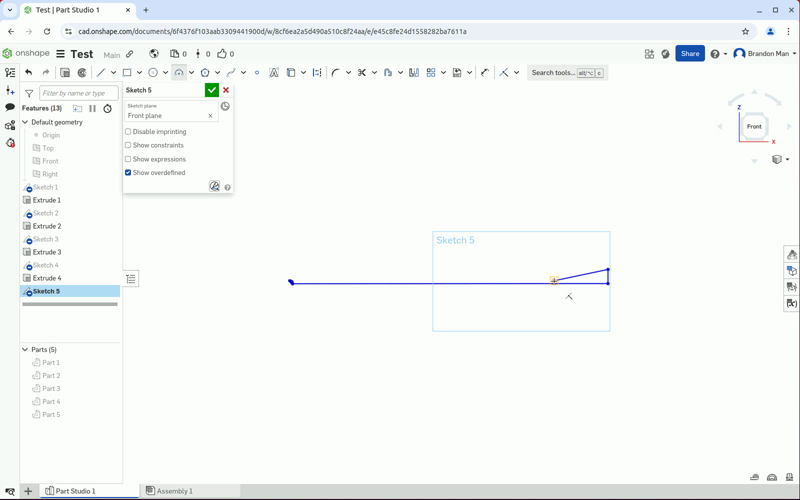
scroll(-6)
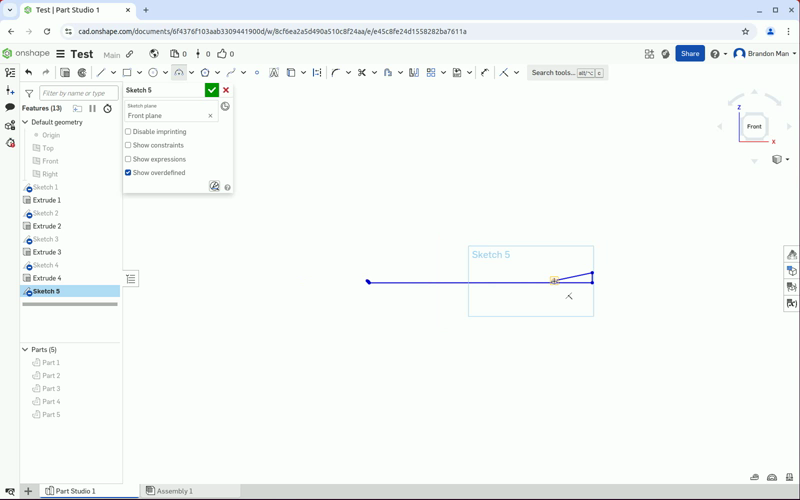
scroll(-6)
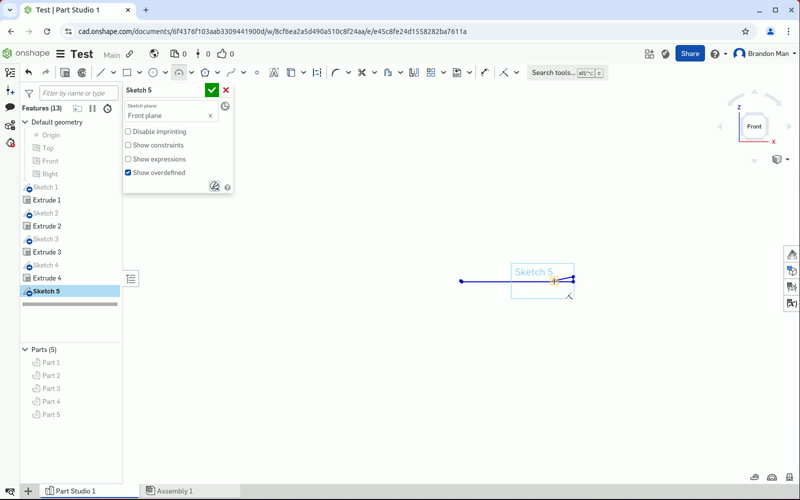
key_down(shift)
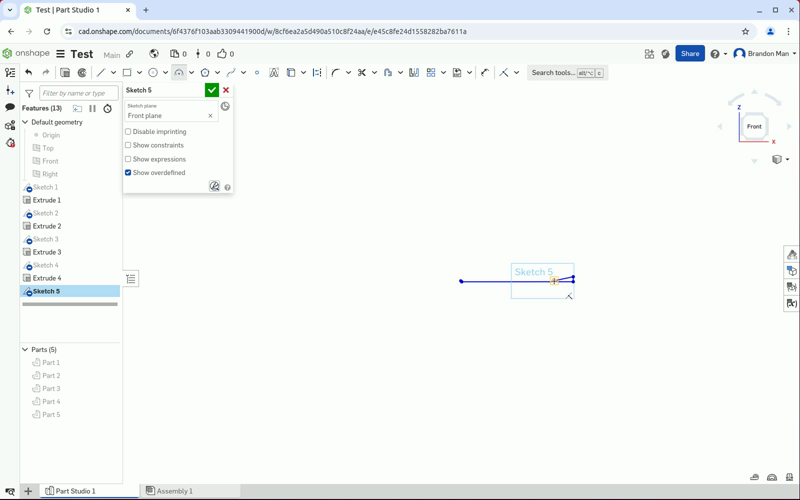
mouse_move(460, 276)
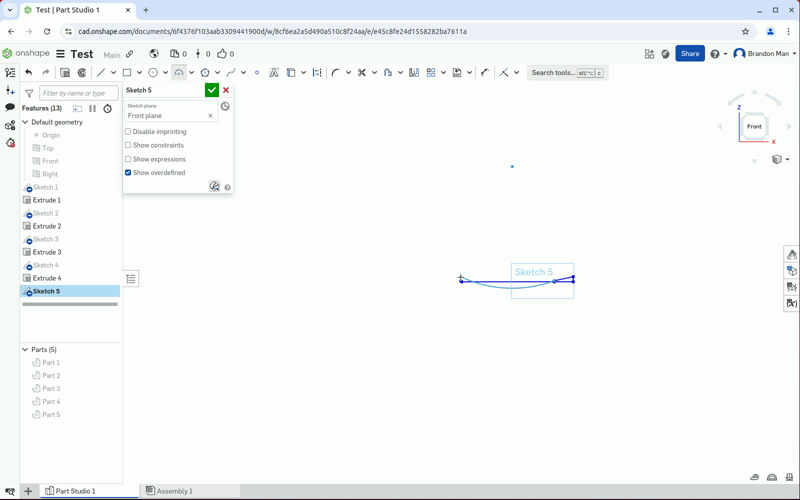
scroll(6)
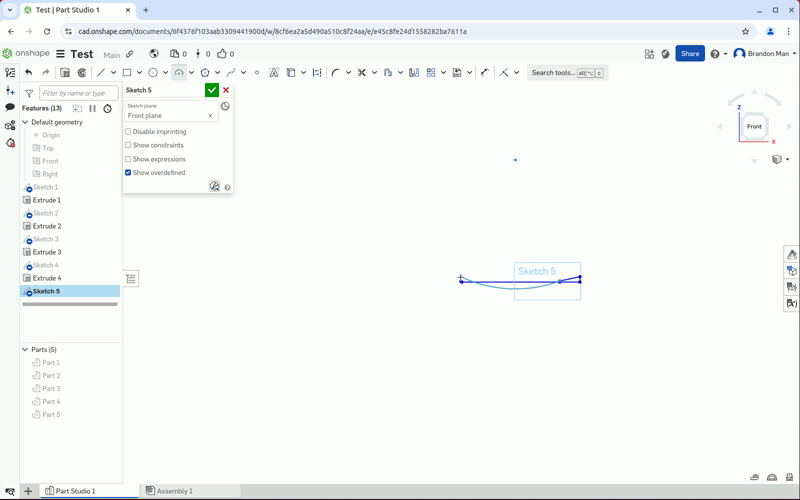
scroll(6)
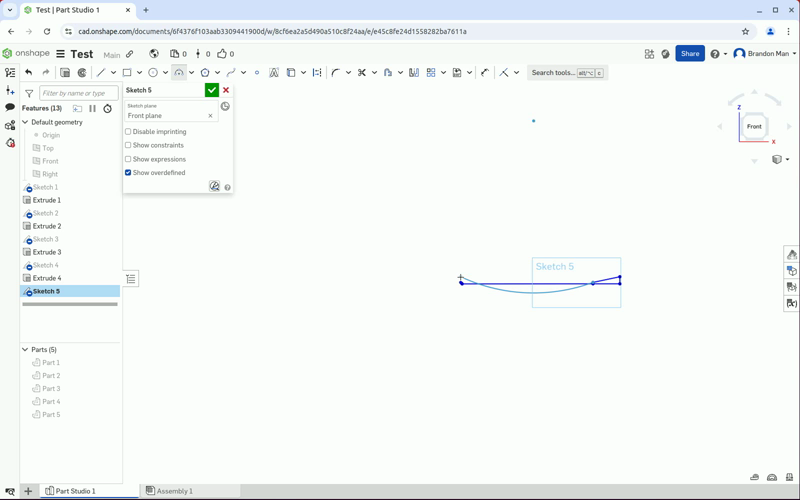
scroll(6)
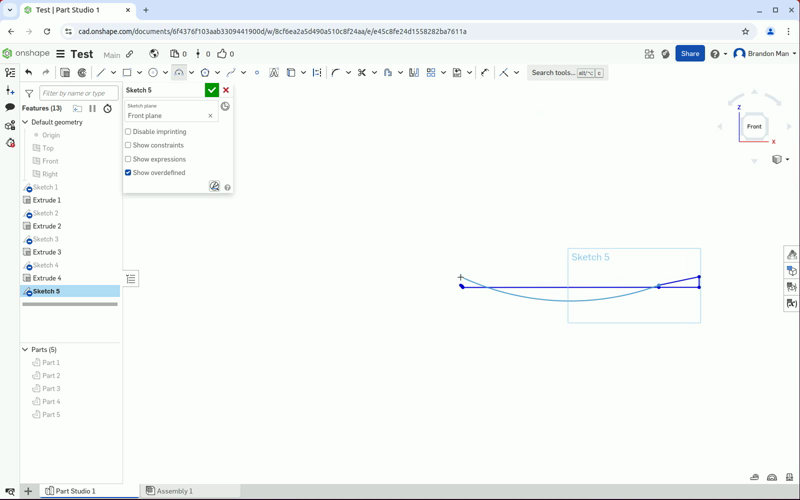
scroll(6)
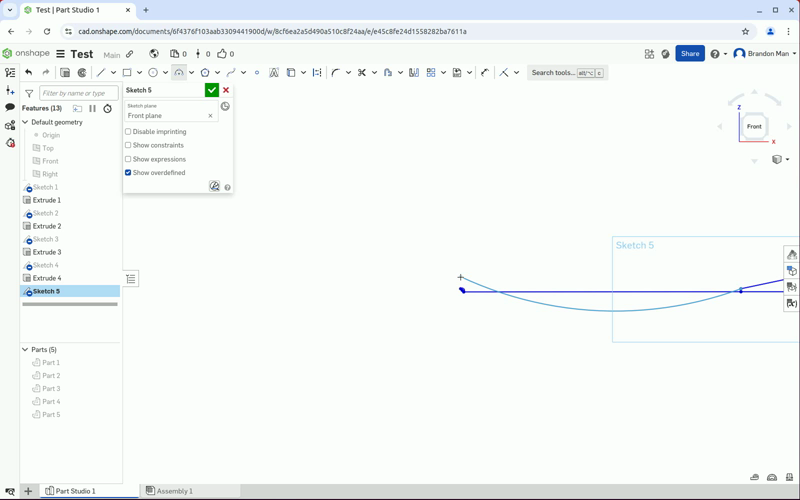
scroll(6)
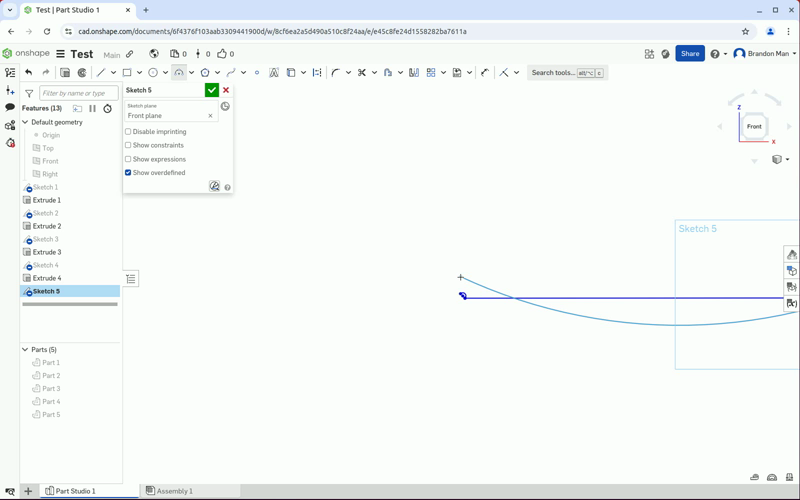
scroll(6)
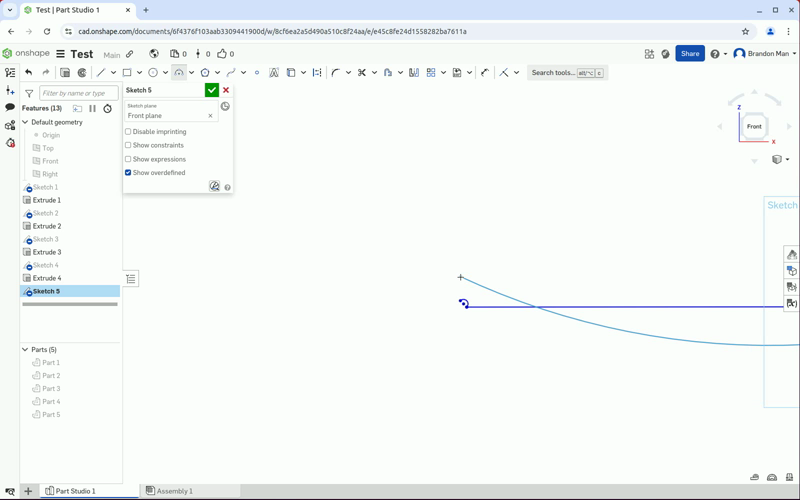
scroll(6)
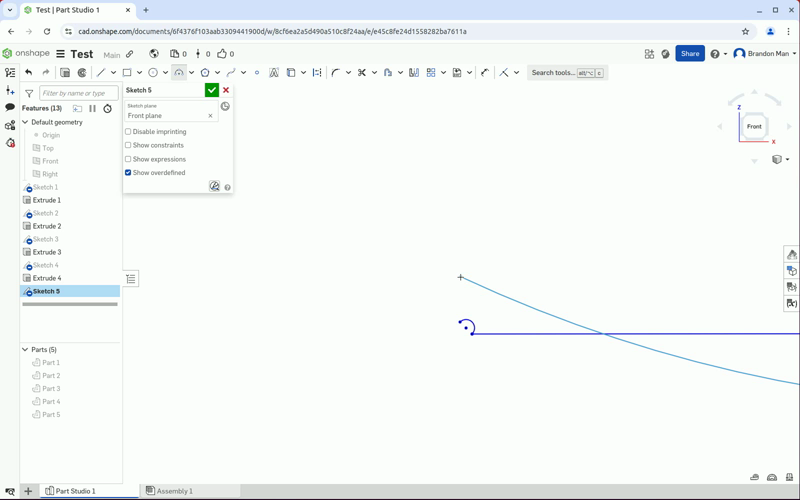
click(460, 276)
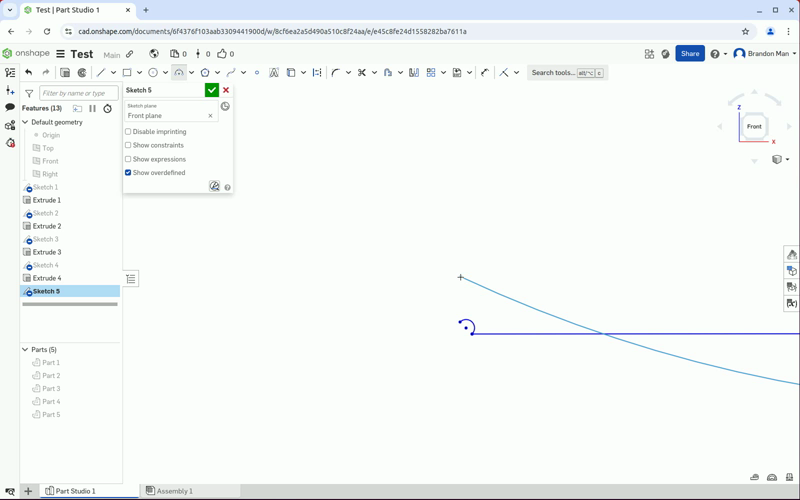
scroll(-6)
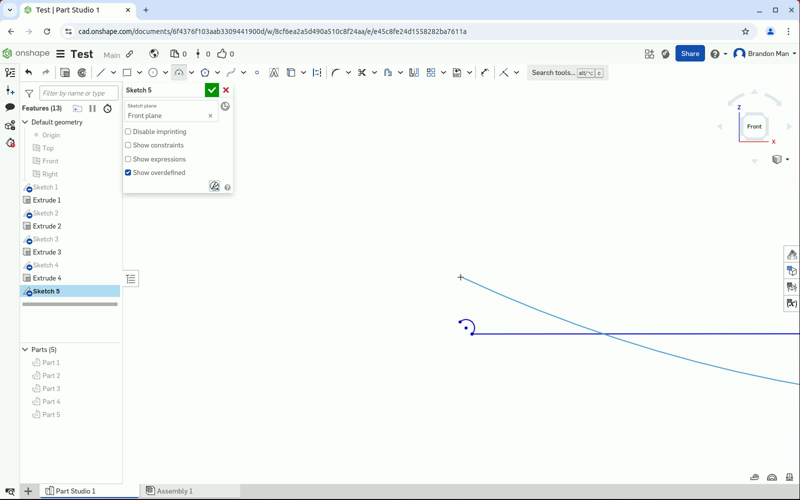
scroll(-6)
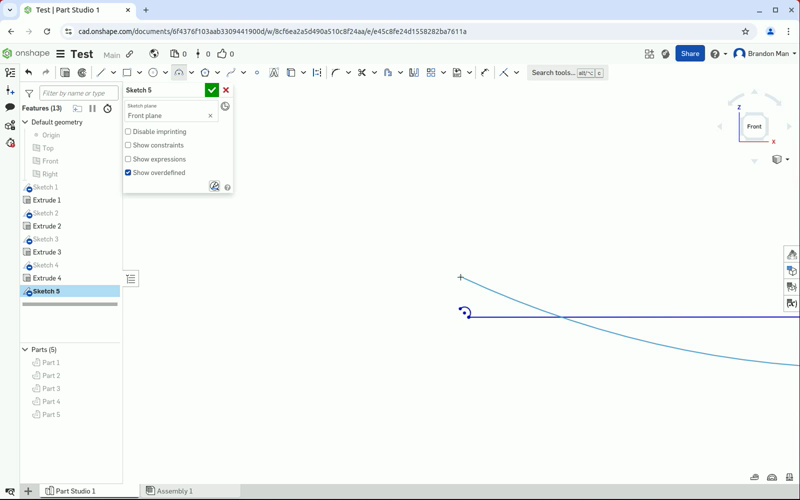
scroll(-6)
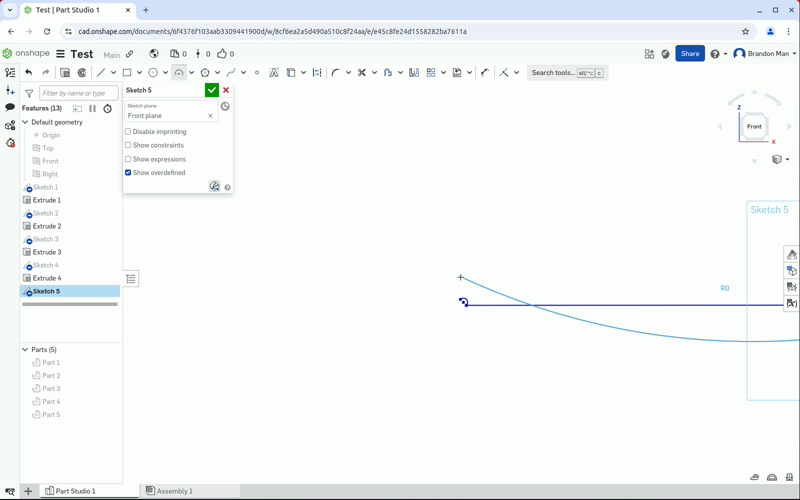
scroll(-6)
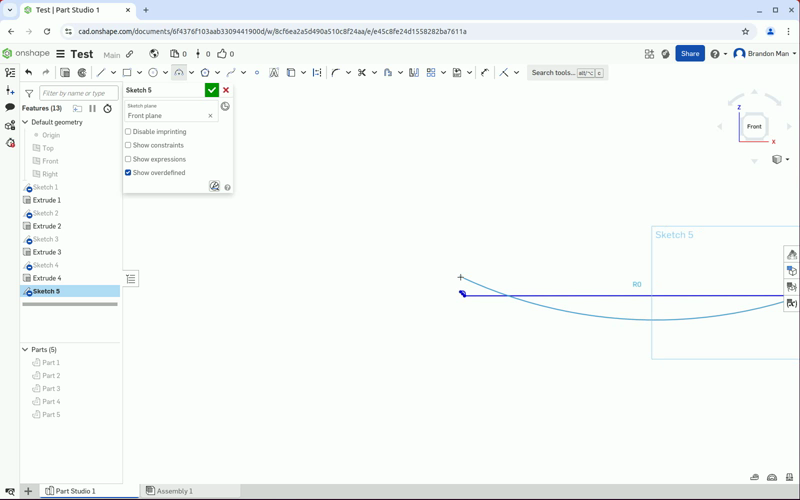
scroll(-6)
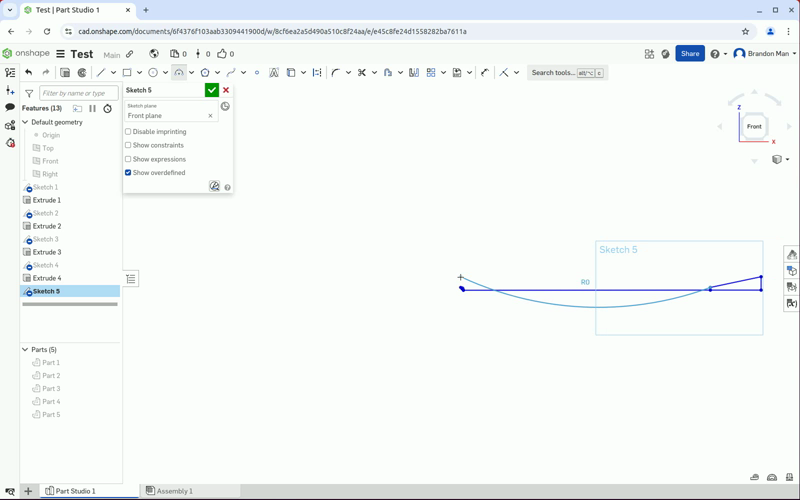
scroll(-6)
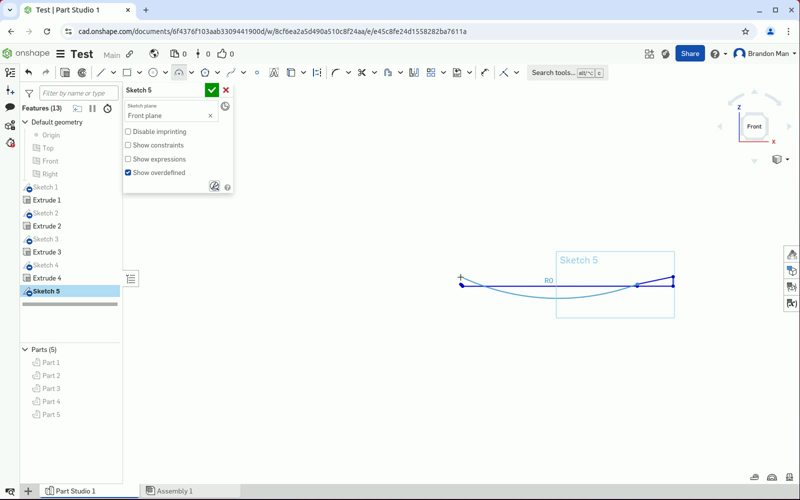
scroll(-6)
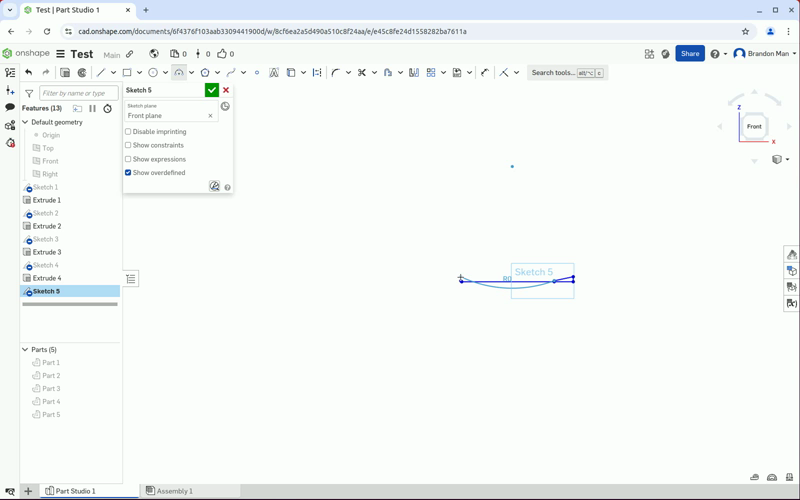
mouse_move(507, 277)
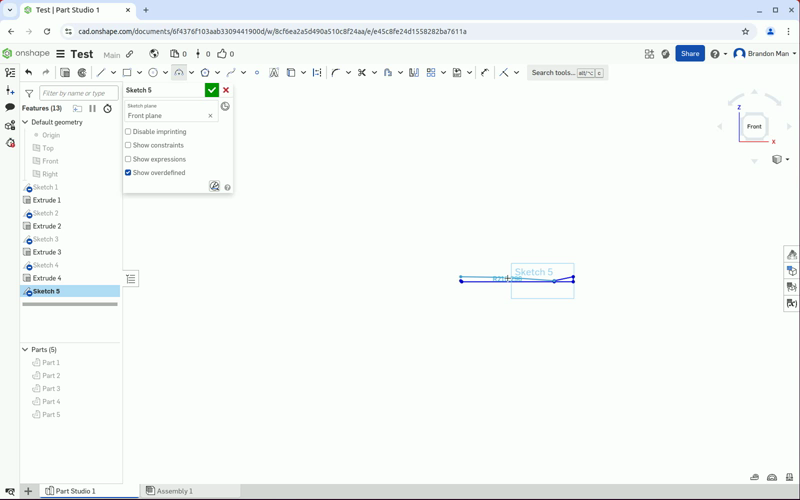
click(507, 277)
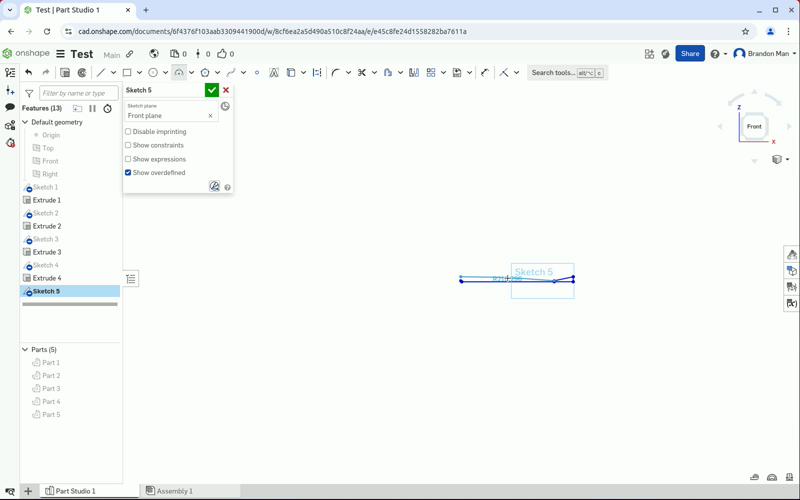
key_up(shift)
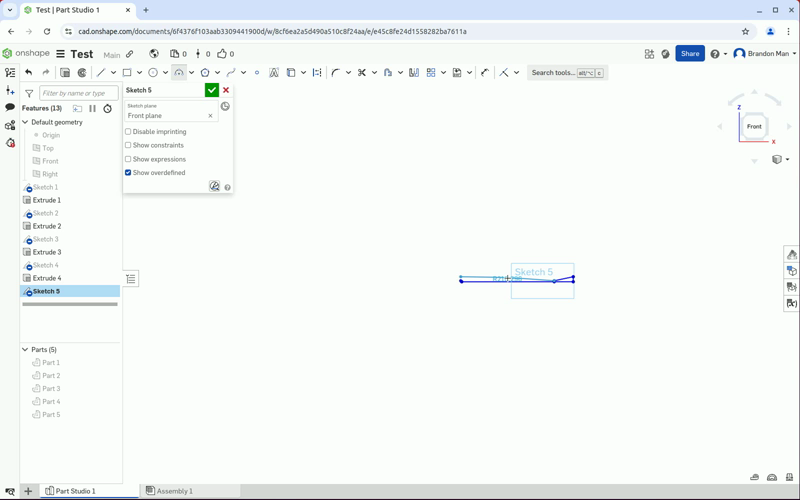
key(esc)
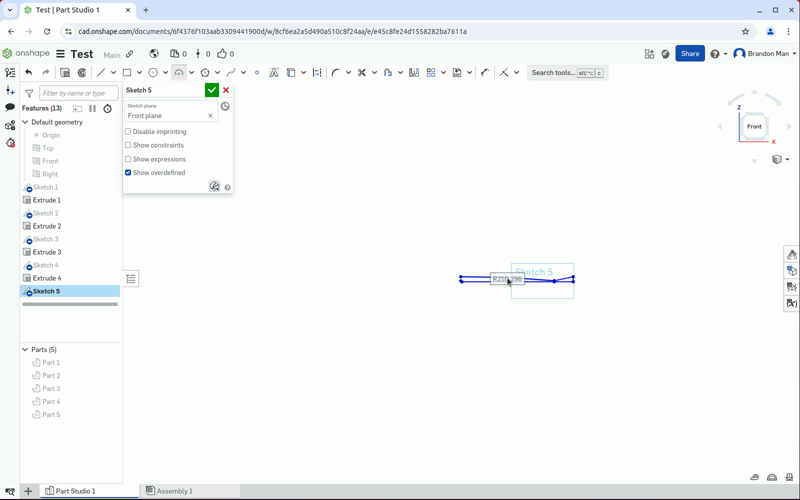
key(l)
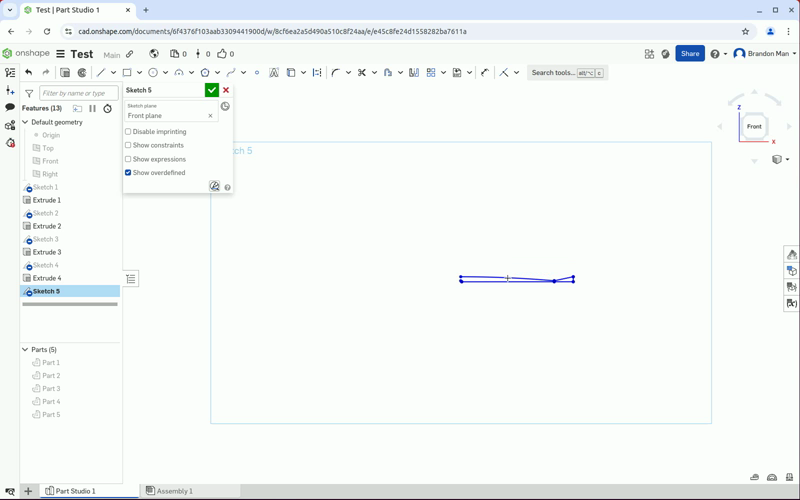
mouse_move(460, 276)
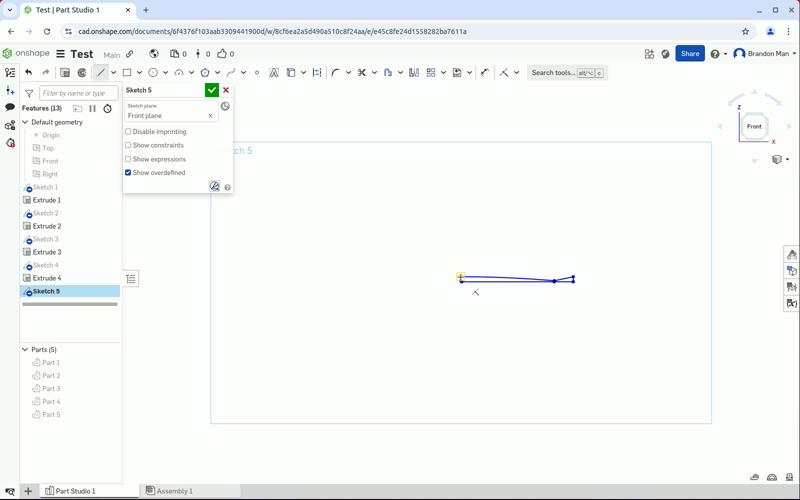
scroll(6)
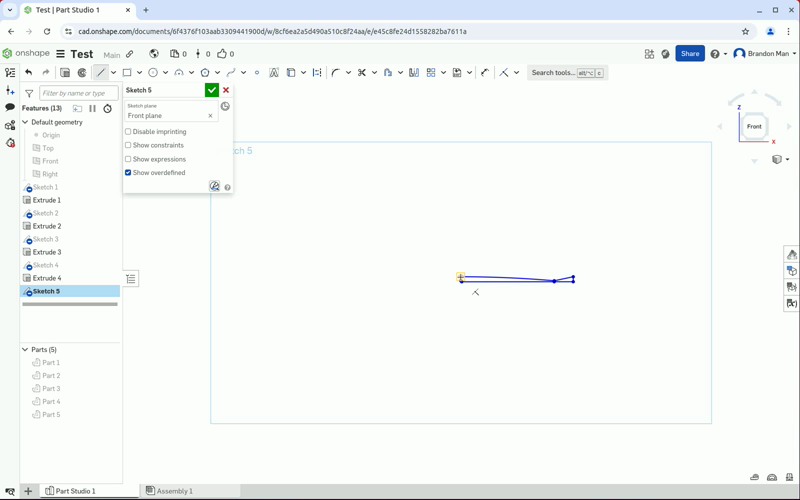
scroll(6)
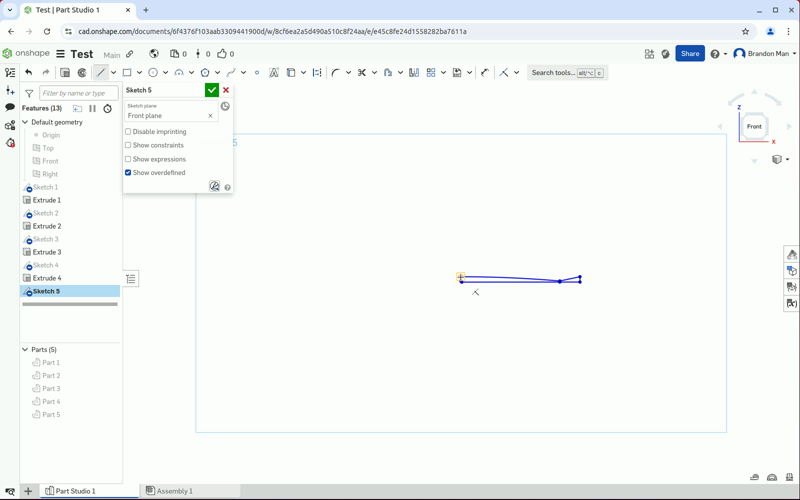
scroll(6)
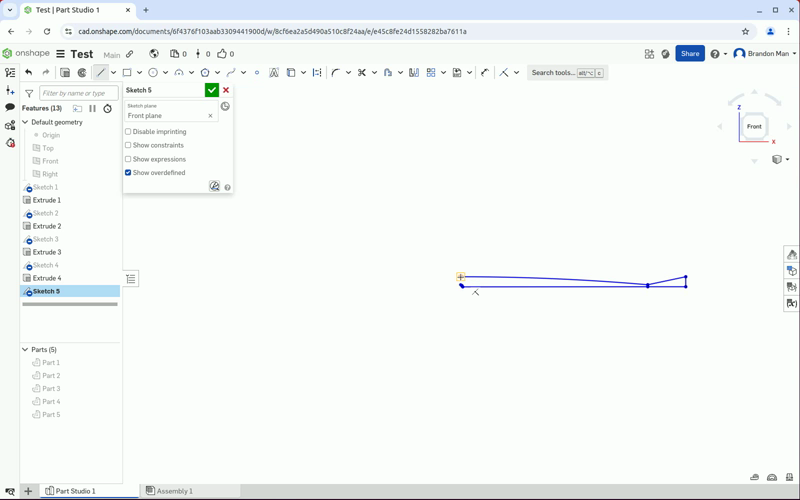
scroll(6)
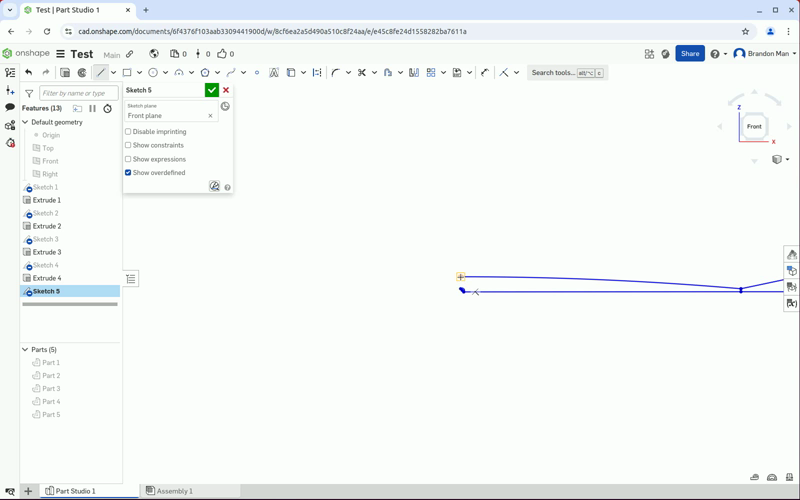
scroll(6)
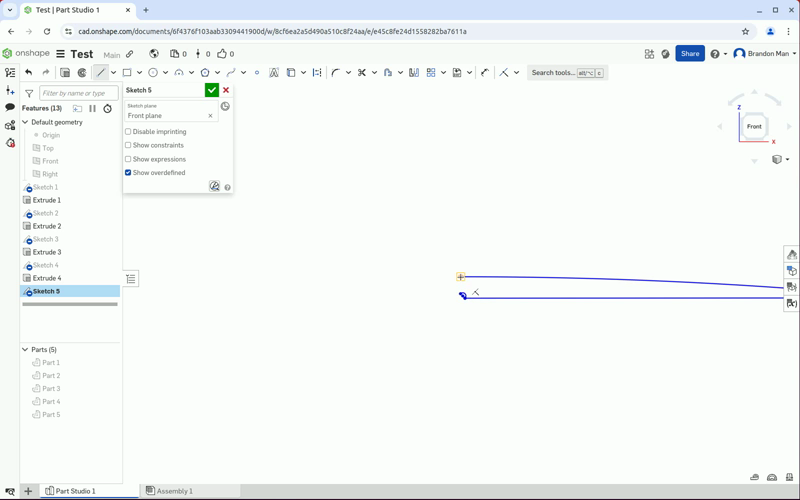
scroll(6)
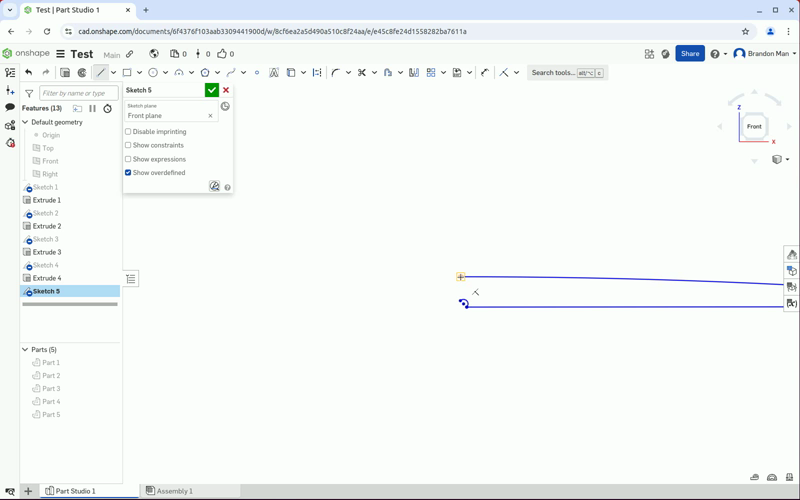
scroll(6)
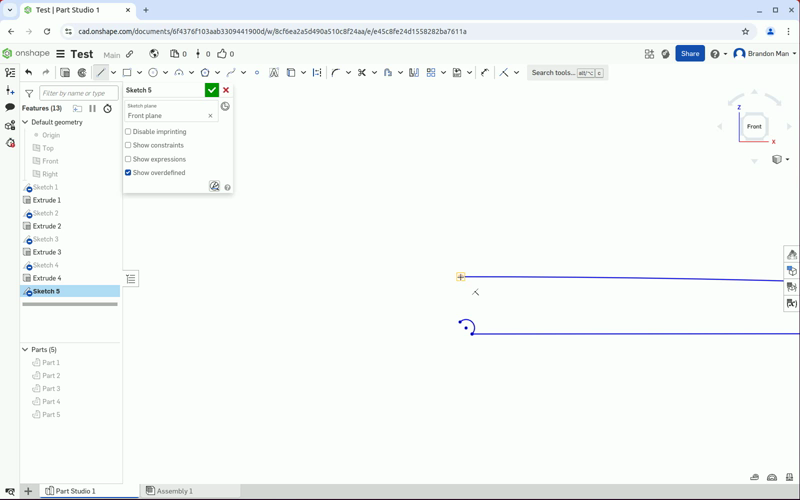
click(460, 276)
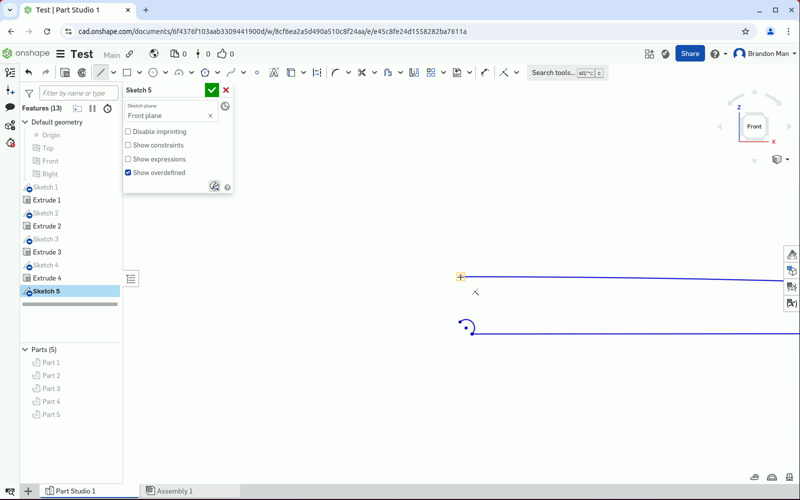
scroll(-6)
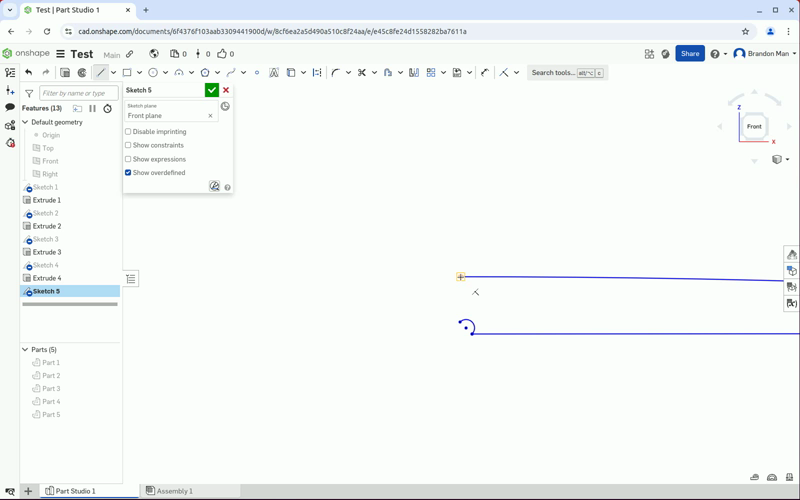
scroll(-6)
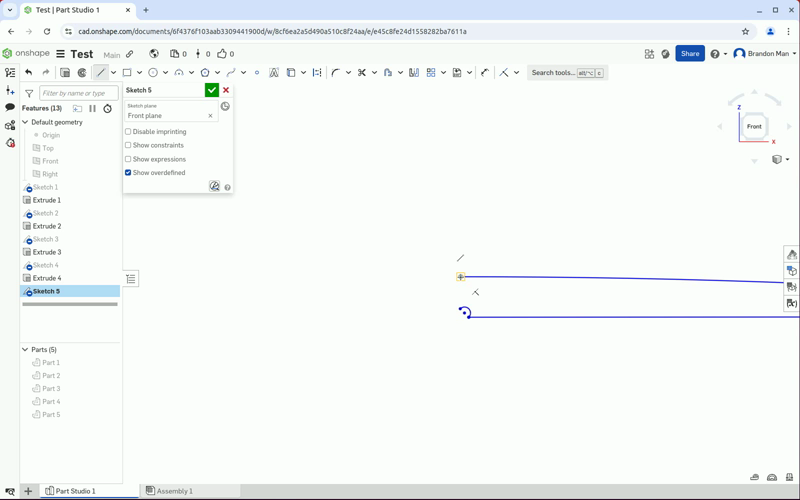
scroll(-6)
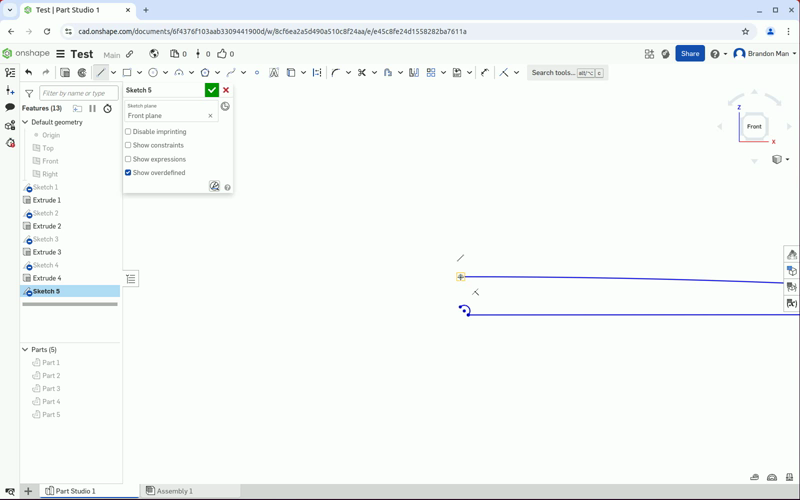
scroll(-6)
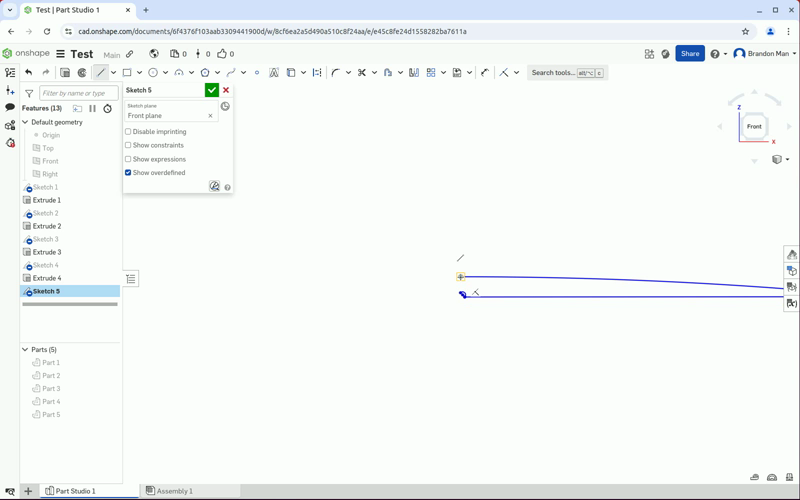
scroll(-6)
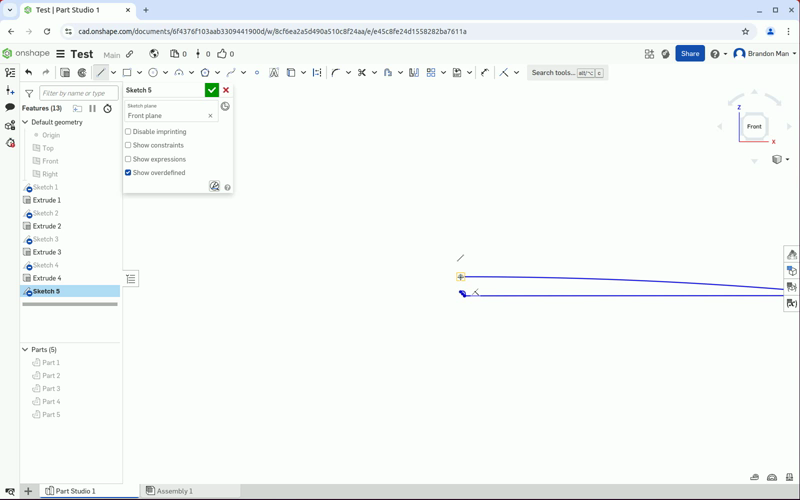
scroll(-6)
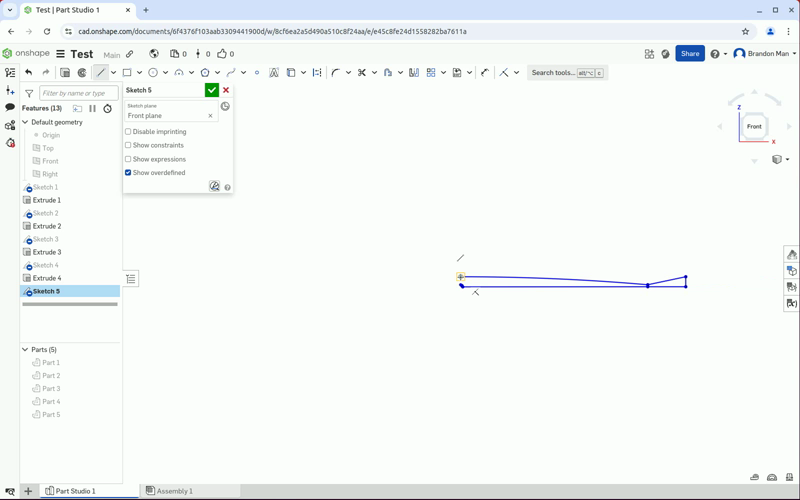
scroll(-6)
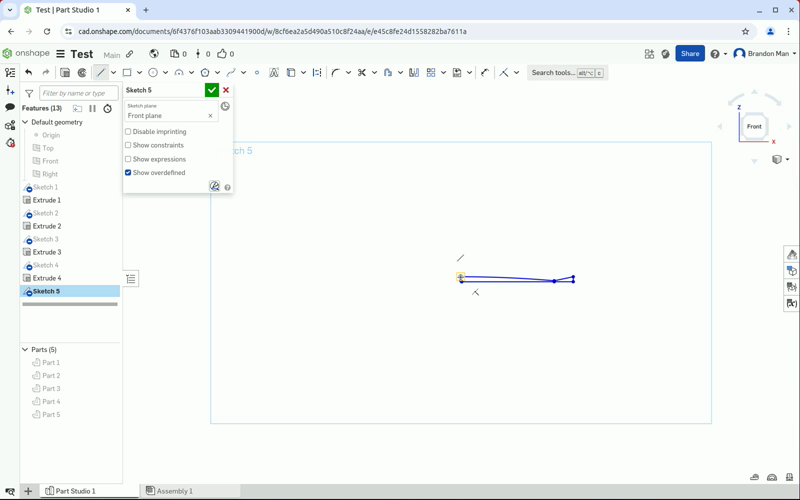
mouse_move(490, 276)
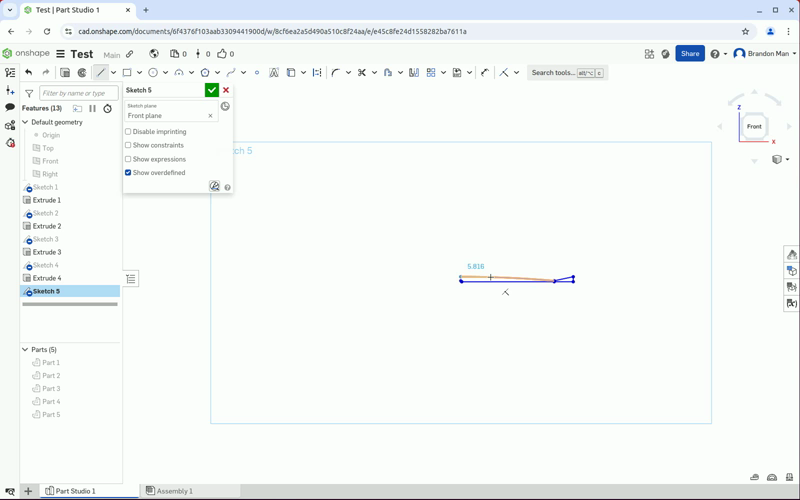
key_down(shift)
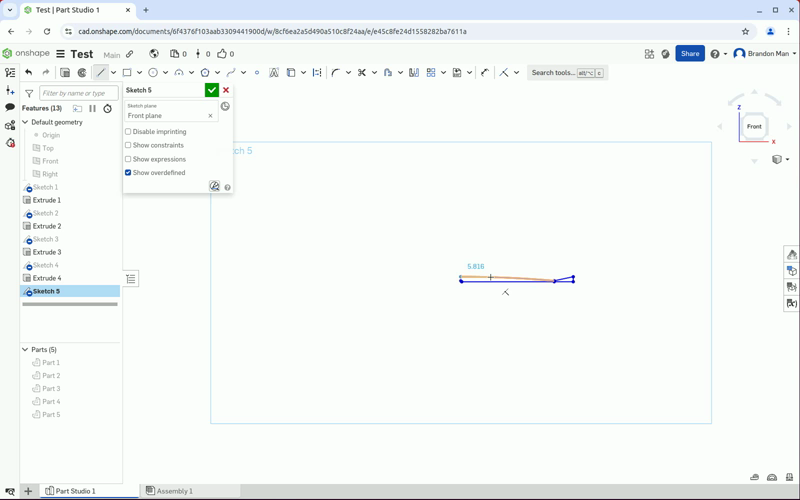
mouse_move(460, 280)
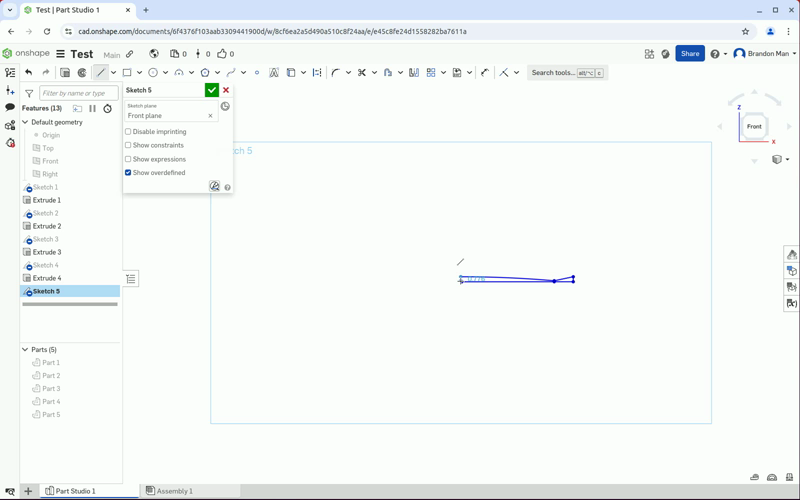
scroll(6)
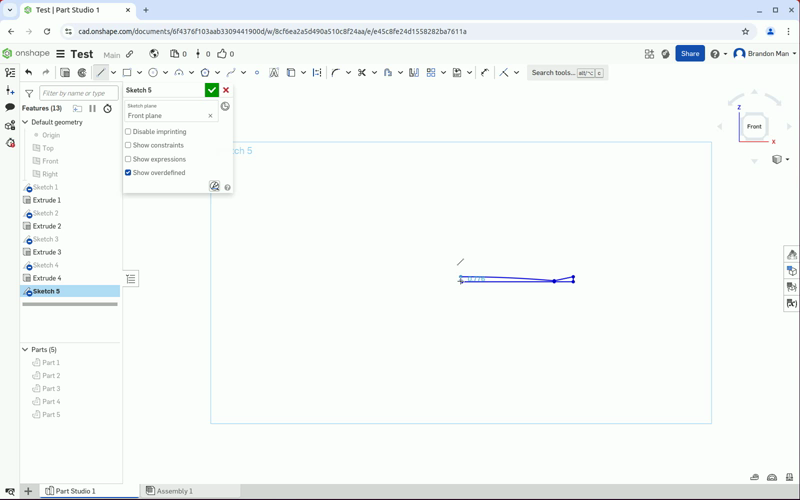
scroll(6)
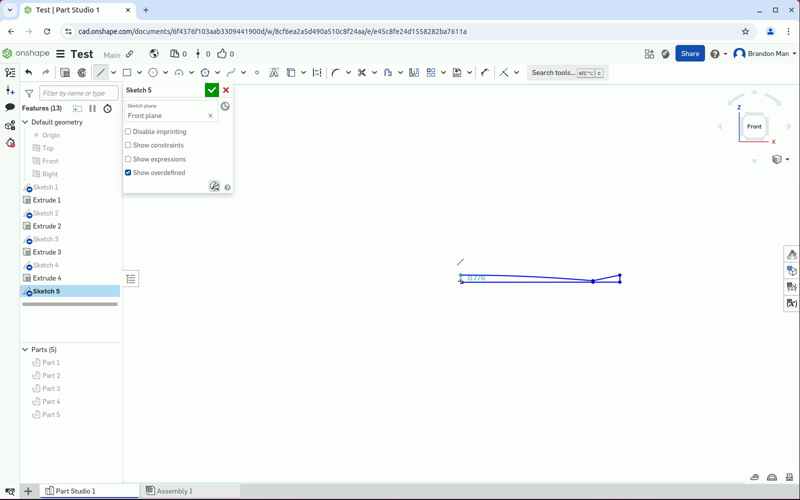
scroll(6)
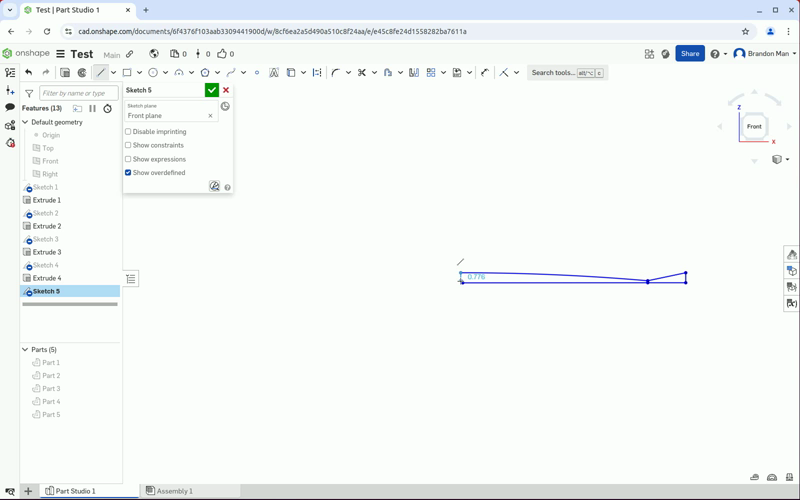
scroll(6)
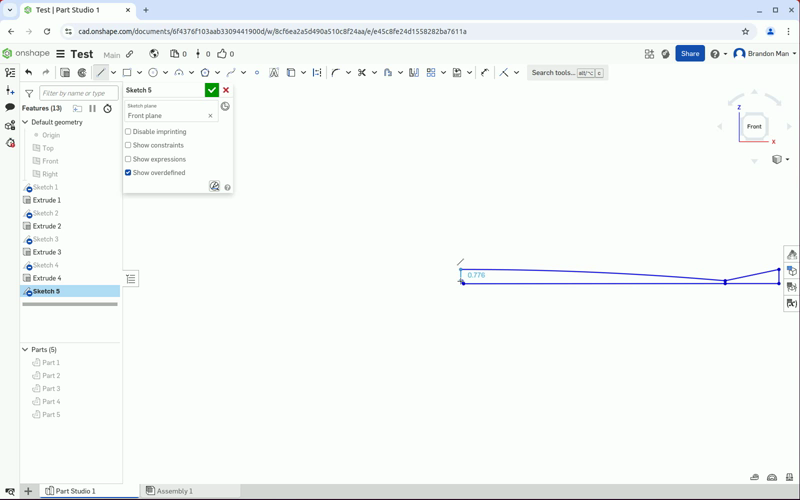
scroll(6)
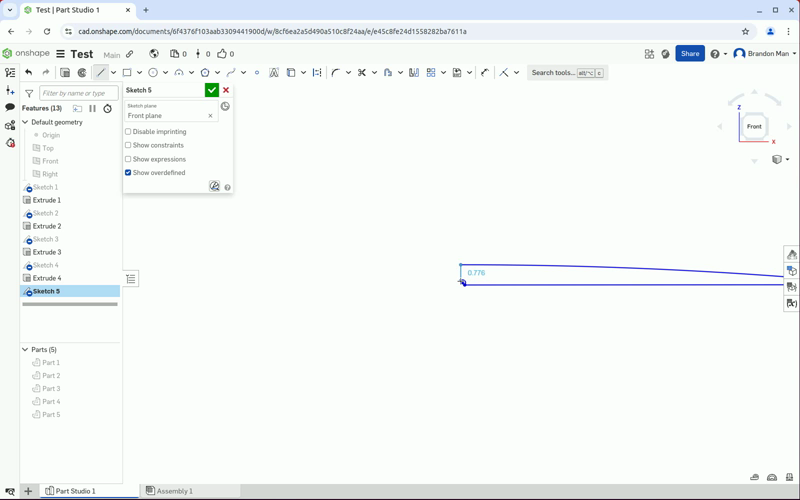
scroll(6)
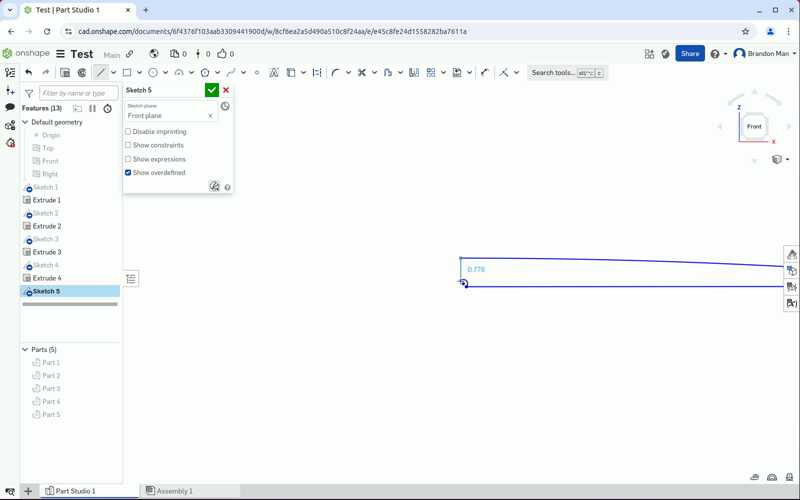
scroll(6)
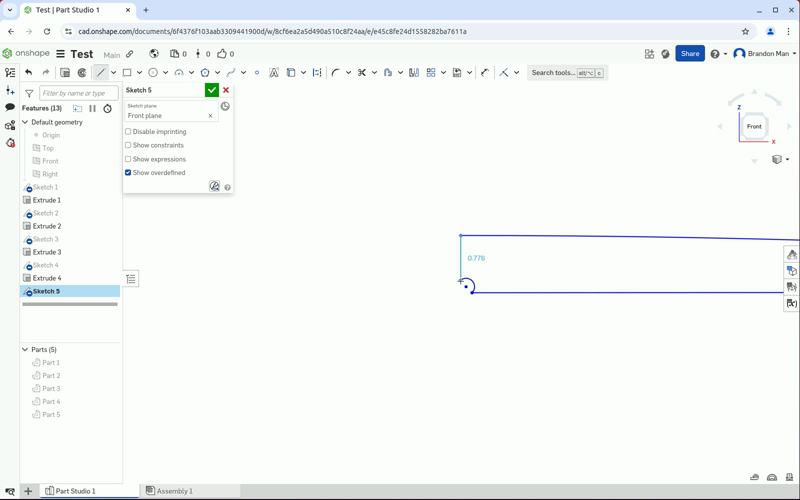
key_up(shift)
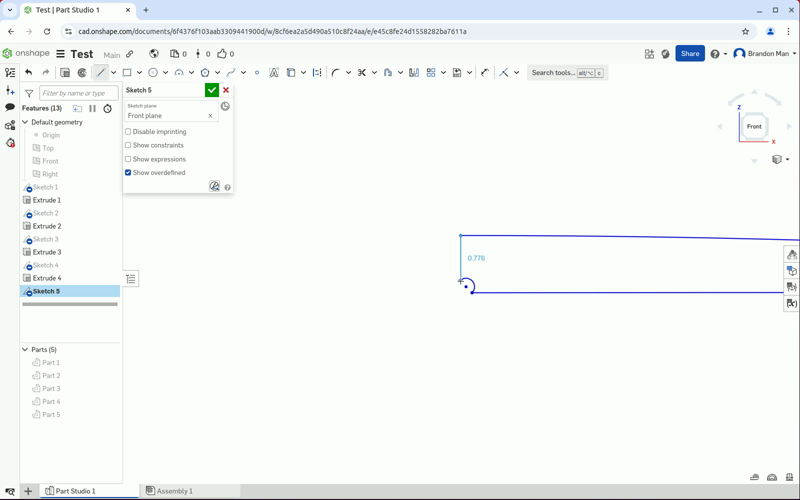
click(460, 280)
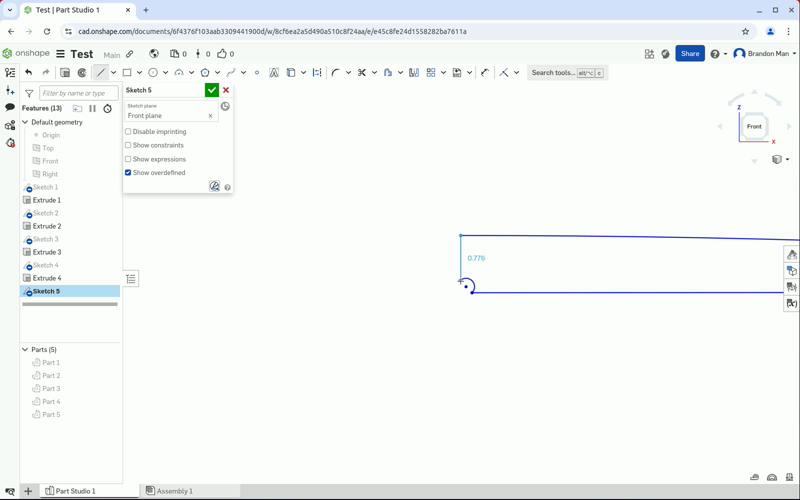
scroll(-6)
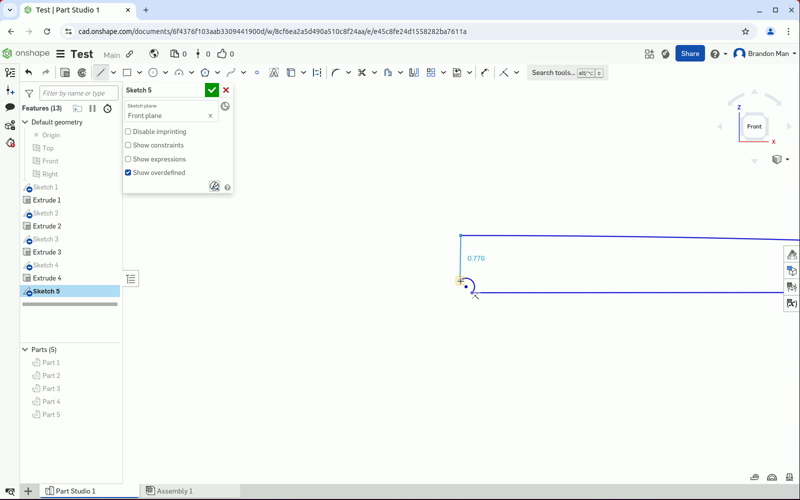
scroll(-6)
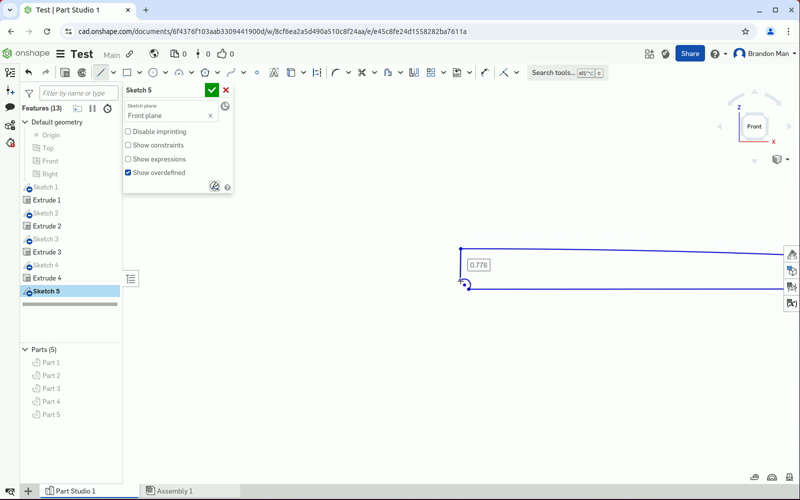
scroll(-6)
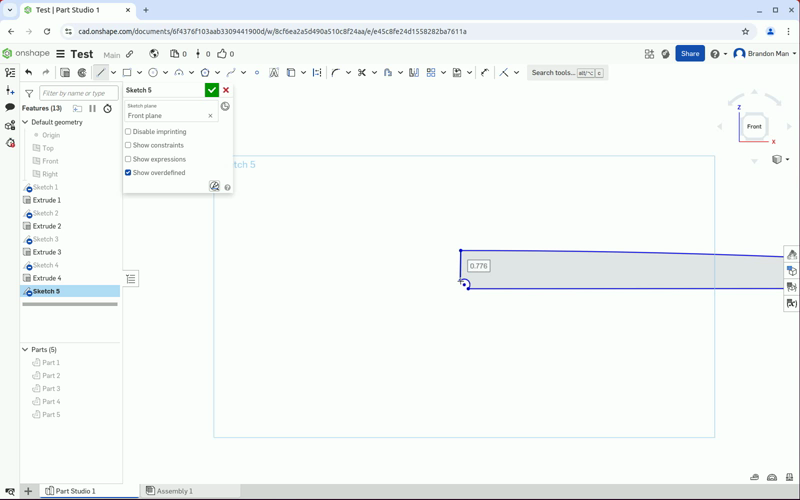
scroll(-6)
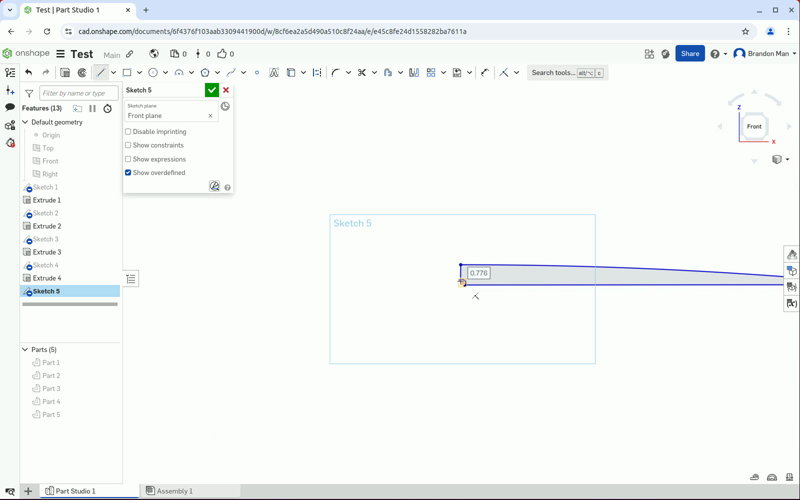
scroll(-6)
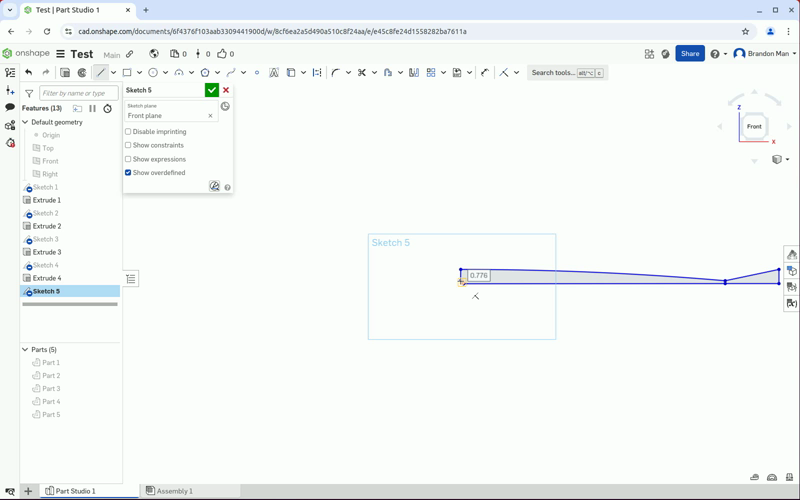
scroll(-6)
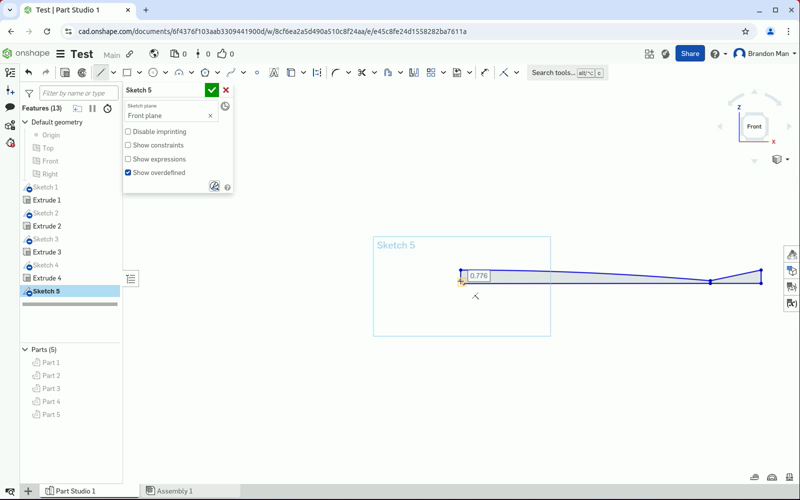
scroll(-6)
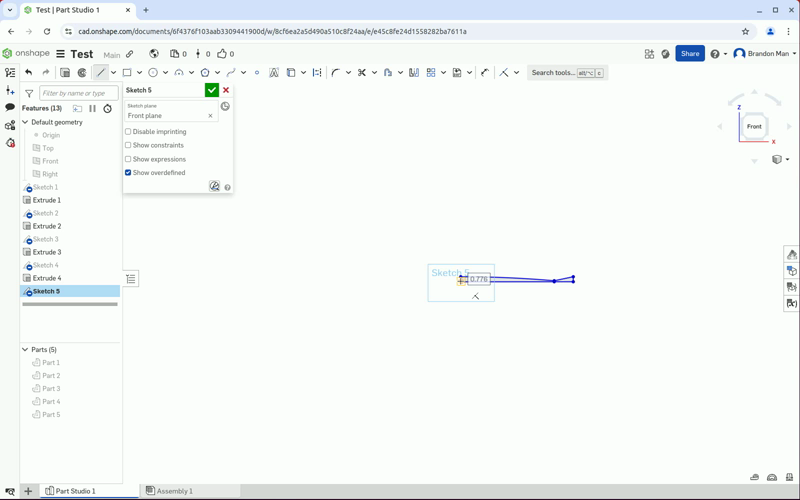
key(esc)
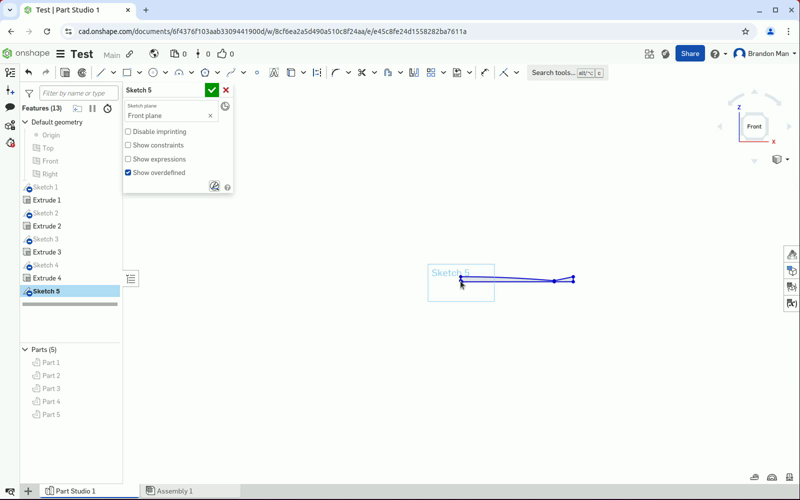
mouse_move(558, 280)
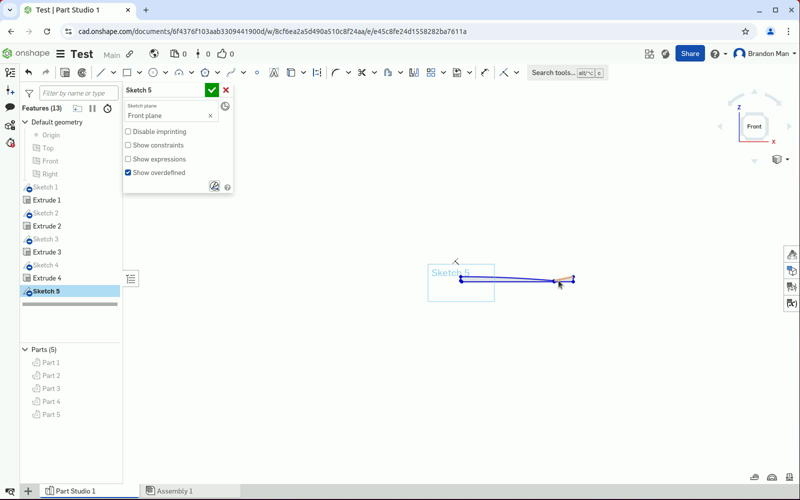
scroll(6)
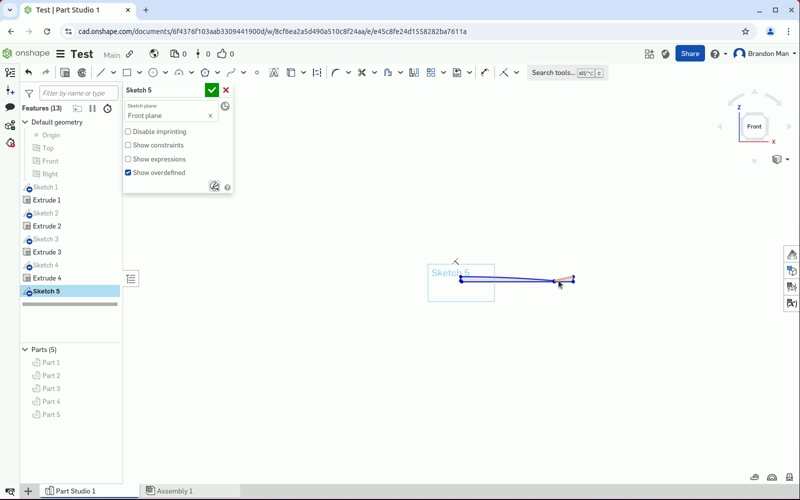
scroll(6)
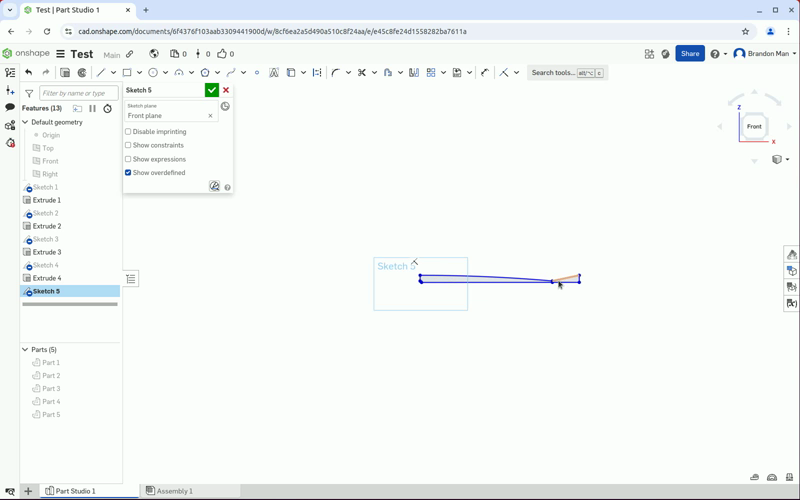
scroll(6)
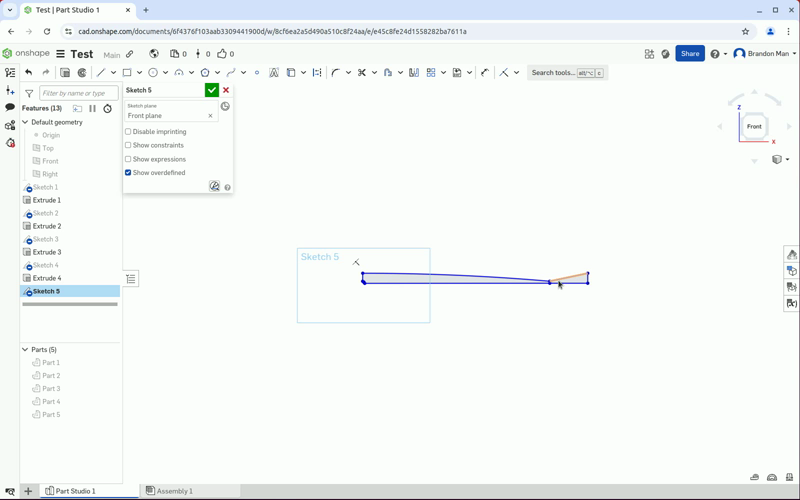
scroll(6)
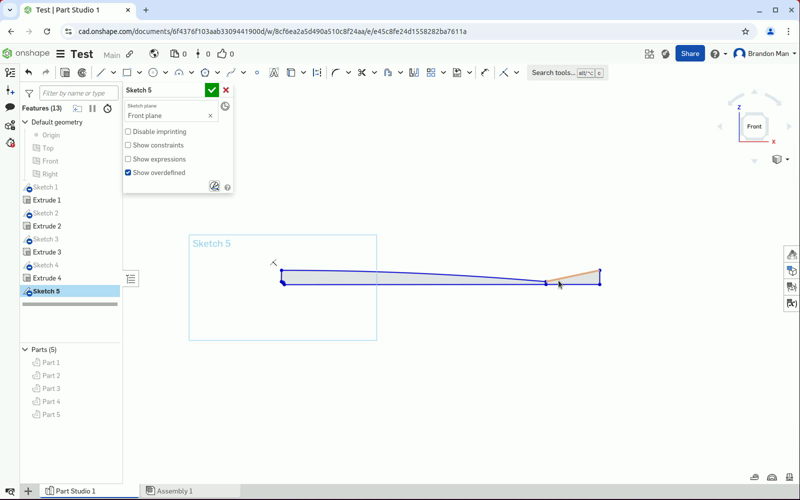
scroll(6)
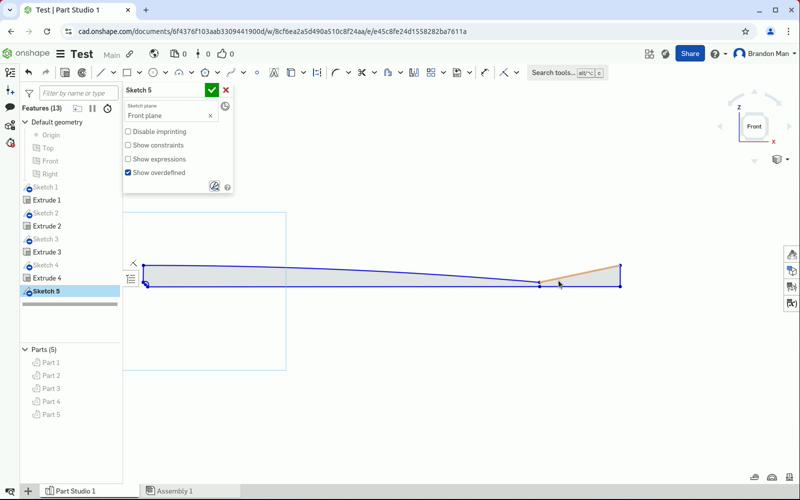
scroll(6)
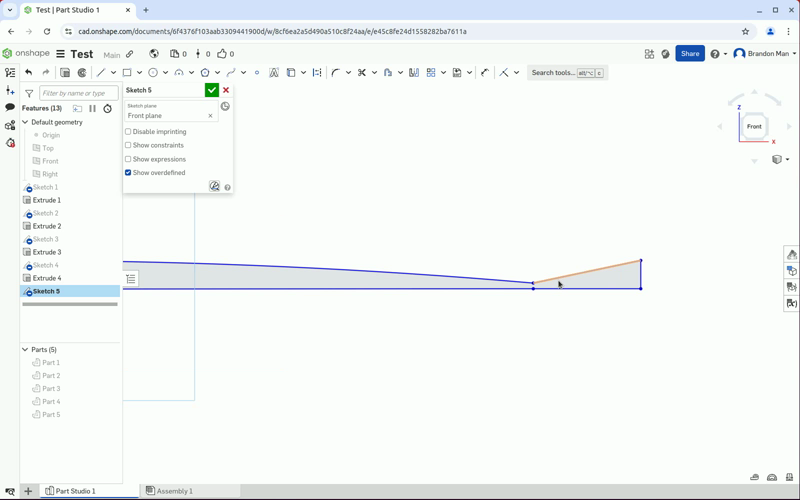
scroll(6)
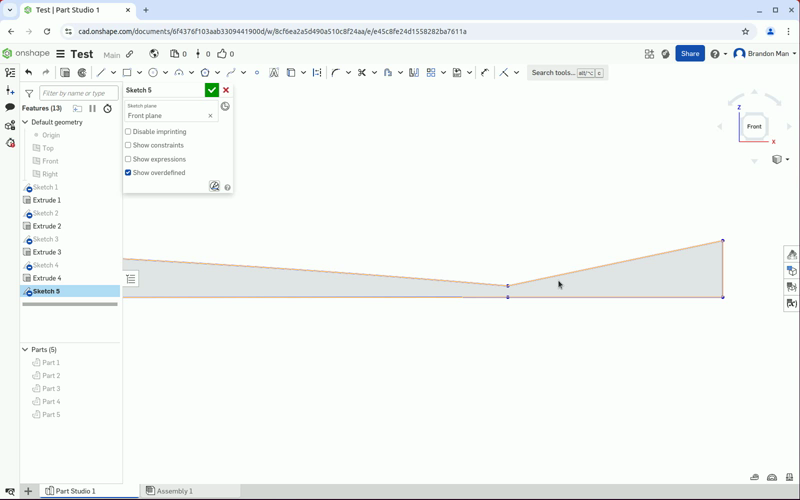
click(558, 280)
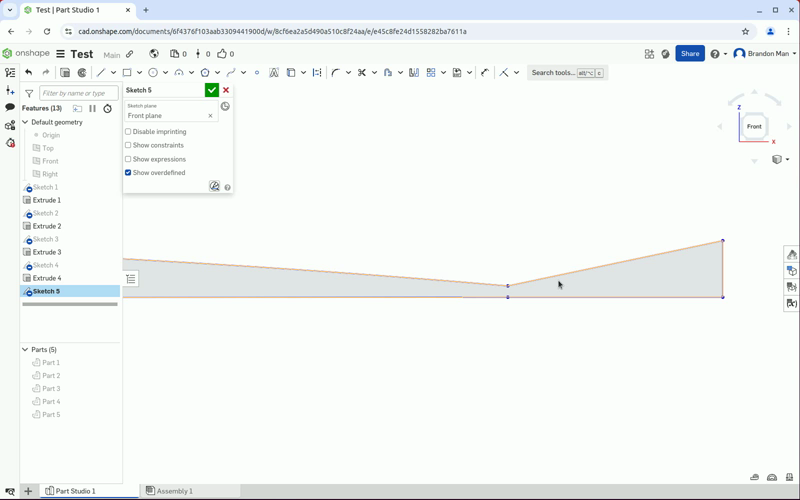
scroll(-6)
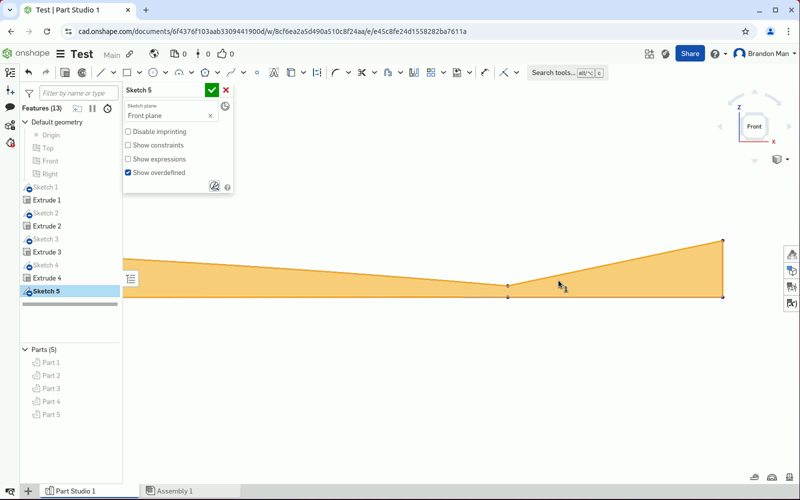
scroll(-6)
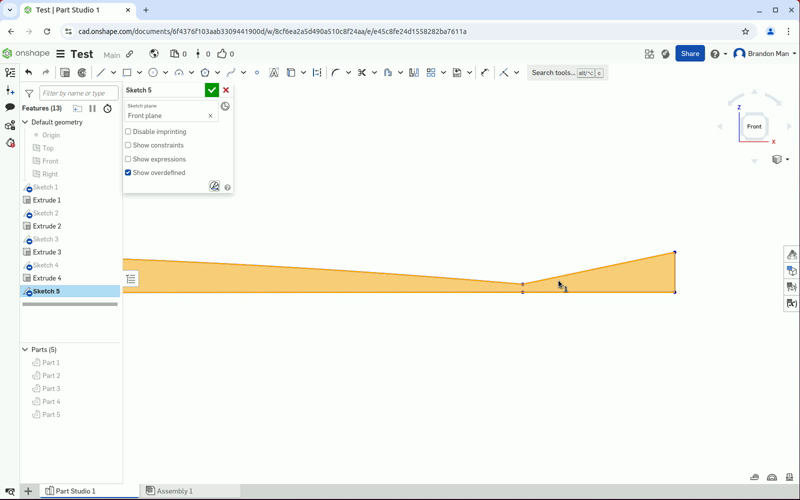
scroll(-6)
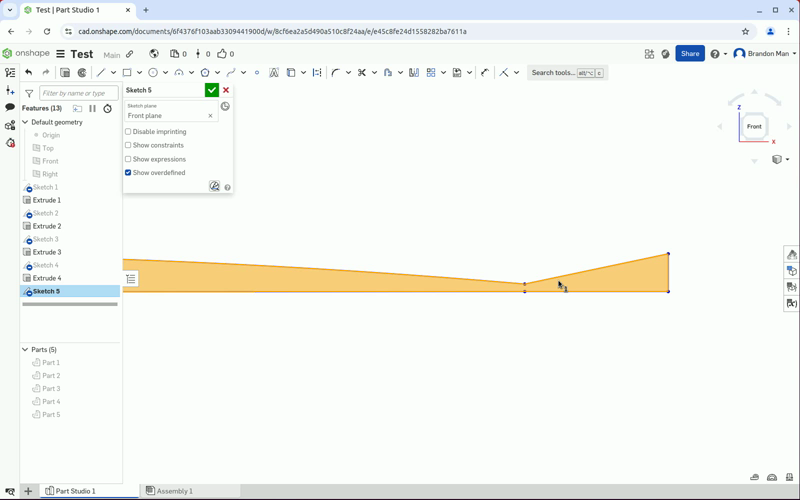
scroll(-6)
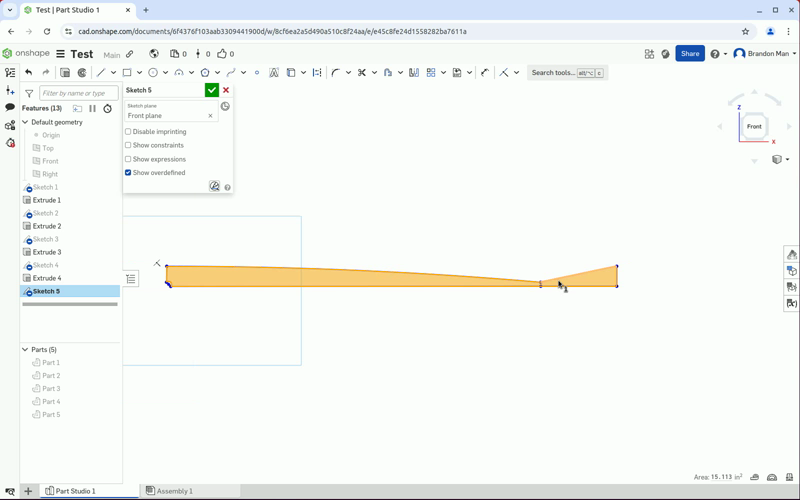
scroll(-6)
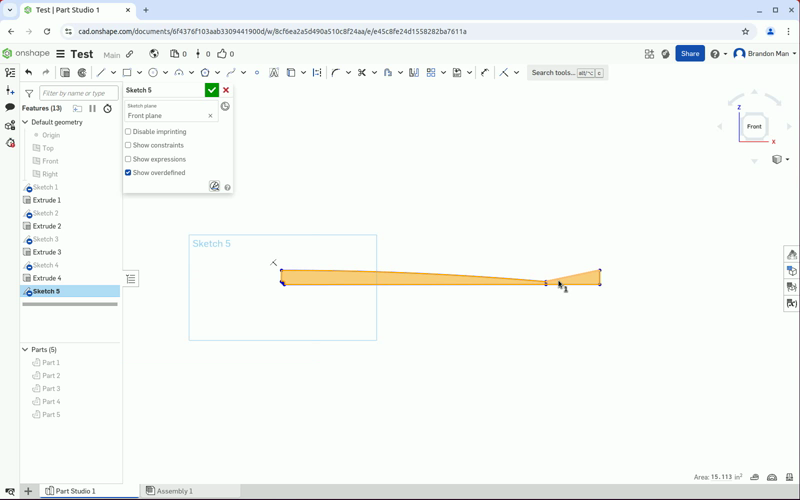
scroll(-6)
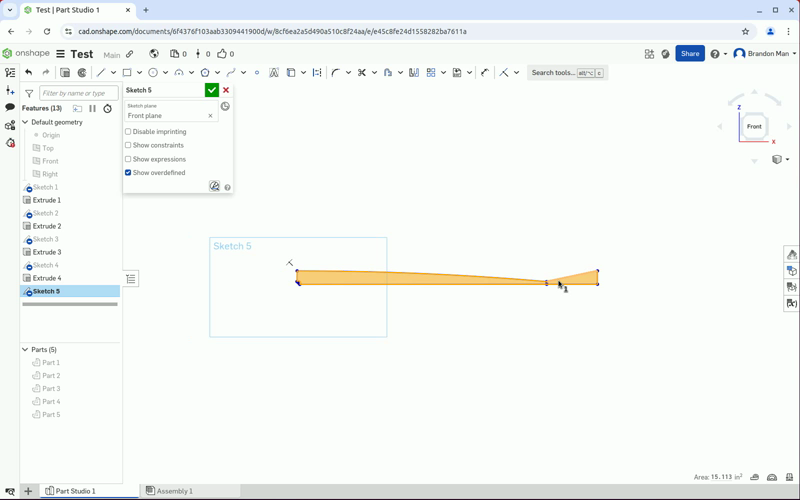
scroll(-6)
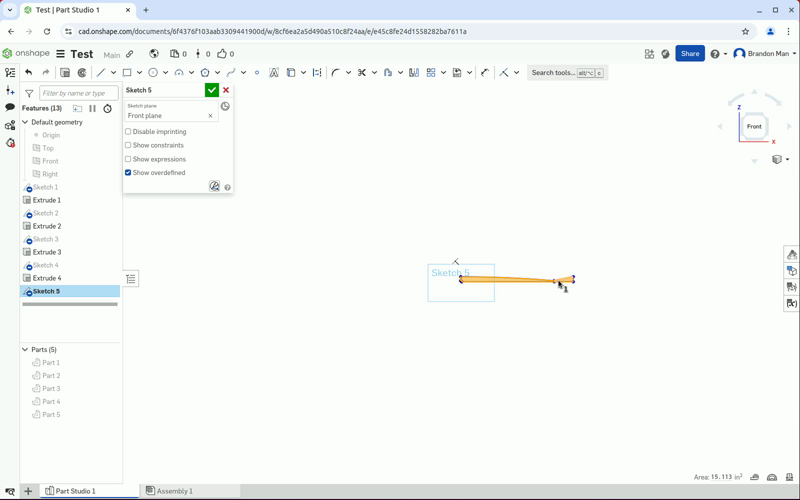
mouse_move(73, 352)
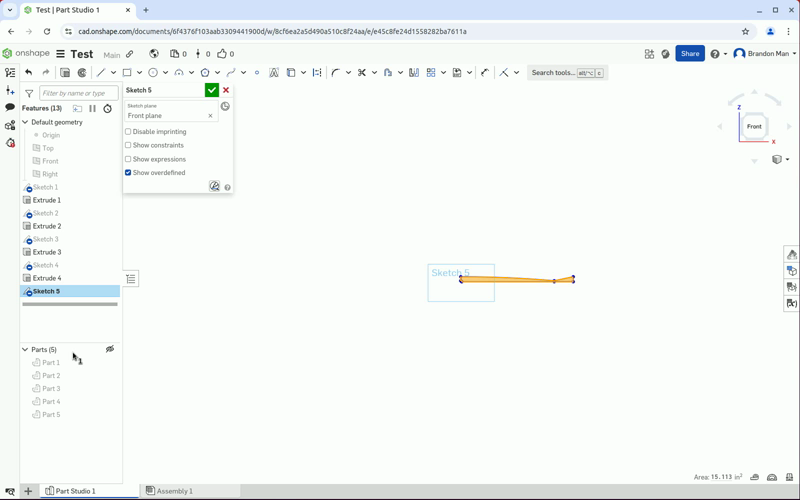
key(shift+y)
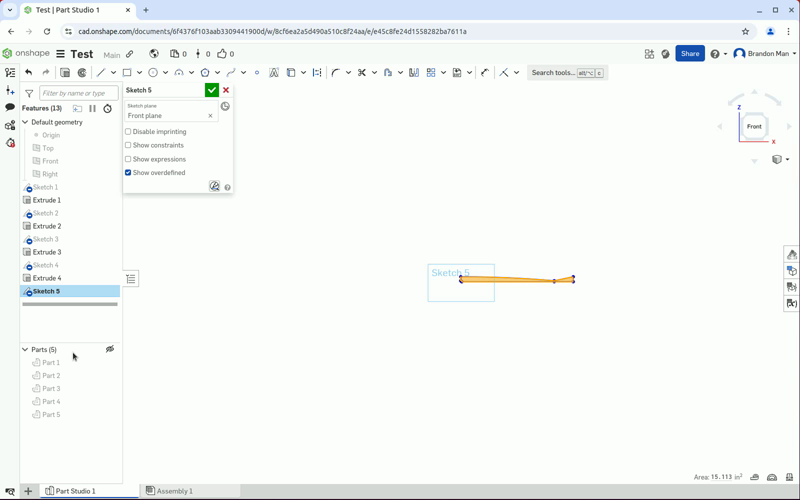
key(shift+e)
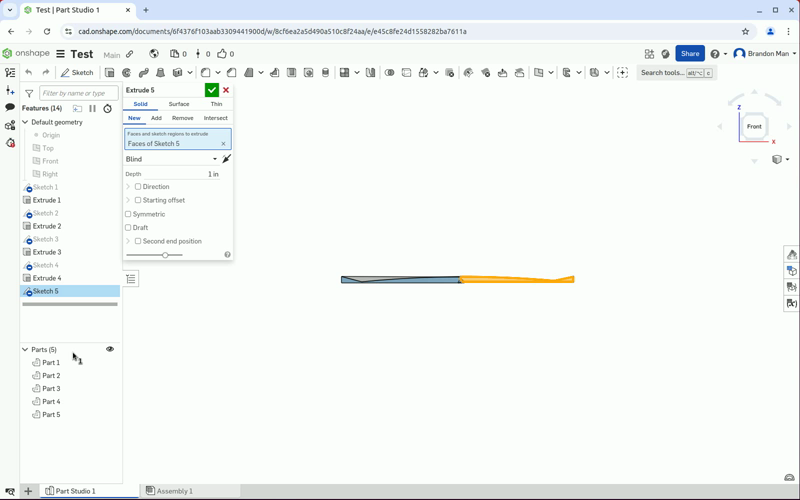
mouse_move(143, 106)
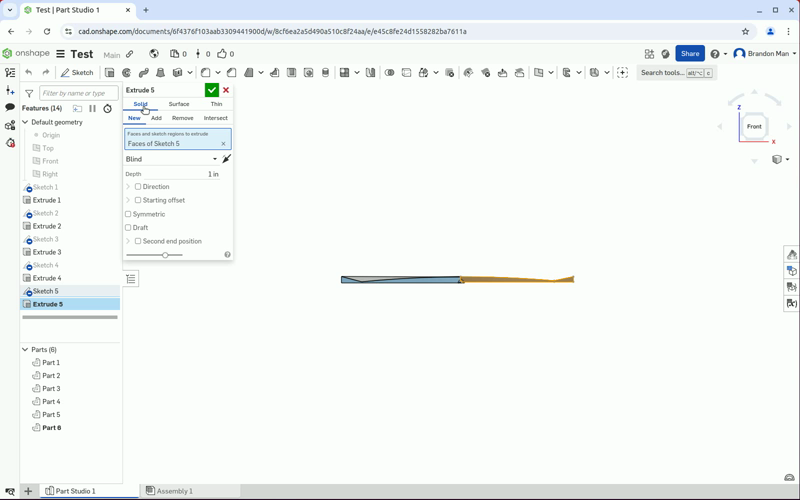
click(143, 106)
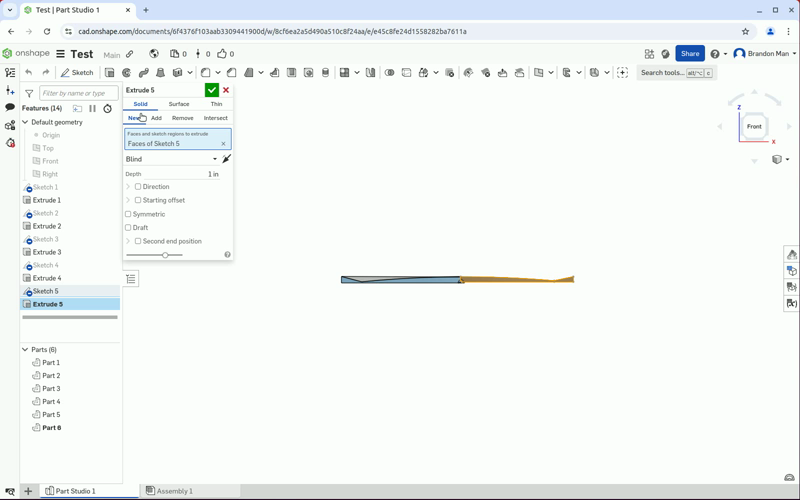
mouse_move(137, 120)
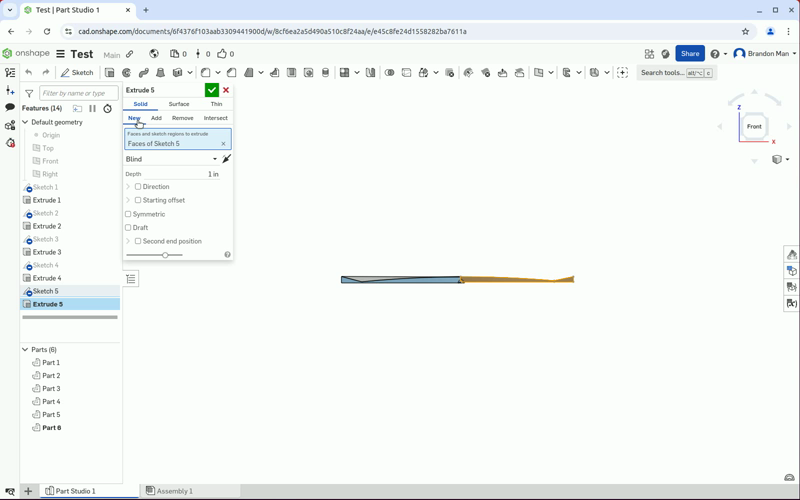
click(137, 120)
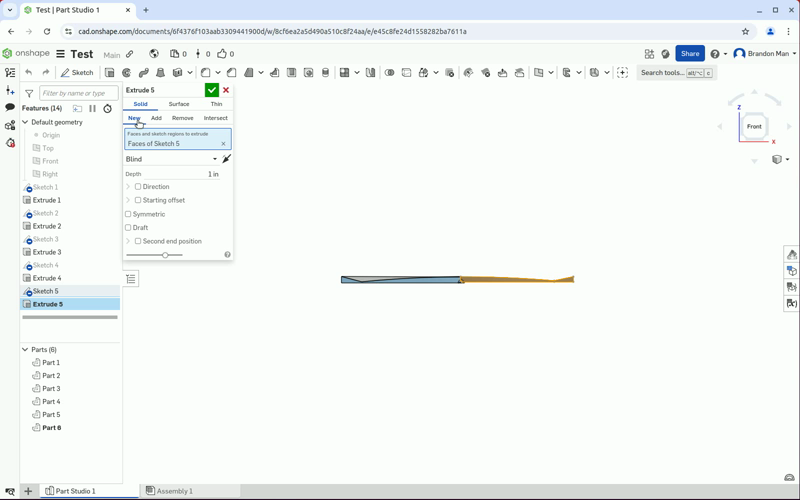
key(tab, 4)
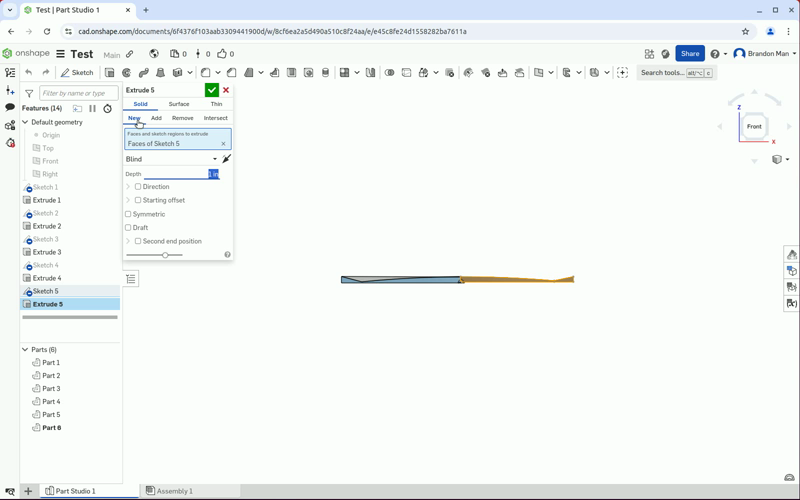
text(5.055)
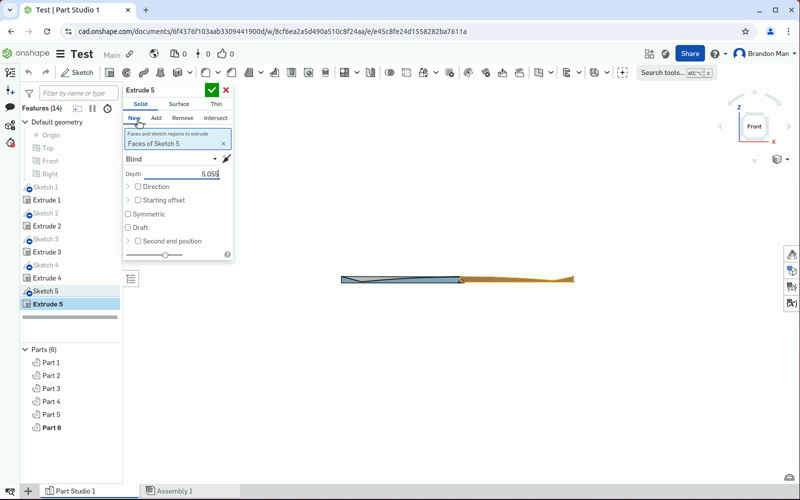
key(tab, 3)
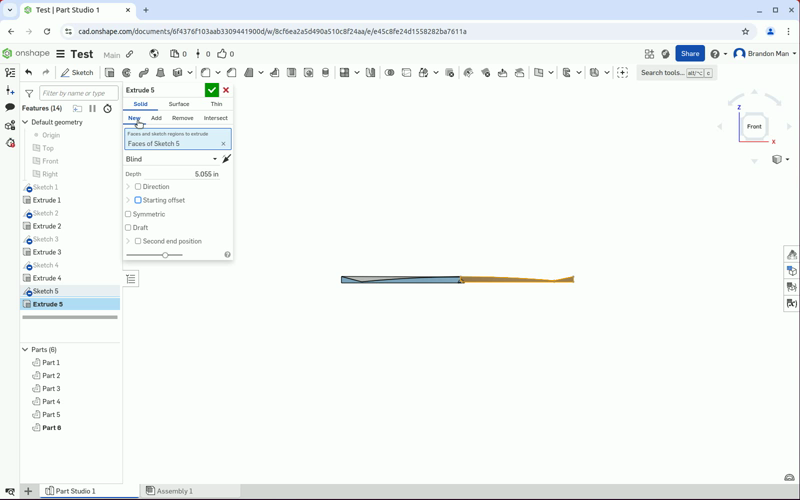
key(tab, 2)
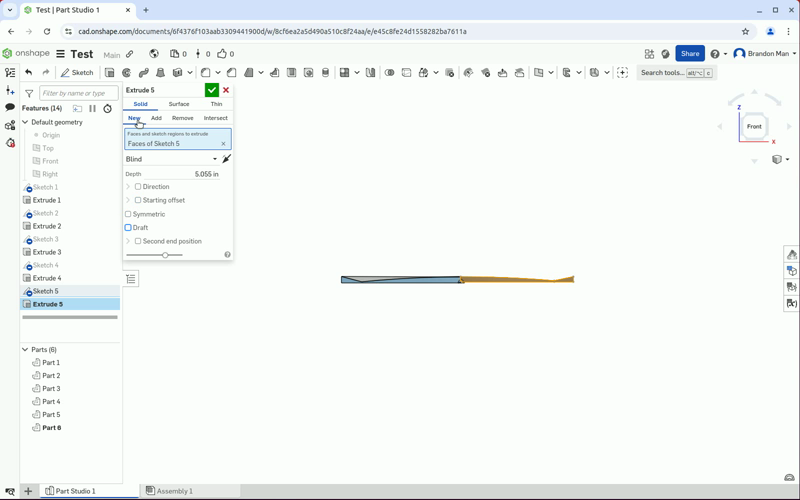
key(space)
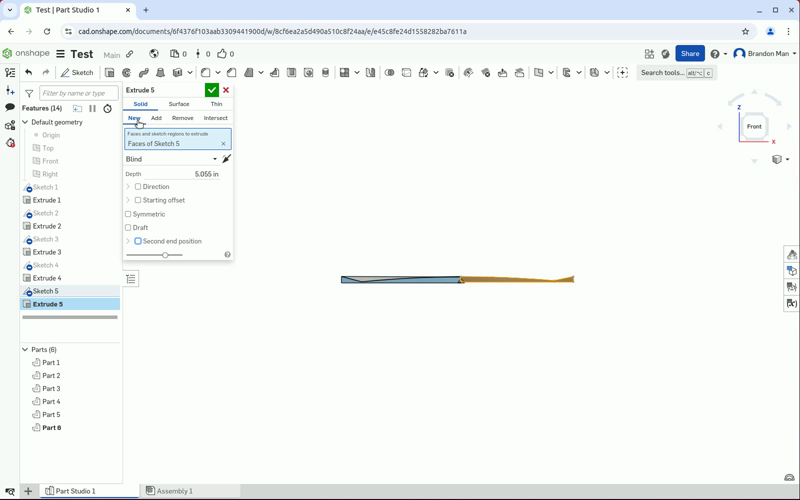
key(tab, 3)
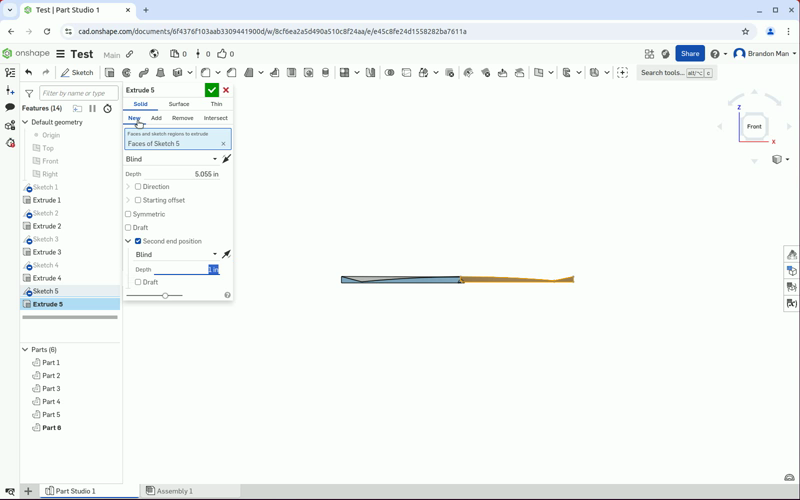
text(5.055)
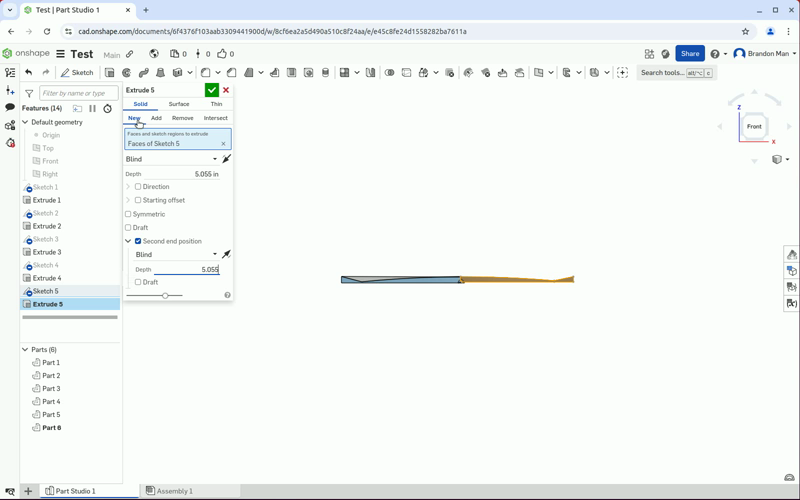
key(enter)
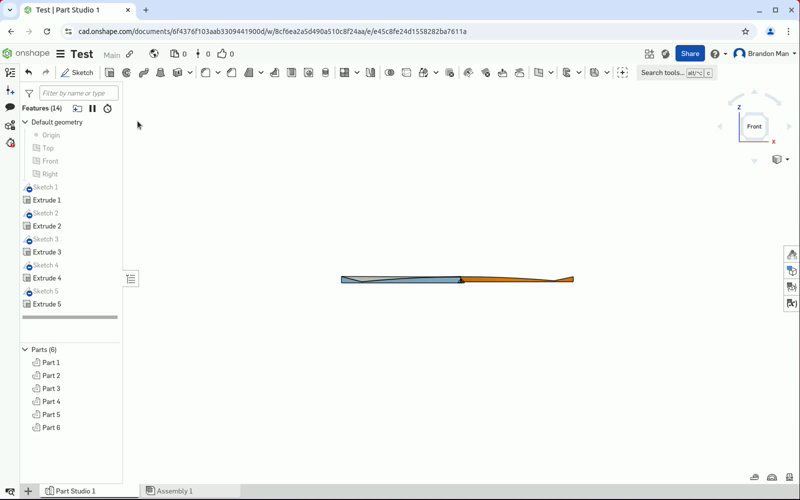
key(shift+h)
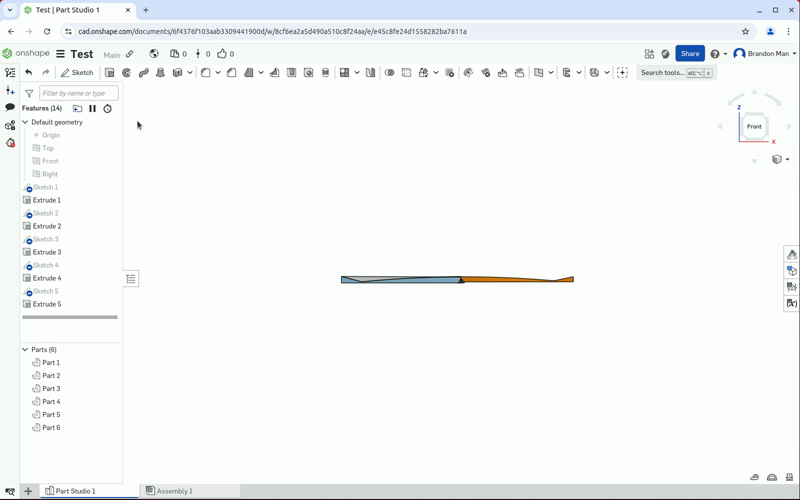
key(shift+h)
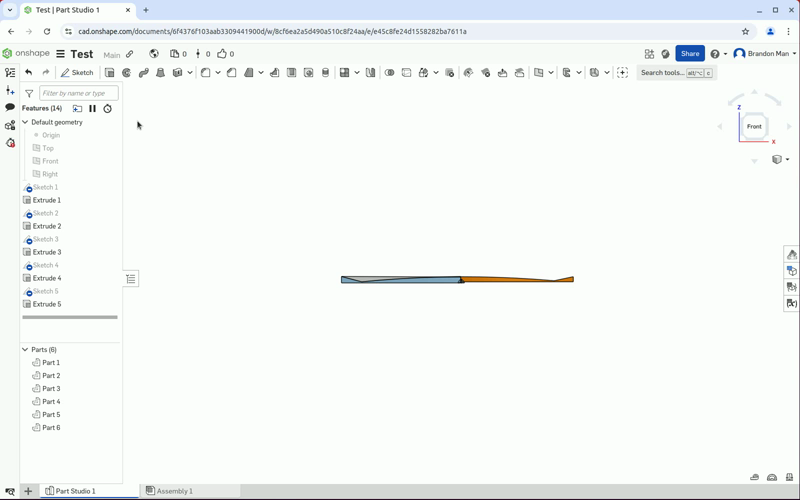
mouse_move(73, 189)
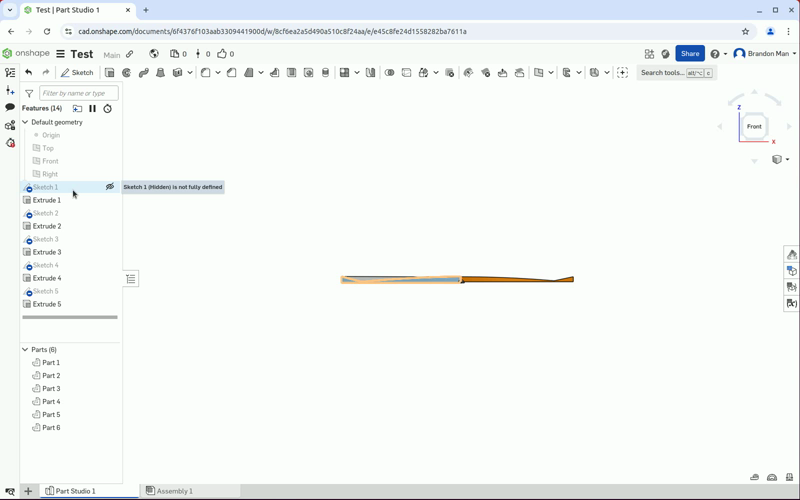
click(73, 189)
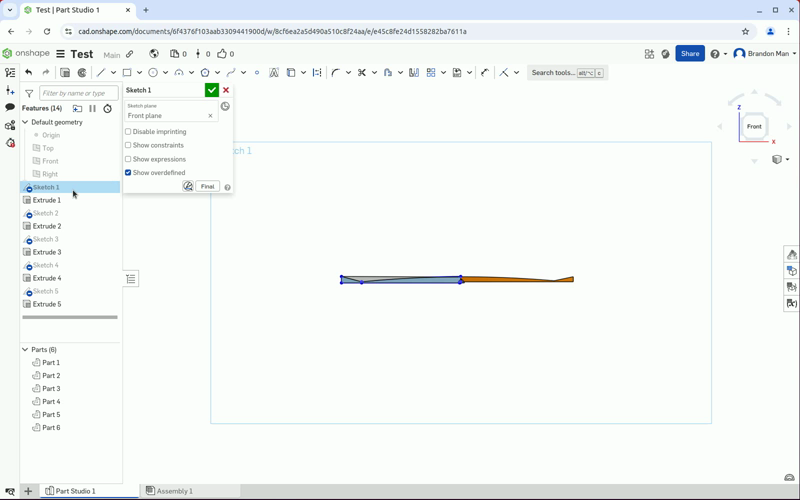
mouse_move(229, 92)
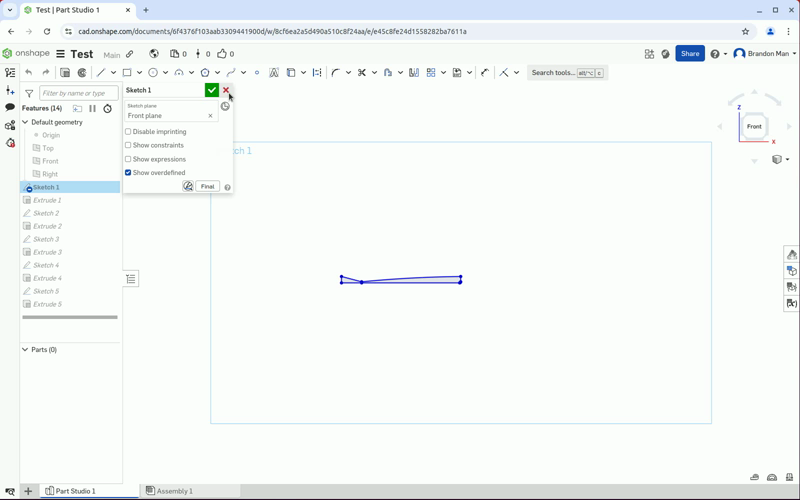
click(229, 92)
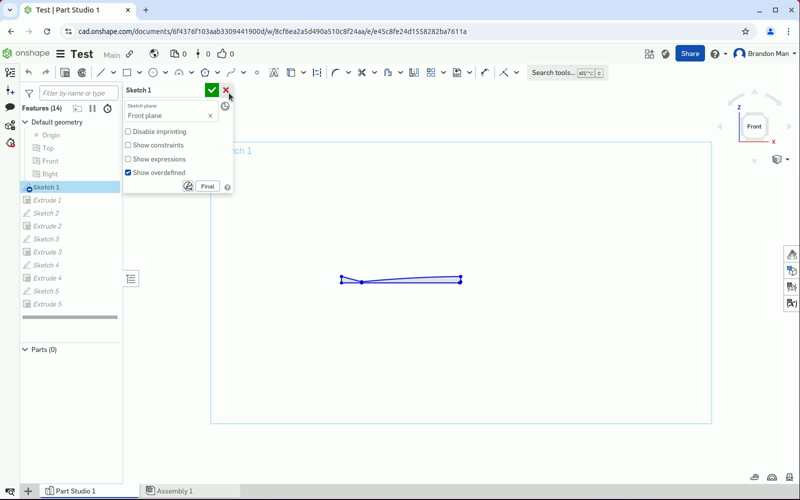
key(shift+s)
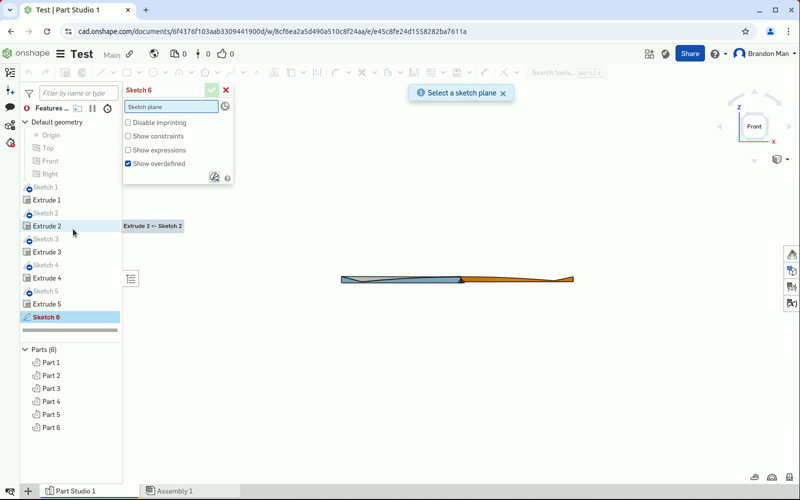
scroll(3)
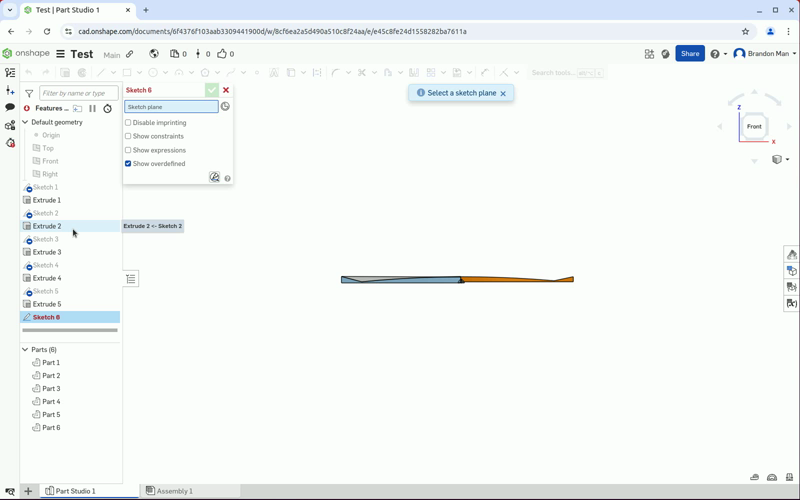
mouse_move(73, 163)
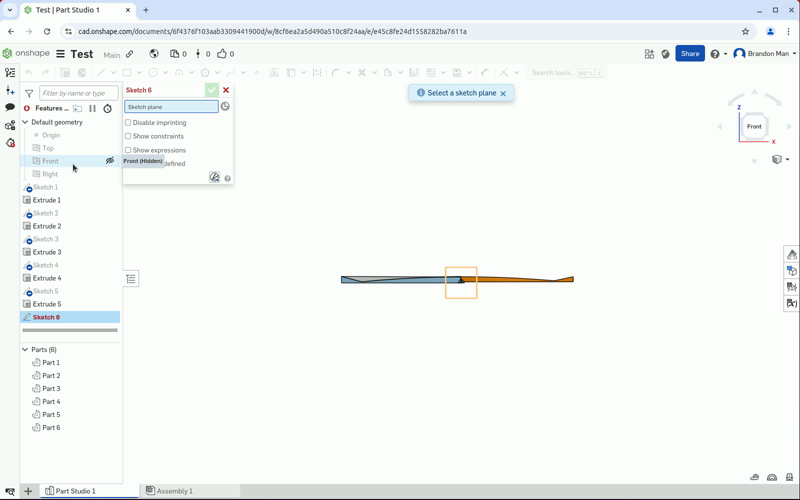
click(73, 163)
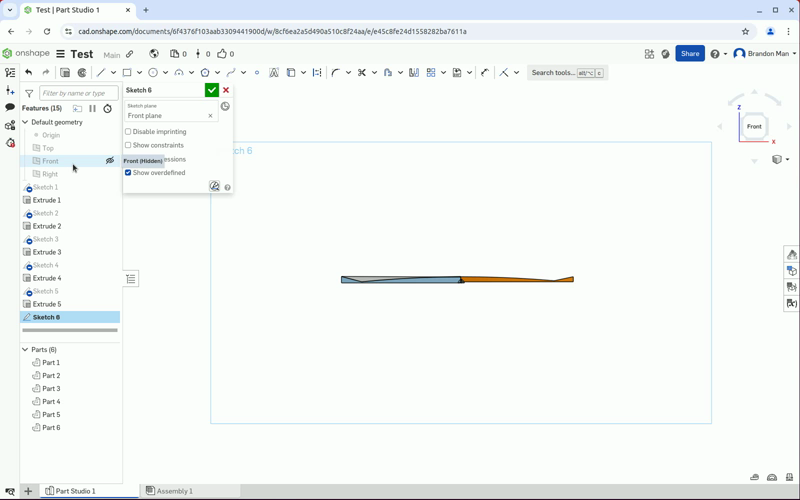
mouse_move(73, 352)
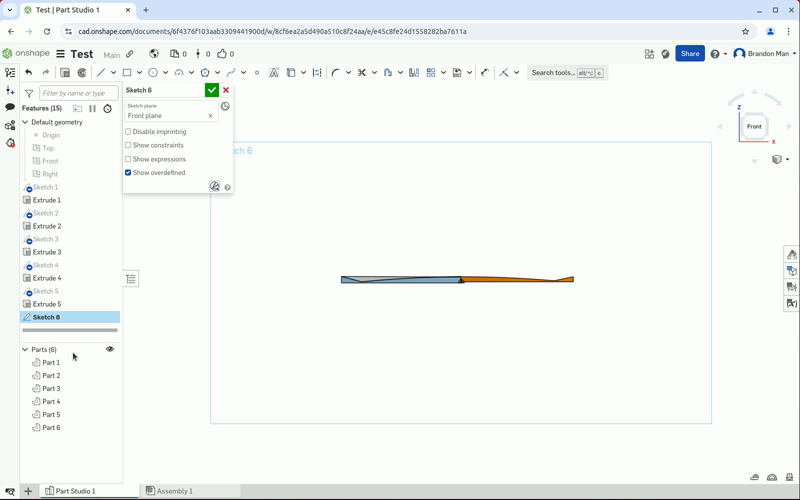
key(y)
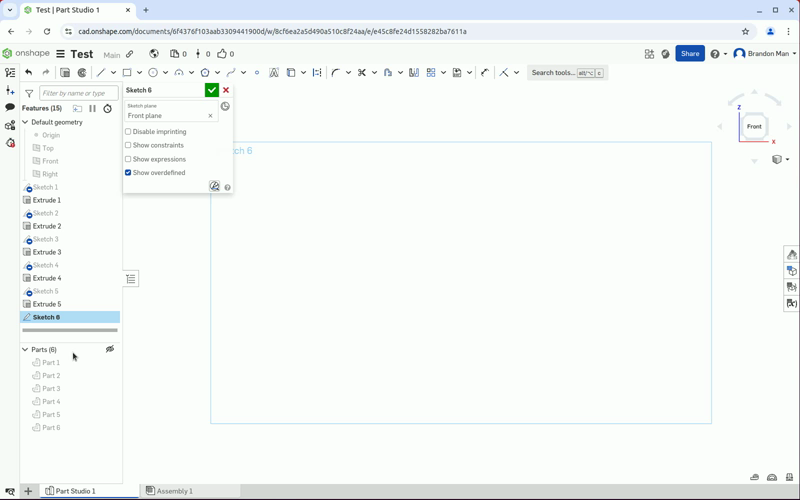
key(a)
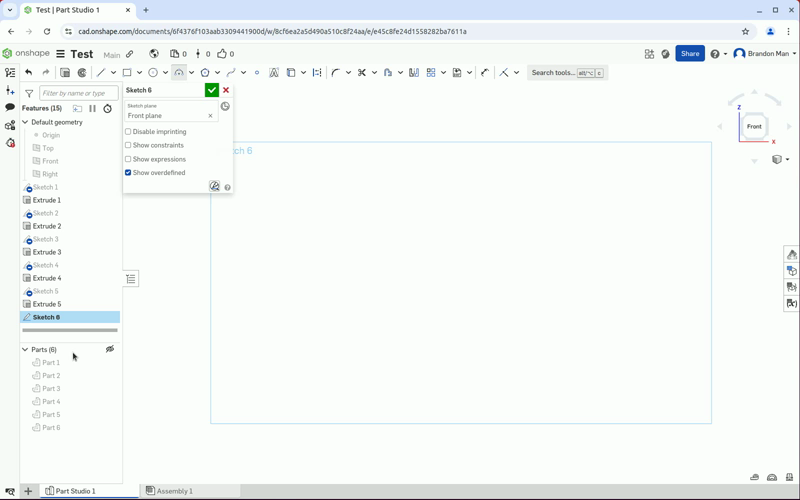
key_down(shift)
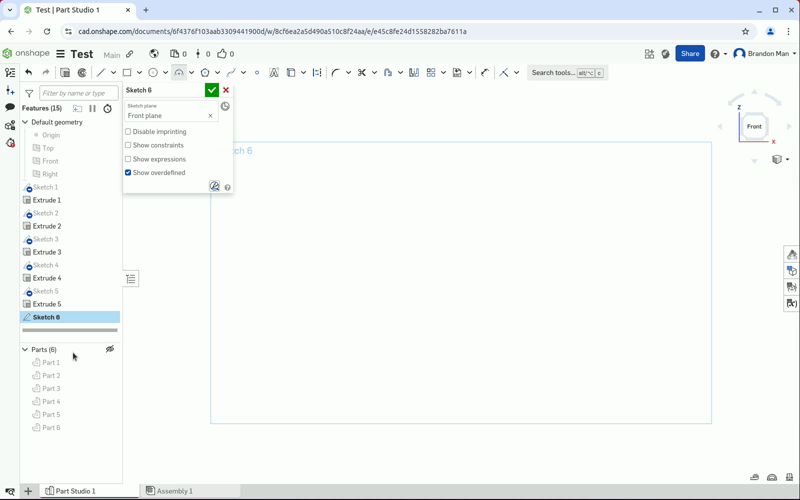
mouse_move(460, 276)
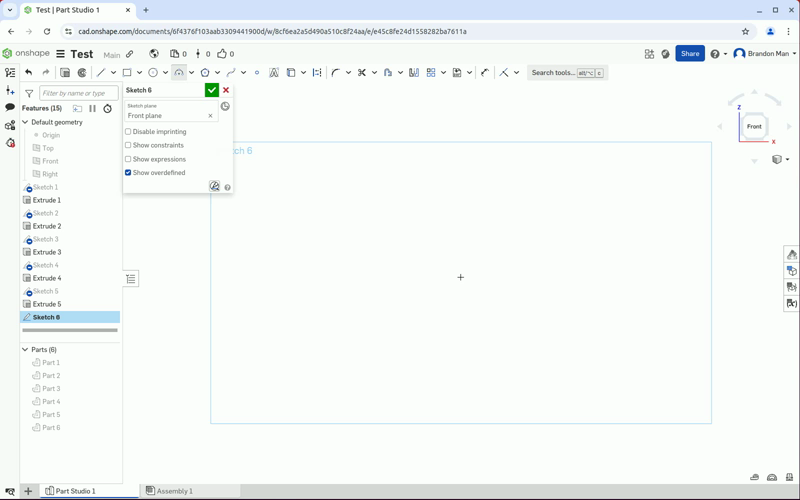
click(460, 276)
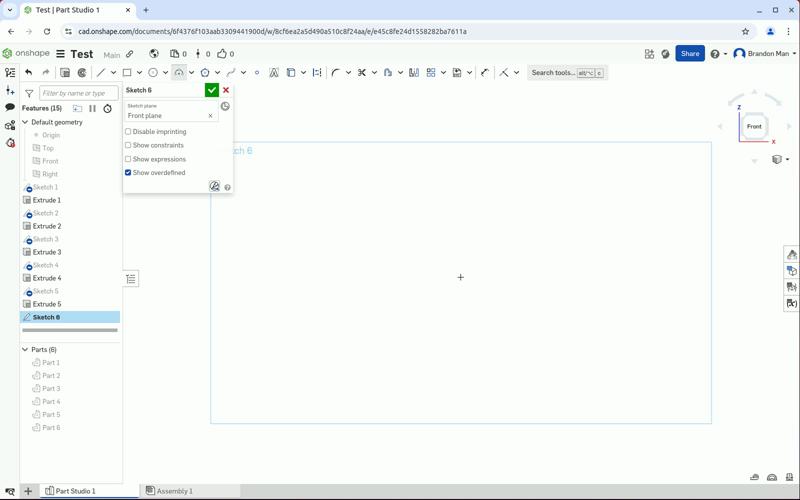
key_up(shift)
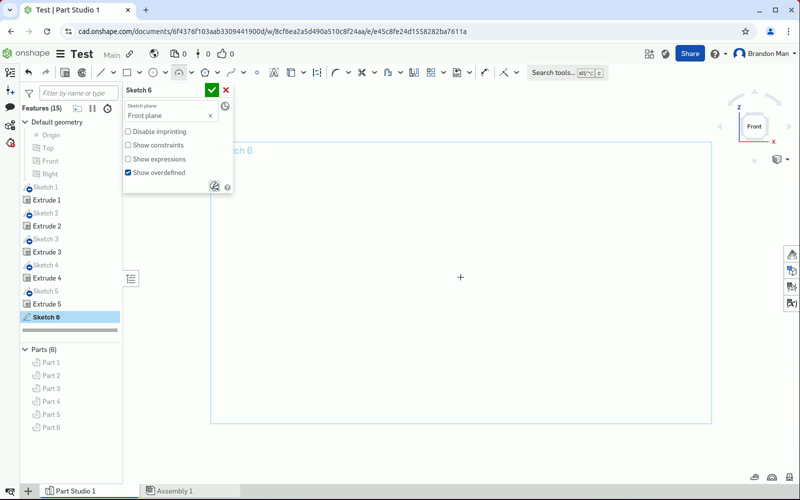
key_down(shift)
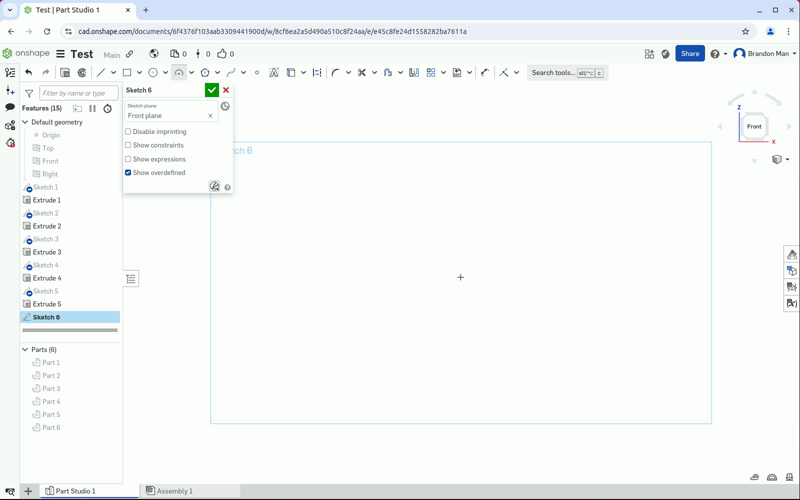
mouse_move(554, 281)
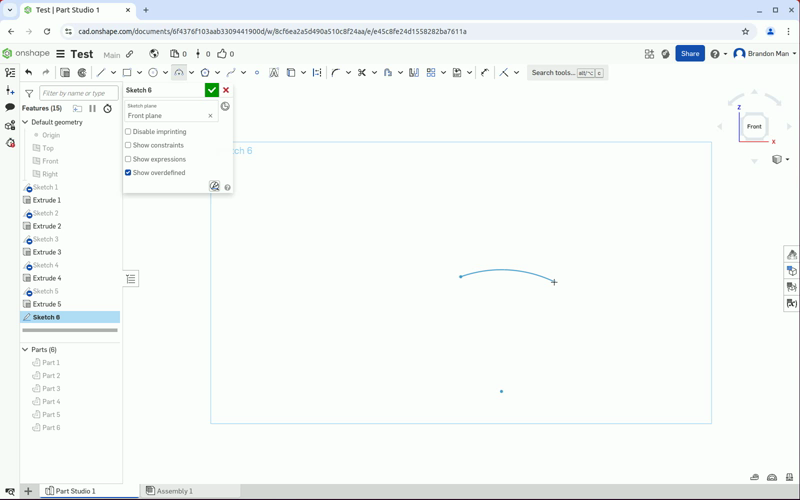
click(554, 281)
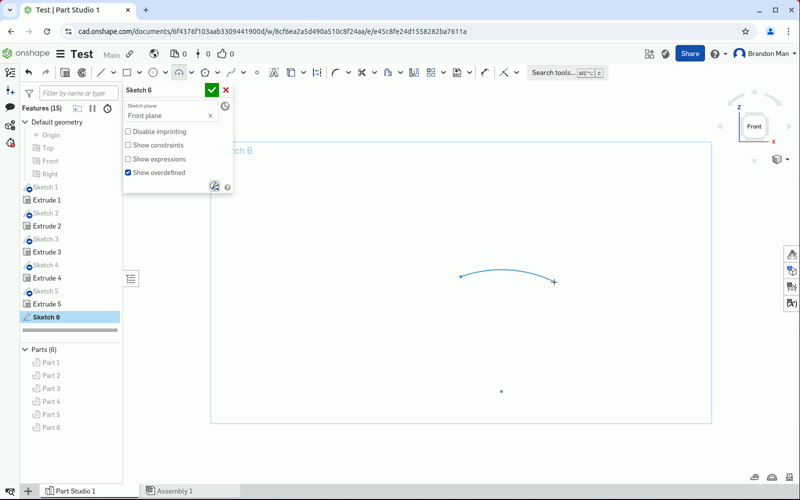
mouse_move(507, 278)
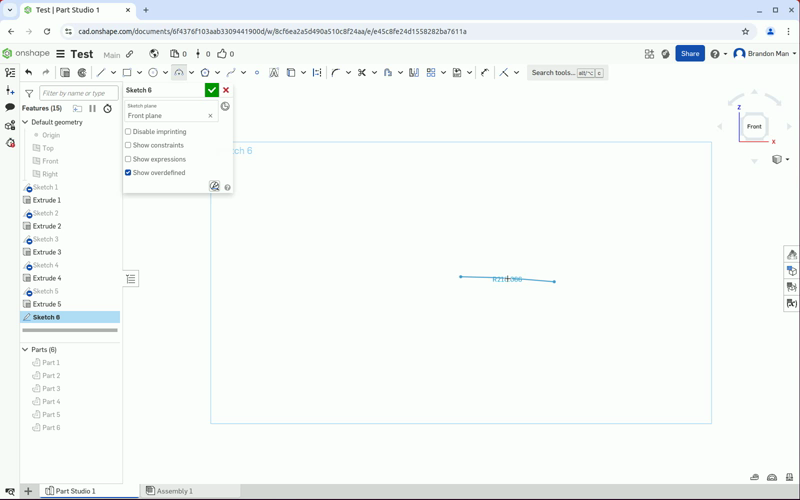
click(507, 278)
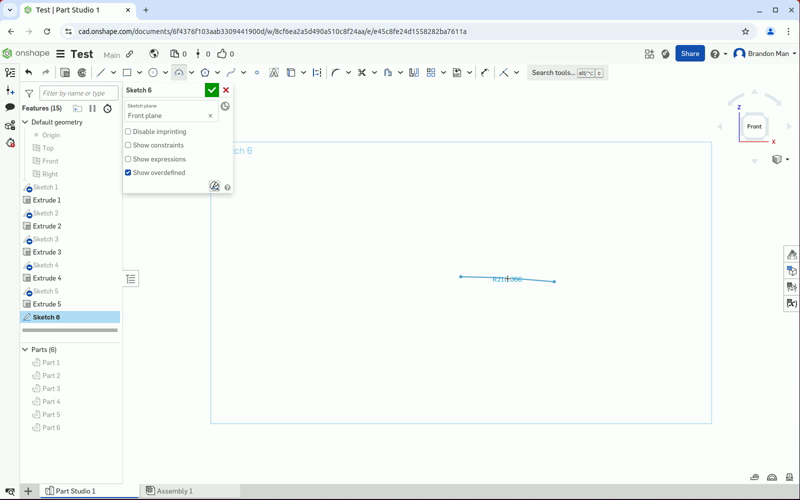
key_up(shift)
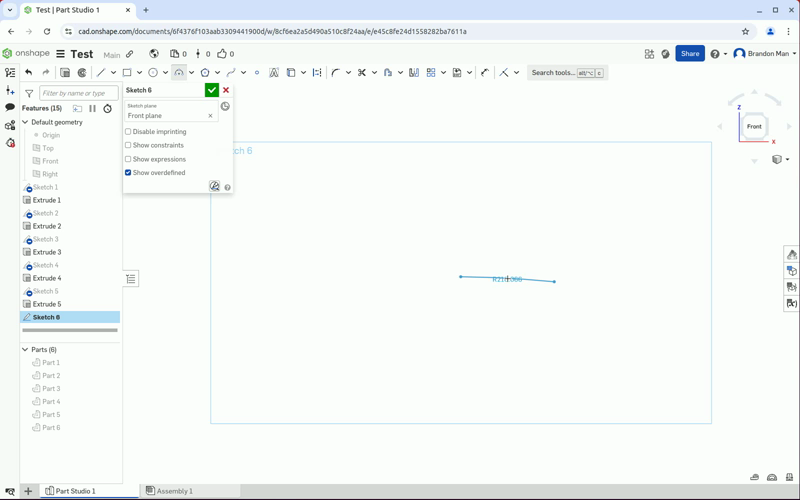
key(esc)
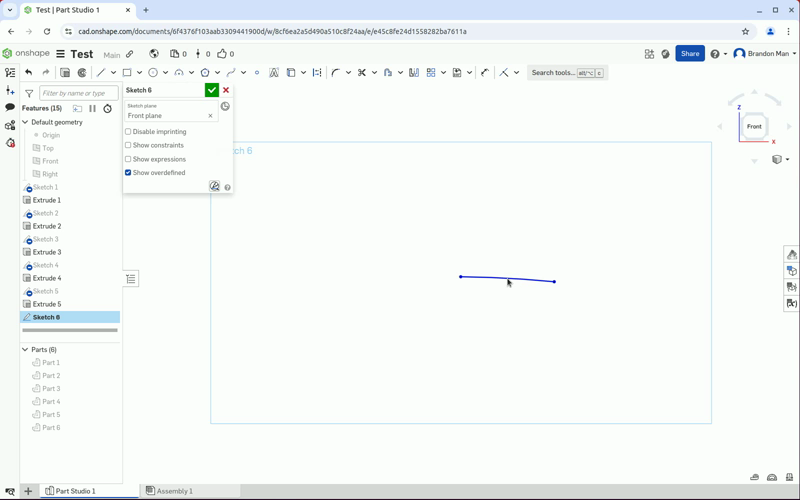
key(l)
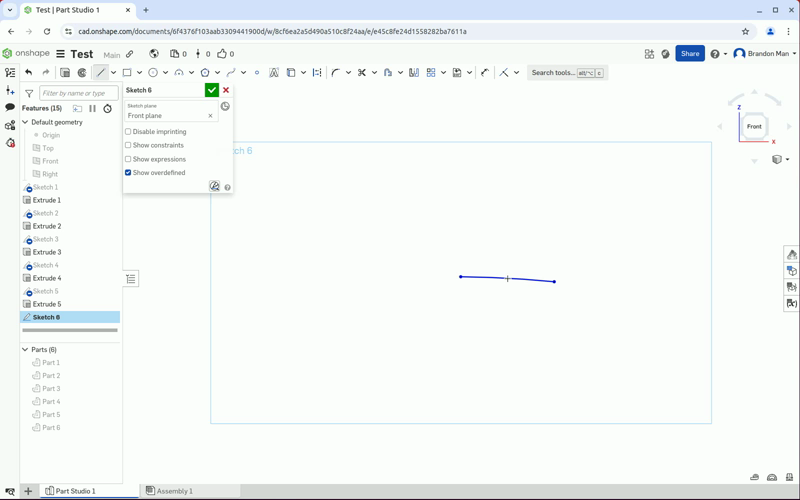
mouse_move(554, 281)
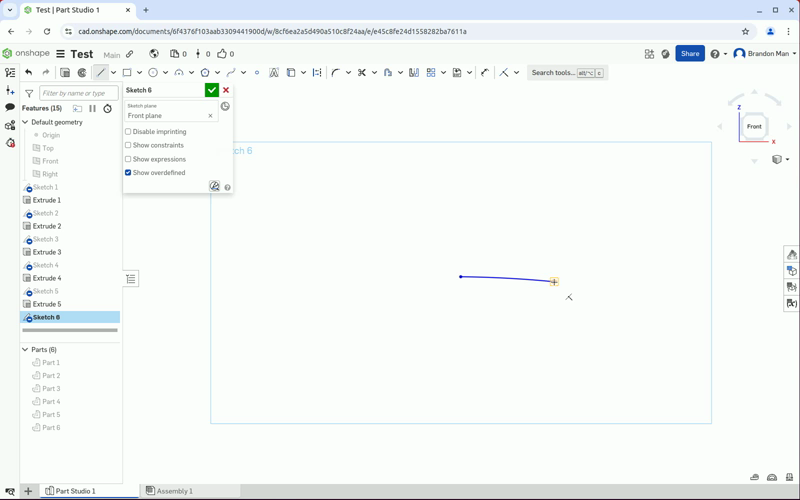
click(554, 281)
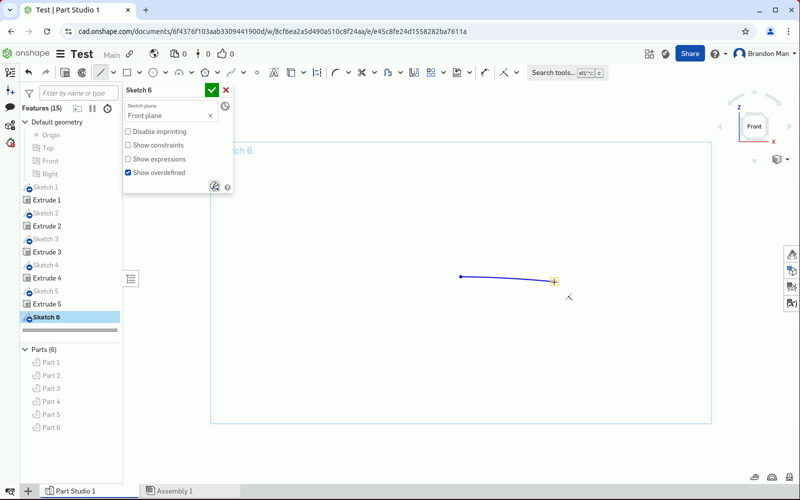
key_down(shift)
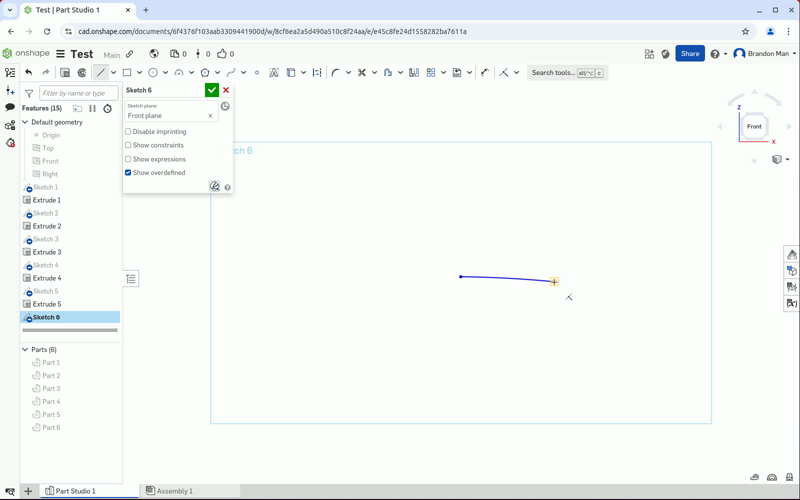
mouse_move(584, 281)
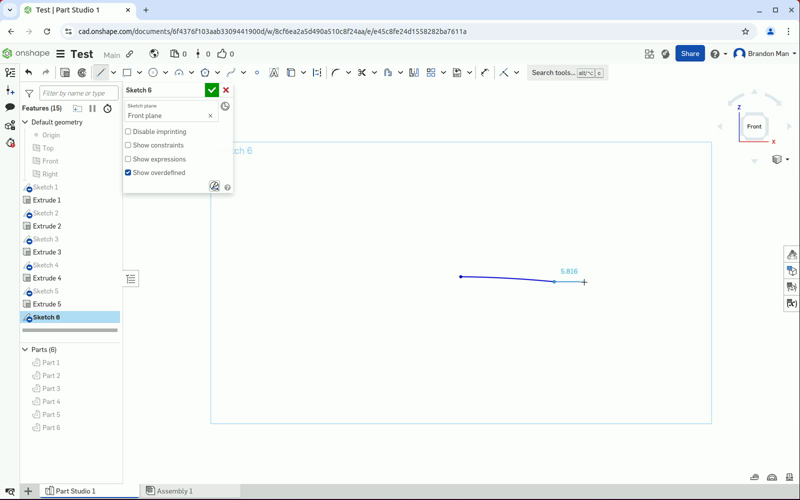
mouse_move(573, 277)
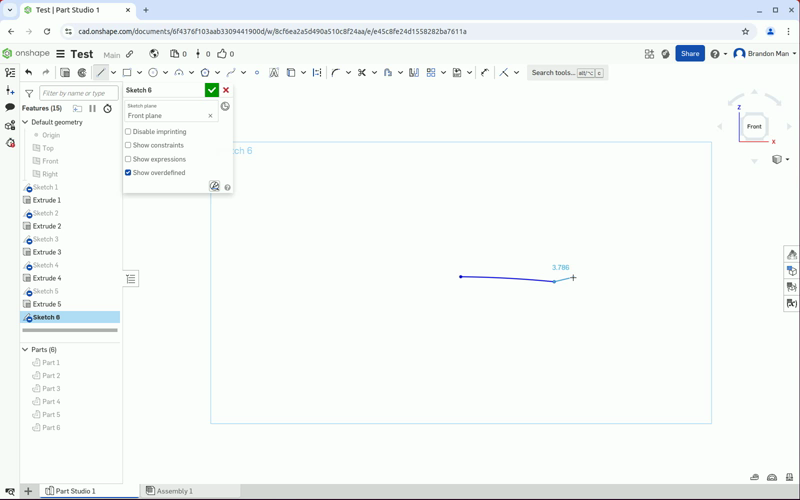
click(573, 277)
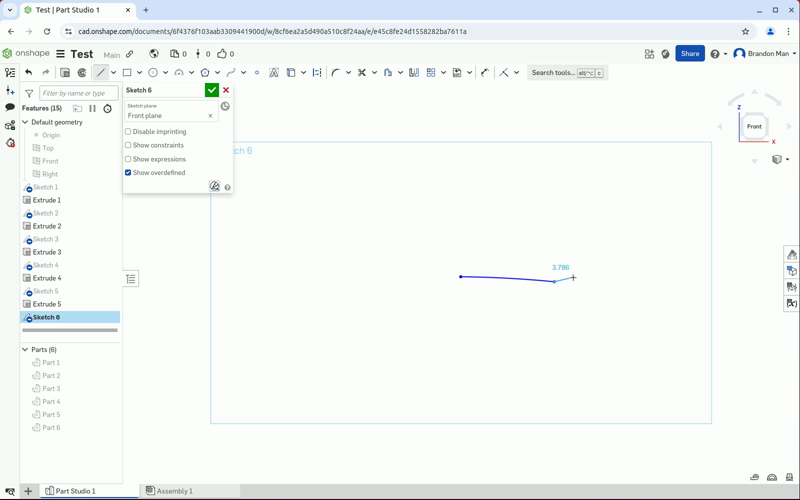
key_up(shift)
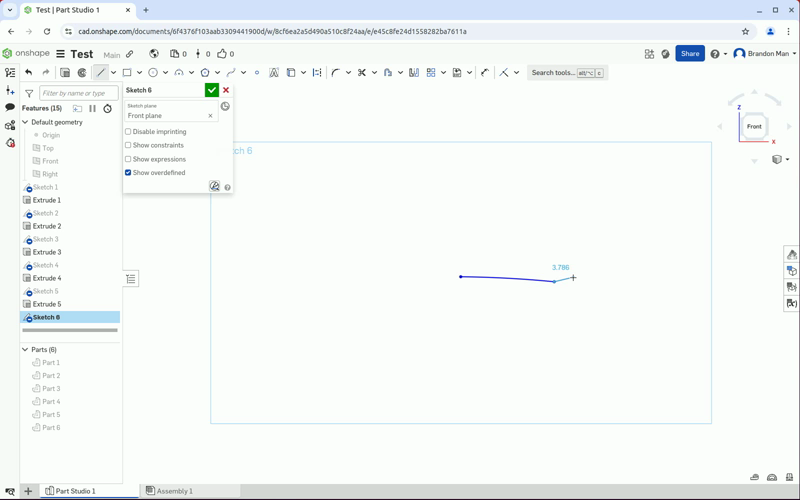
key_down(shift)
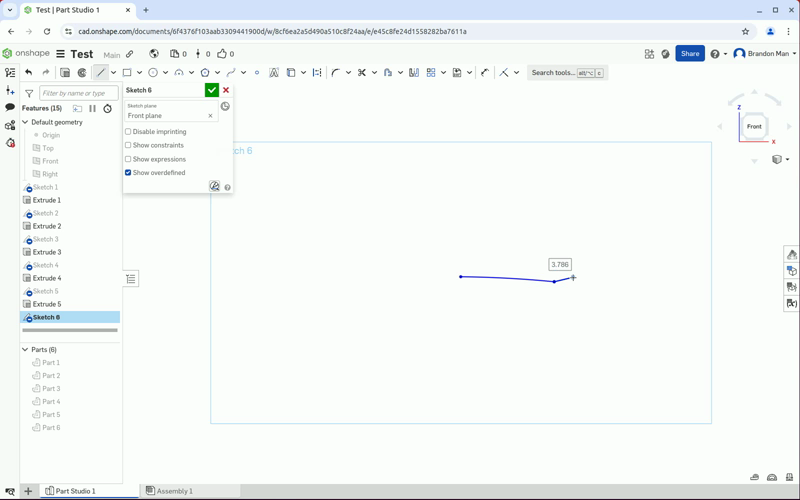
mouse_move(460, 276)
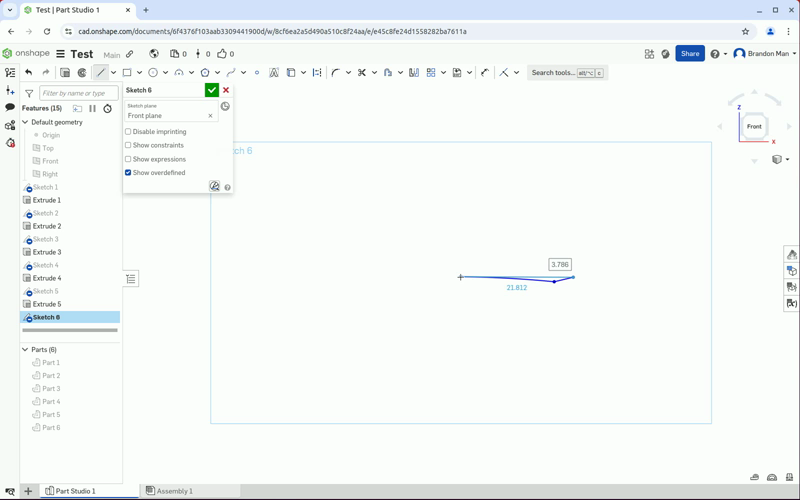
key_up(shift)
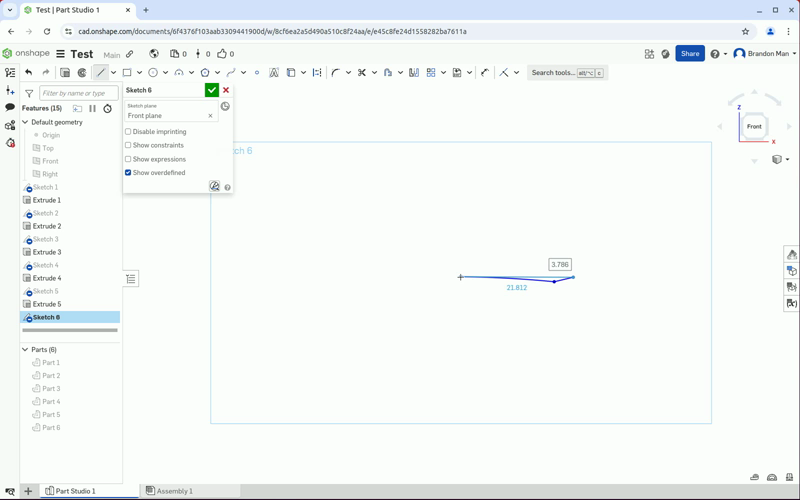
click(460, 276)
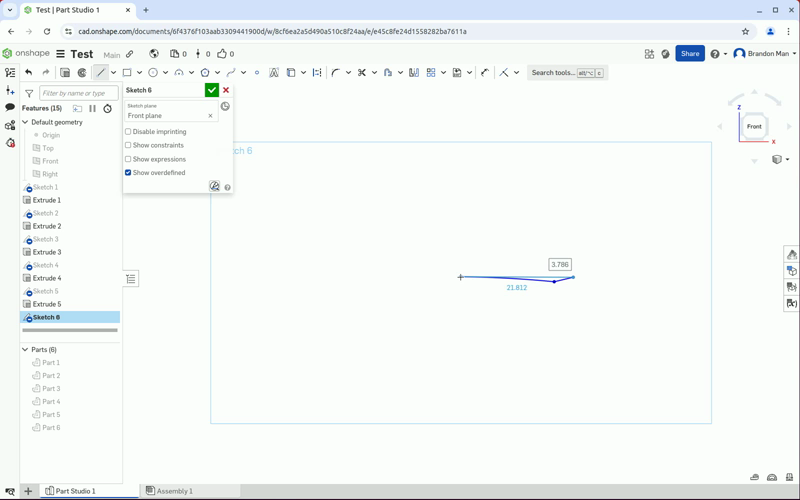
key(esc)
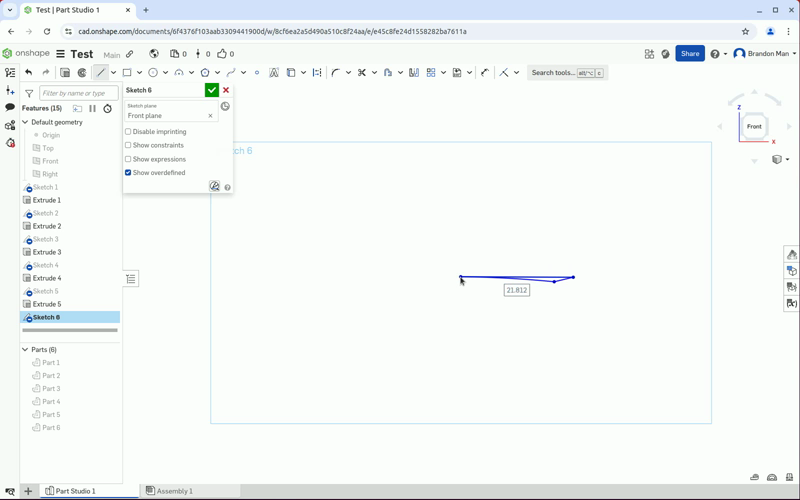
mouse_move(543, 279)
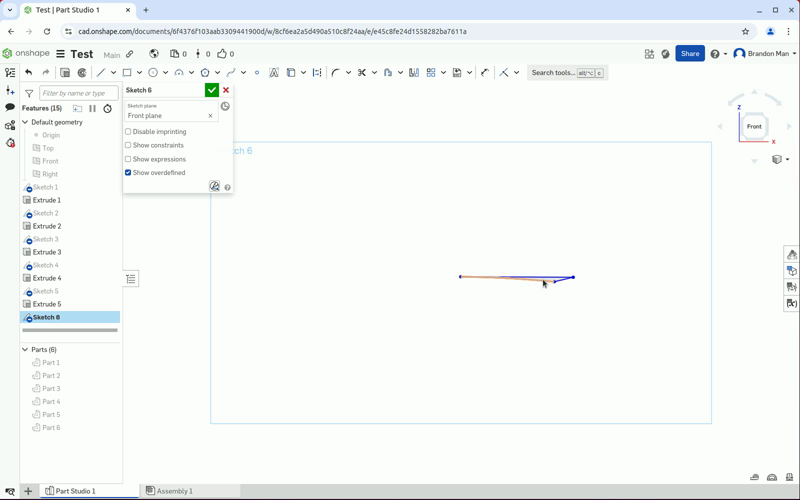
scroll(6)
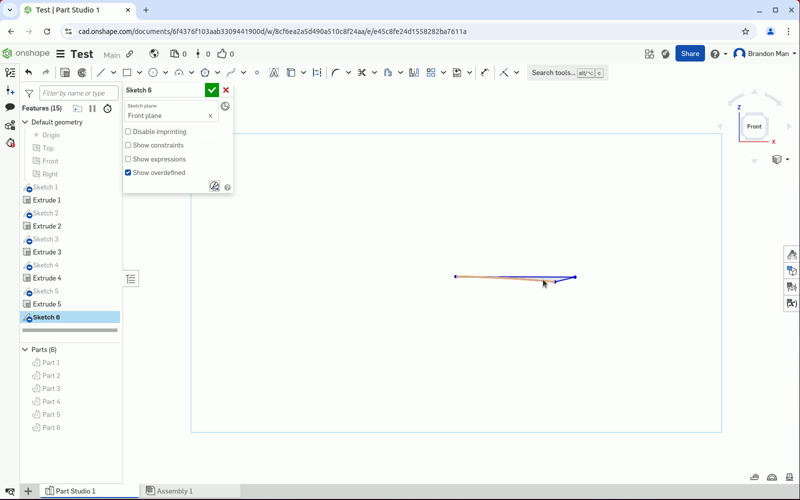
scroll(6)
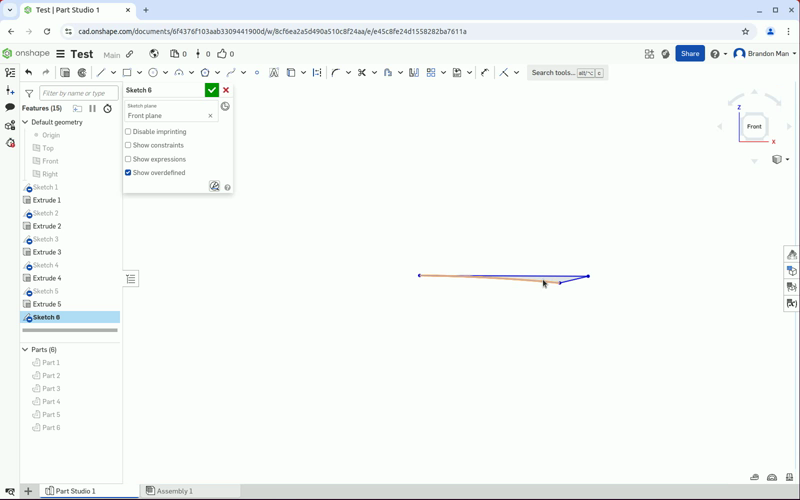
scroll(6)
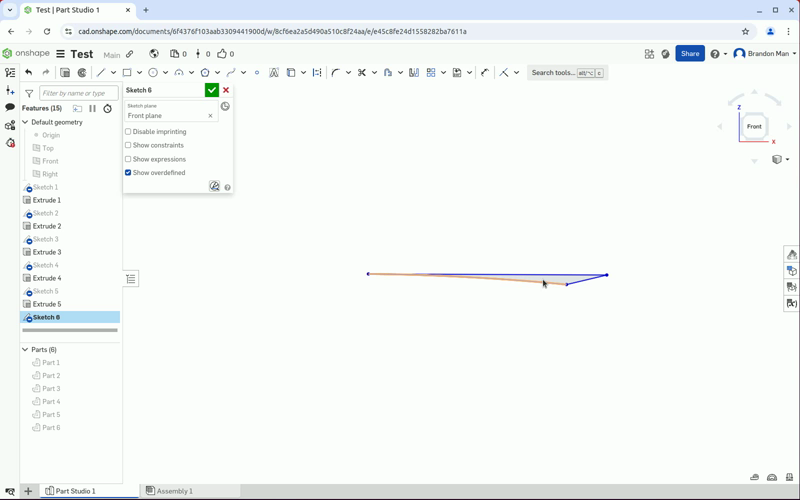
scroll(6)
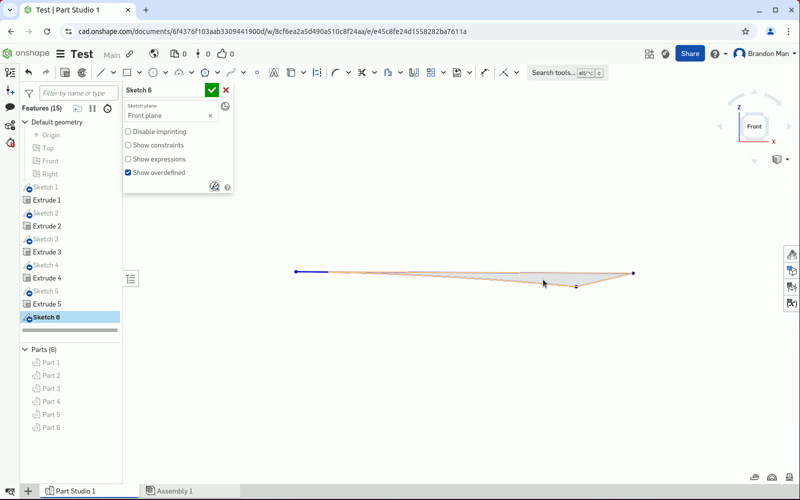
scroll(6)
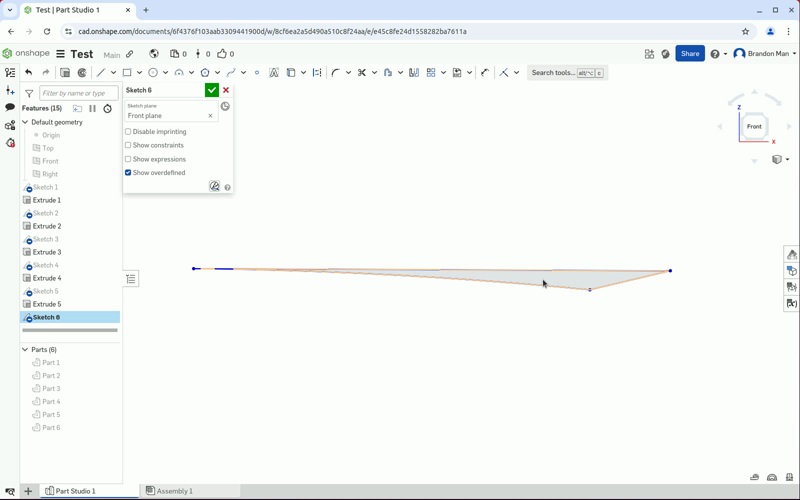
scroll(6)
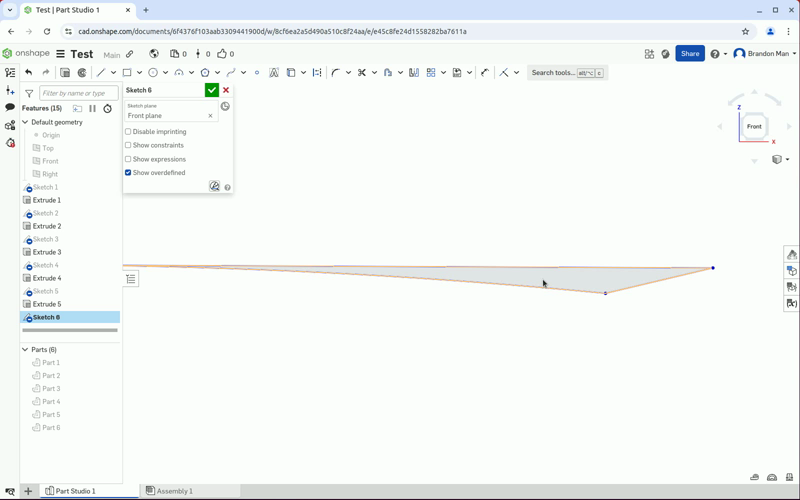
scroll(6)
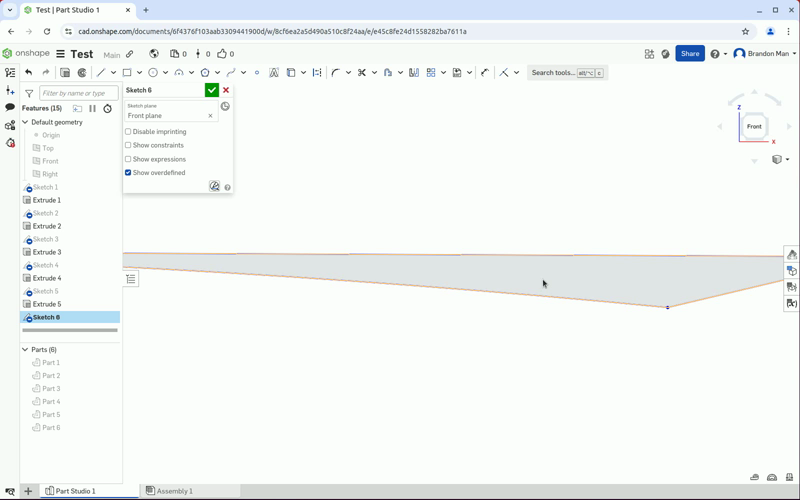
click(543, 279)
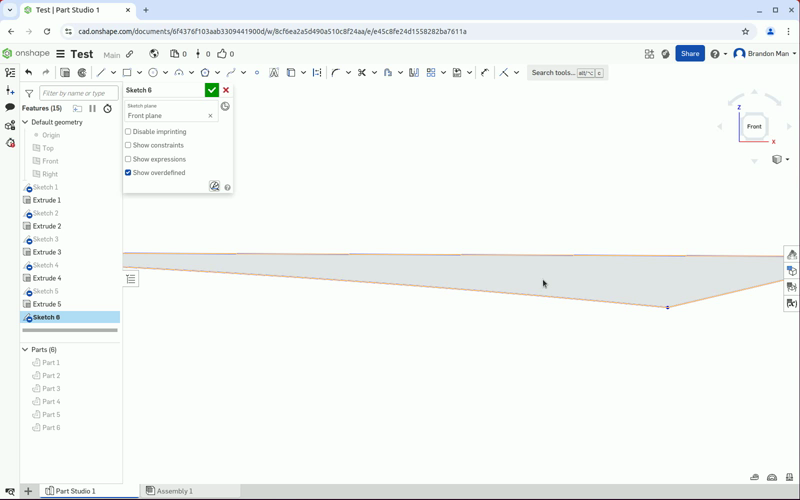
scroll(-6)
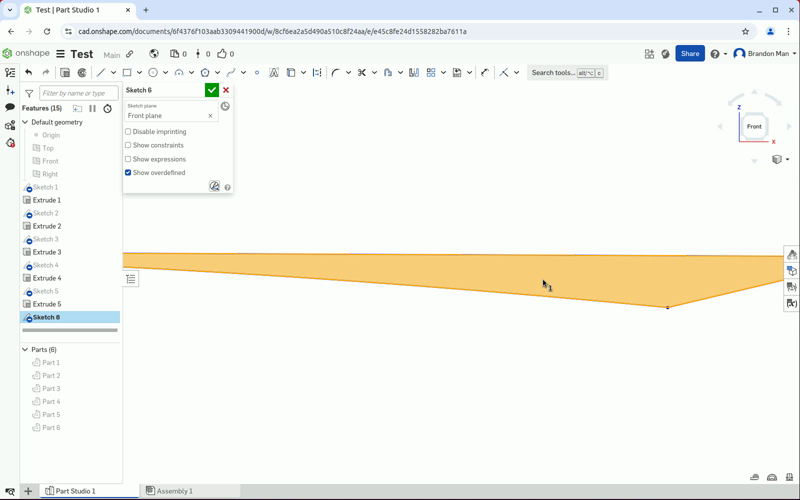
scroll(-6)
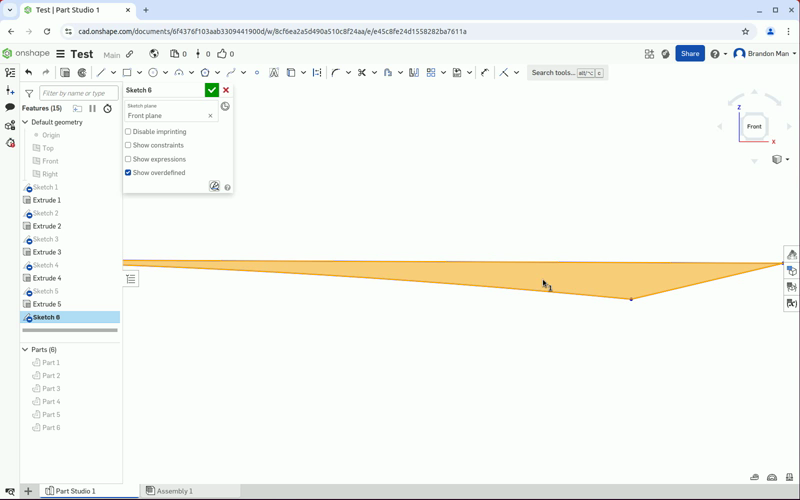
scroll(-6)
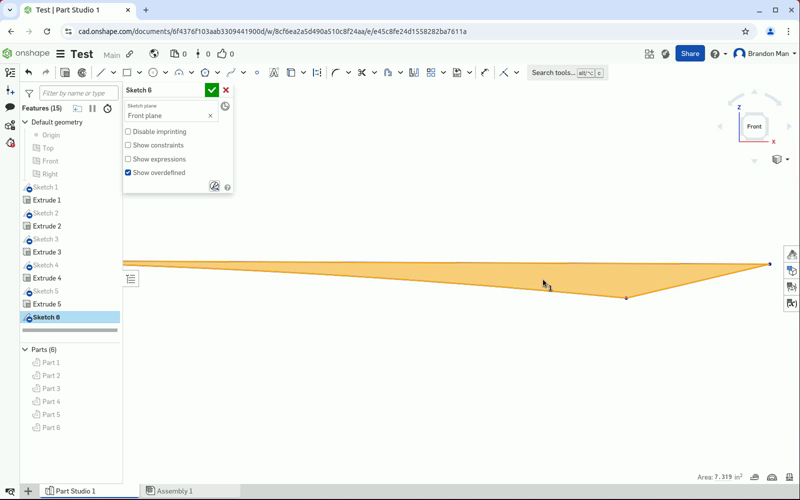
scroll(-6)
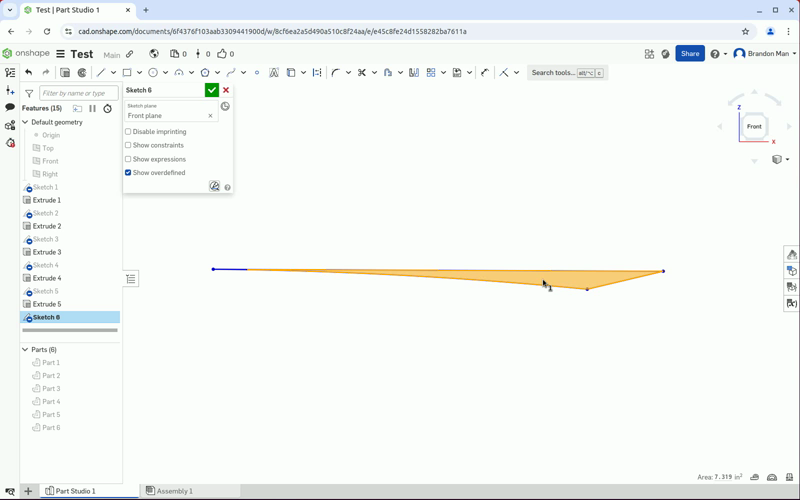
scroll(-6)
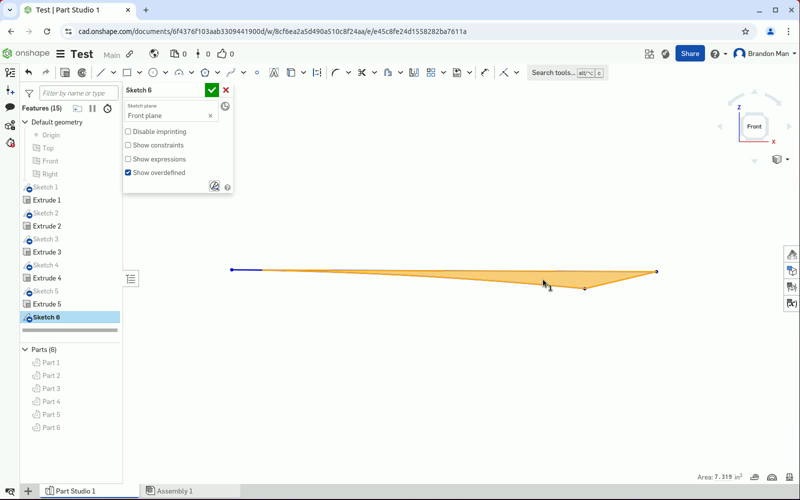
scroll(-6)
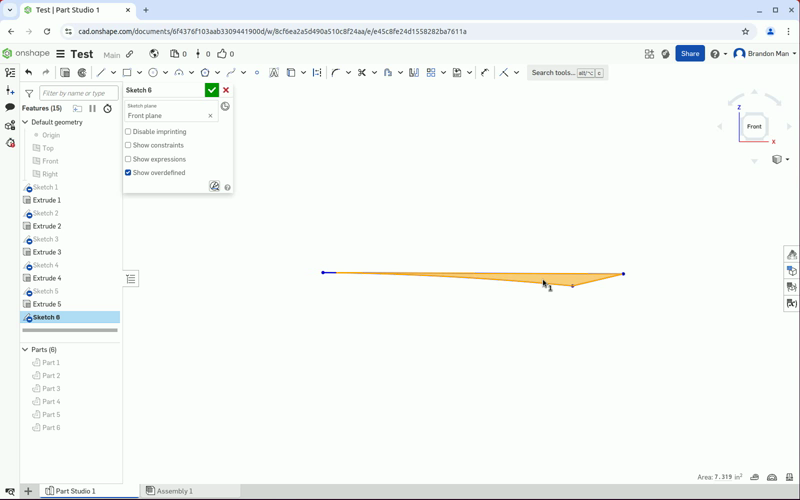
scroll(-6)
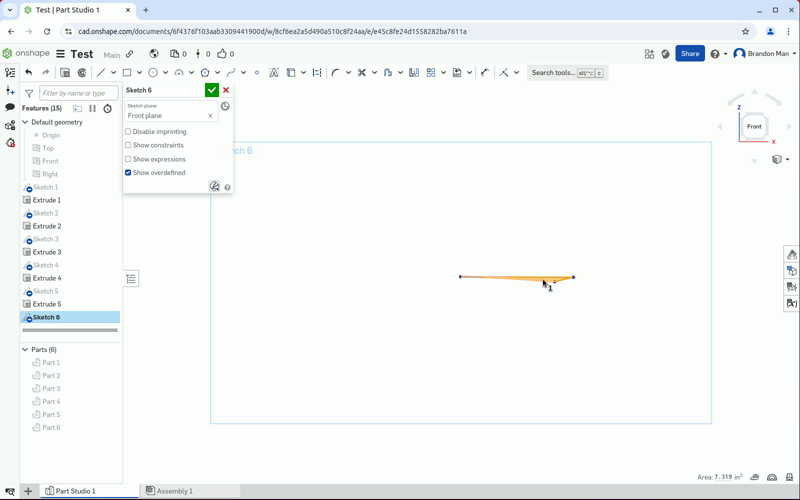
mouse_move(73, 352)
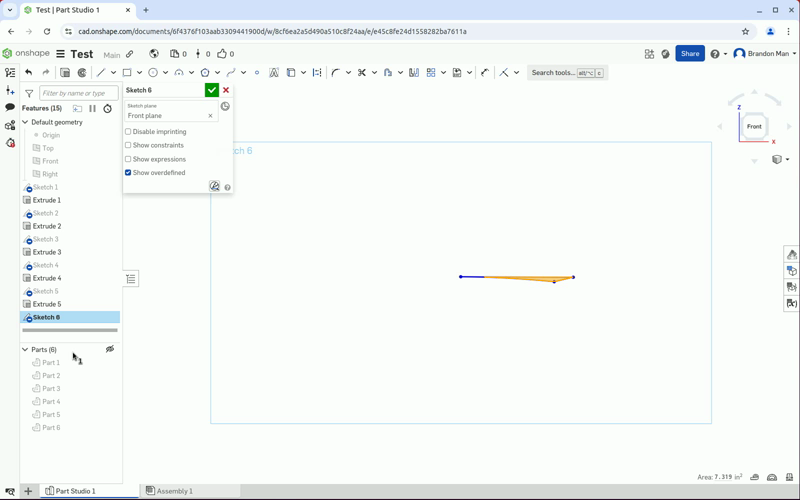
key(shift+y)
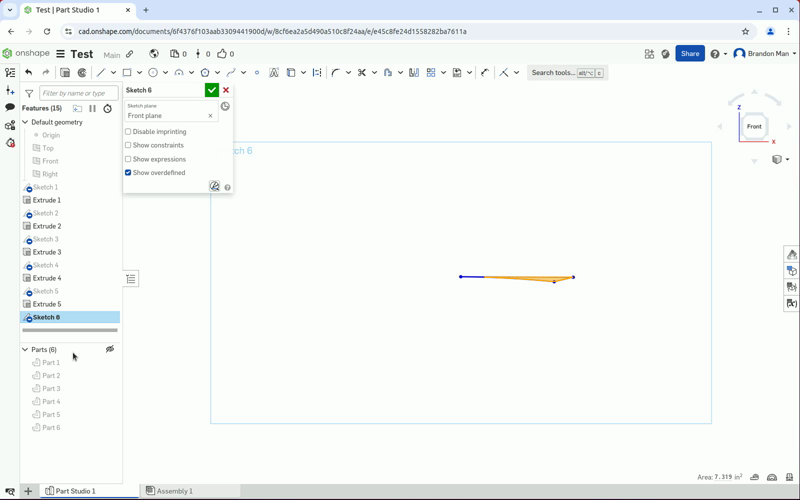
key(shift+e)
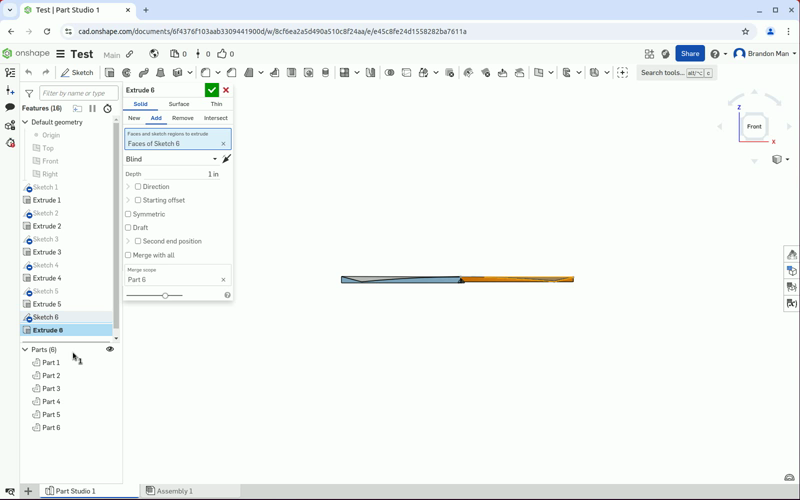
mouse_move(143, 106)
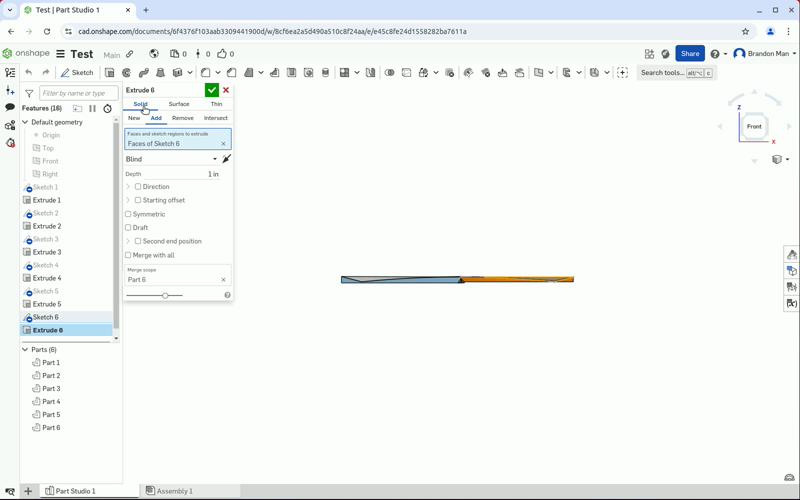
click(143, 106)
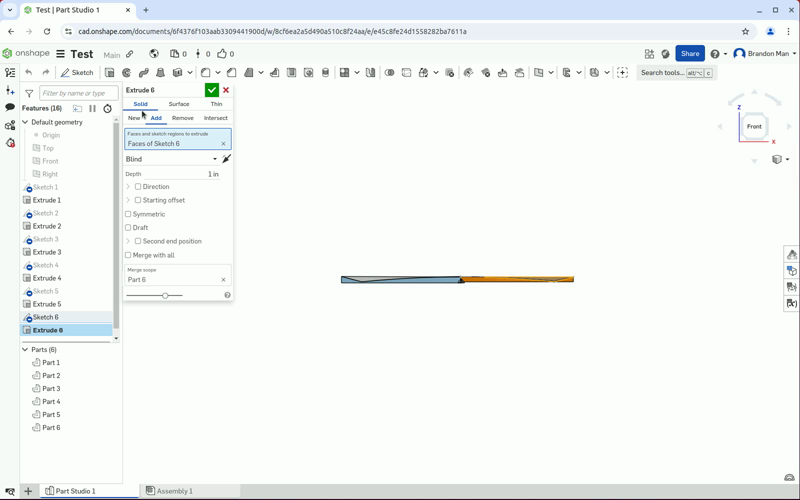
mouse_move(137, 120)
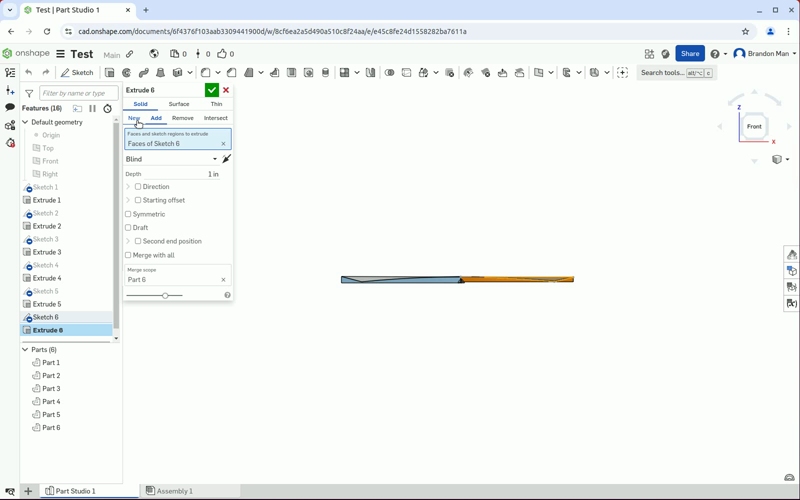
click(137, 120)
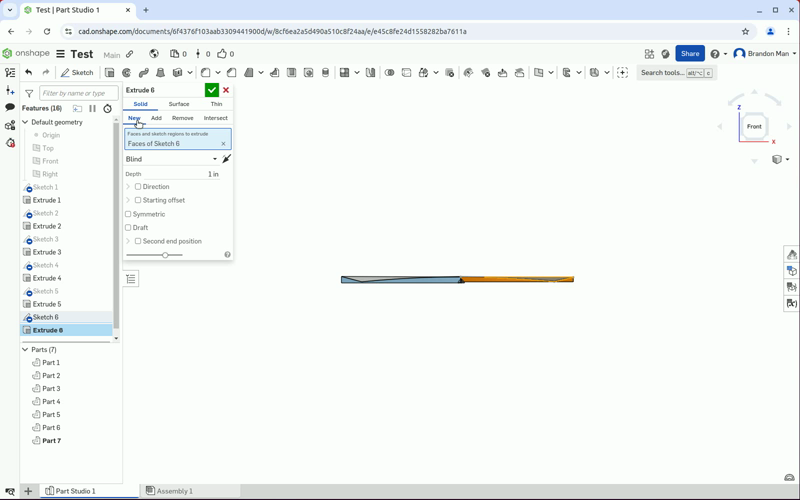
key(tab, 4)
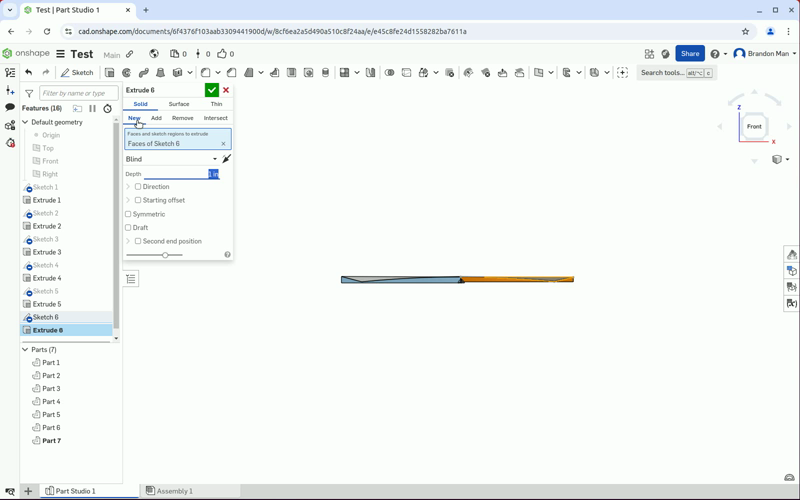
text(5.055)
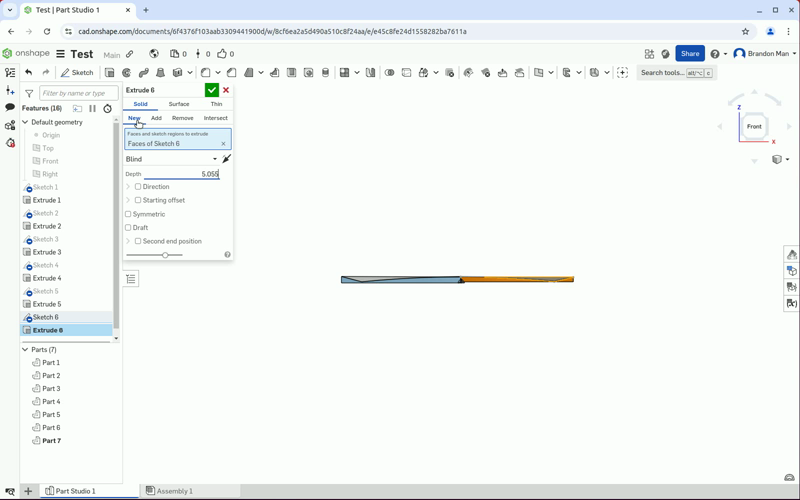
key(tab, 3)
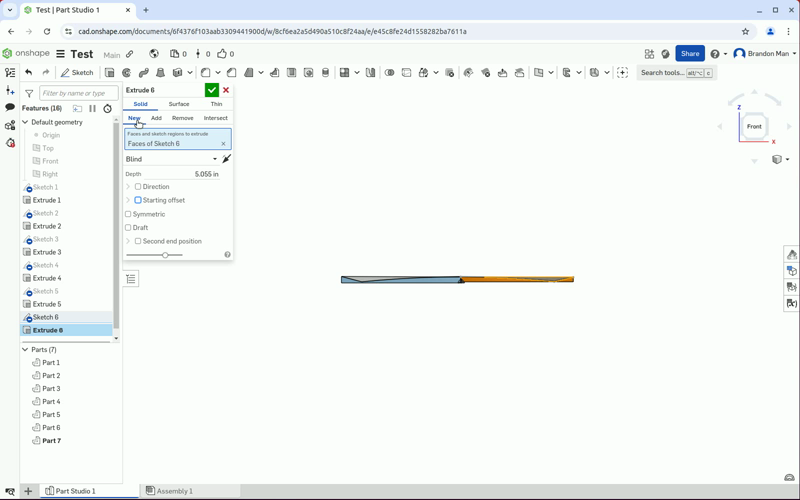
key(tab, 2)
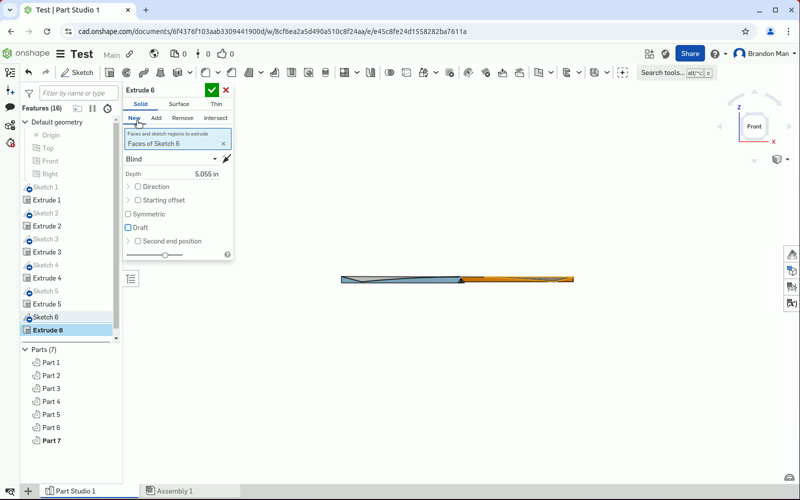
key(space)
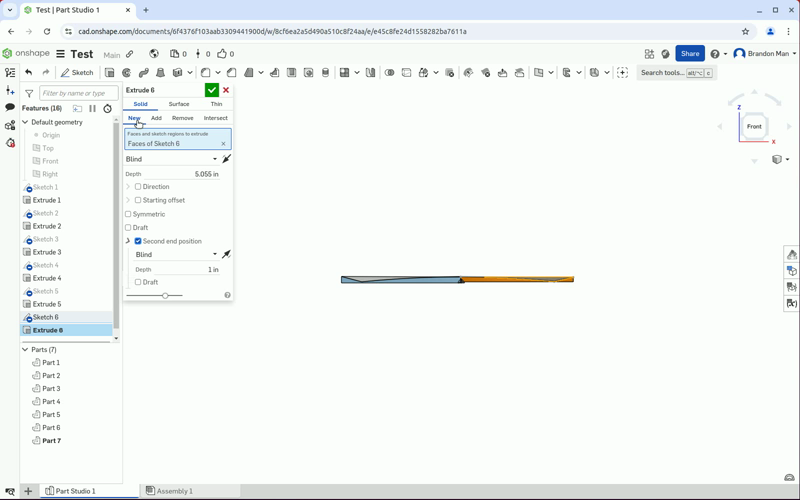
key(tab, 3)
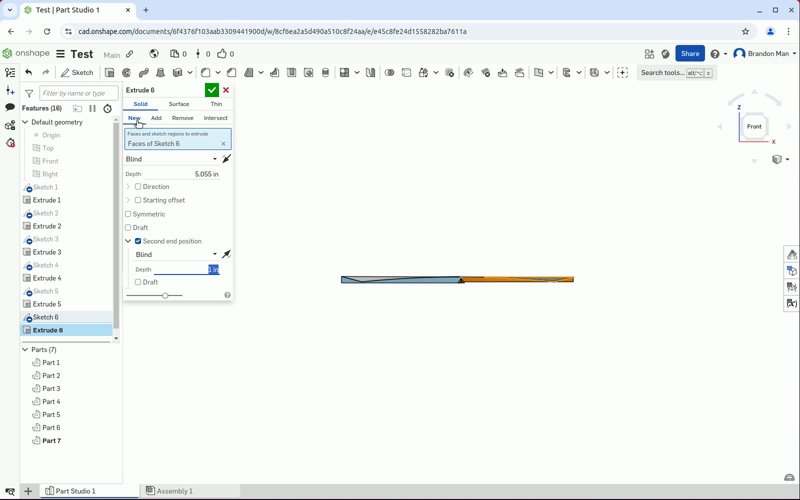
text(5.055)
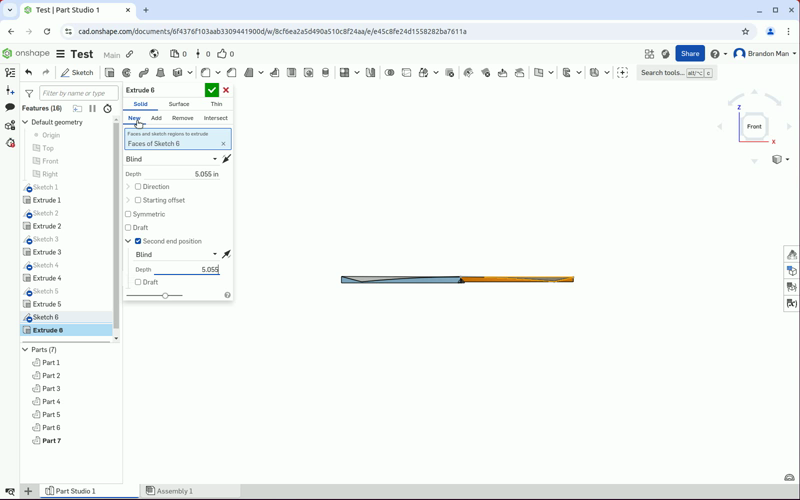
key(enter)
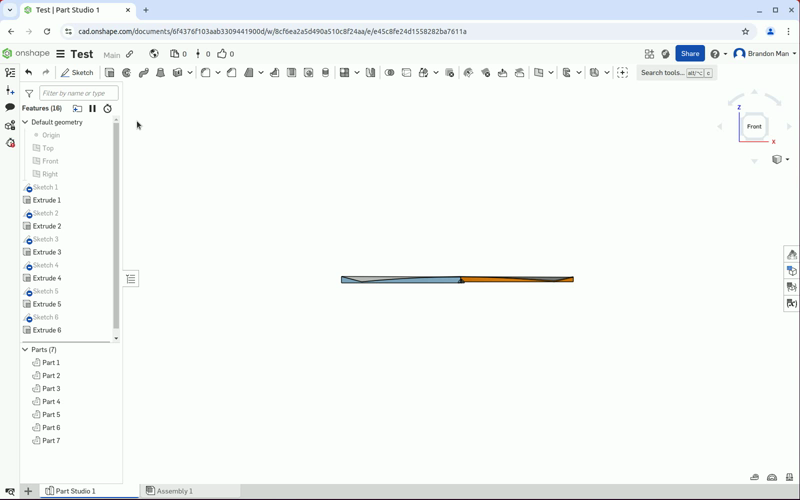
key(shift+h)
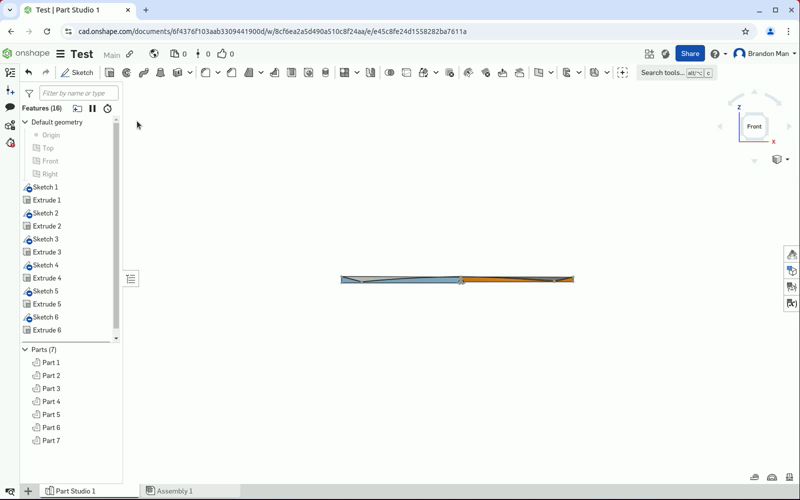
key(shift+h)
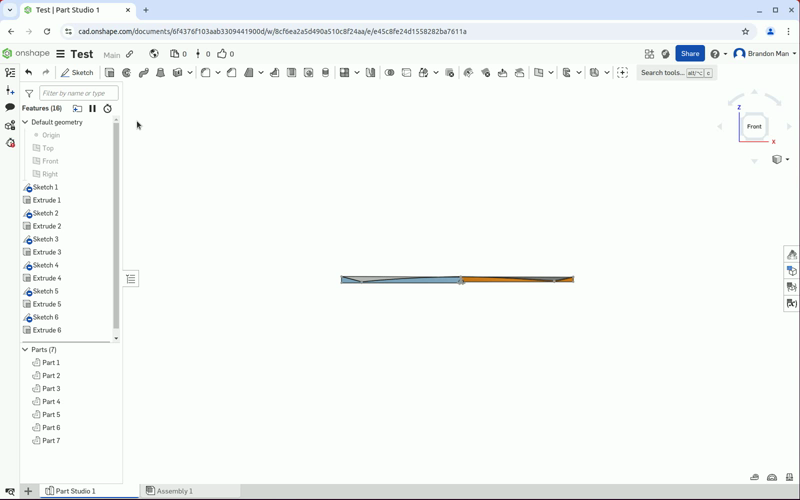
key(shift+7)
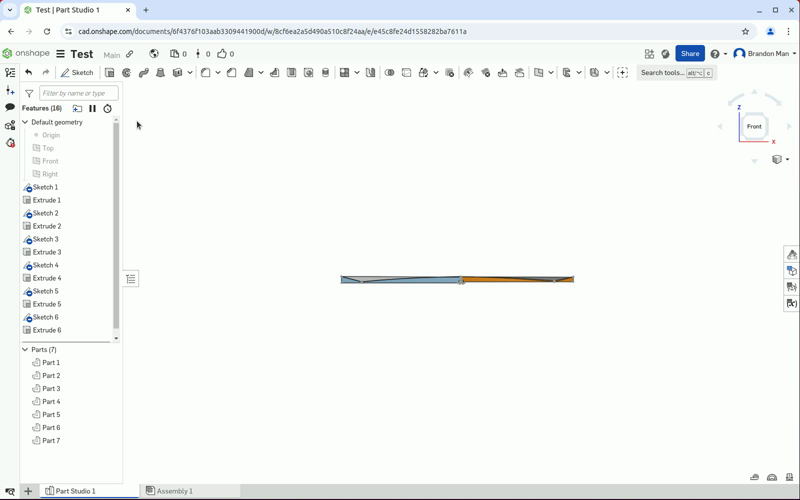
key(left, 2)
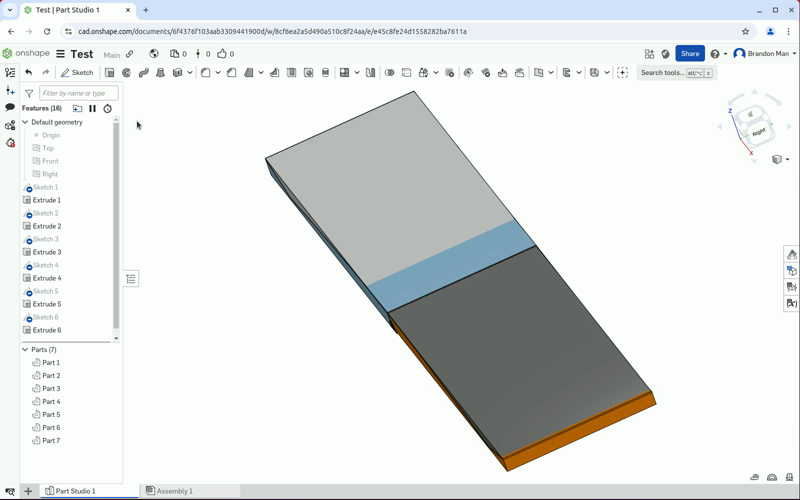
key(down, 2)
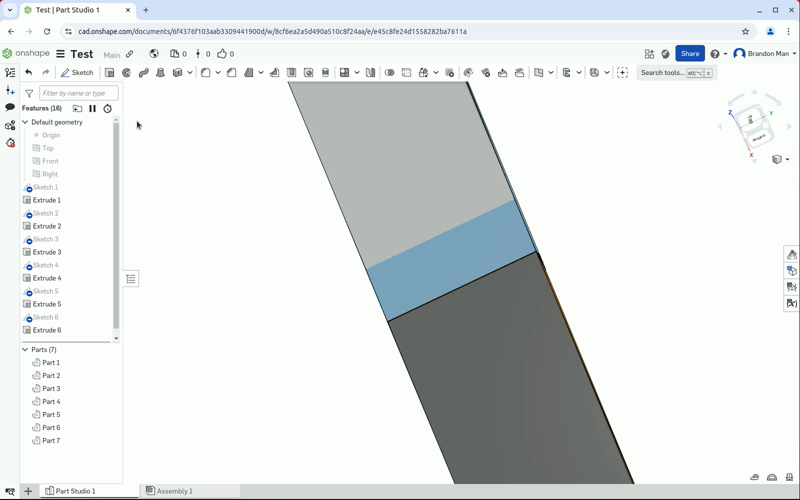
key(up, 2)
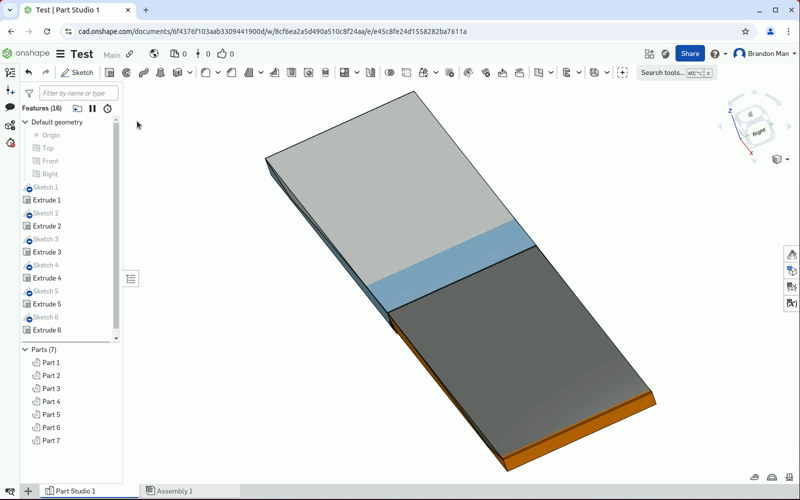
key(right, 2)
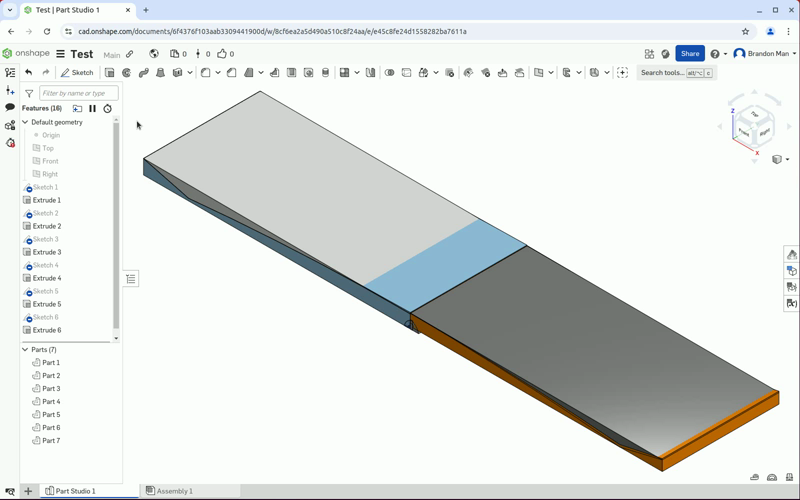
mouse_move(69, 189)
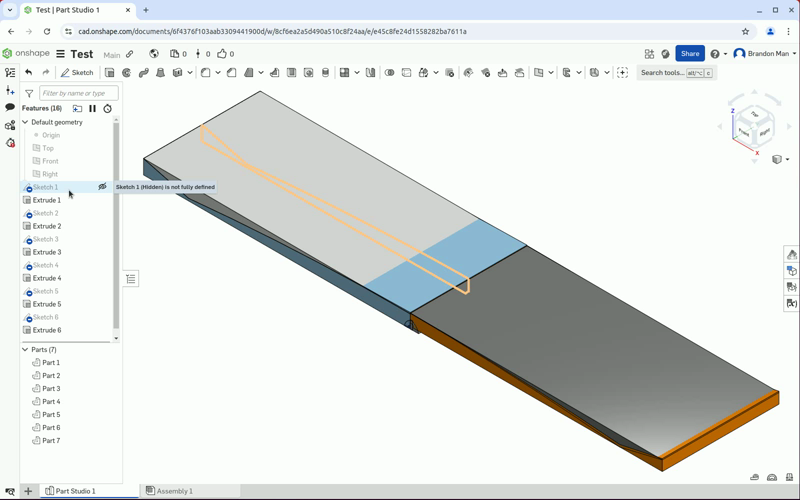
click(69, 189)